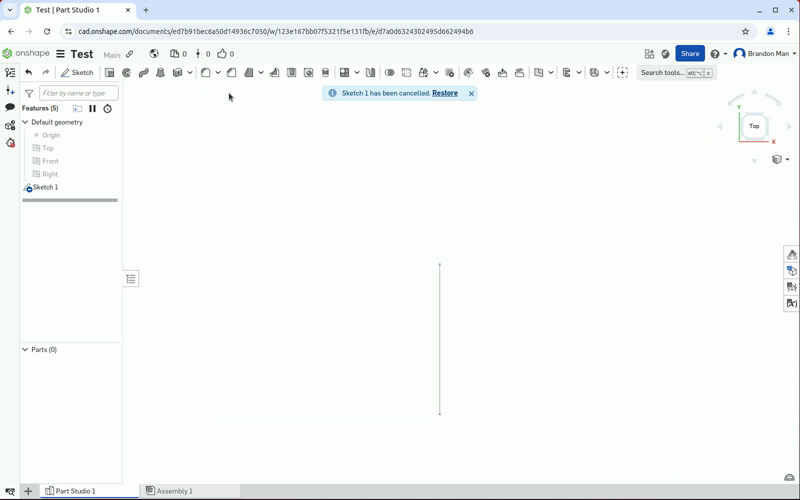
key(shift+h)
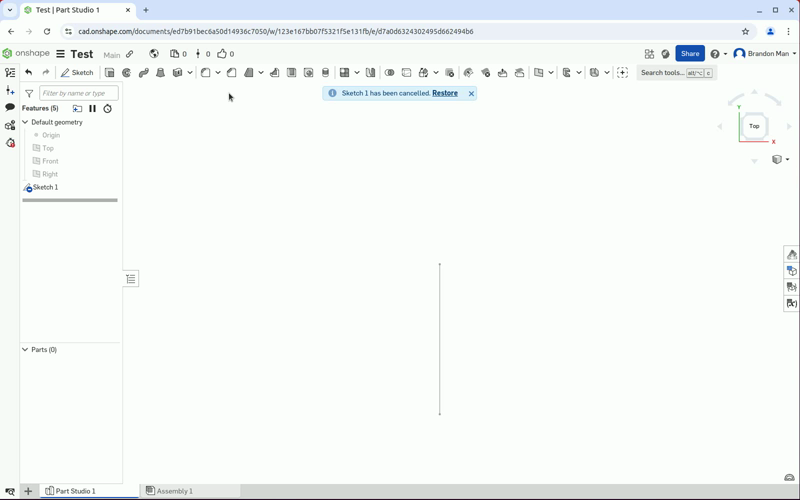
key(shift+s)
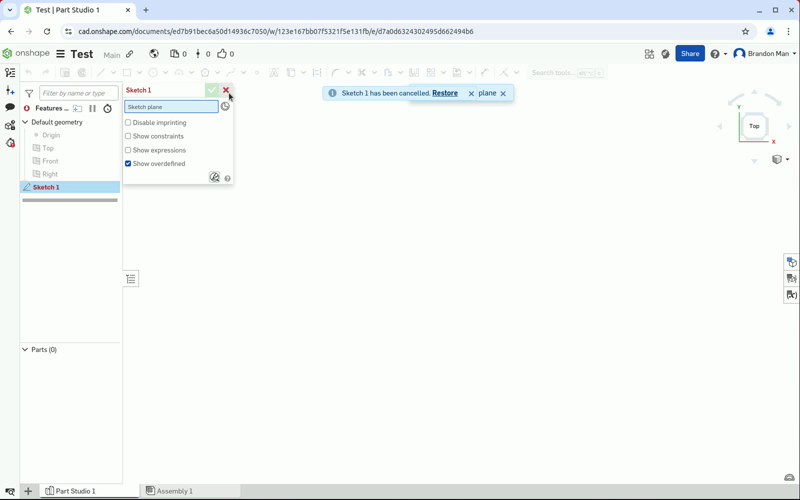
mouse_move(73, 150)
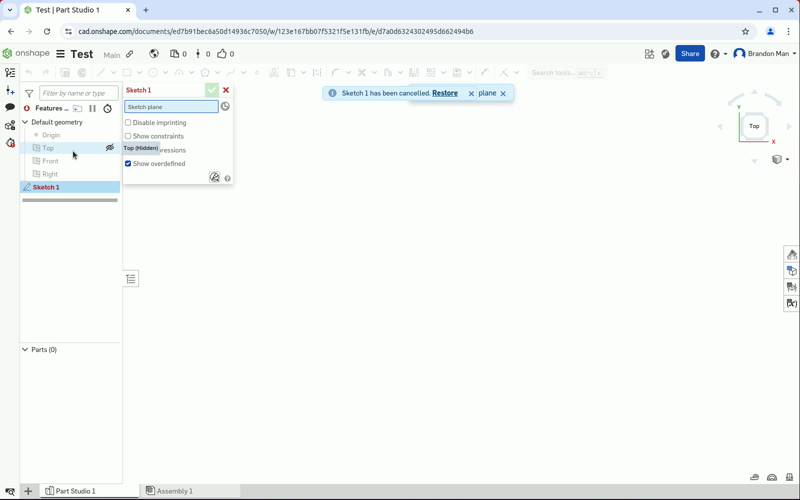
click(73, 150)
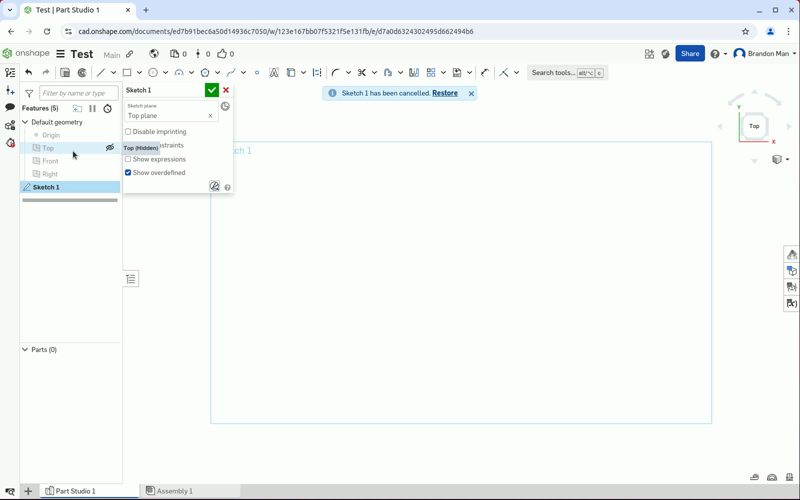
mouse_move(73, 352)
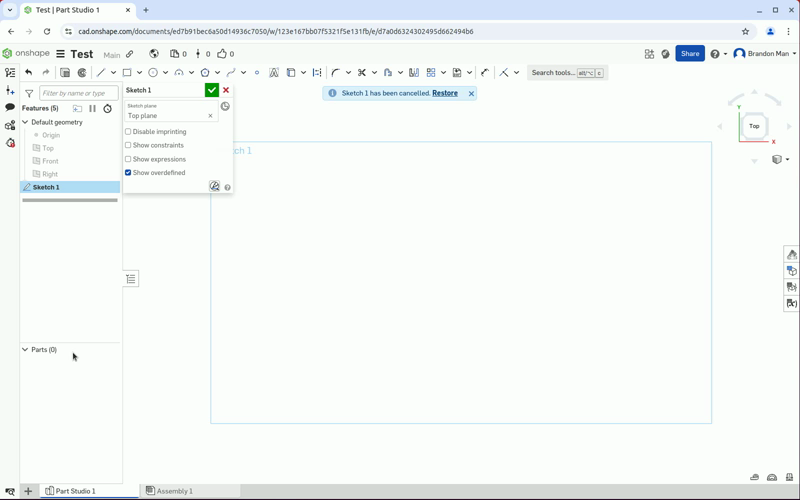
key(y)
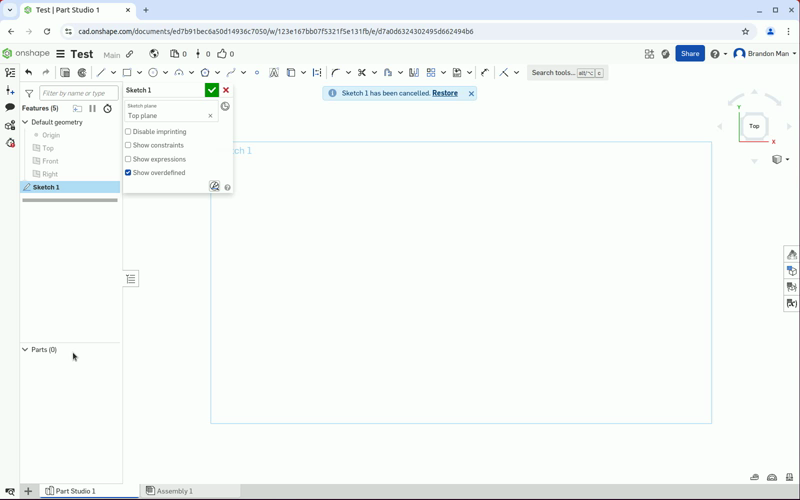
key(l)
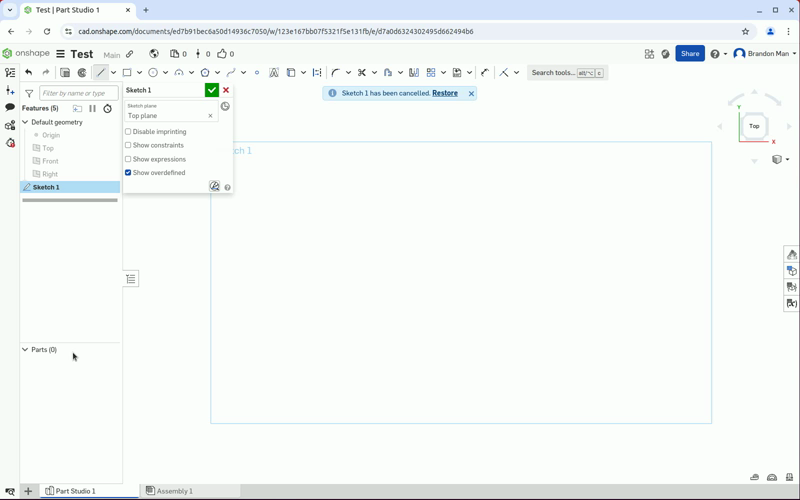
key_down(shift)
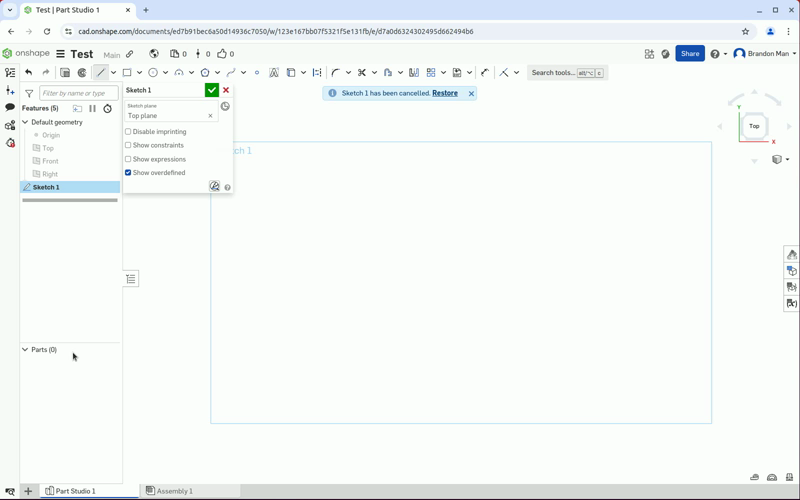
mouse_move(357, 339)
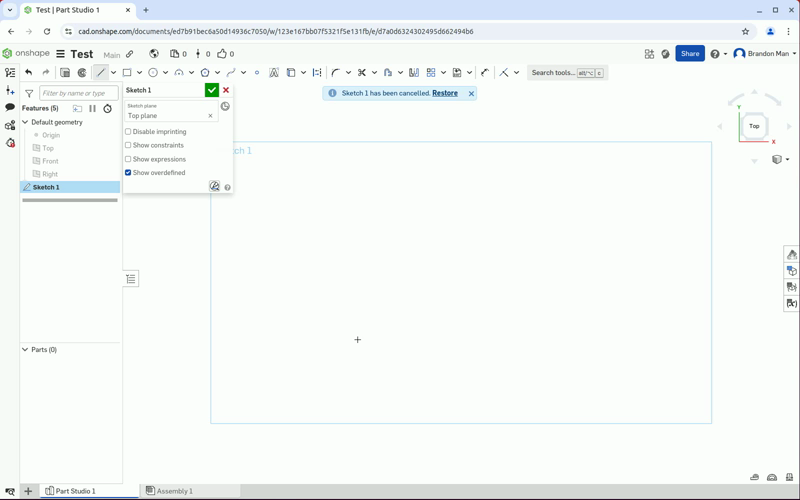
click(357, 339)
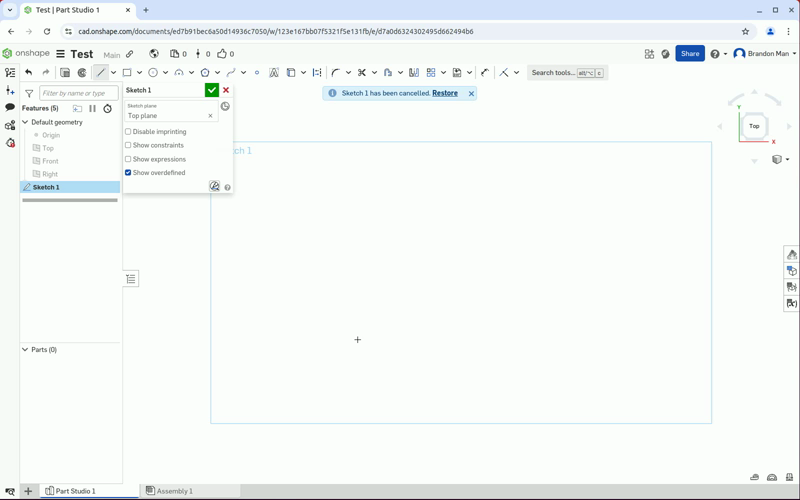
key_up(shift)
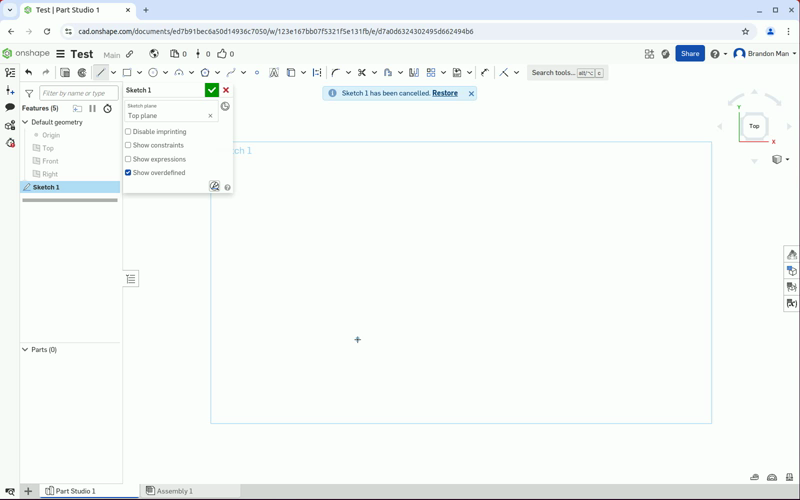
key_down(shift)
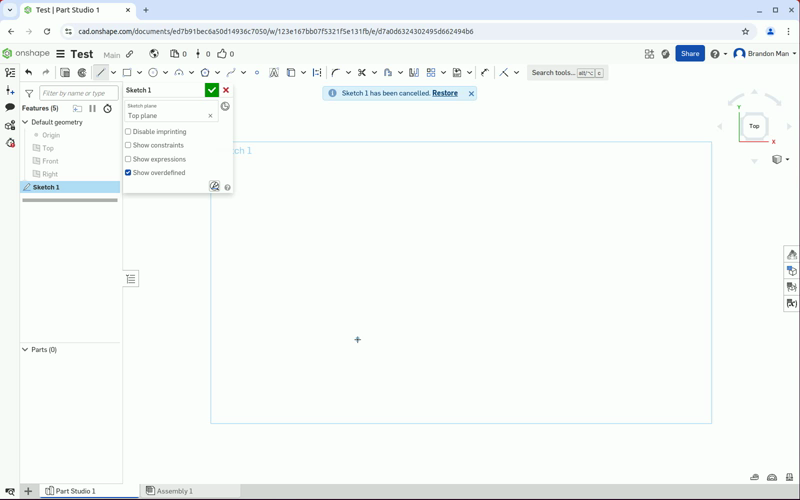
mouse_move(564, 339)
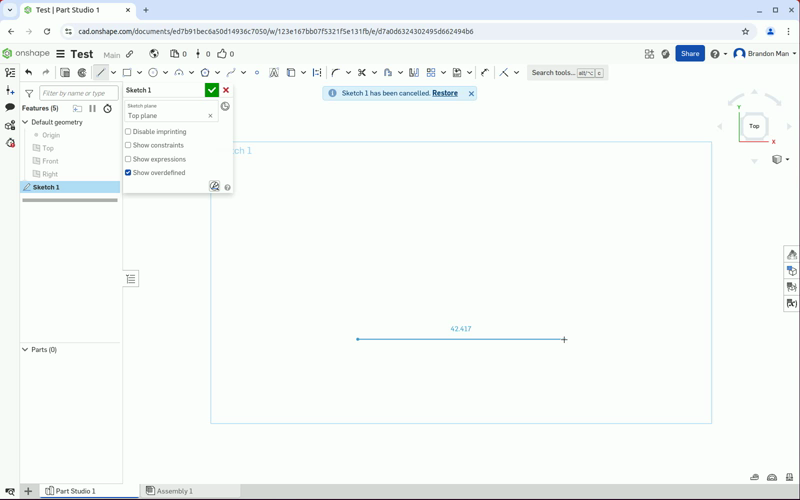
click(564, 339)
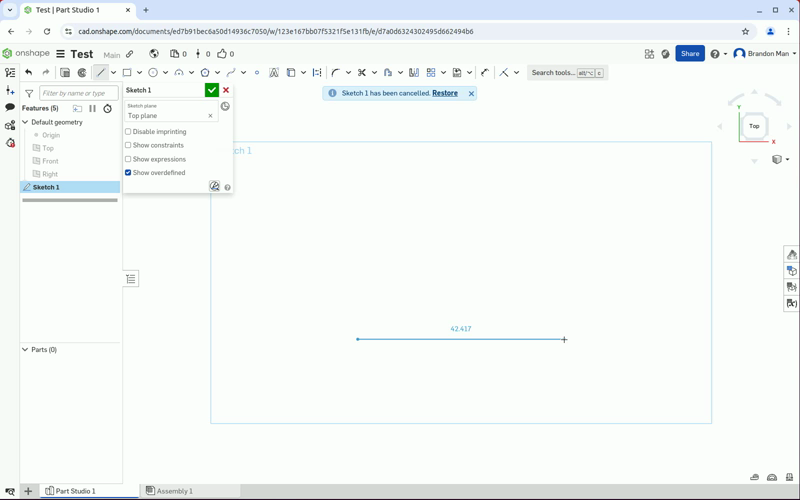
key_up(shift)
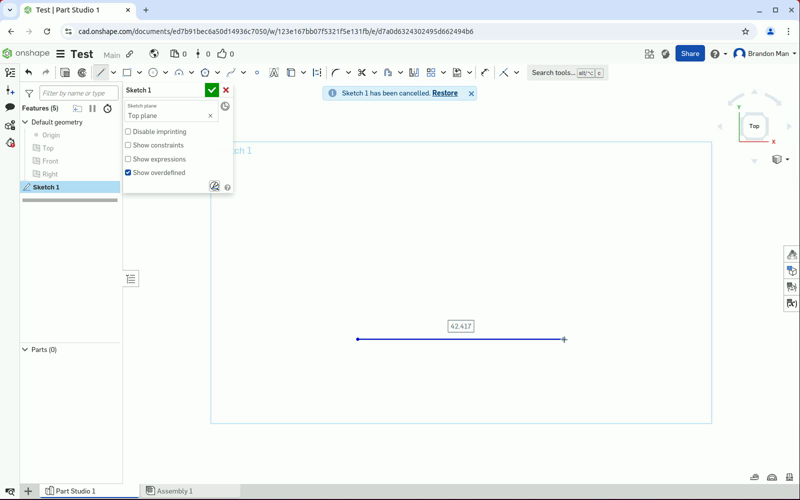
key_down(shift)
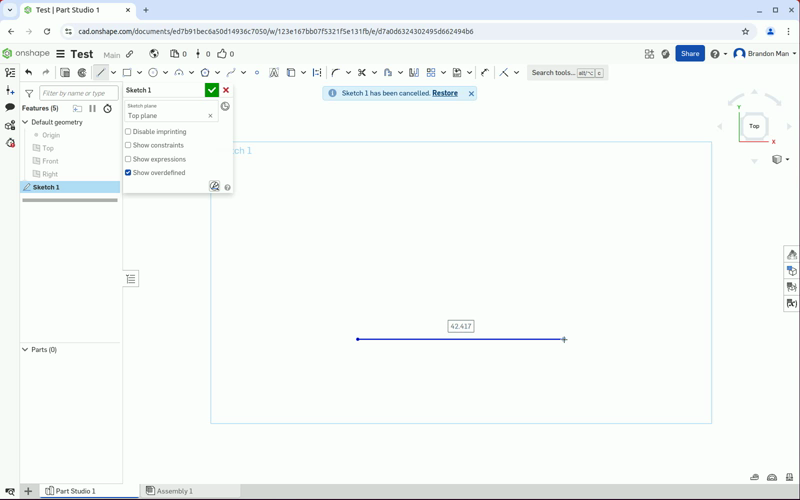
mouse_move(564, 226)
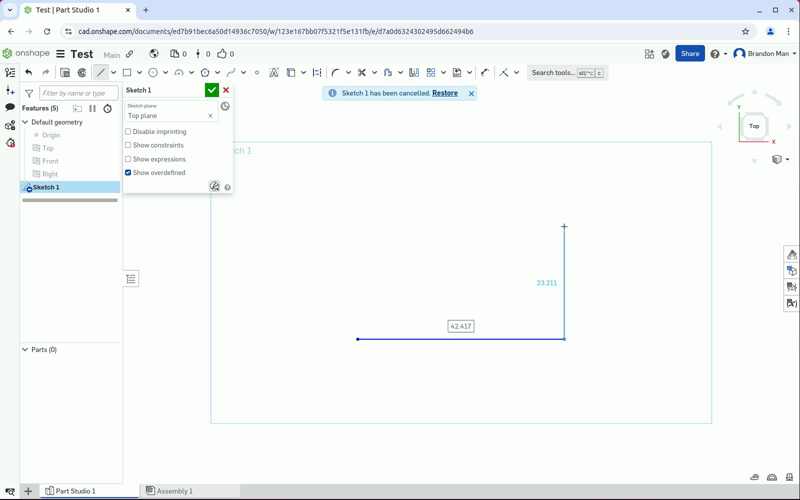
click(564, 226)
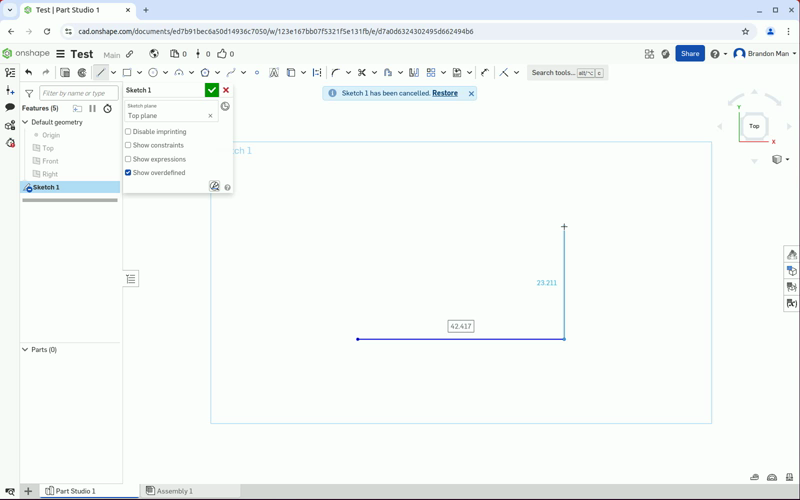
key_up(shift)
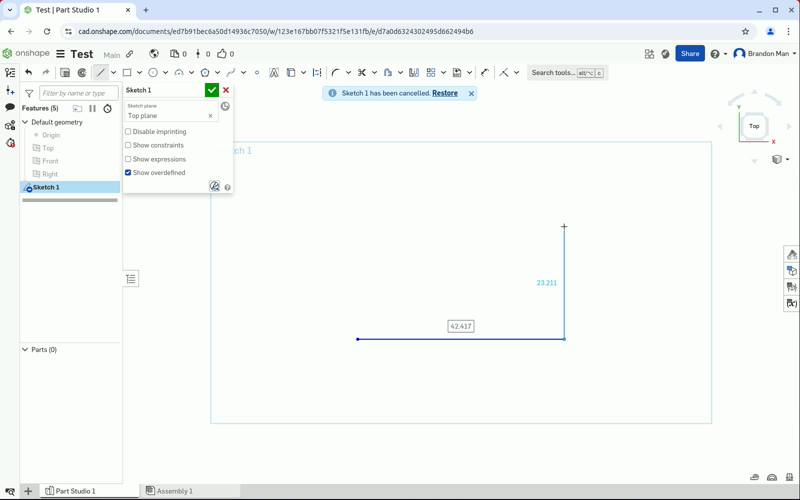
key_down(shift)
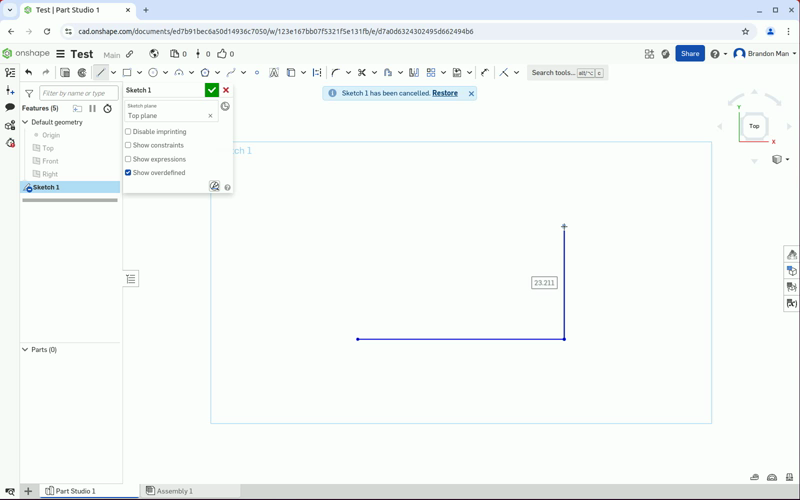
mouse_move(357, 226)
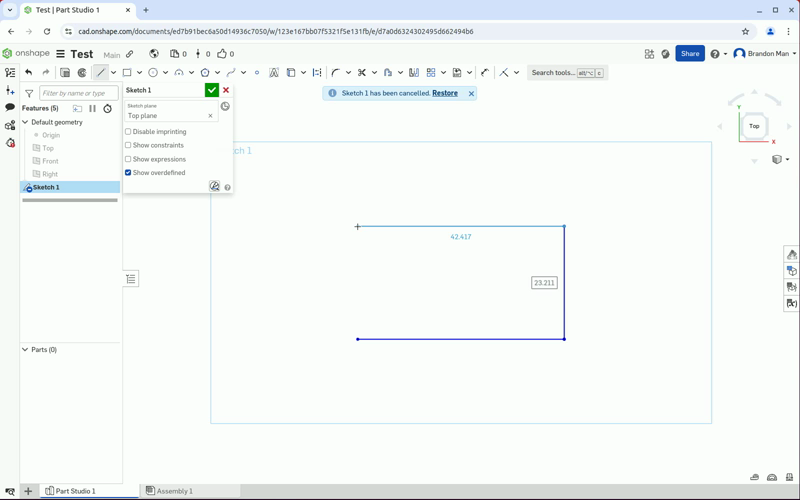
click(357, 226)
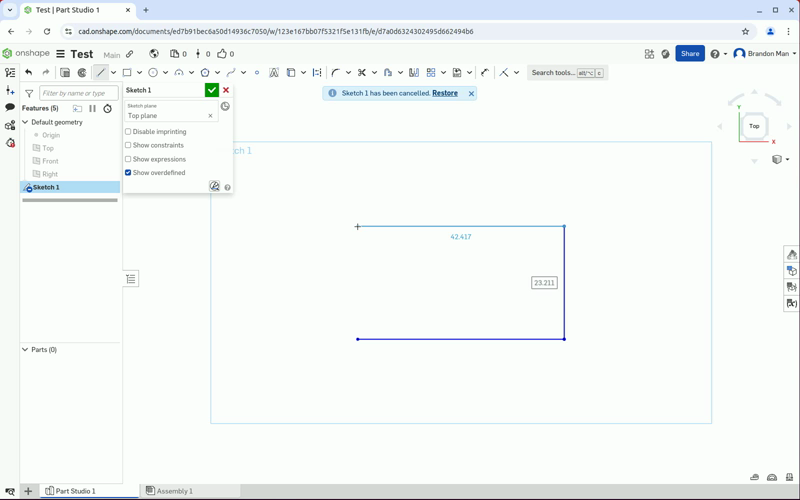
key_up(shift)
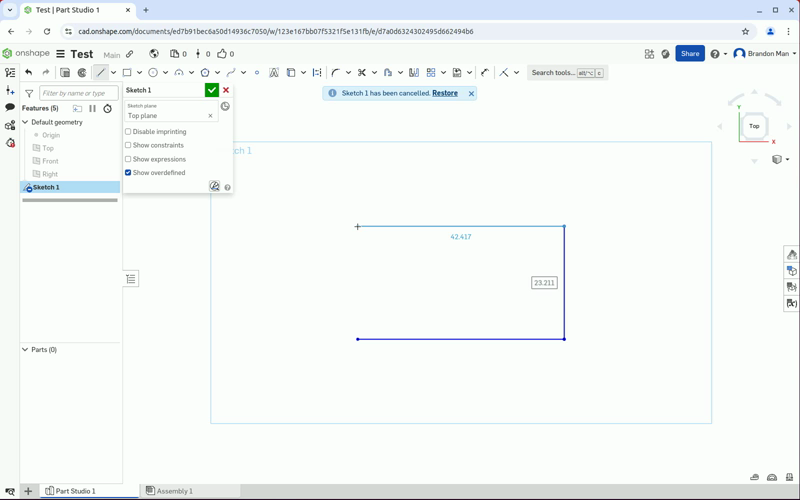
key_down(shift)
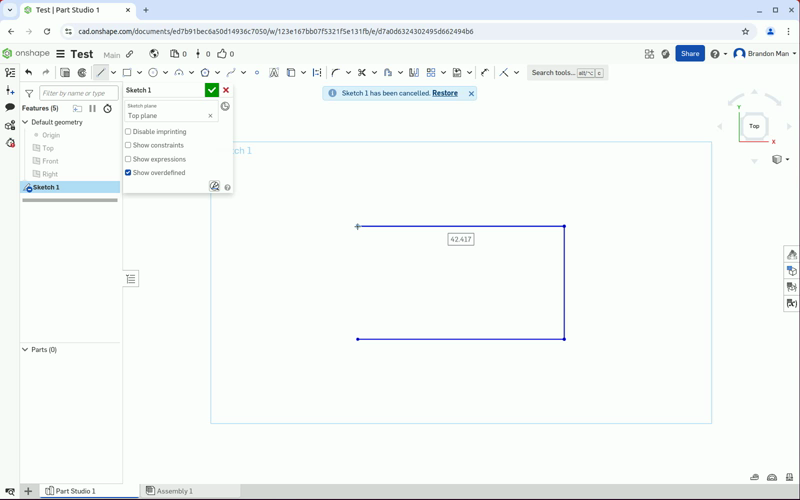
mouse_move(357, 339)
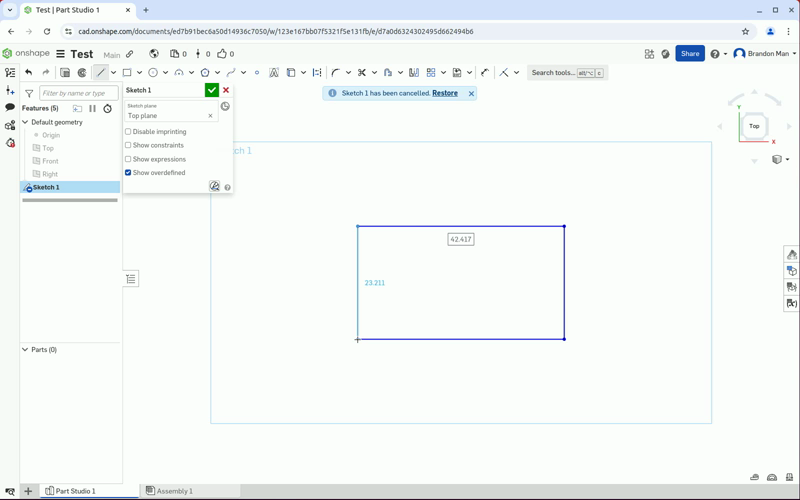
key_up(shift)
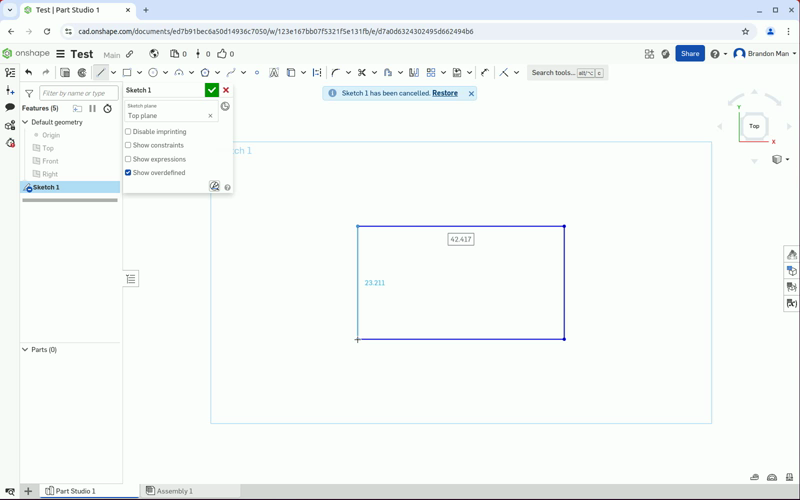
click(357, 339)
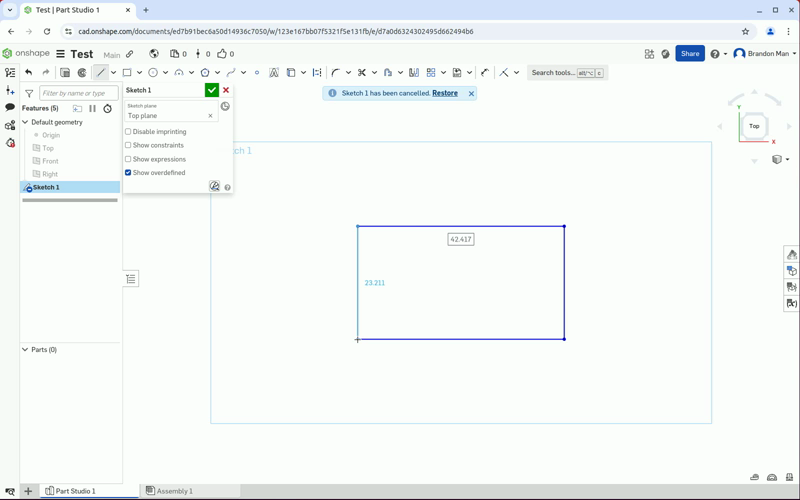
key(esc)
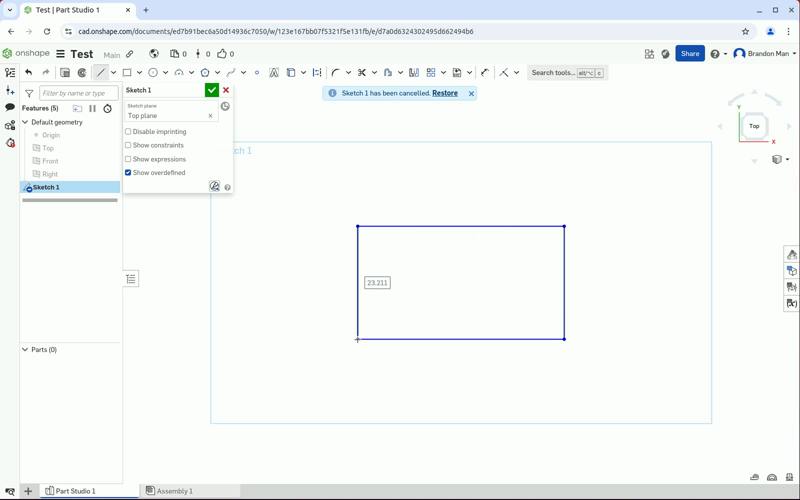
key(l)
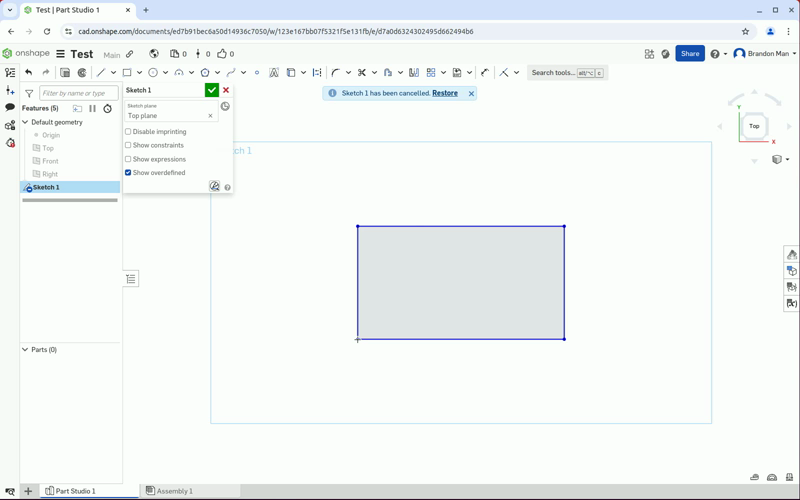
key_down(shift)
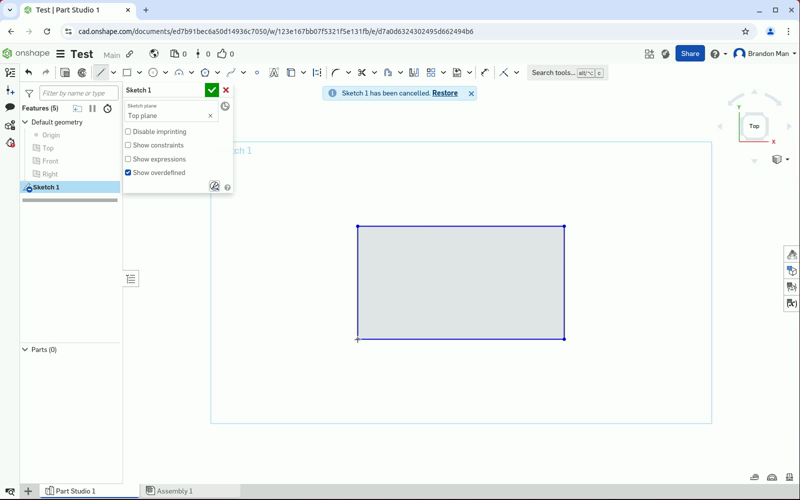
mouse_move(379, 321)
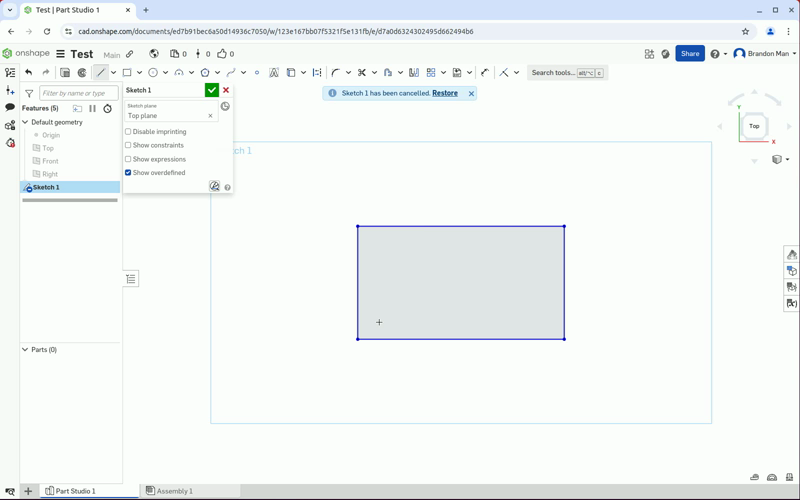
click(379, 321)
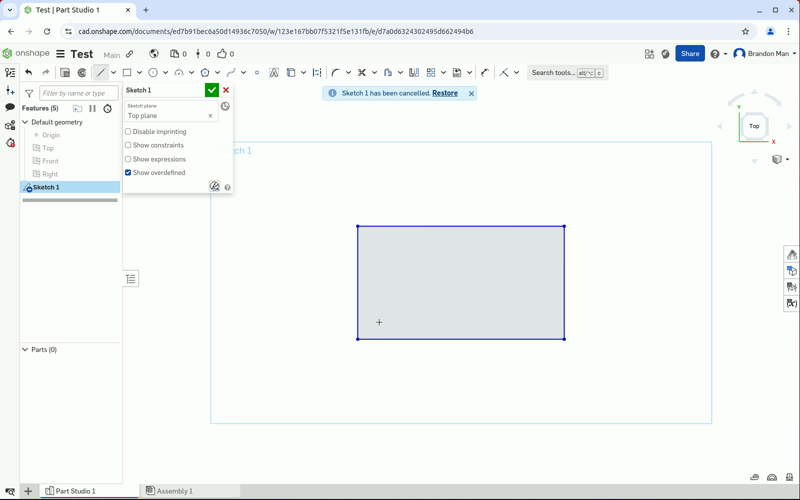
key_up(shift)
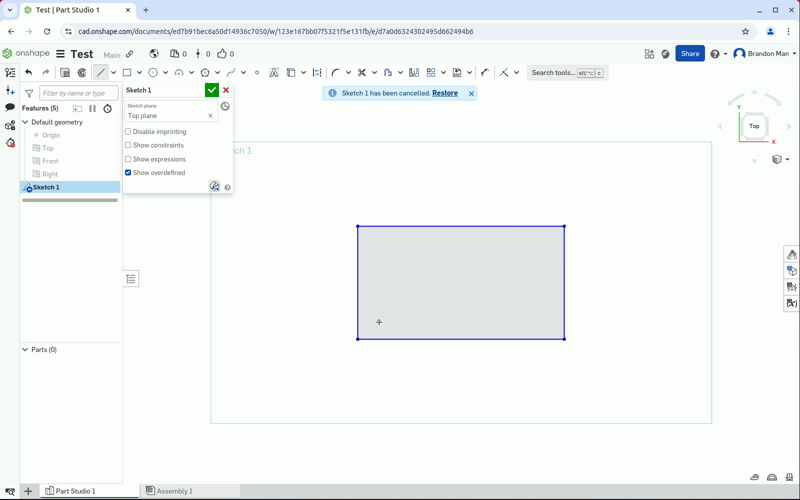
key_down(shift)
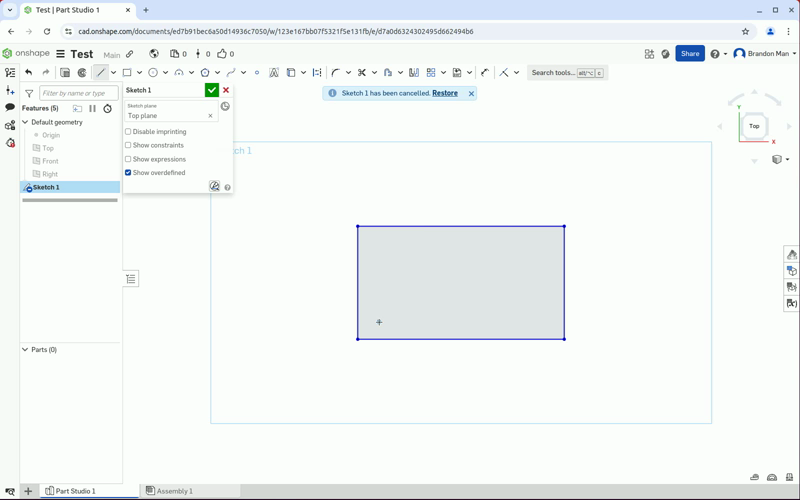
mouse_move(542, 321)
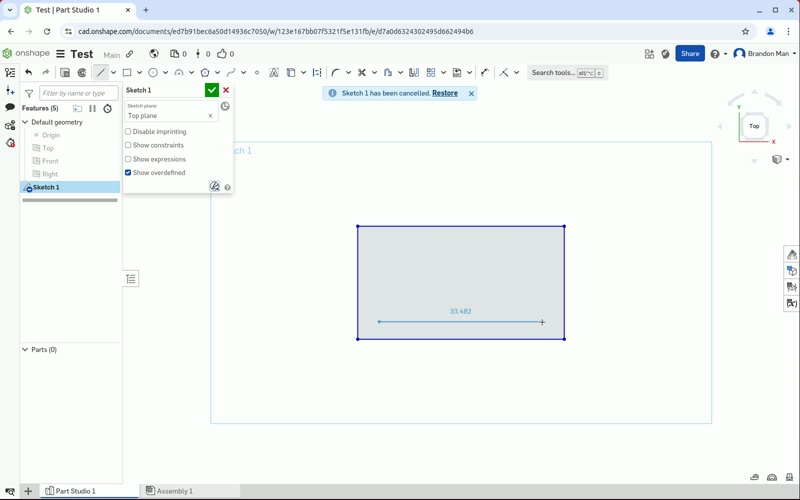
click(542, 321)
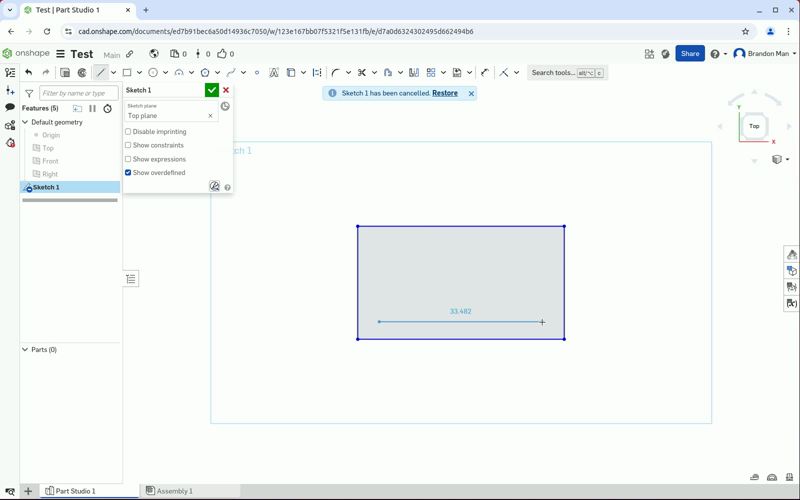
key_up(shift)
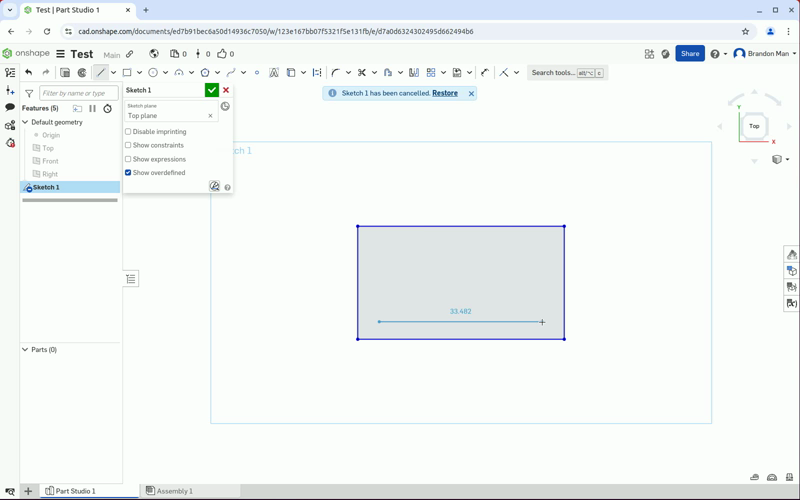
key_down(shift)
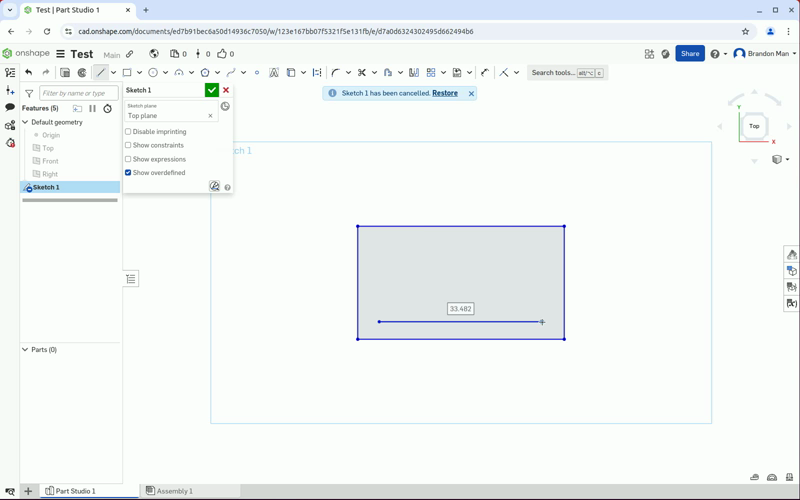
mouse_move(542, 245)
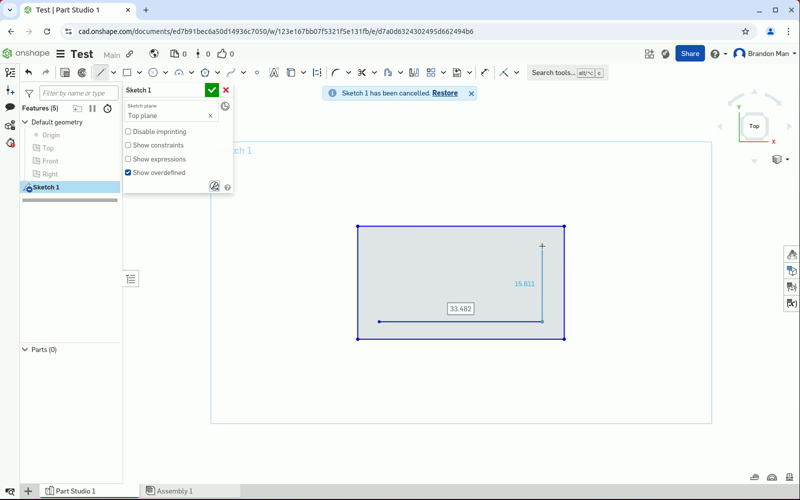
click(542, 245)
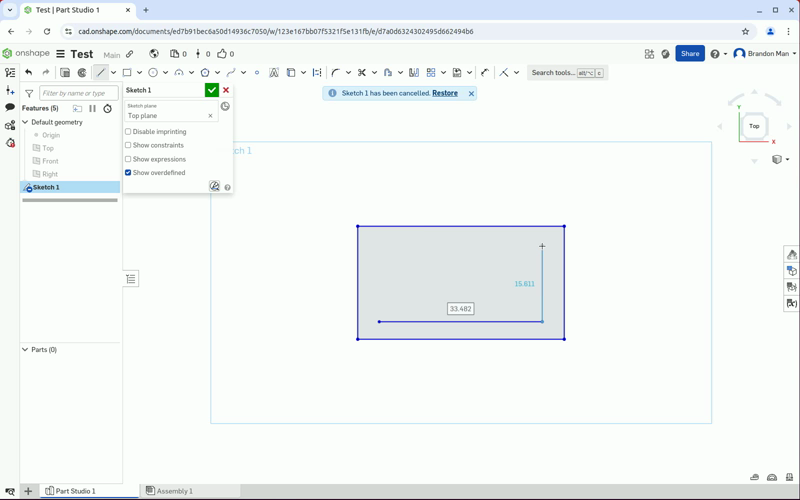
key_up(shift)
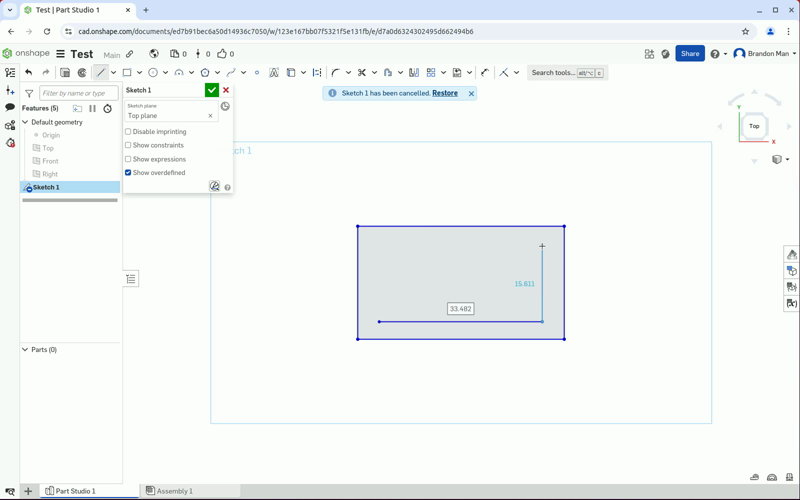
key_down(shift)
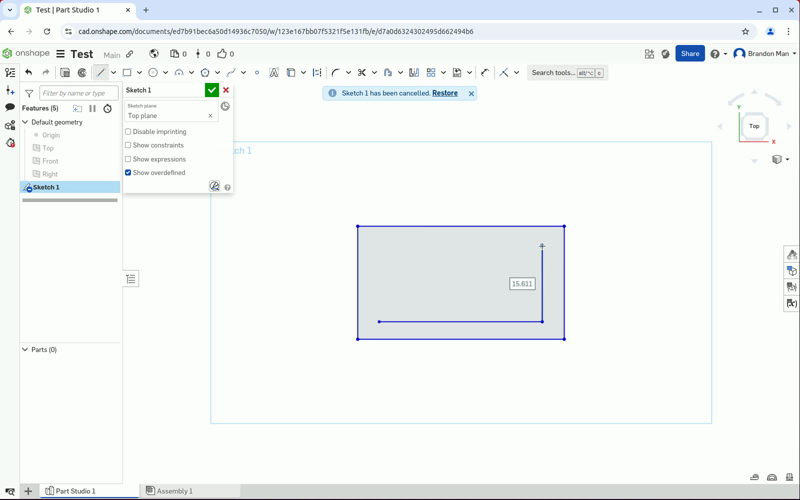
mouse_move(379, 245)
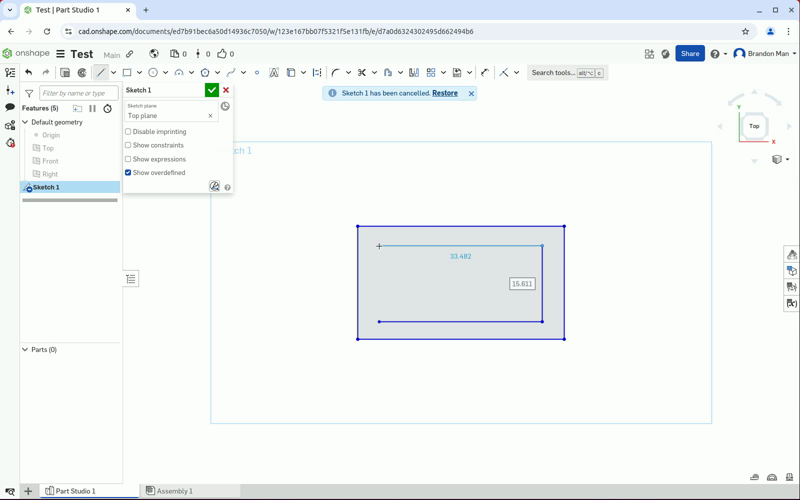
click(379, 245)
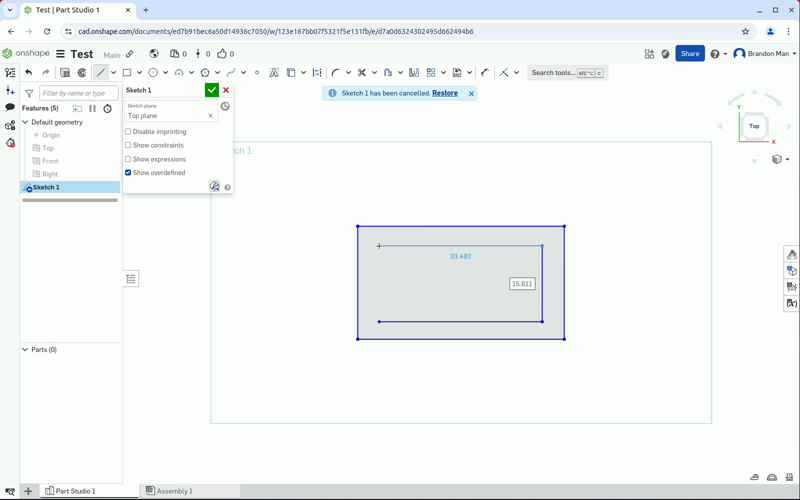
key_up(shift)
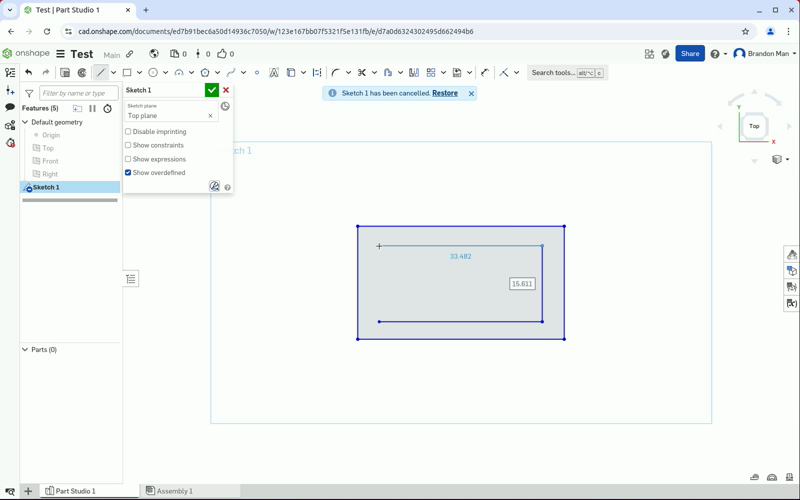
key_down(shift)
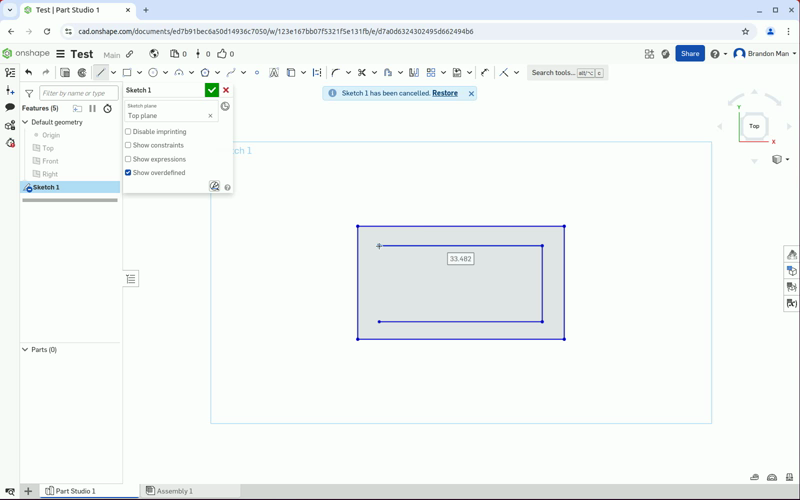
mouse_move(379, 321)
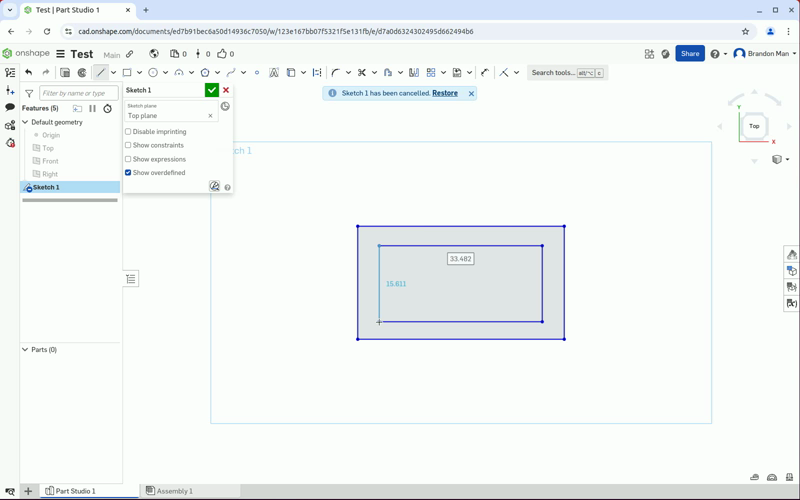
key_up(shift)
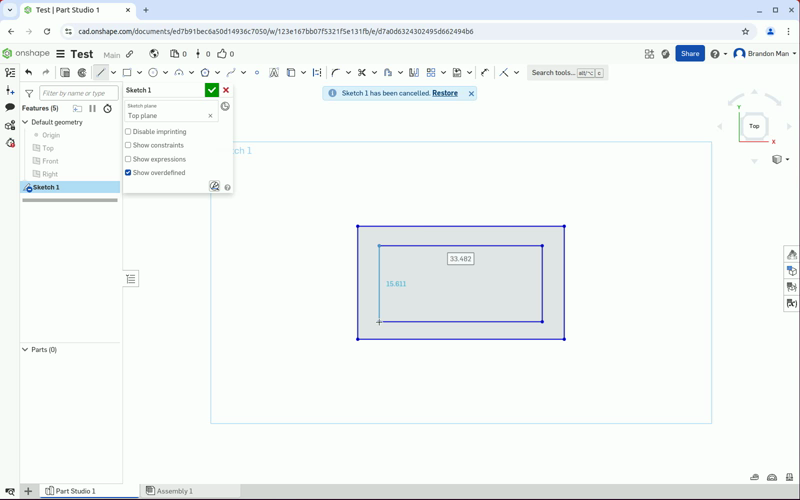
click(379, 321)
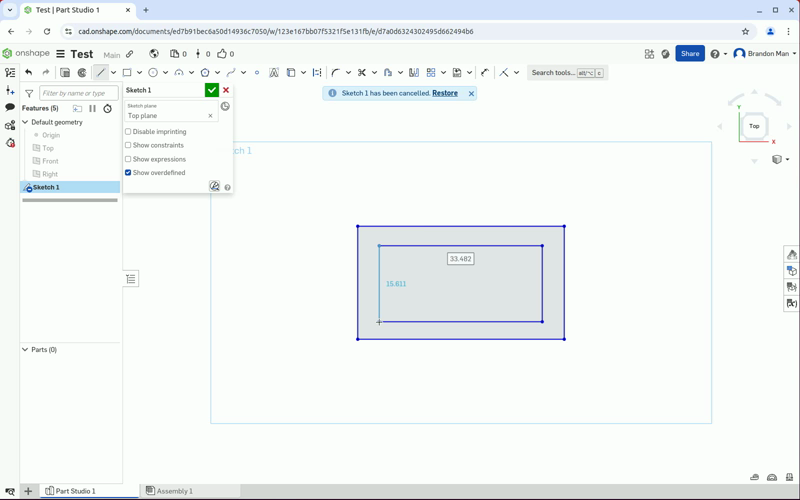
key(esc)
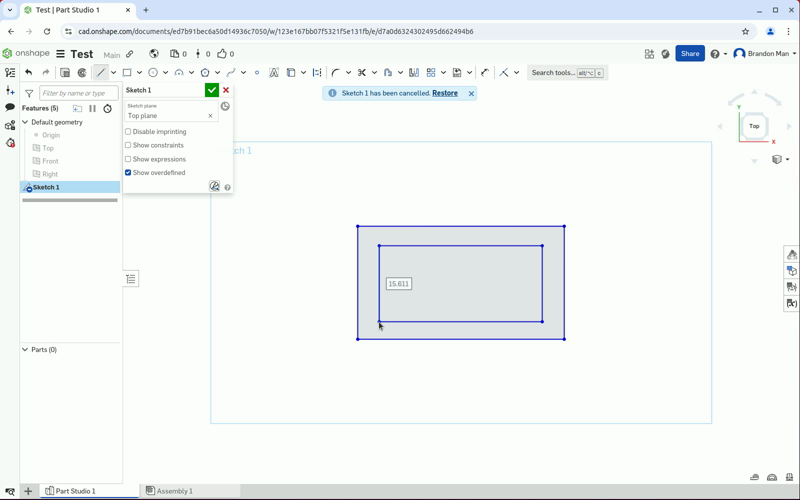
mouse_move(555, 277)
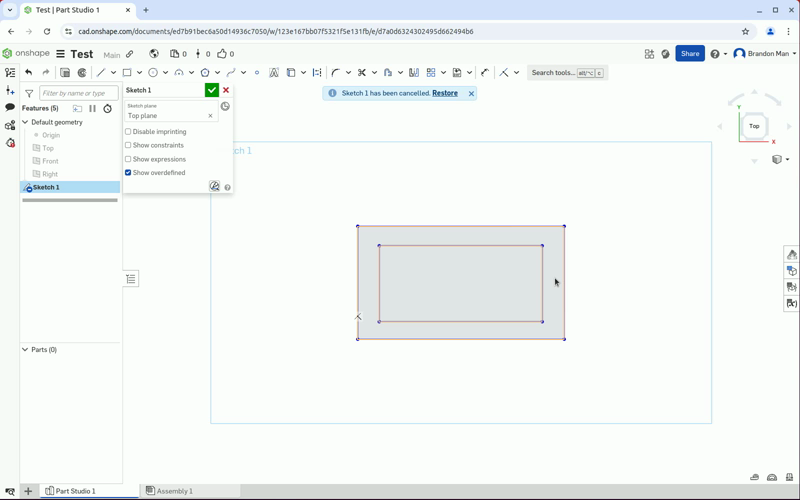
click(555, 277)
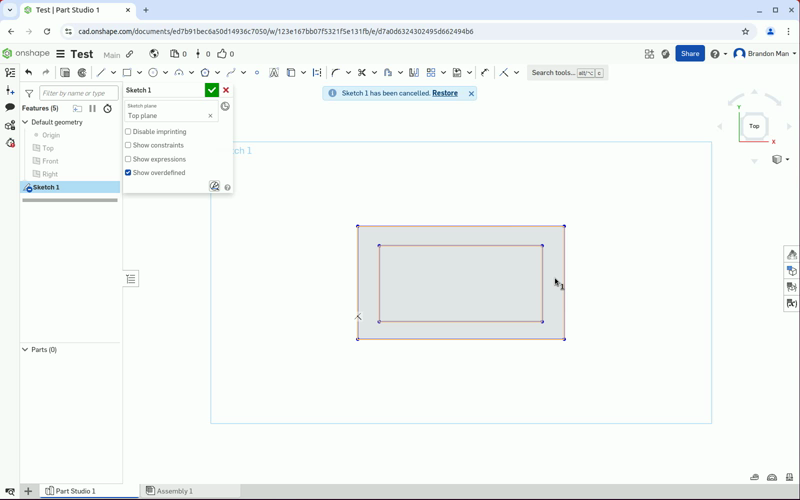
mouse_move(73, 352)
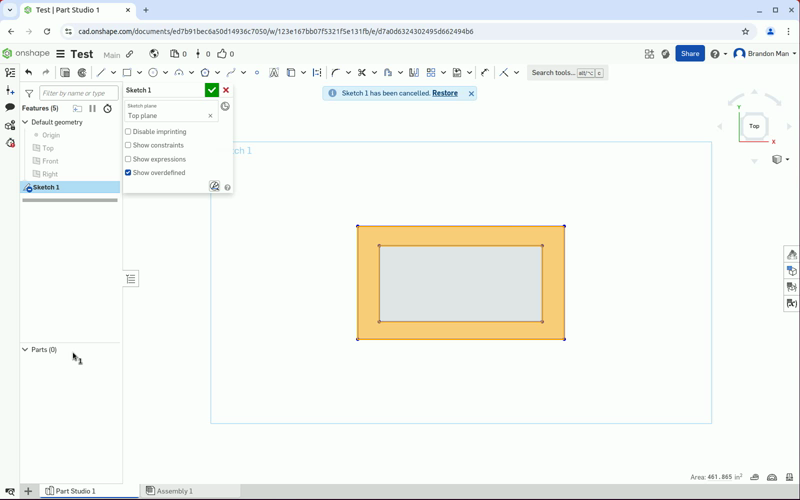
key(shift+y)
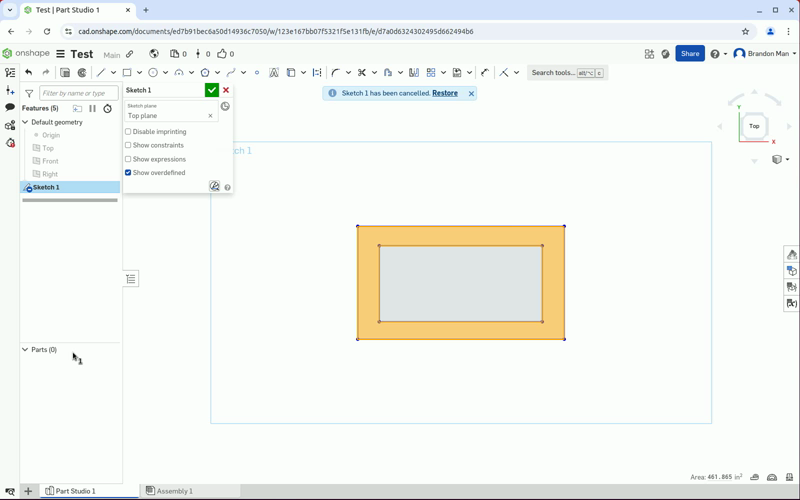
key(shift+e)
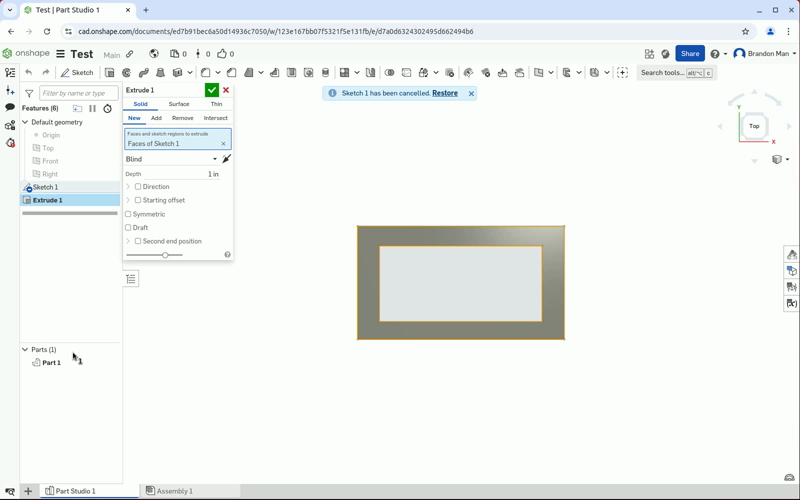
mouse_move(143, 106)
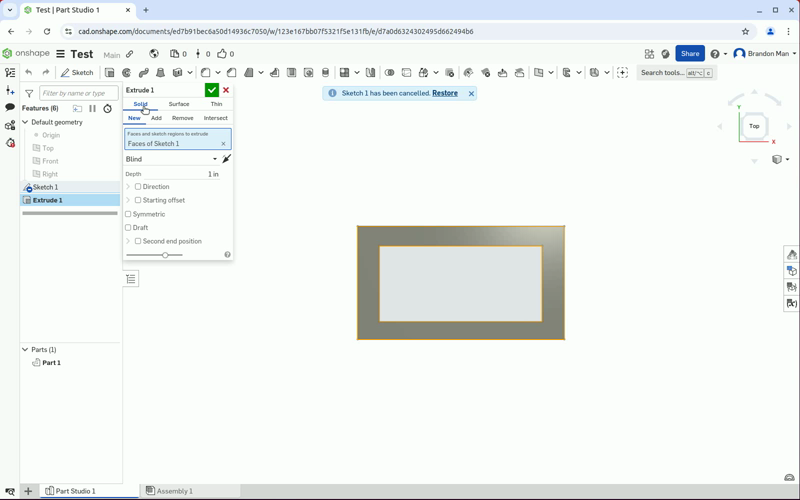
click(143, 106)
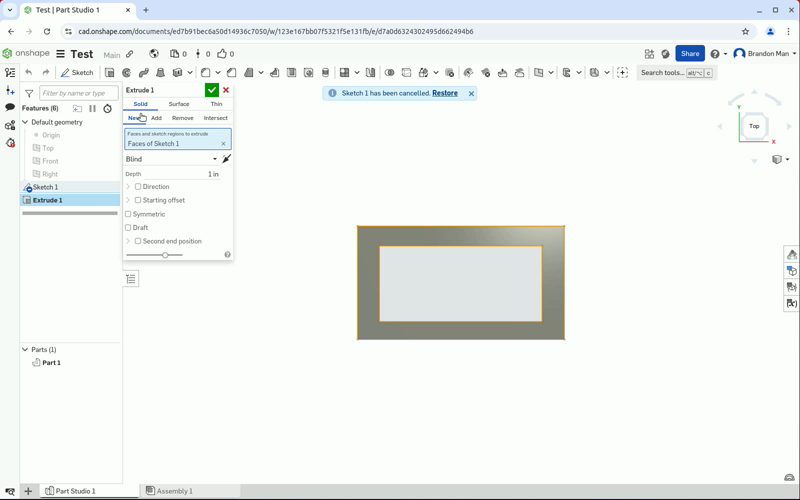
mouse_move(137, 120)
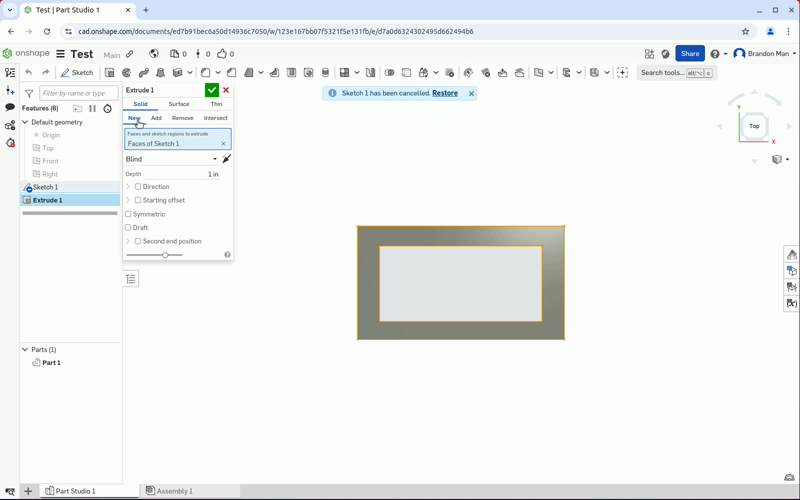
click(137, 120)
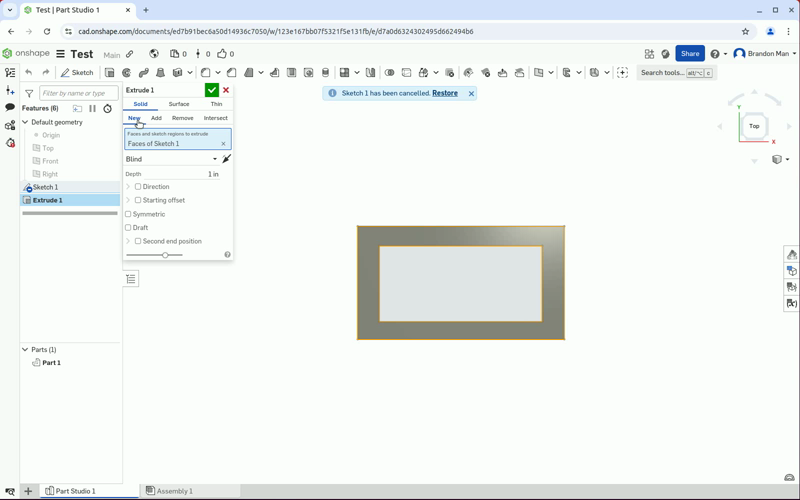
key(tab, 4)
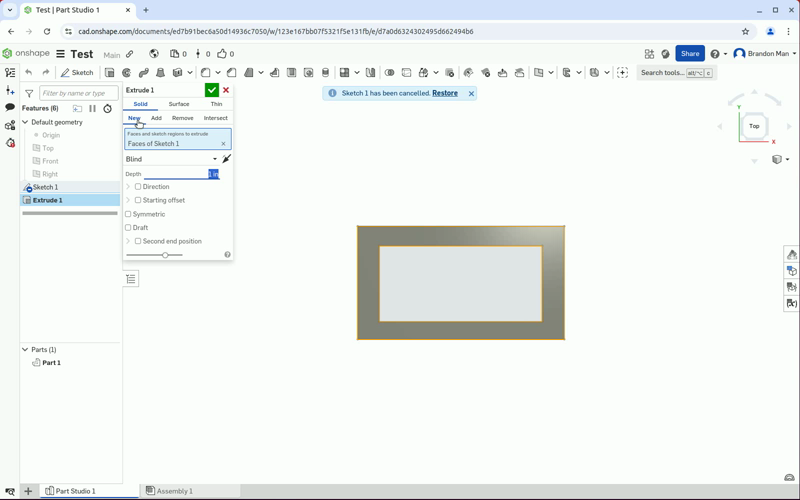
text(-23.108)
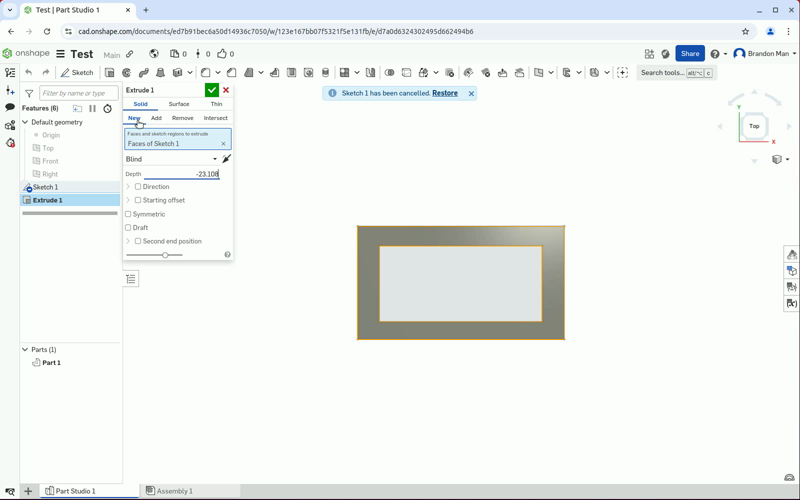
key(enter)
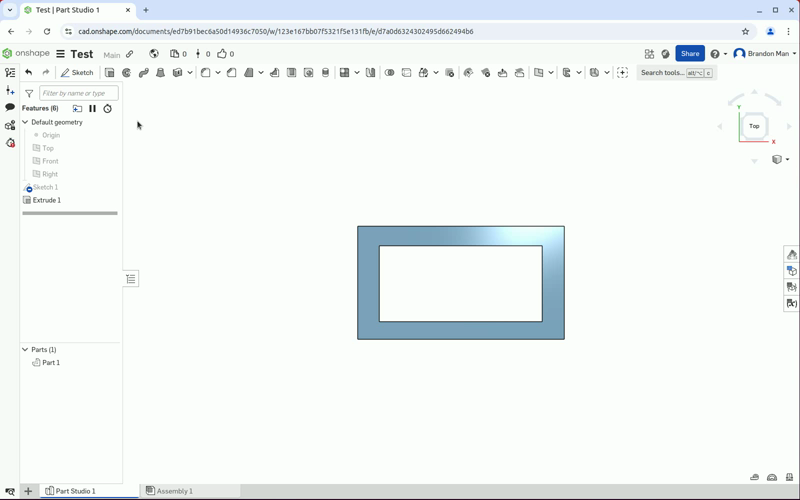
key(shift+h)
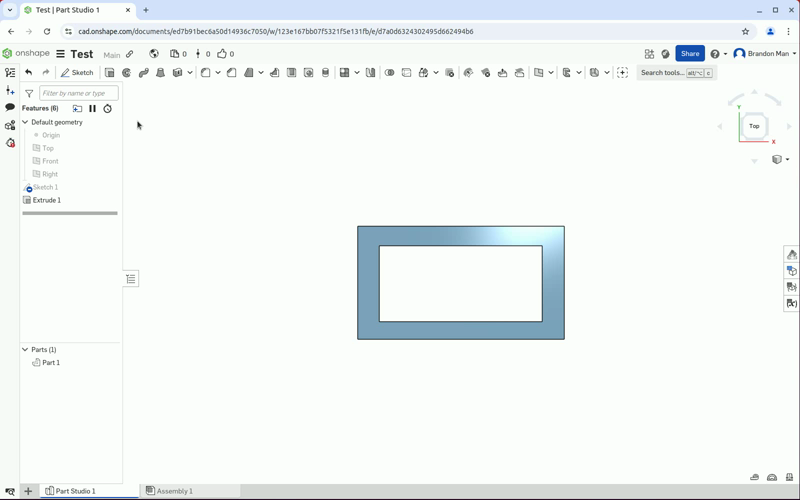
key(shift+h)
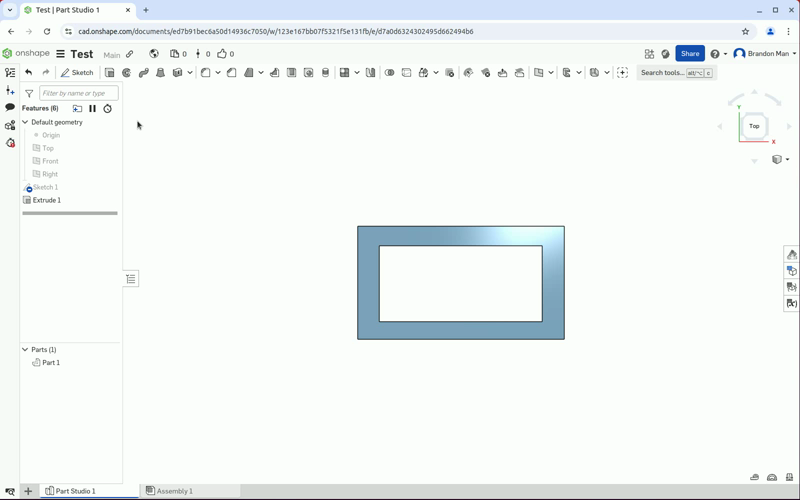
mouse_move(73, 189)
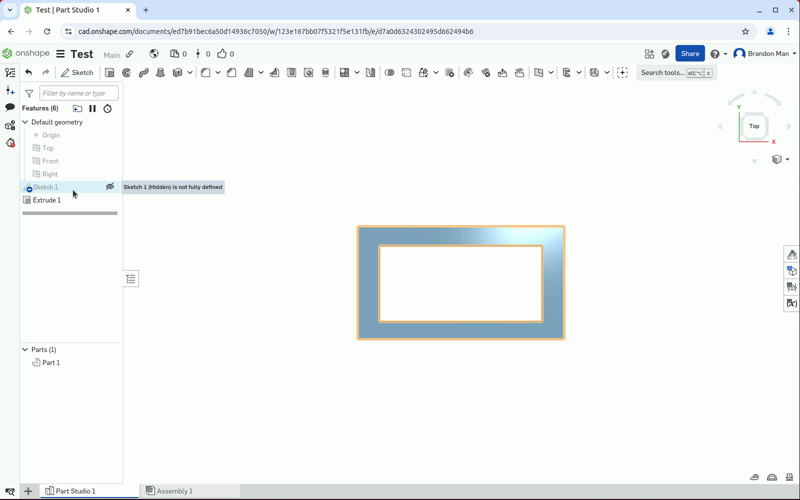
click(73, 189)
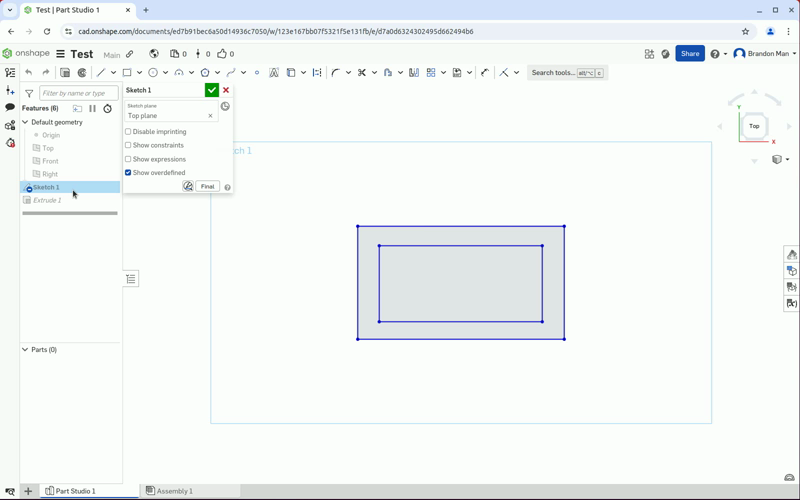
mouse_move(229, 92)
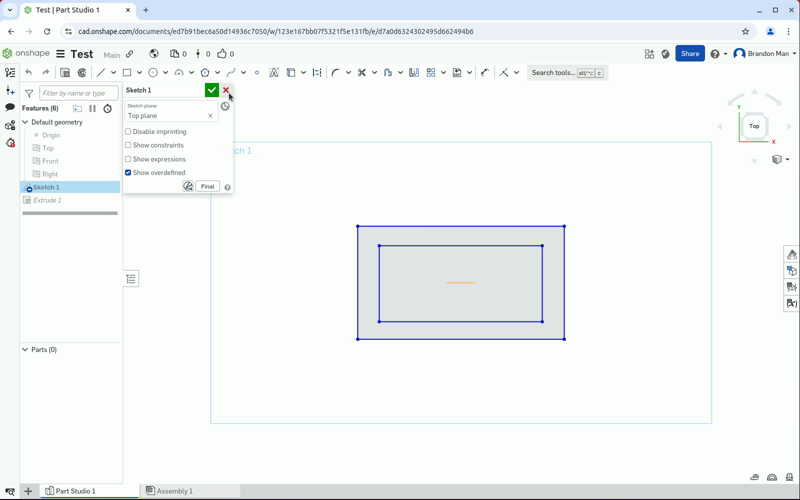
click(229, 92)
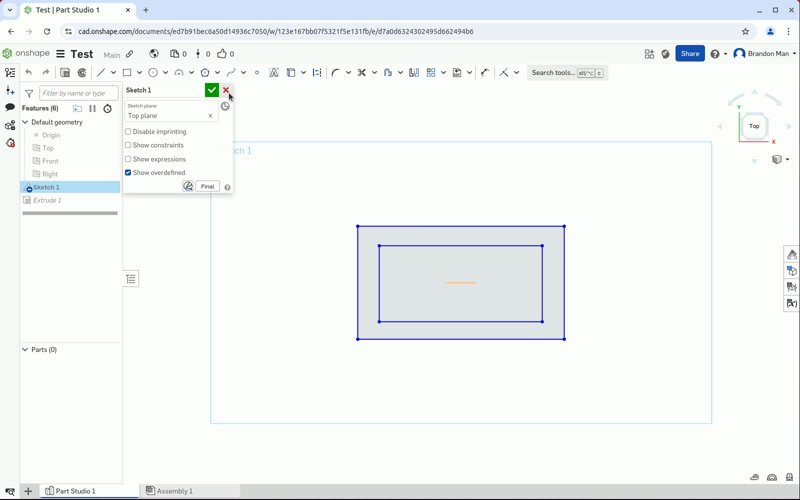
key(shift+s)
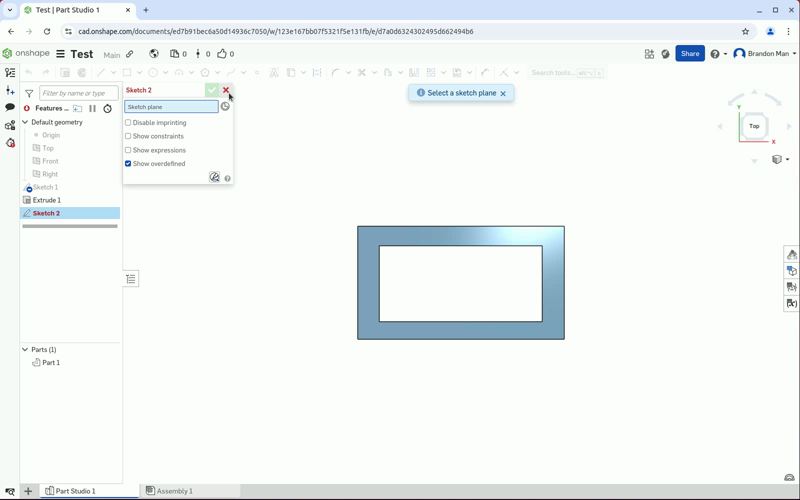
mouse_move(73, 150)
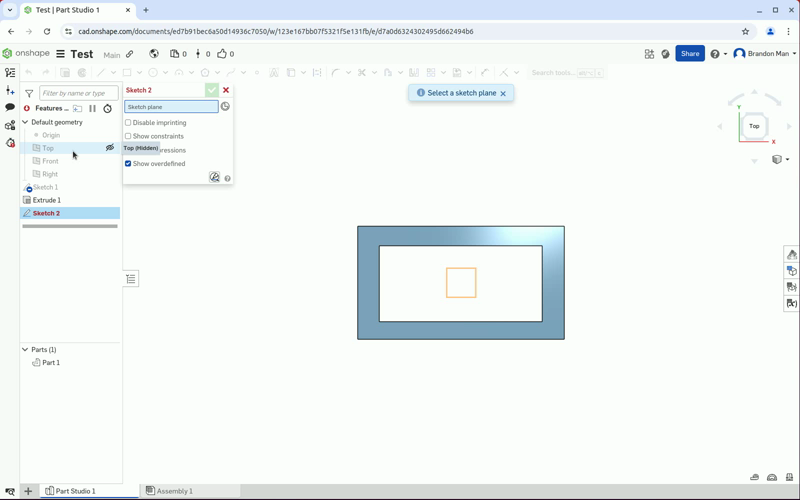
click(73, 150)
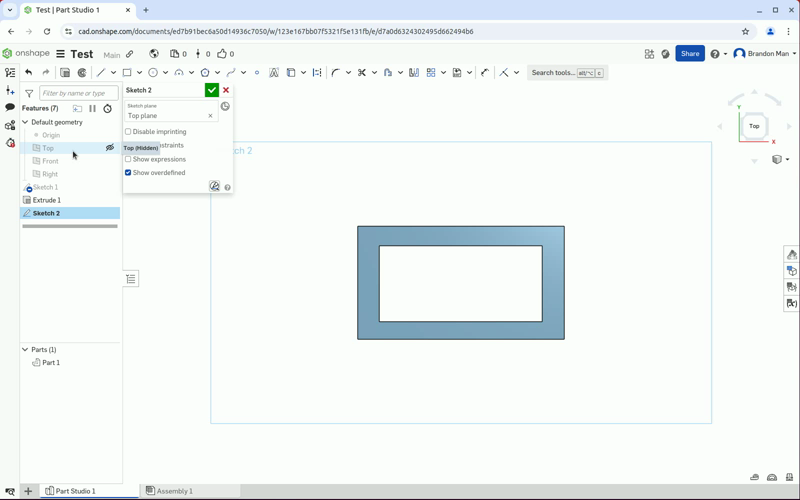
mouse_move(73, 352)
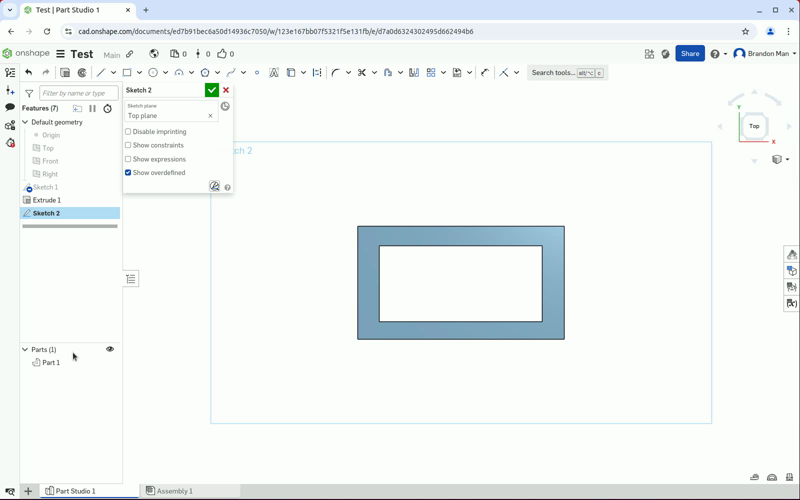
key(y)
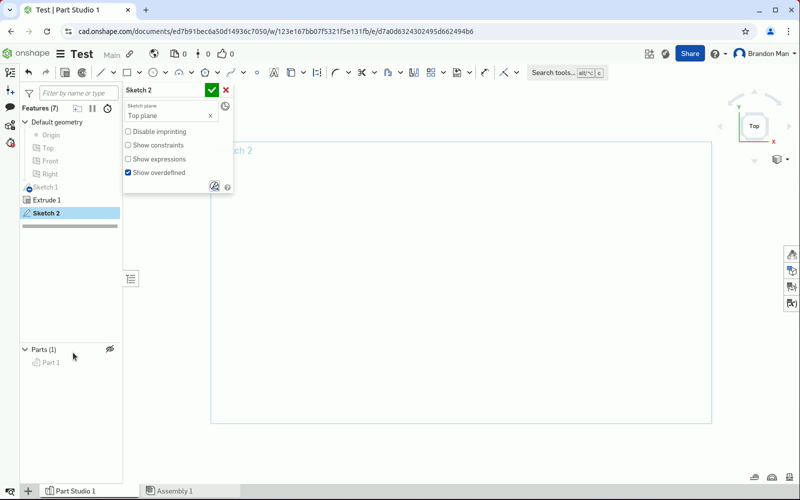
key(l)
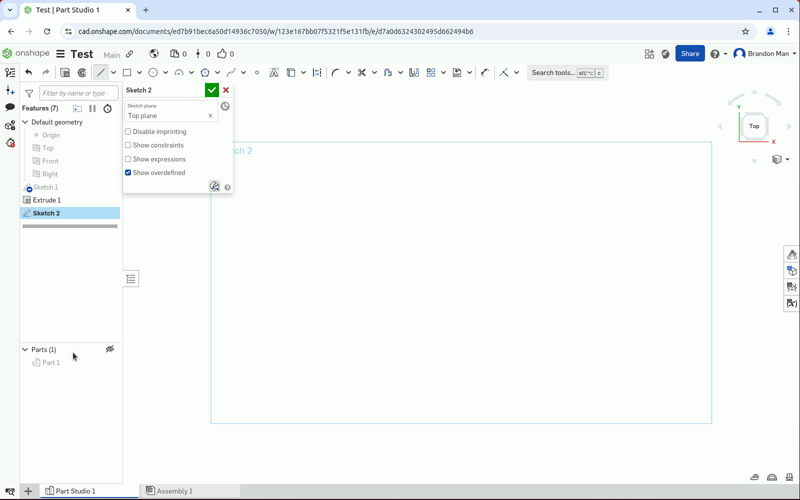
key_down(shift)
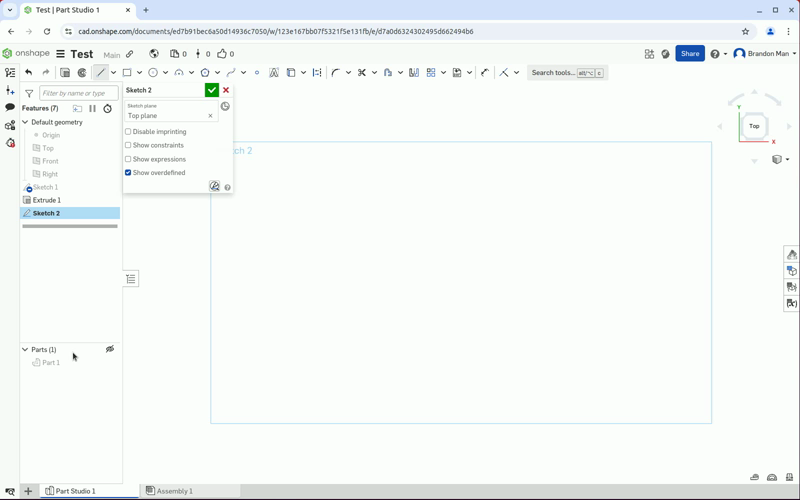
mouse_move(357, 339)
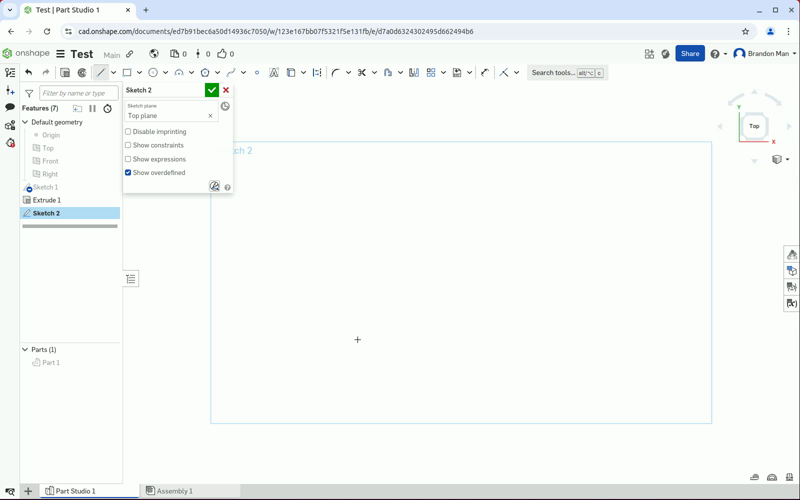
click(357, 339)
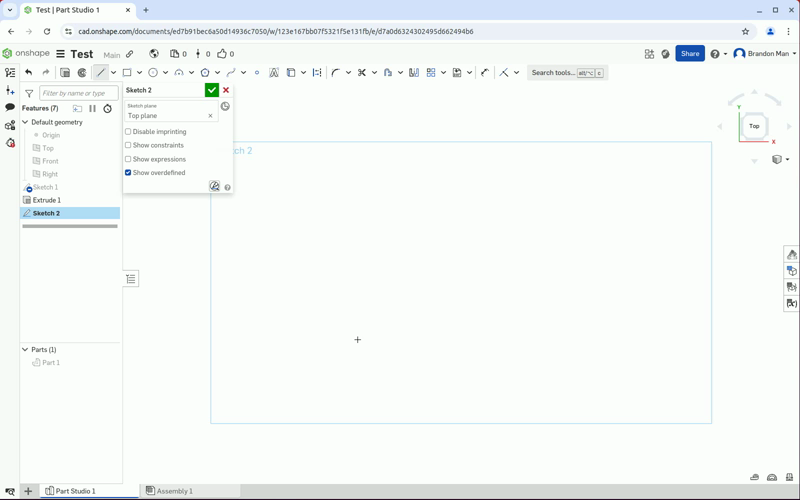
key_up(shift)
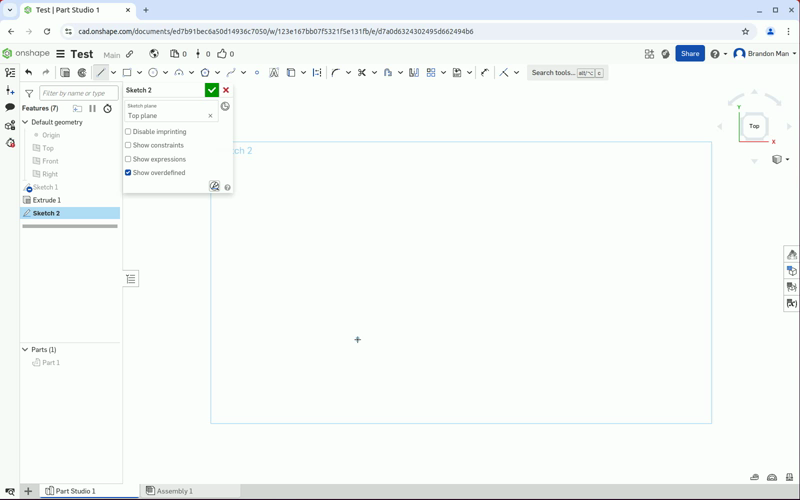
key_down(shift)
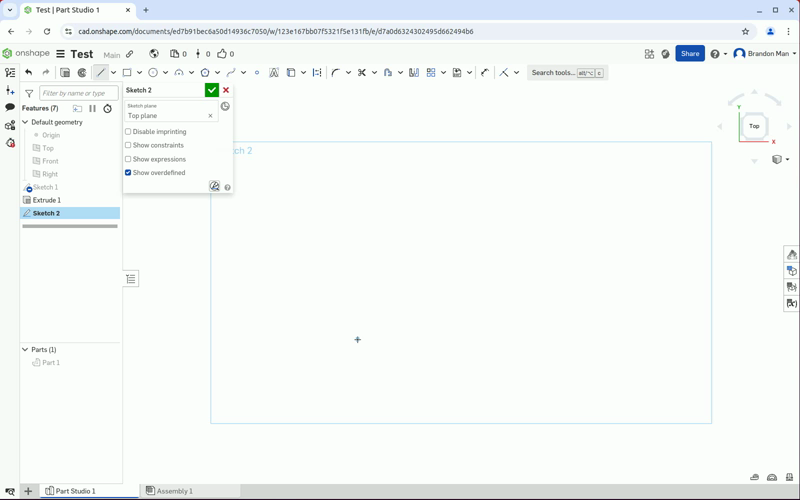
mouse_move(564, 339)
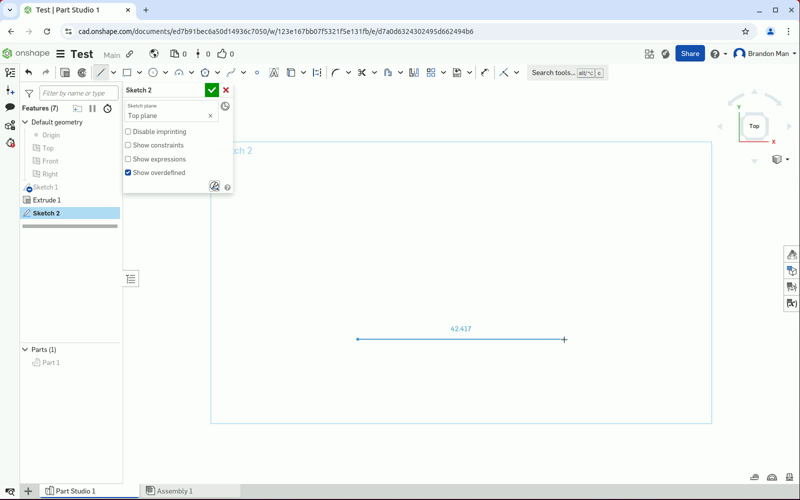
click(564, 339)
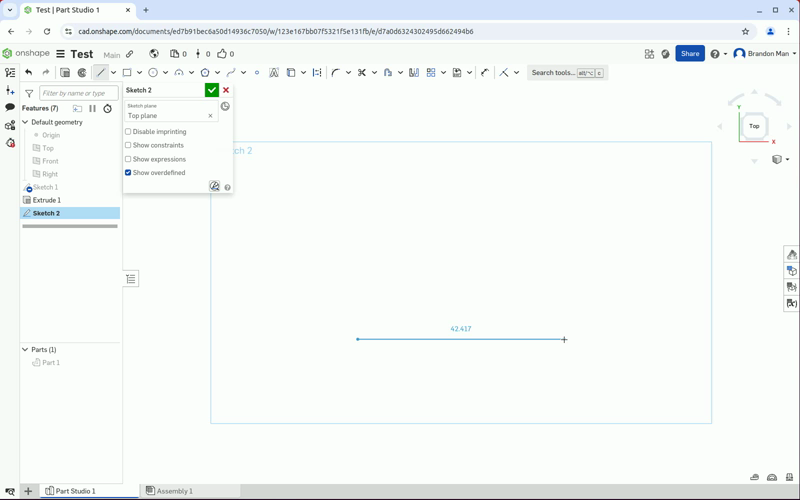
key_up(shift)
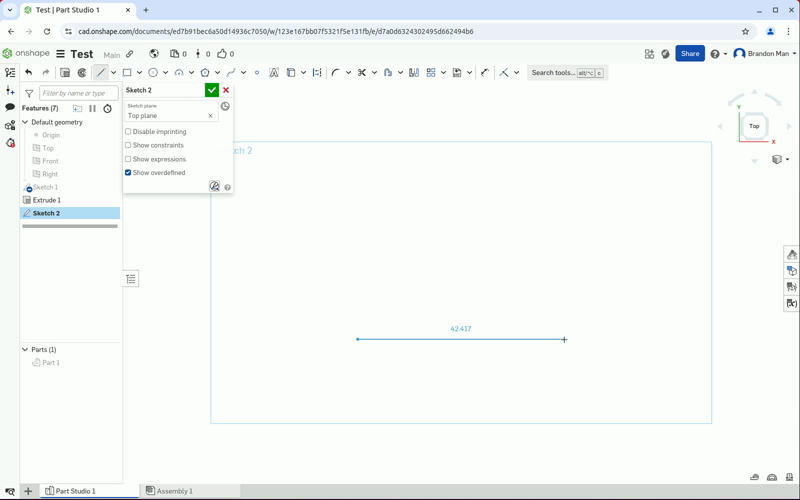
key_down(shift)
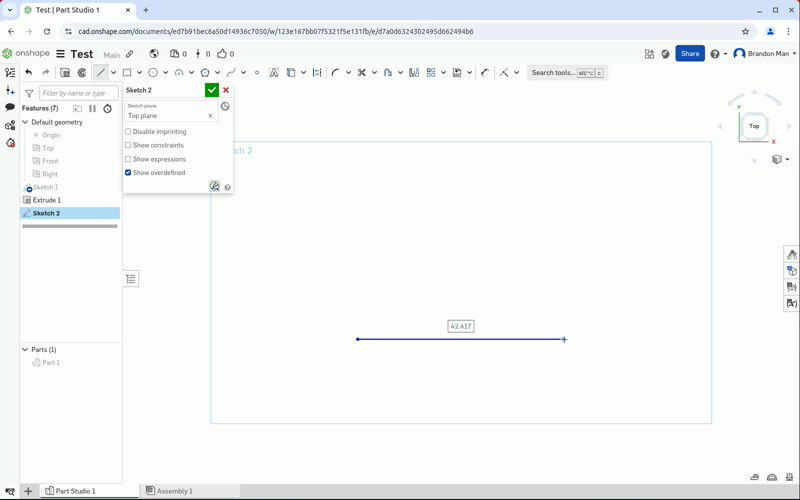
mouse_move(564, 226)
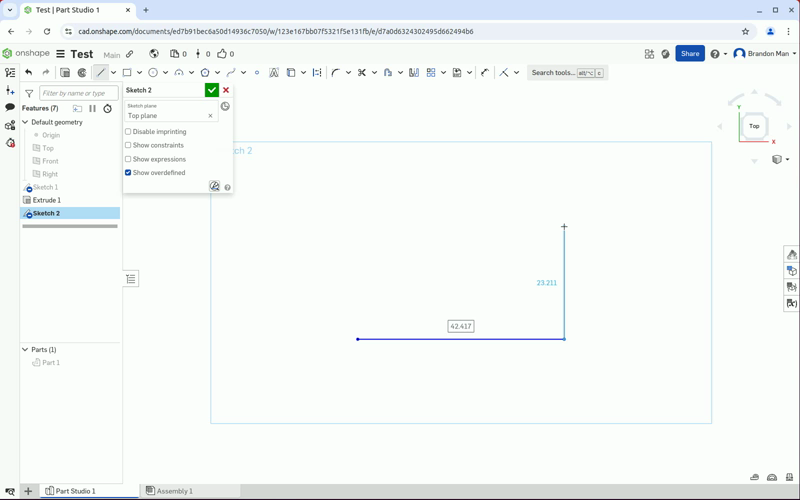
click(564, 226)
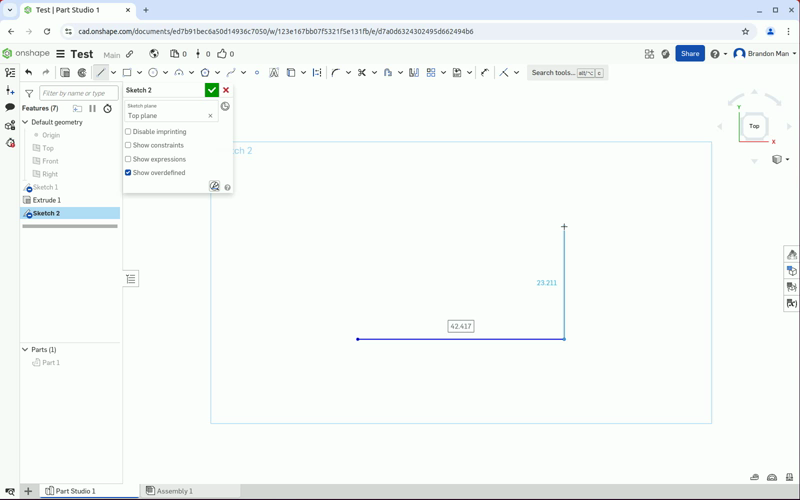
key_up(shift)
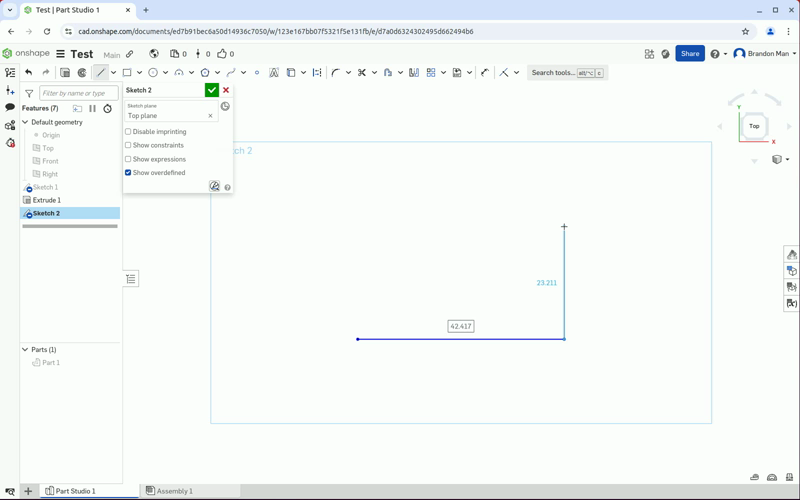
key_down(shift)
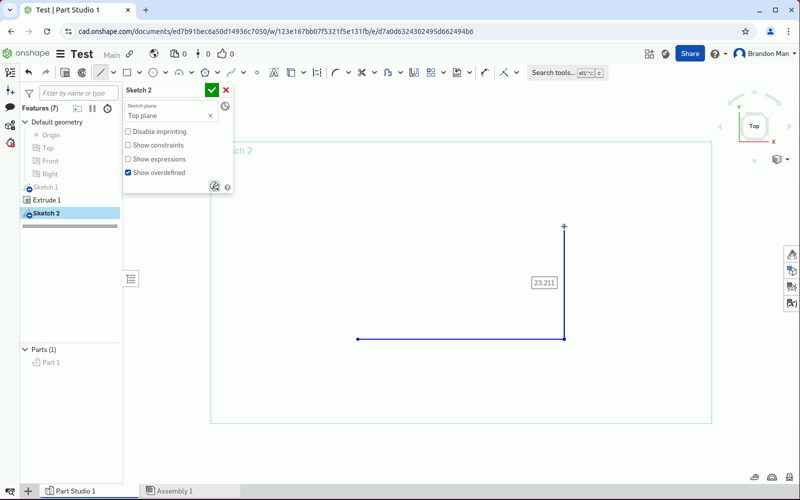
mouse_move(357, 226)
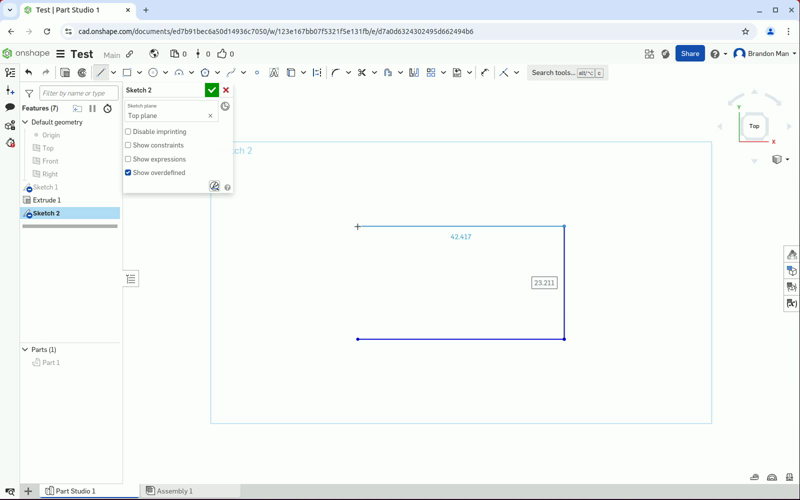
click(357, 226)
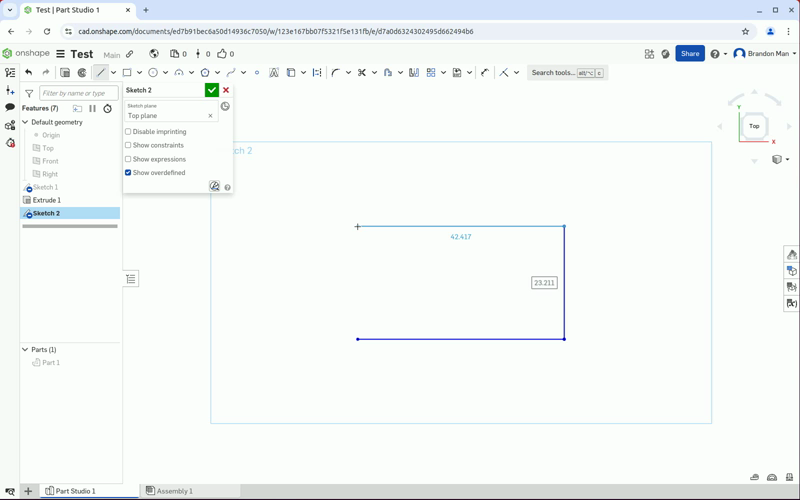
key_up(shift)
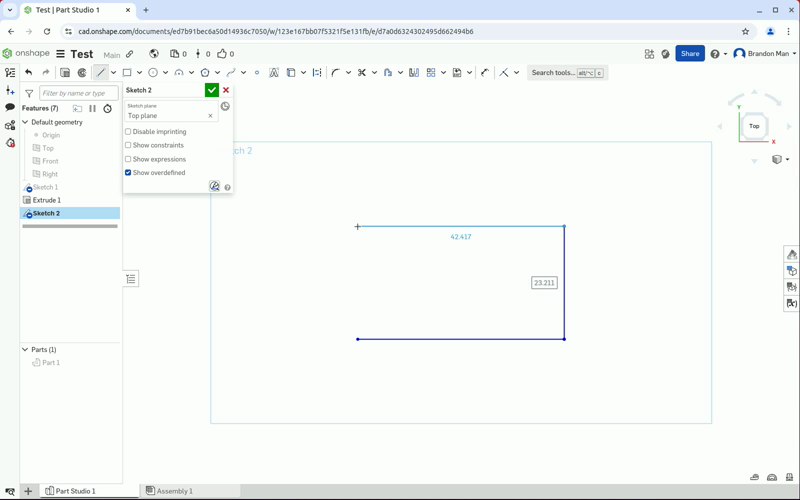
key_down(shift)
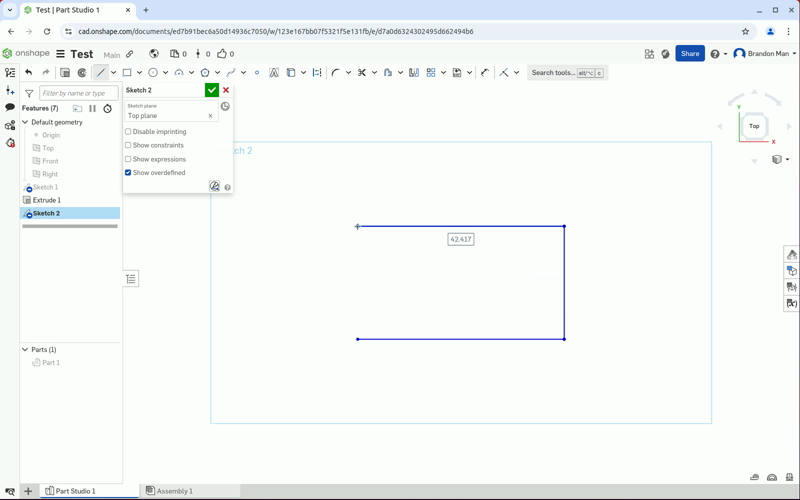
mouse_move(357, 339)
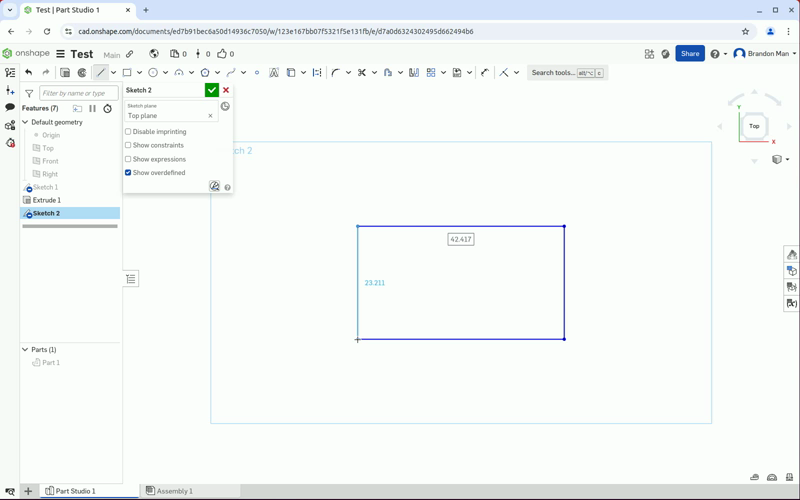
key_up(shift)
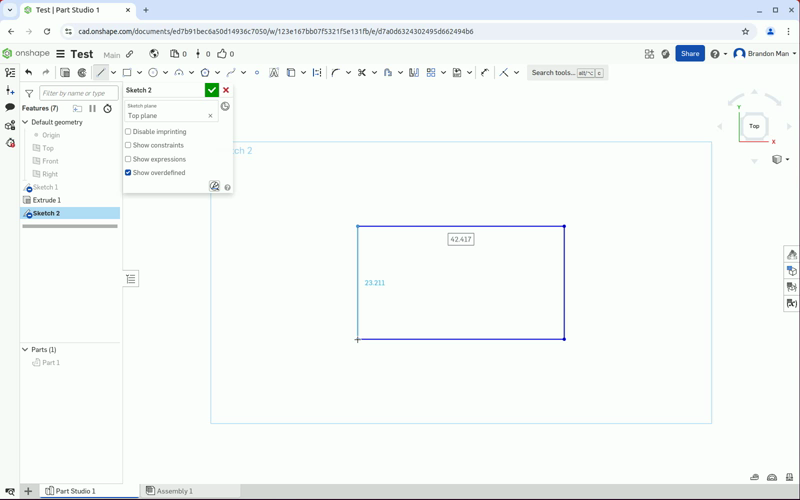
click(357, 339)
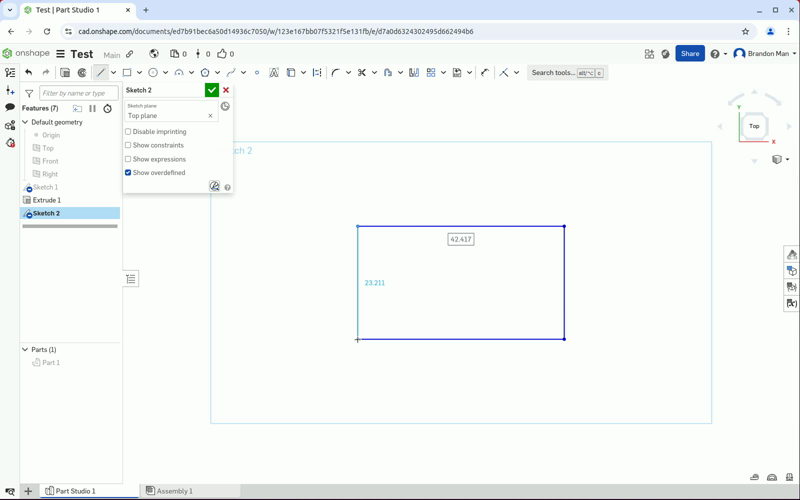
key(esc)
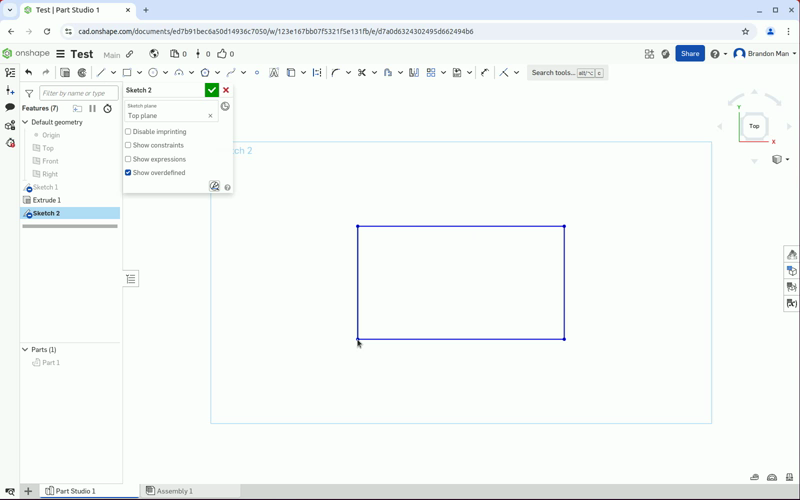
key(l)
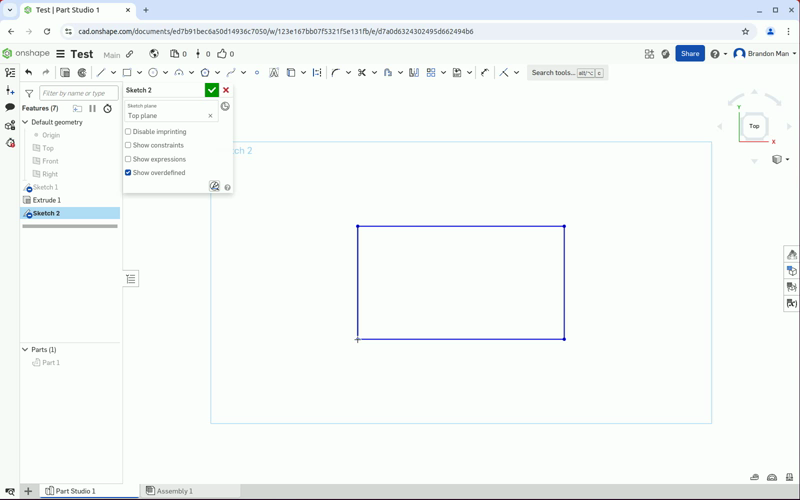
key_down(shift)
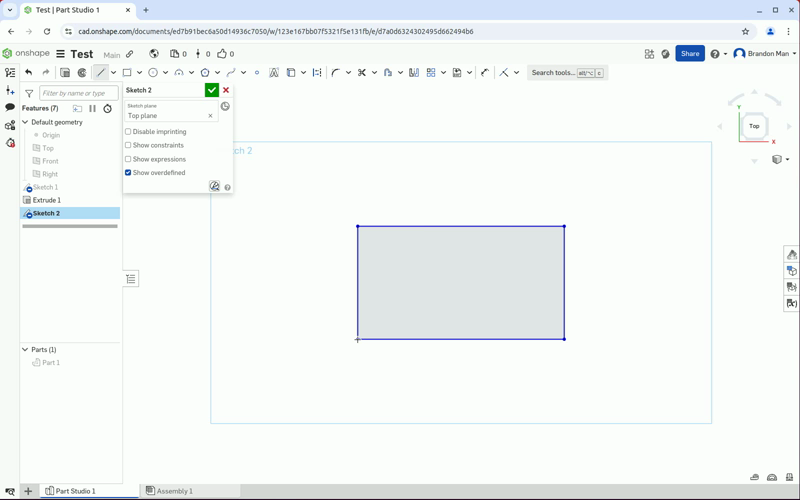
mouse_move(379, 321)
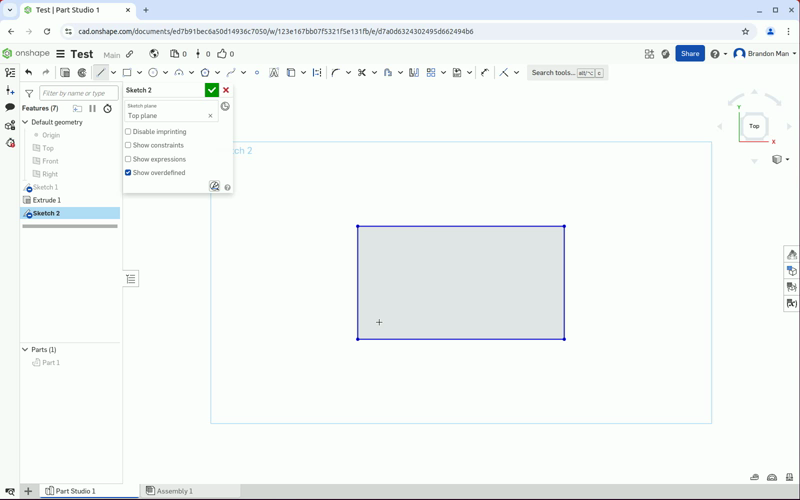
click(379, 321)
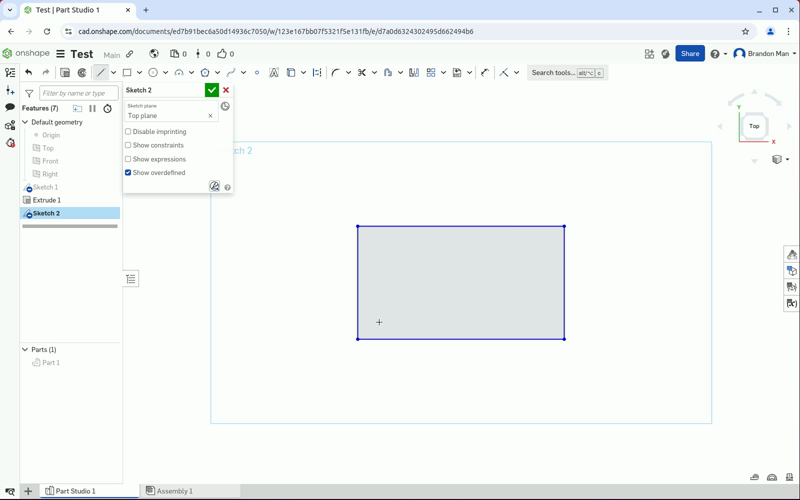
key_up(shift)
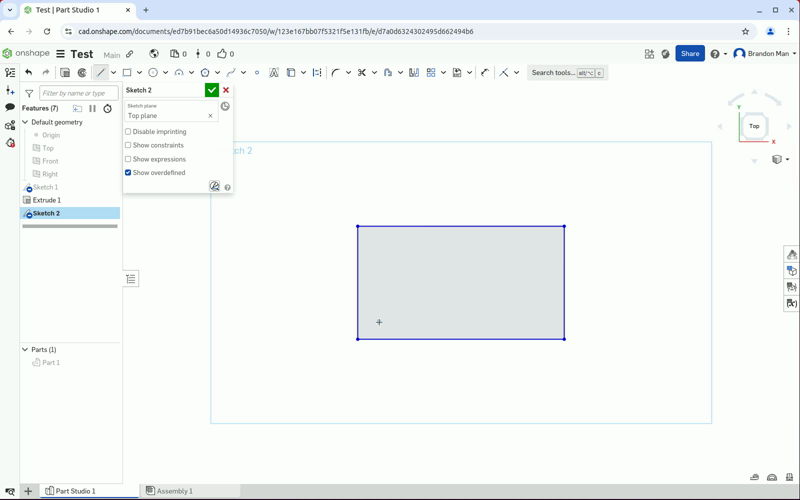
key_down(shift)
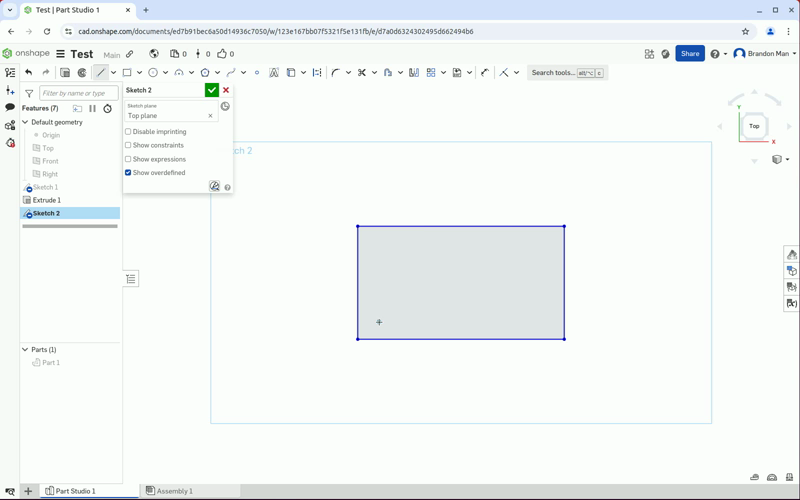
mouse_move(542, 321)
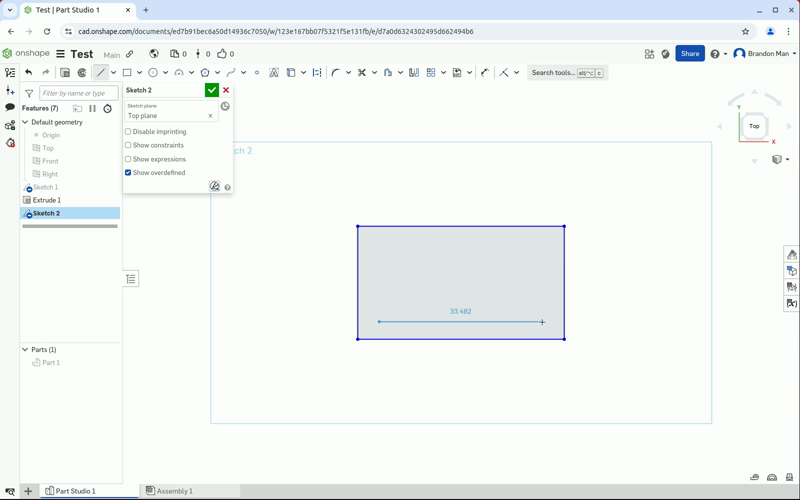
click(542, 321)
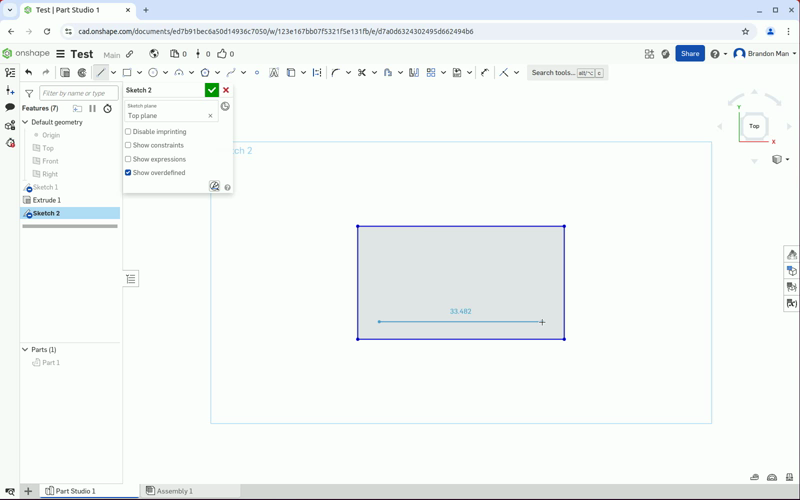
key_up(shift)
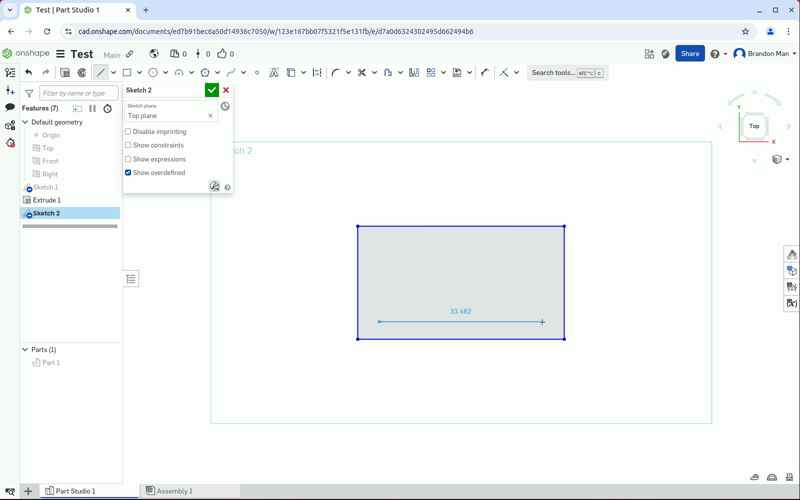
key_down(shift)
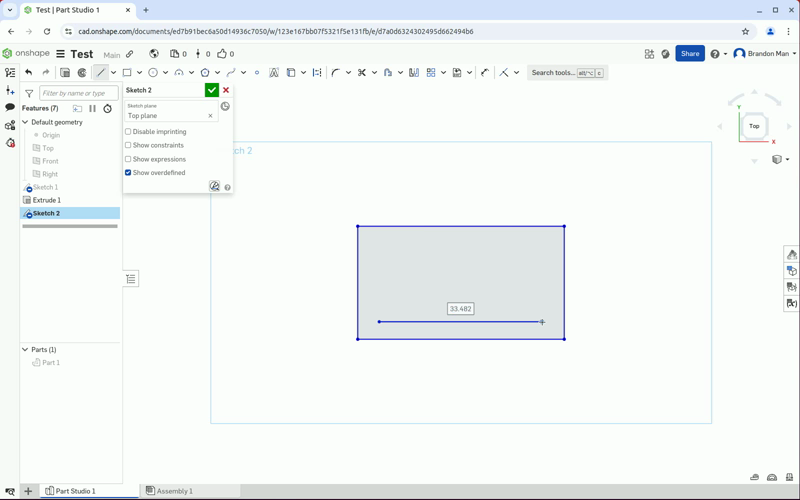
mouse_move(542, 245)
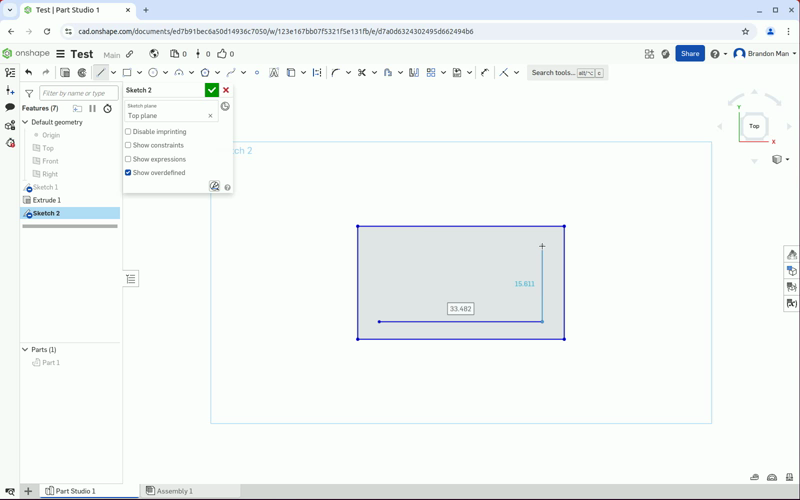
click(542, 245)
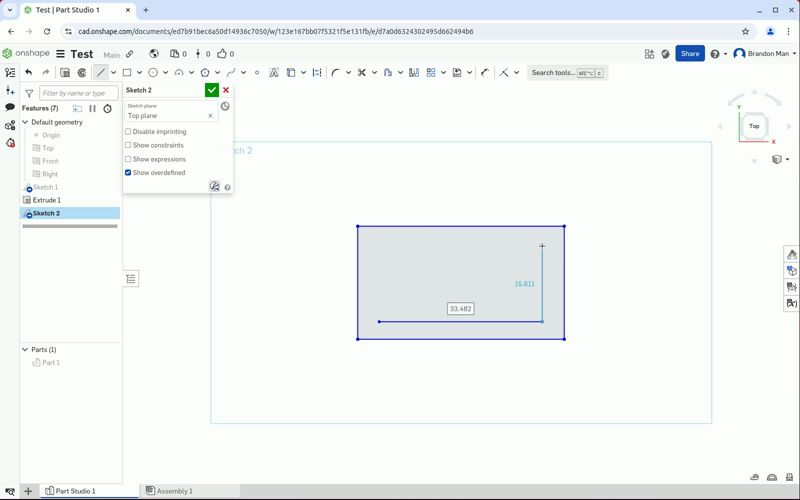
key_up(shift)
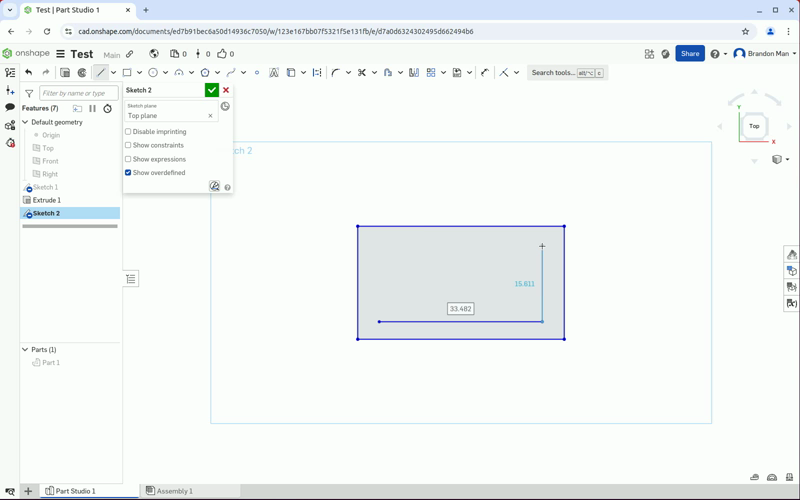
key_down(shift)
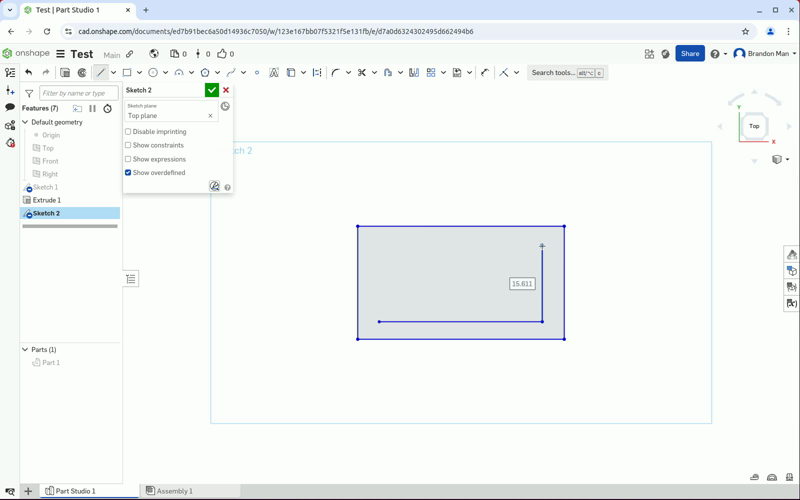
mouse_move(379, 245)
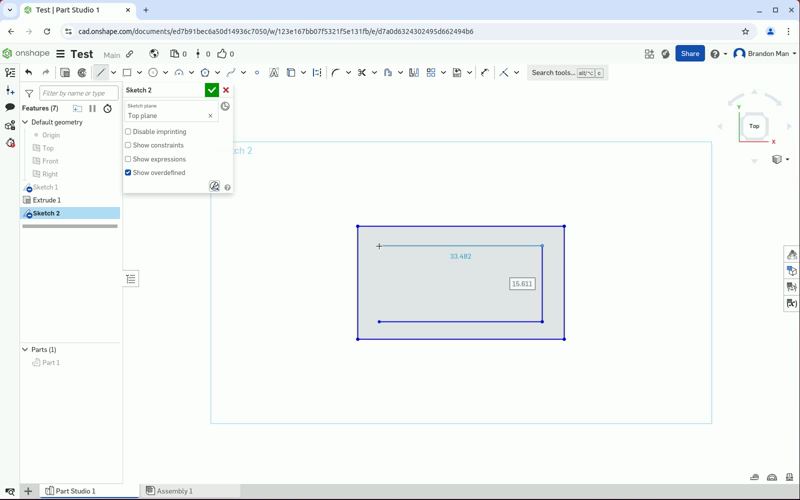
click(379, 245)
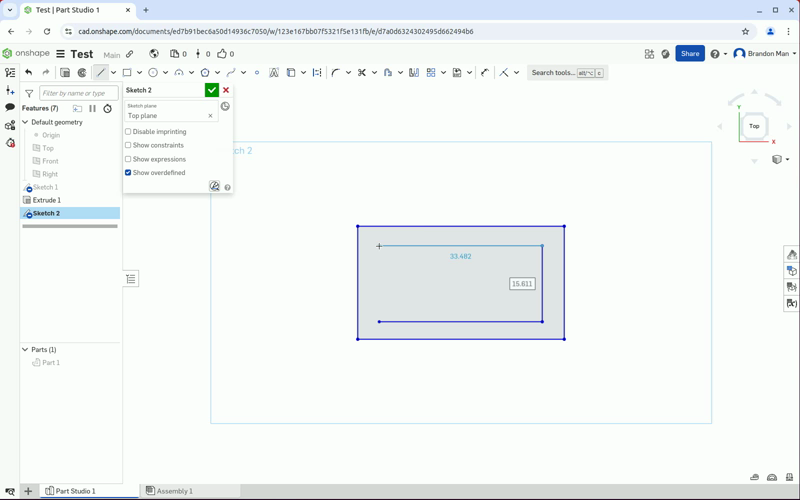
key_up(shift)
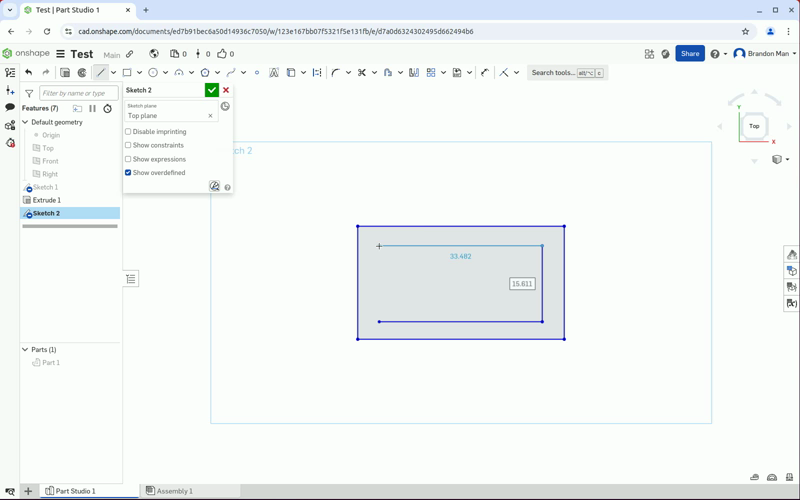
key_down(shift)
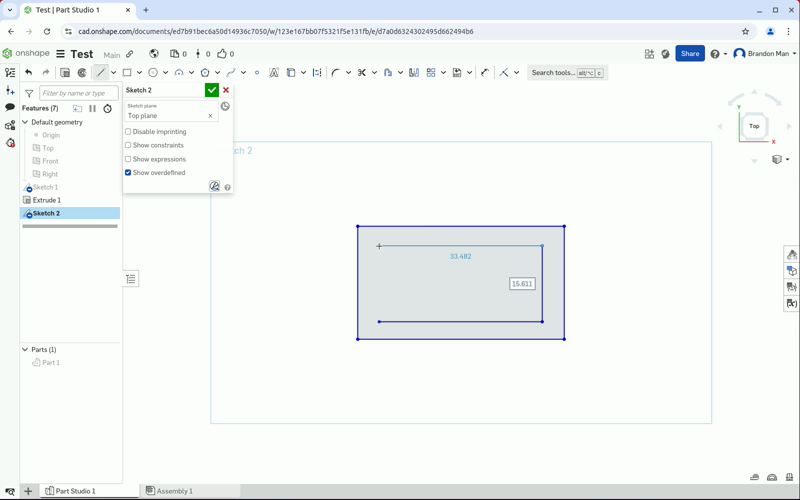
mouse_move(379, 321)
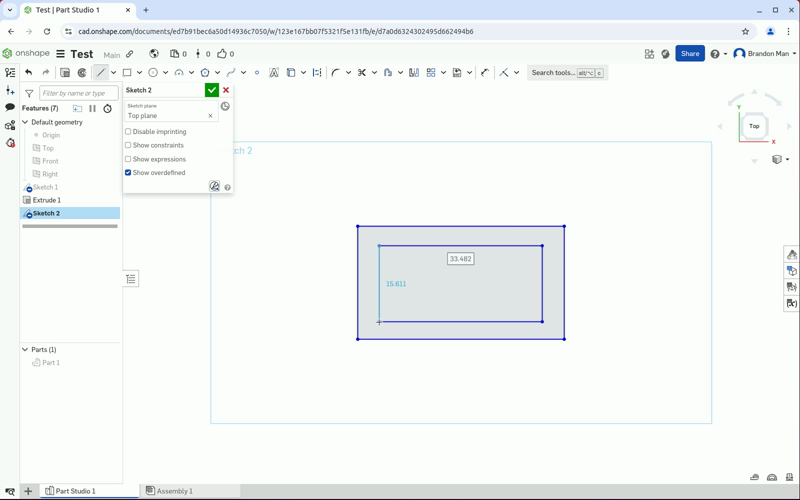
key_up(shift)
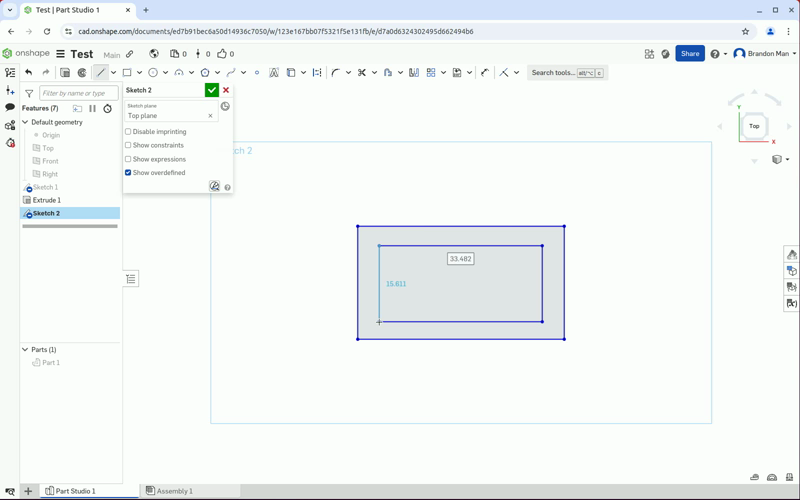
click(379, 321)
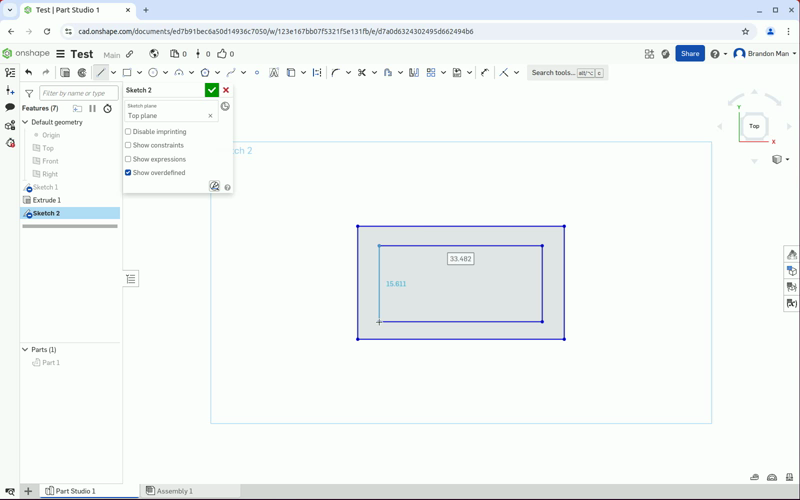
key(esc)
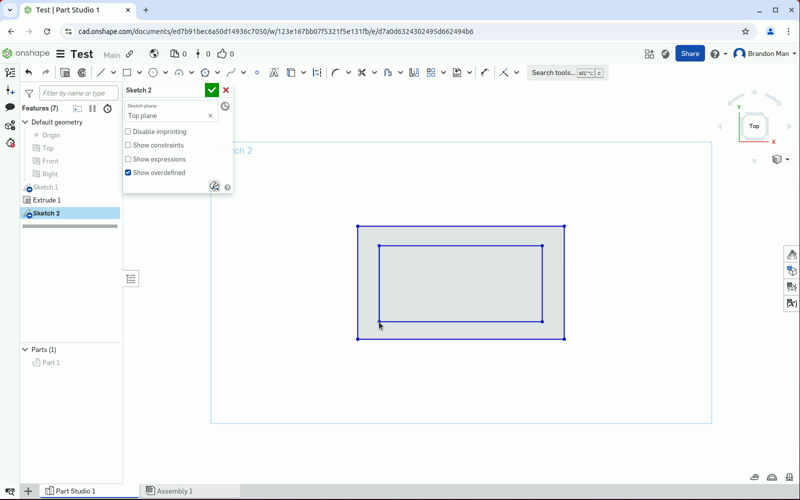
mouse_move(371, 320)
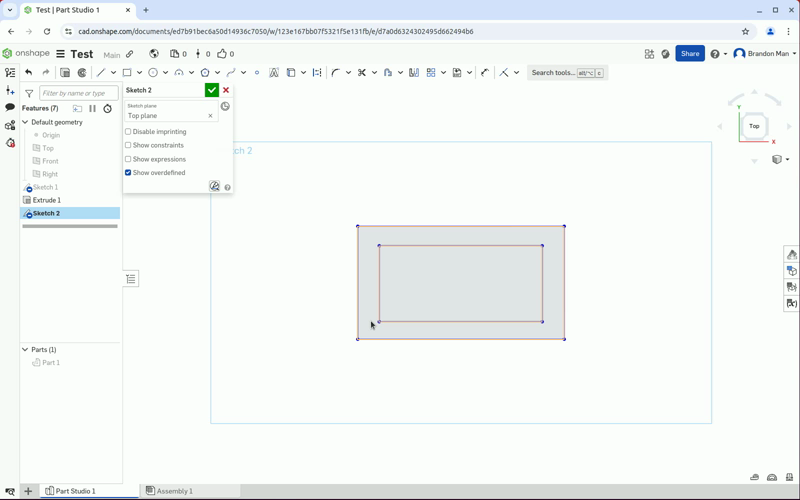
click(371, 320)
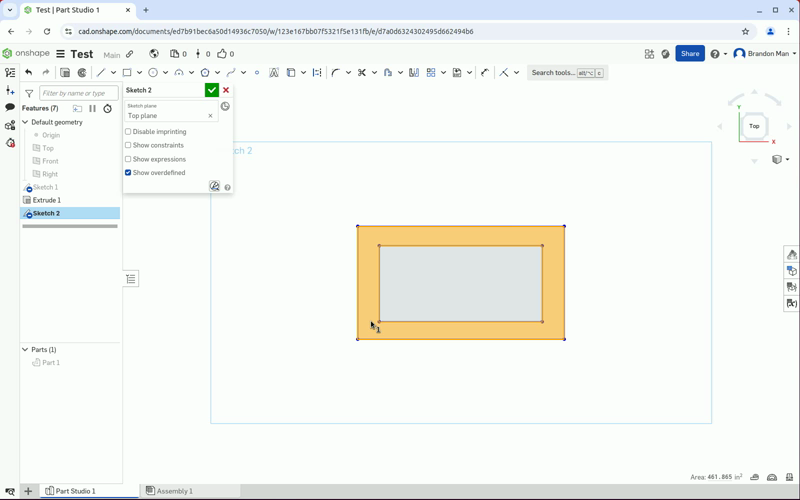
mouse_move(73, 352)
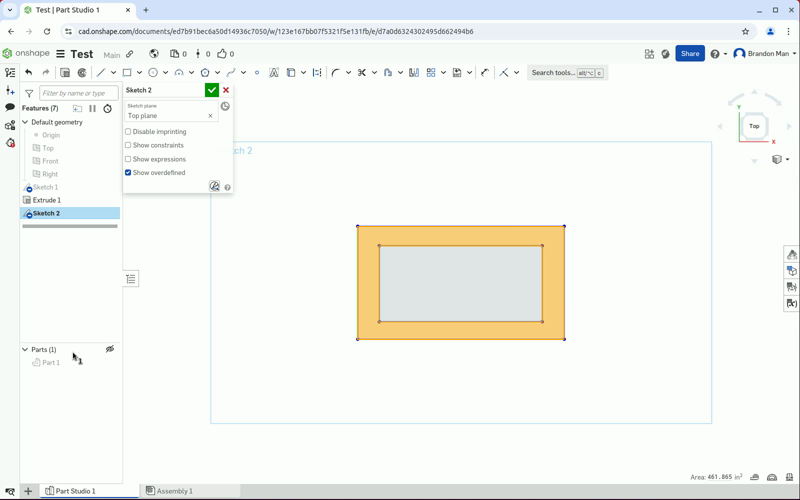
key(shift+y)
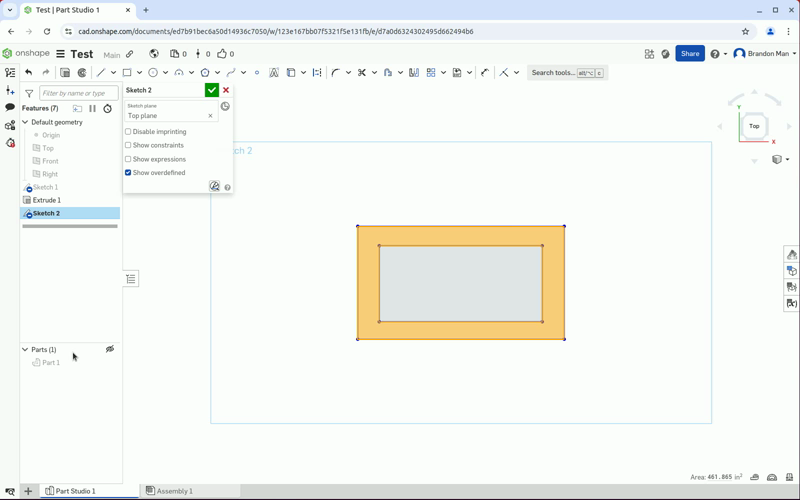
key(shift+e)
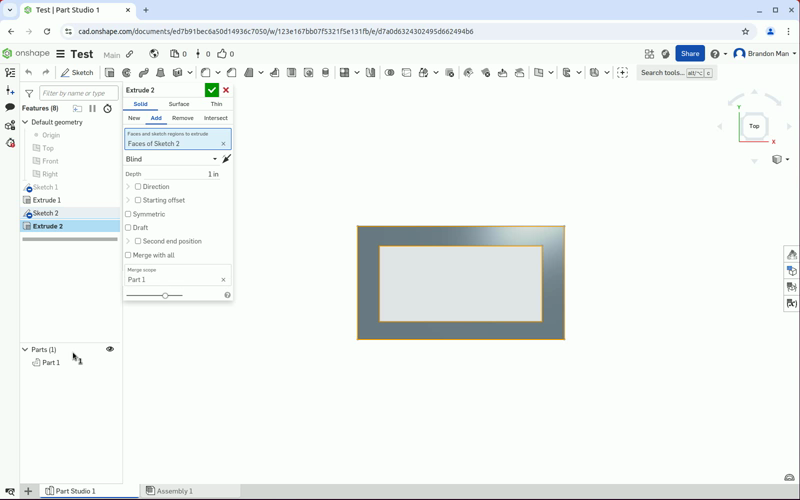
mouse_move(143, 106)
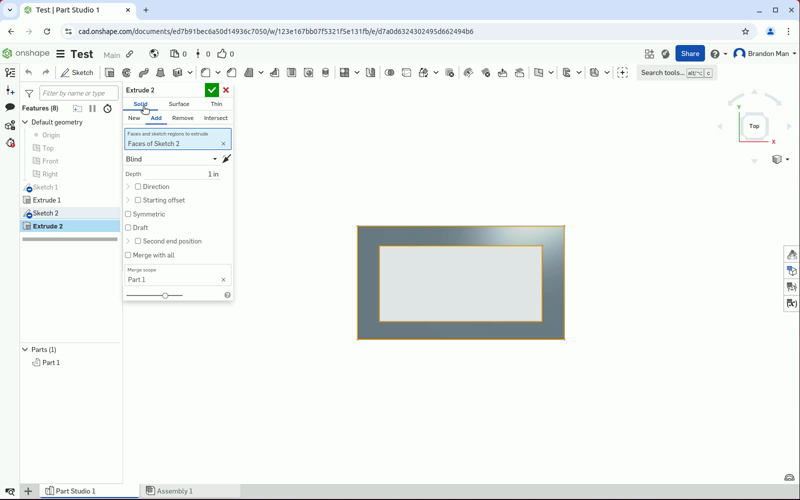
click(143, 106)
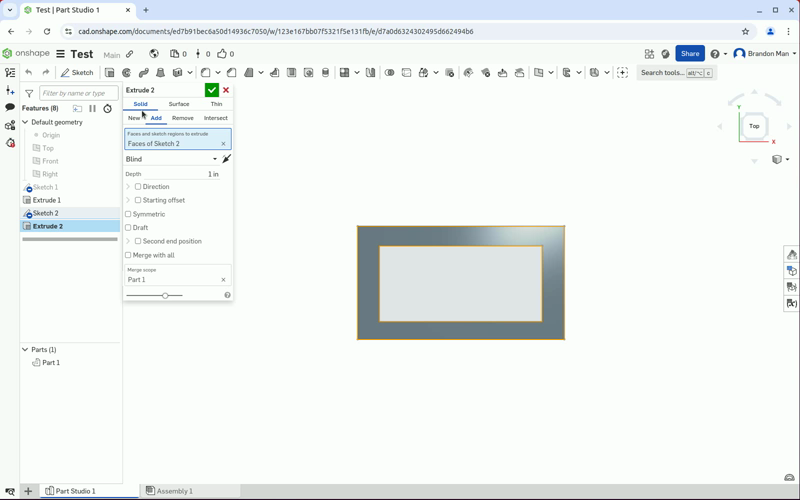
mouse_move(137, 120)
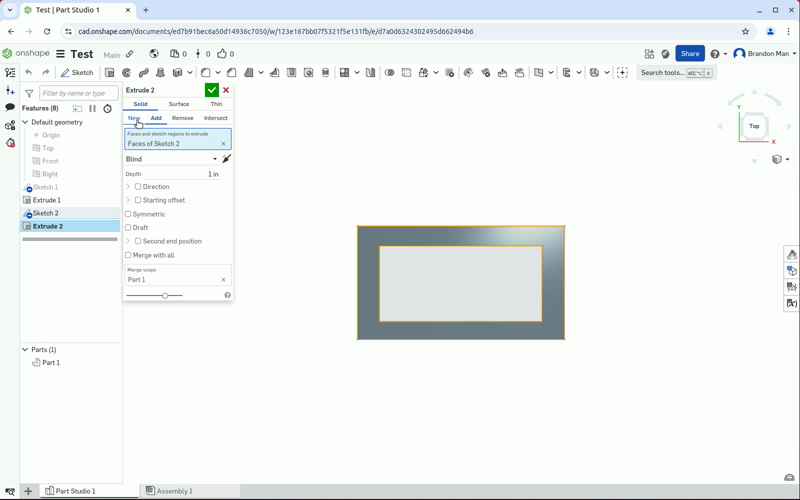
click(137, 120)
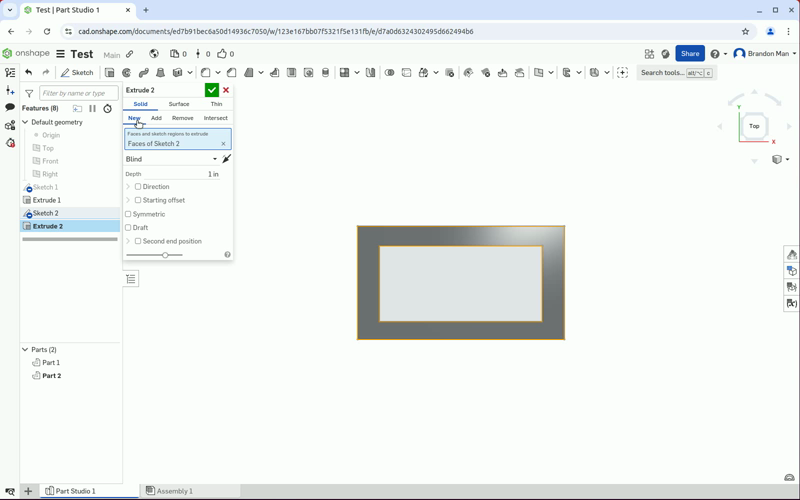
key(tab, 4)
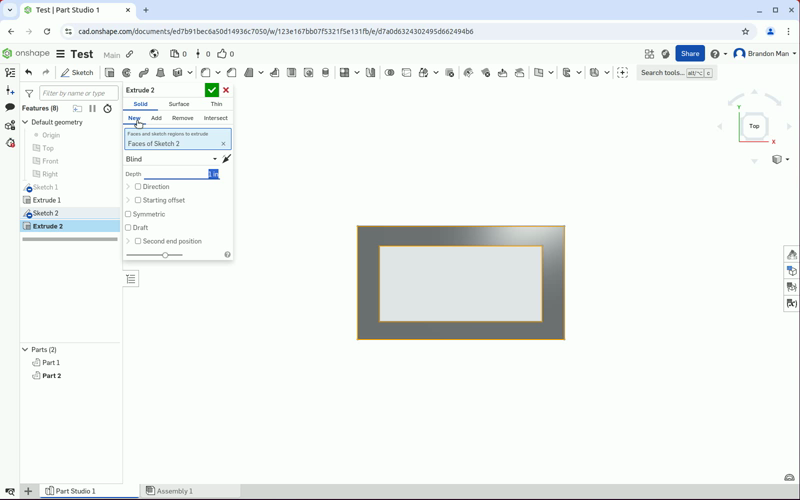
text(0.722)
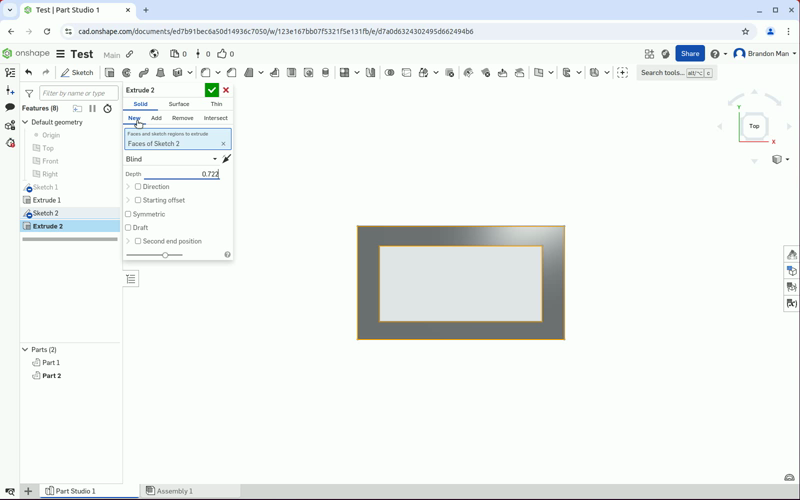
key(enter)
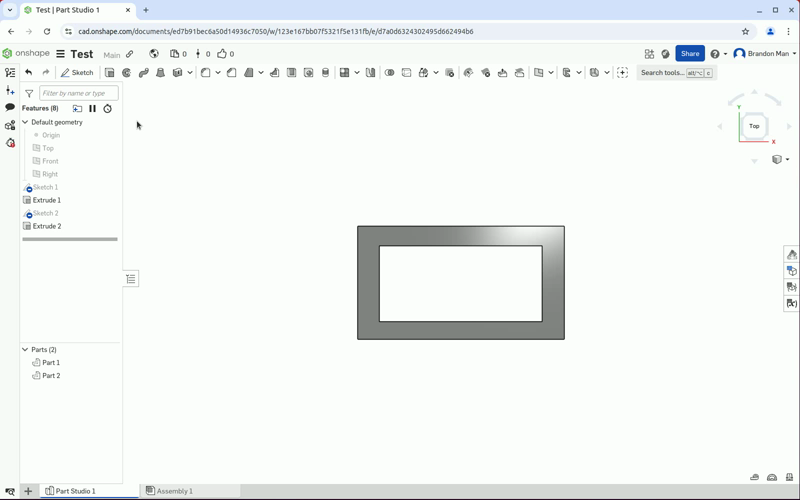
key(shift+h)
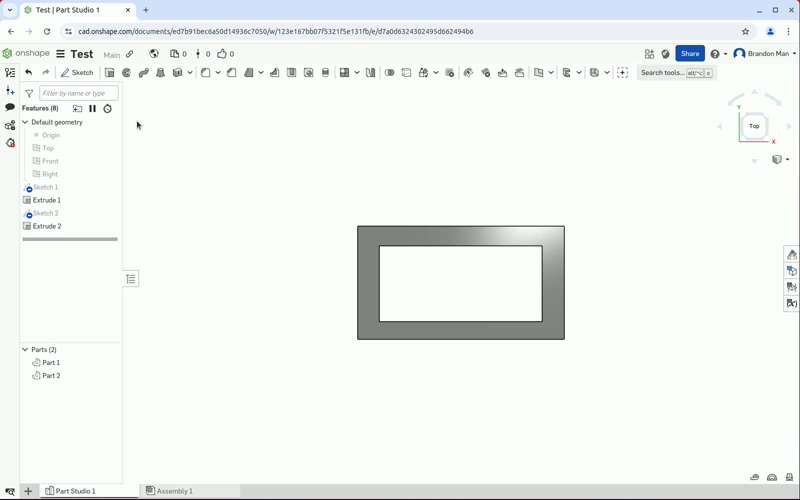
key(shift+h)
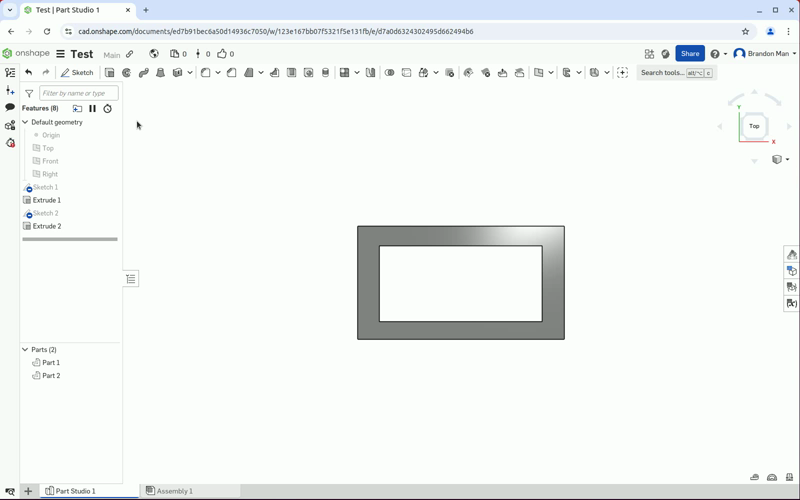
mouse_move(73, 189)
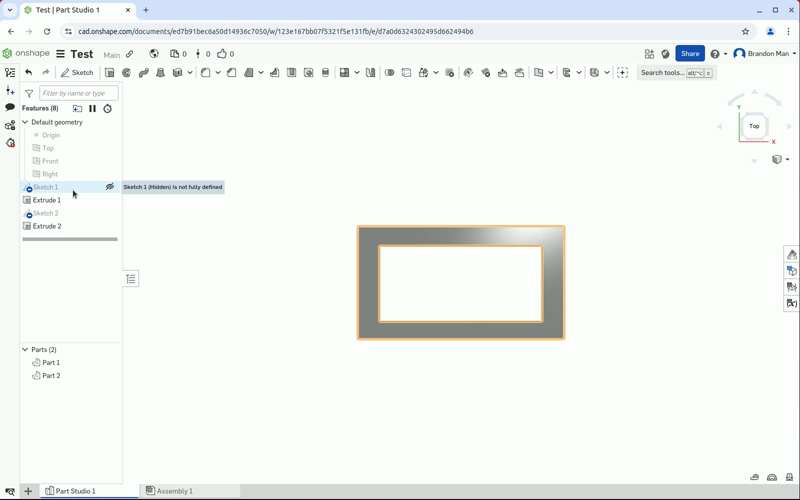
click(73, 189)
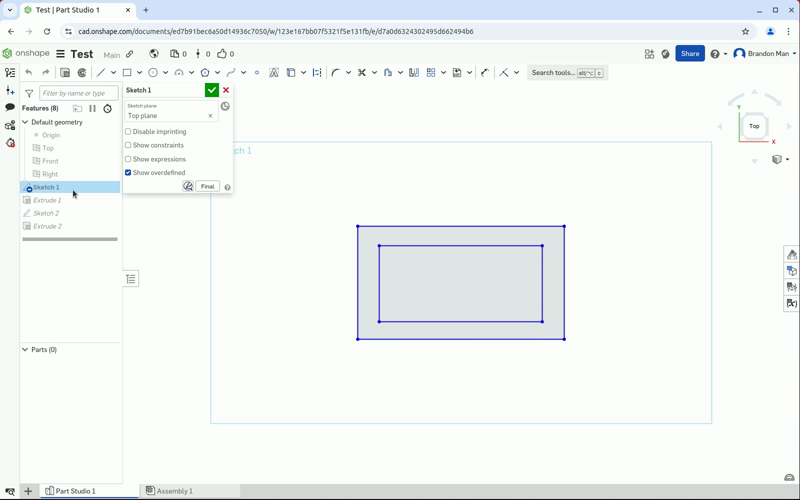
mouse_move(229, 92)
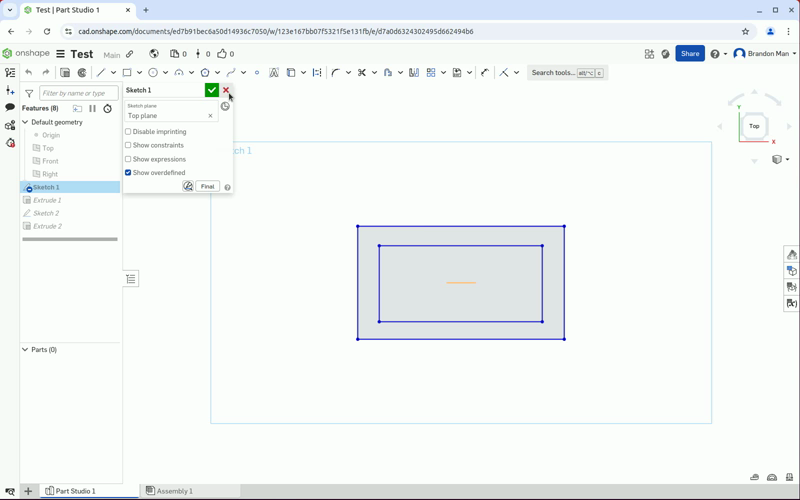
click(229, 92)
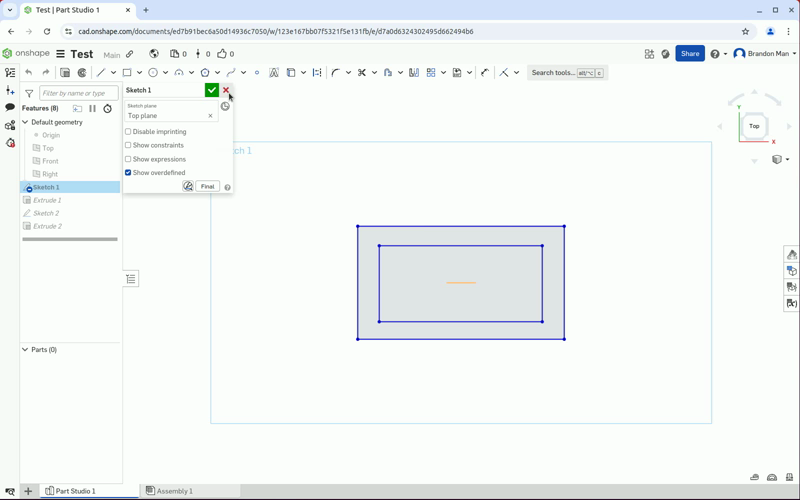
key(shift+s)
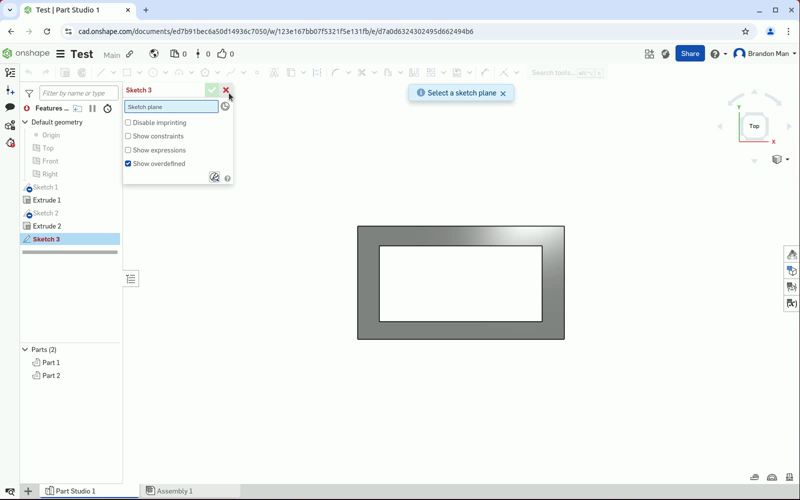
mouse_move(73, 150)
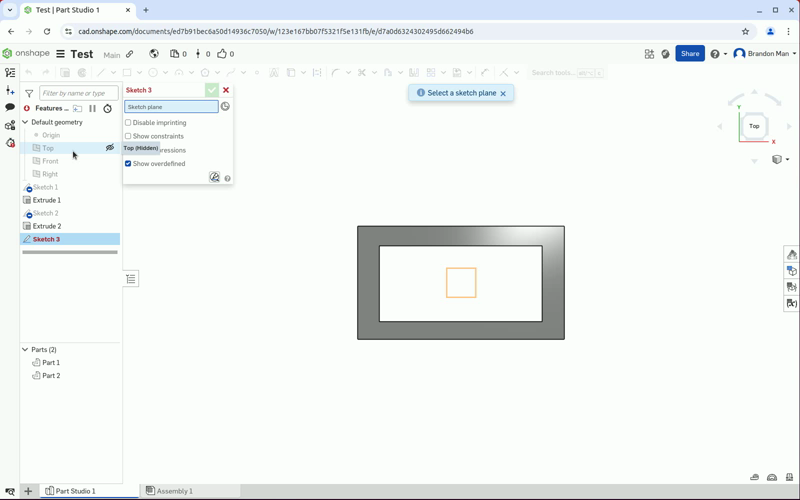
click(73, 150)
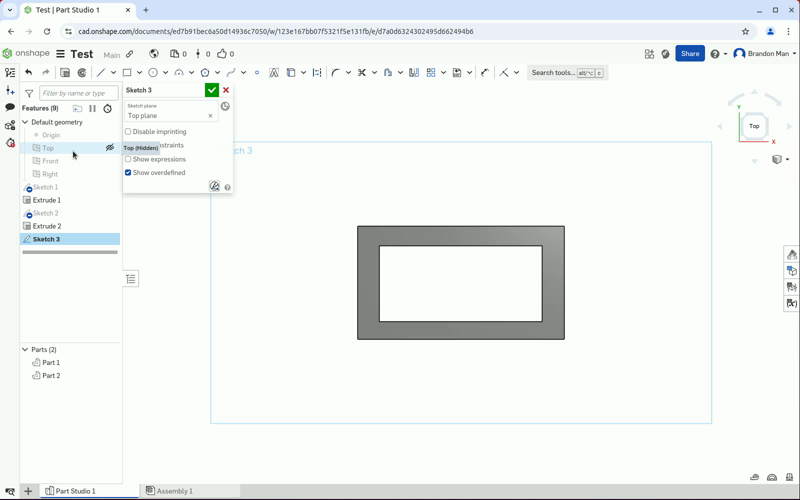
mouse_move(73, 352)
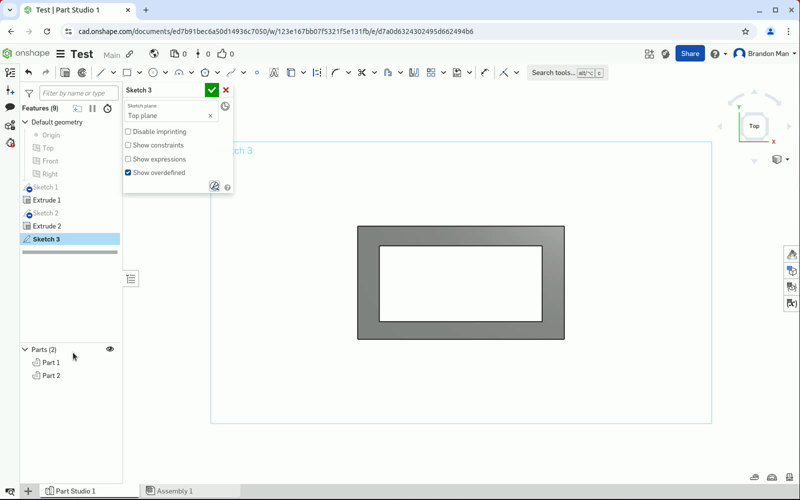
key(y)
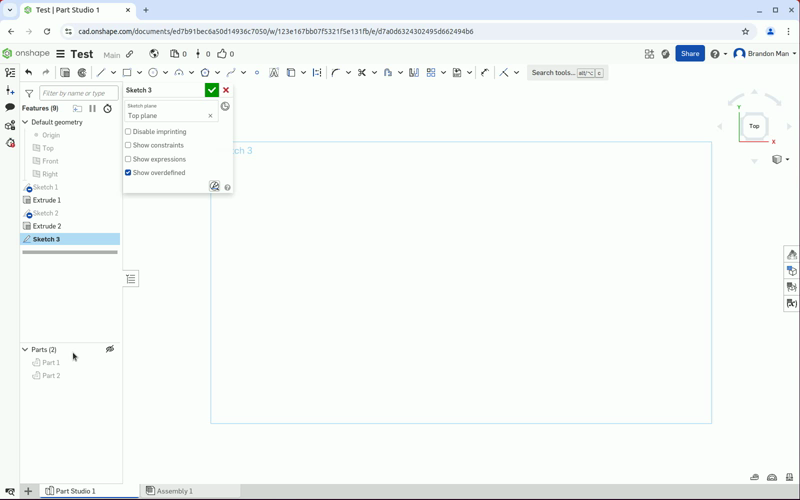
key(l)
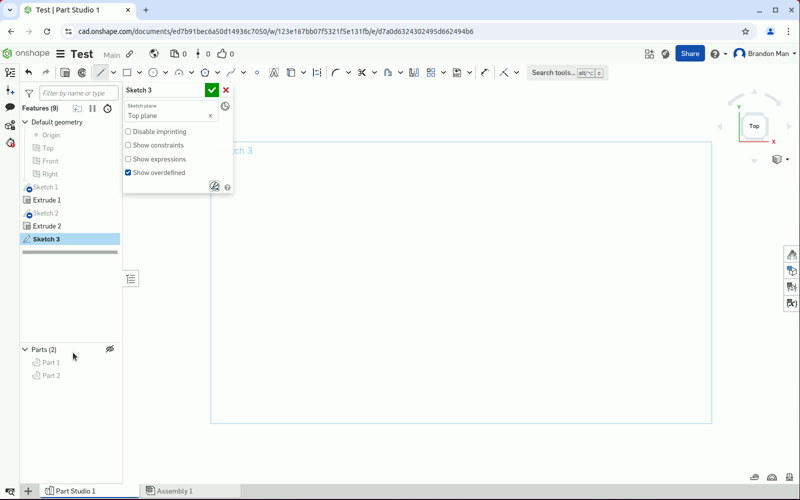
key_down(shift)
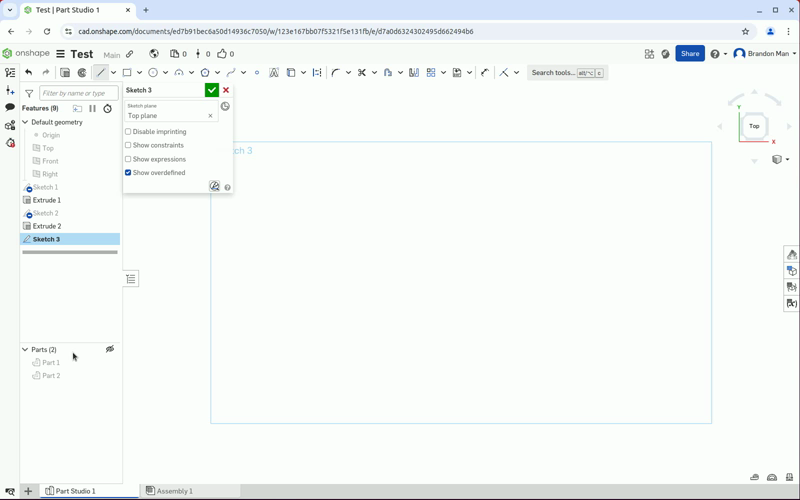
mouse_move(379, 321)
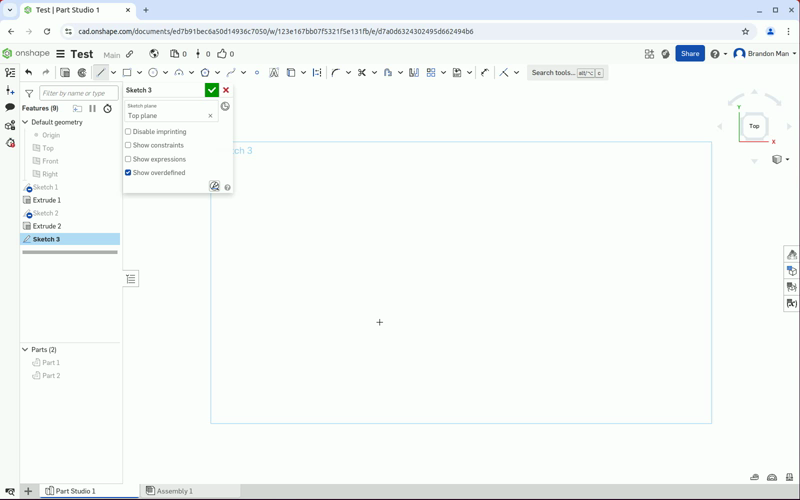
click(379, 321)
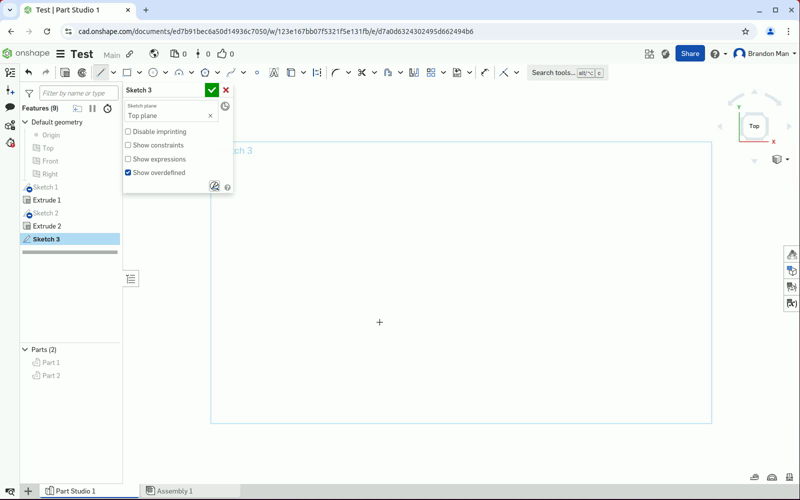
key_up(shift)
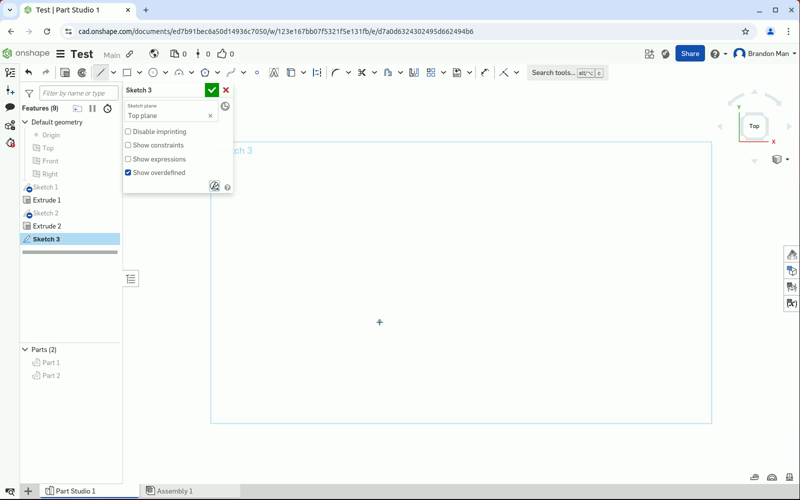
key_down(shift)
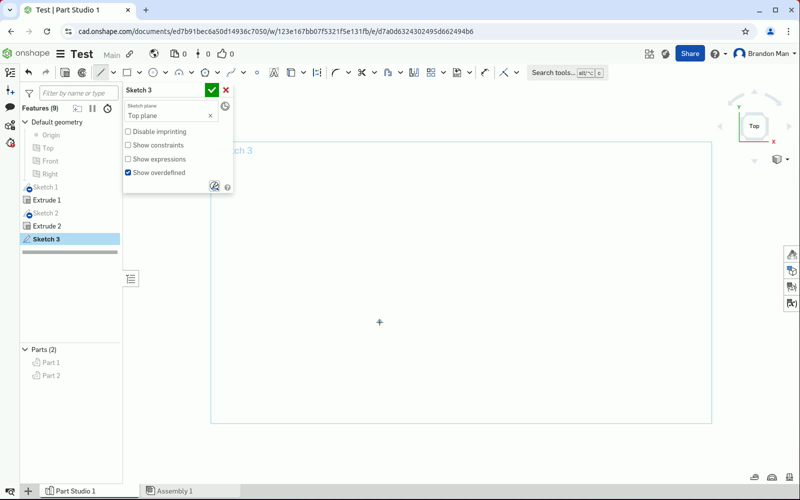
mouse_move(541, 321)
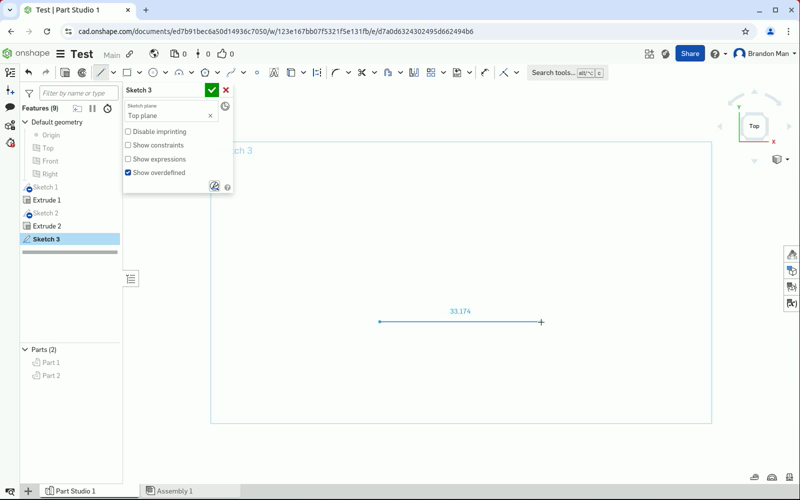
click(541, 321)
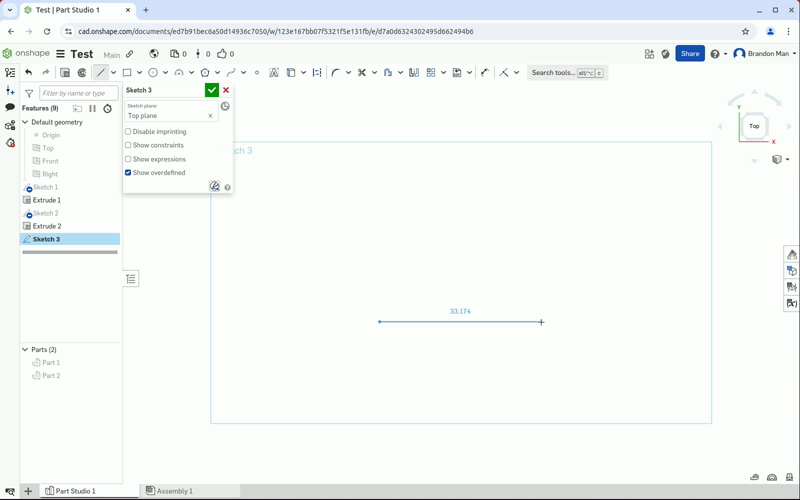
key_up(shift)
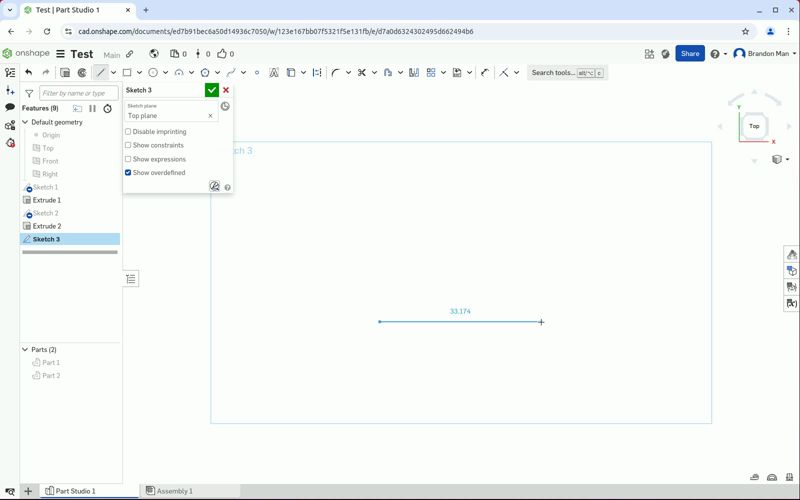
key_down(shift)
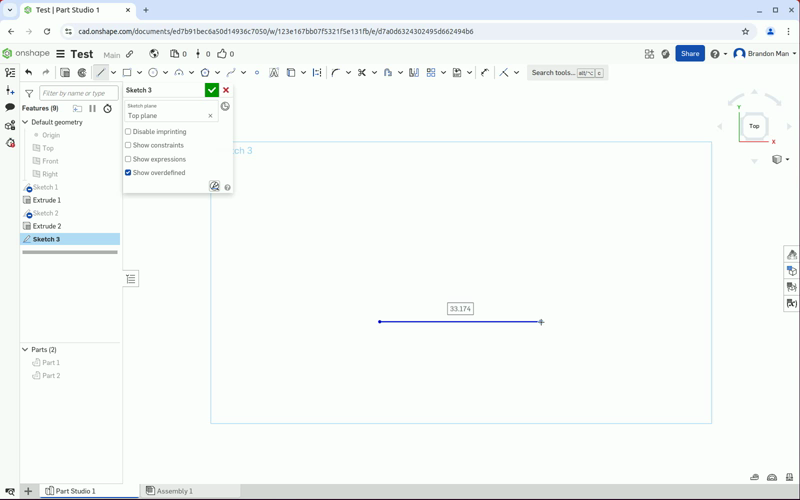
mouse_move(541, 245)
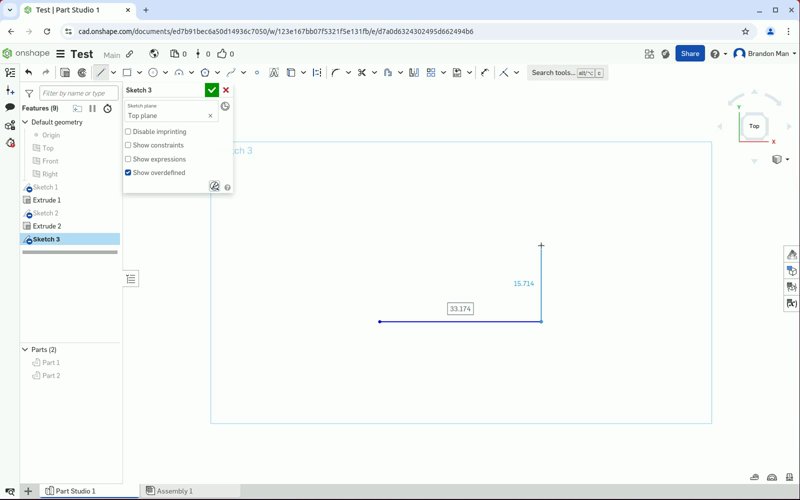
click(541, 245)
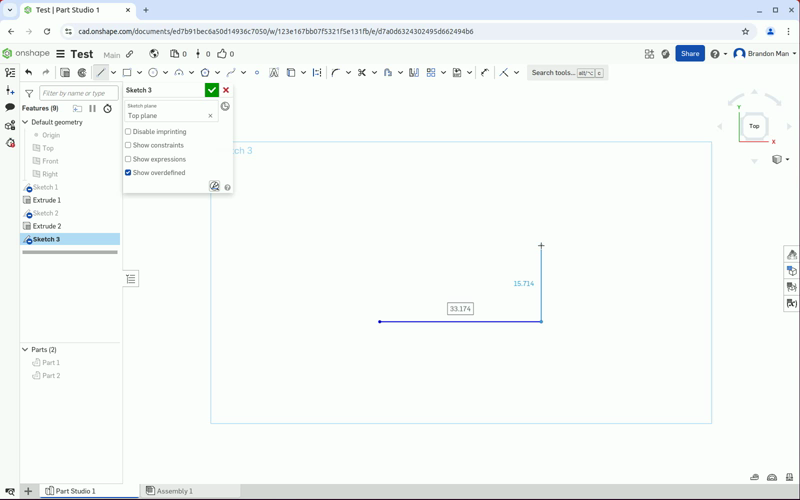
key_up(shift)
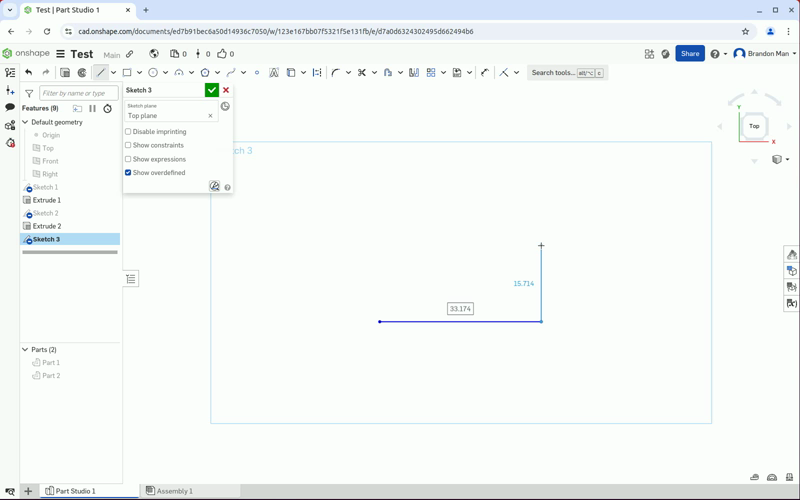
key_down(shift)
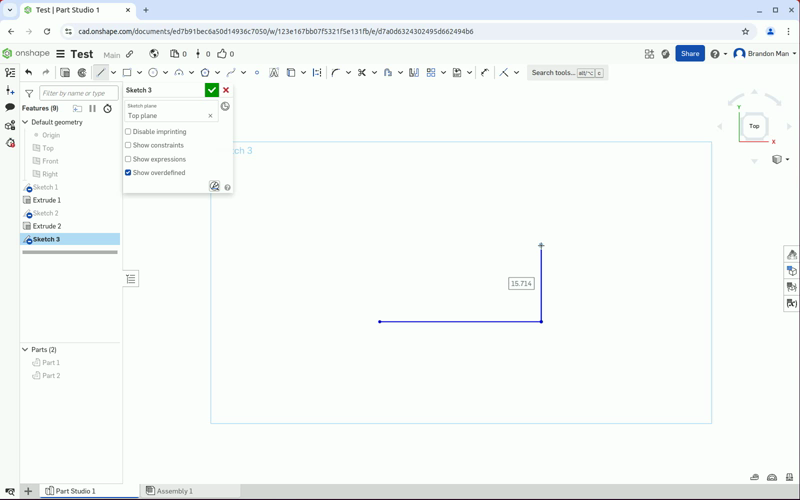
mouse_move(379, 245)
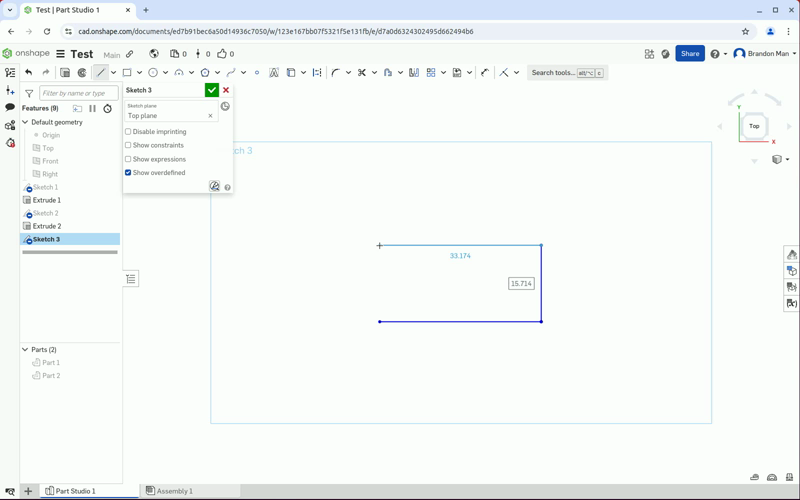
click(379, 245)
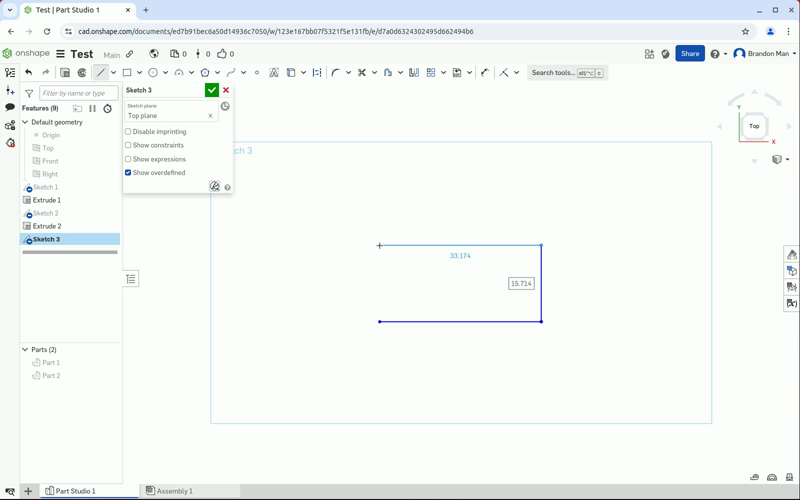
key_up(shift)
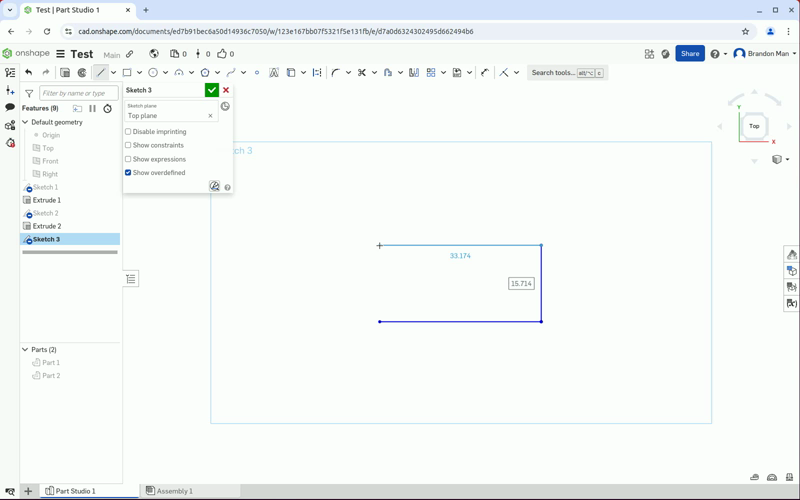
key_down(shift)
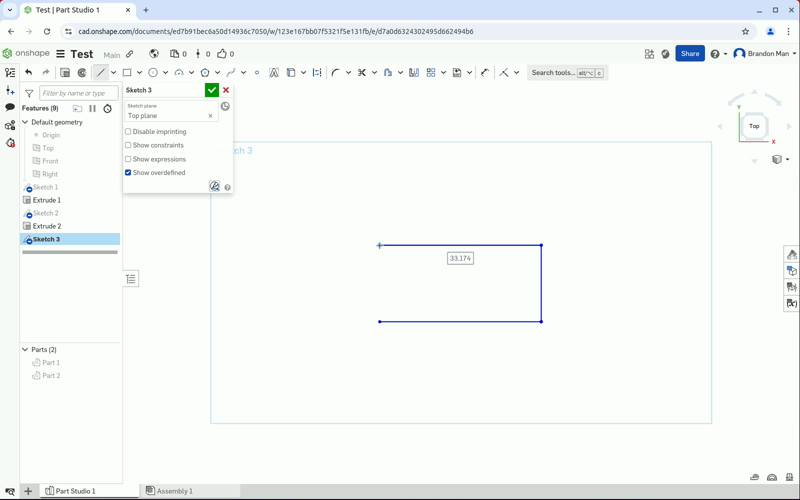
mouse_move(379, 321)
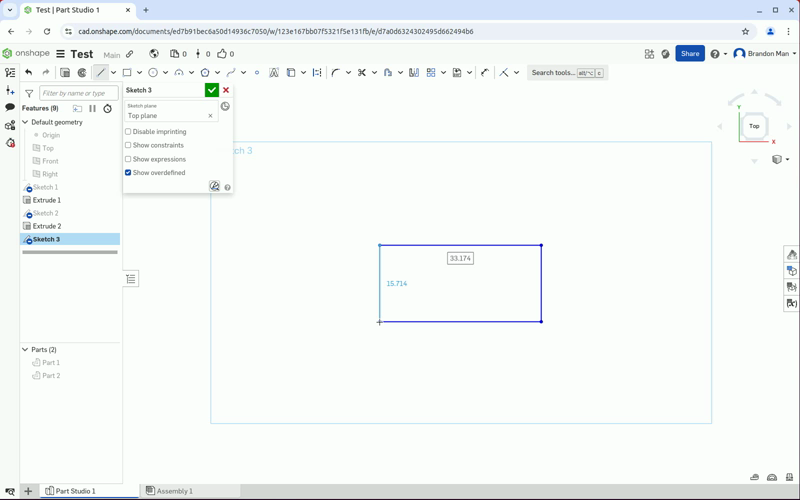
key_up(shift)
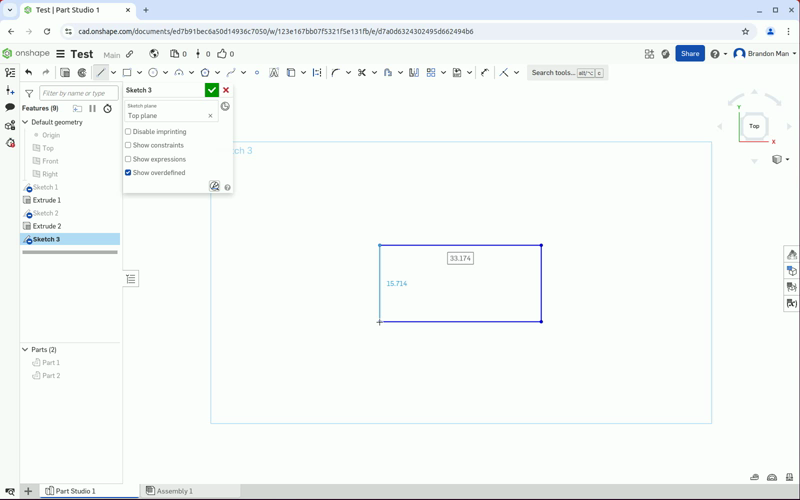
click(379, 321)
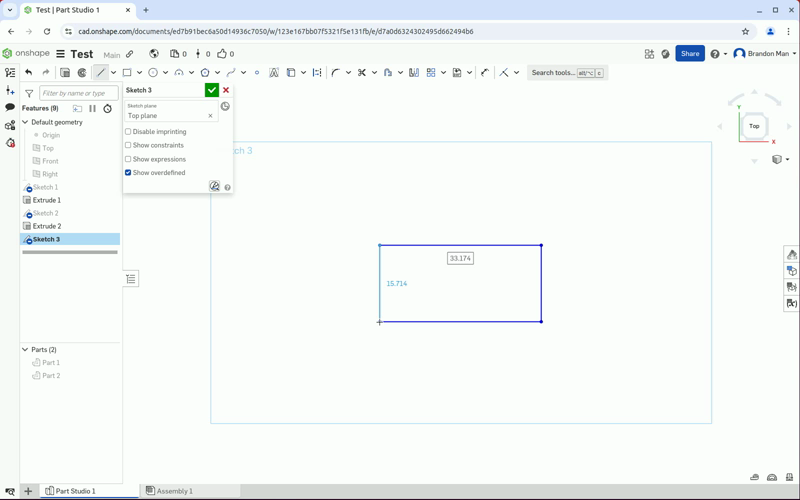
key(esc)
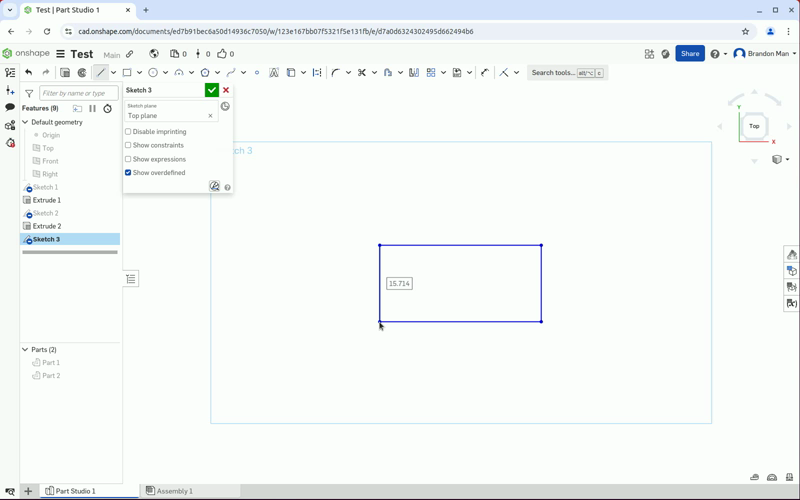
key(a)
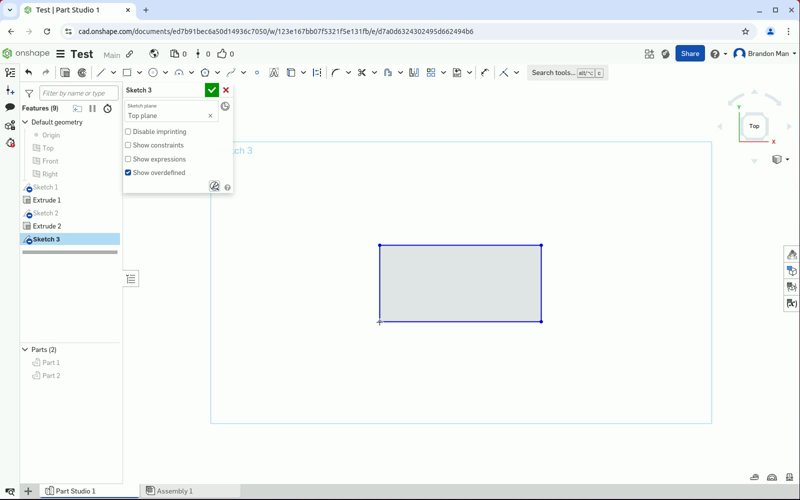
key_down(shift)
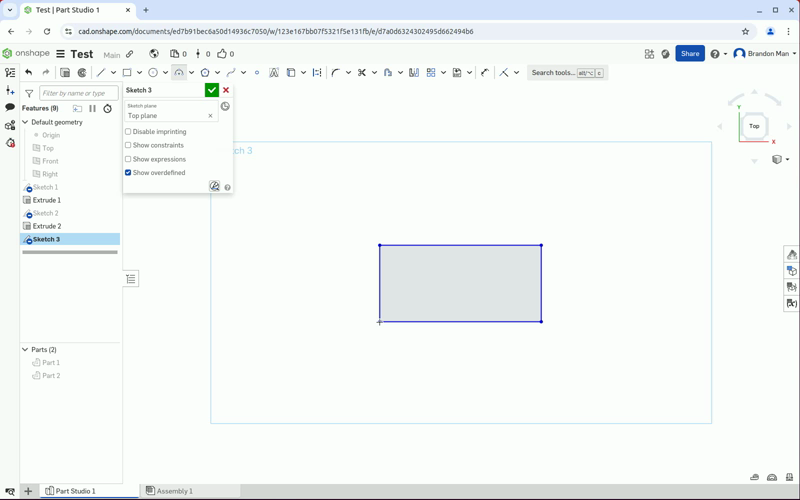
mouse_move(391, 287)
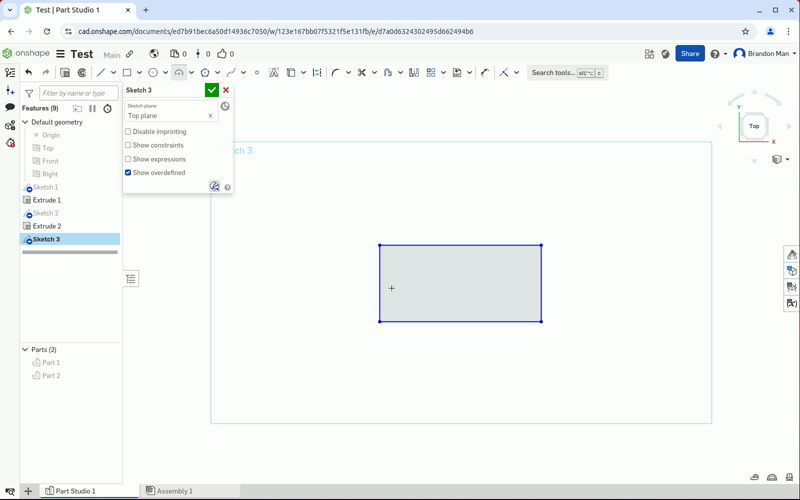
click(391, 287)
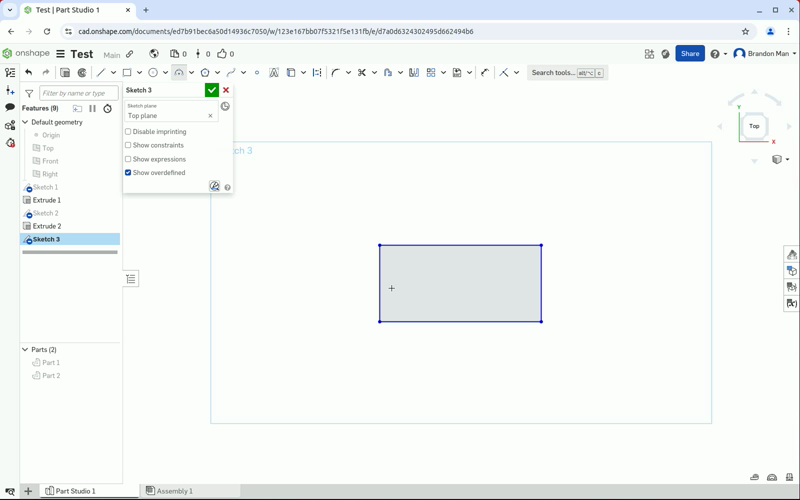
key_up(shift)
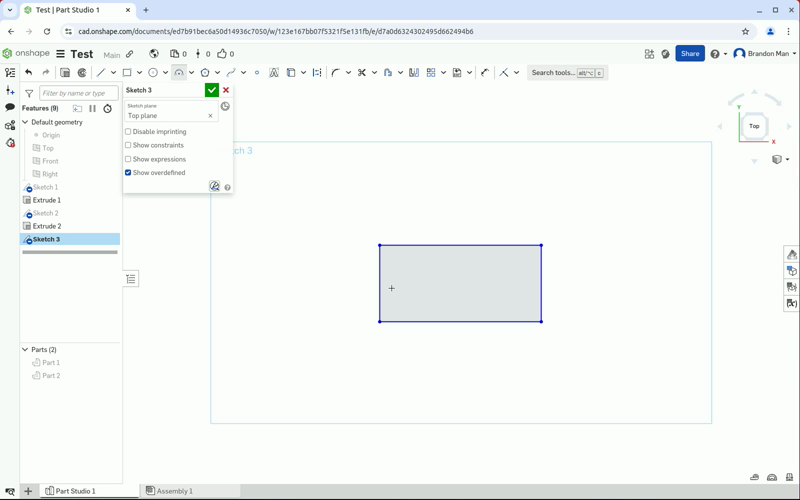
key_down(shift)
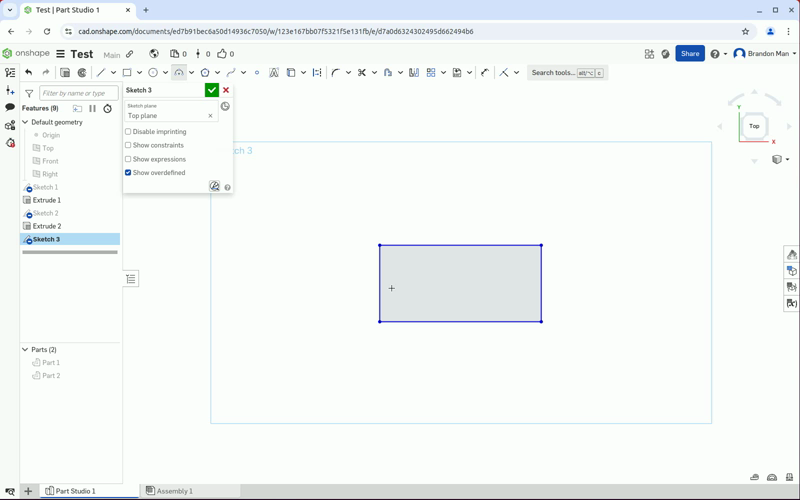
mouse_move(395, 289)
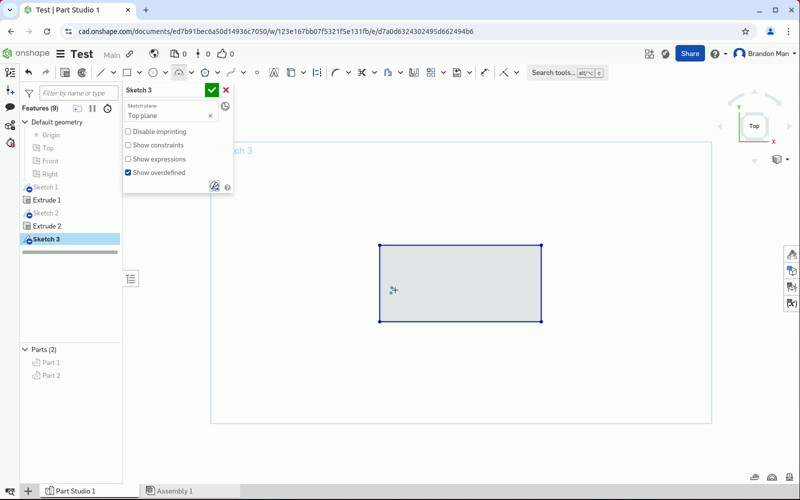
scroll(6)
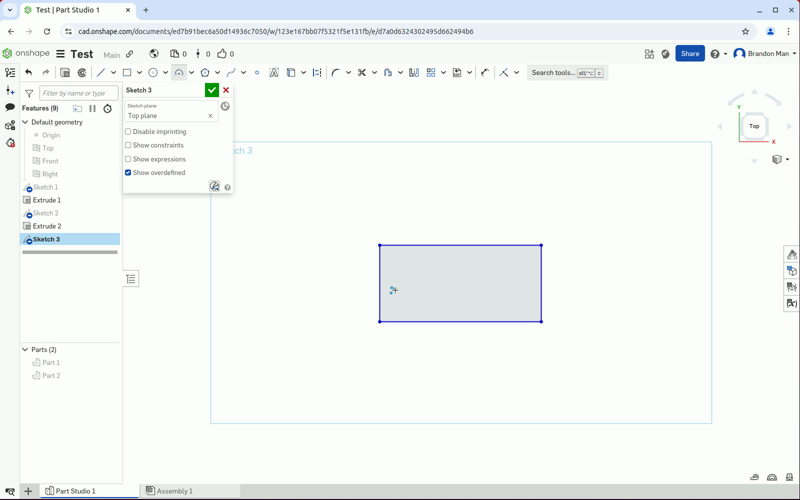
scroll(6)
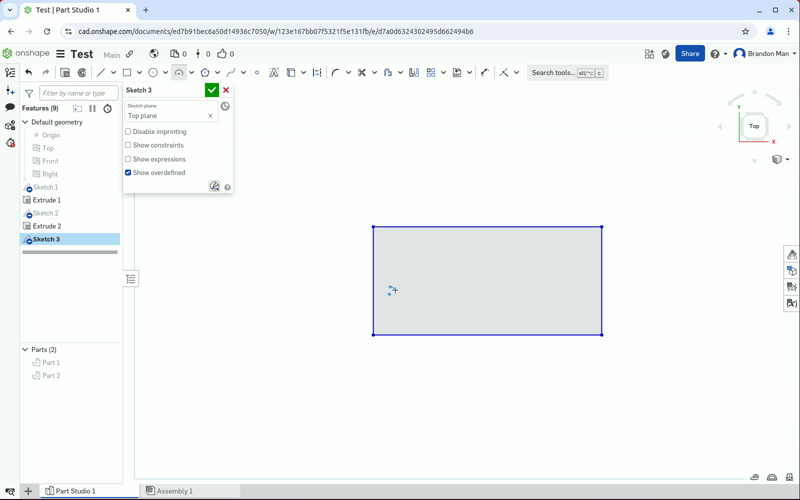
scroll(6)
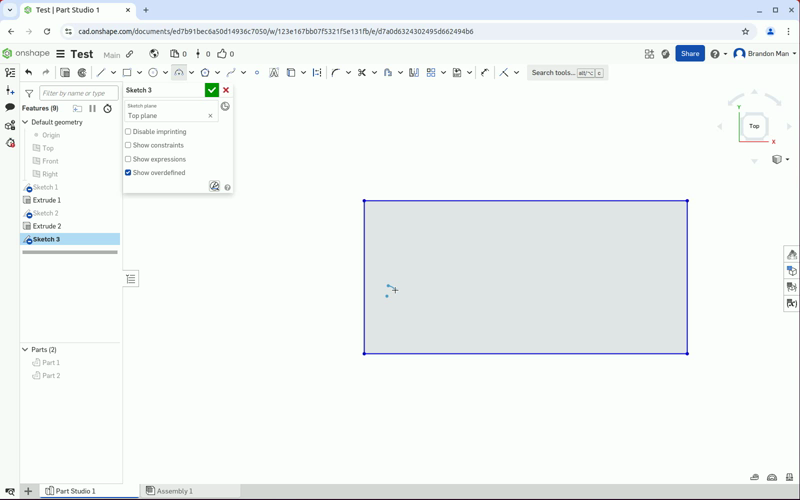
scroll(6)
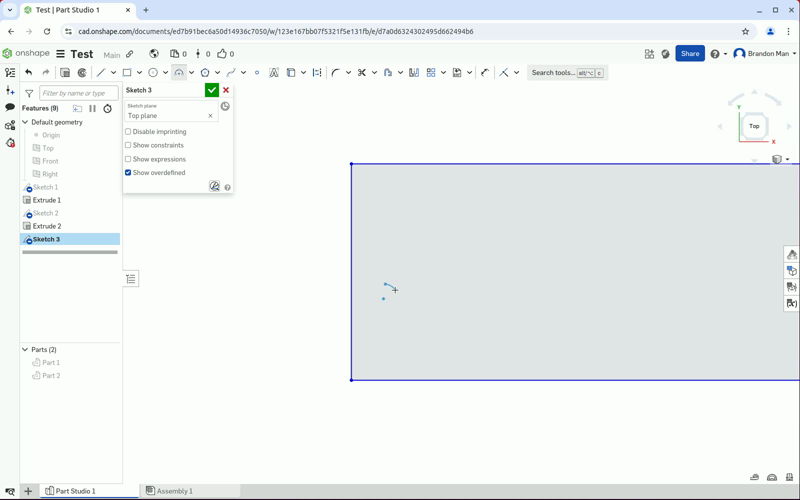
scroll(6)
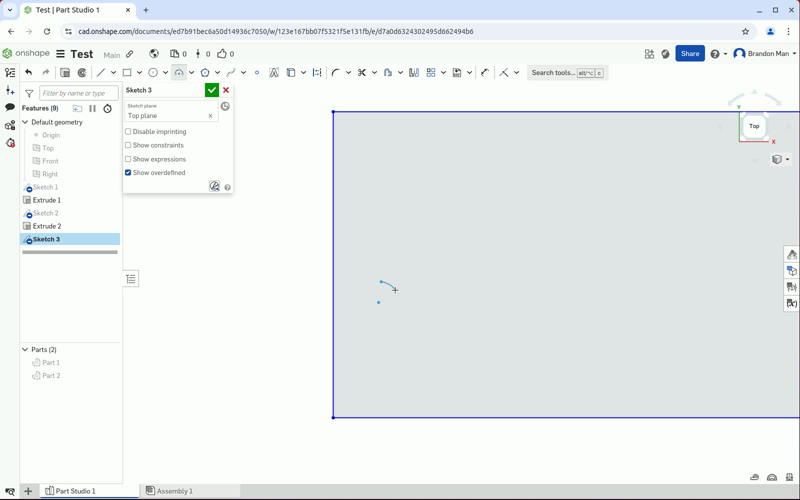
scroll(6)
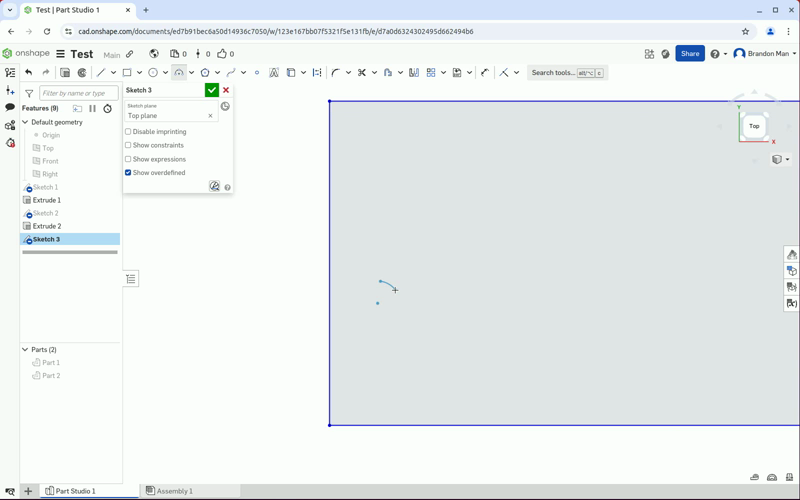
scroll(6)
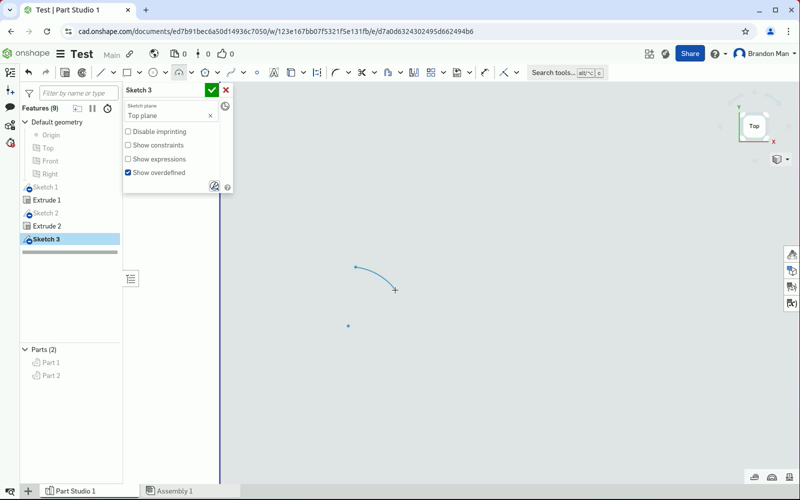
click(395, 289)
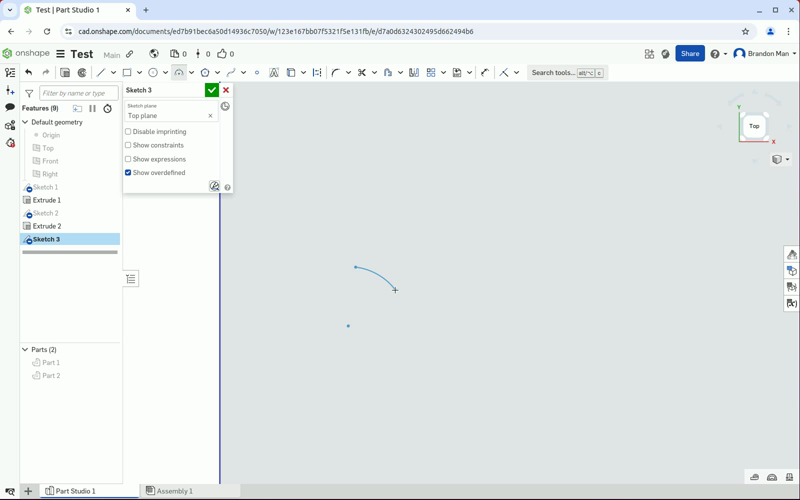
scroll(-6)
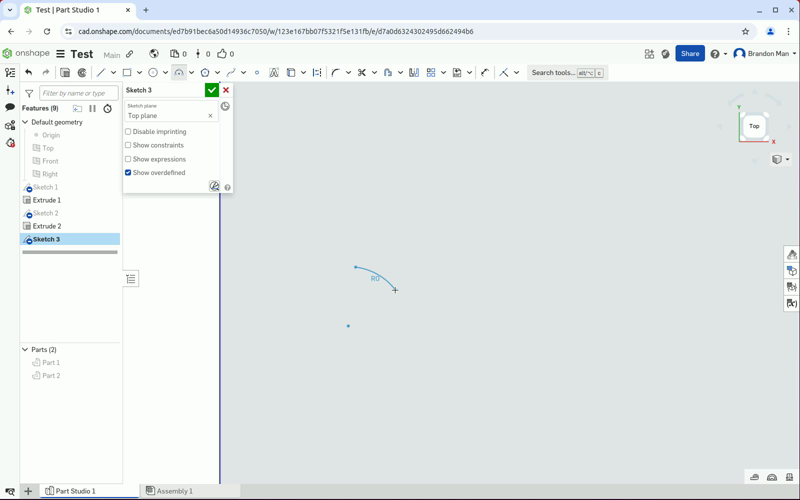
scroll(-6)
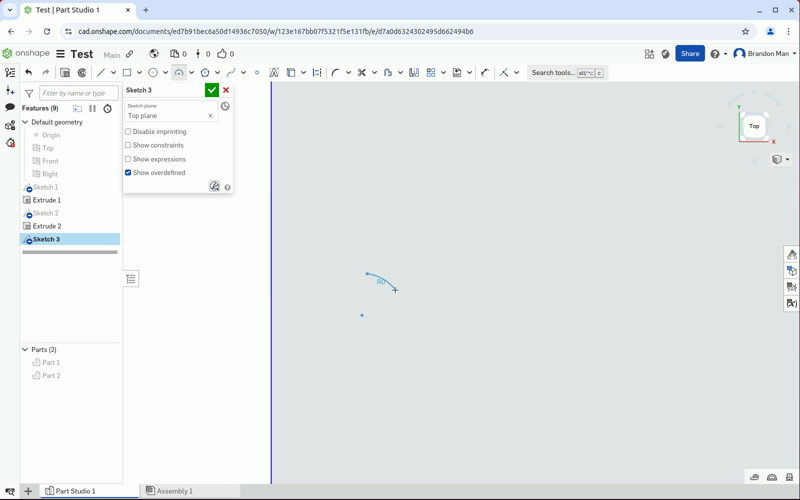
scroll(-6)
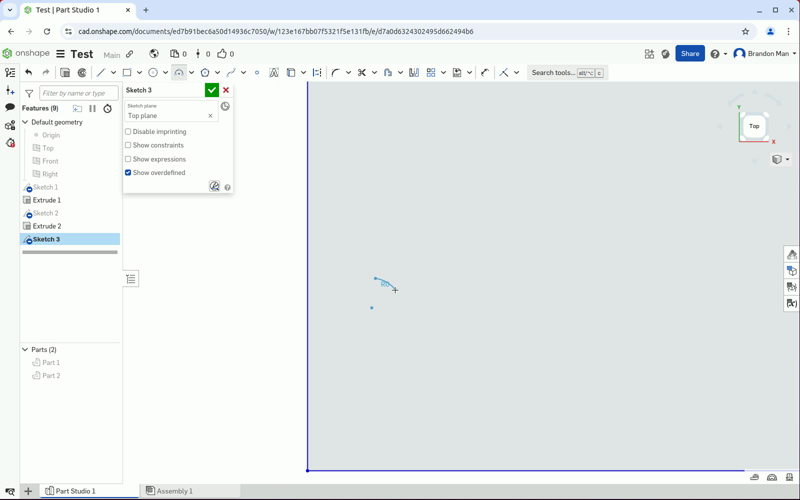
scroll(-6)
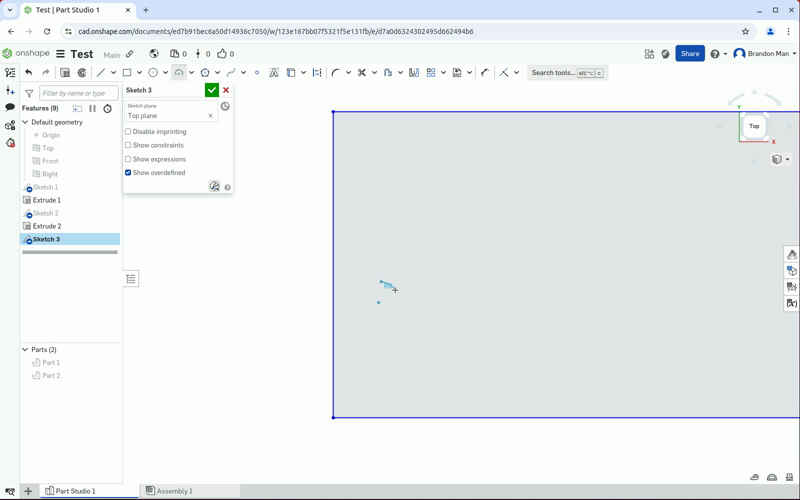
scroll(-6)
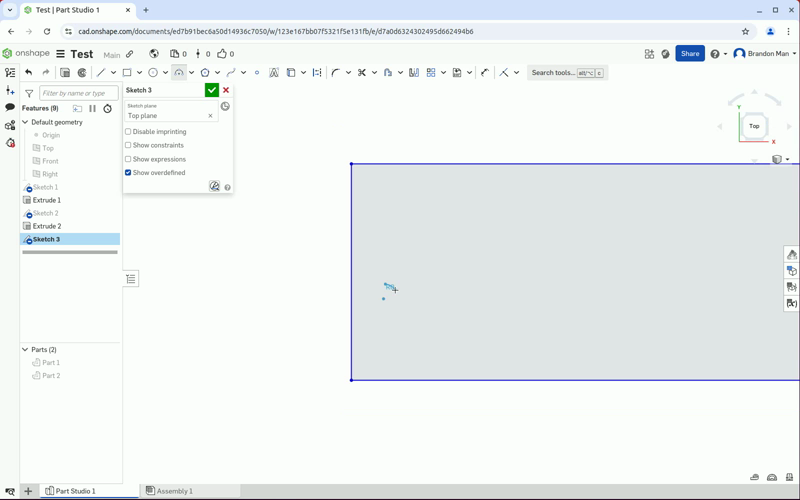
scroll(-6)
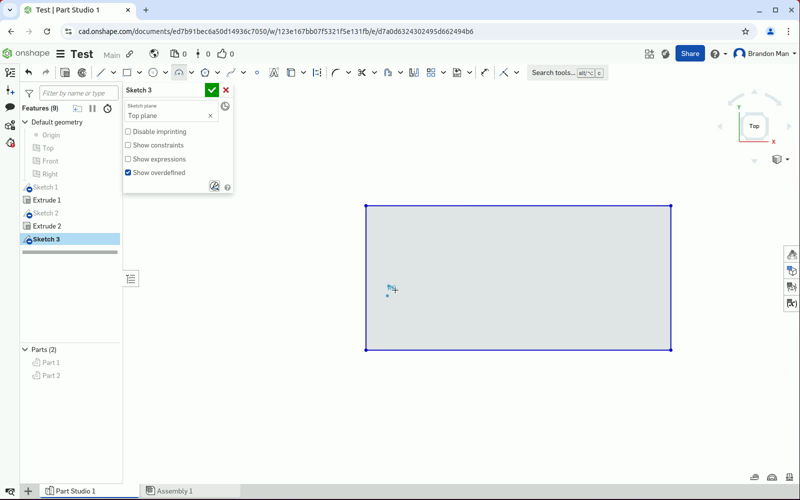
scroll(-6)
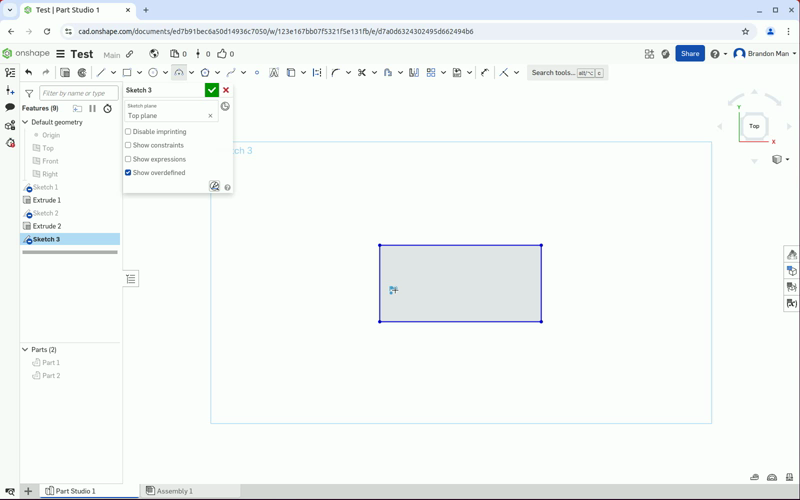
mouse_move(392, 290)
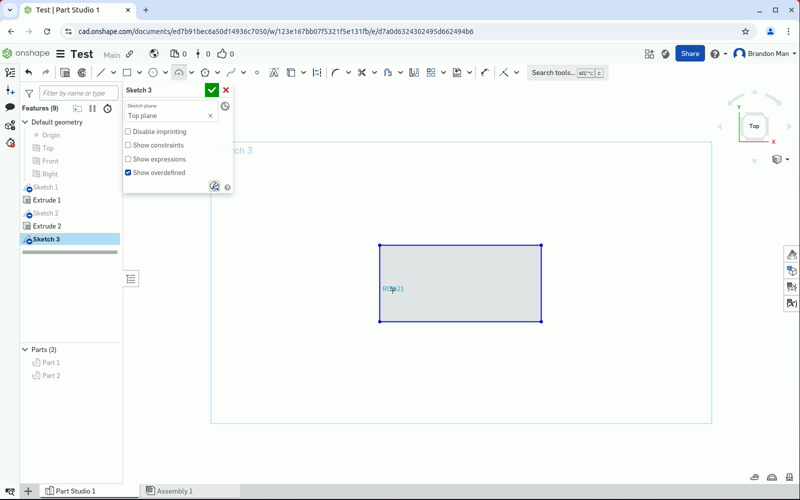
scroll(6)
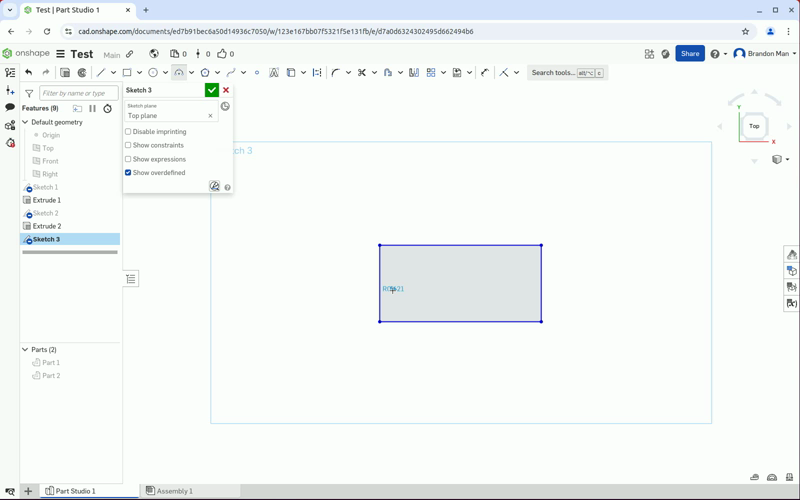
scroll(6)
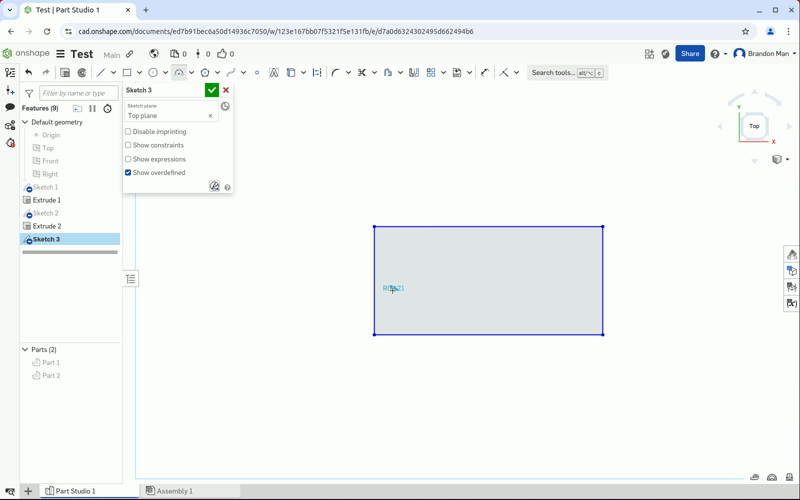
scroll(6)
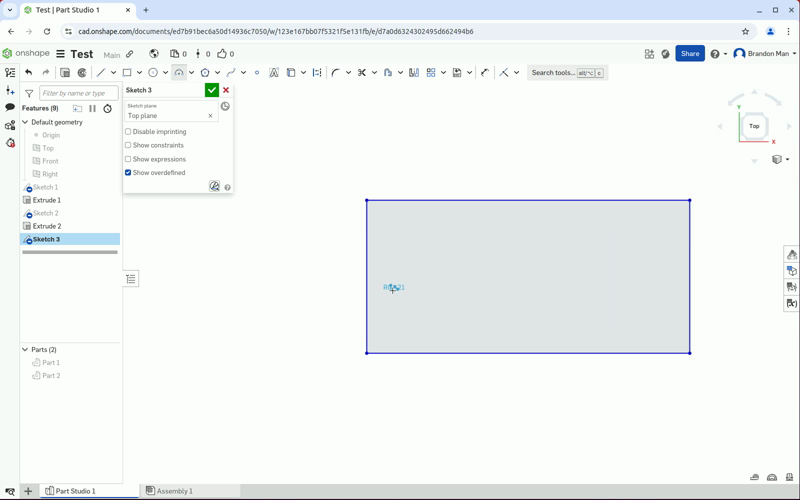
scroll(6)
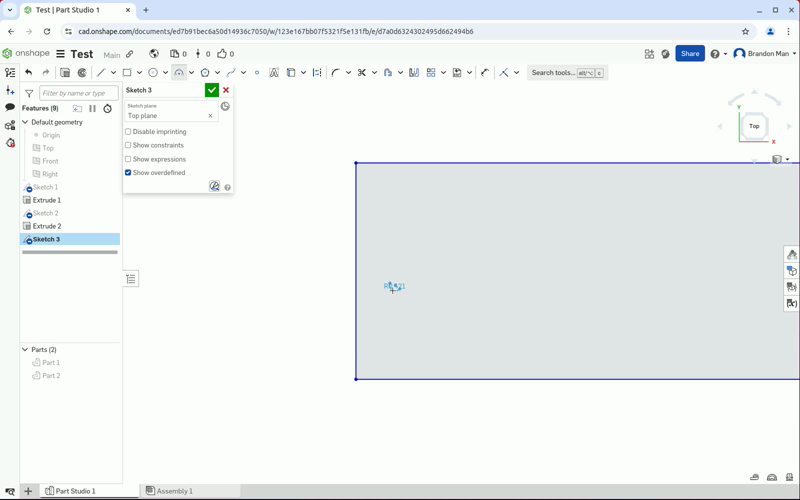
scroll(6)
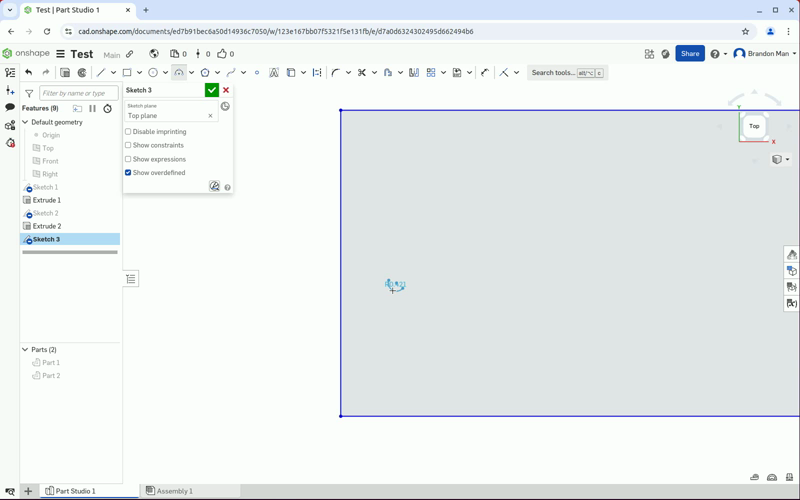
scroll(6)
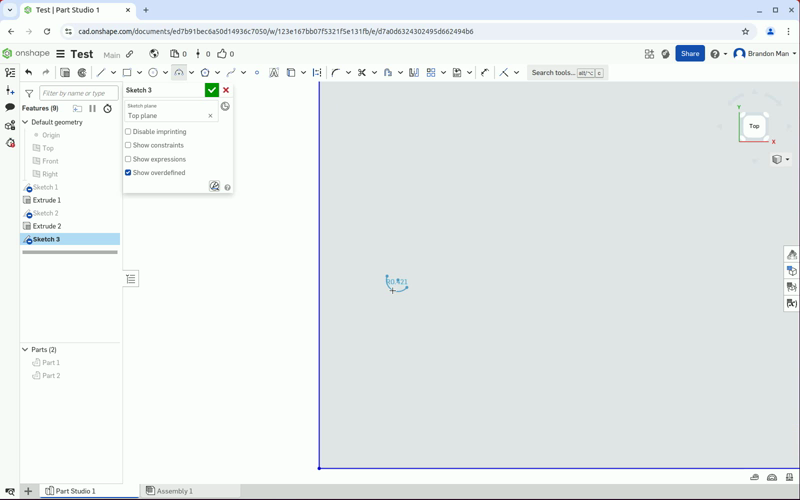
scroll(6)
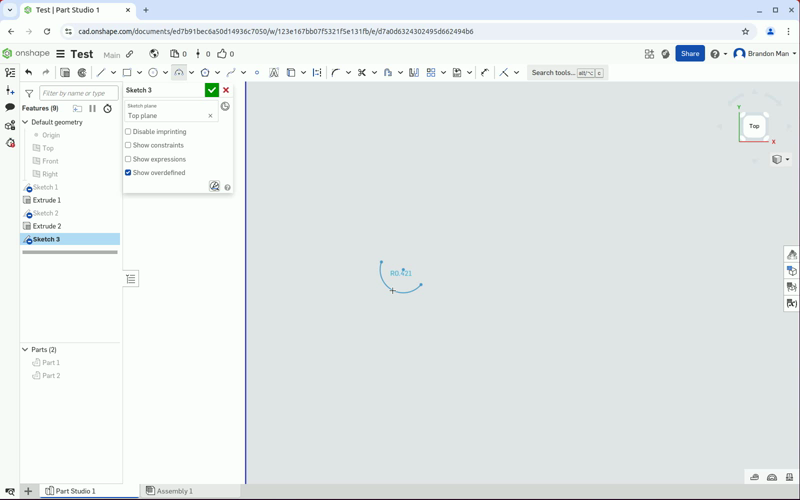
click(392, 290)
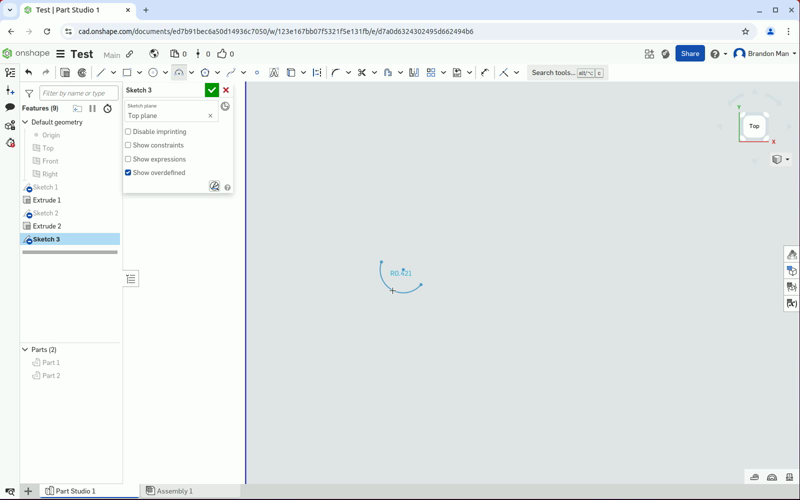
scroll(-6)
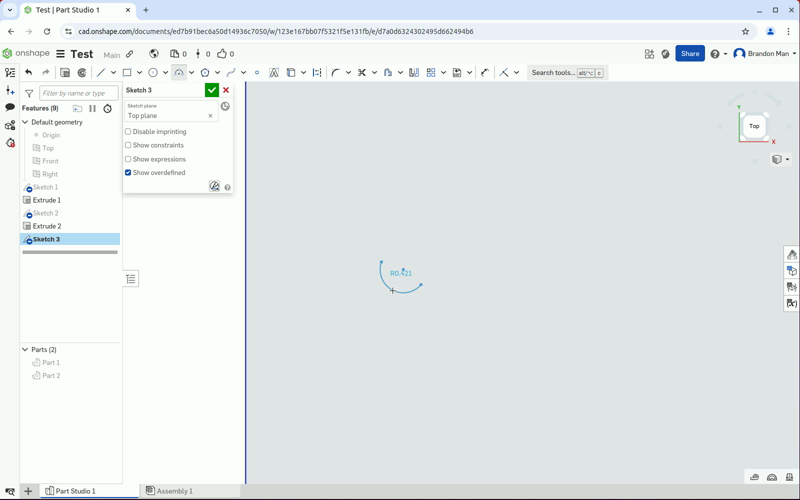
scroll(-6)
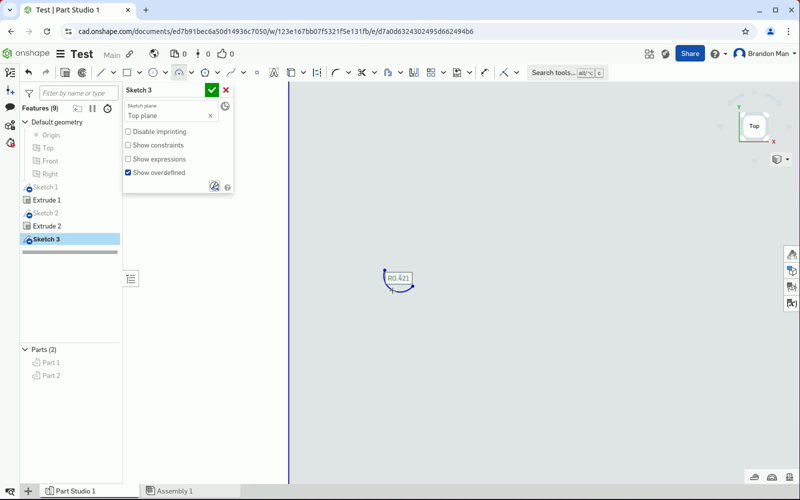
scroll(-6)
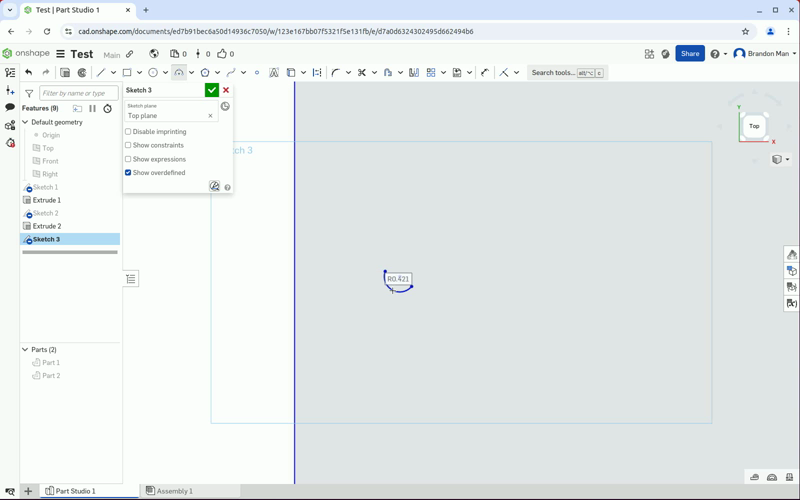
scroll(-6)
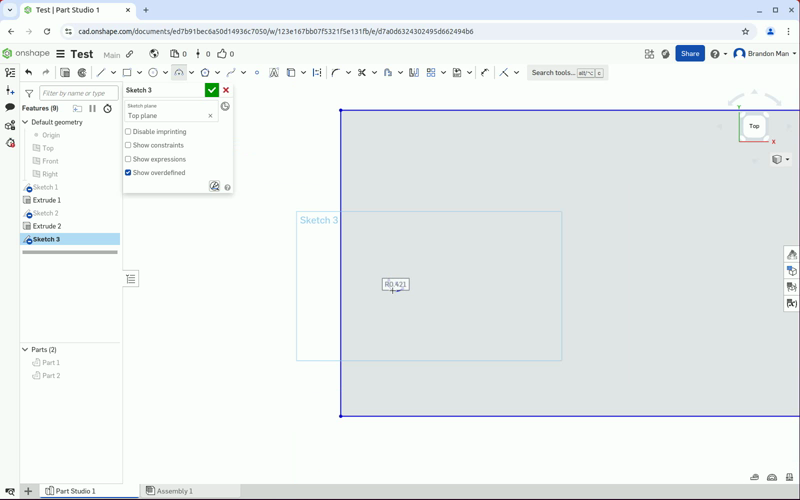
scroll(-6)
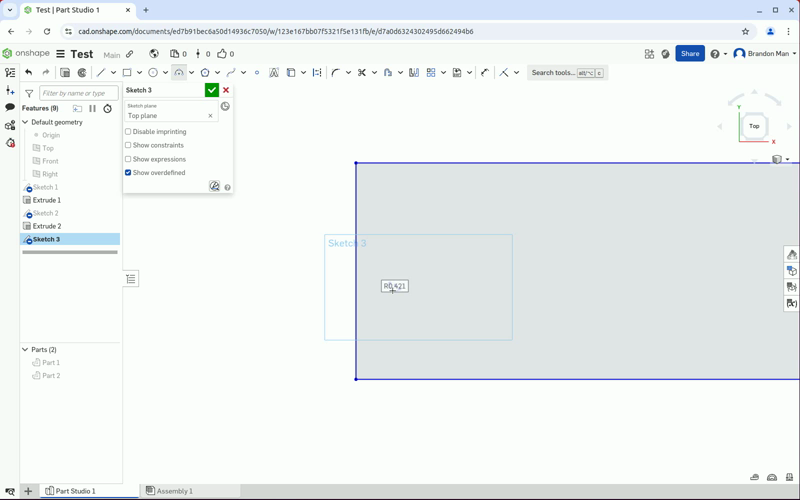
scroll(-6)
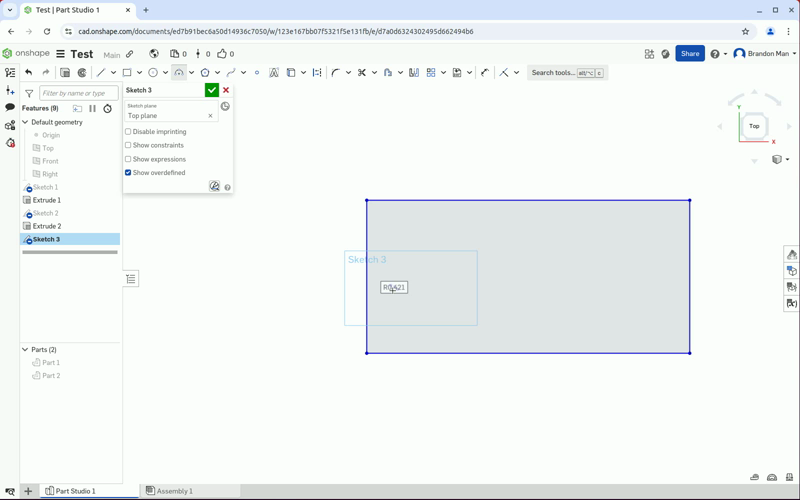
scroll(-6)
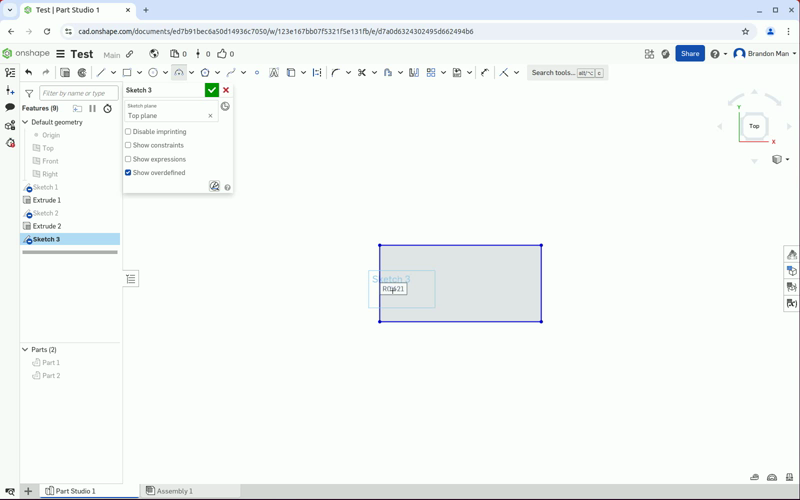
key_up(shift)
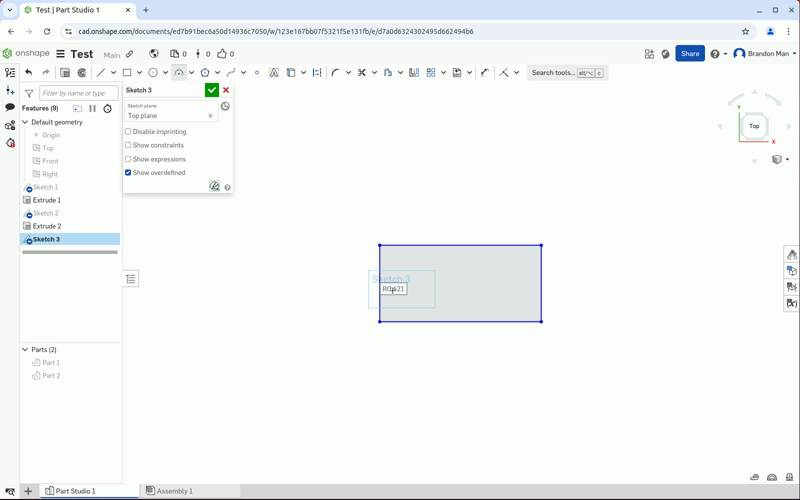
key(esc)
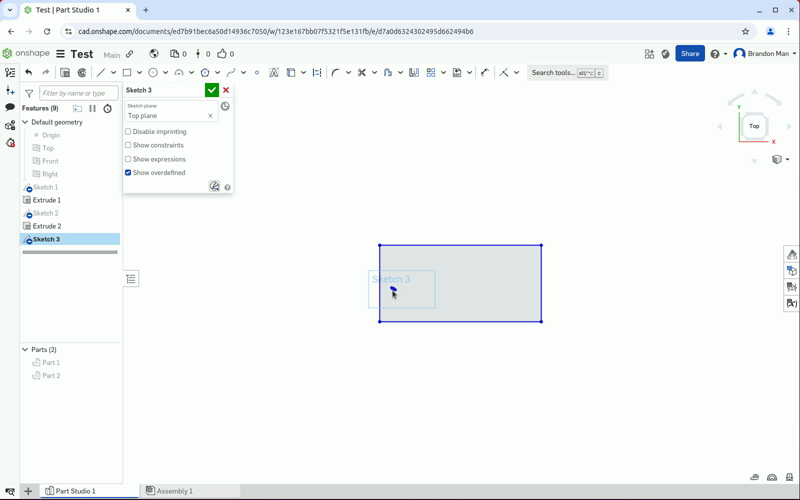
key(l)
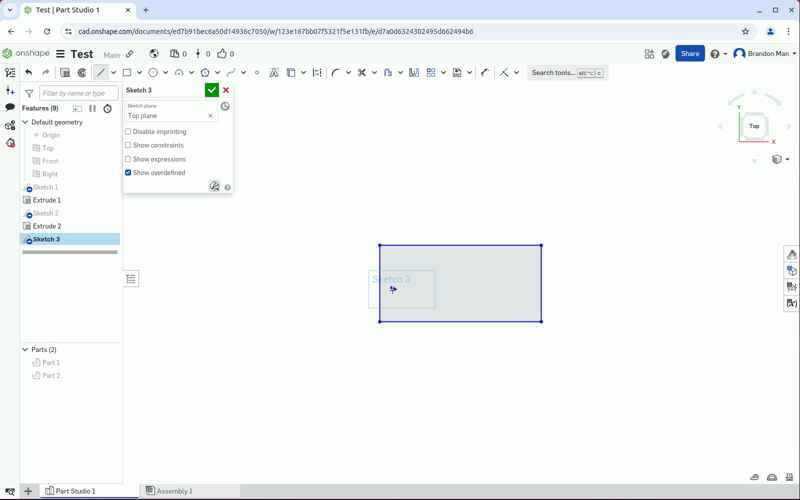
mouse_move(395, 289)
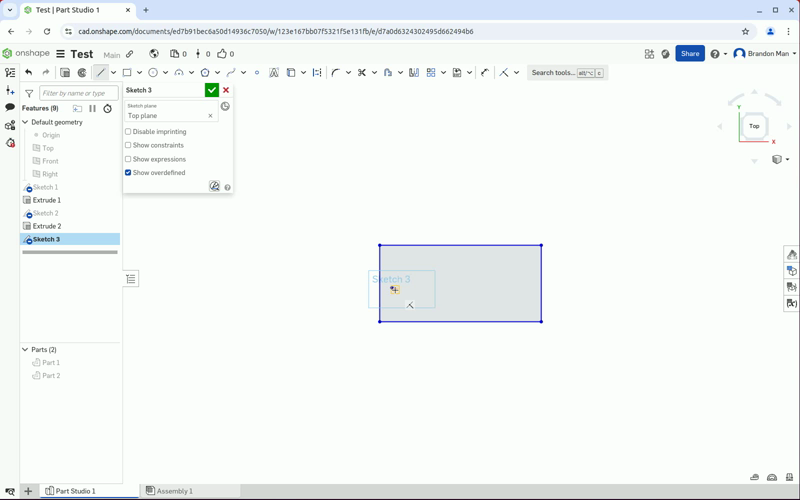
scroll(6)
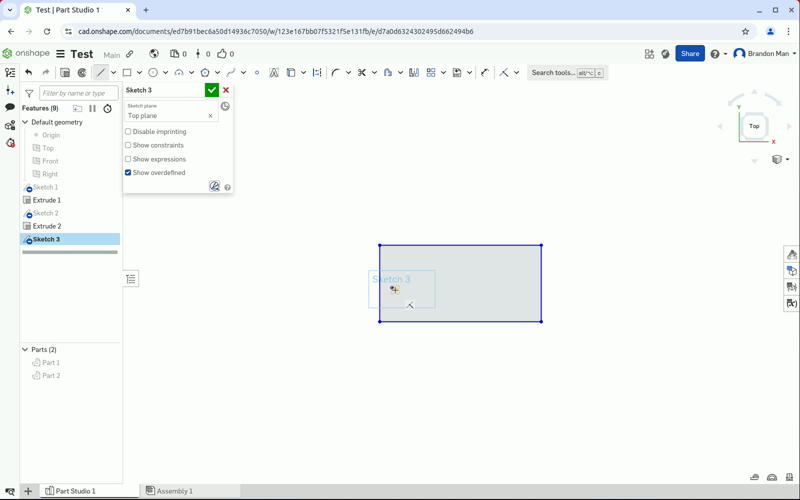
scroll(6)
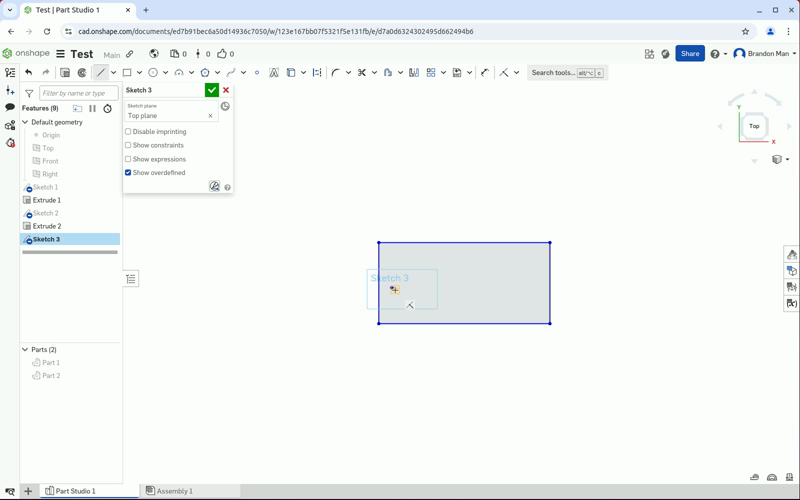
scroll(6)
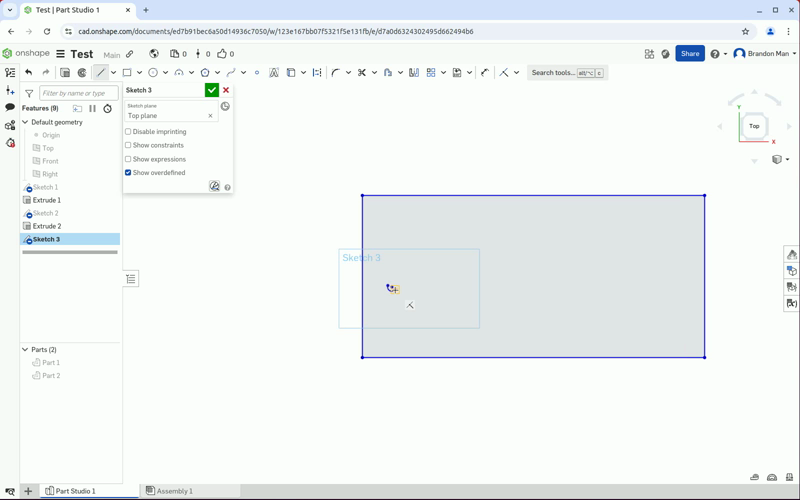
scroll(6)
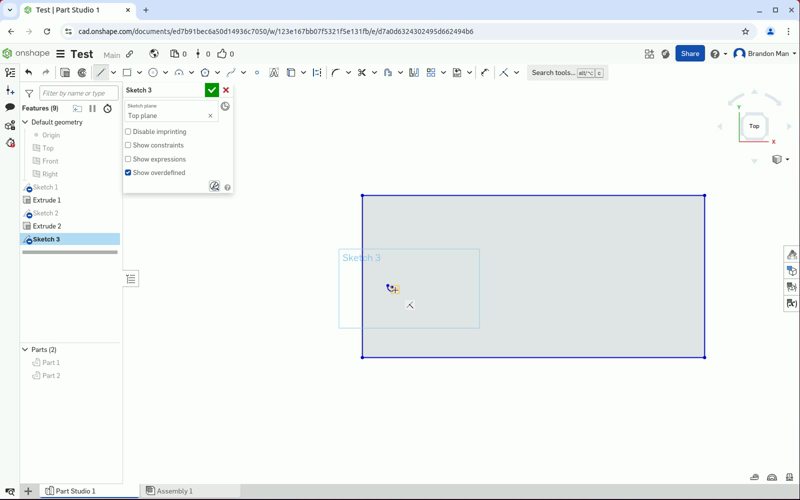
scroll(6)
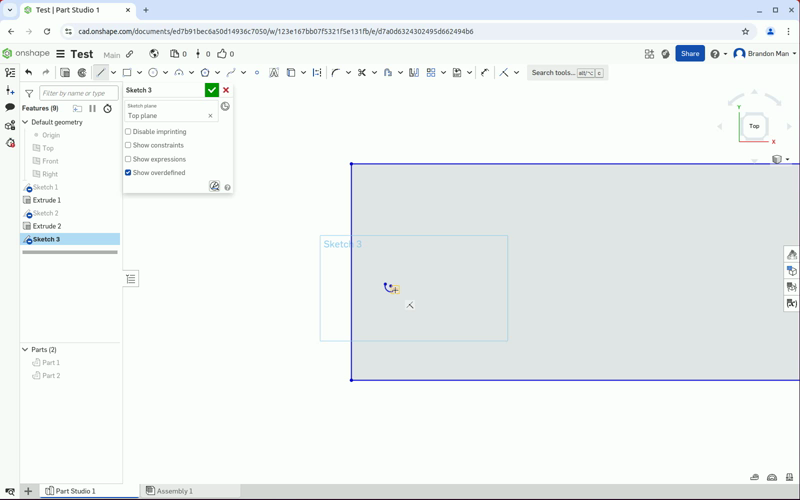
scroll(6)
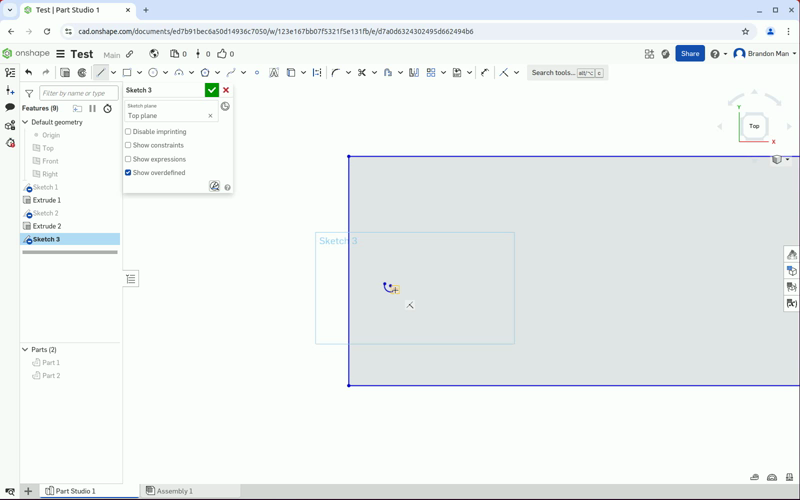
scroll(6)
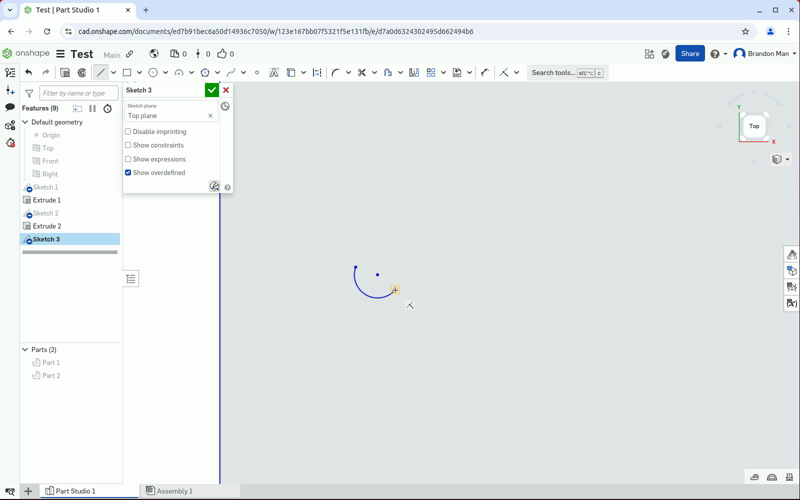
click(395, 289)
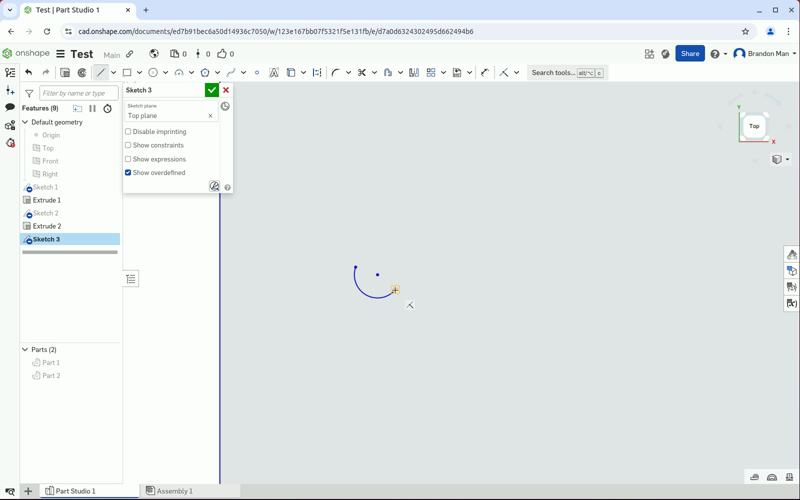
scroll(-6)
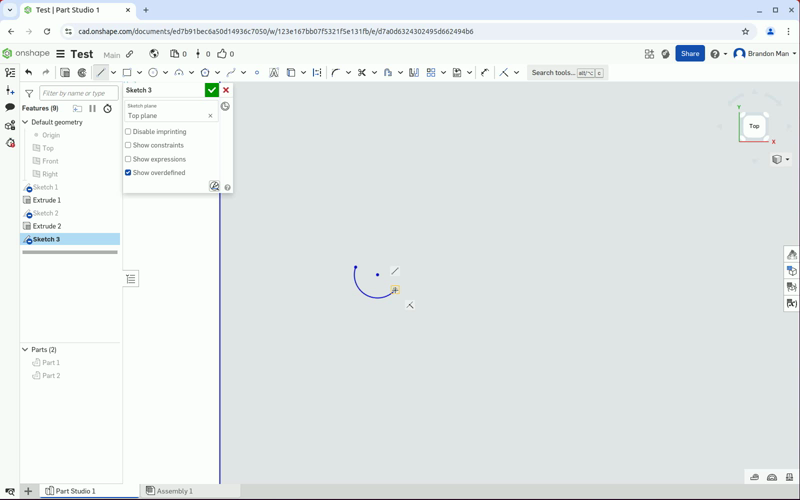
scroll(-6)
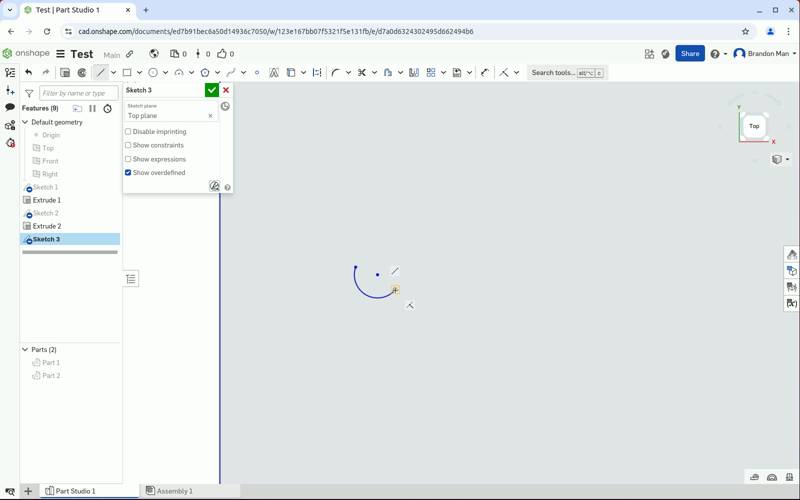
scroll(-6)
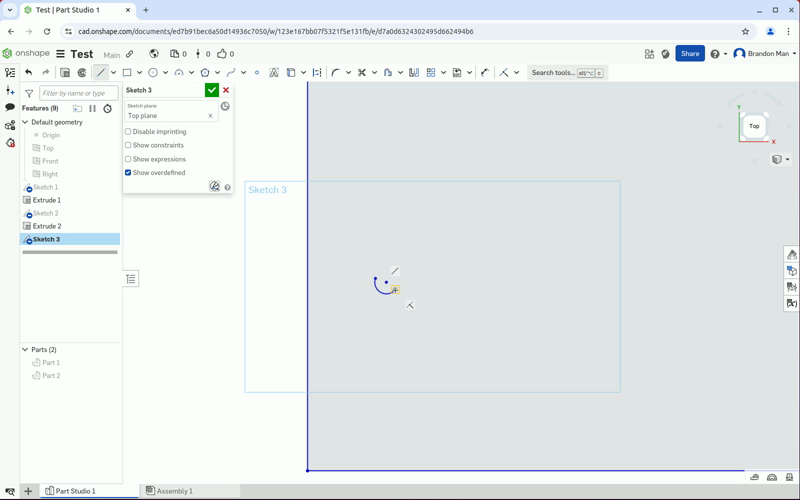
scroll(-6)
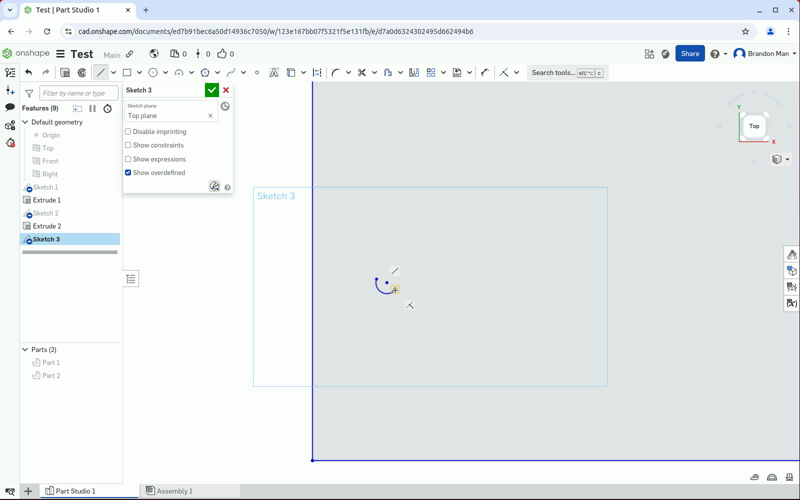
scroll(-6)
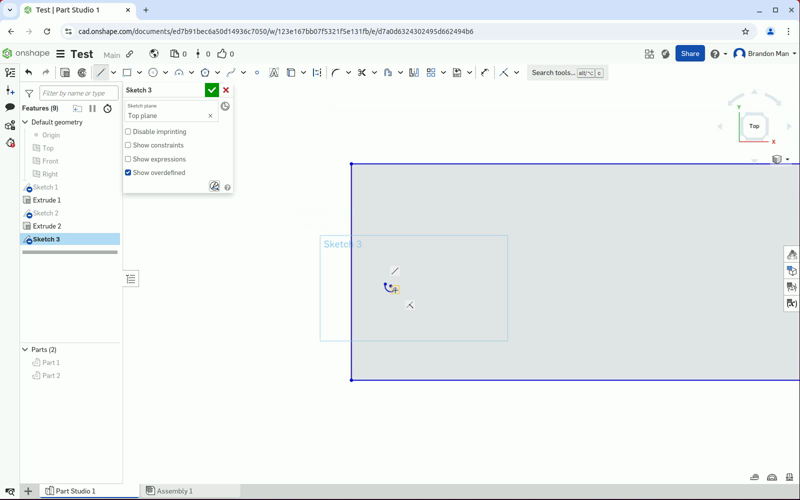
scroll(-6)
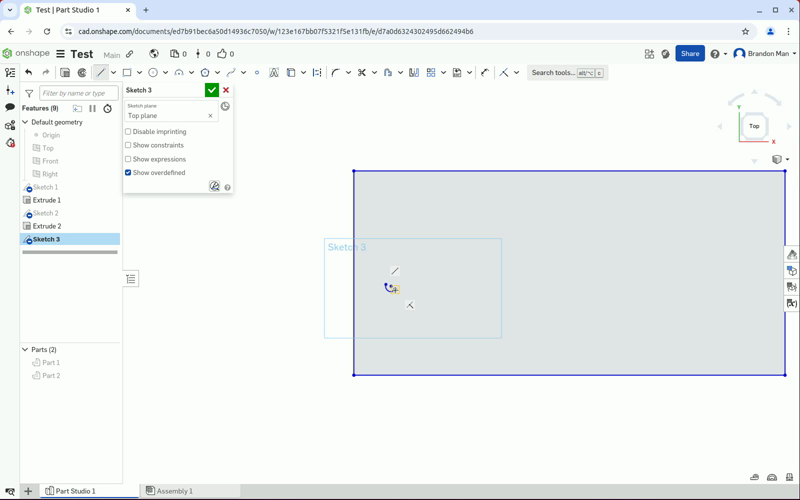
scroll(-6)
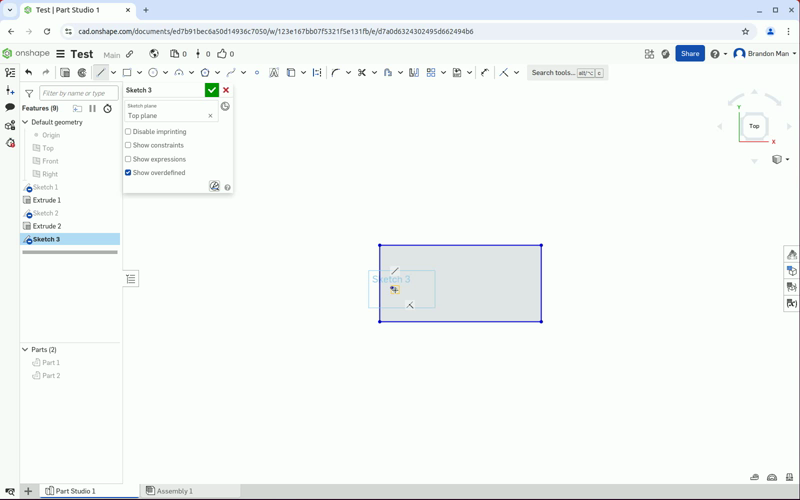
key_down(shift)
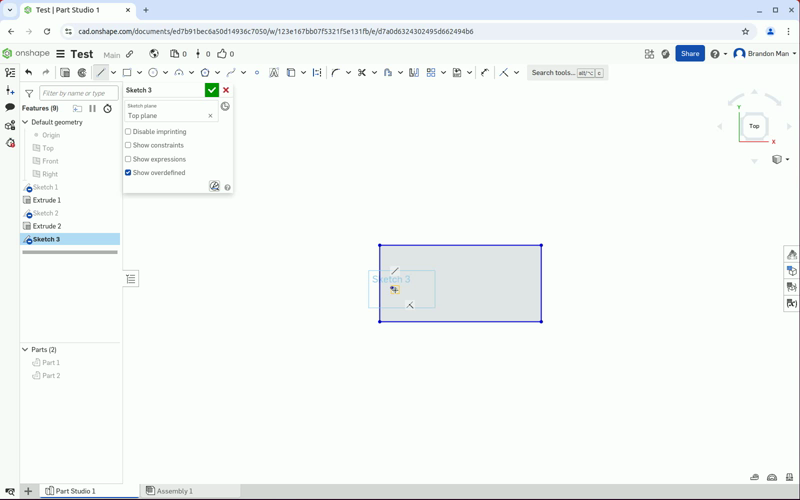
mouse_move(425, 289)
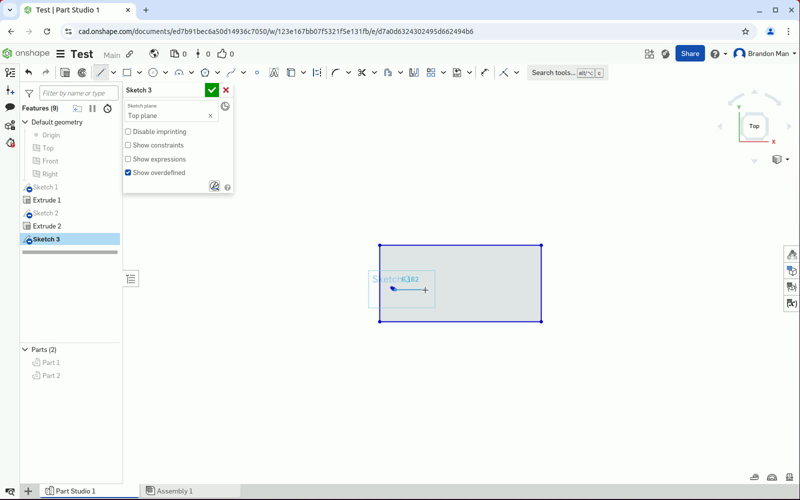
mouse_move(412, 289)
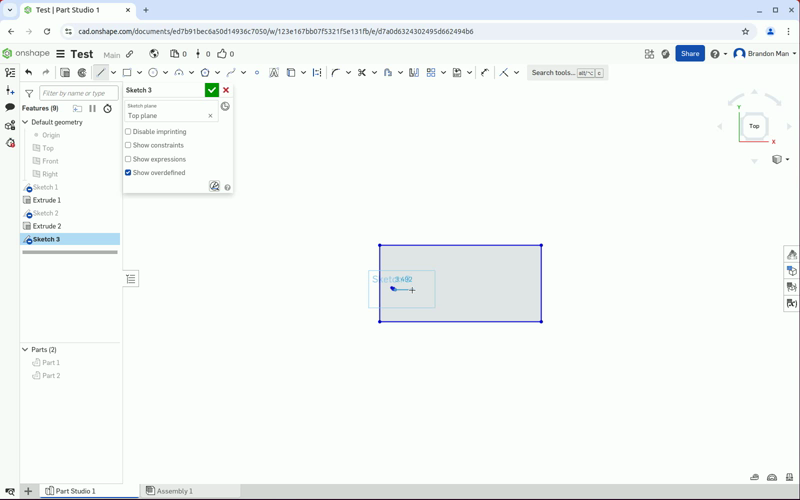
click(412, 289)
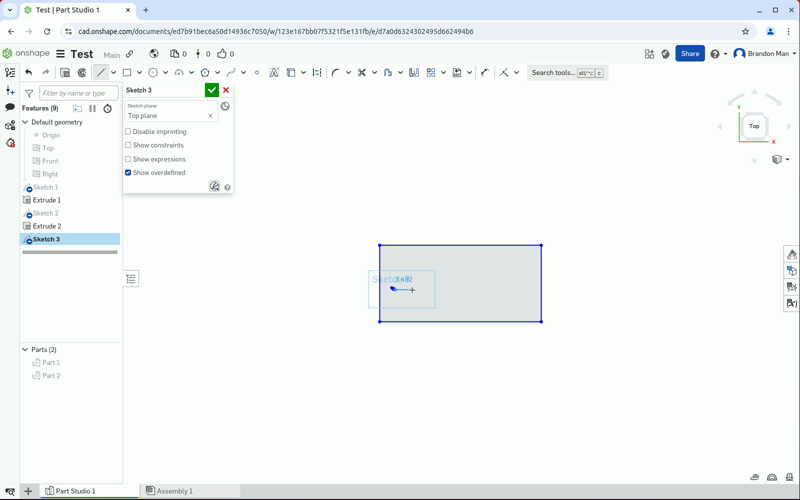
key_up(shift)
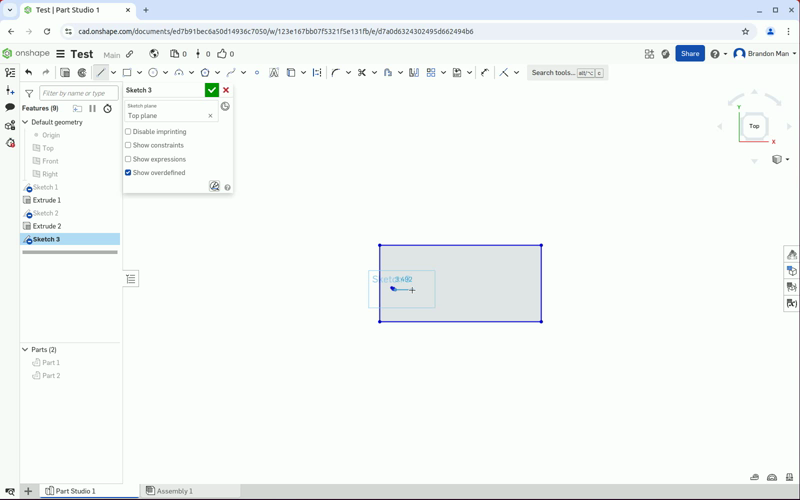
key(esc)
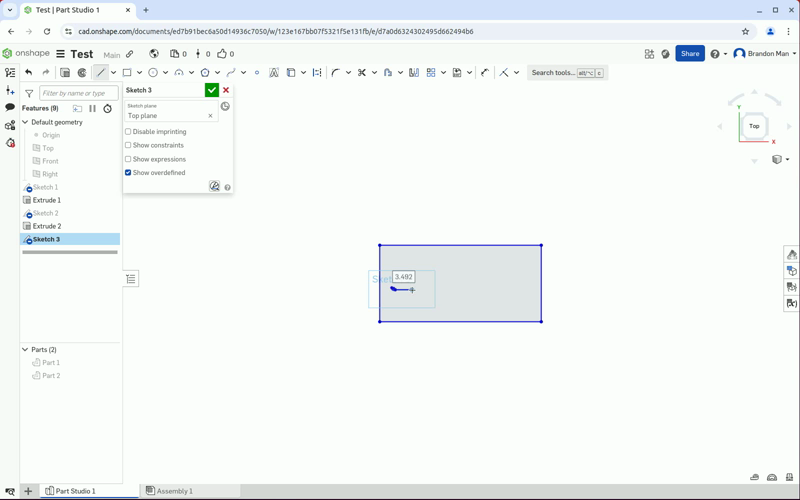
key(a)
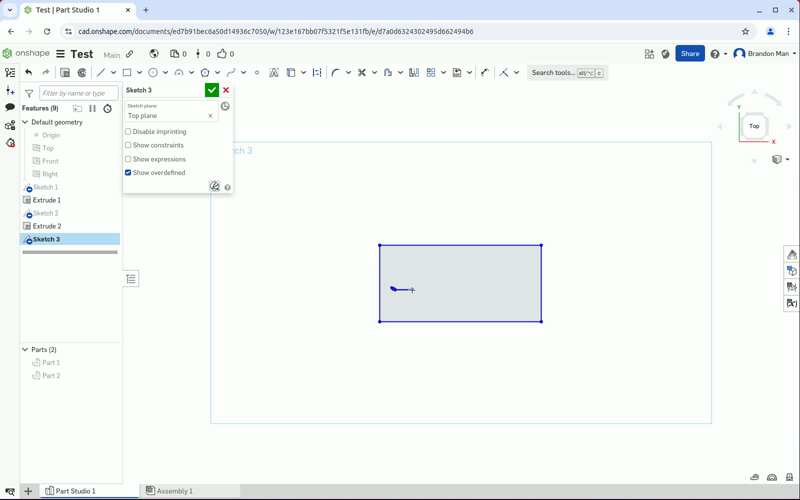
mouse_move(412, 289)
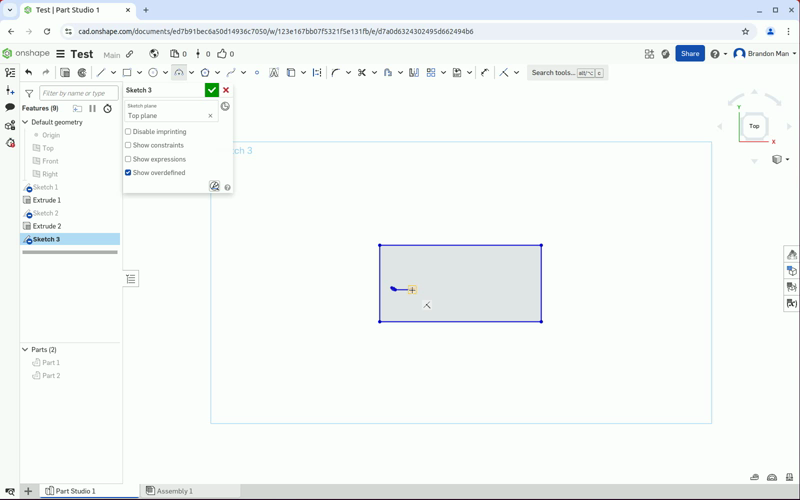
click(412, 289)
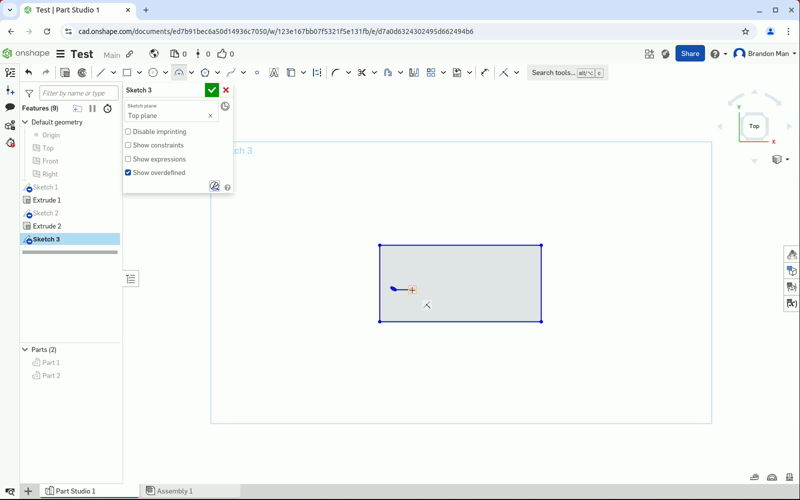
key_down(shift)
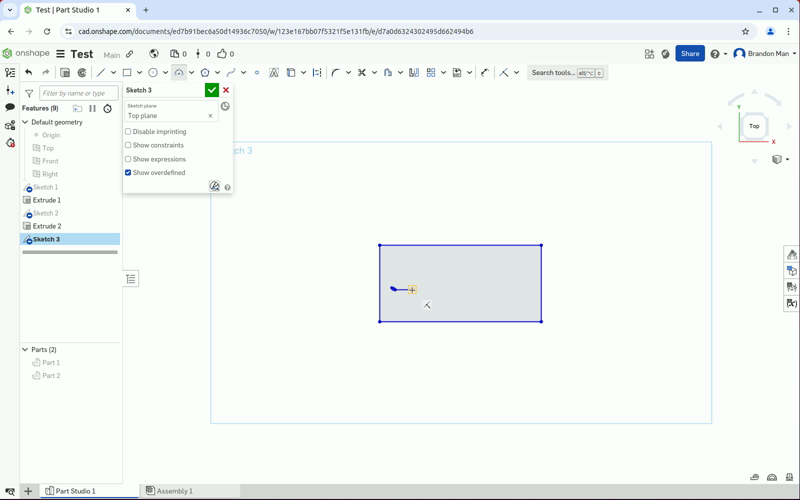
mouse_move(413, 287)
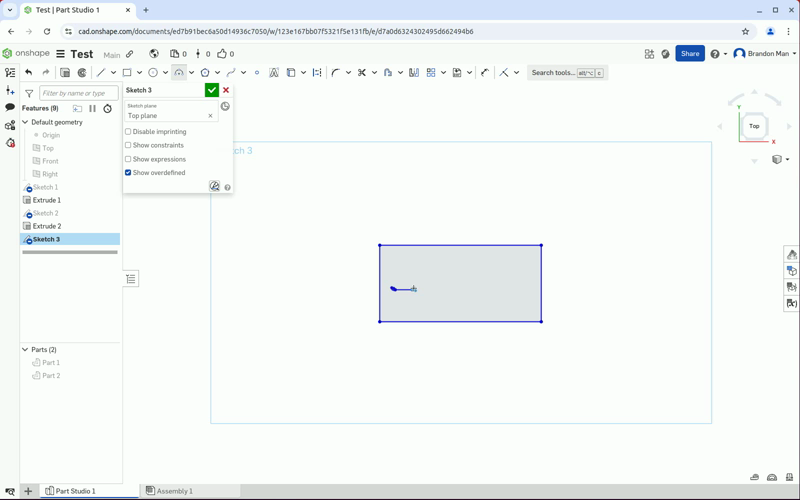
scroll(6)
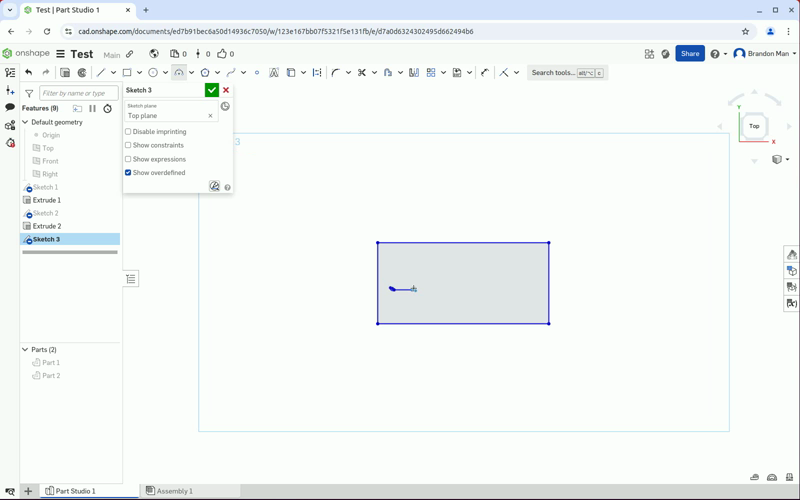
scroll(6)
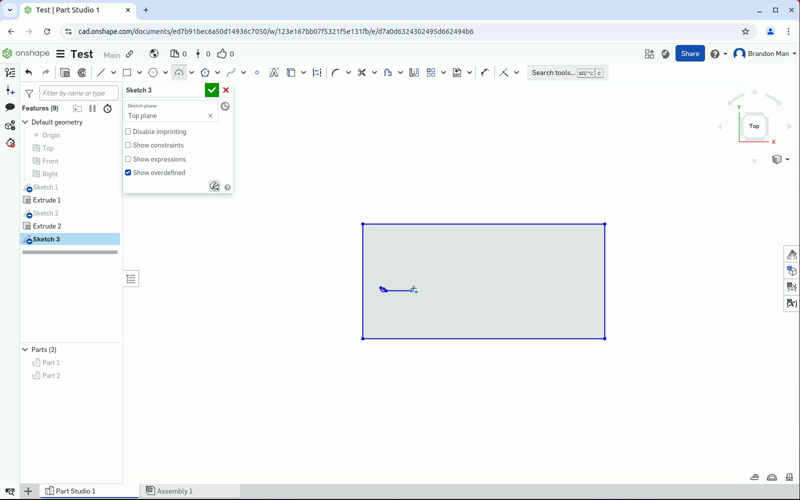
scroll(6)
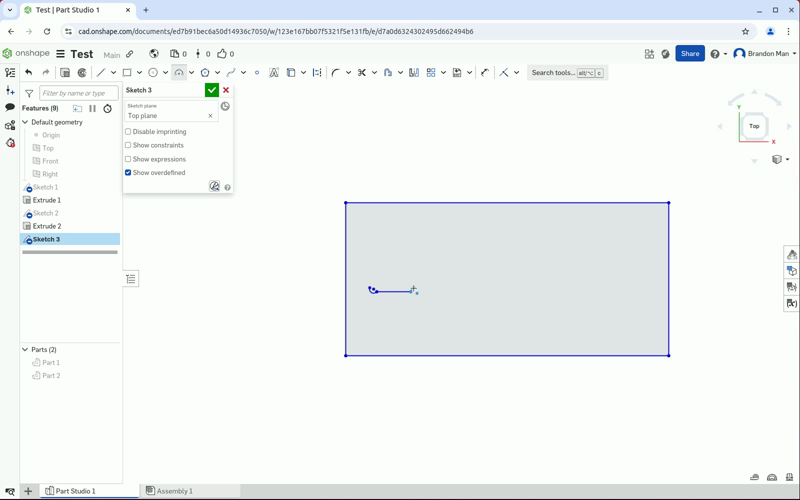
scroll(6)
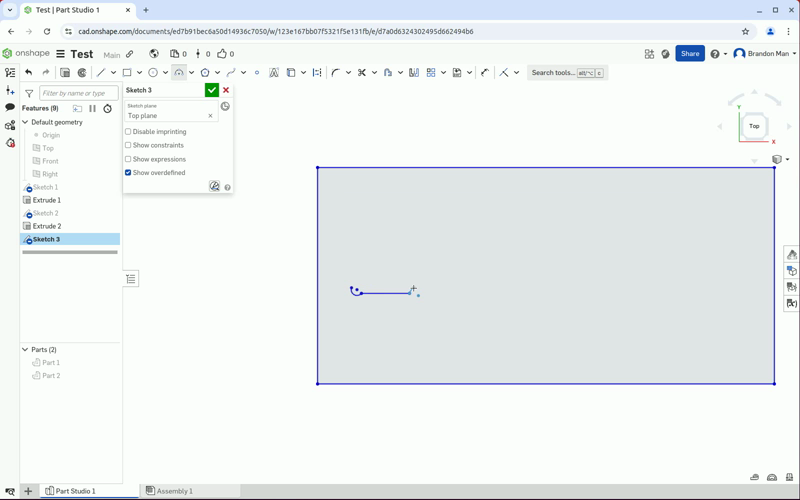
scroll(6)
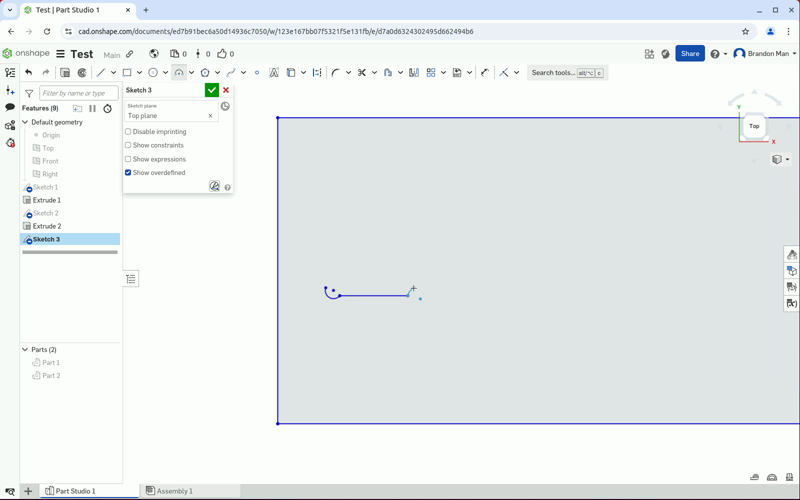
scroll(6)
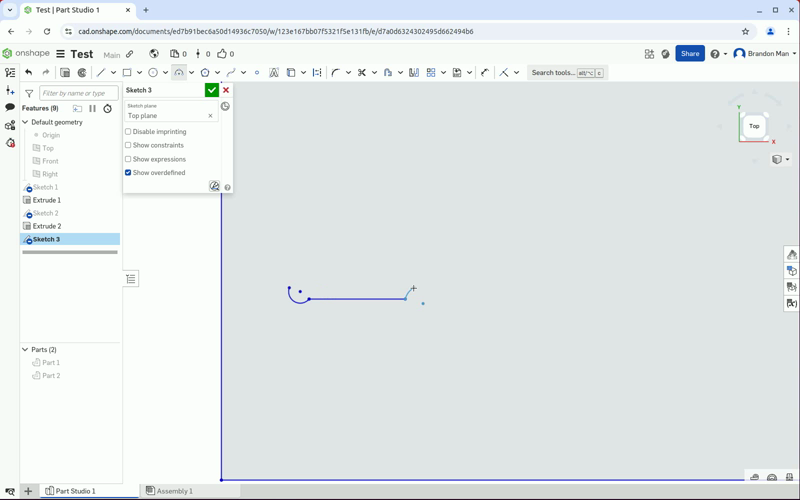
scroll(6)
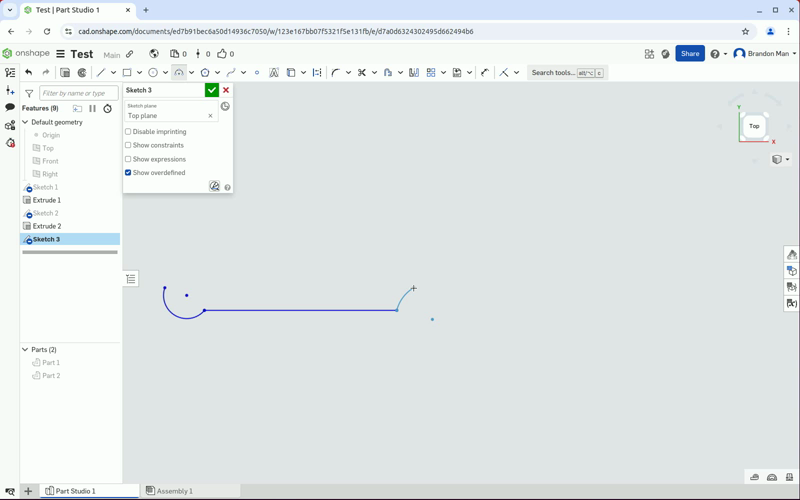
click(413, 287)
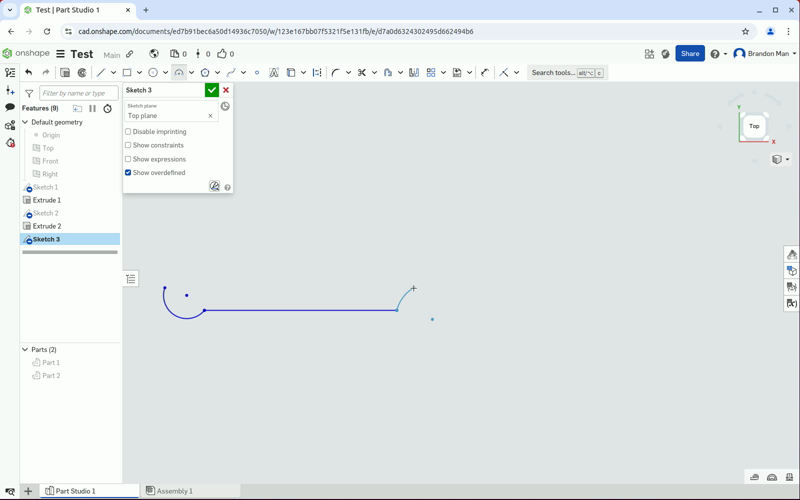
scroll(-6)
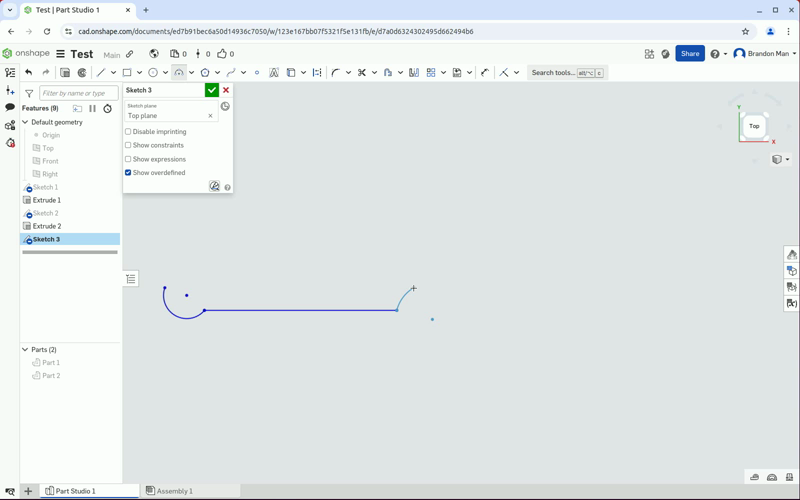
scroll(-6)
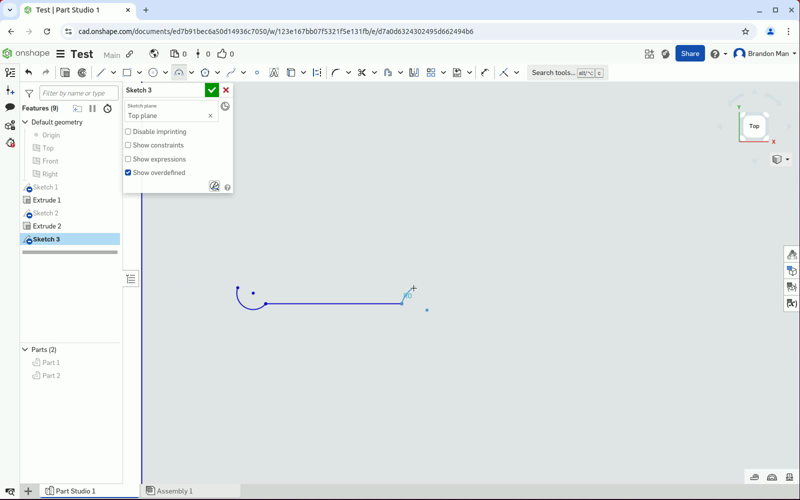
scroll(-6)
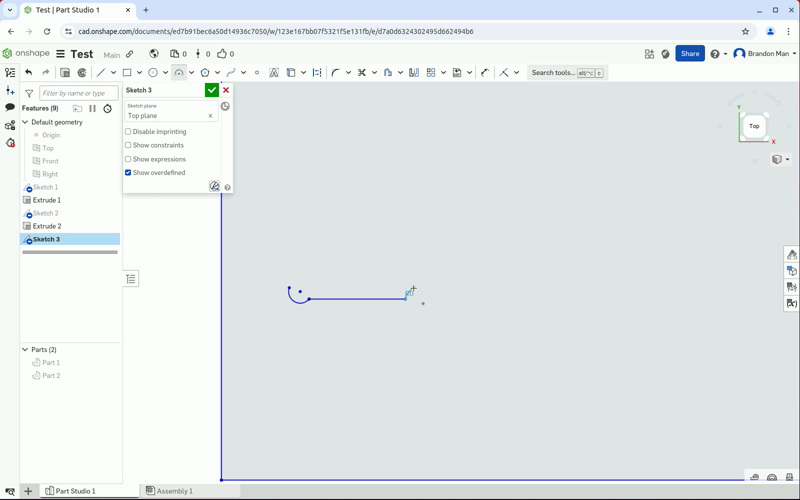
scroll(-6)
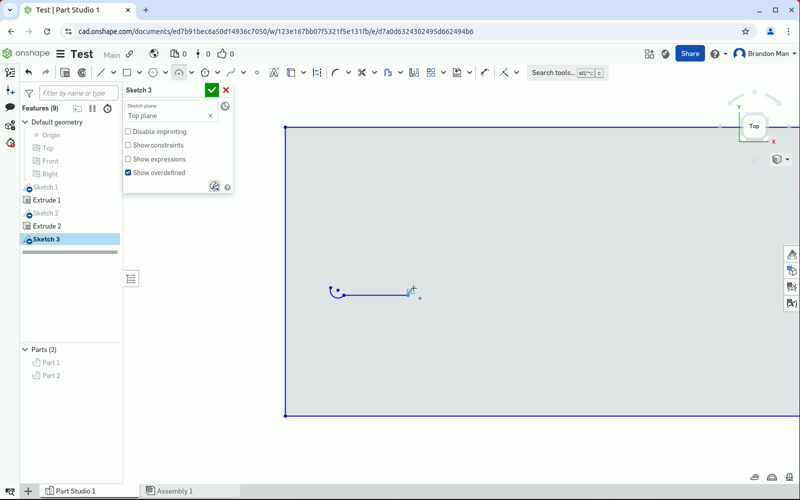
scroll(-6)
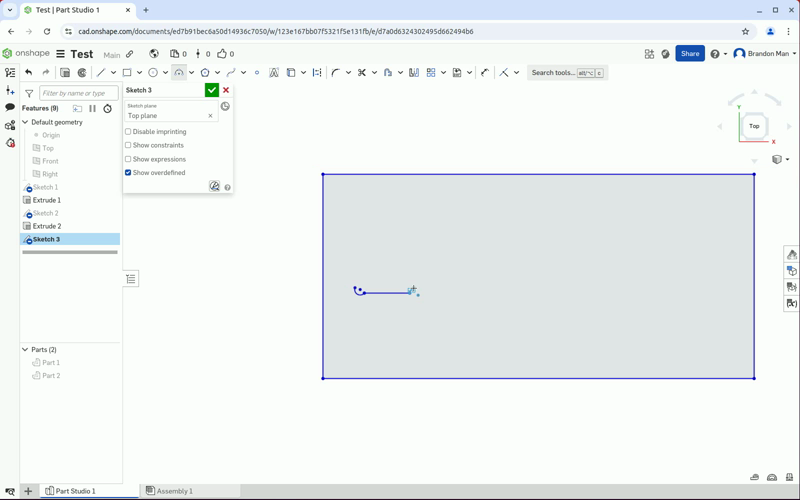
scroll(-6)
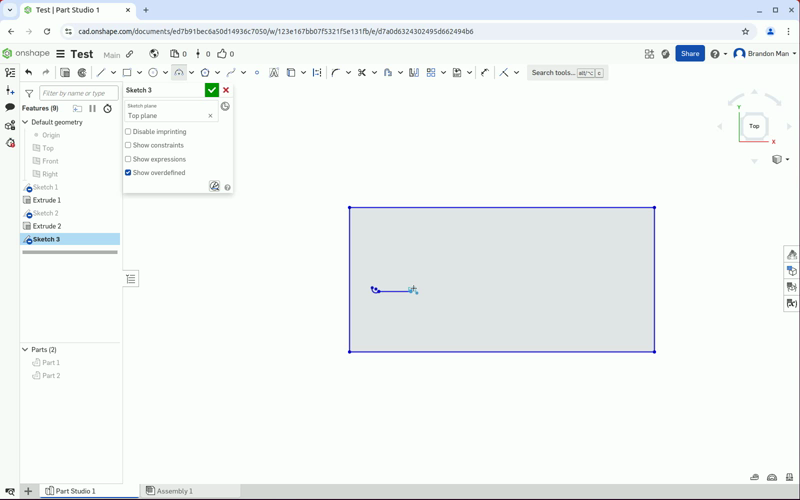
scroll(-6)
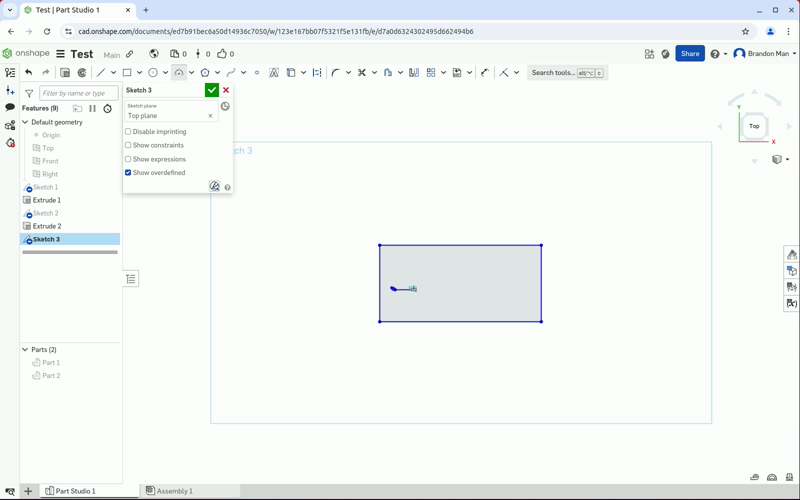
mouse_move(413, 289)
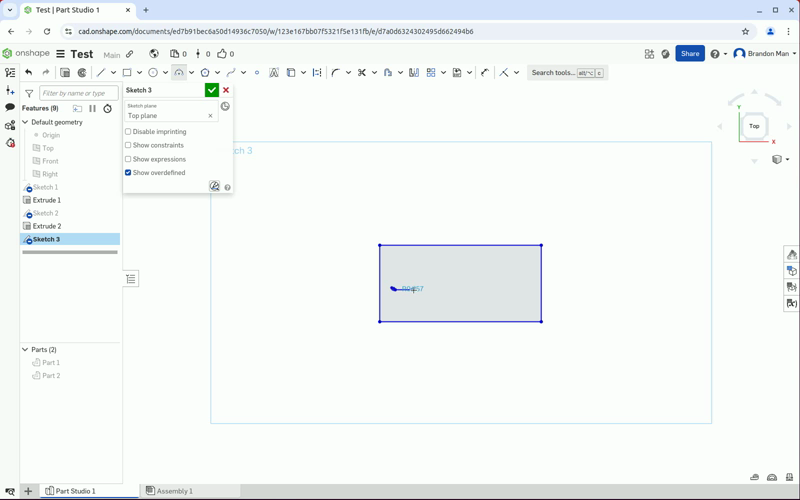
scroll(6)
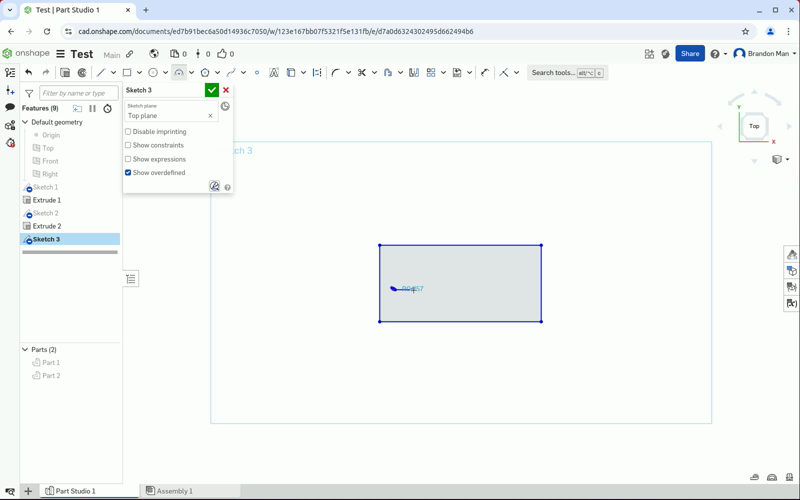
scroll(6)
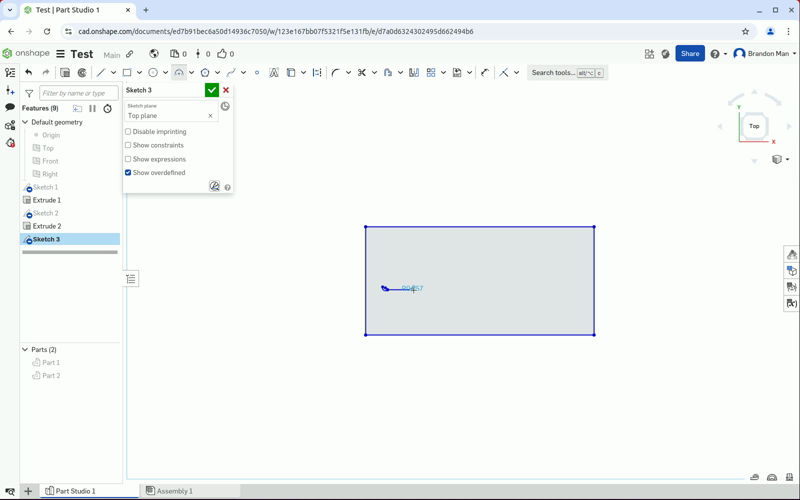
scroll(6)
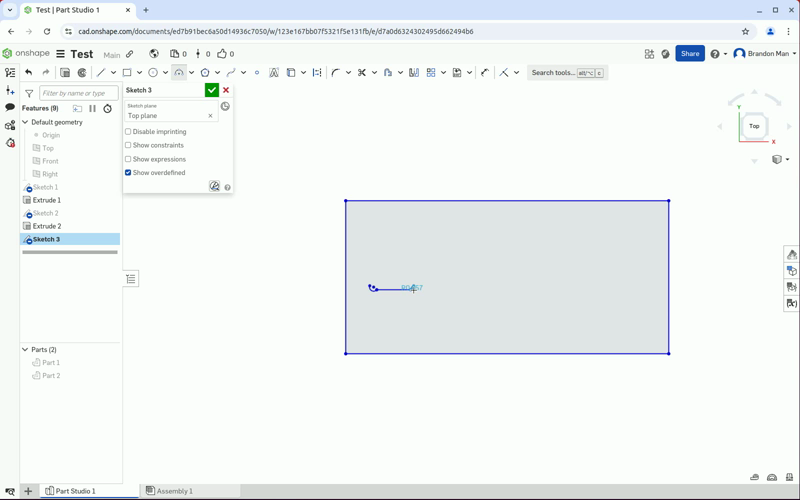
scroll(6)
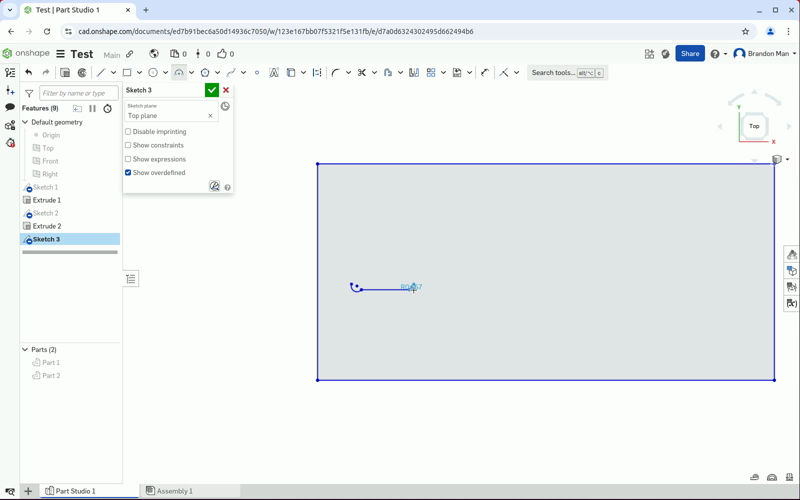
scroll(6)
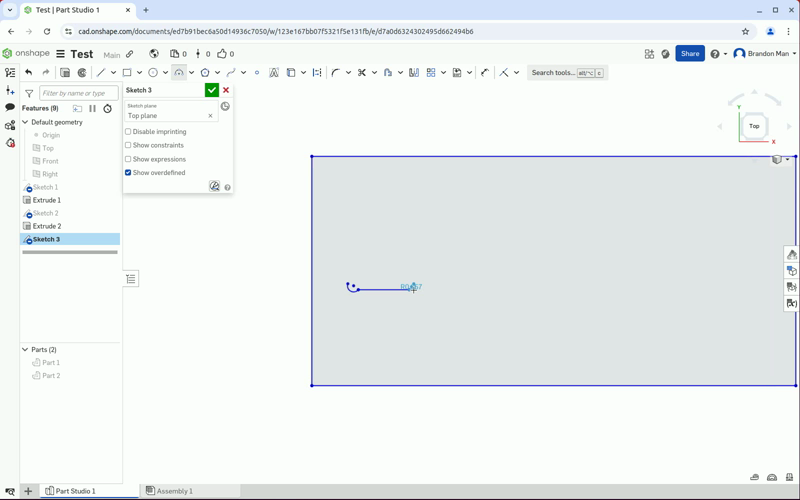
scroll(6)
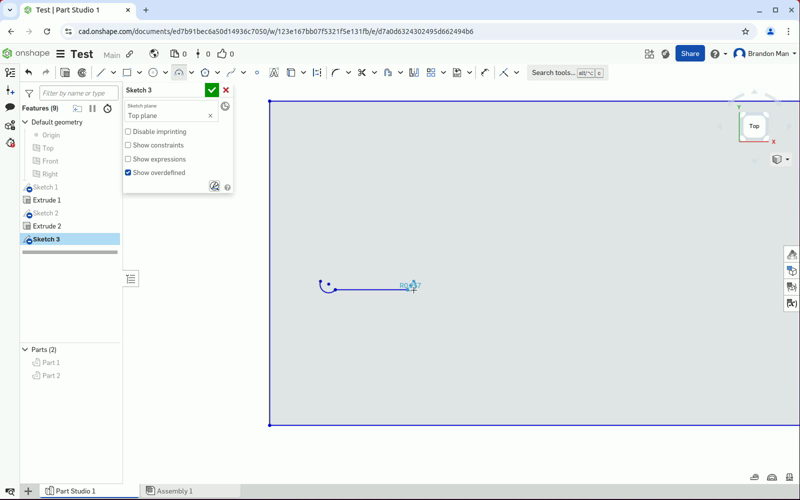
scroll(6)
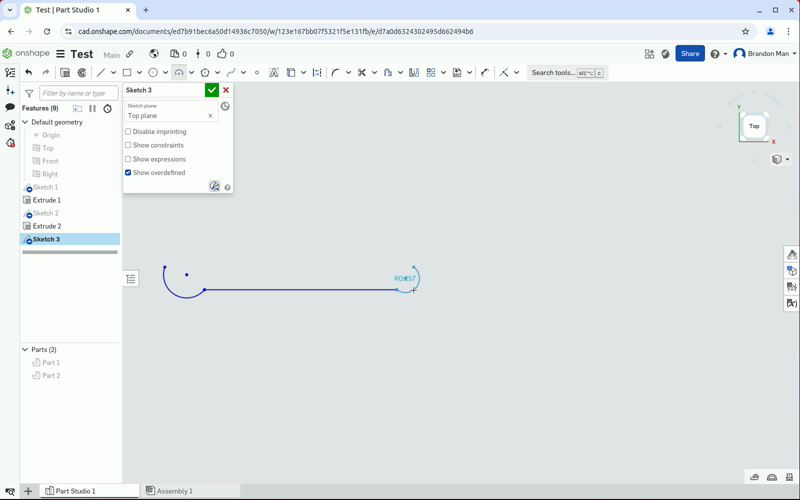
click(413, 289)
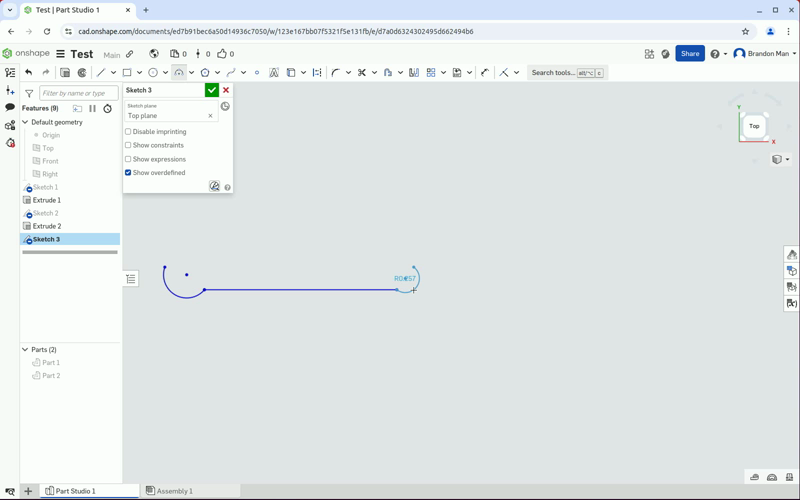
scroll(-6)
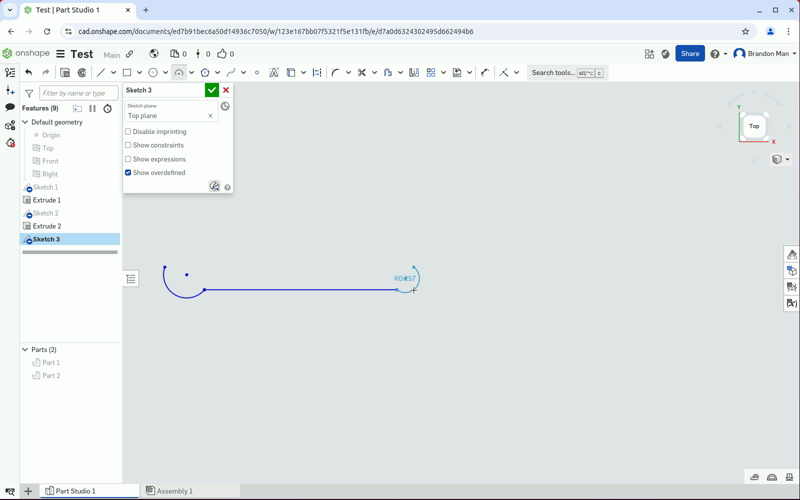
scroll(-6)
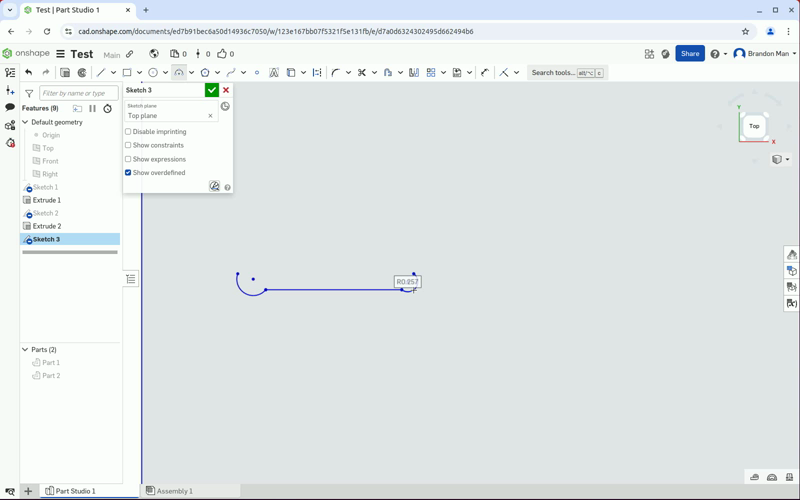
scroll(-6)
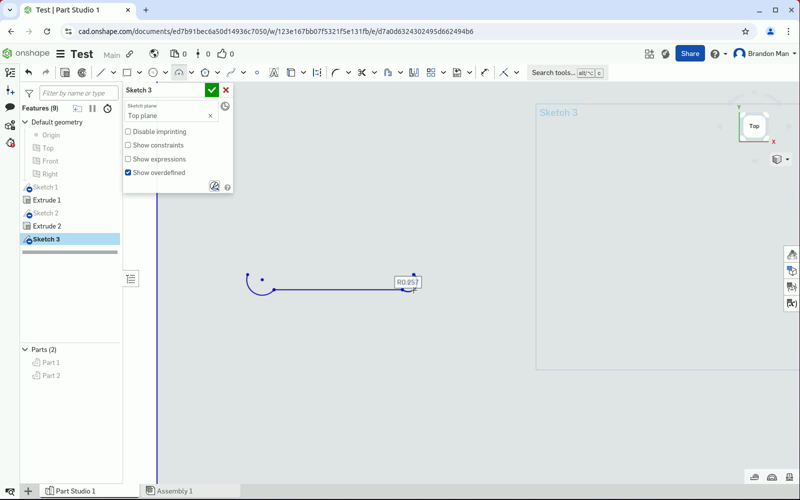
scroll(-6)
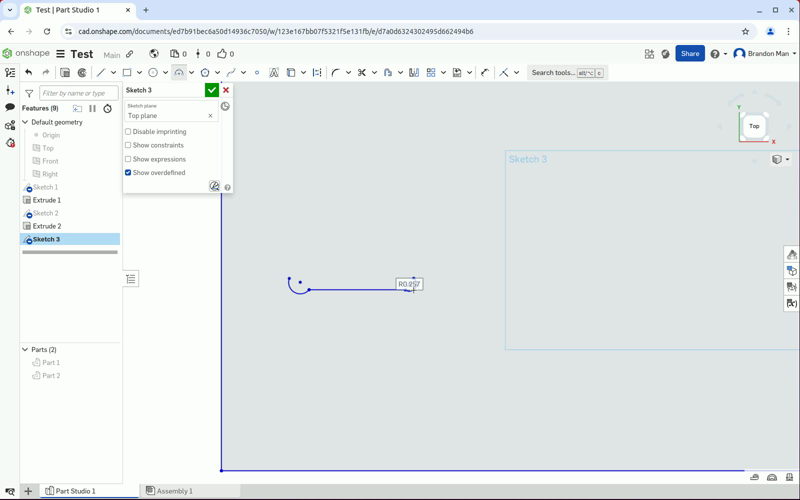
scroll(-6)
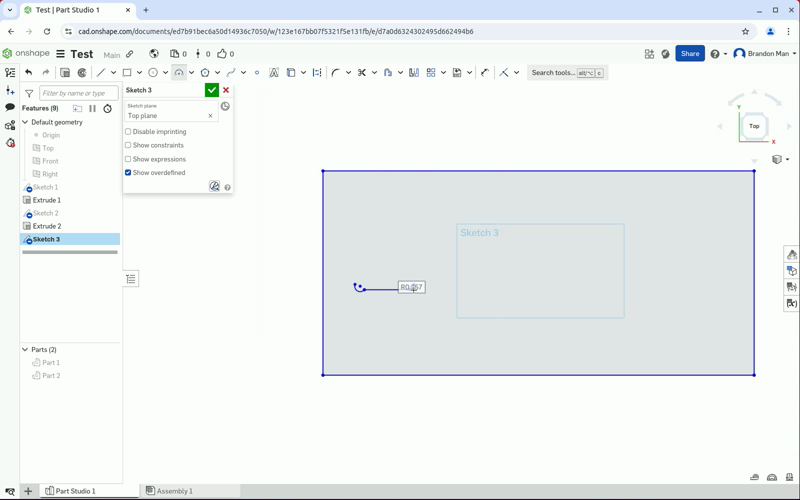
scroll(-6)
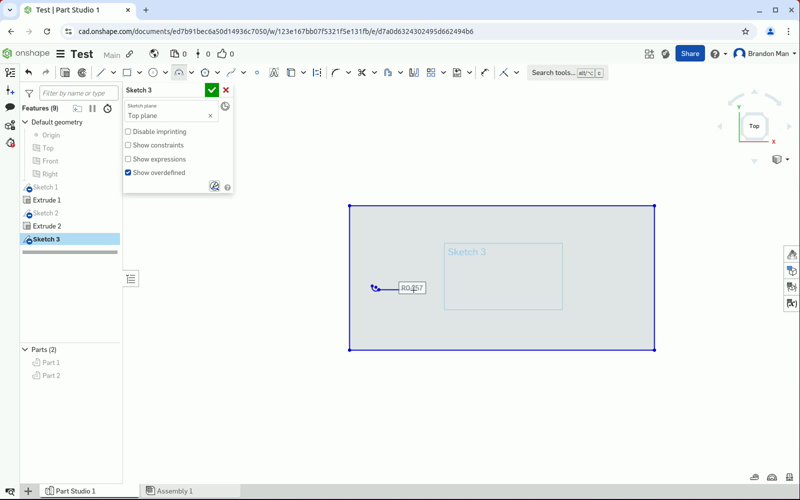
scroll(-6)
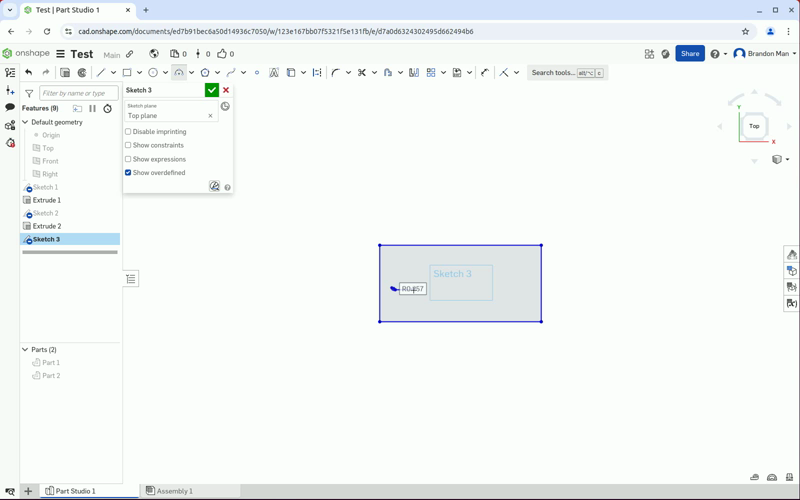
key_up(shift)
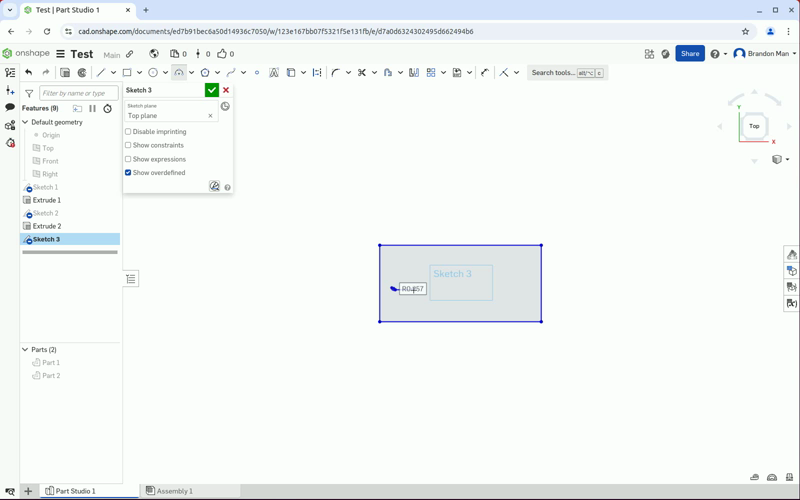
key(esc)
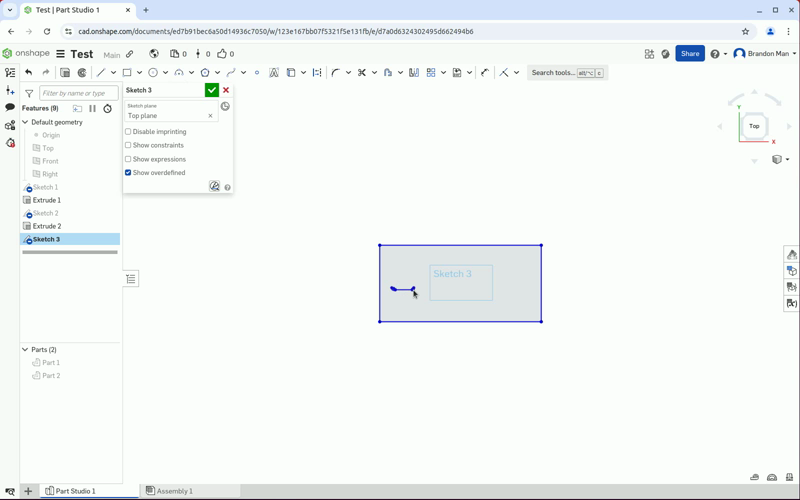
key(l)
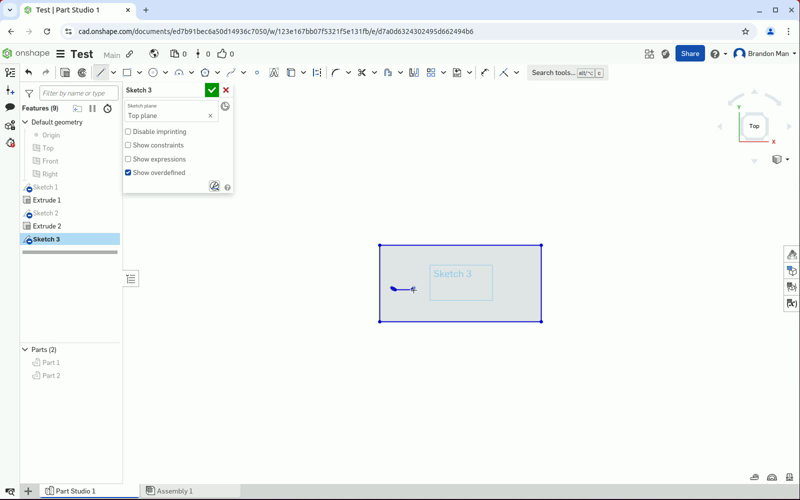
mouse_move(413, 287)
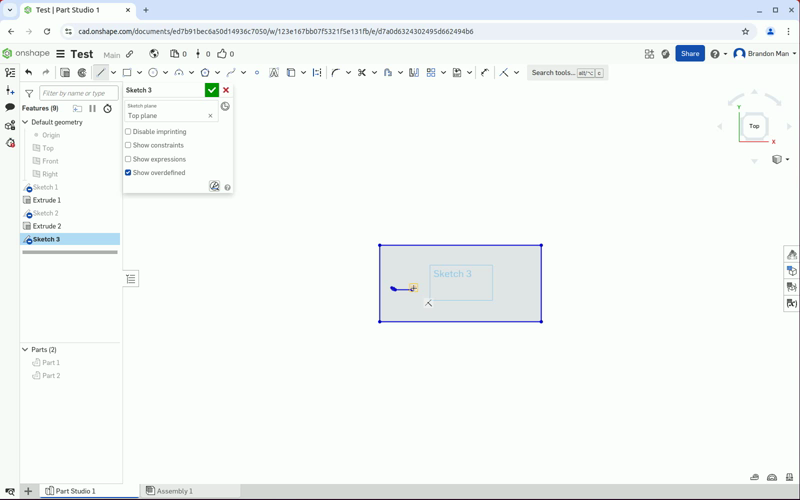
scroll(6)
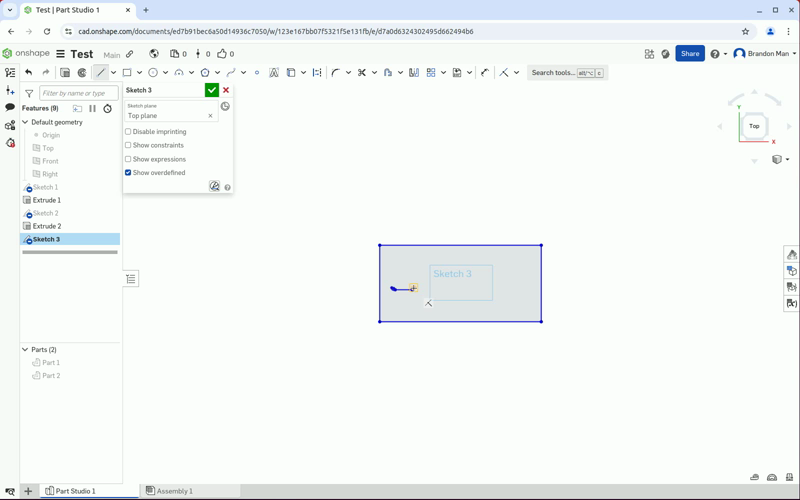
scroll(6)
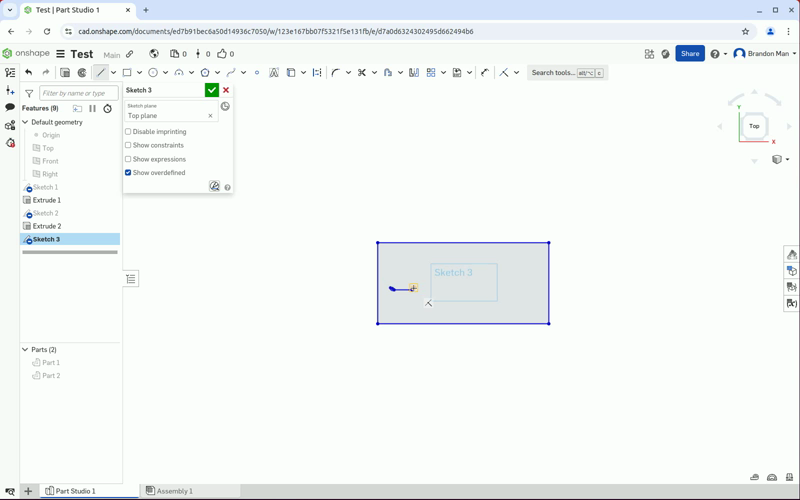
scroll(6)
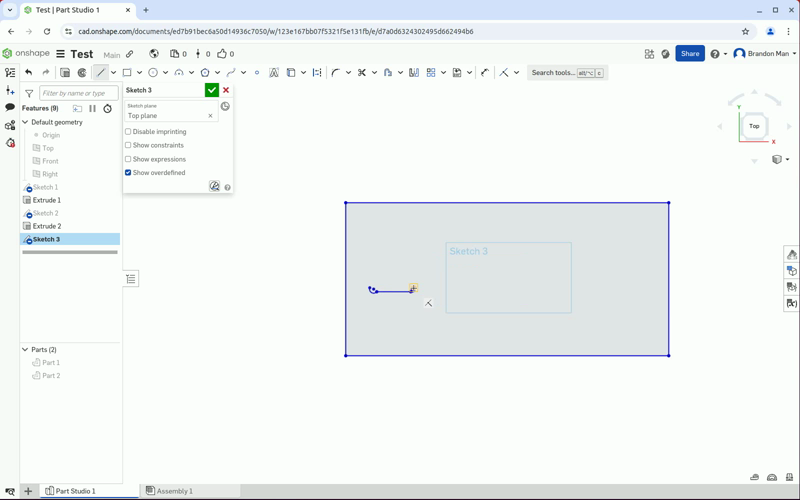
scroll(6)
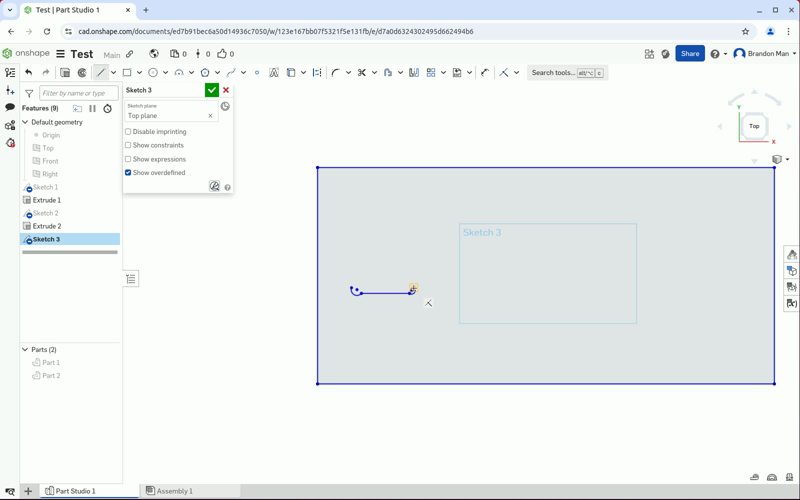
scroll(6)
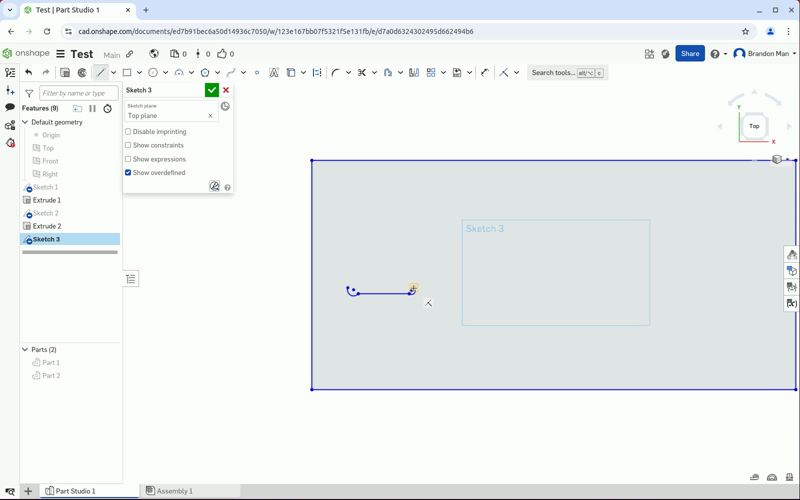
scroll(6)
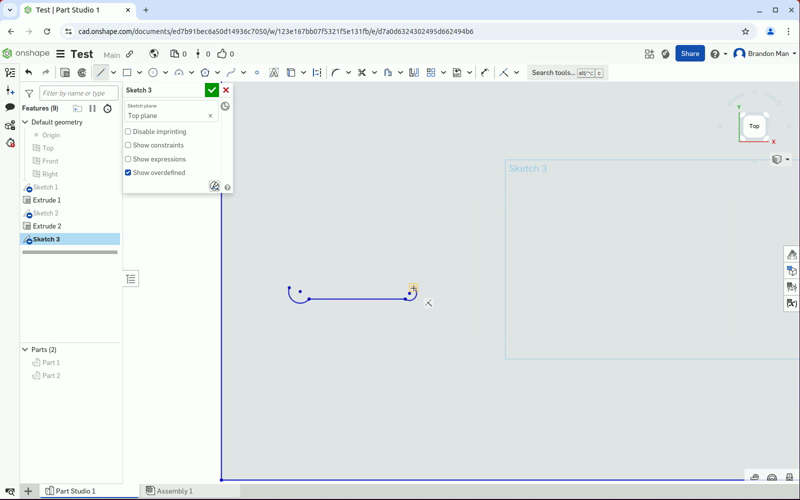
scroll(6)
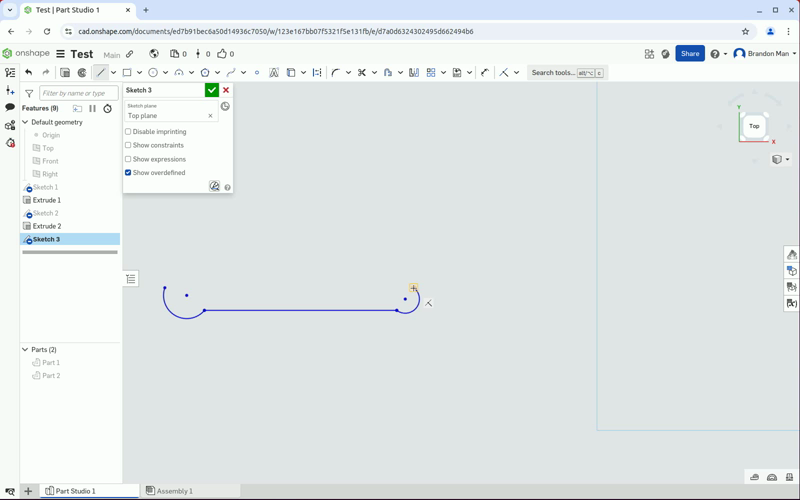
click(413, 287)
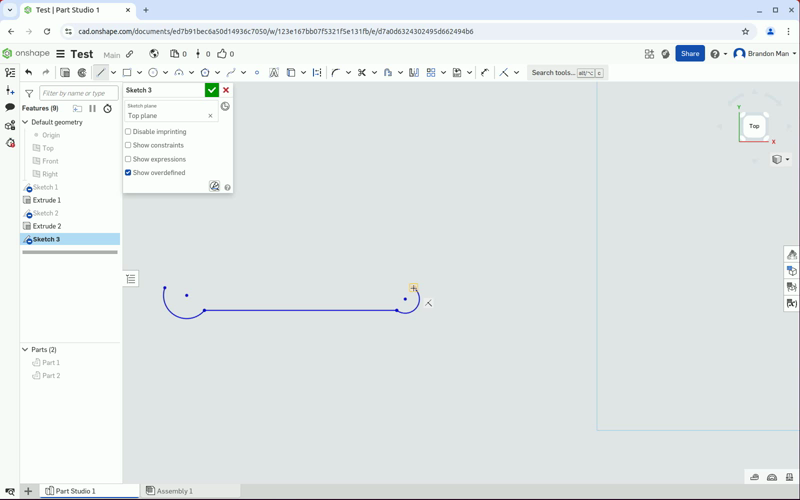
scroll(-6)
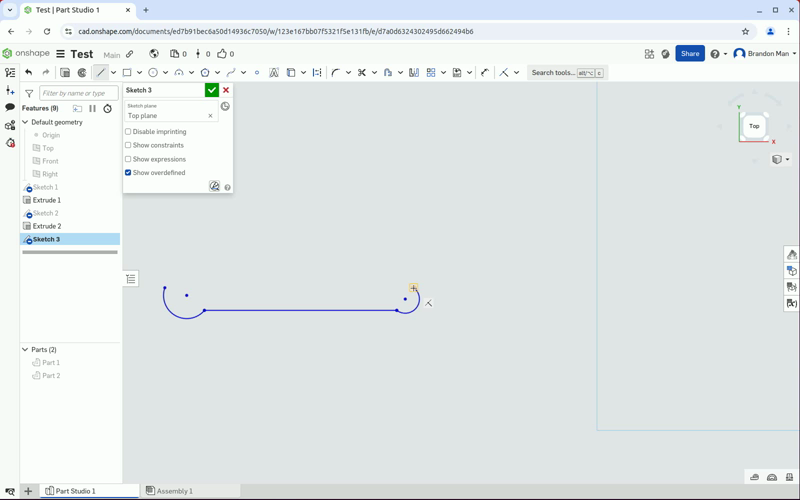
scroll(-6)
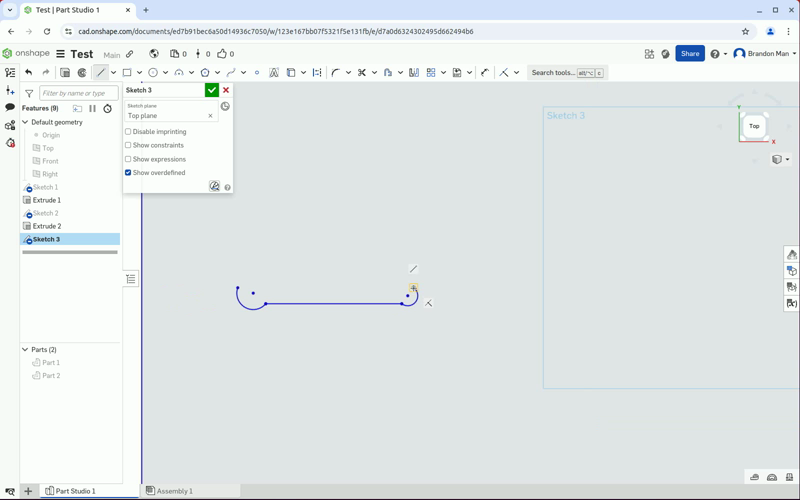
scroll(-6)
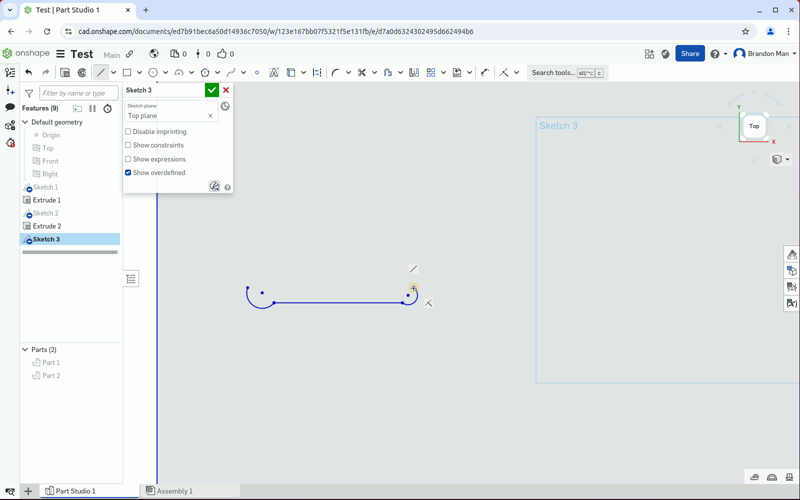
scroll(-6)
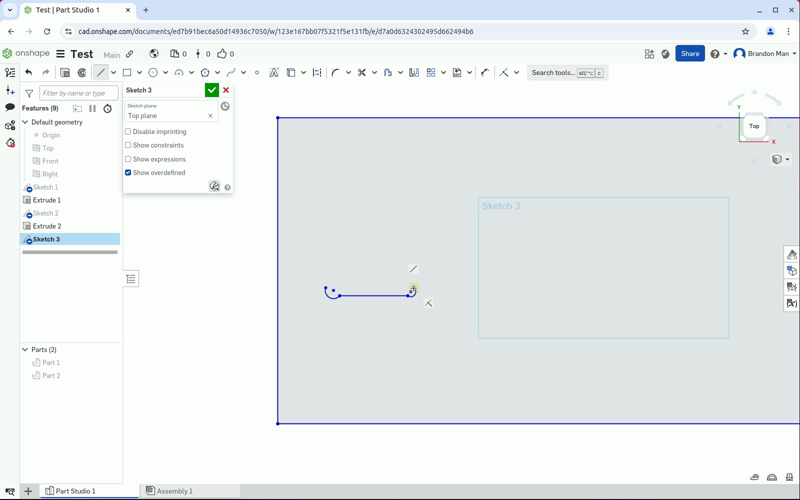
scroll(-6)
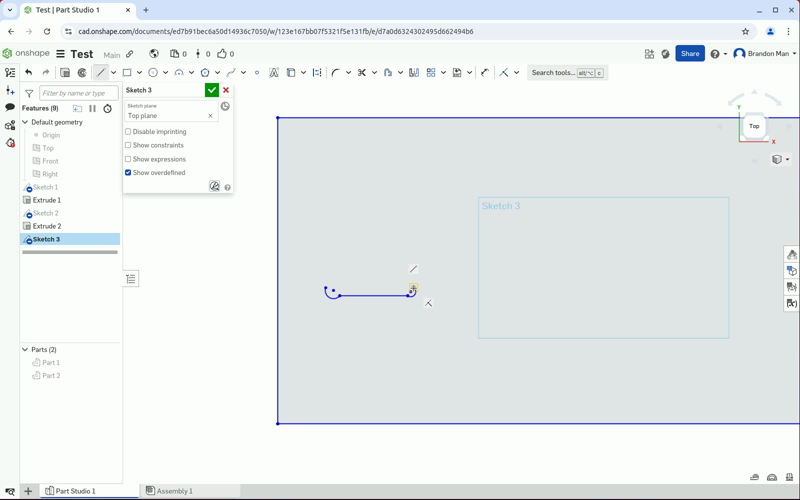
scroll(-6)
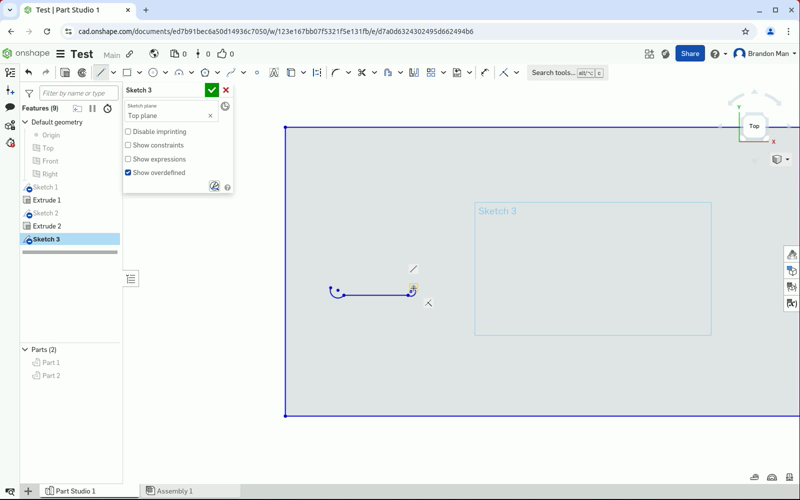
scroll(-6)
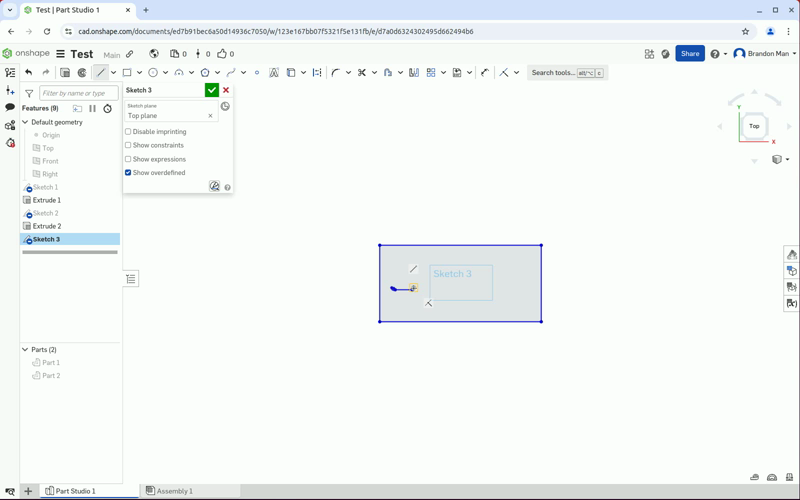
key_down(shift)
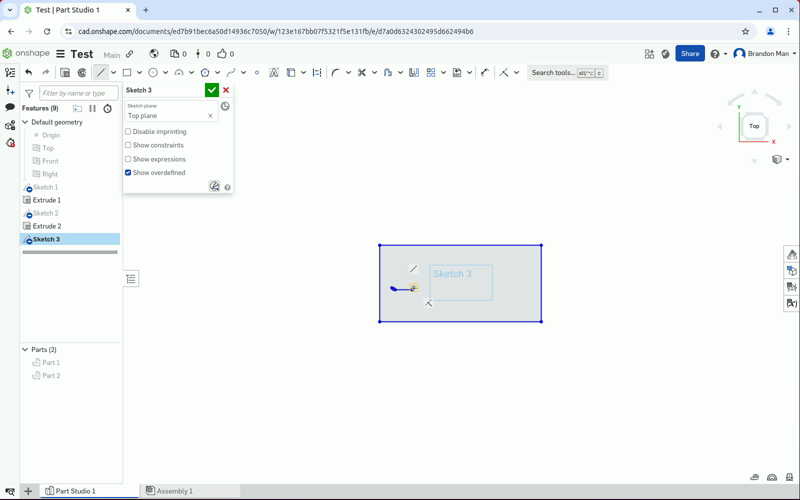
mouse_move(444, 287)
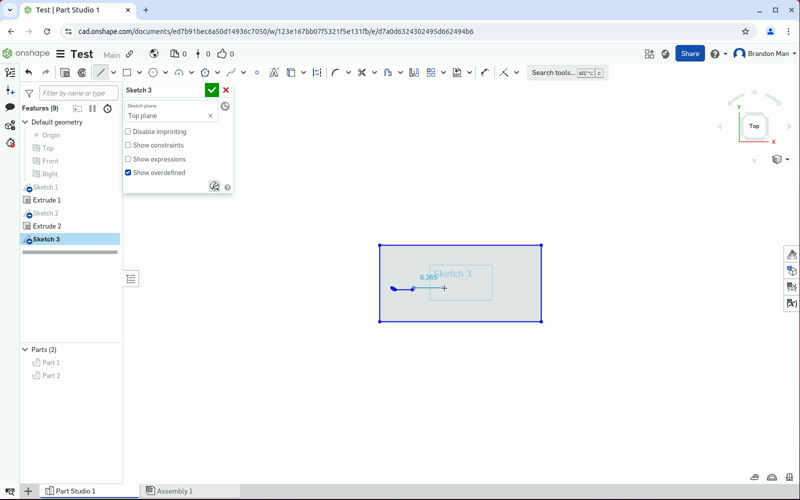
mouse_move(413, 269)
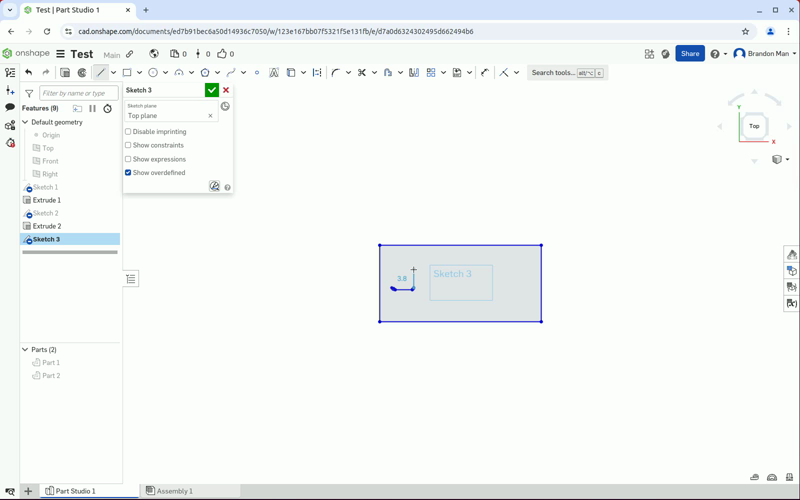
click(413, 269)
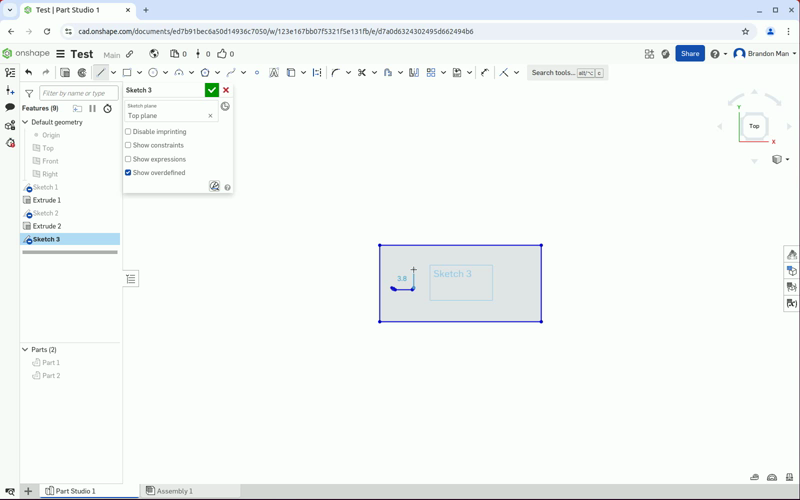
key_up(shift)
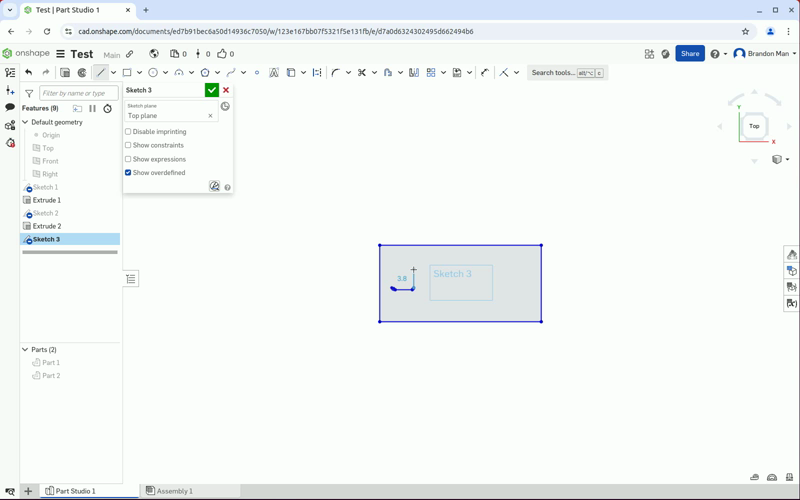
key(esc)
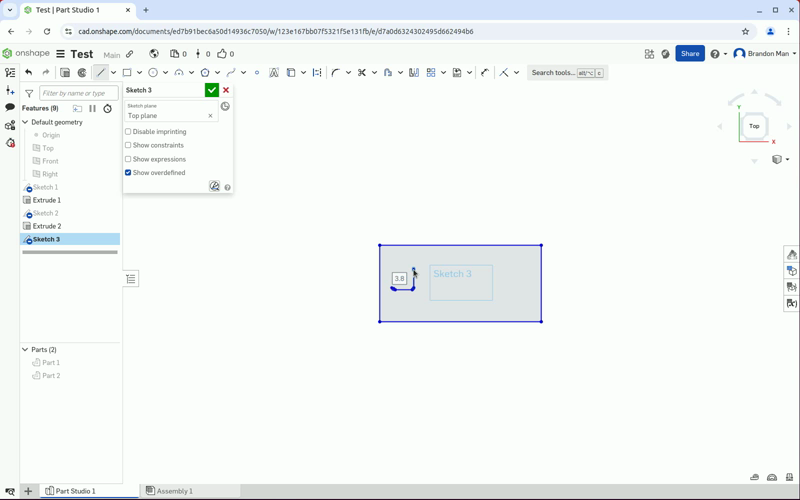
key(a)
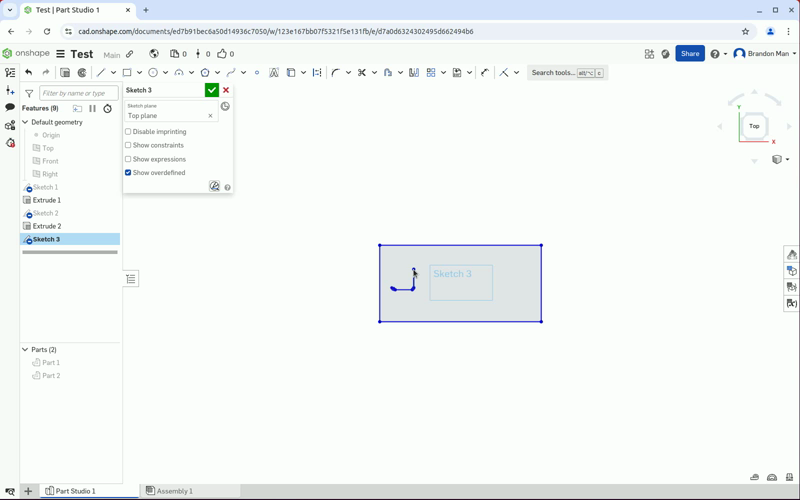
mouse_move(413, 269)
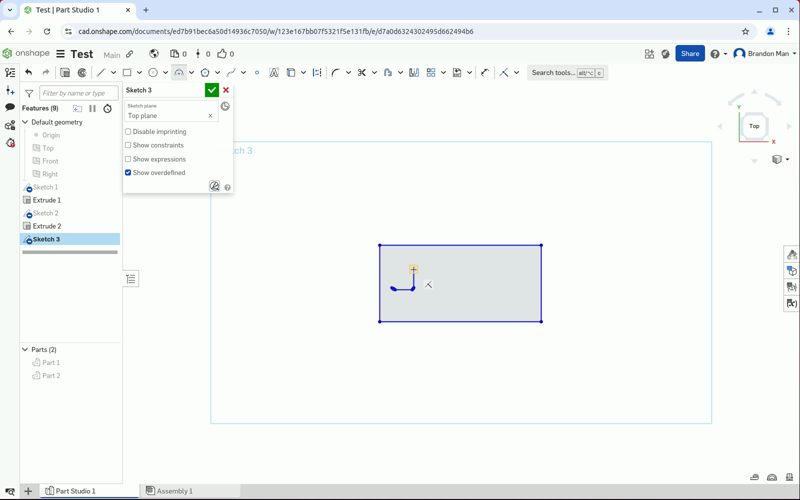
click(413, 269)
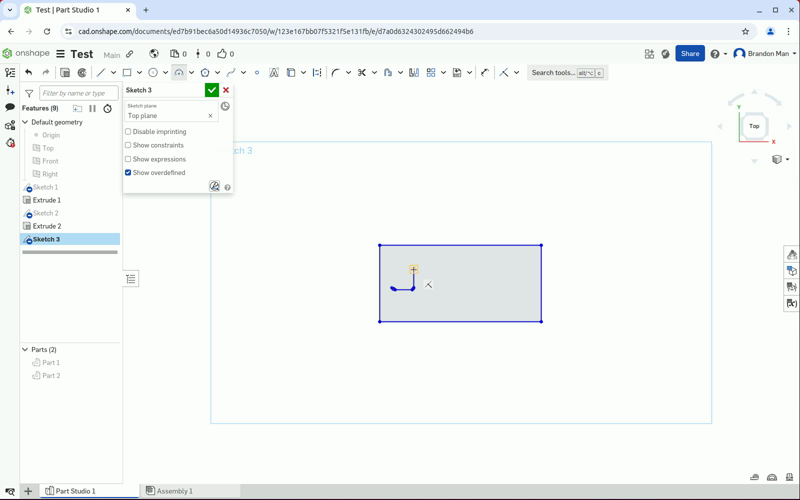
key_down(shift)
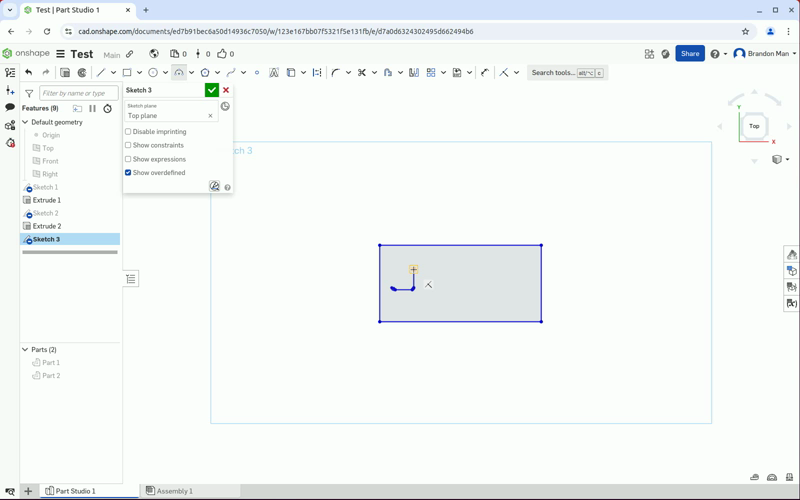
mouse_move(412, 267)
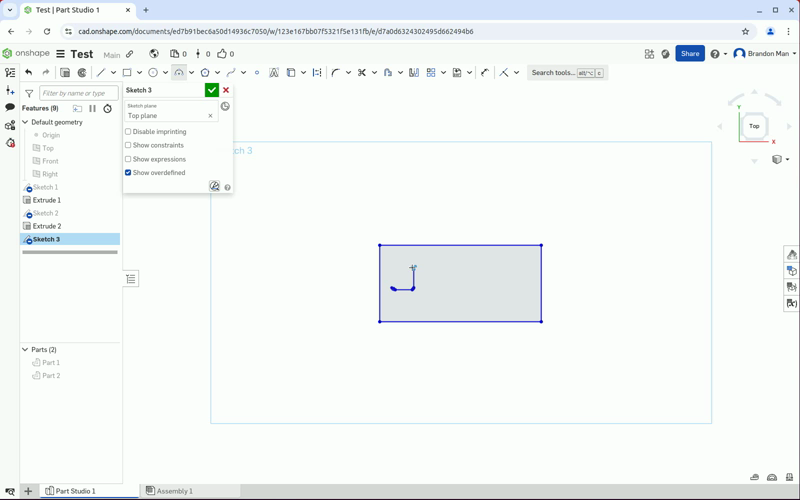
scroll(6)
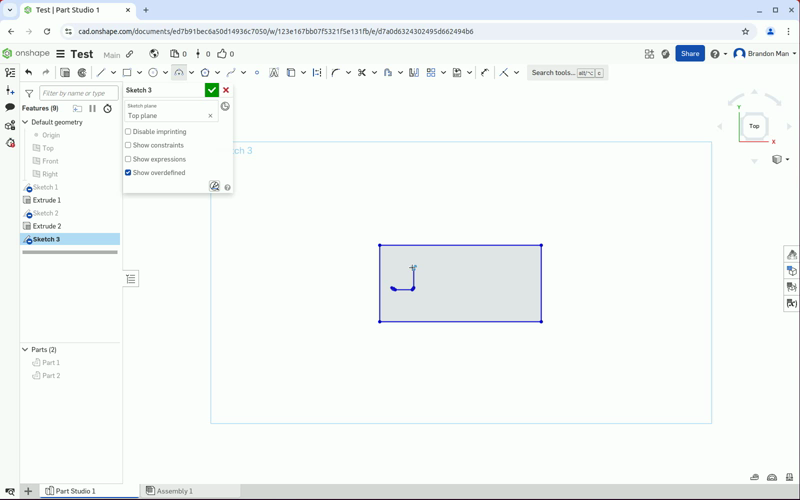
scroll(6)
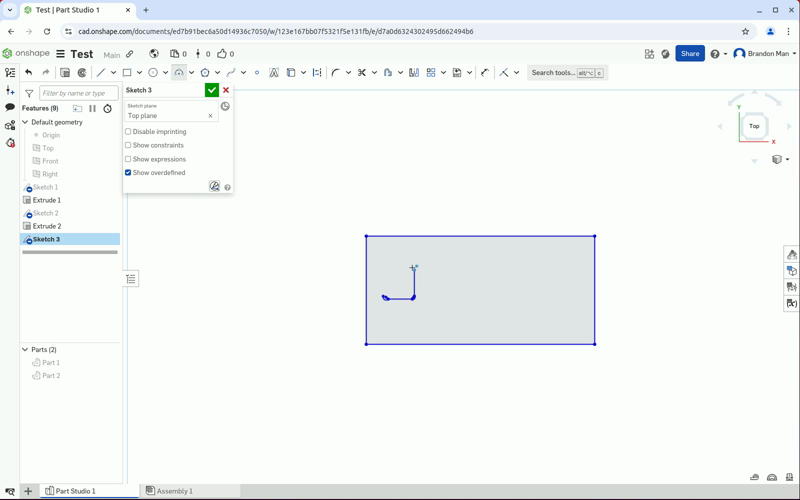
scroll(6)
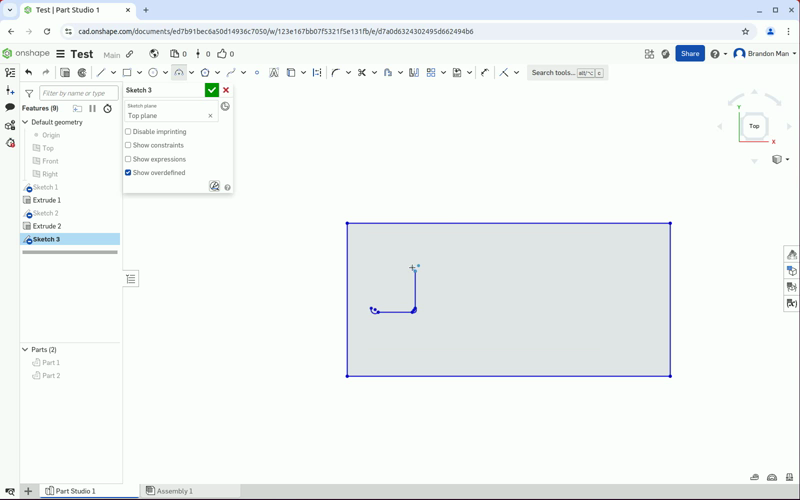
scroll(6)
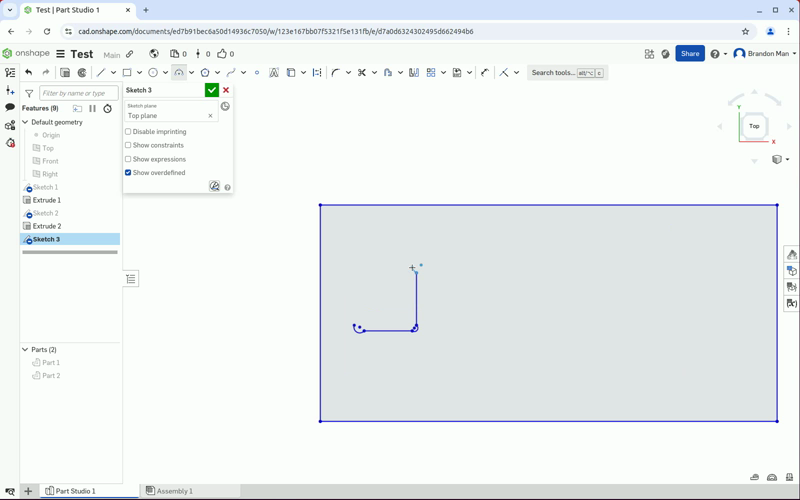
scroll(6)
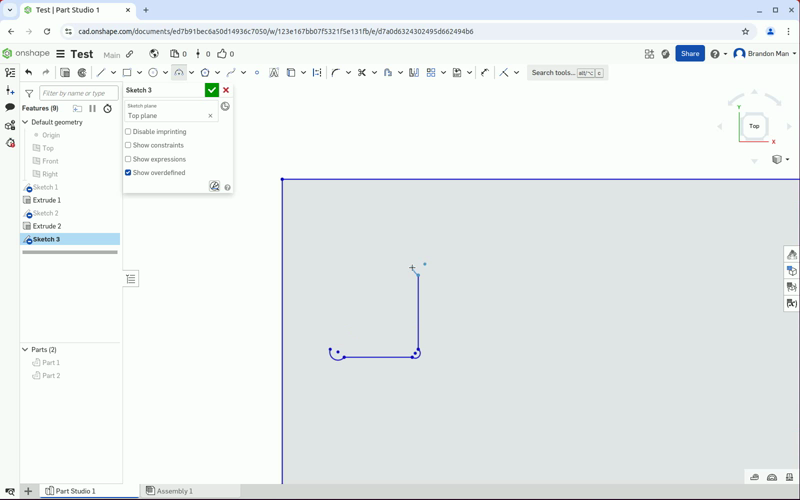
scroll(6)
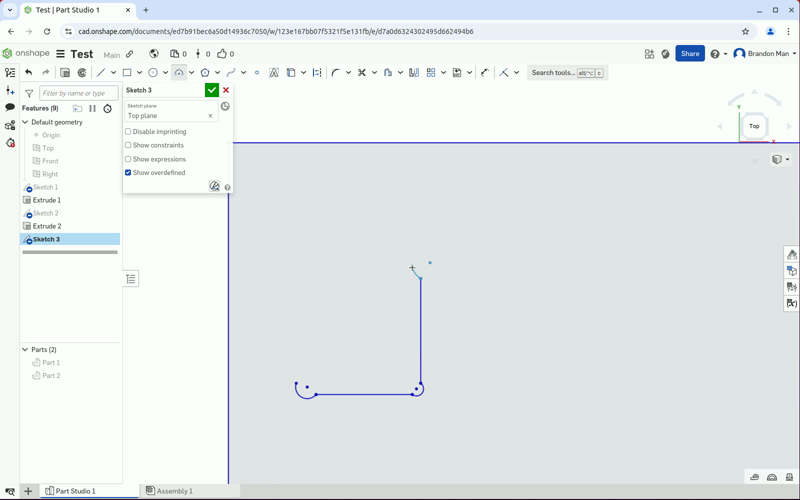
scroll(6)
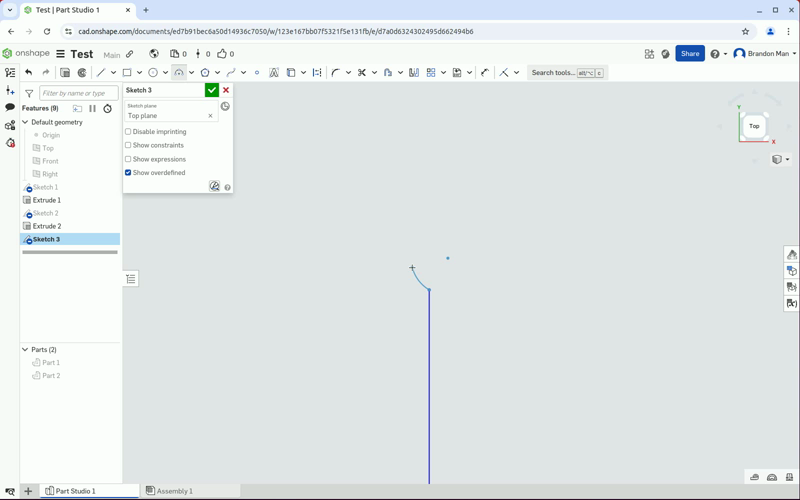
click(412, 267)
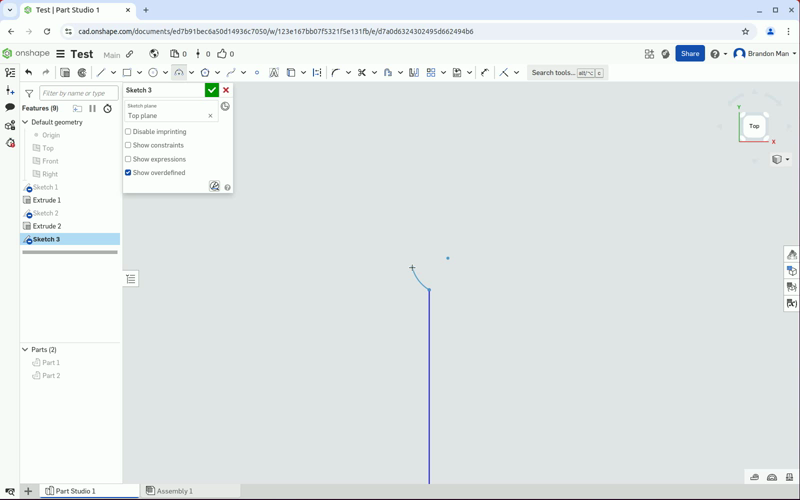
scroll(-6)
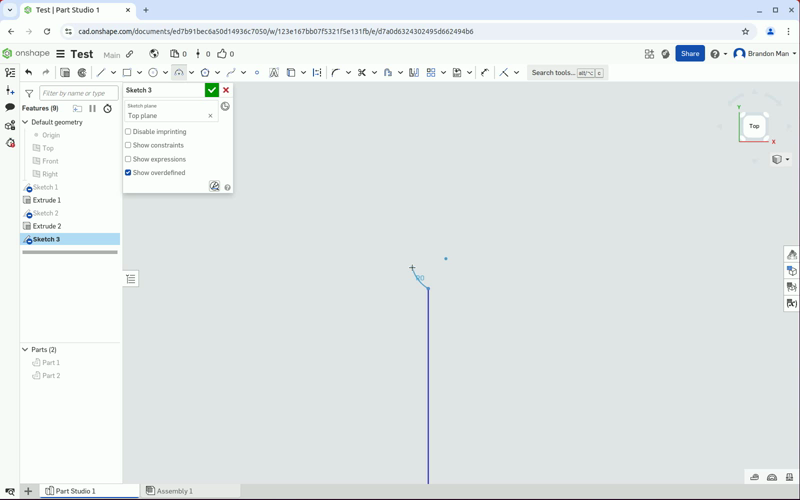
scroll(-6)
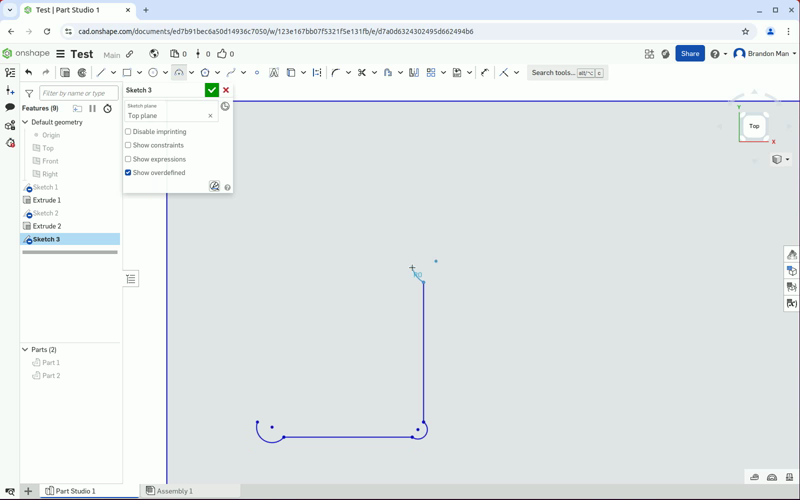
scroll(-6)
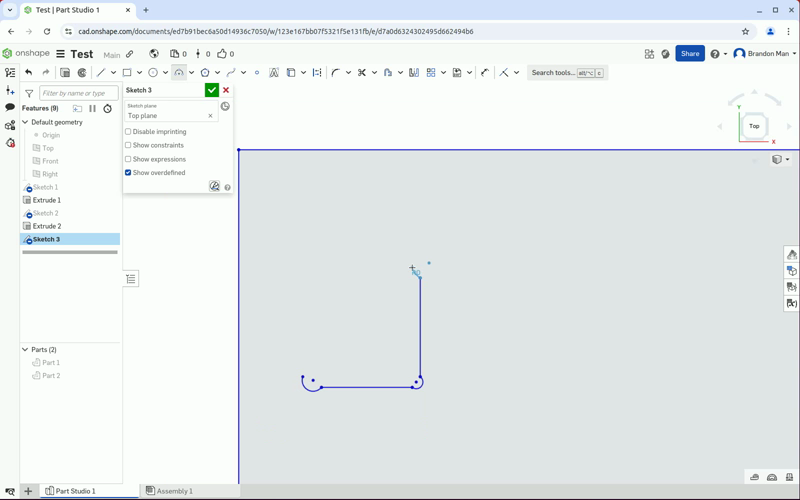
scroll(-6)
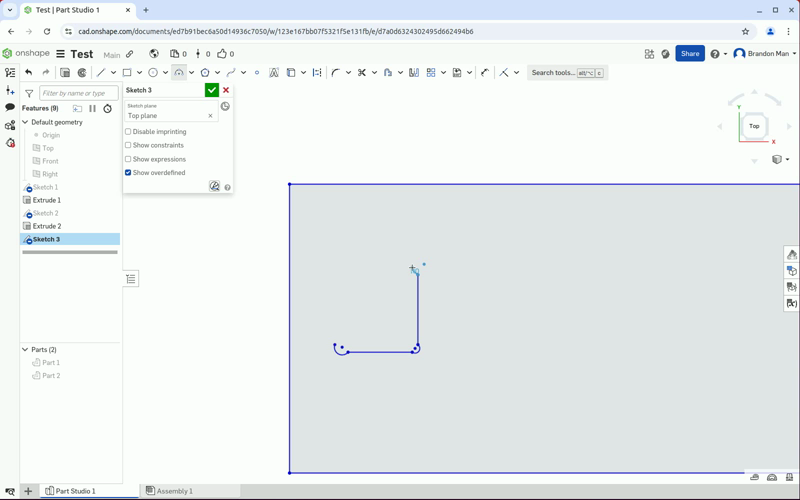
scroll(-6)
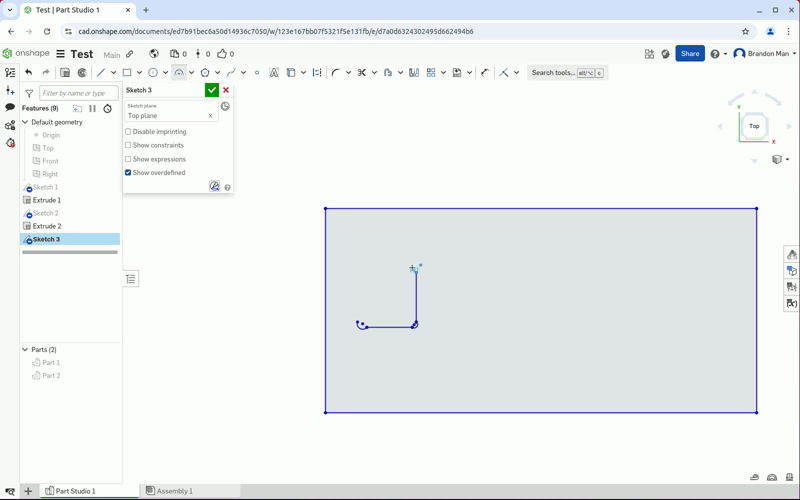
scroll(-6)
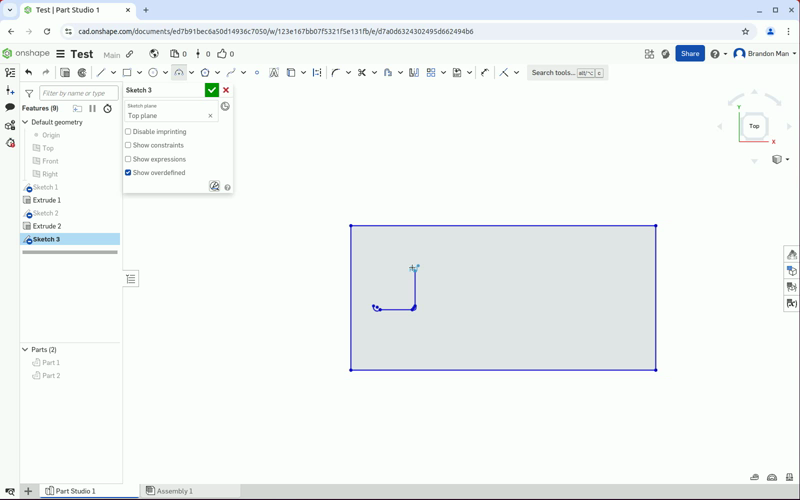
scroll(-6)
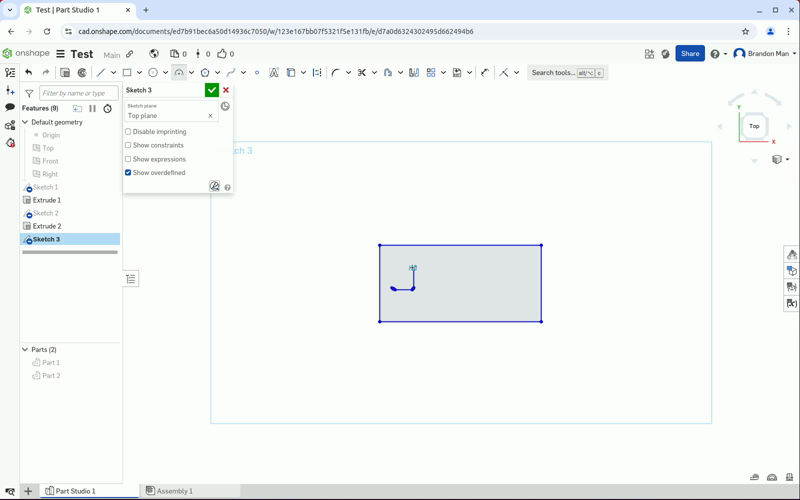
mouse_move(413, 267)
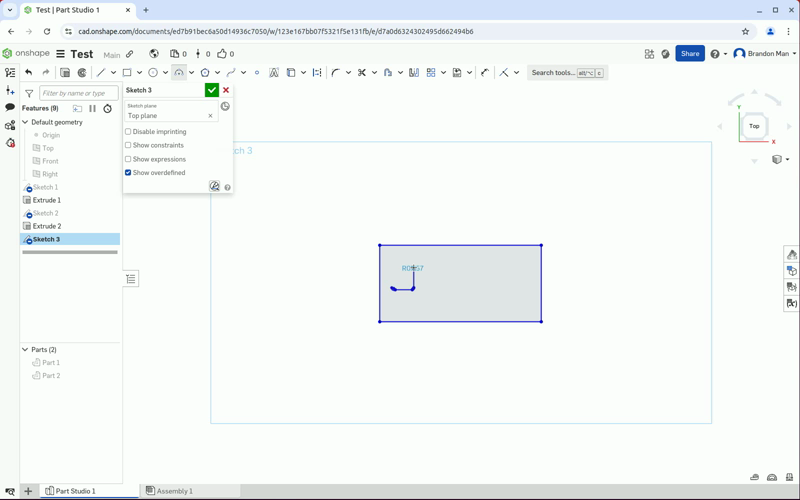
scroll(6)
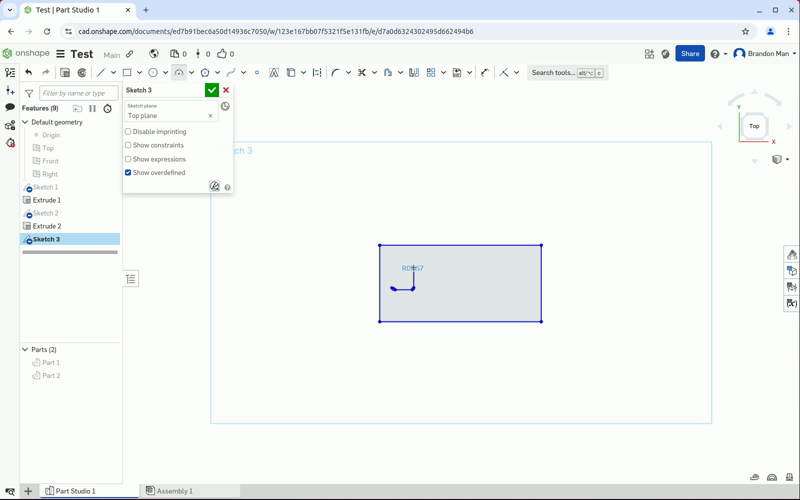
scroll(6)
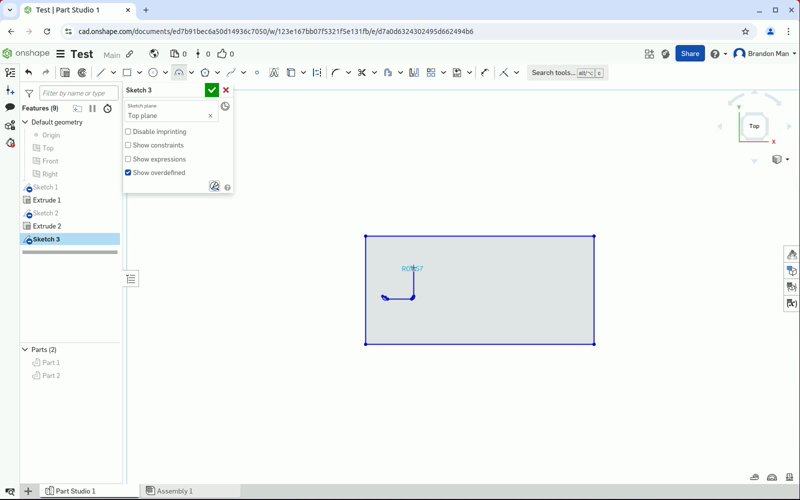
scroll(6)
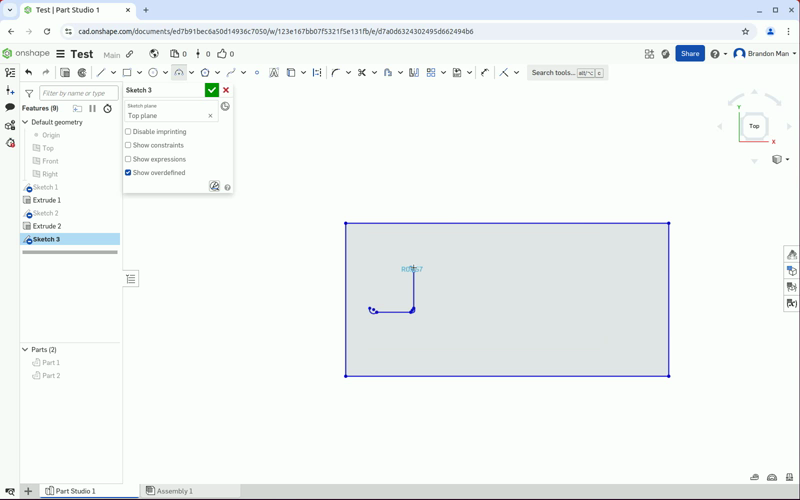
scroll(6)
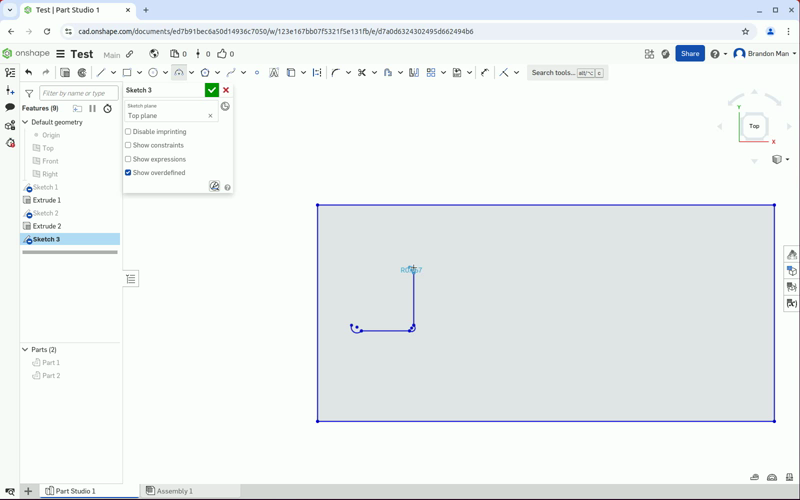
scroll(6)
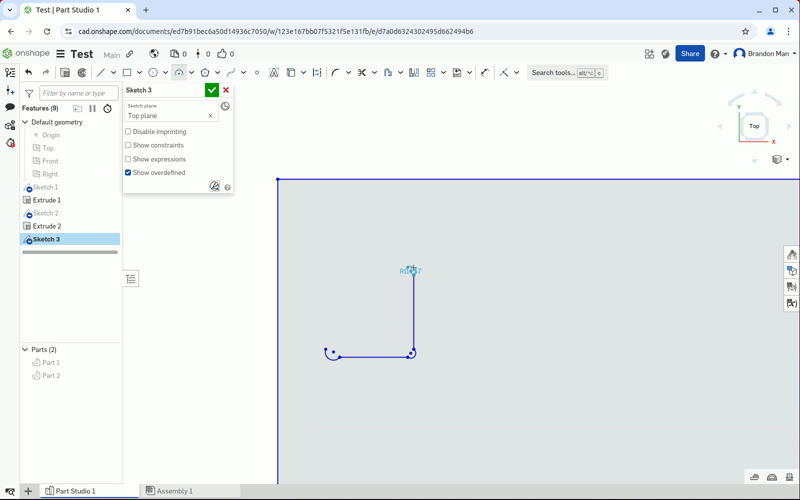
scroll(6)
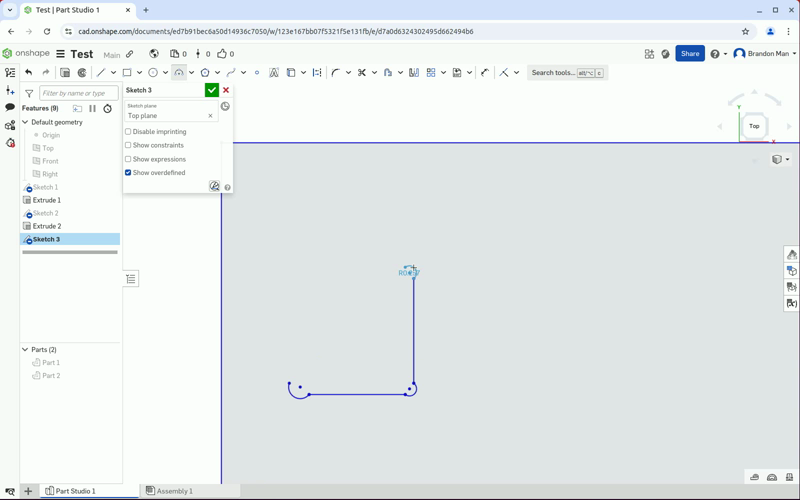
scroll(6)
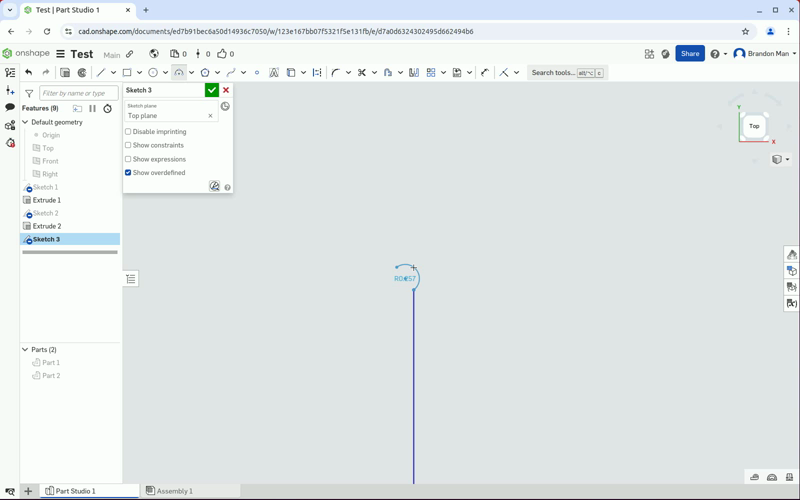
click(413, 267)
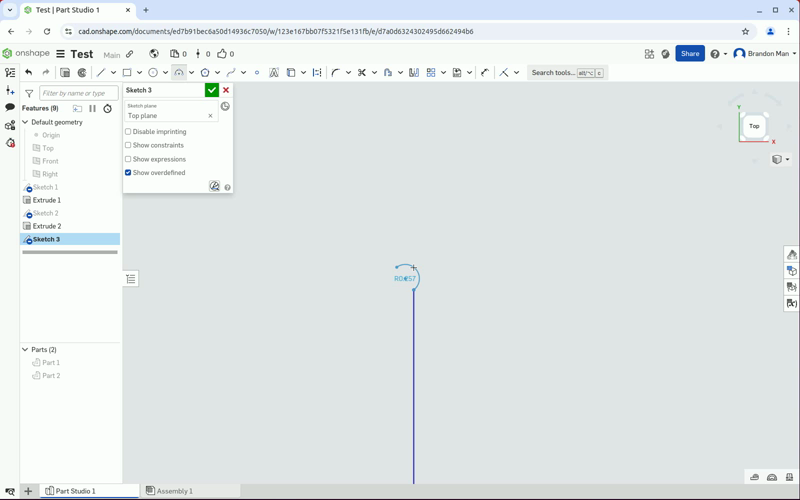
scroll(-6)
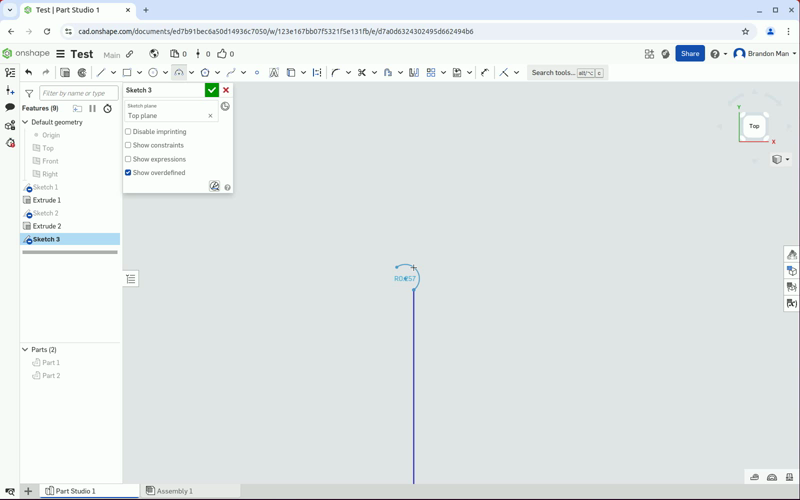
scroll(-6)
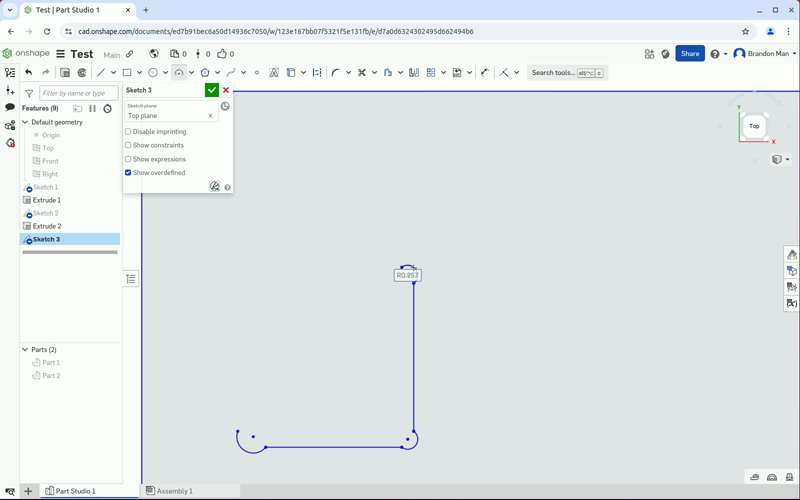
scroll(-6)
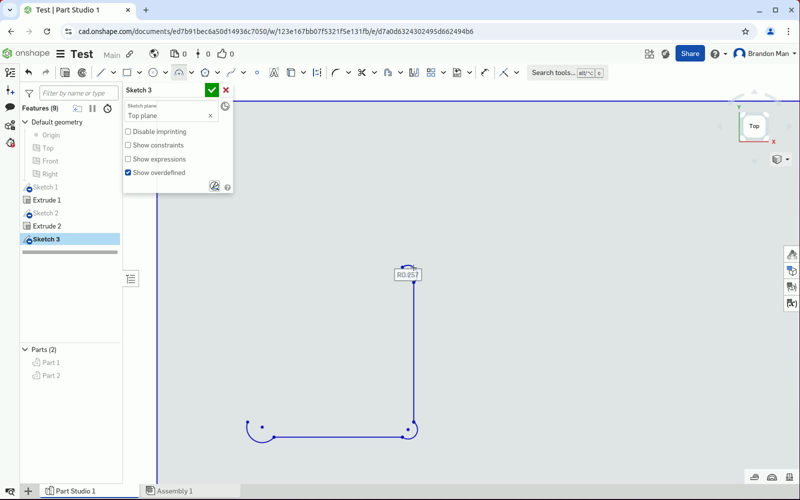
scroll(-6)
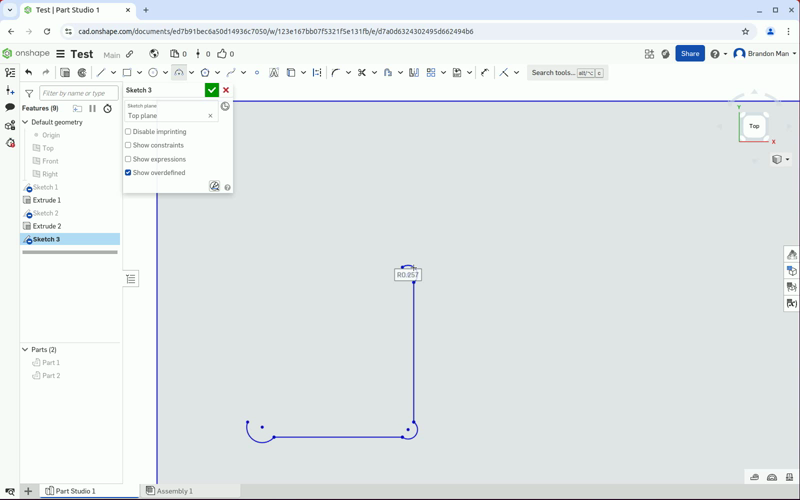
scroll(-6)
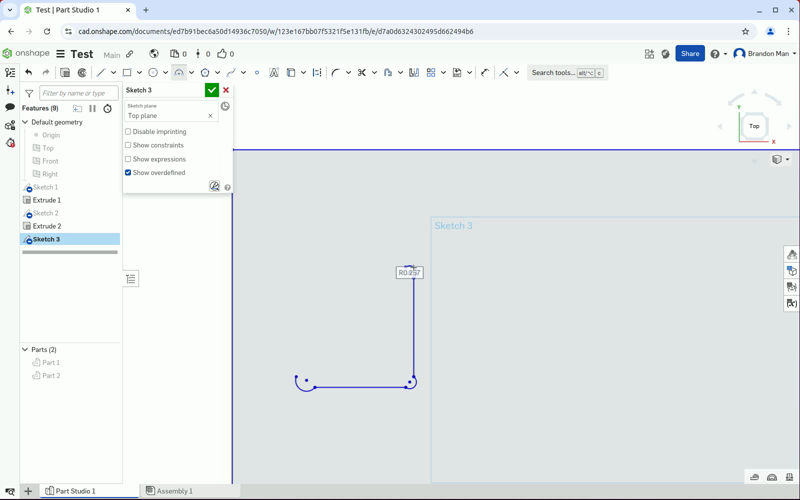
scroll(-6)
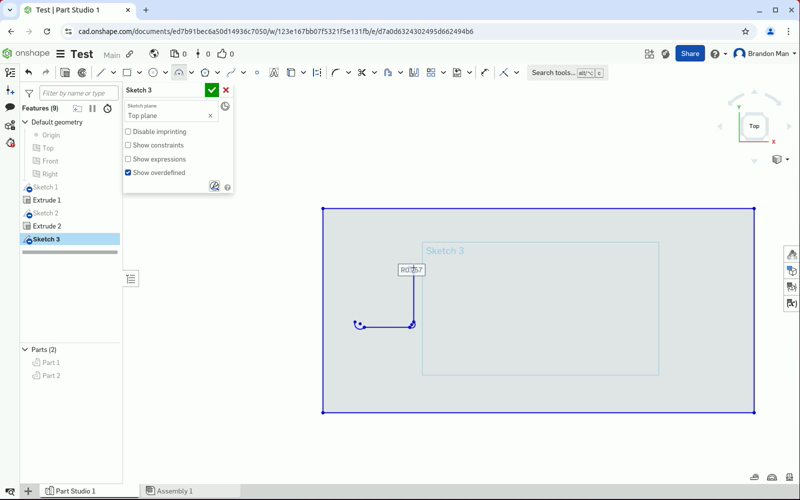
scroll(-6)
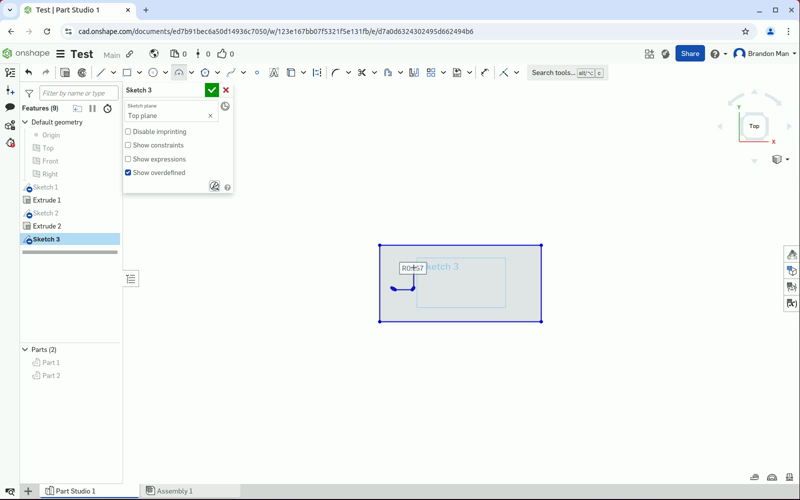
key_up(shift)
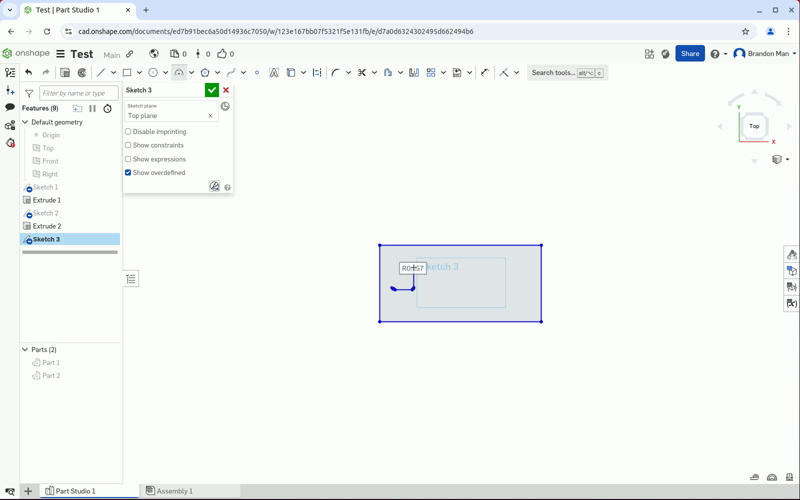
key(esc)
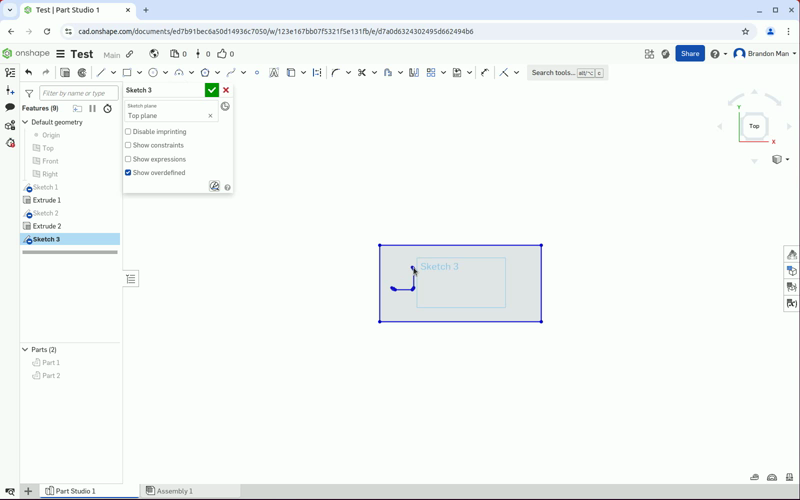
key(l)
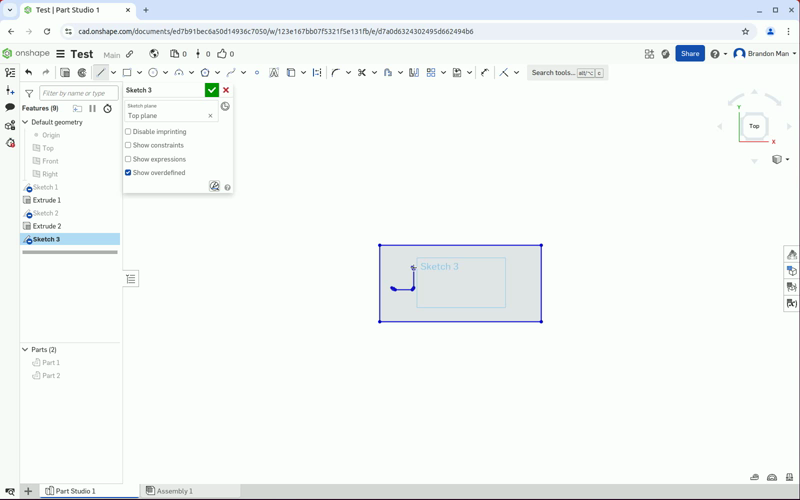
mouse_move(412, 267)
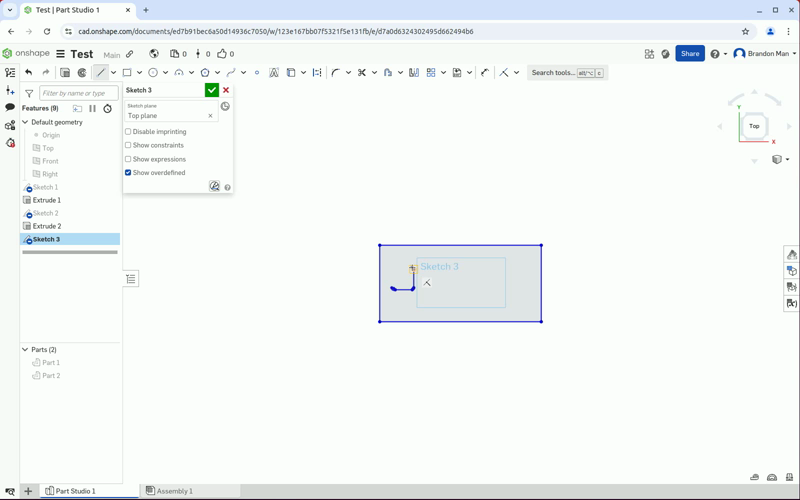
scroll(6)
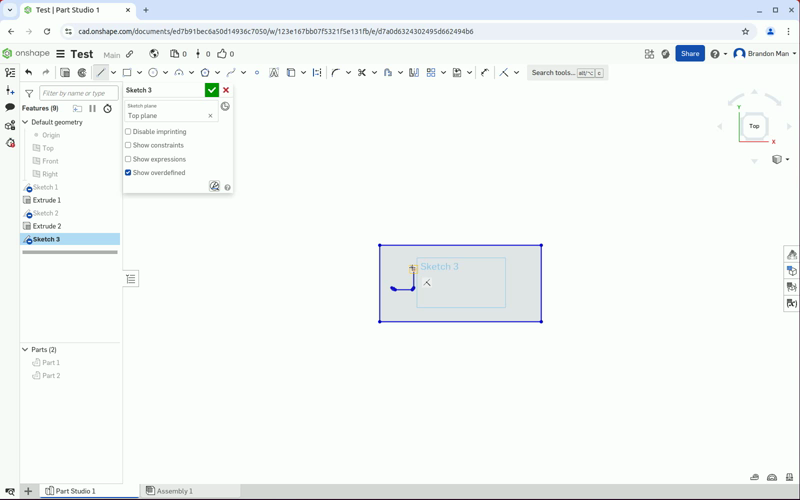
scroll(6)
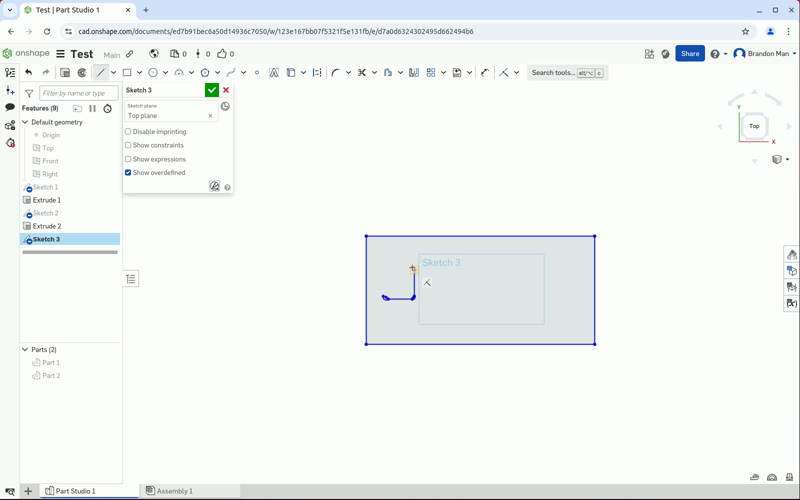
scroll(6)
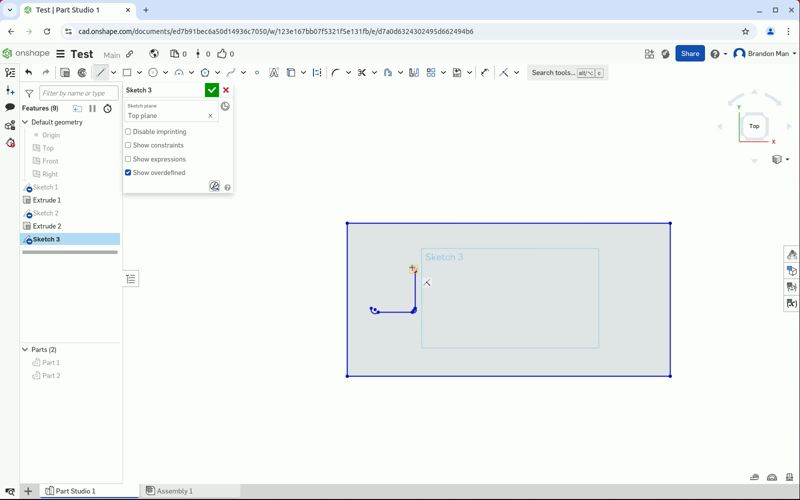
scroll(6)
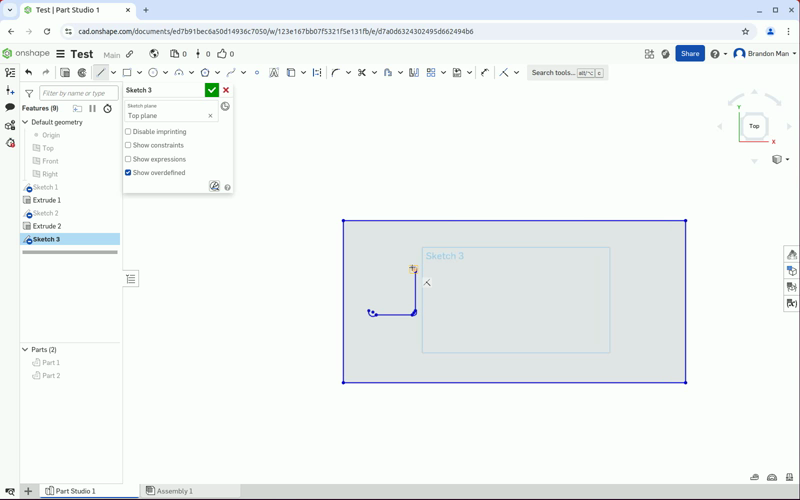
scroll(6)
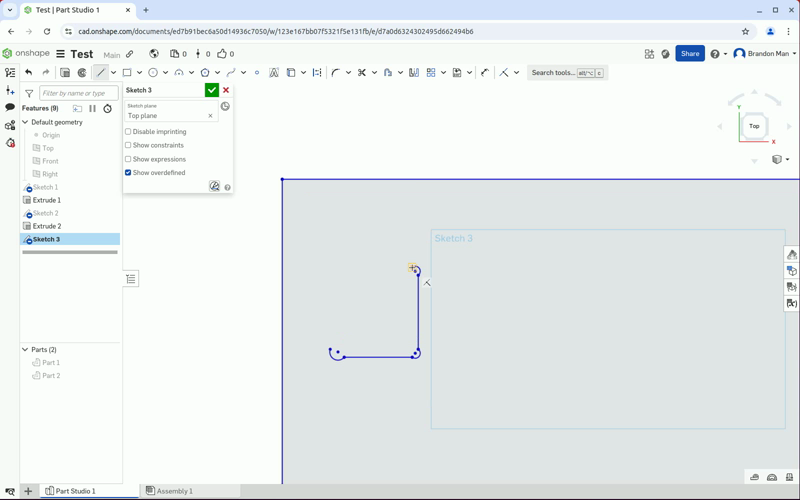
scroll(6)
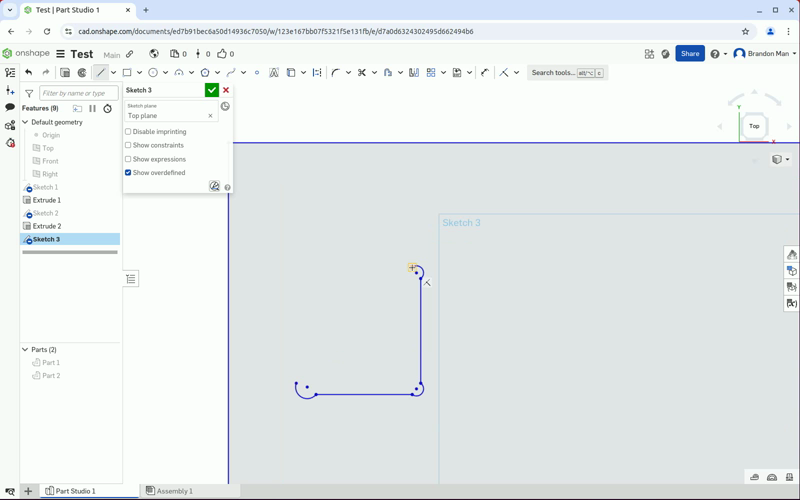
scroll(6)
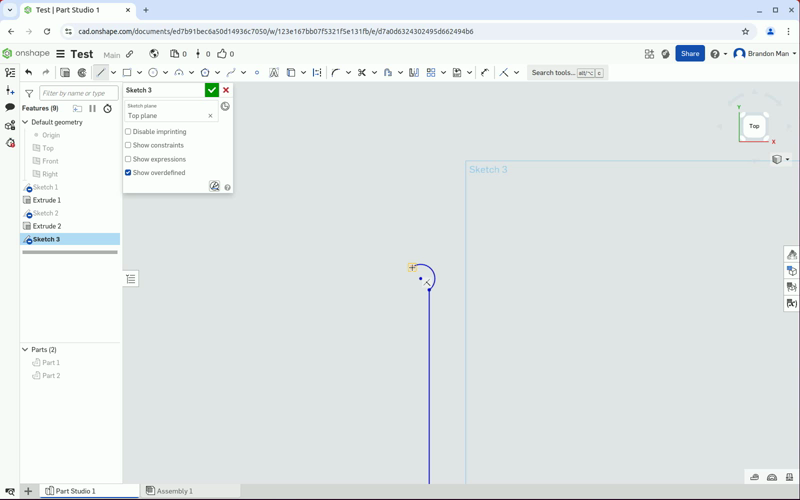
click(412, 267)
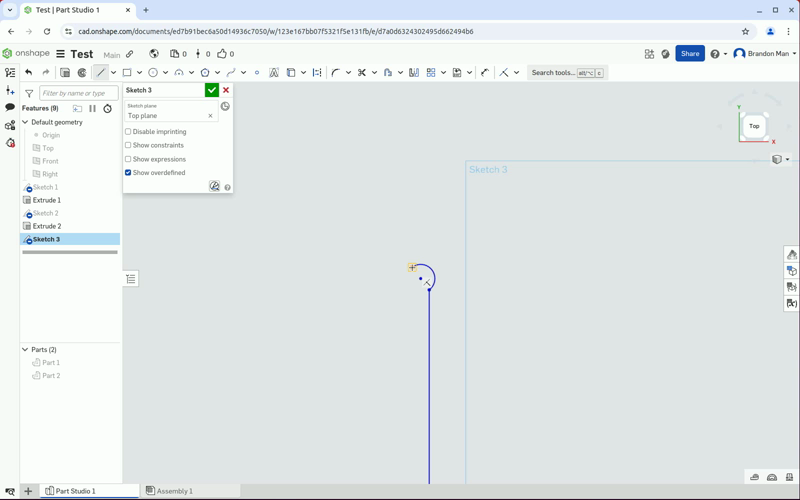
scroll(-6)
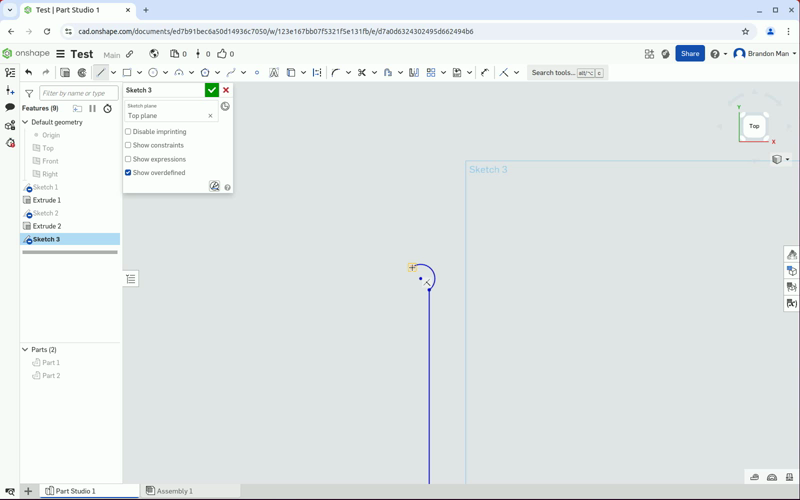
scroll(-6)
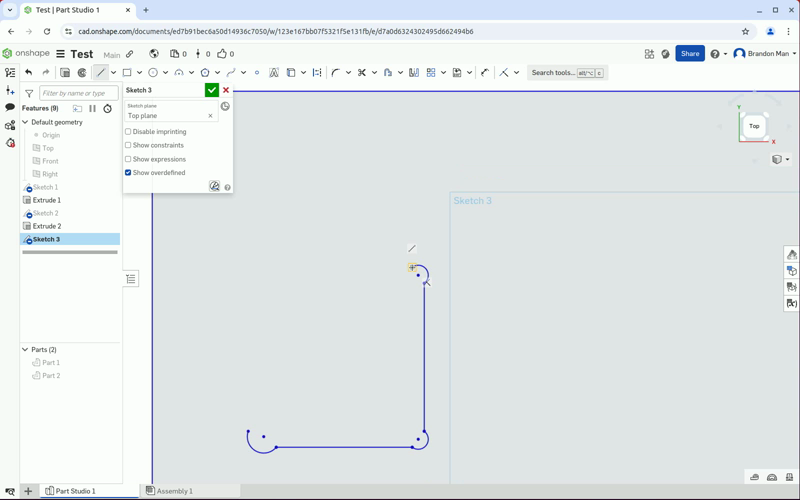
scroll(-6)
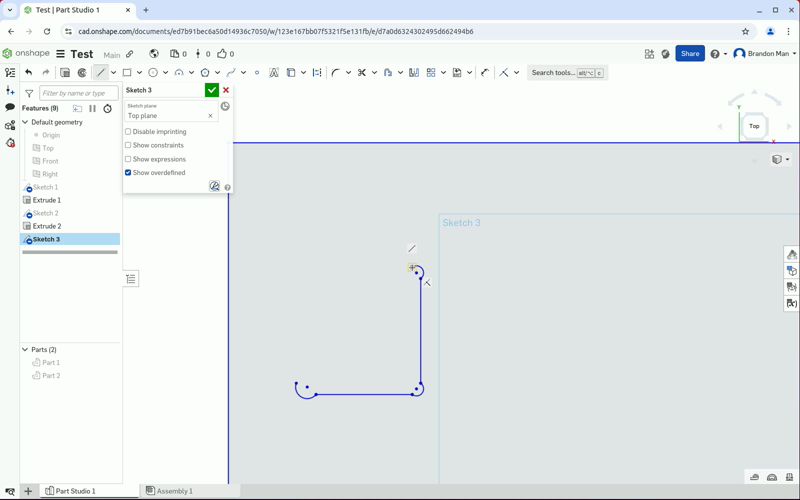
scroll(-6)
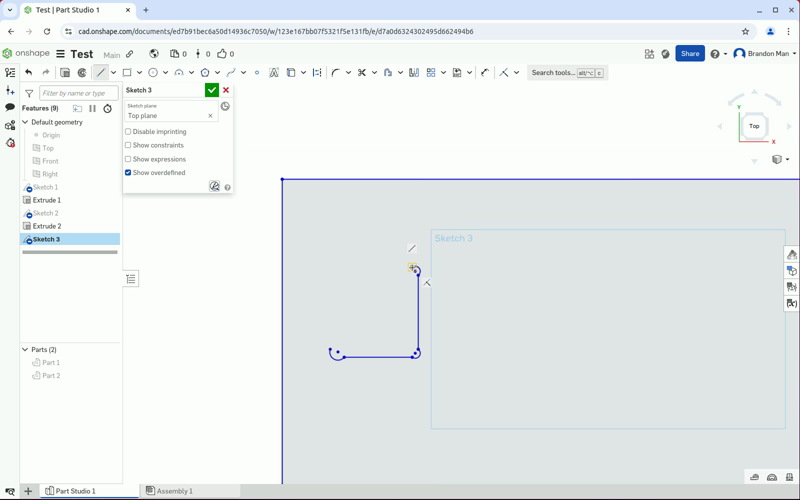
scroll(-6)
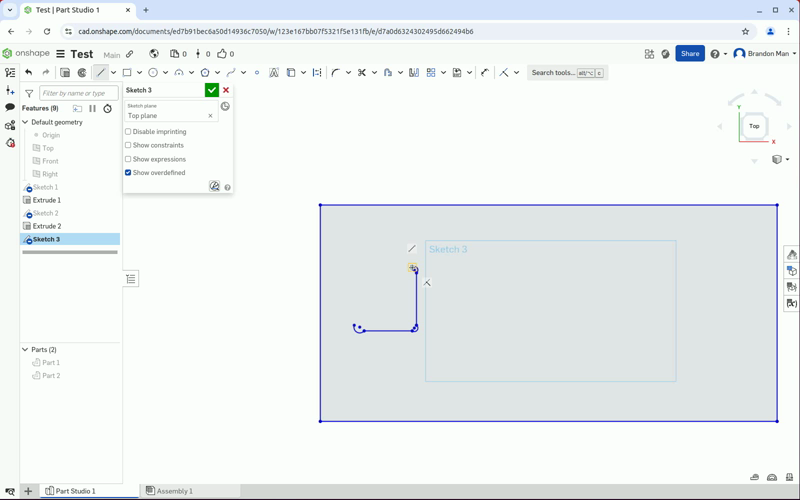
scroll(-6)
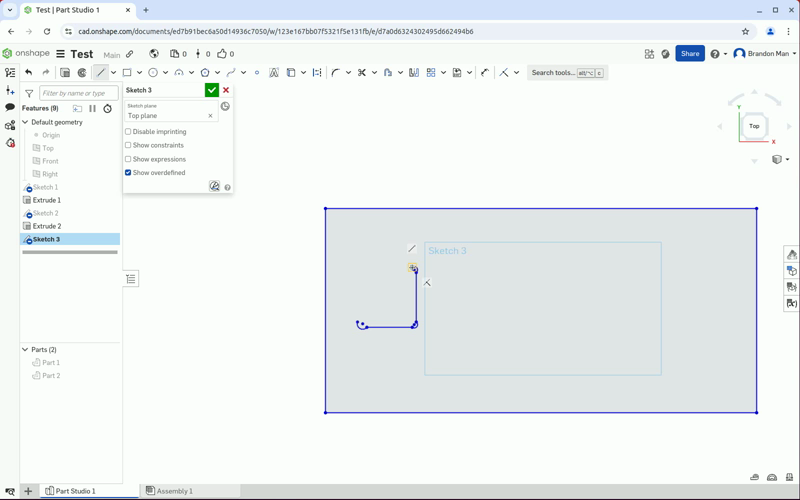
scroll(-6)
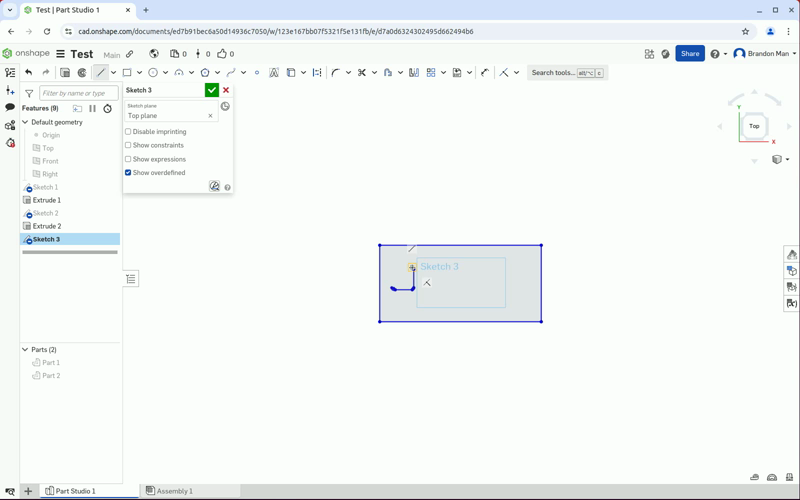
key_down(shift)
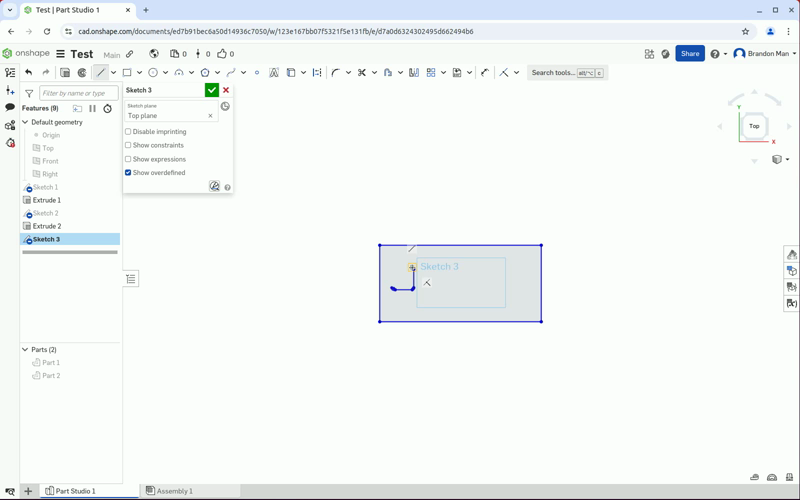
mouse_move(442, 267)
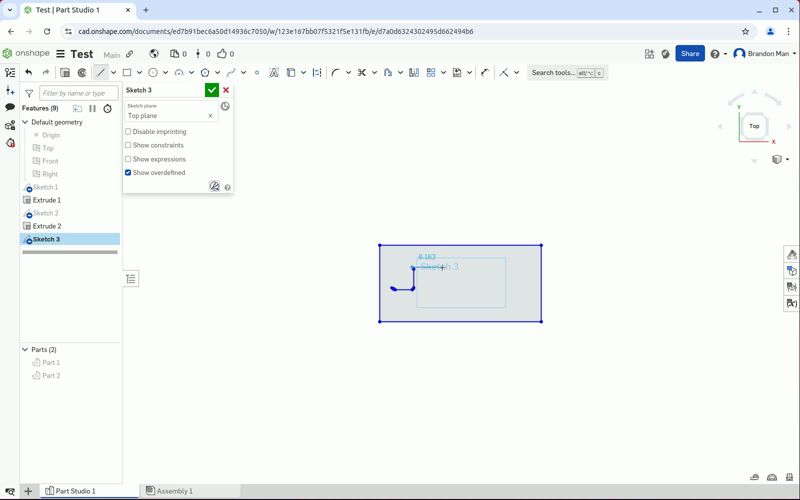
mouse_move(395, 267)
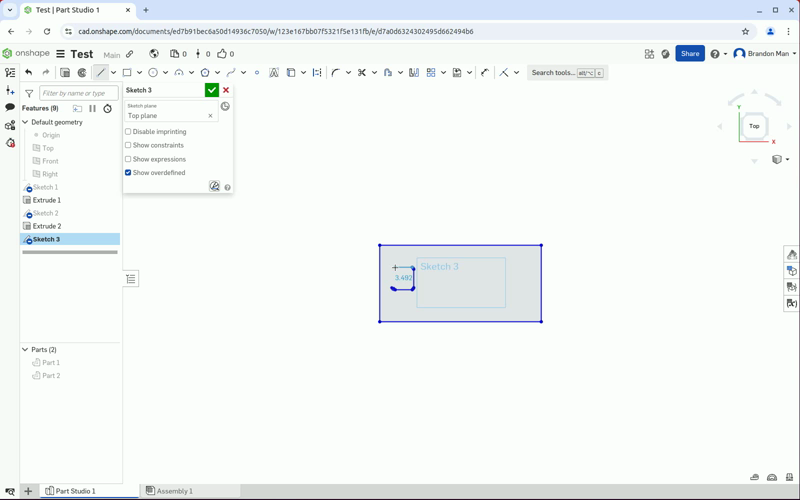
click(395, 267)
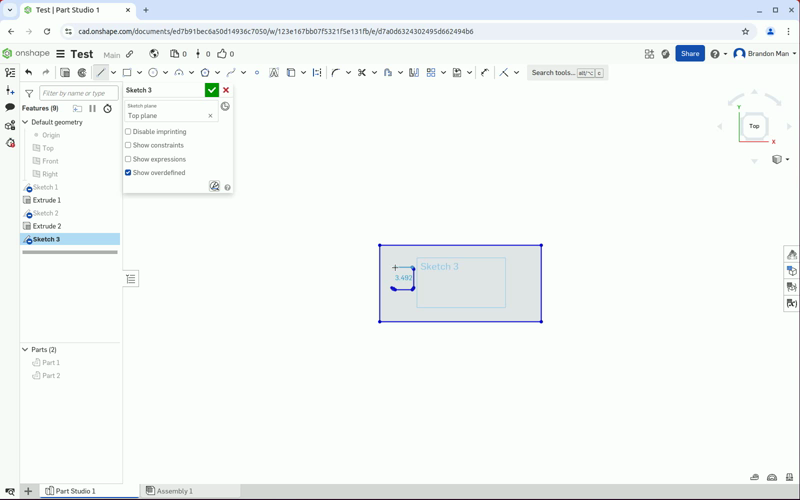
key_up(shift)
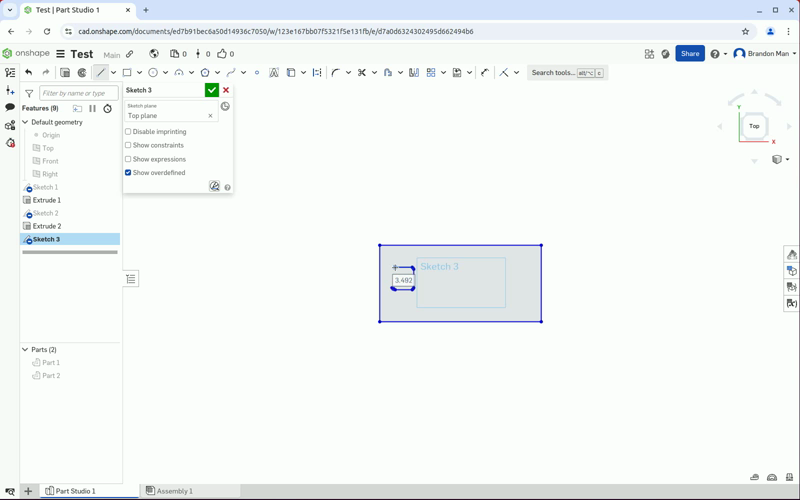
key(esc)
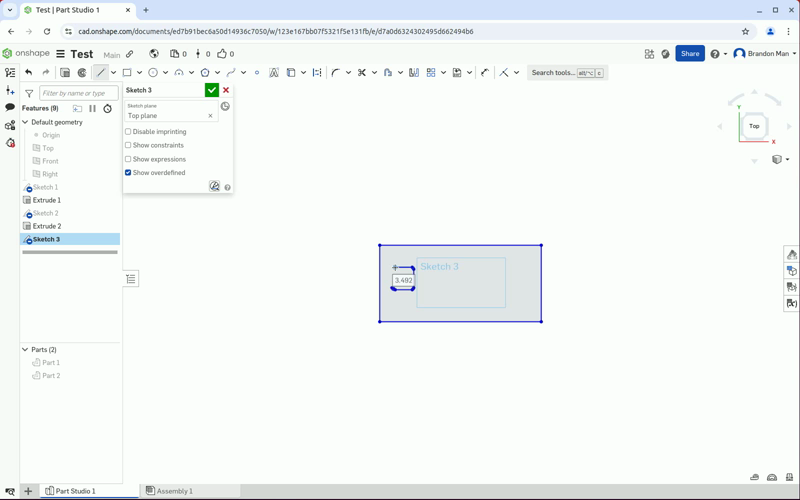
key(a)
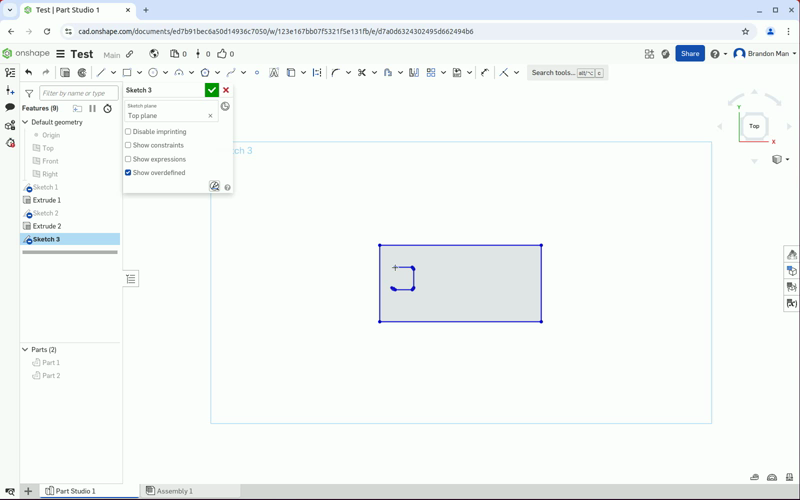
mouse_move(395, 267)
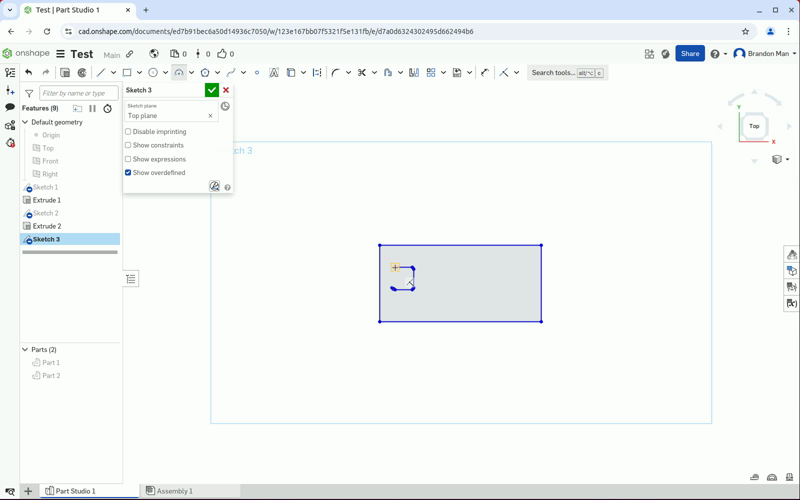
click(395, 267)
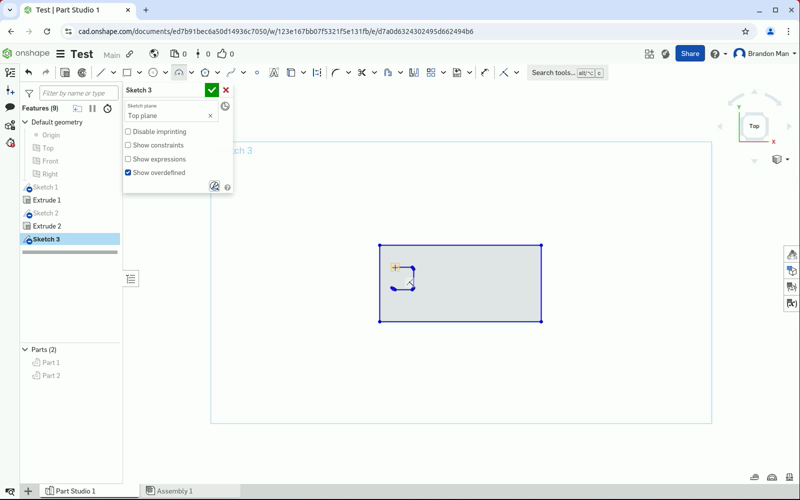
key_down(shift)
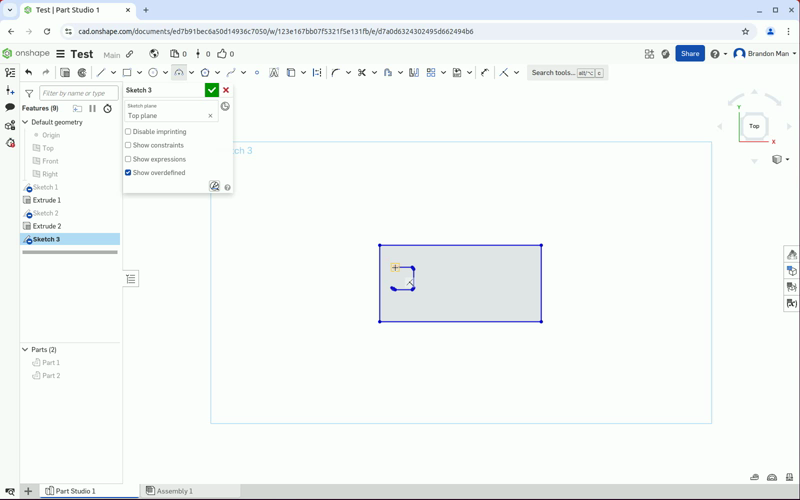
mouse_move(391, 269)
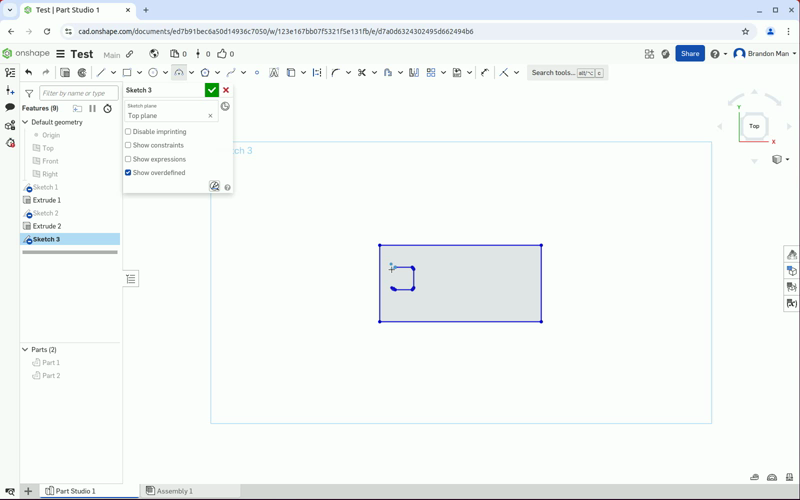
scroll(6)
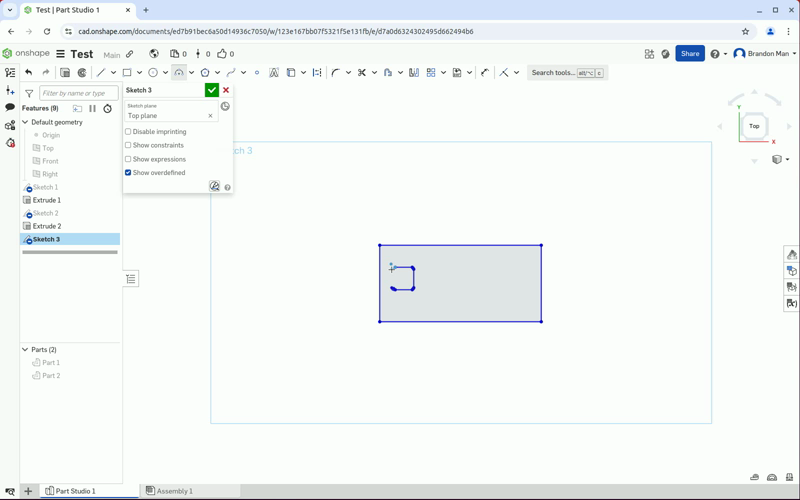
scroll(6)
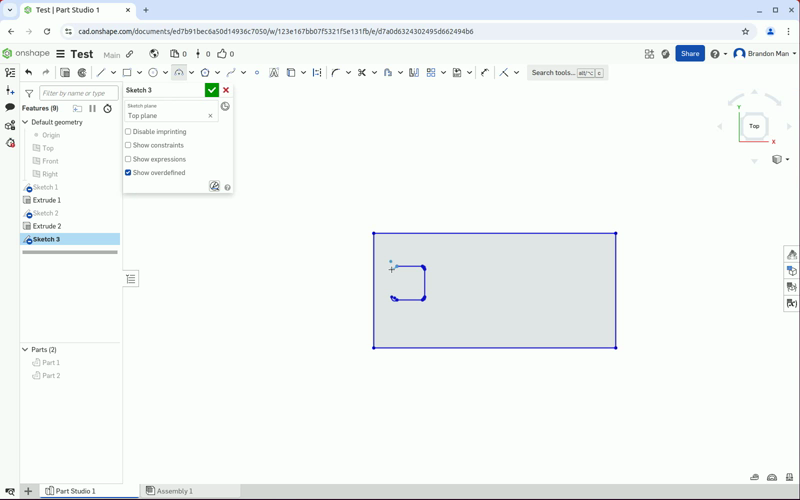
scroll(6)
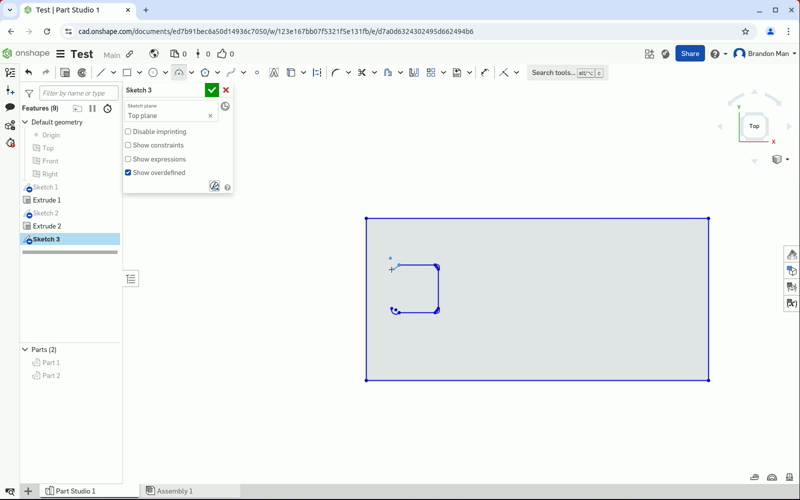
scroll(6)
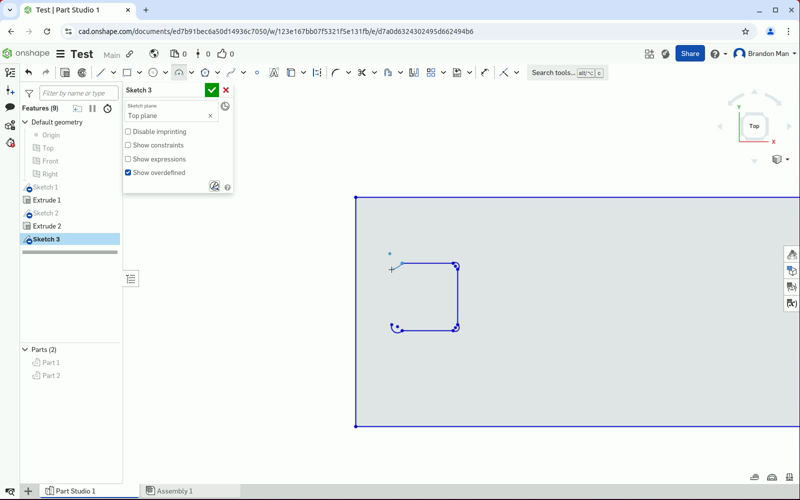
scroll(6)
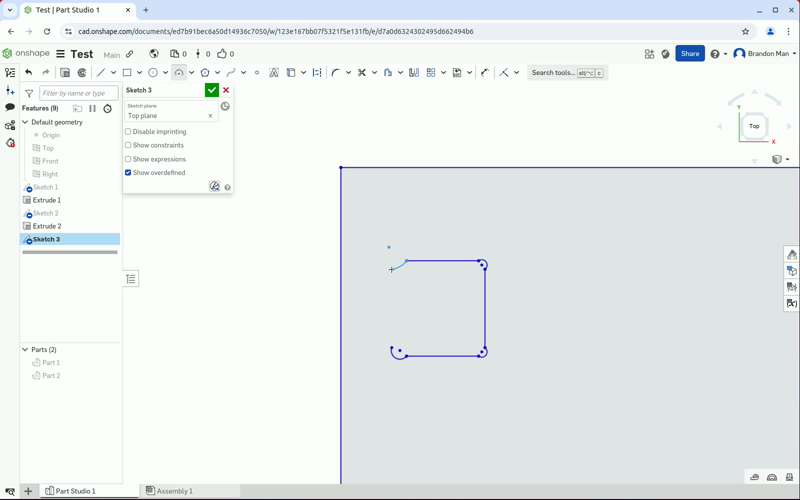
scroll(6)
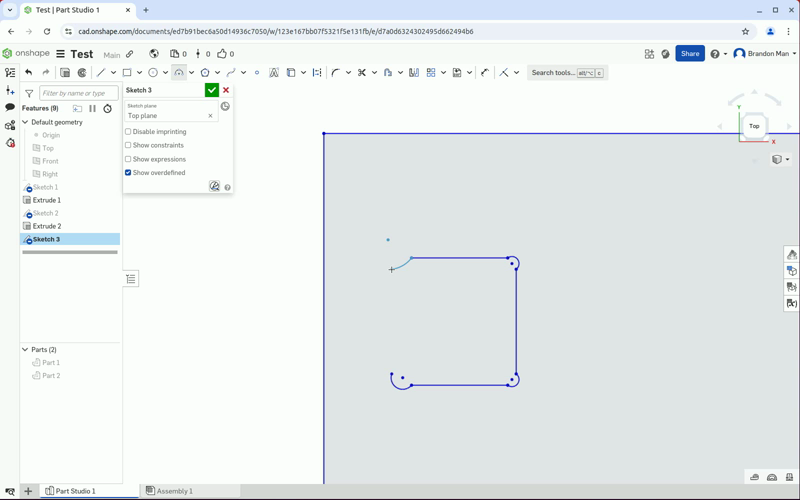
scroll(6)
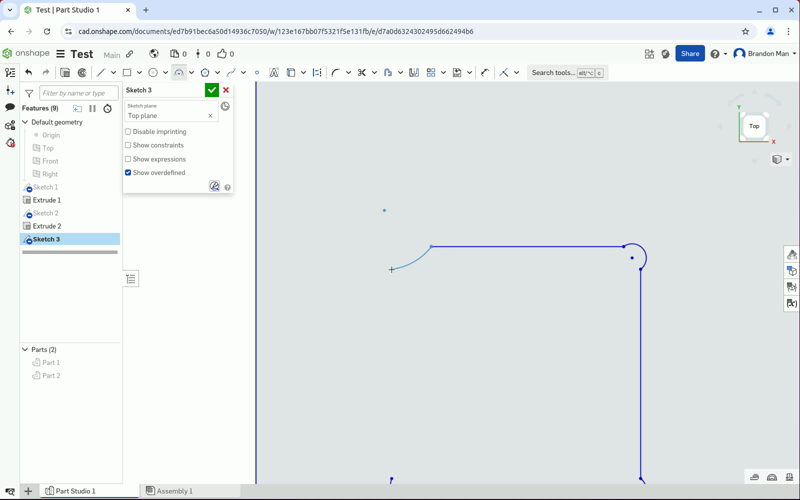
click(391, 269)
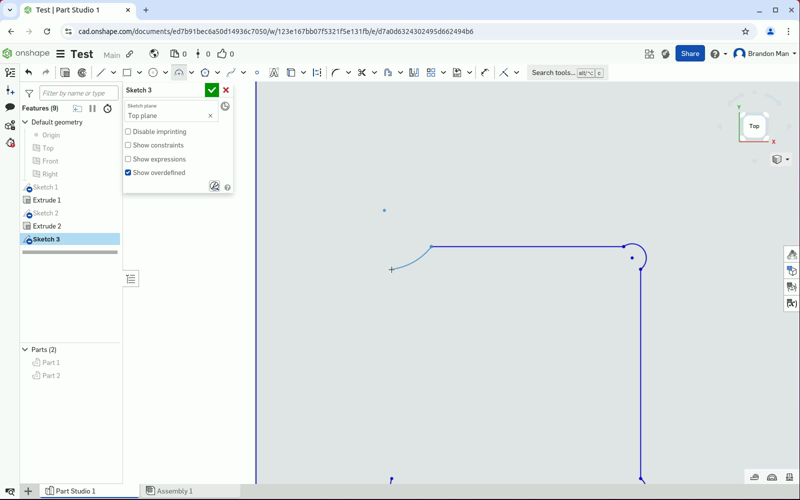
scroll(-6)
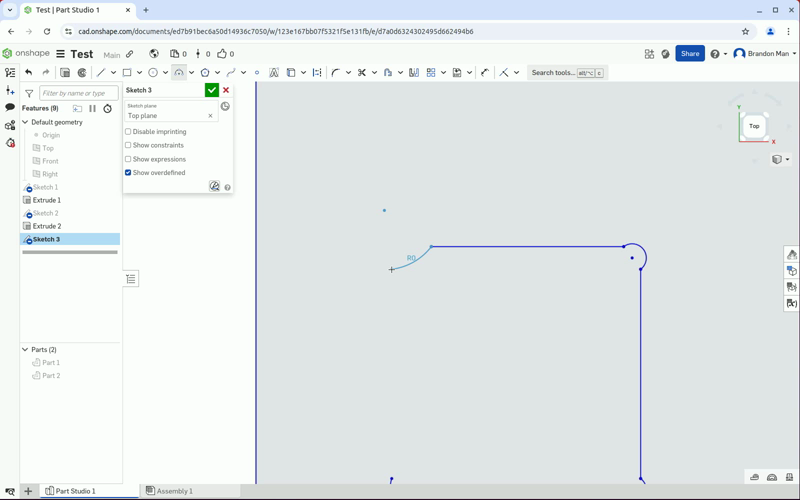
scroll(-6)
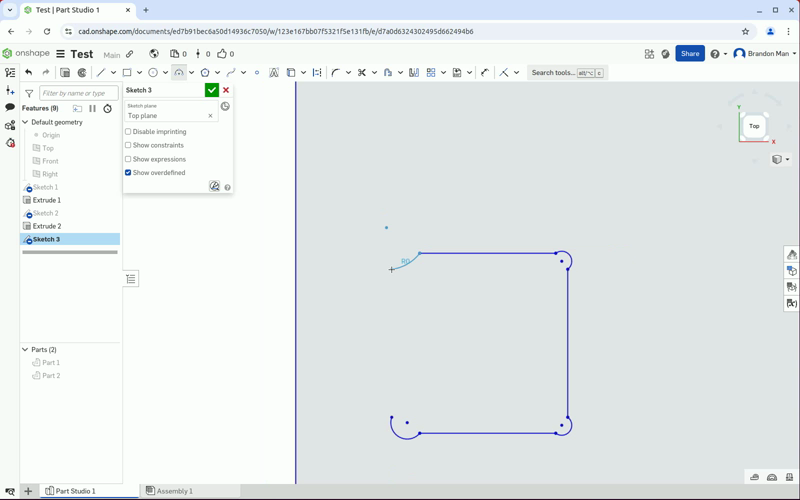
scroll(-6)
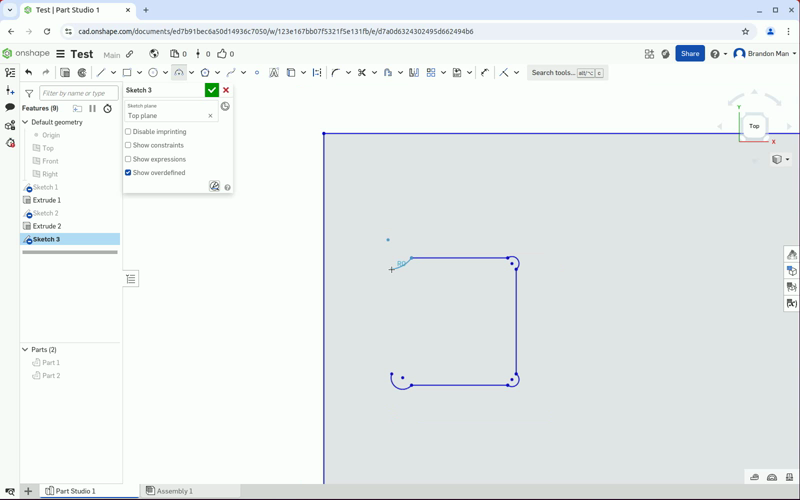
scroll(-6)
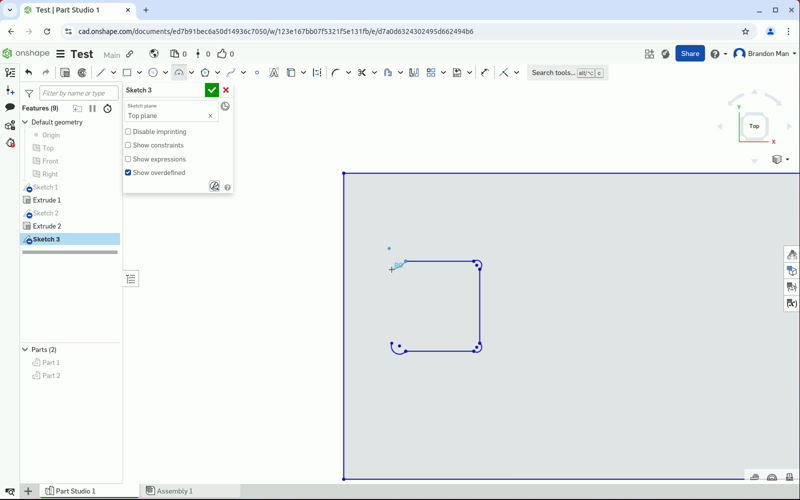
scroll(-6)
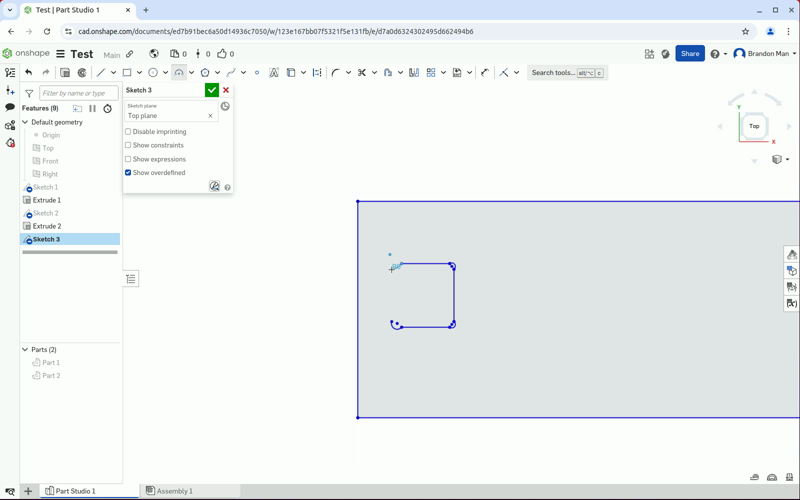
scroll(-6)
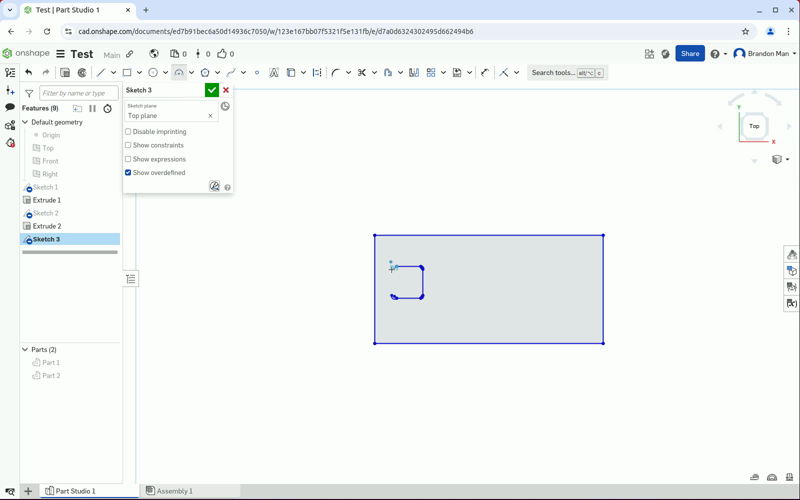
scroll(-6)
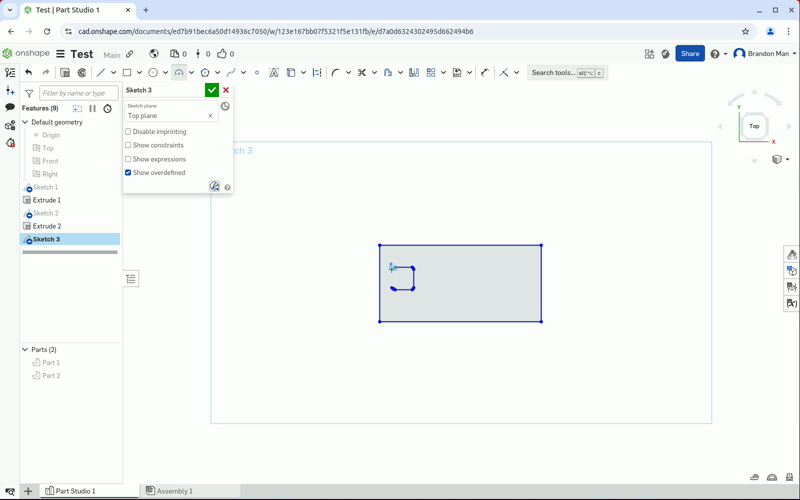
mouse_move(392, 266)
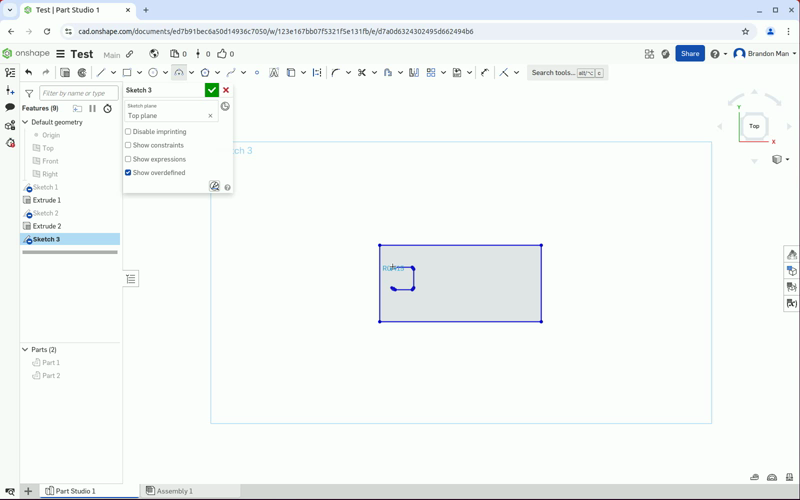
scroll(6)
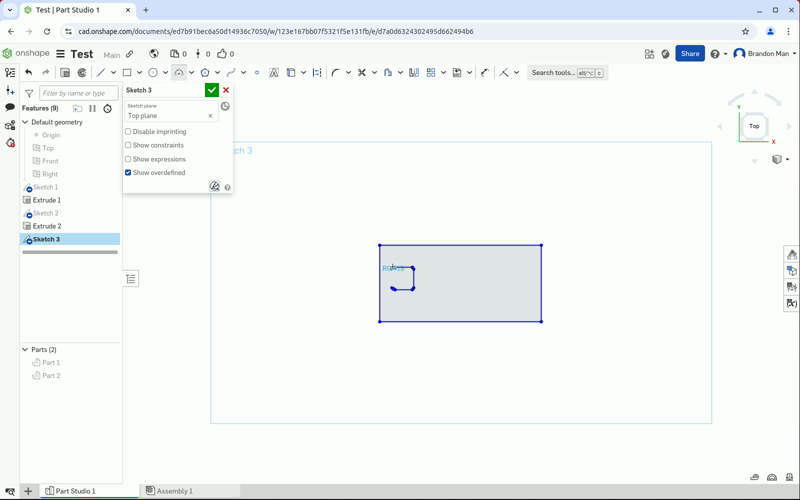
scroll(6)
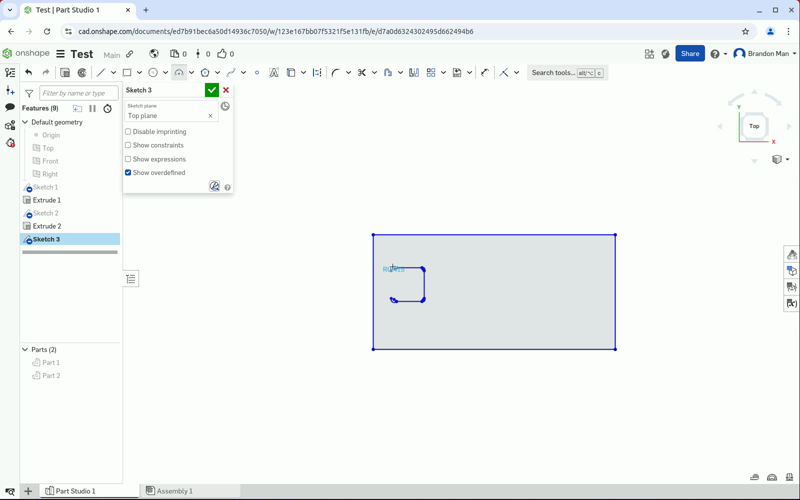
scroll(6)
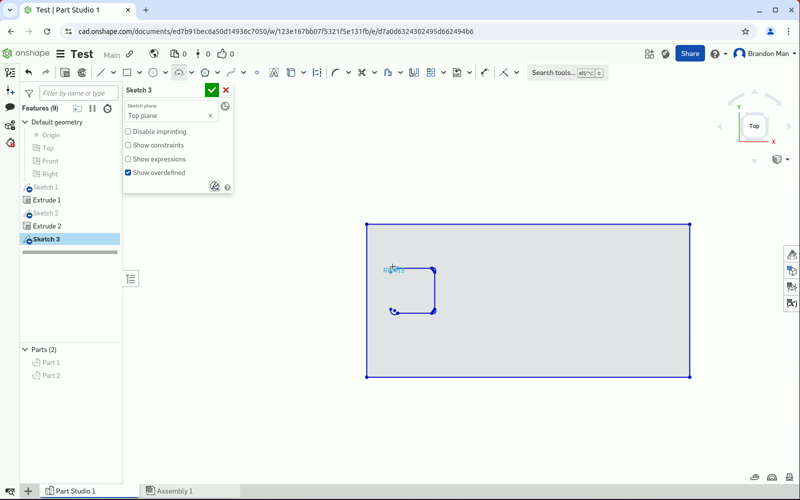
scroll(6)
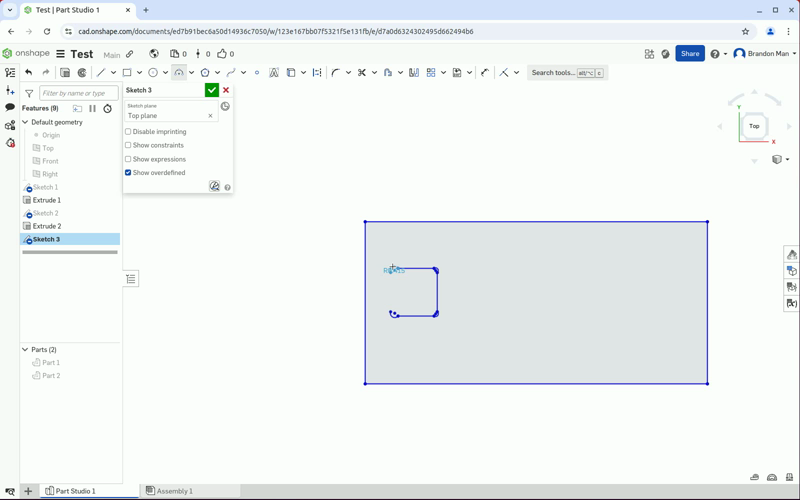
scroll(6)
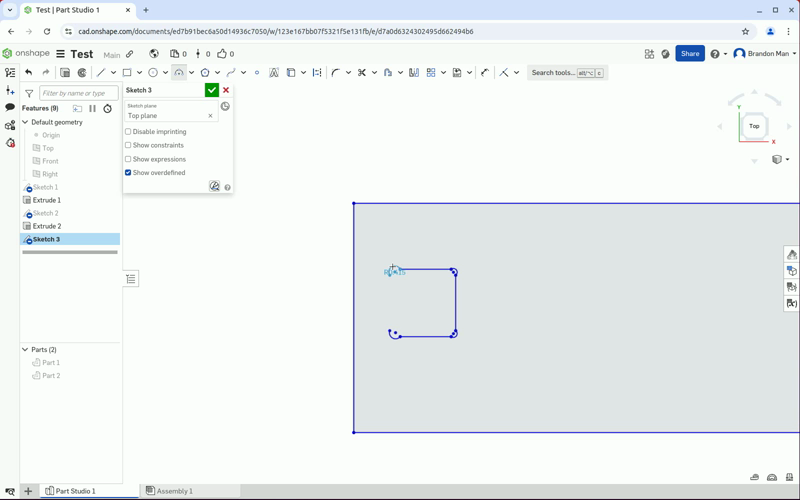
scroll(6)
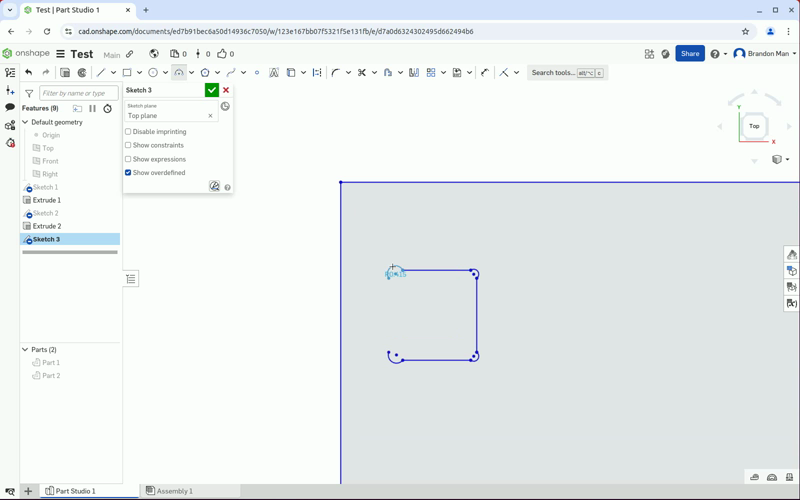
scroll(6)
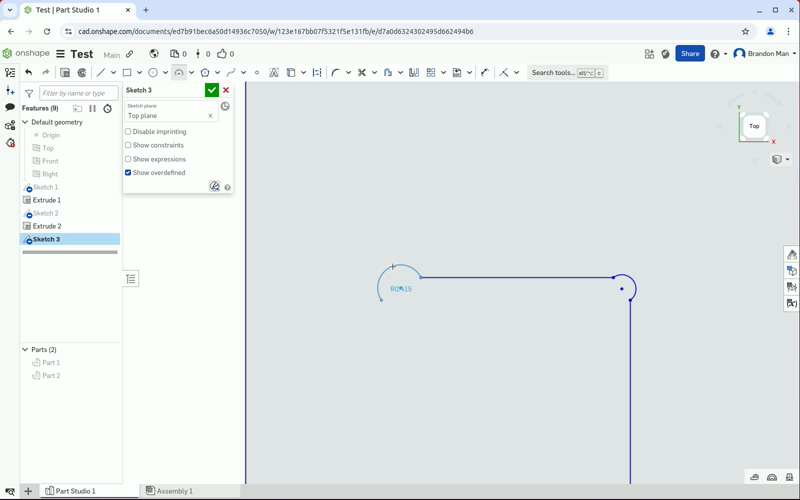
click(392, 266)
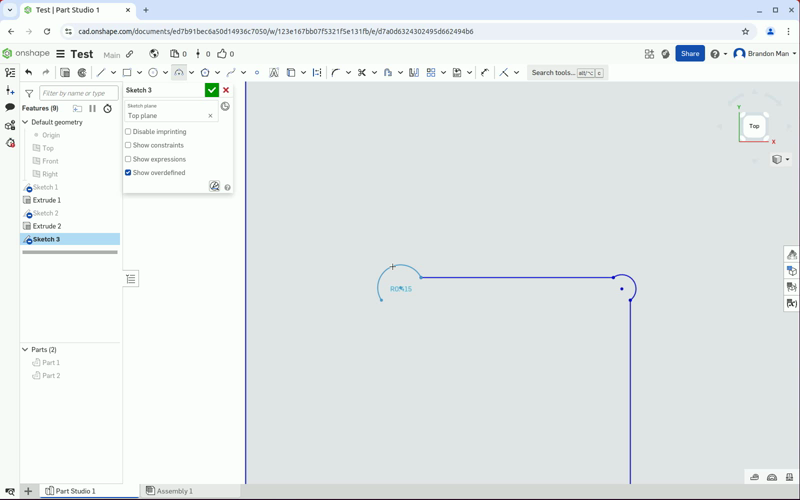
scroll(-6)
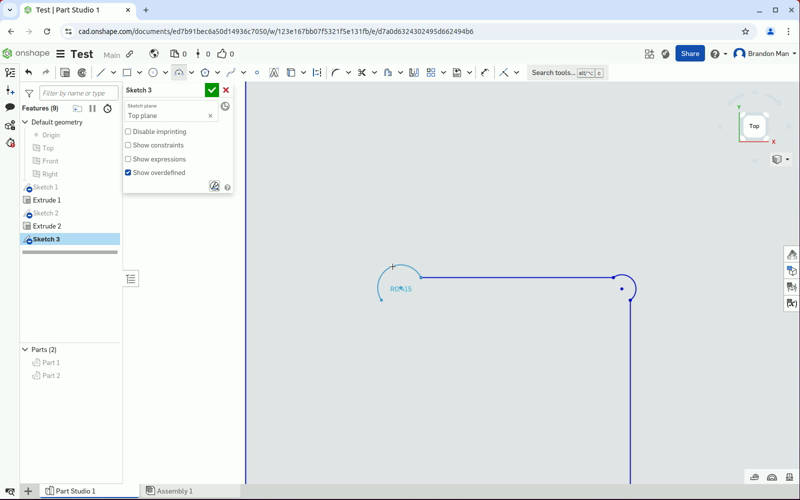
scroll(-6)
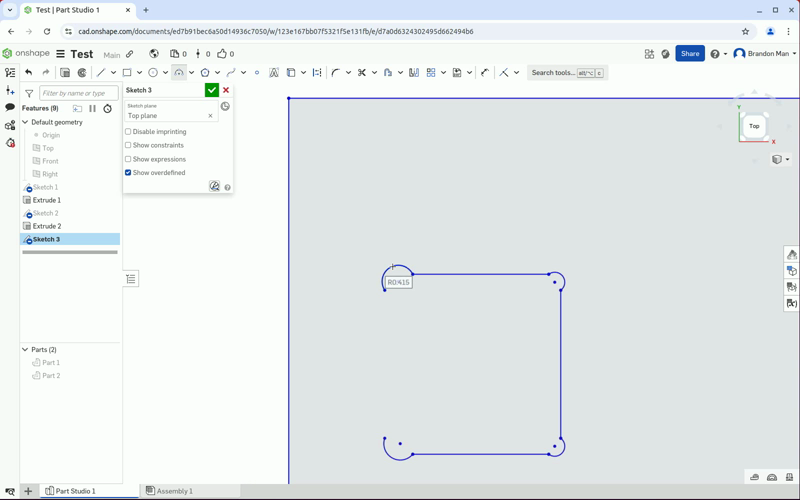
scroll(-6)
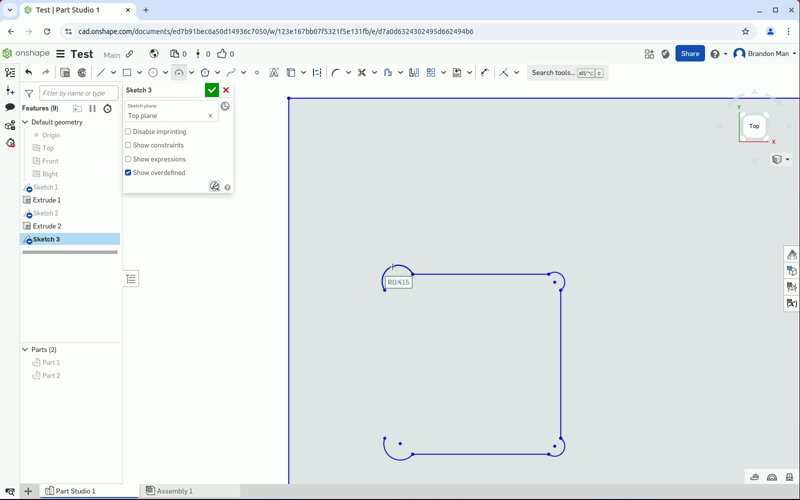
scroll(-6)
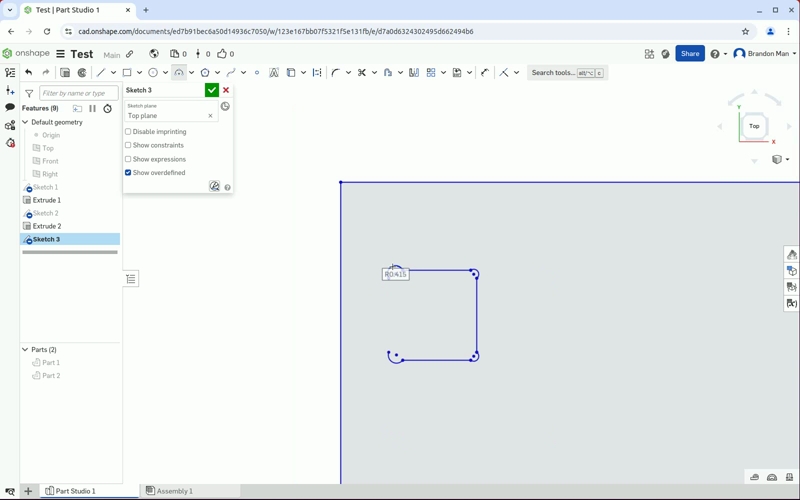
scroll(-6)
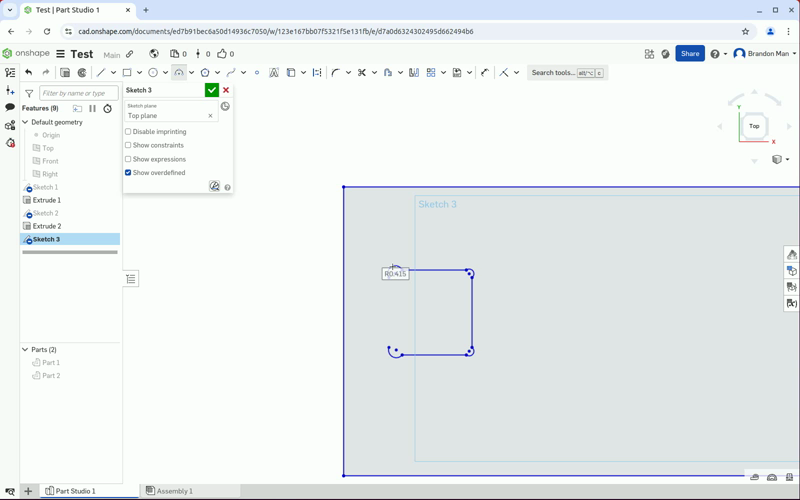
scroll(-6)
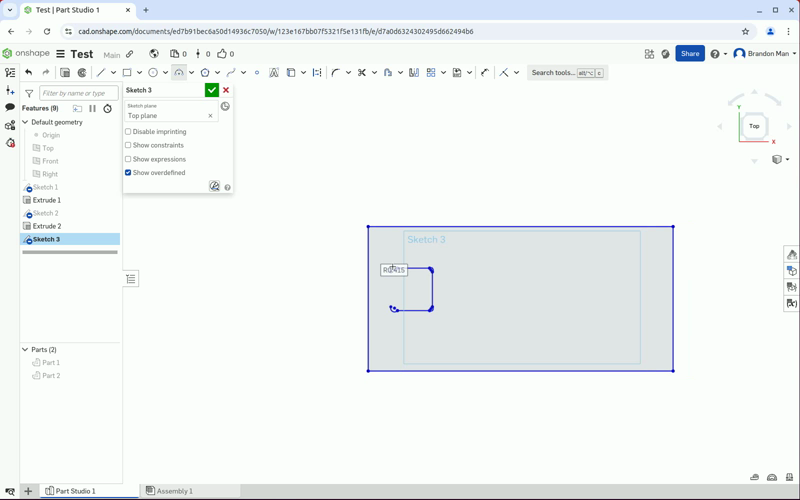
scroll(-6)
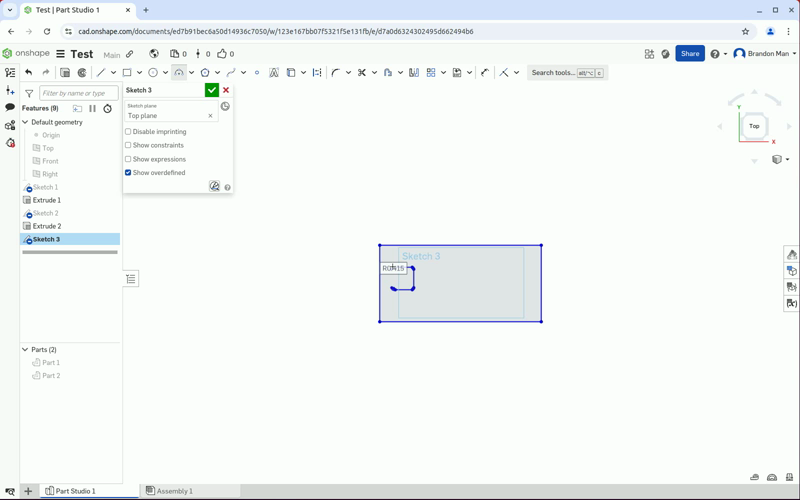
key_up(shift)
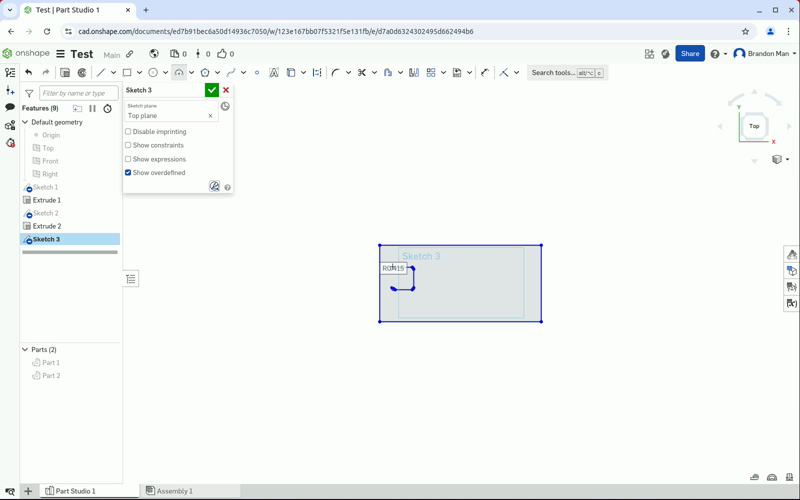
key(esc)
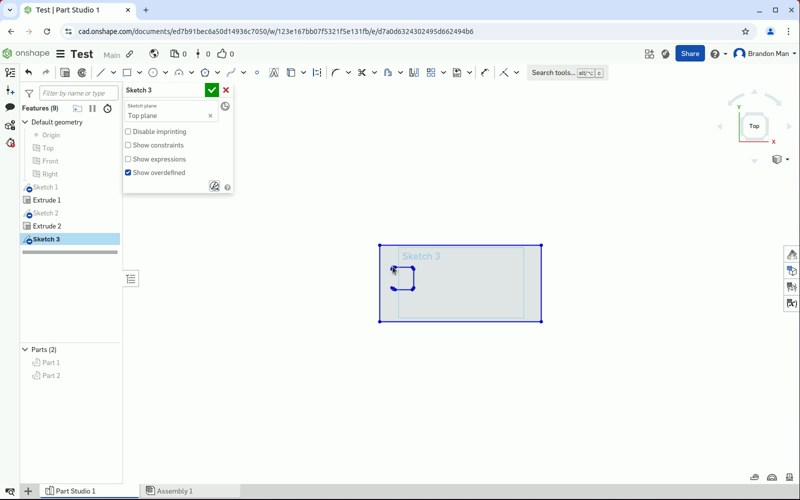
key(l)
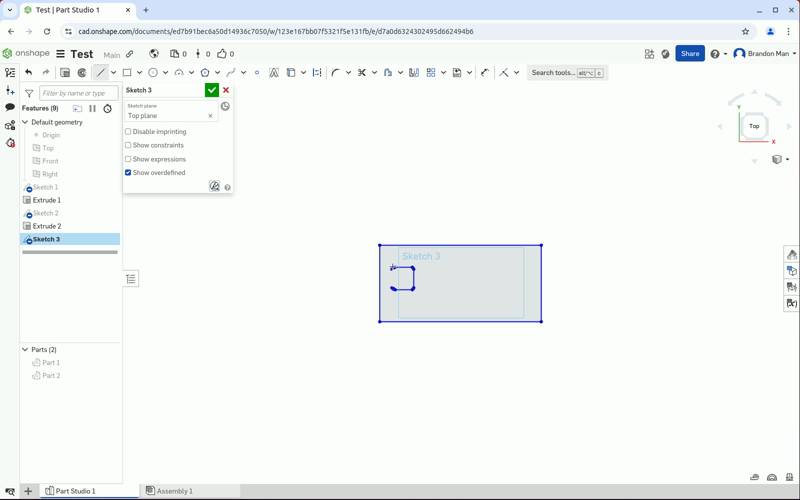
mouse_move(391, 269)
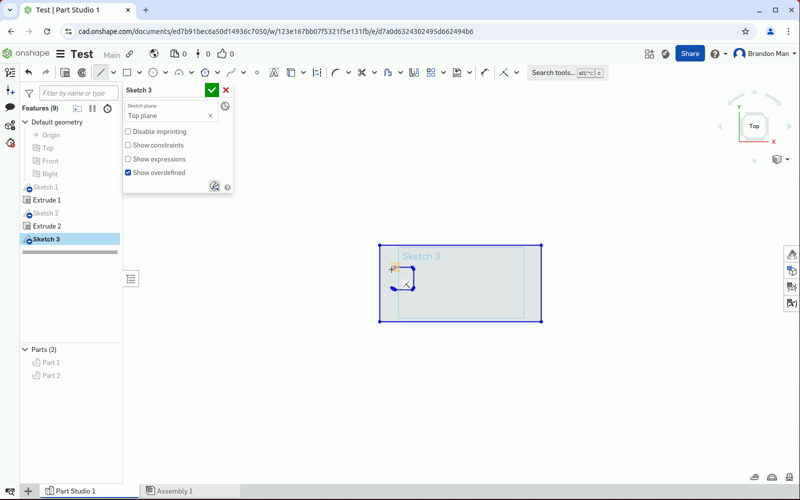
scroll(6)
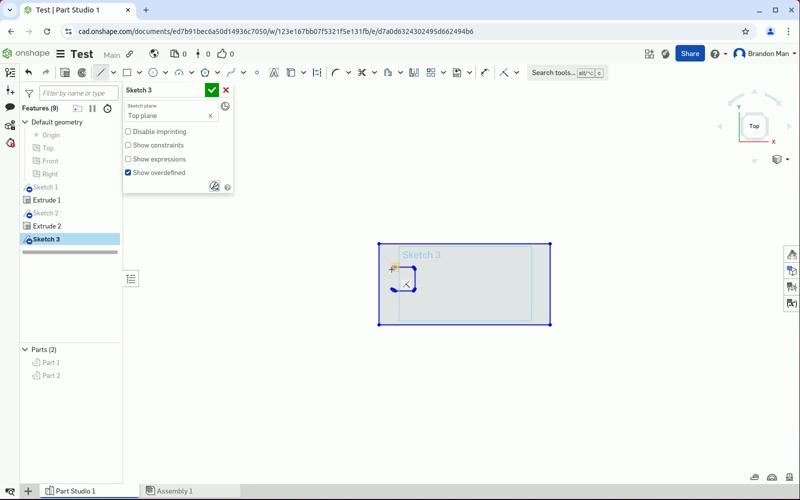
scroll(6)
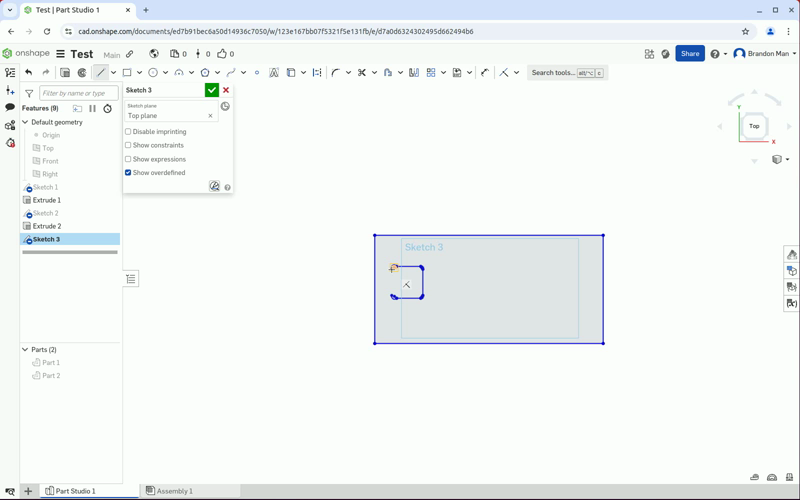
scroll(6)
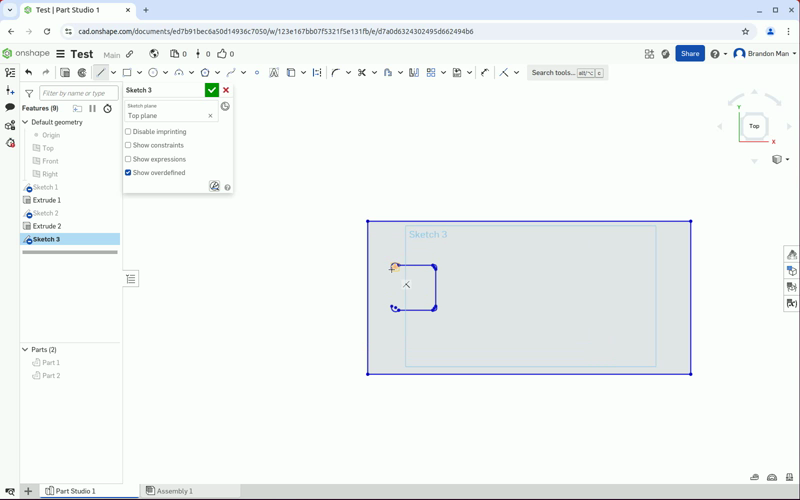
scroll(6)
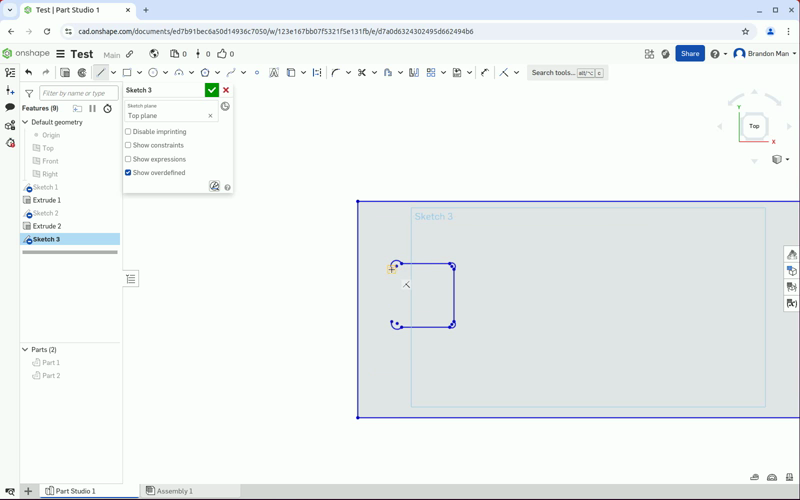
scroll(6)
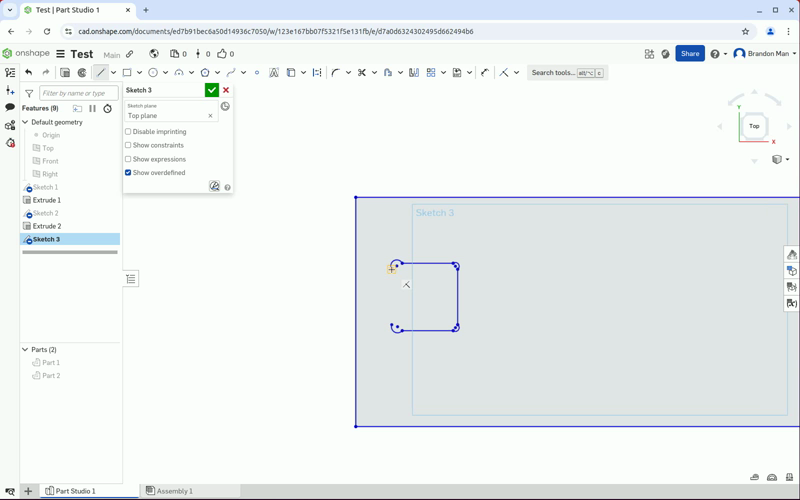
scroll(6)
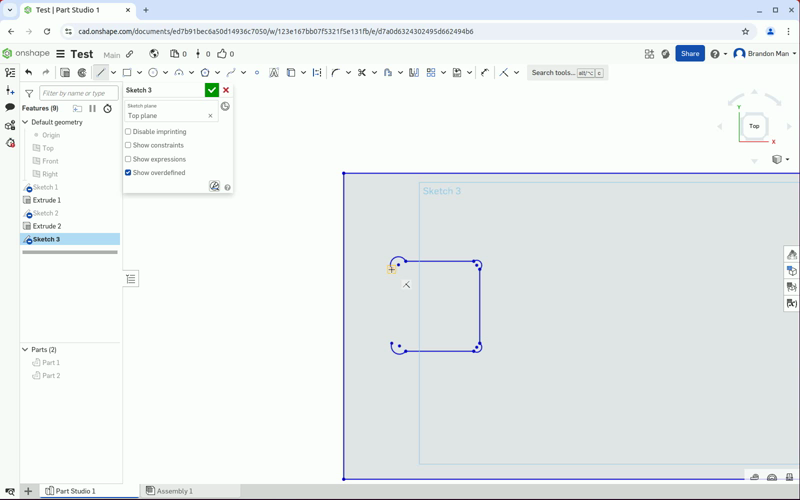
scroll(6)
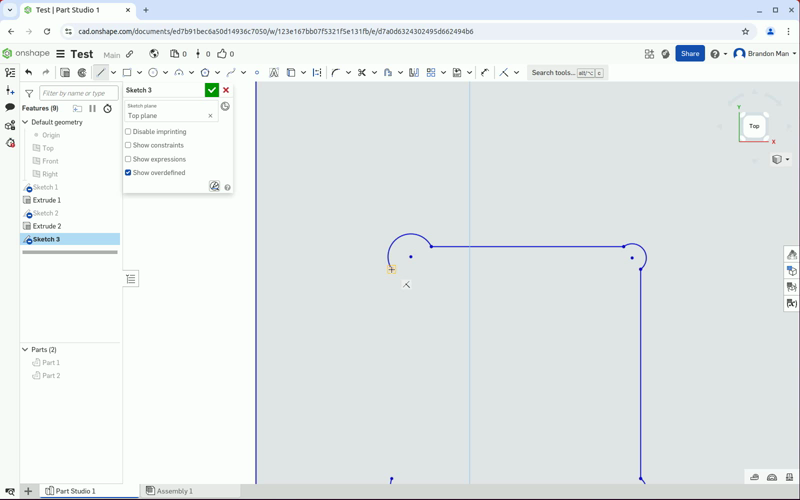
click(391, 269)
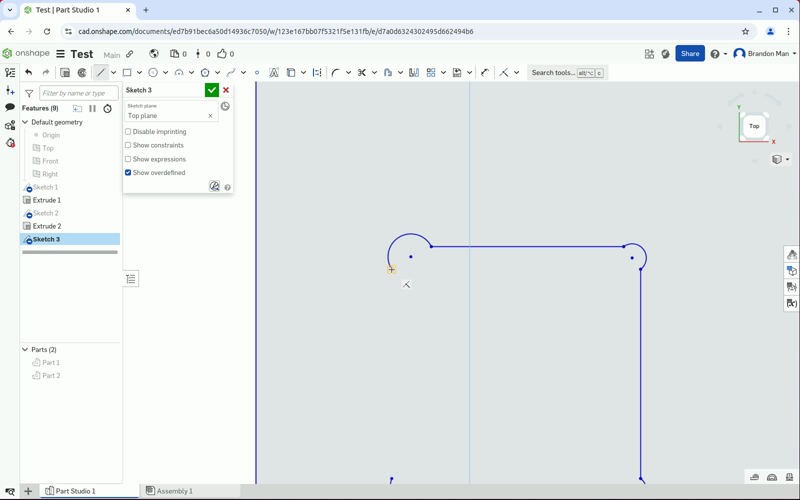
scroll(-6)
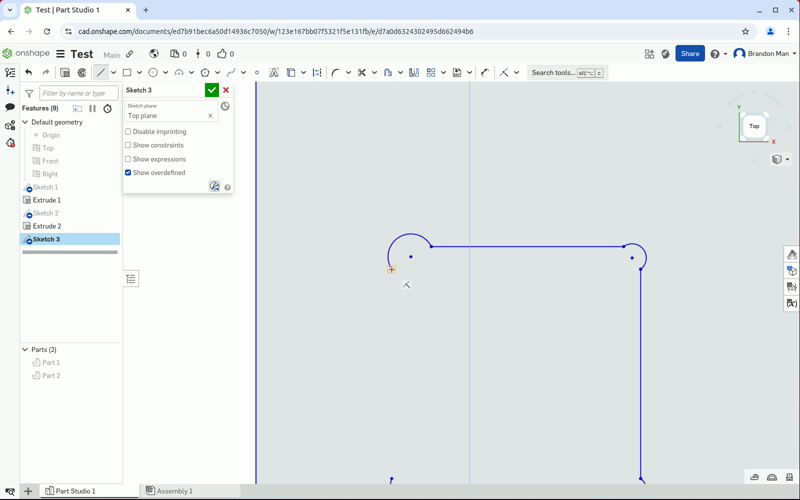
scroll(-6)
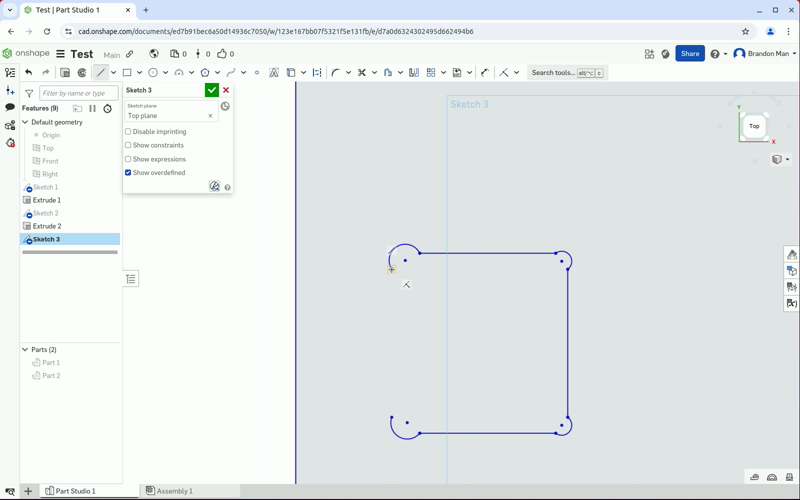
scroll(-6)
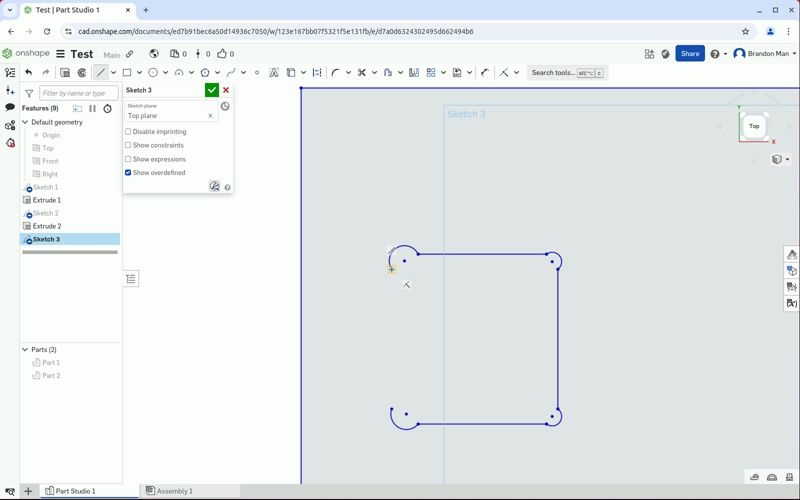
scroll(-6)
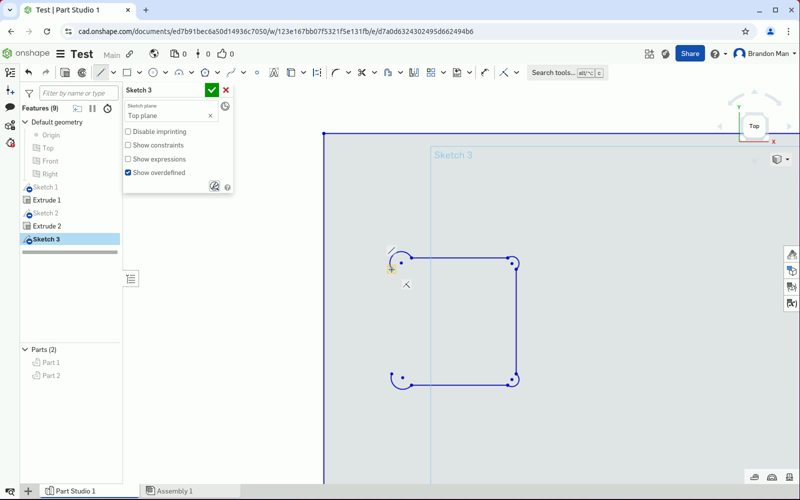
scroll(-6)
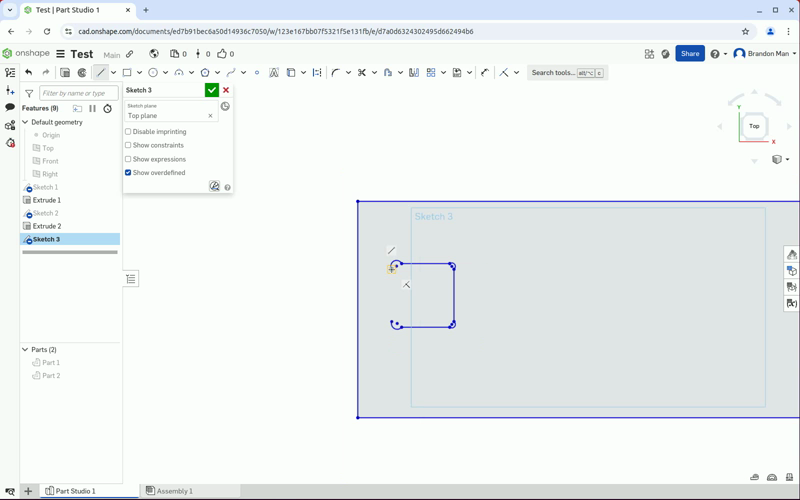
scroll(-6)
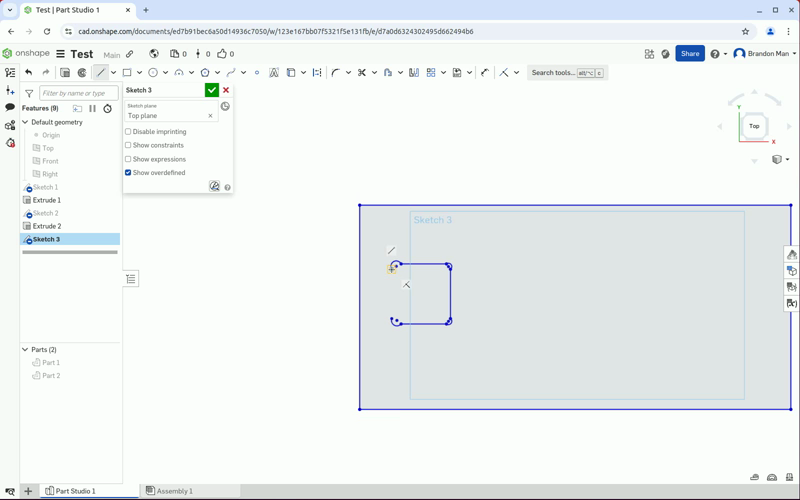
scroll(-6)
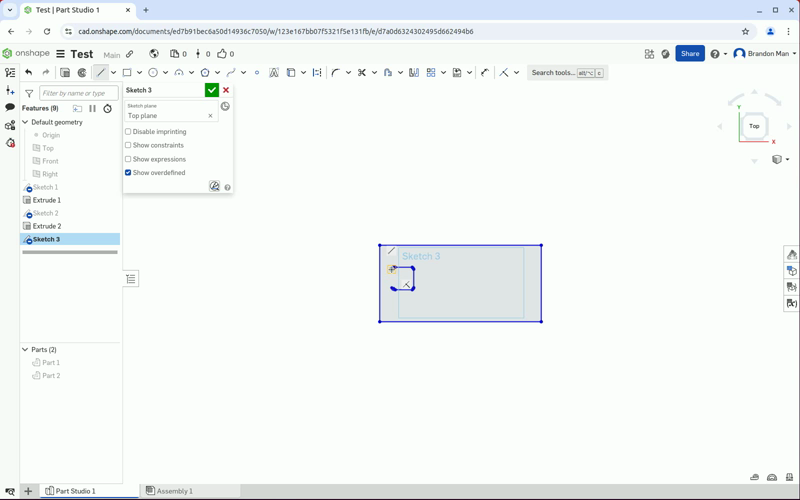
mouse_move(421, 269)
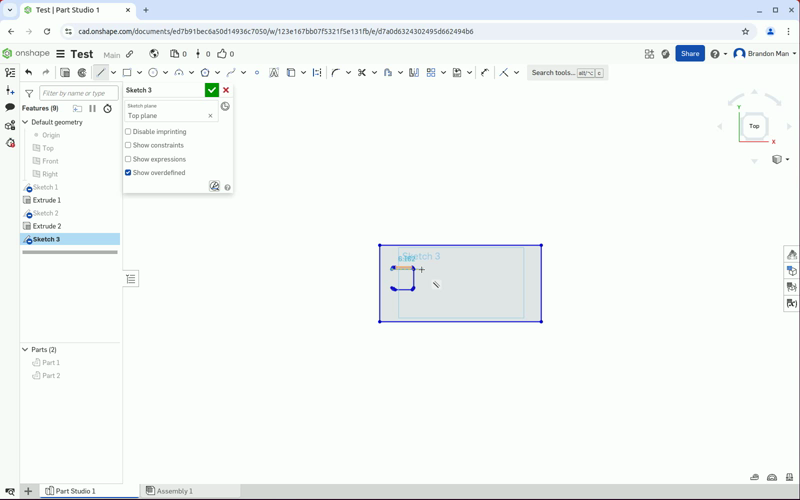
key_down(shift)
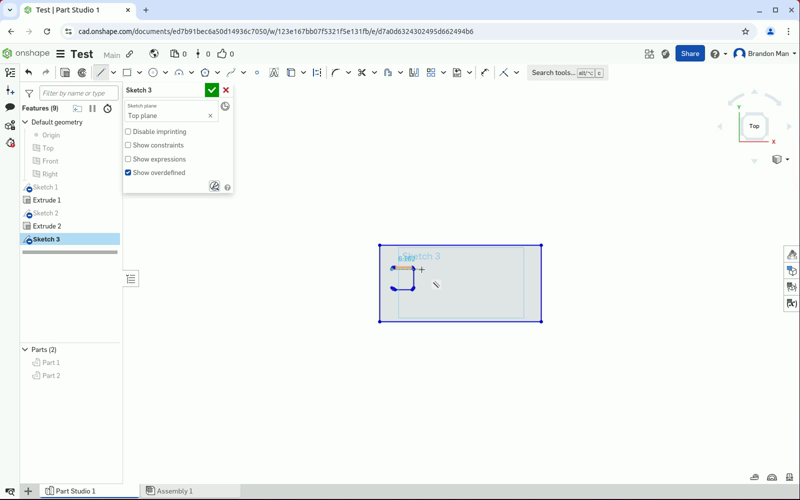
mouse_move(391, 287)
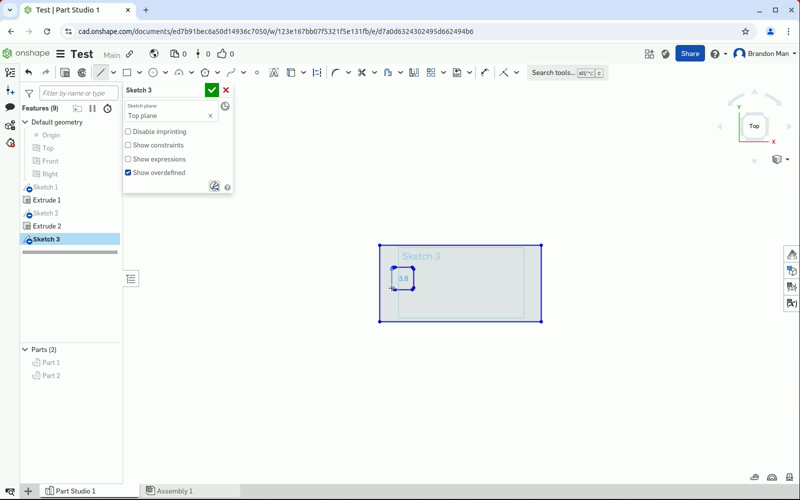
scroll(6)
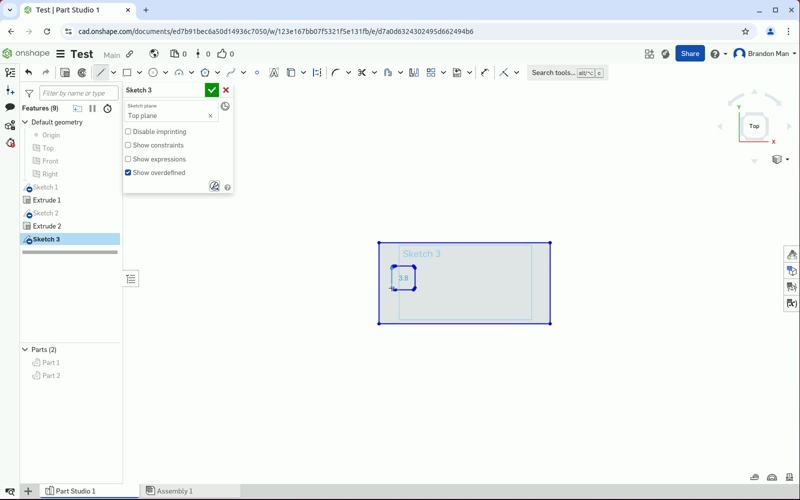
scroll(6)
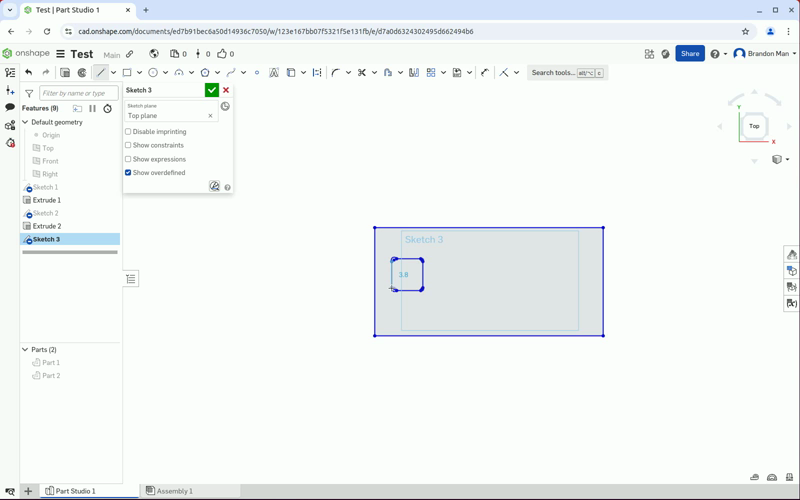
scroll(6)
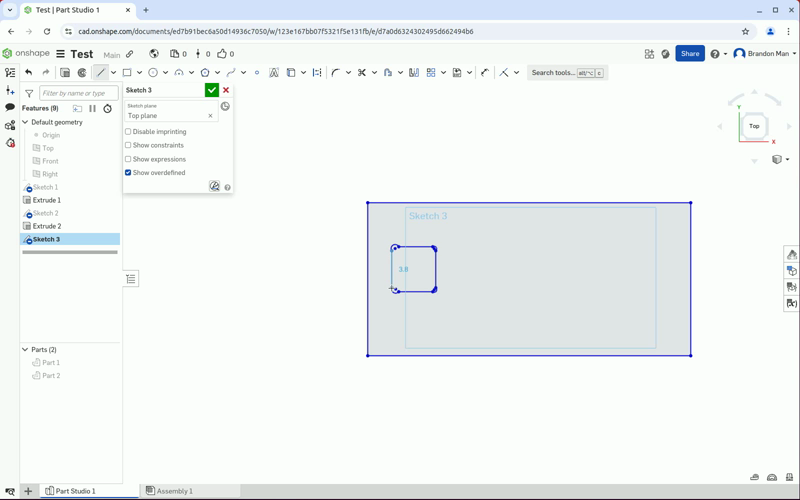
scroll(6)
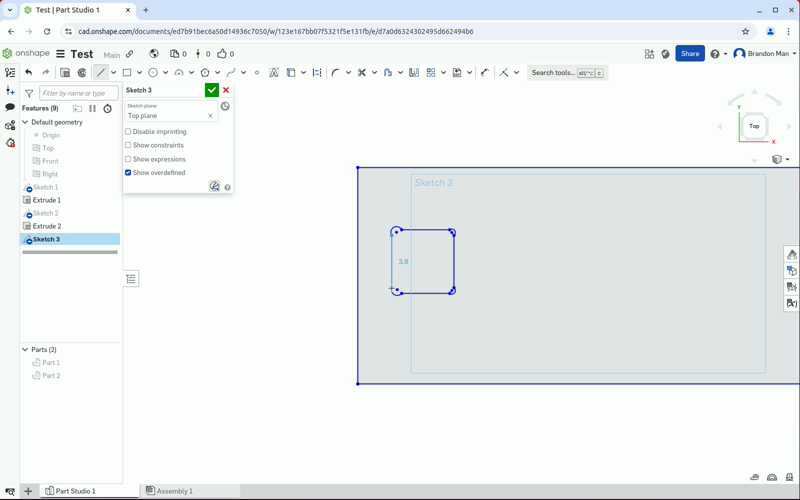
scroll(6)
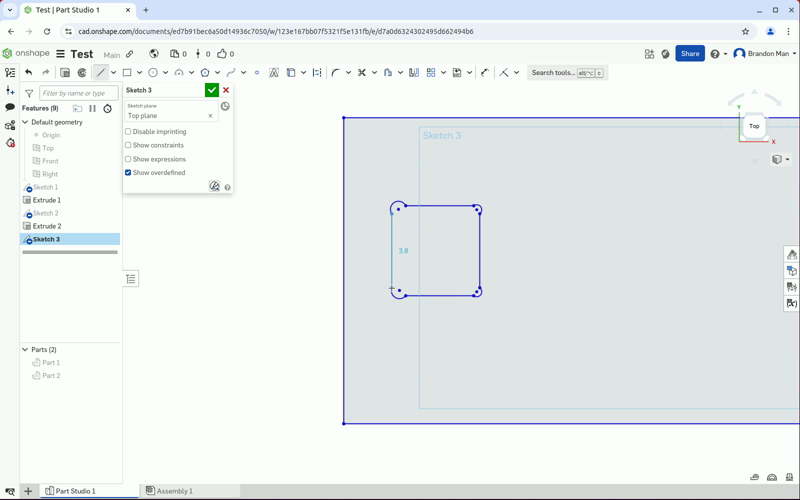
scroll(6)
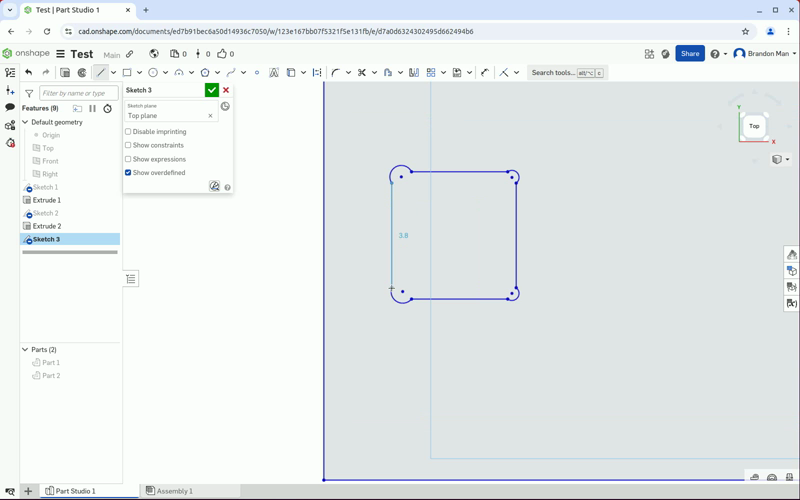
scroll(6)
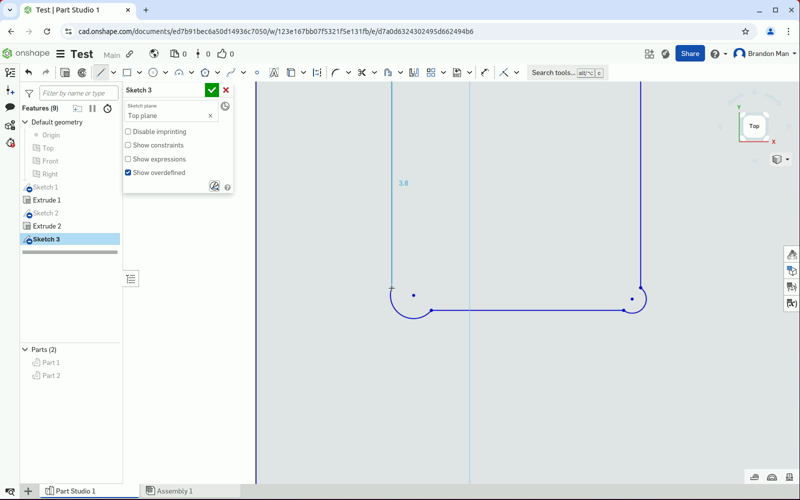
key_up(shift)
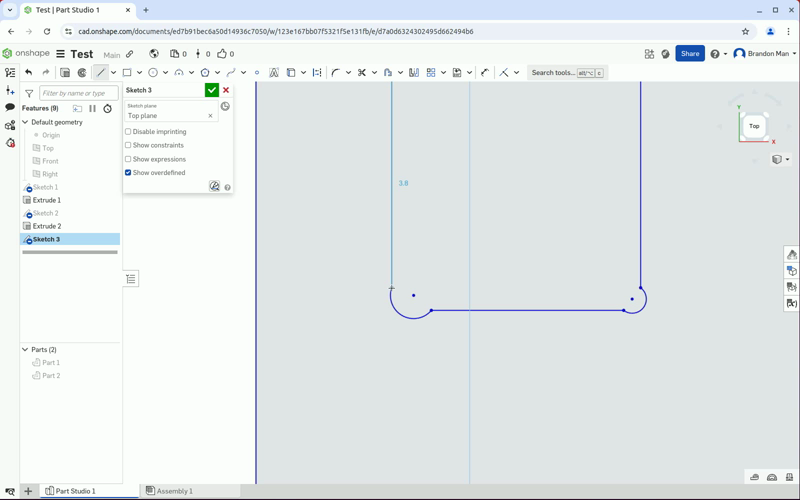
click(391, 287)
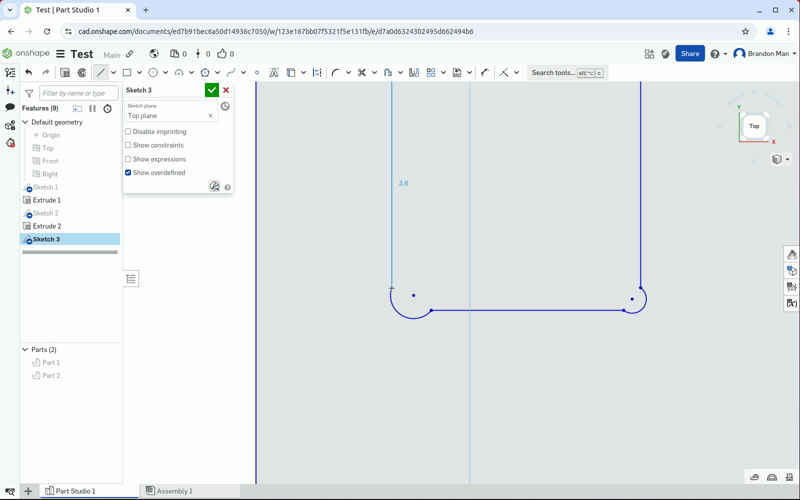
scroll(-6)
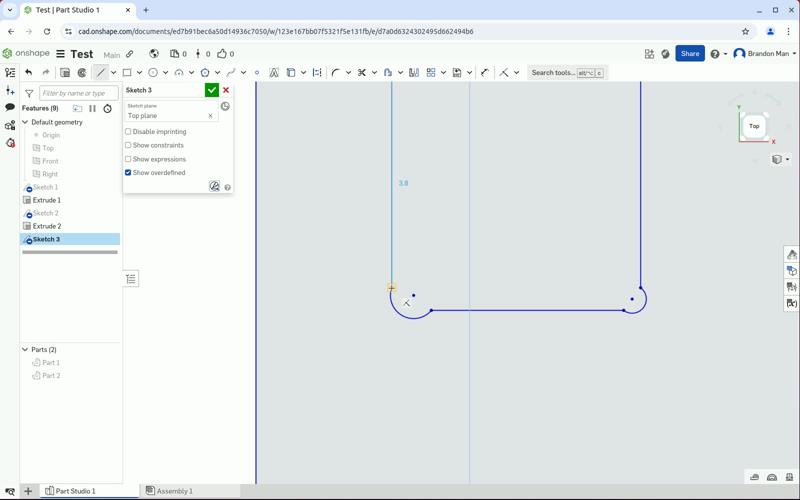
scroll(-6)
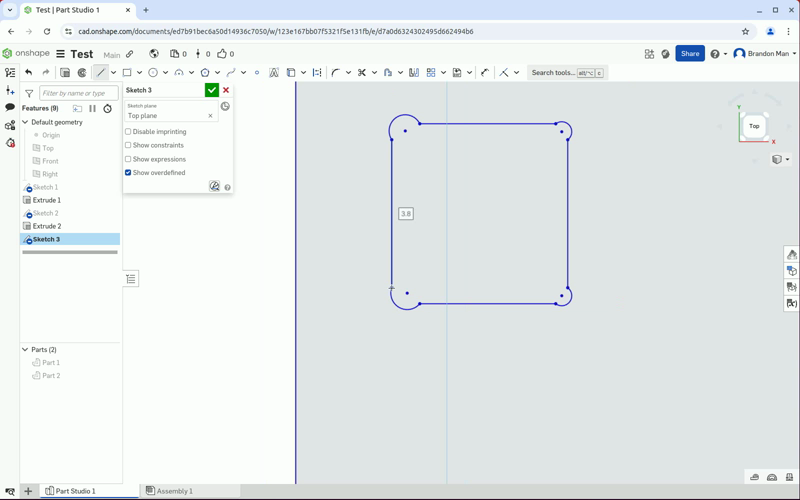
scroll(-6)
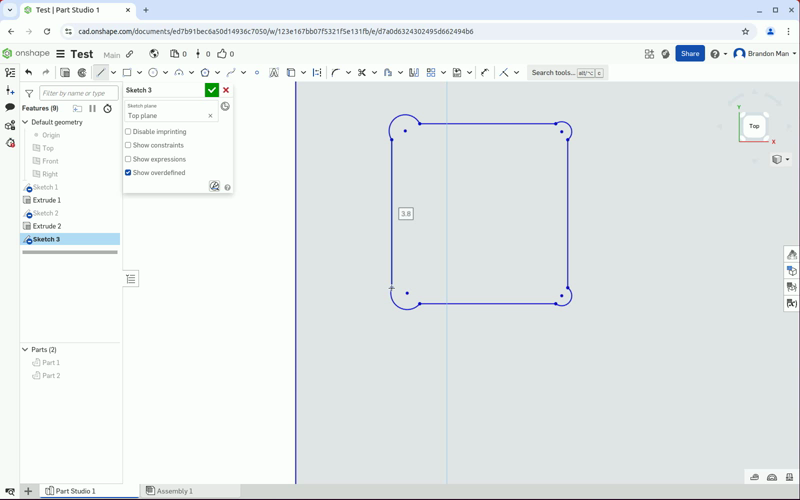
scroll(-6)
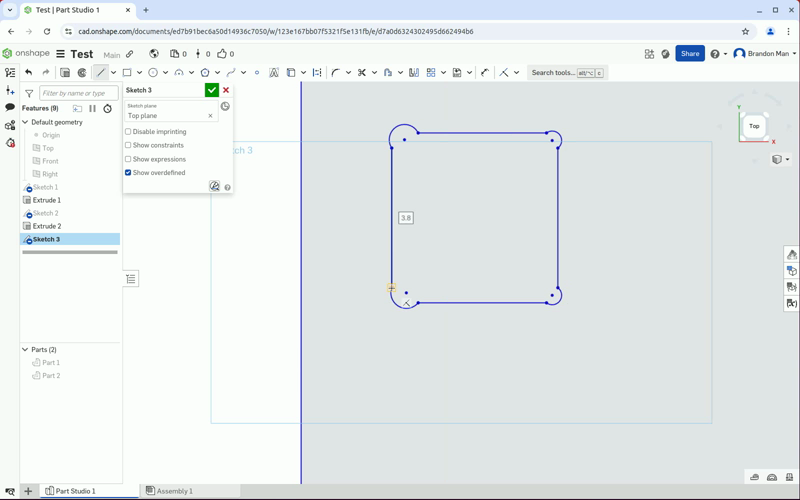
scroll(-6)
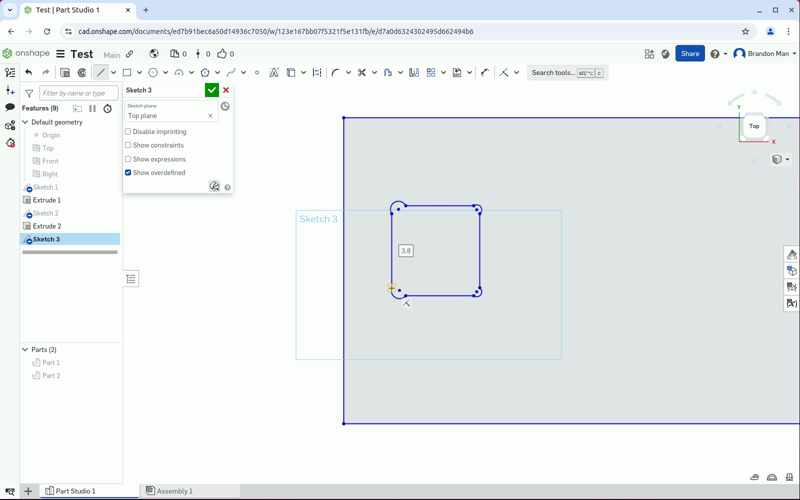
scroll(-6)
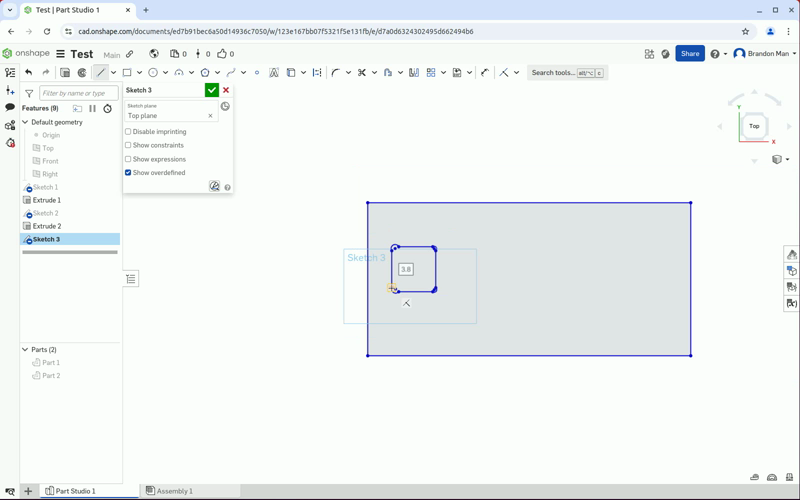
scroll(-6)
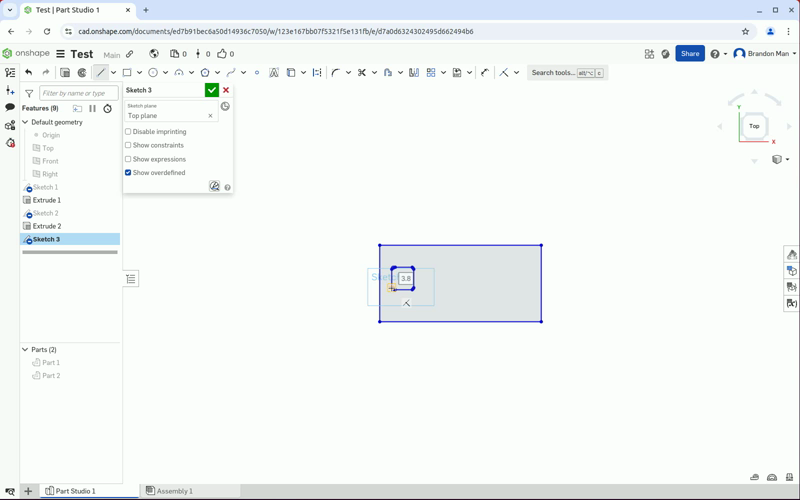
key(esc)
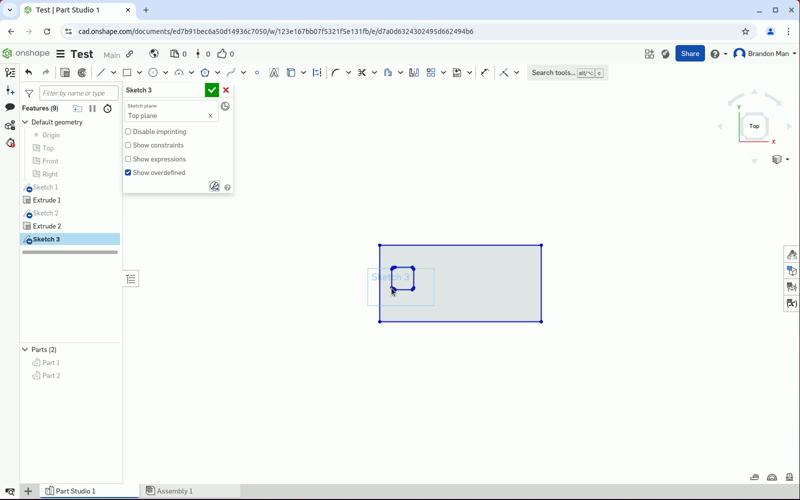
key(l)
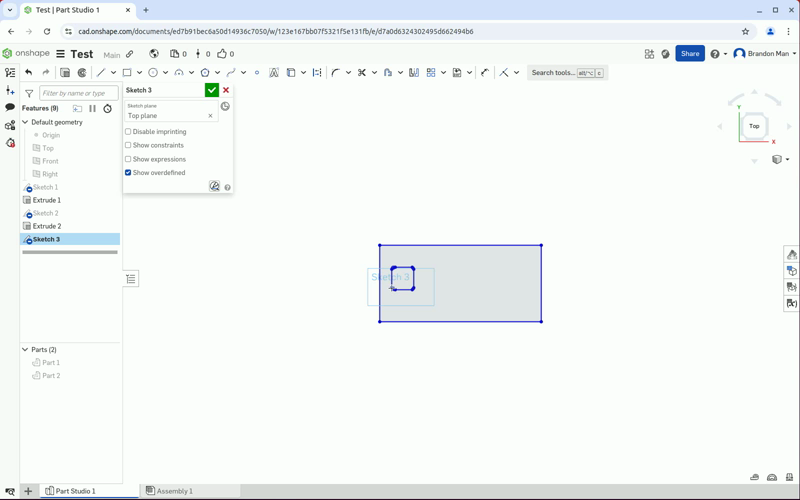
key_down(shift)
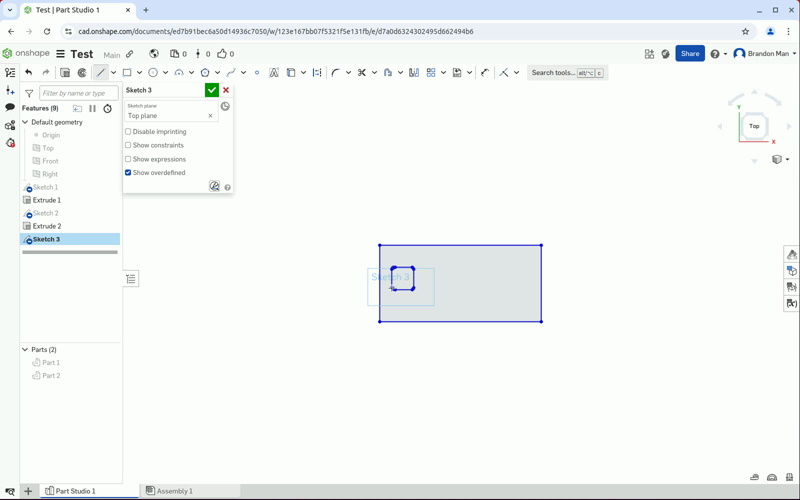
mouse_move(422, 287)
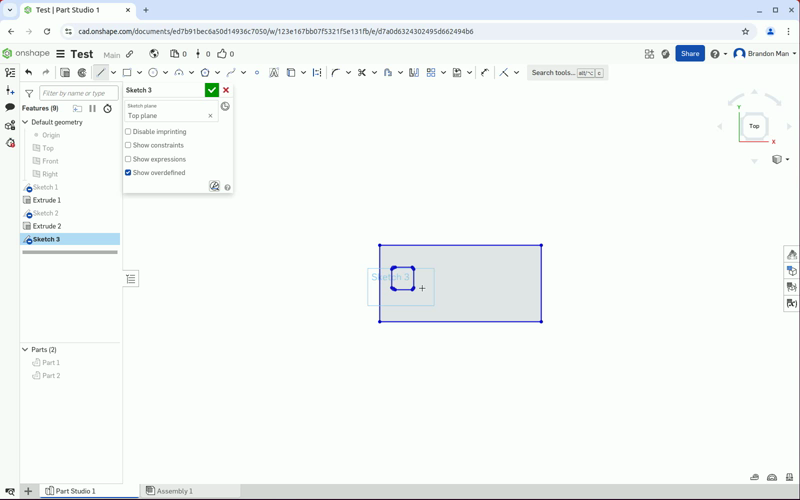
click(422, 287)
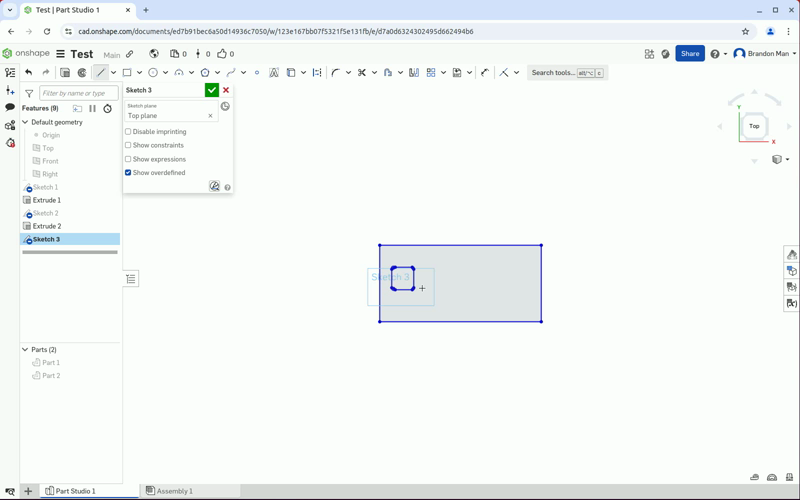
key_up(shift)
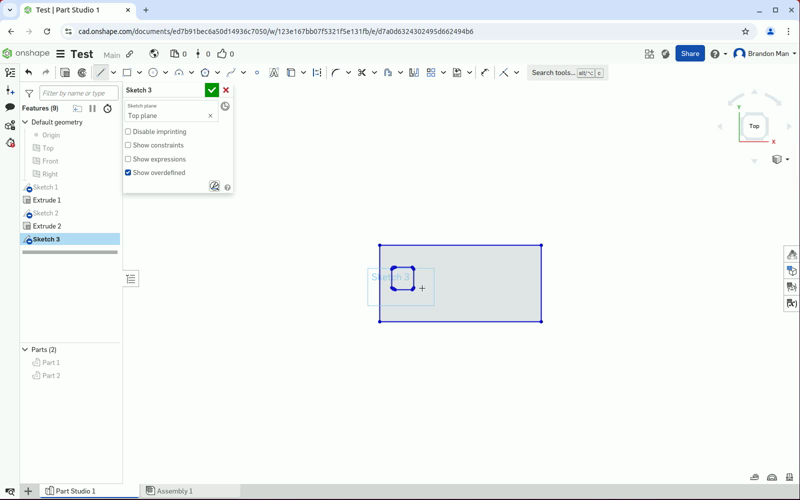
key_down(shift)
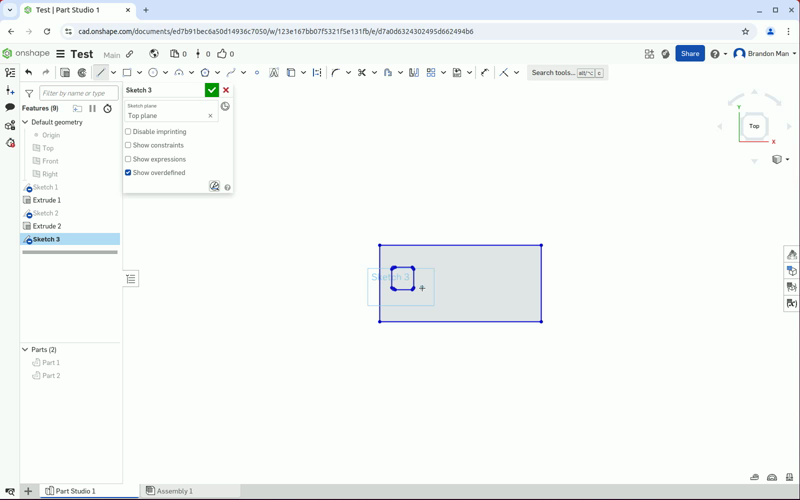
mouse_move(452, 287)
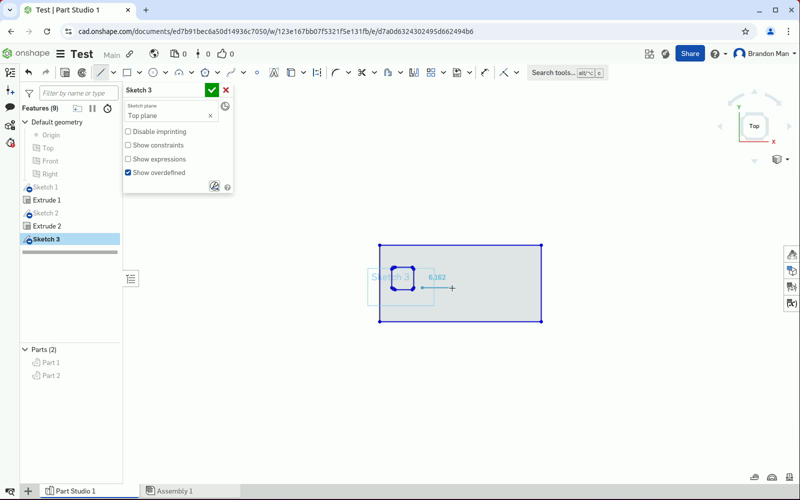
mouse_move(422, 269)
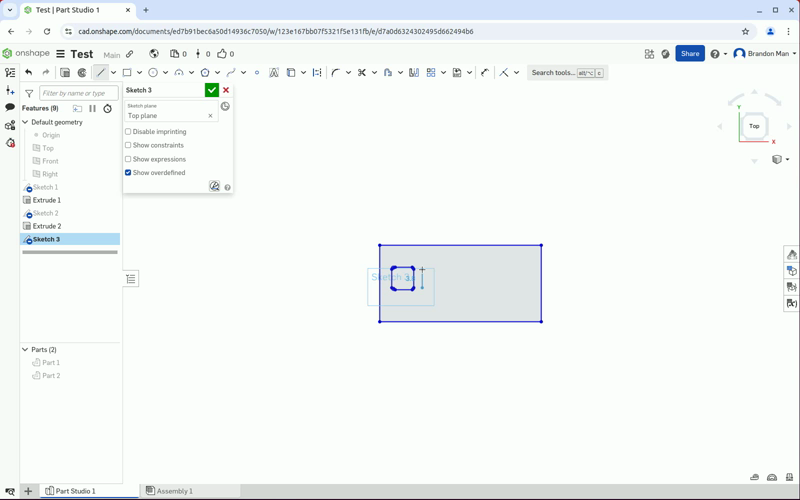
click(422, 269)
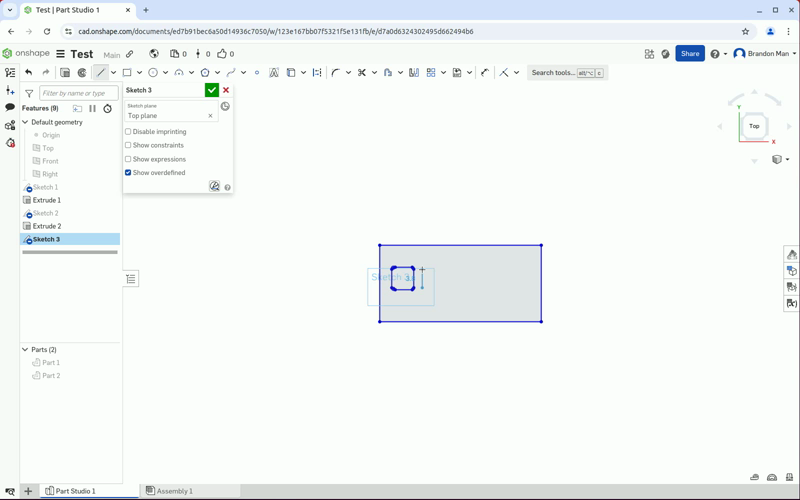
key_up(shift)
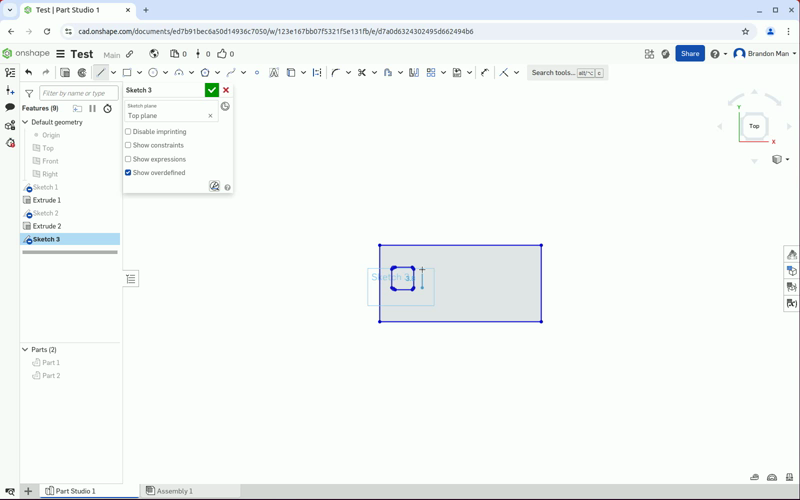
key(esc)
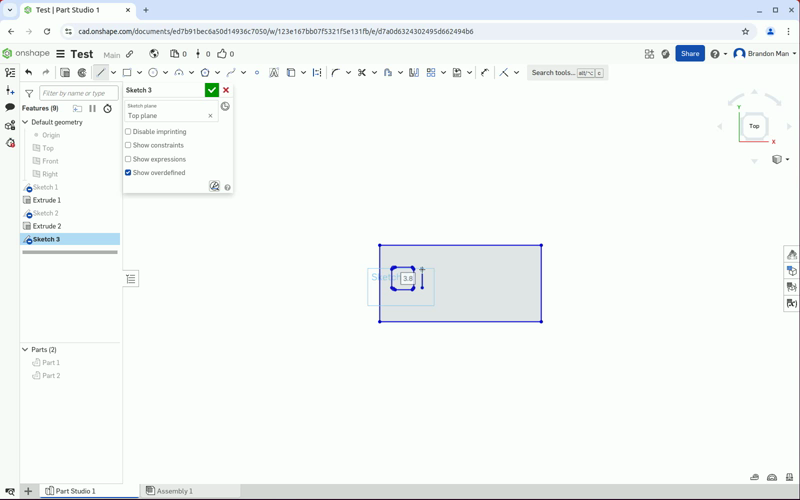
key(a)
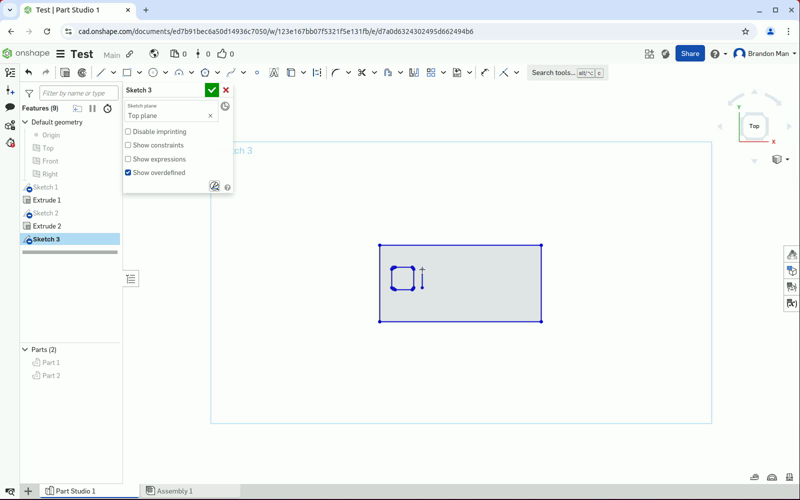
mouse_move(422, 269)
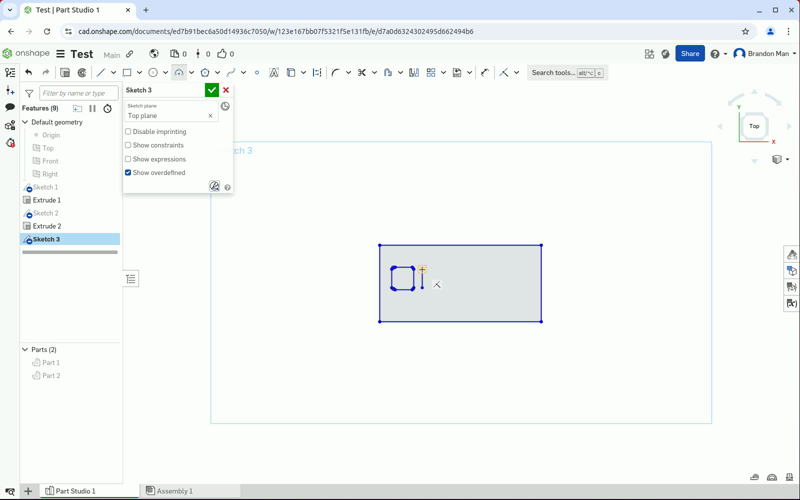
click(422, 269)
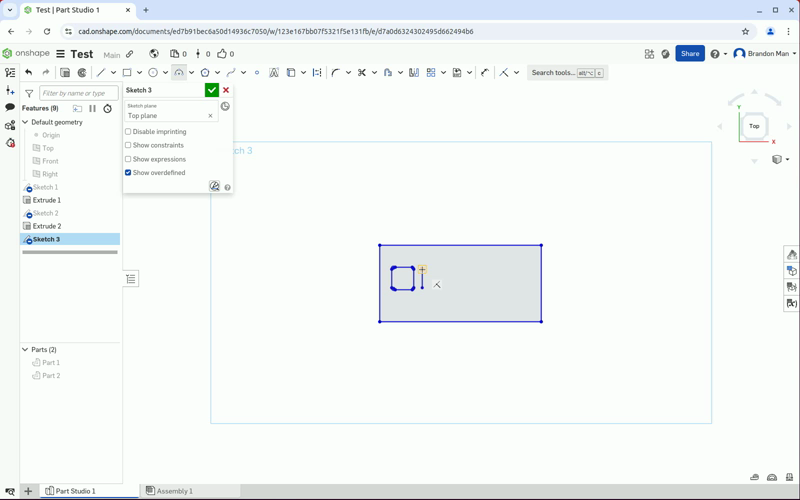
key_down(shift)
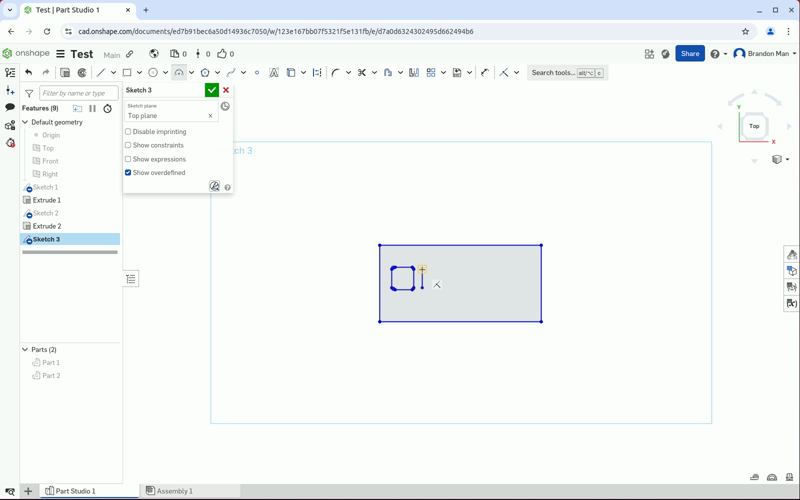
mouse_move(424, 267)
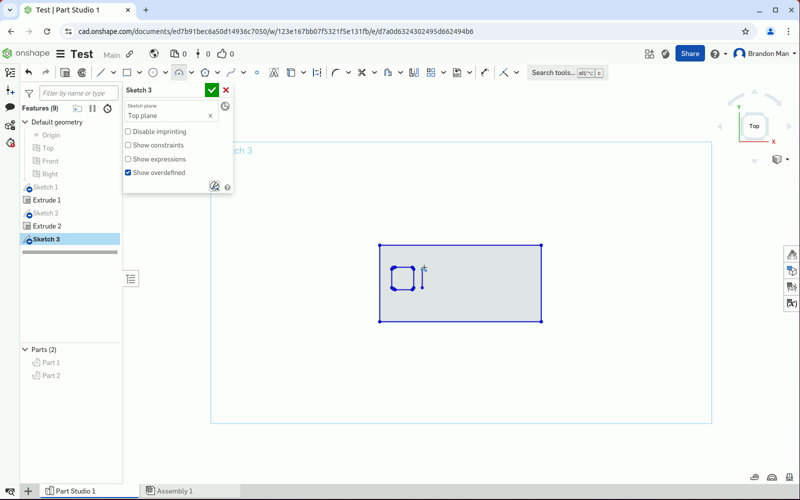
scroll(6)
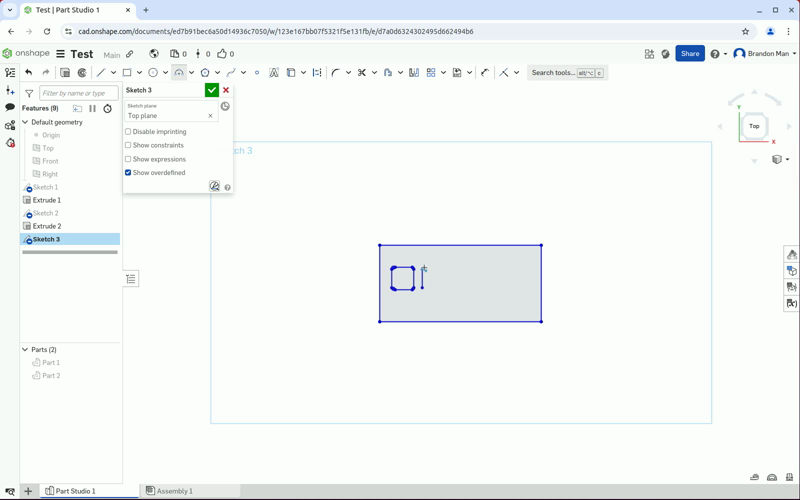
scroll(6)
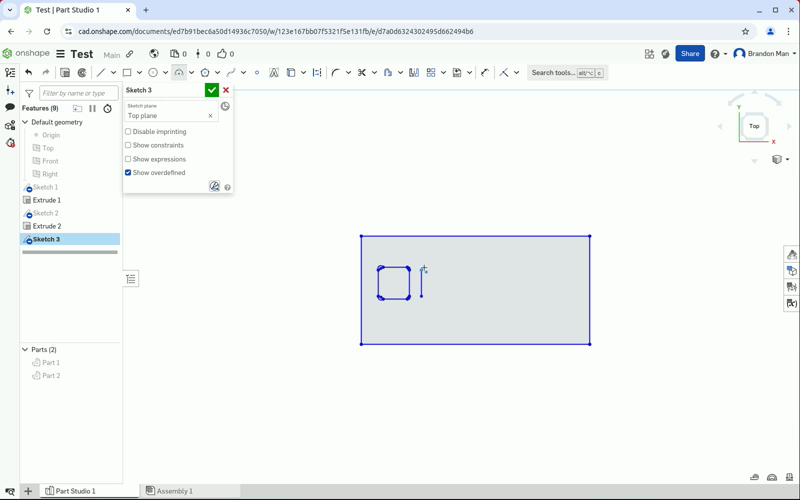
scroll(6)
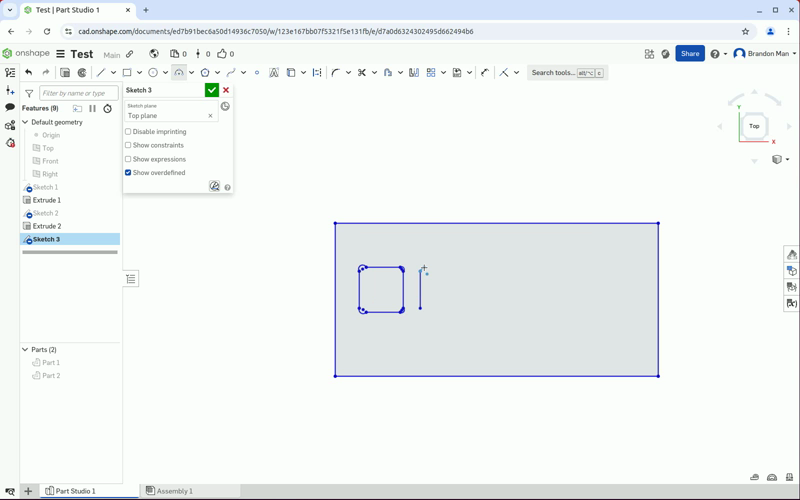
scroll(6)
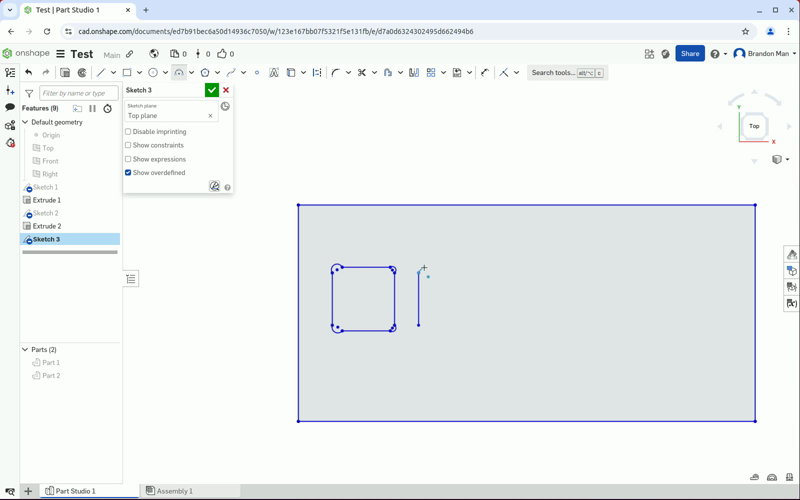
scroll(6)
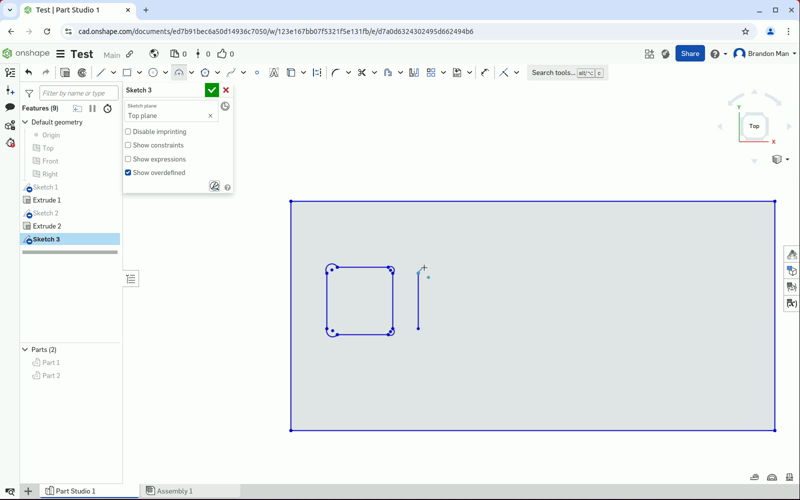
scroll(6)
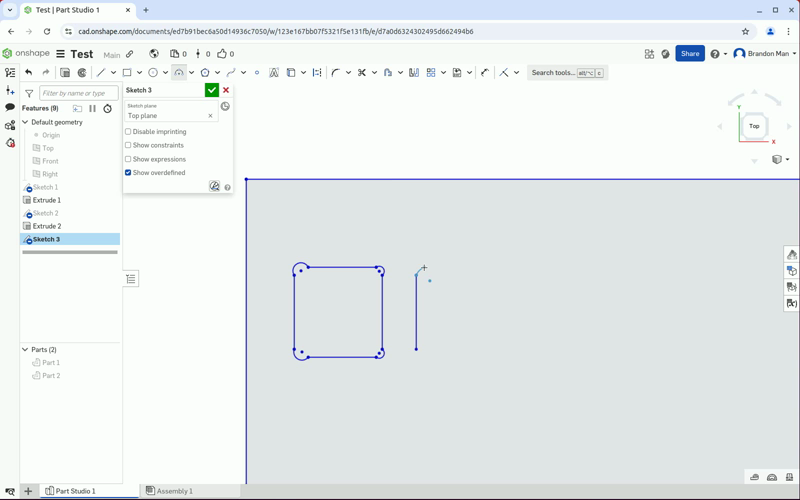
scroll(6)
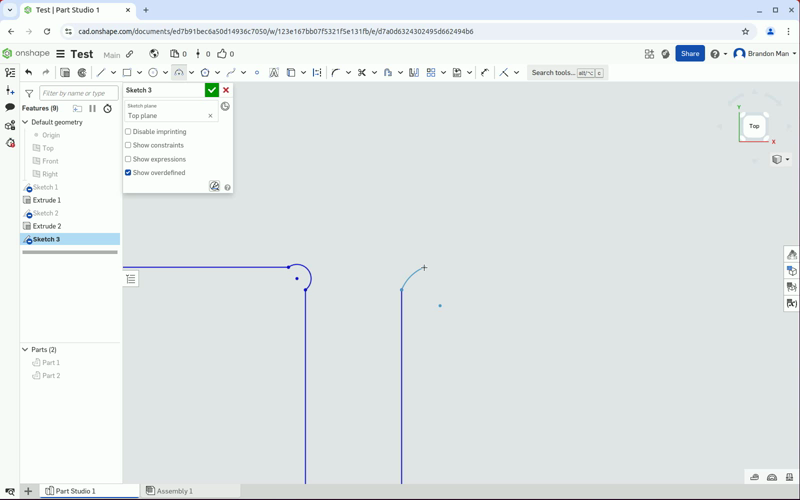
click(424, 267)
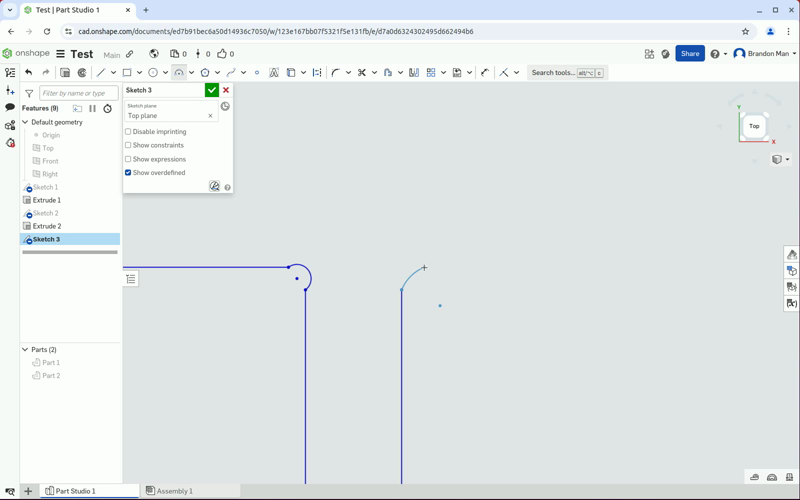
scroll(-6)
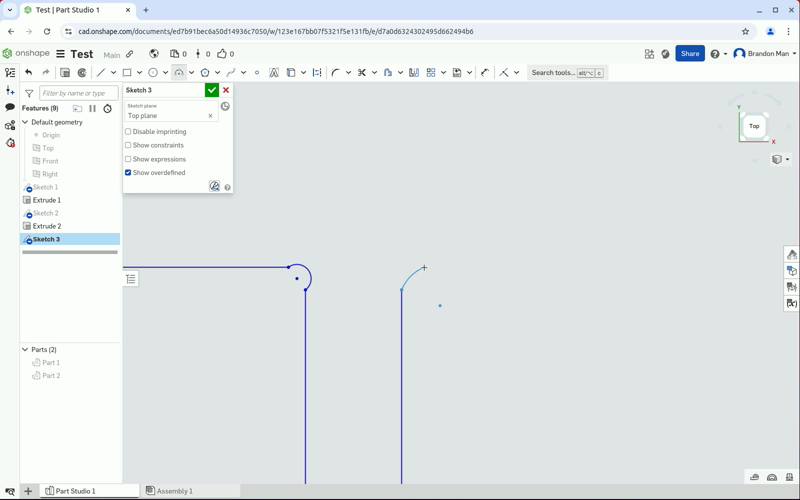
scroll(-6)
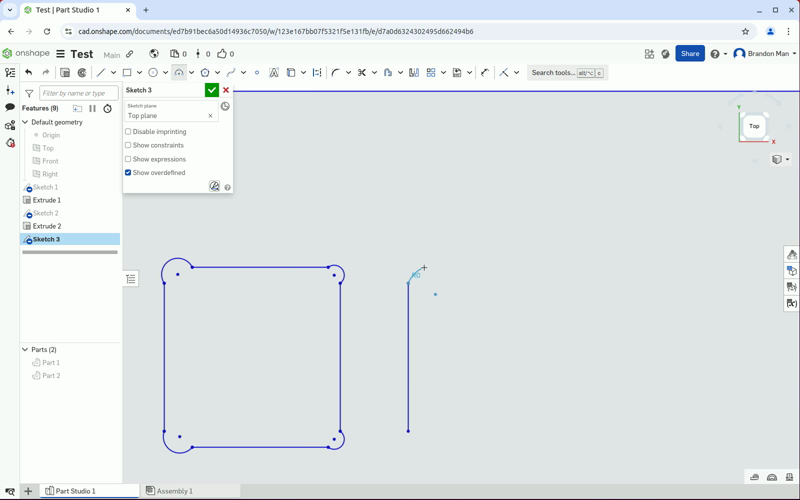
scroll(-6)
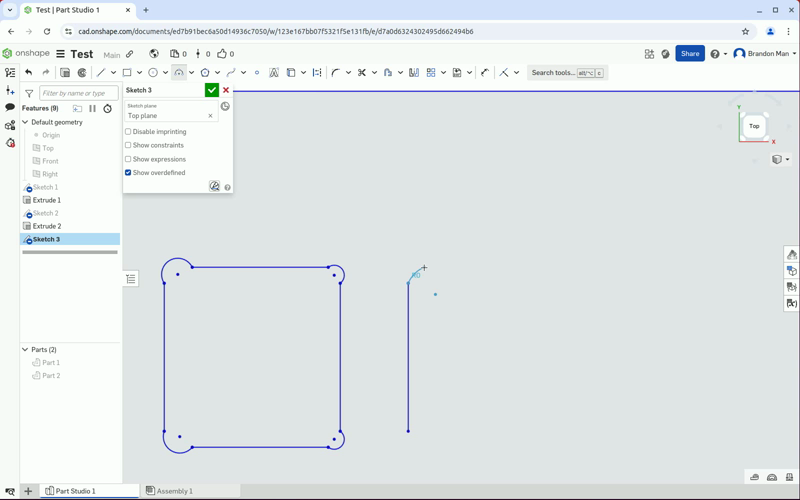
scroll(-6)
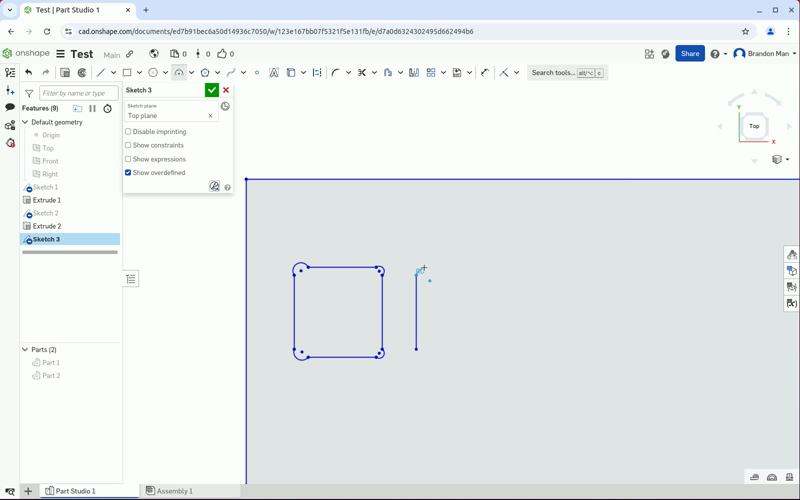
scroll(-6)
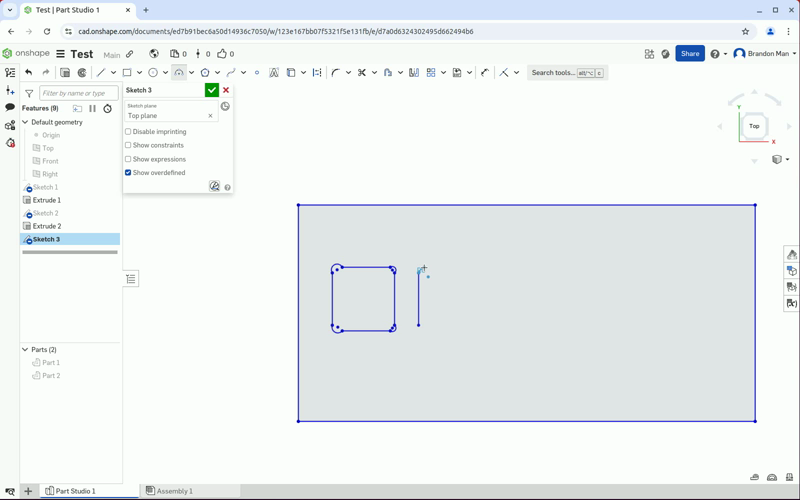
scroll(-6)
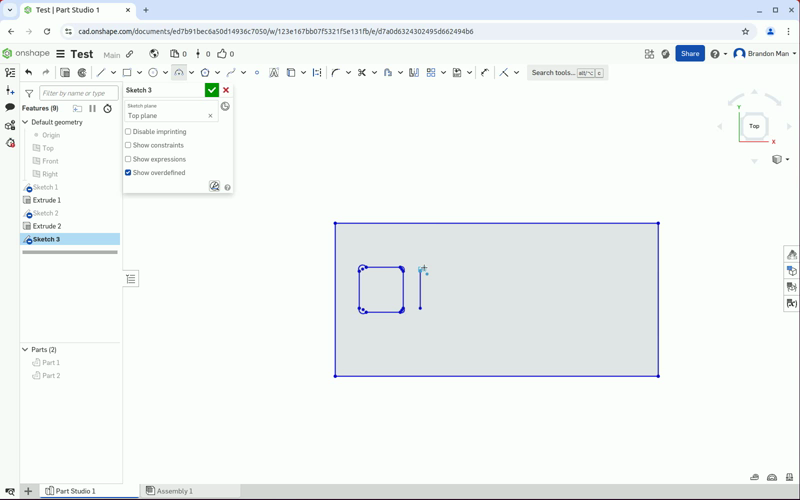
scroll(-6)
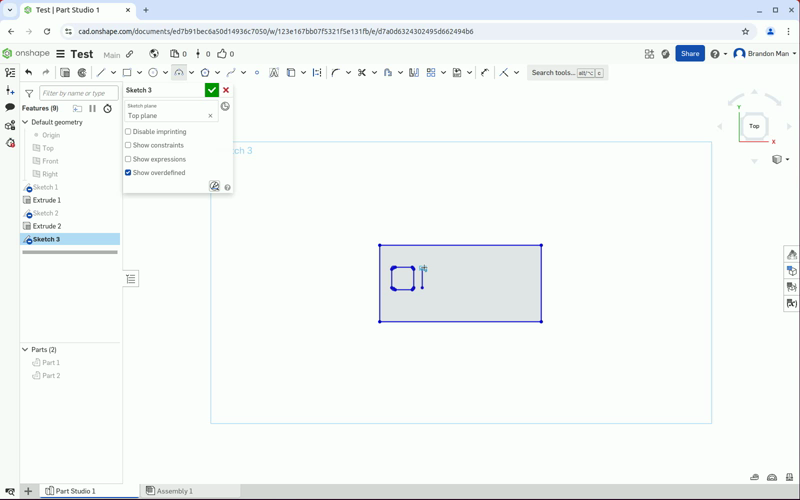
mouse_move(422, 267)
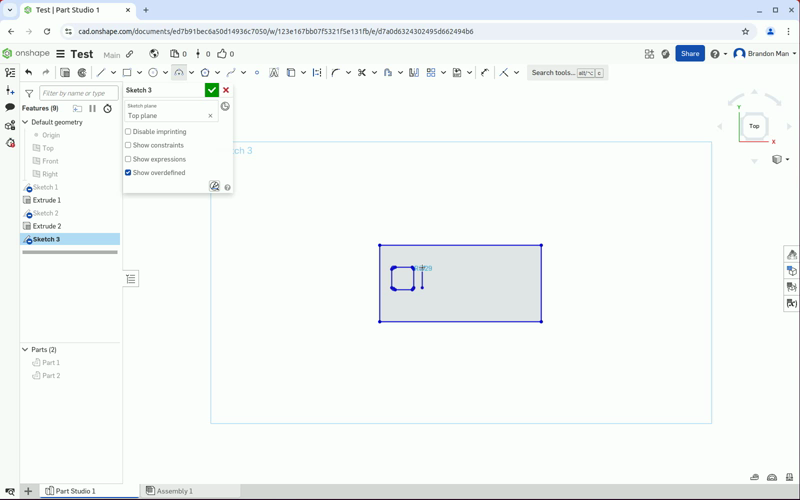
scroll(6)
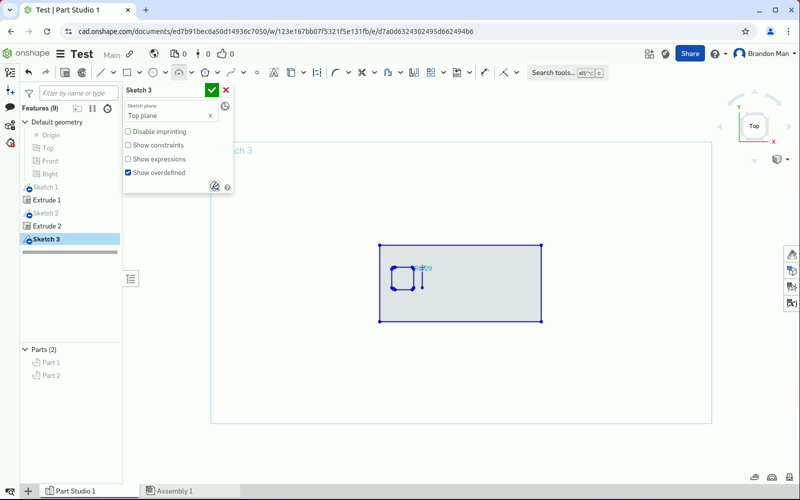
scroll(6)
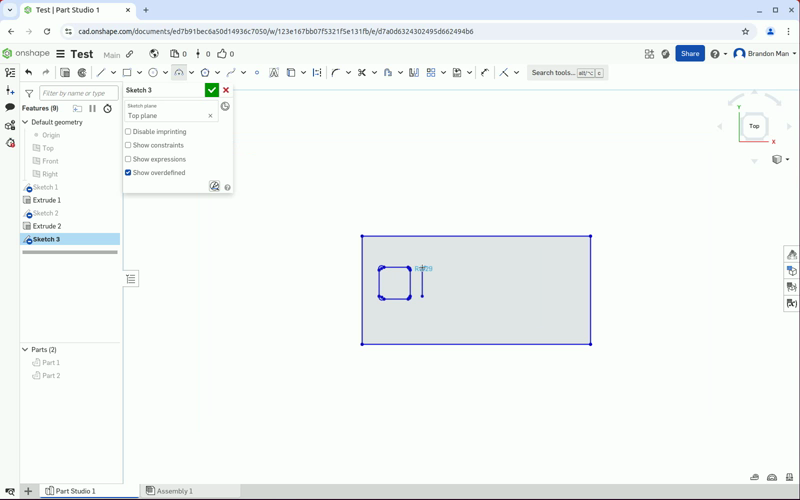
scroll(6)
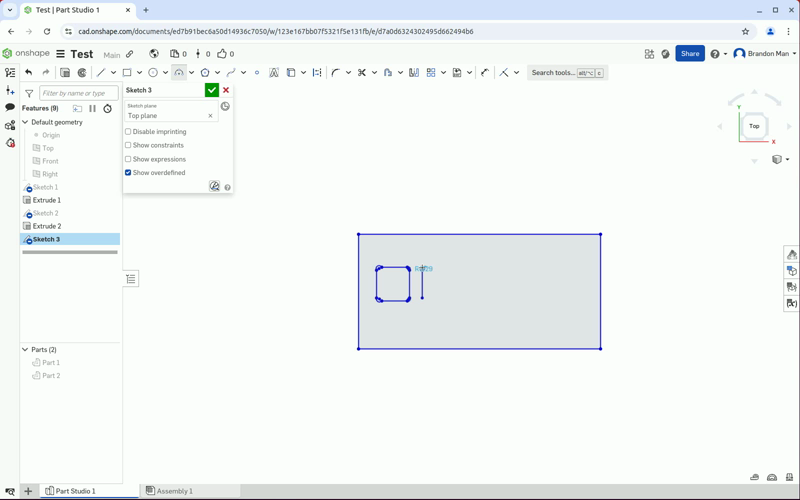
scroll(6)
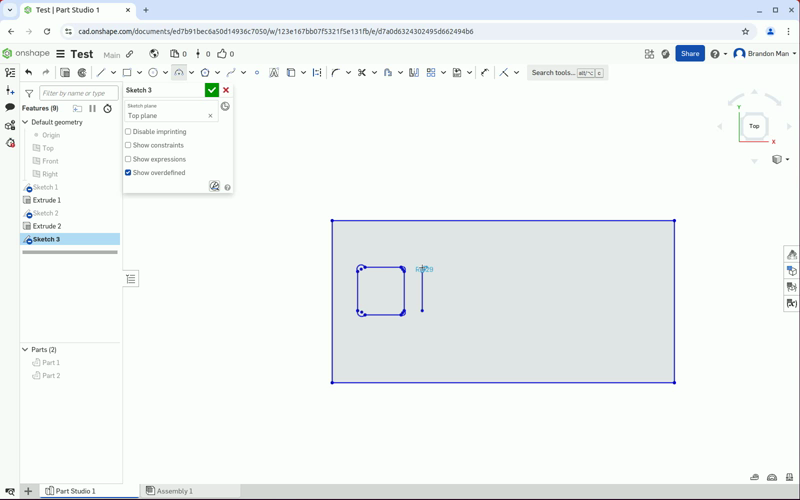
scroll(6)
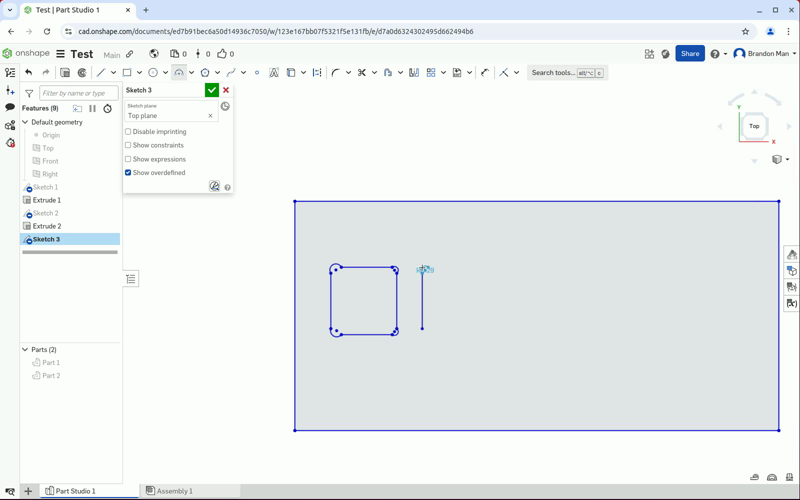
scroll(6)
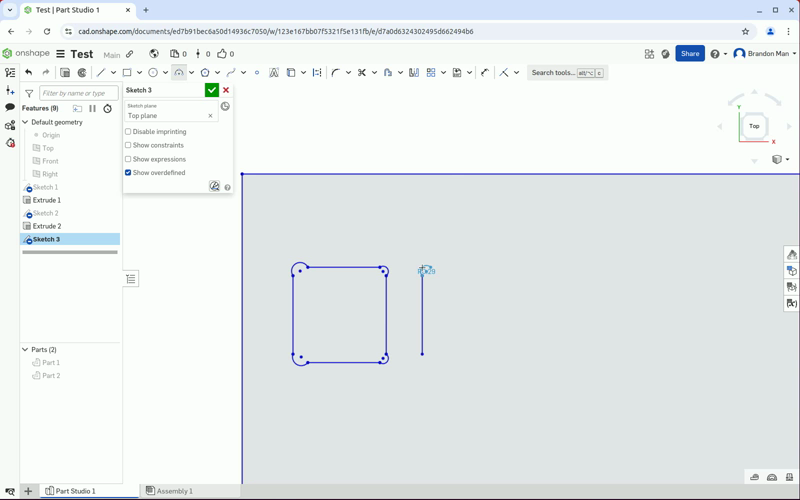
scroll(6)
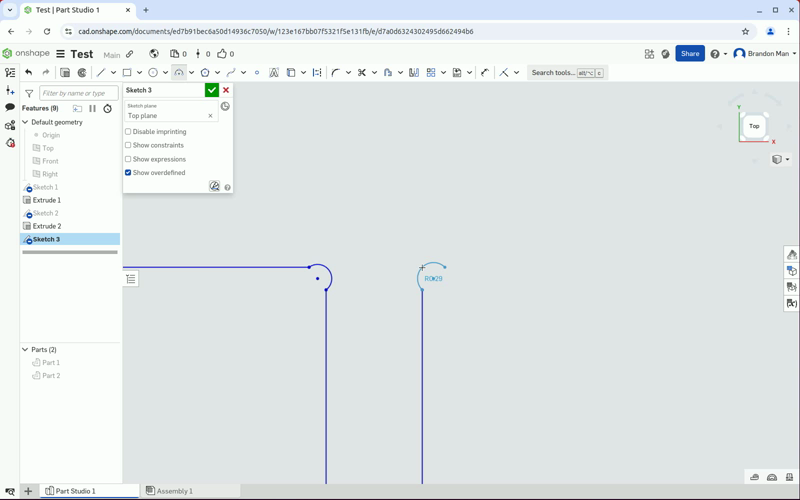
click(422, 267)
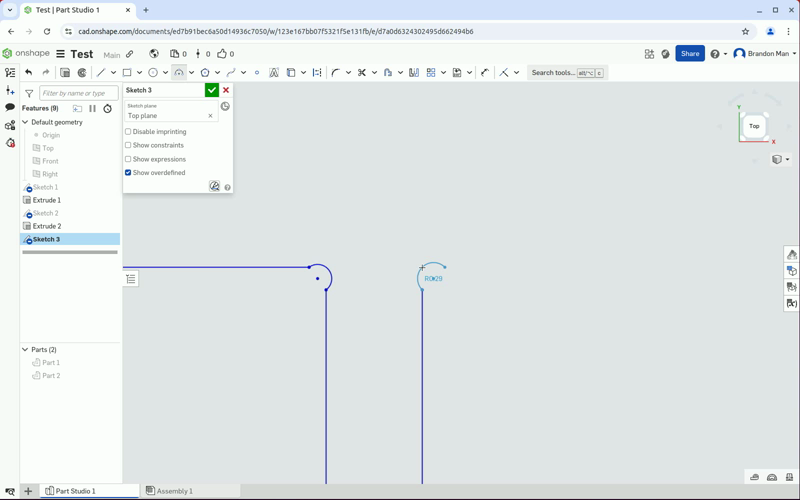
scroll(-6)
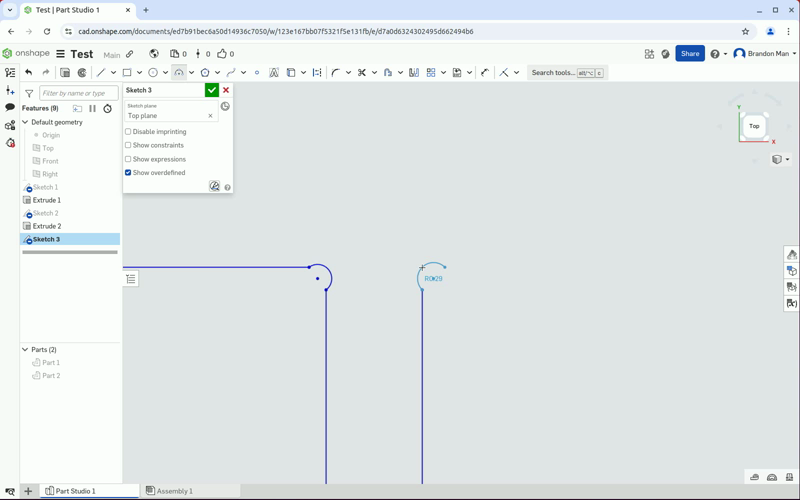
scroll(-6)
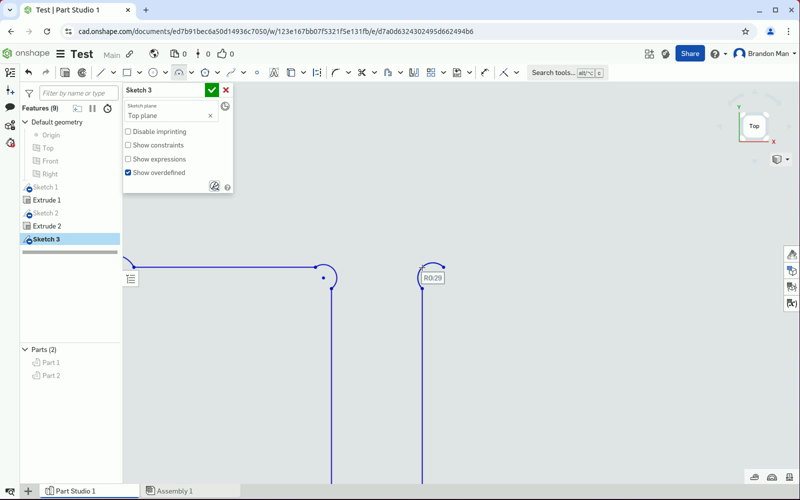
scroll(-6)
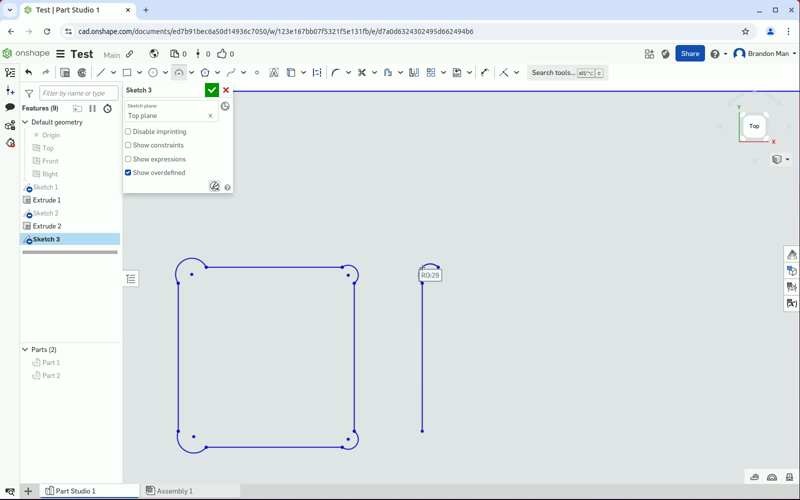
scroll(-6)
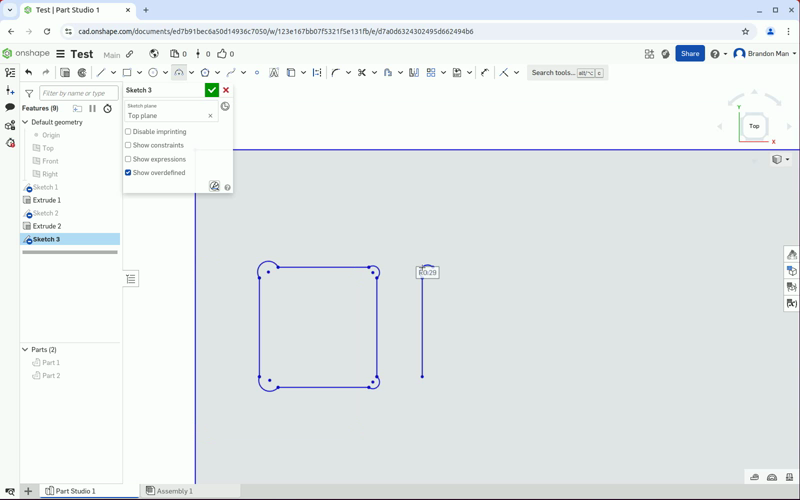
scroll(-6)
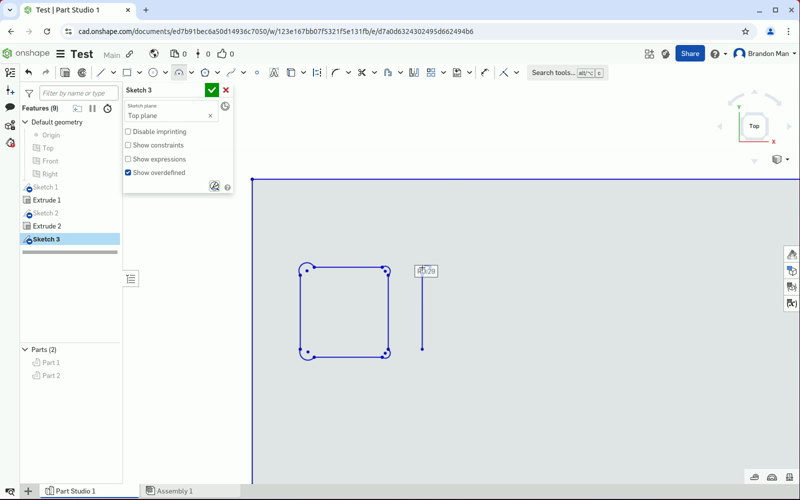
scroll(-6)
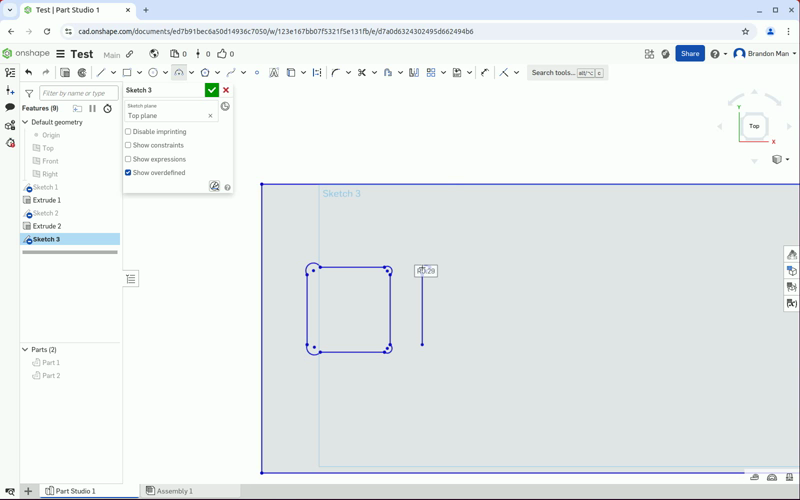
scroll(-6)
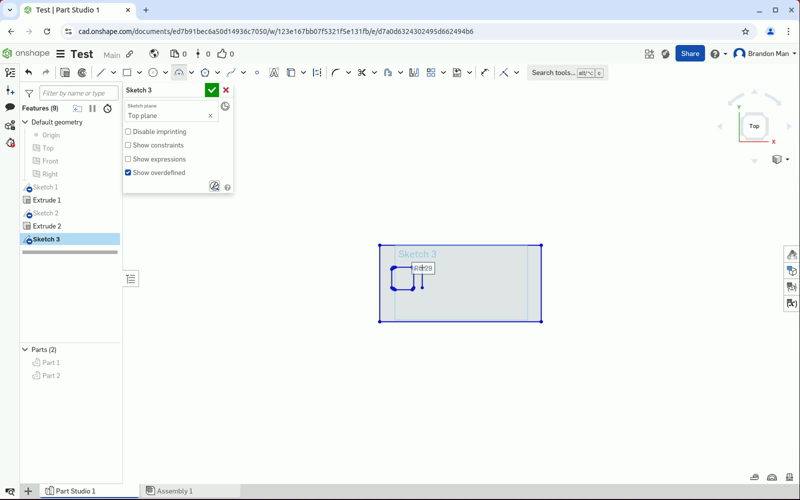
key_up(shift)
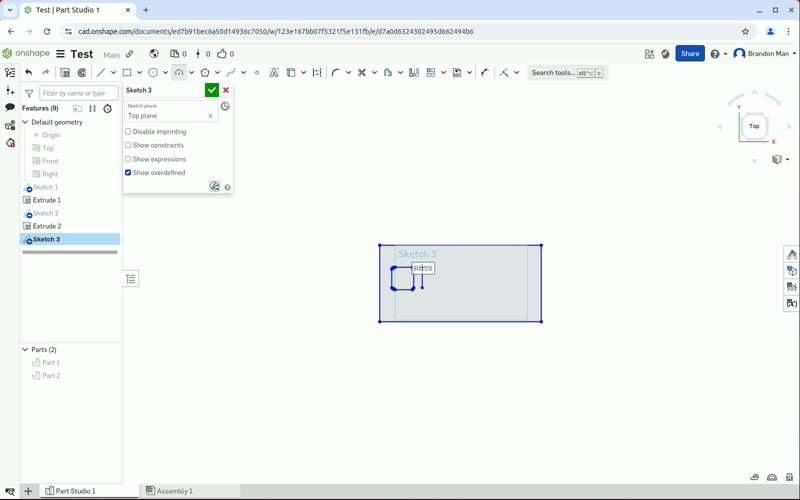
key(esc)
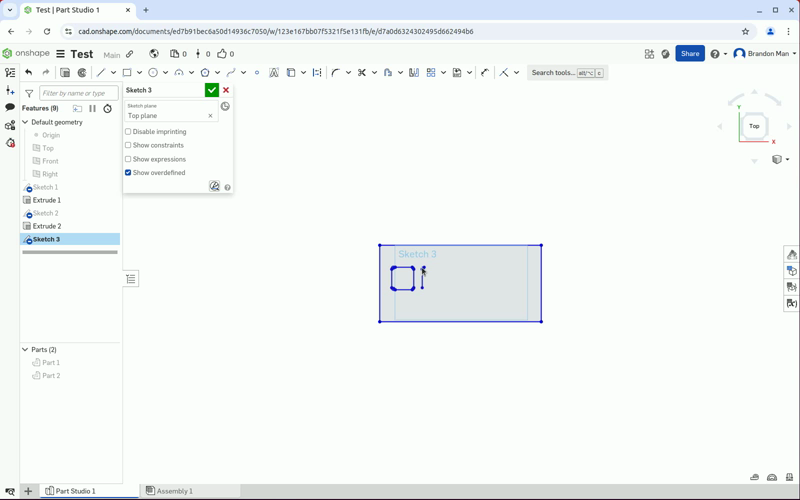
key(l)
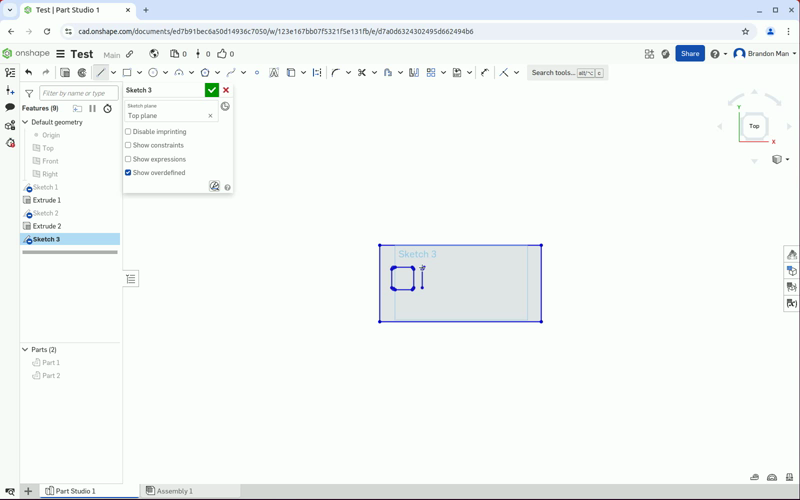
mouse_move(424, 267)
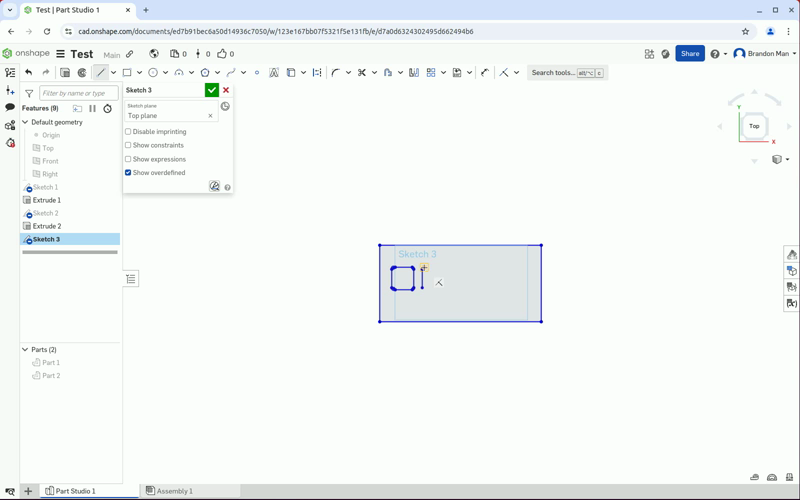
scroll(6)
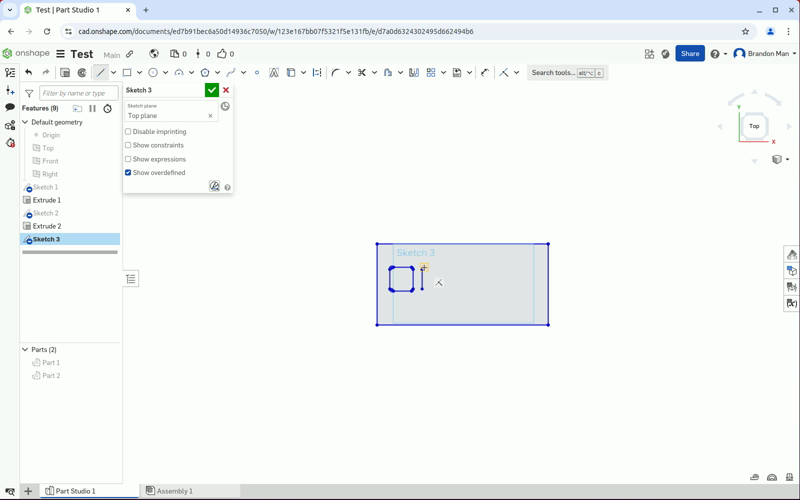
scroll(6)
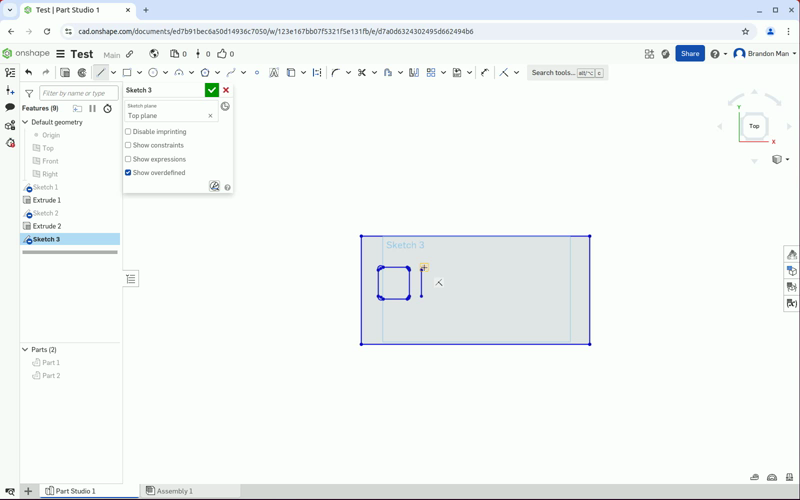
scroll(6)
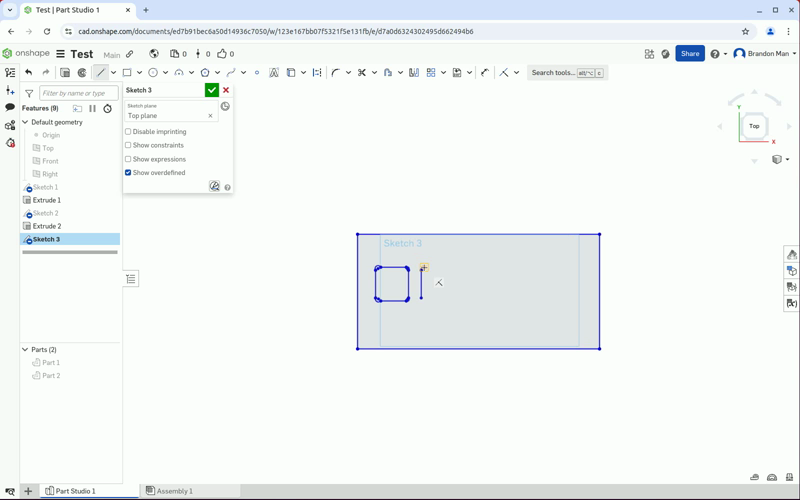
scroll(6)
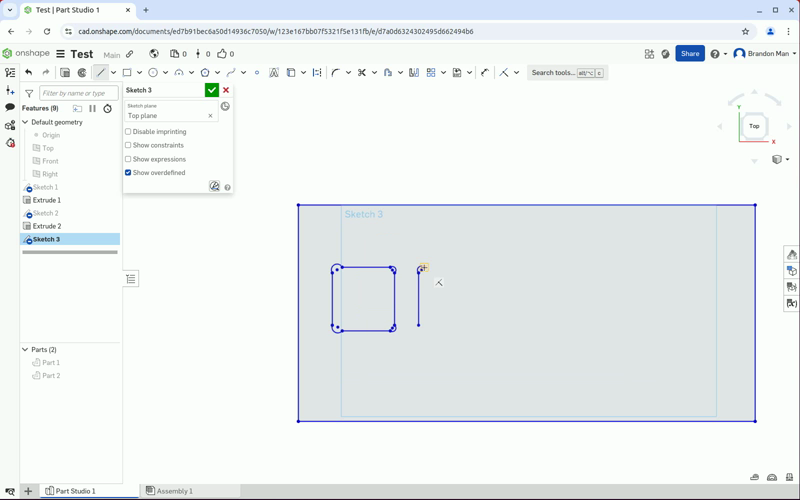
scroll(6)
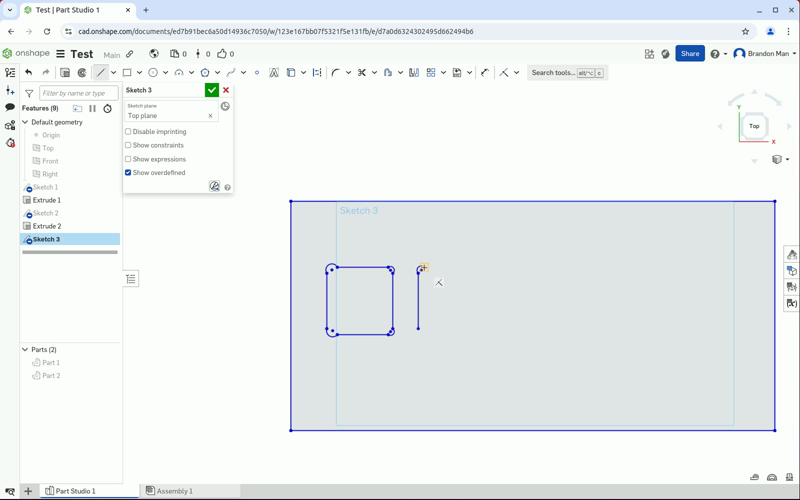
scroll(6)
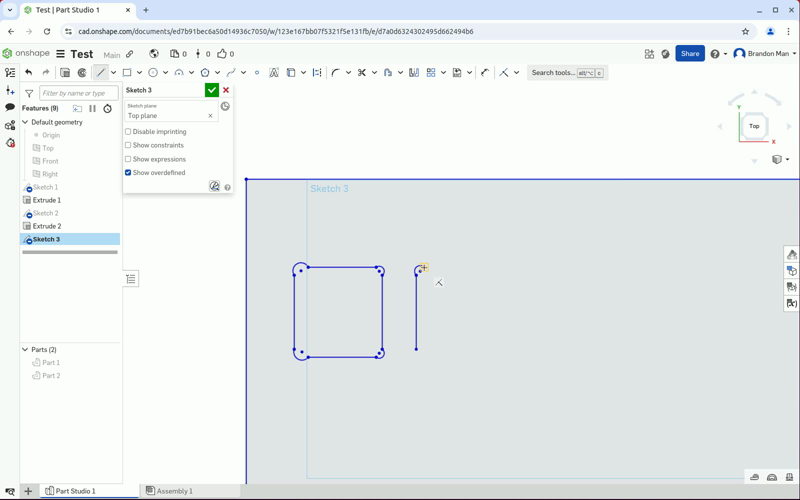
scroll(6)
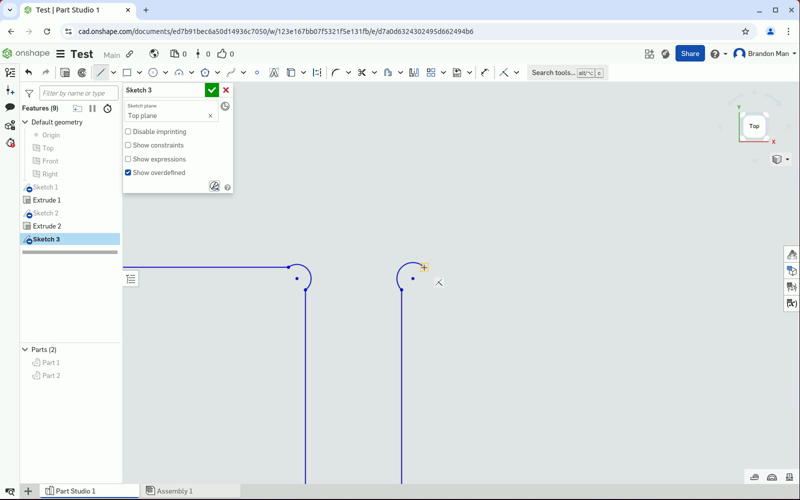
click(424, 267)
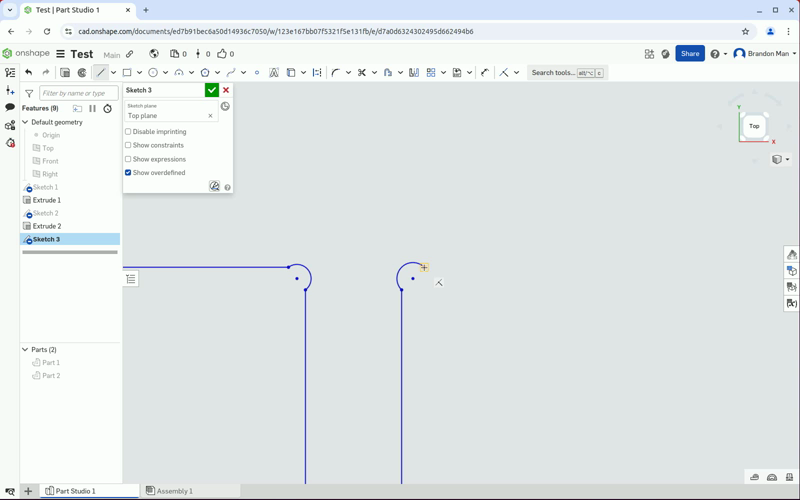
scroll(-6)
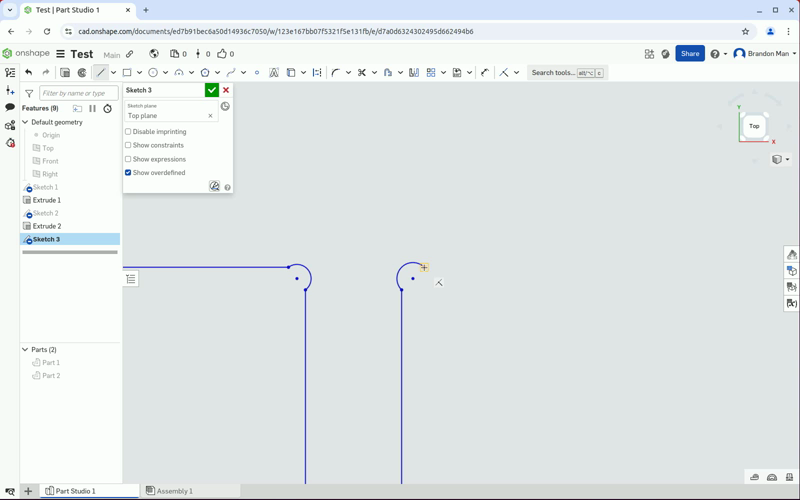
scroll(-6)
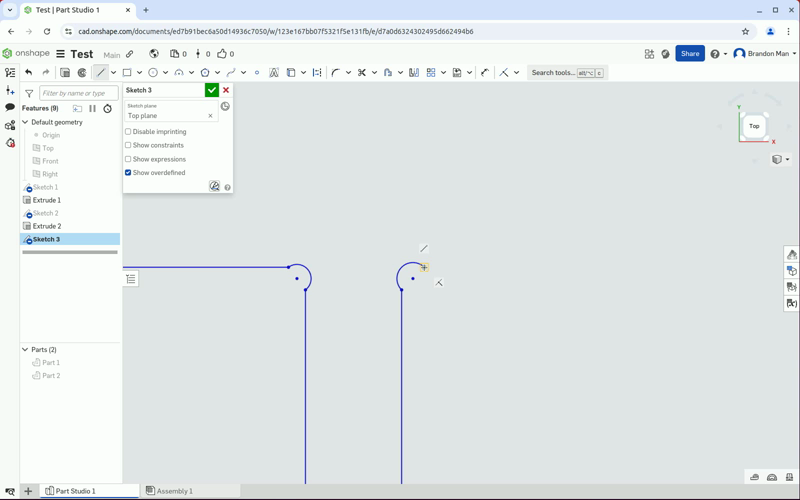
scroll(-6)
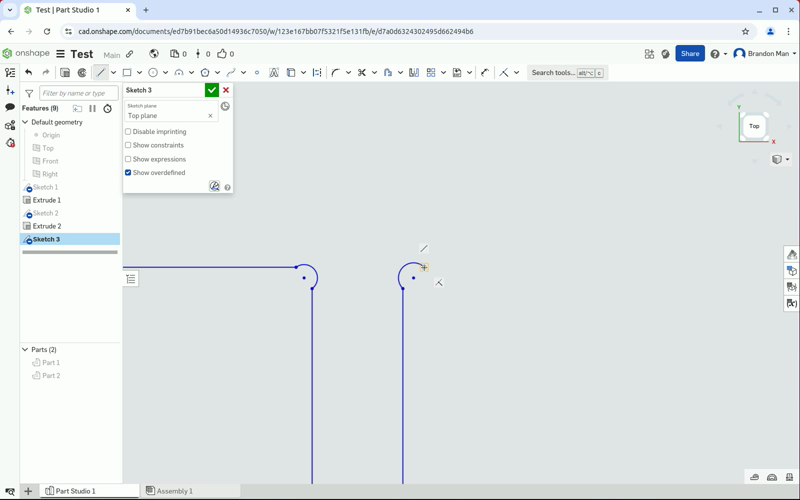
scroll(-6)
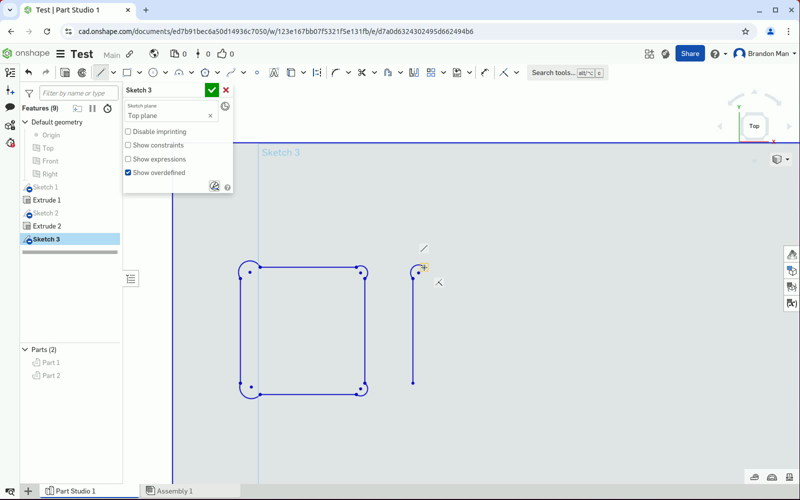
scroll(-6)
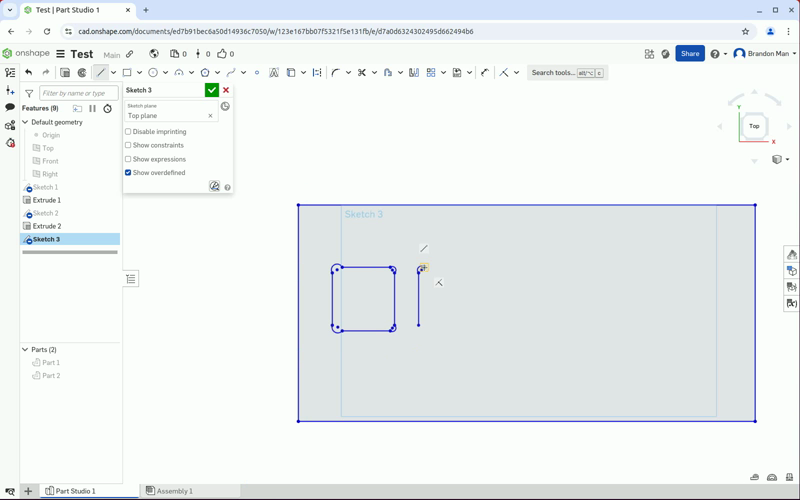
scroll(-6)
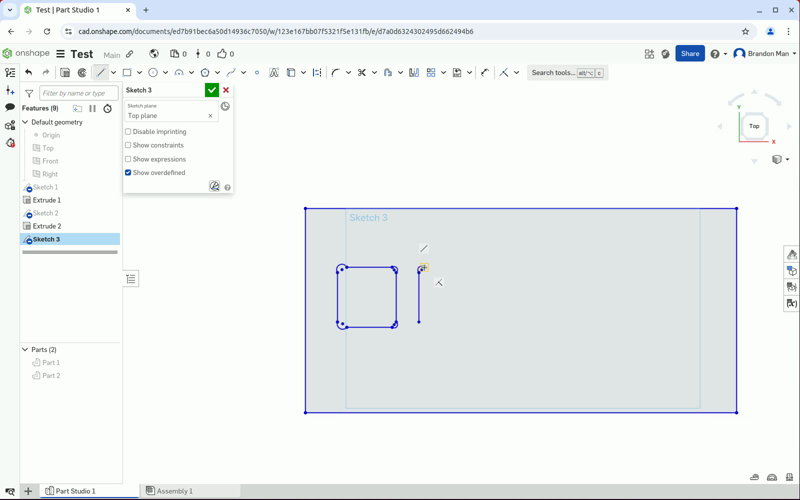
scroll(-6)
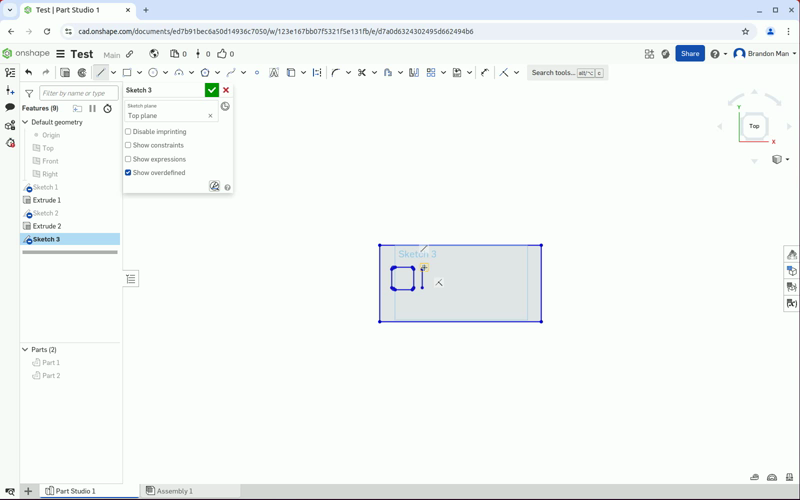
key_down(shift)
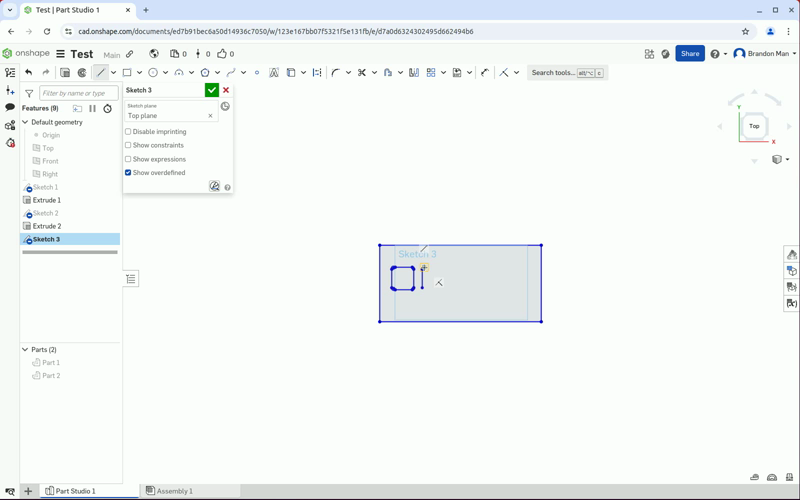
mouse_move(488, 267)
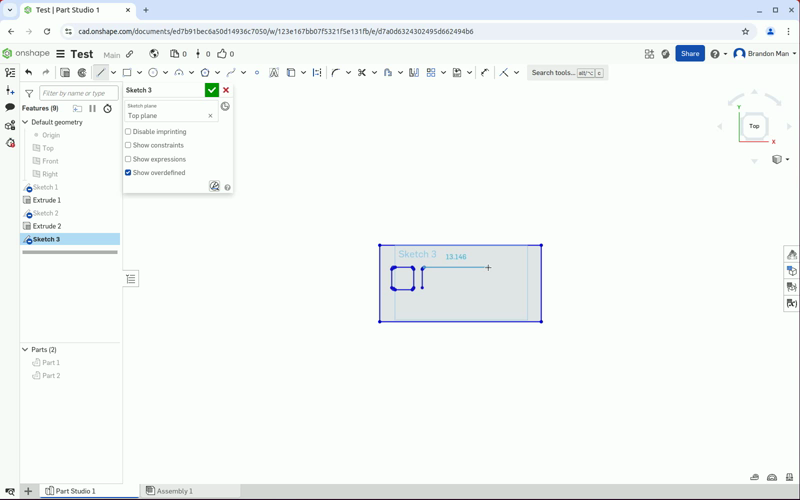
click(488, 267)
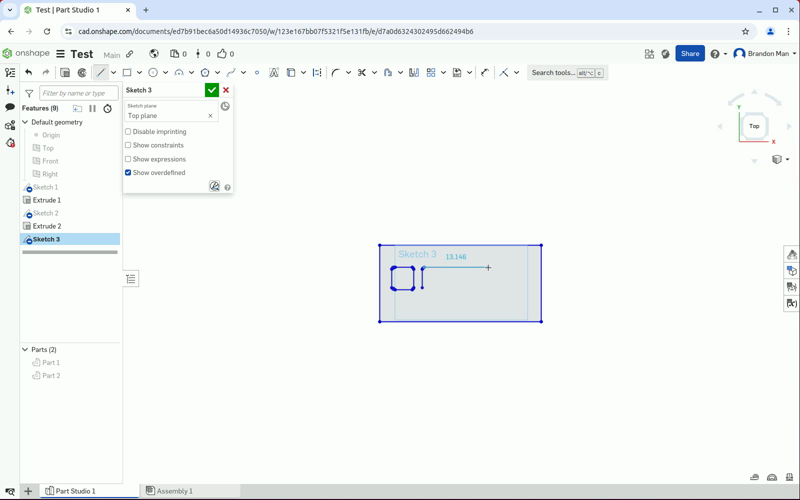
key_up(shift)
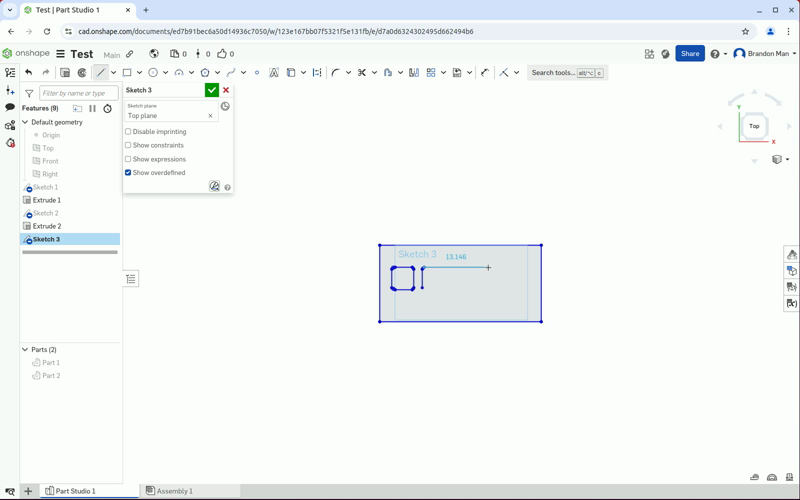
key(esc)
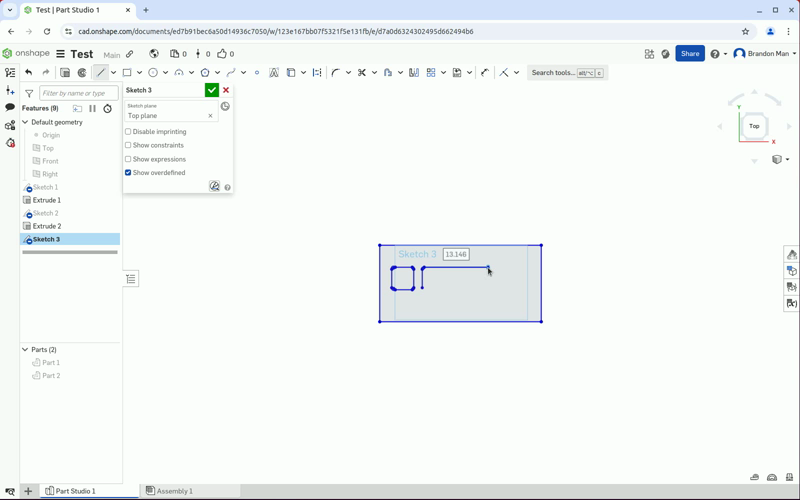
key(a)
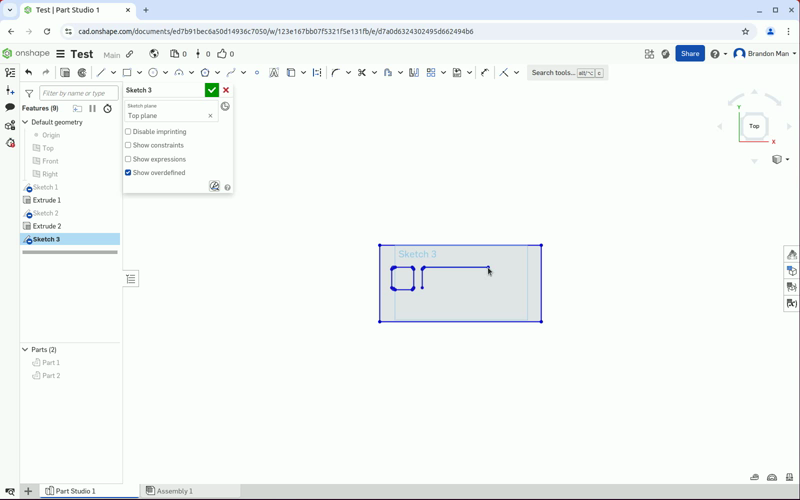
mouse_move(488, 267)
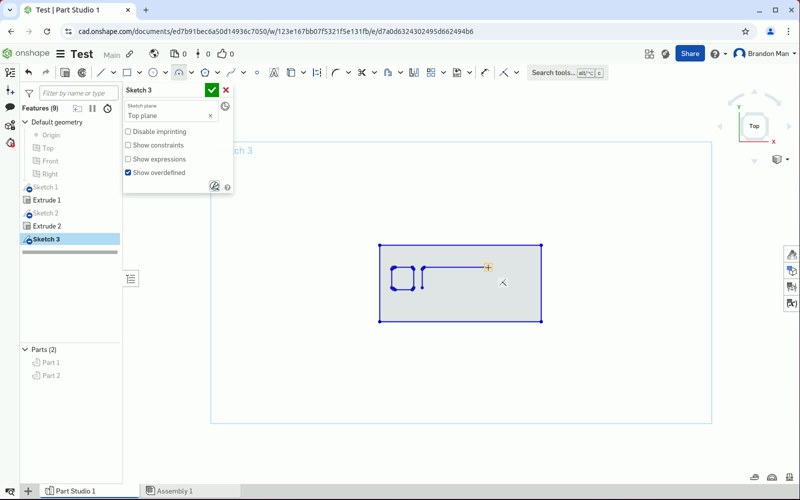
click(488, 267)
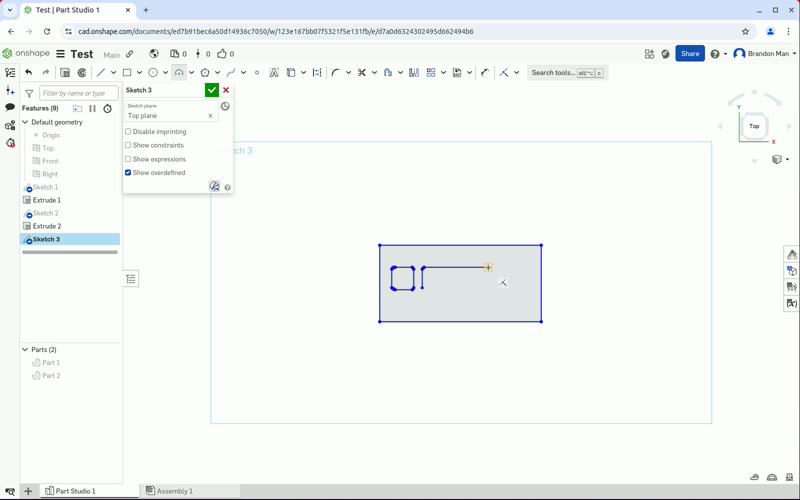
key_down(shift)
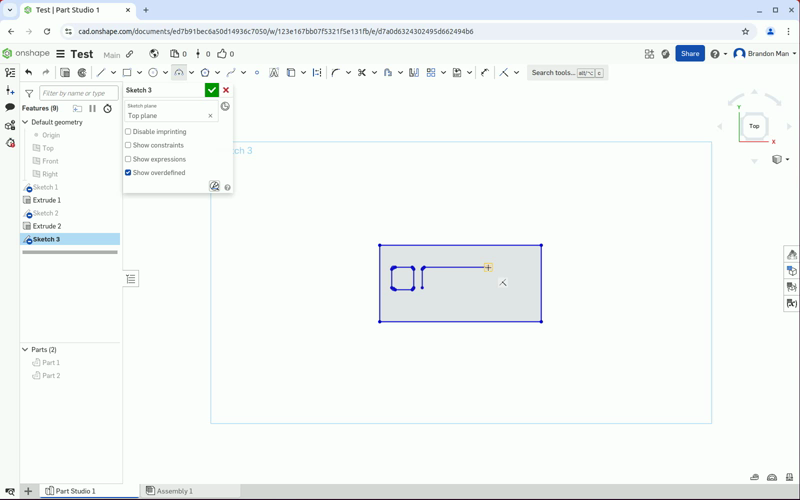
mouse_move(492, 269)
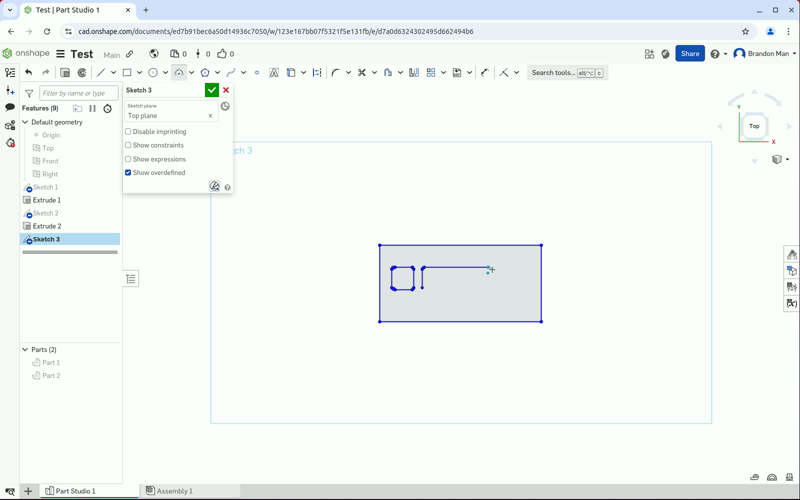
scroll(6)
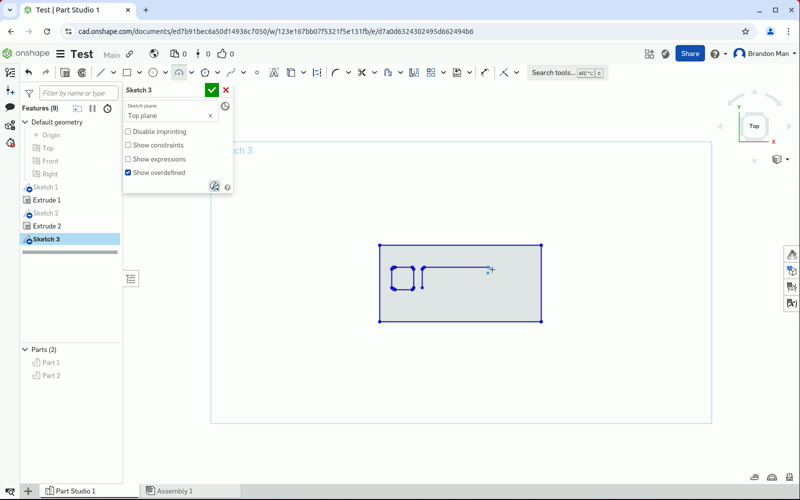
scroll(6)
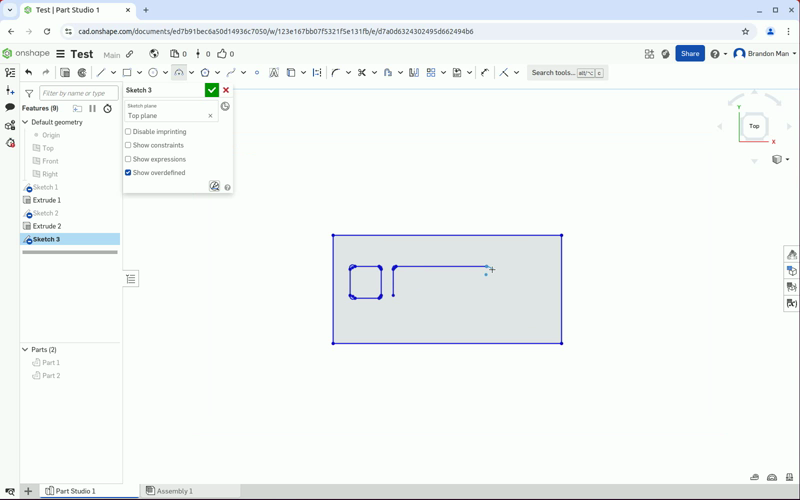
scroll(6)
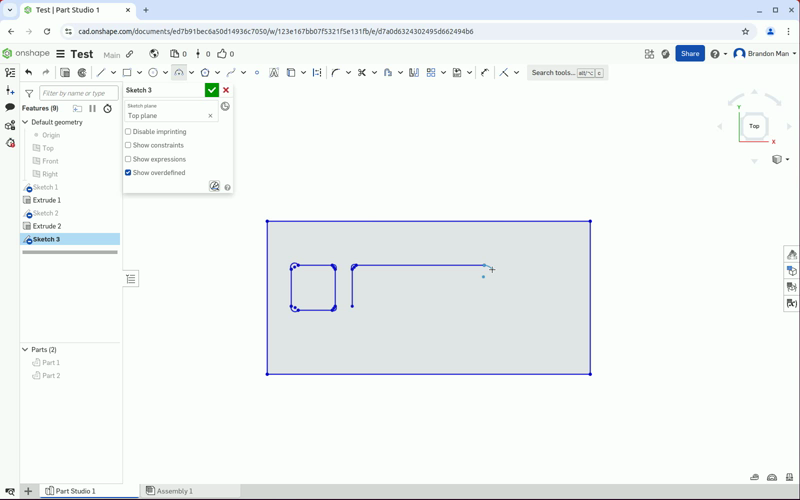
scroll(6)
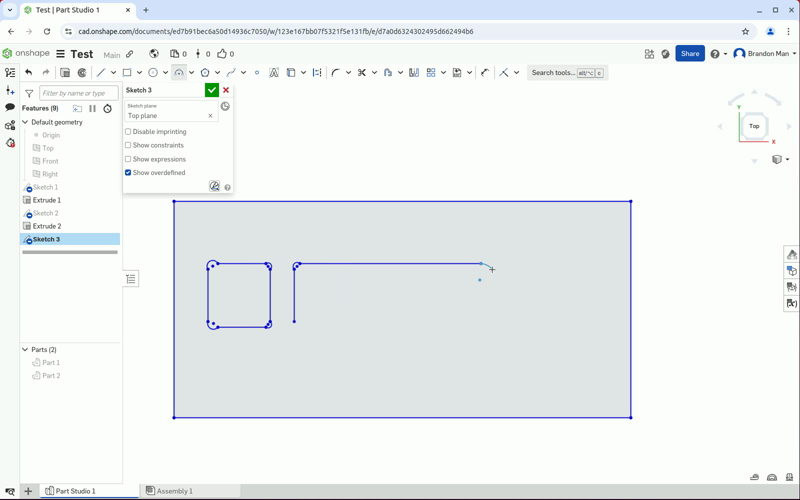
scroll(6)
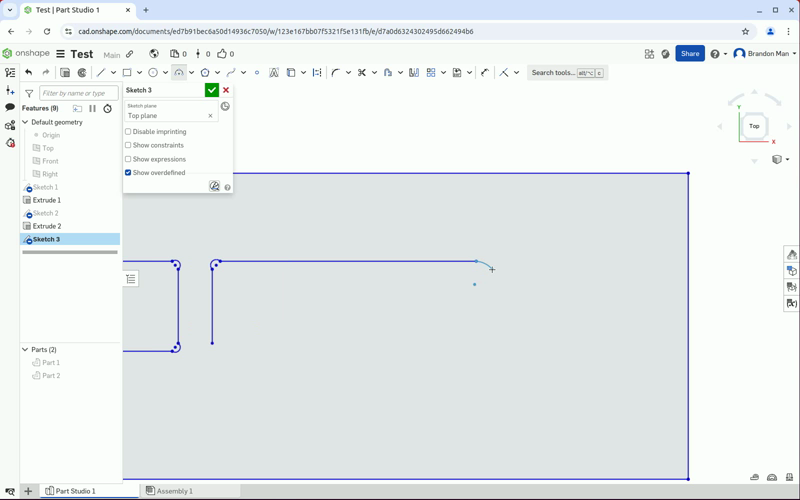
scroll(6)
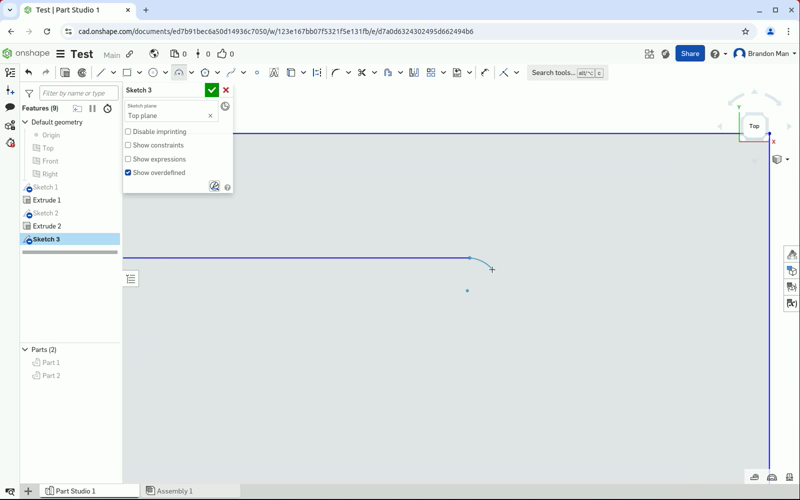
scroll(6)
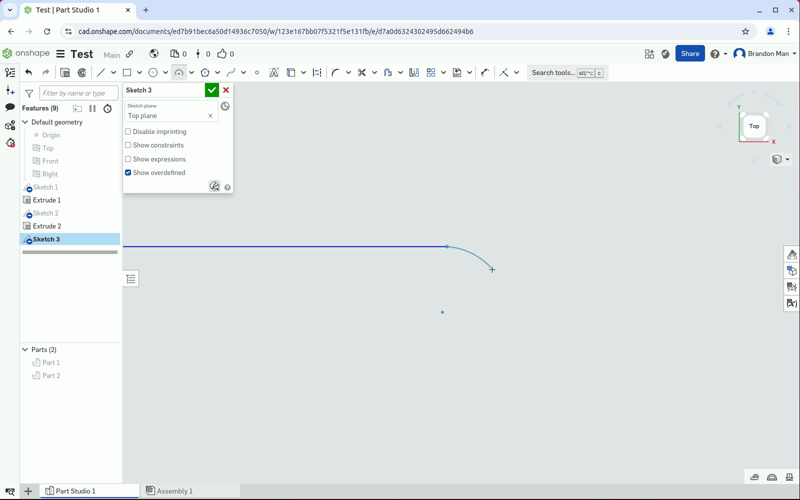
click(492, 269)
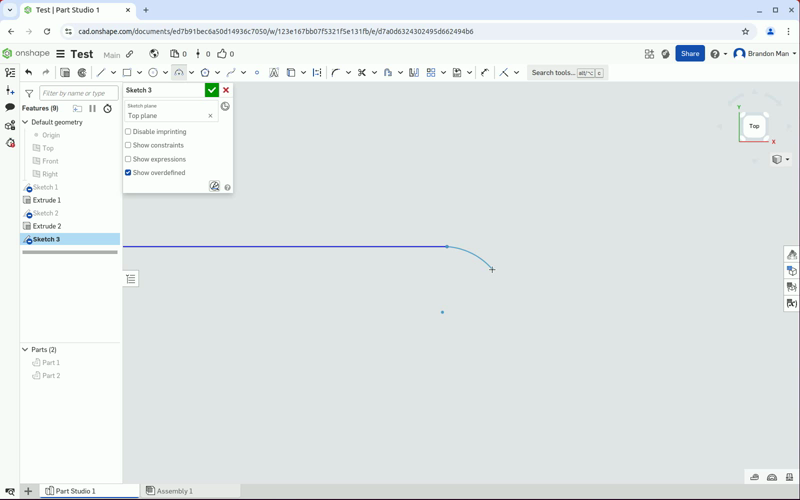
scroll(-6)
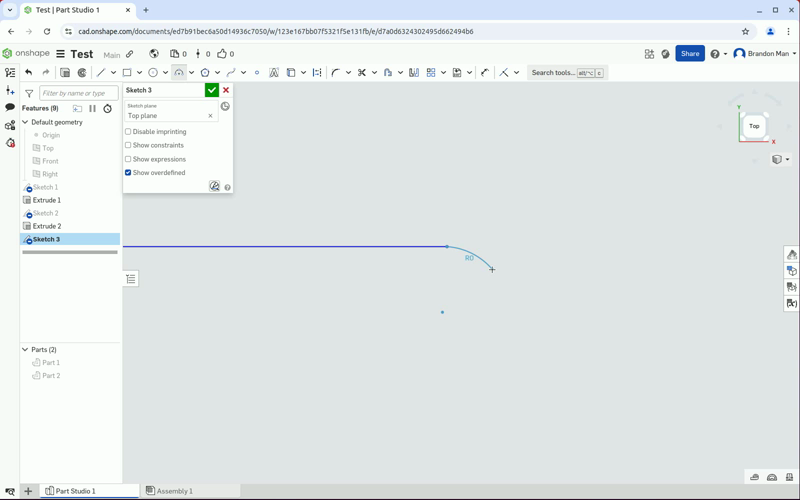
scroll(-6)
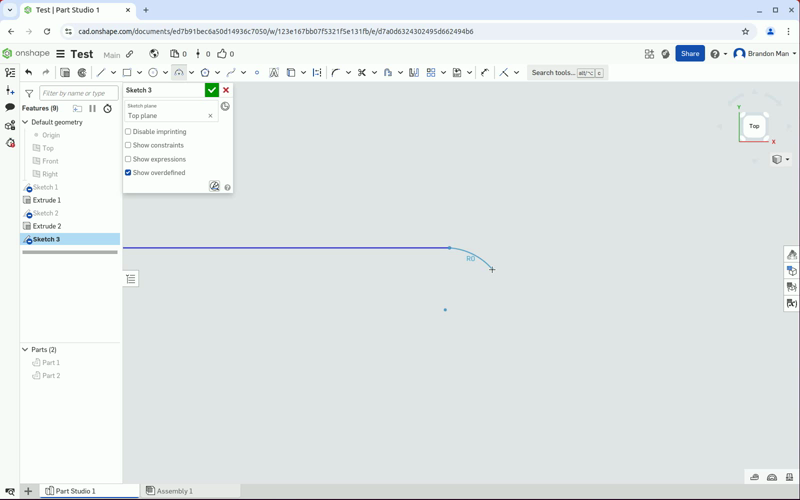
scroll(-6)
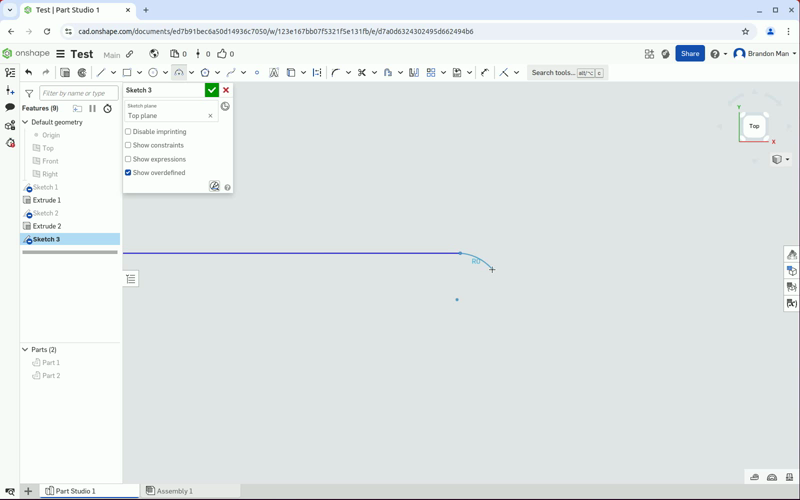
scroll(-6)
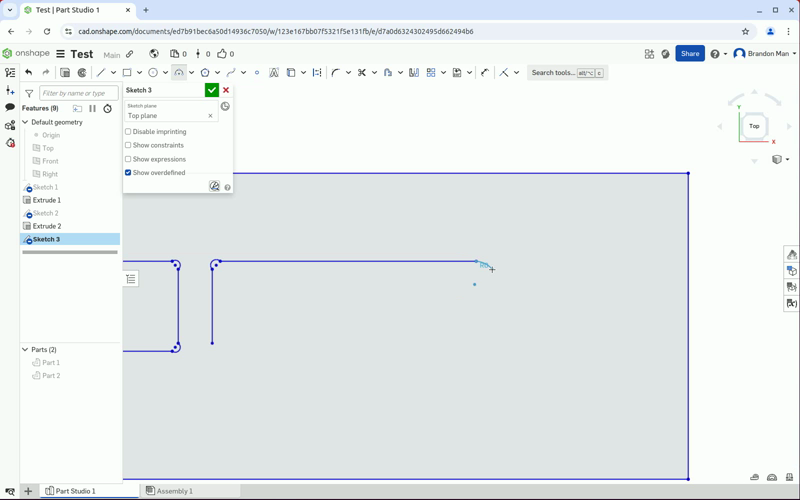
scroll(-6)
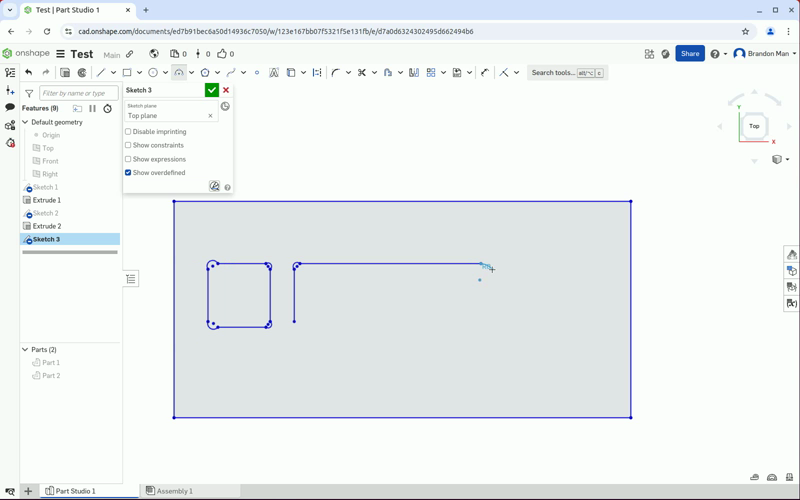
scroll(-6)
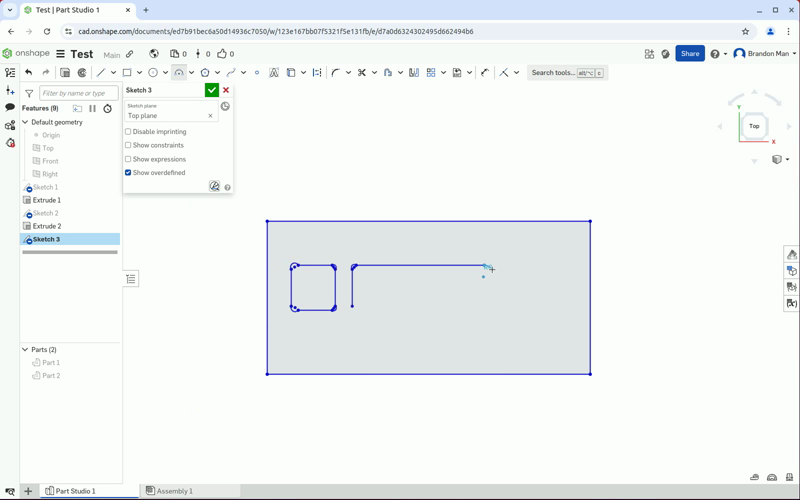
scroll(-6)
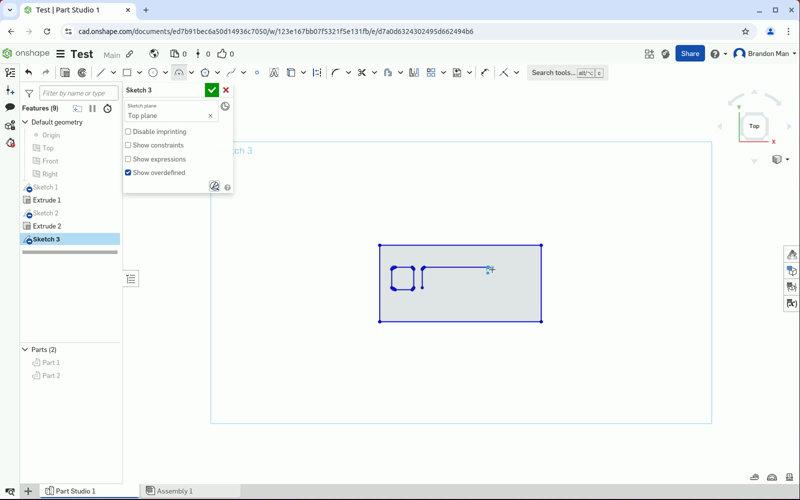
mouse_move(491, 266)
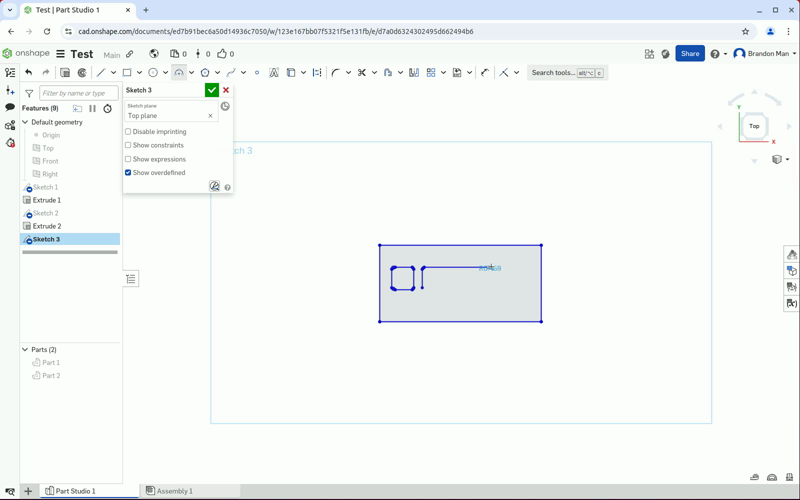
scroll(6)
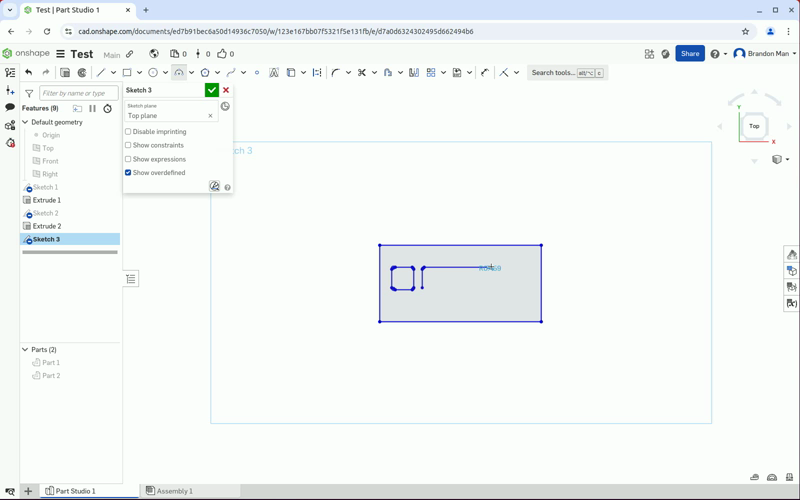
scroll(6)
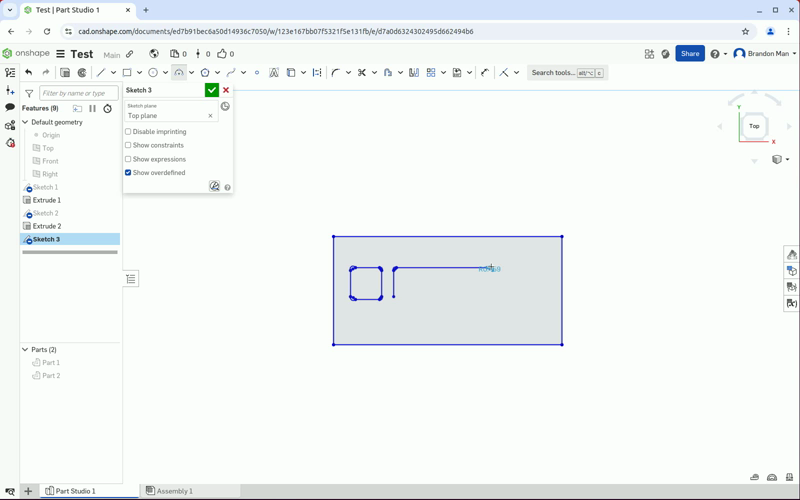
scroll(6)
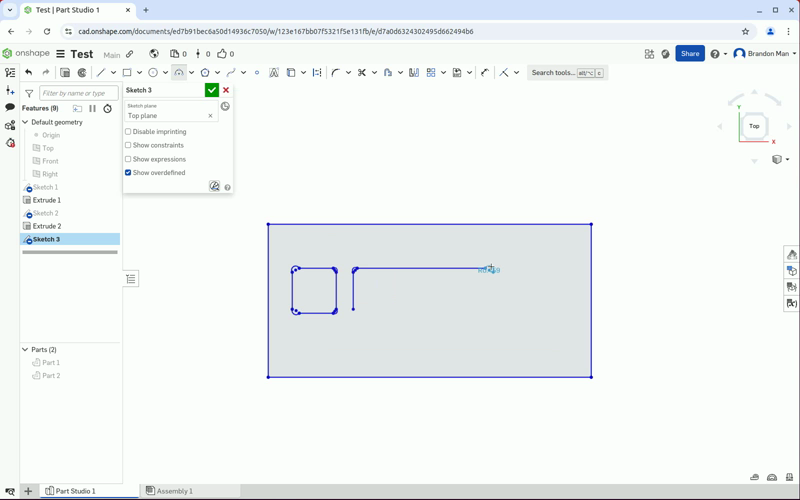
scroll(6)
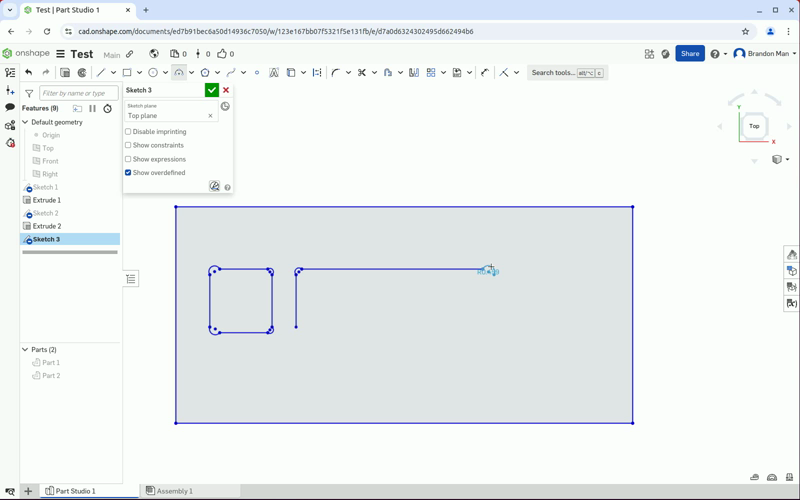
scroll(6)
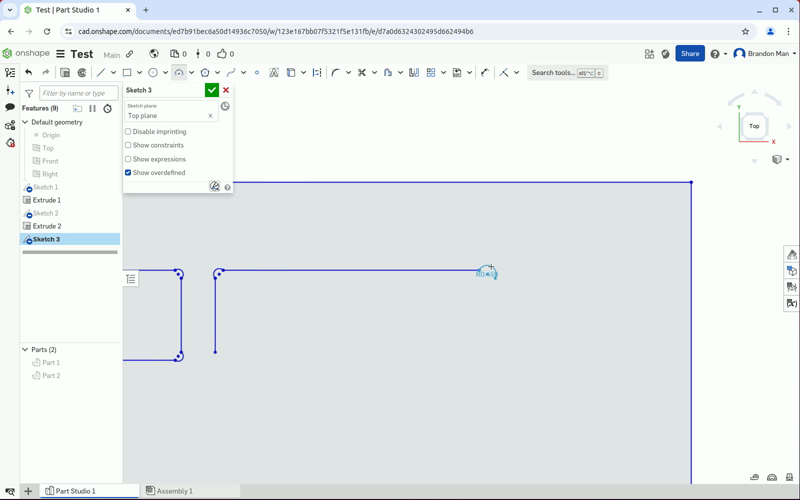
scroll(6)
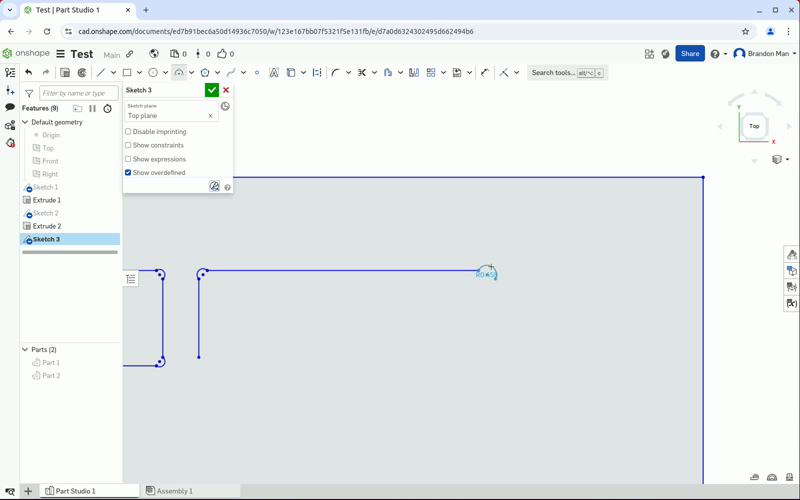
scroll(6)
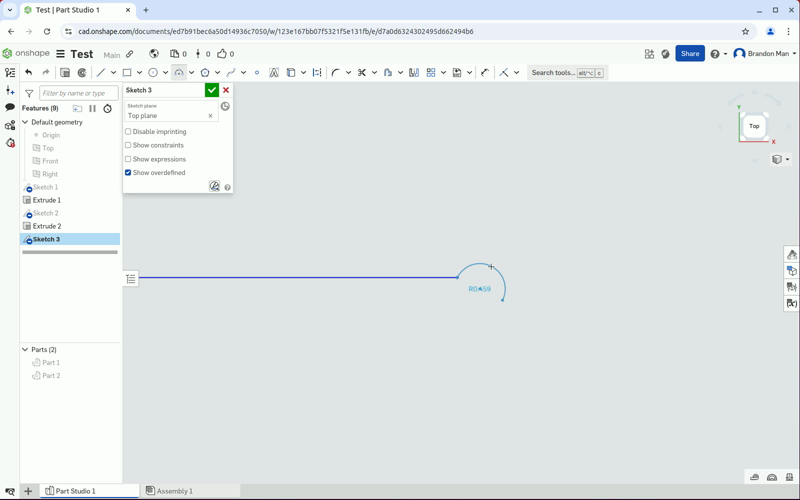
click(491, 266)
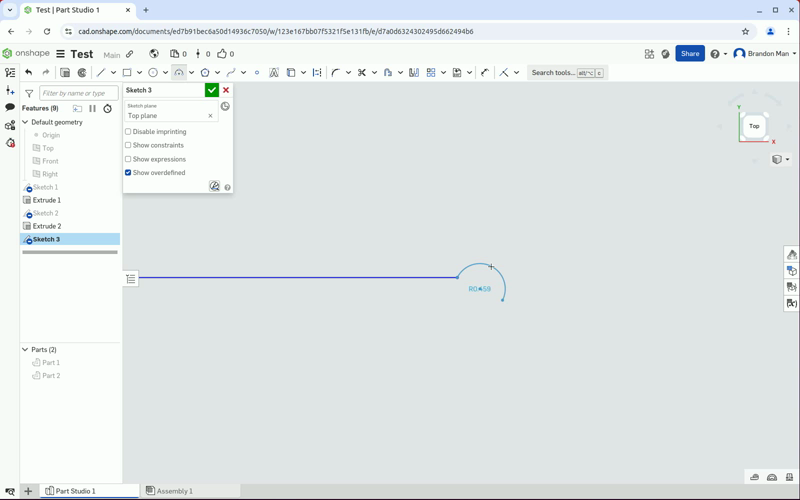
scroll(-6)
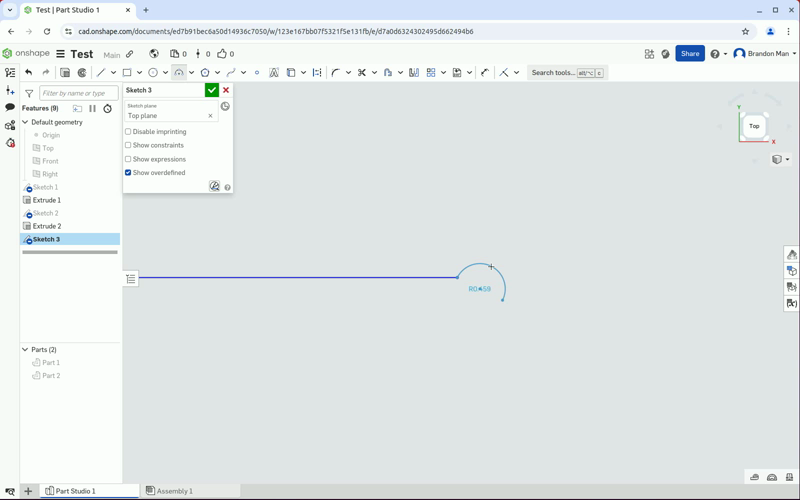
scroll(-6)
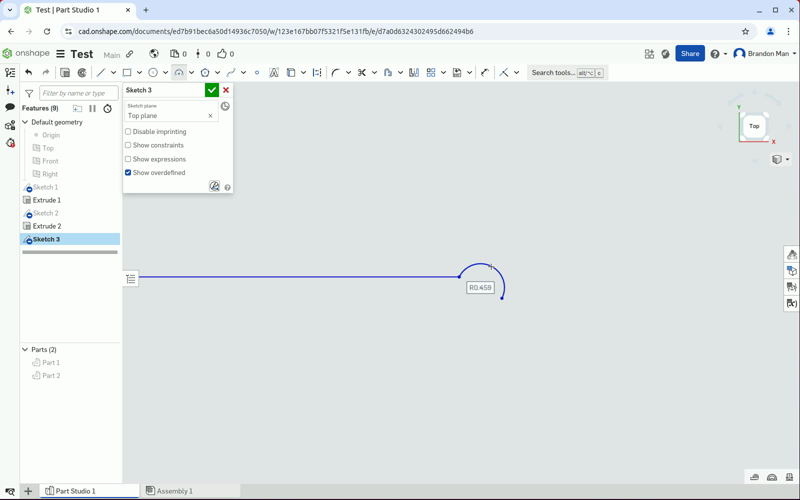
scroll(-6)
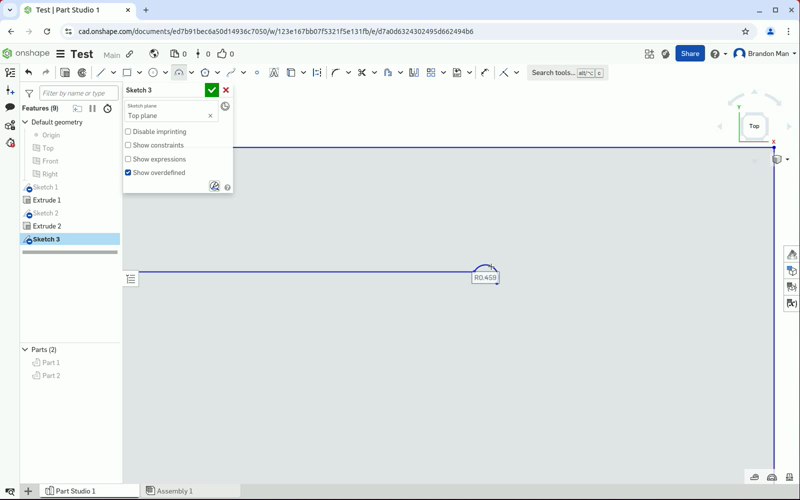
scroll(-6)
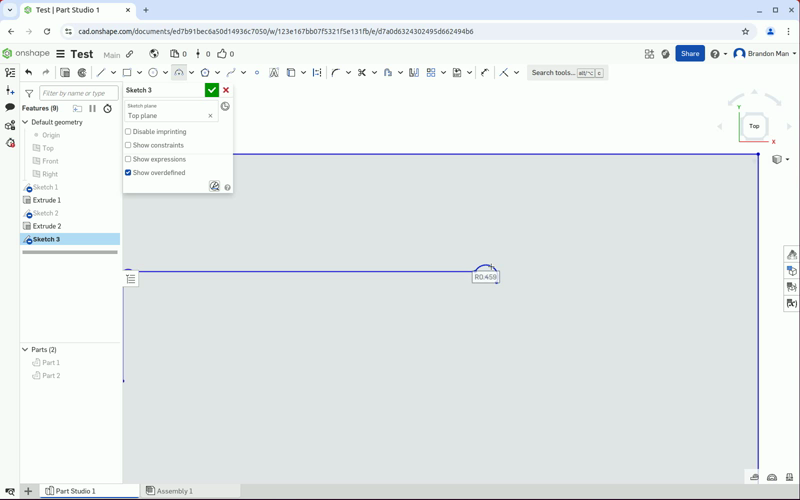
scroll(-6)
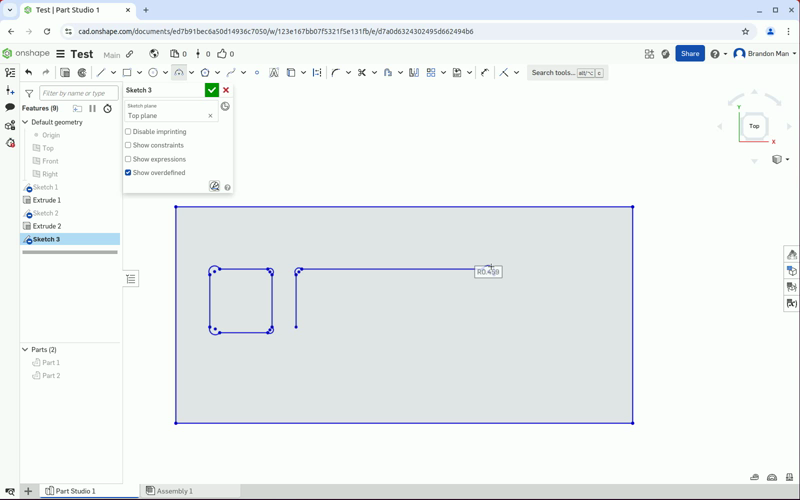
scroll(-6)
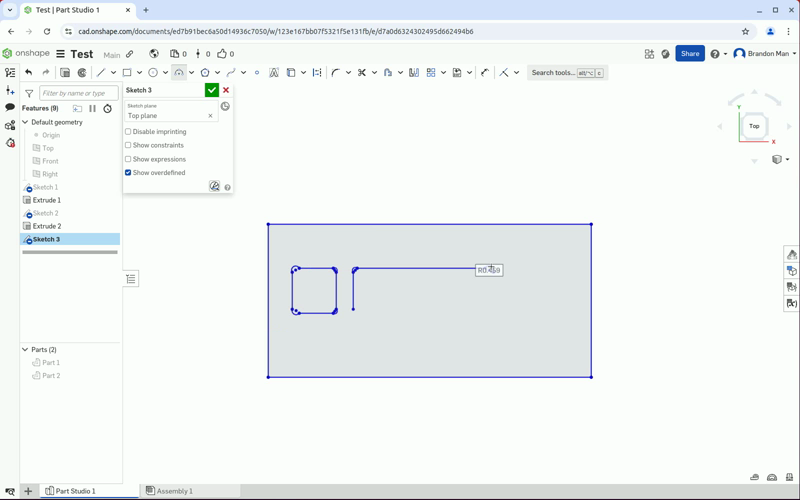
scroll(-6)
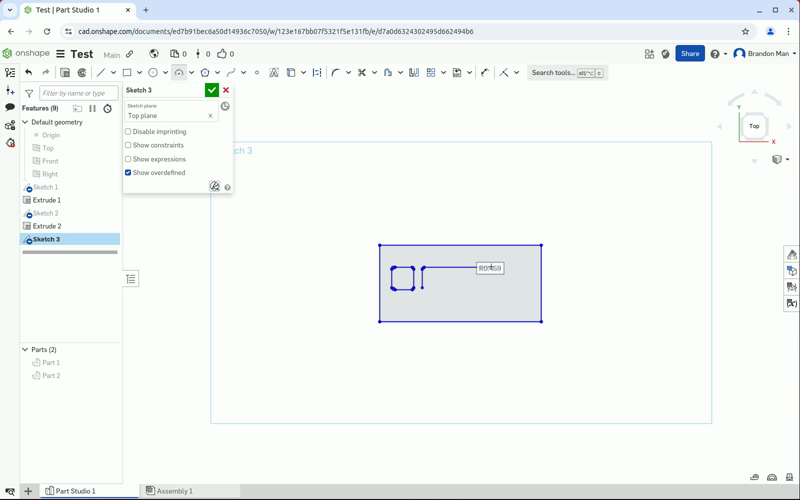
key_up(shift)
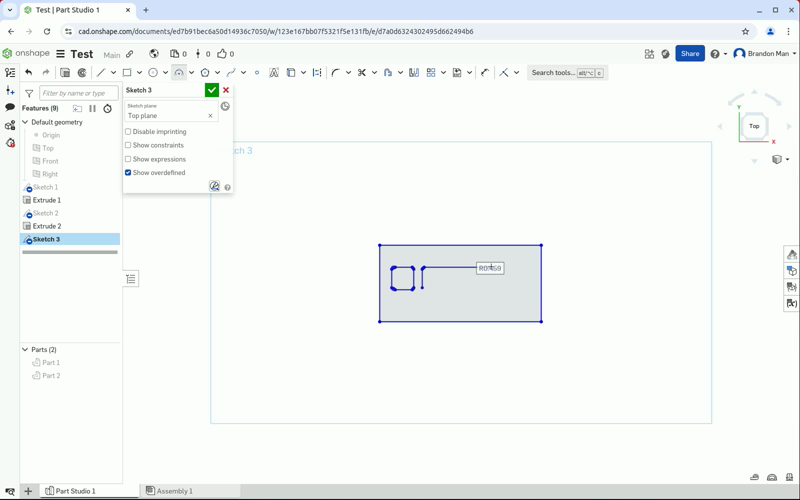
key(esc)
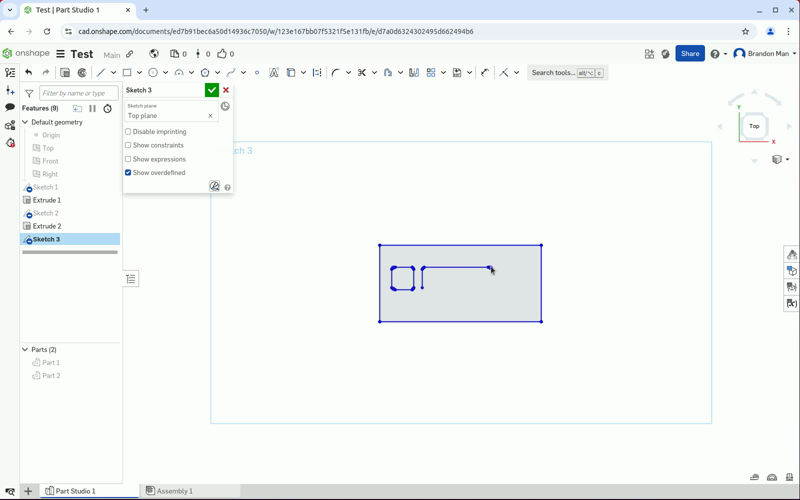
key(l)
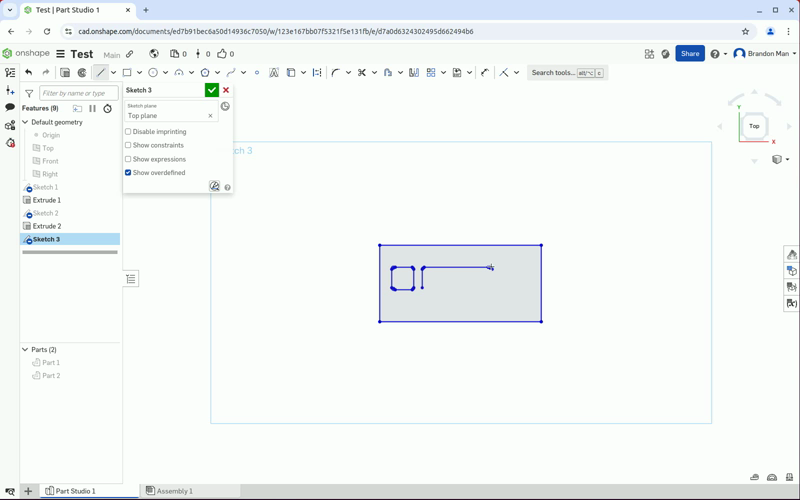
mouse_move(492, 269)
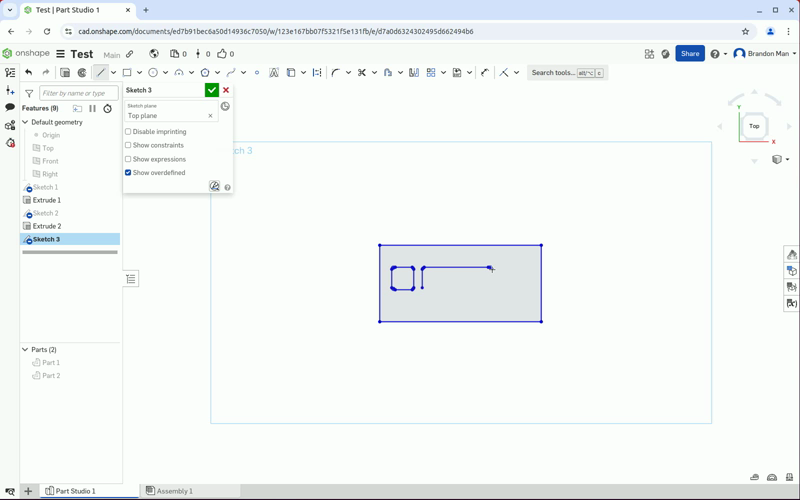
scroll(6)
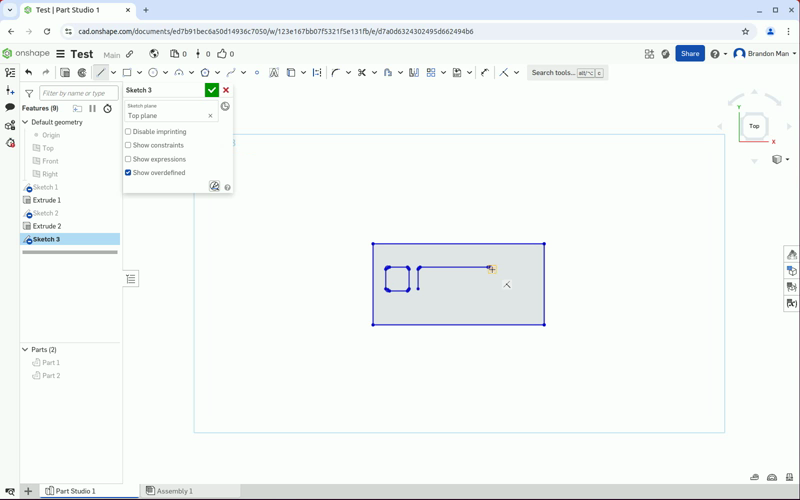
scroll(6)
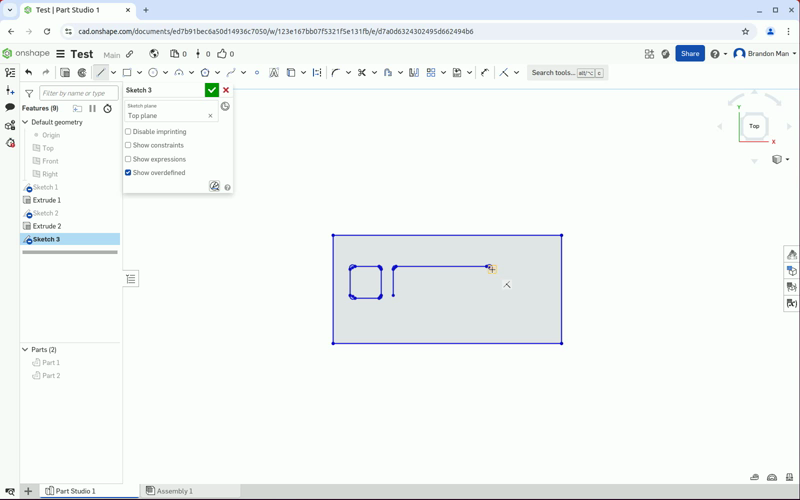
scroll(6)
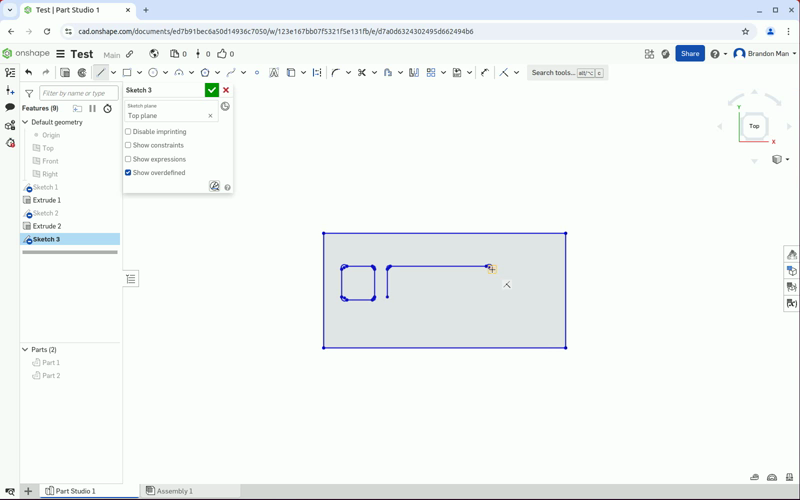
scroll(6)
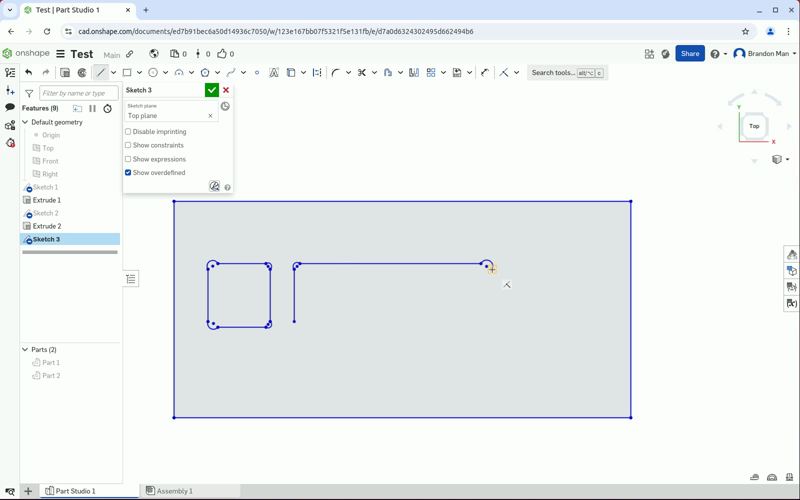
scroll(6)
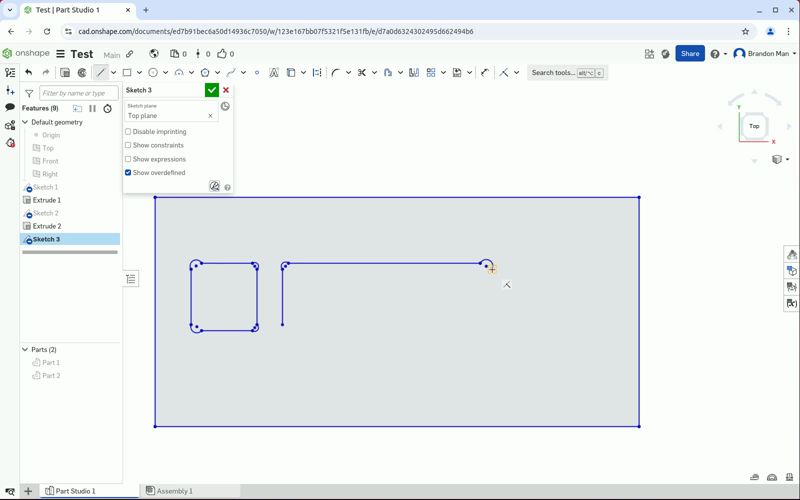
scroll(6)
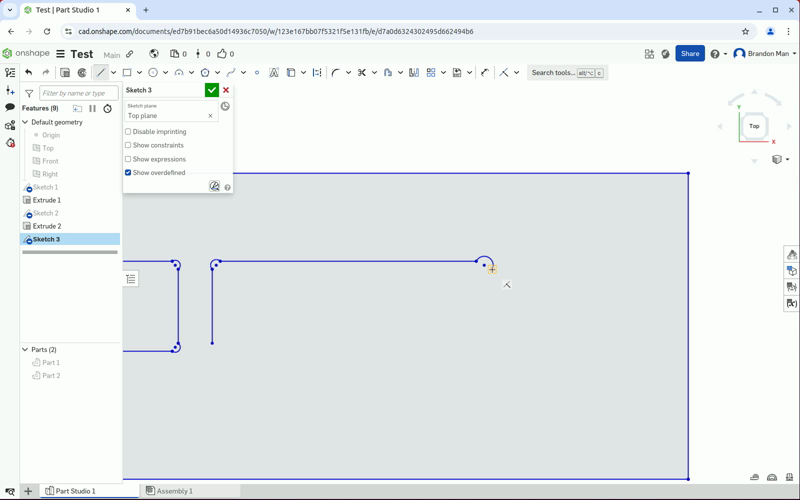
scroll(6)
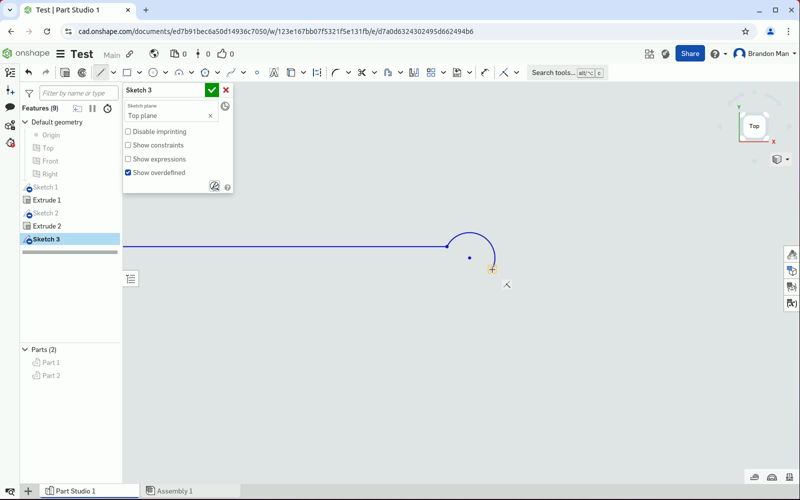
click(492, 269)
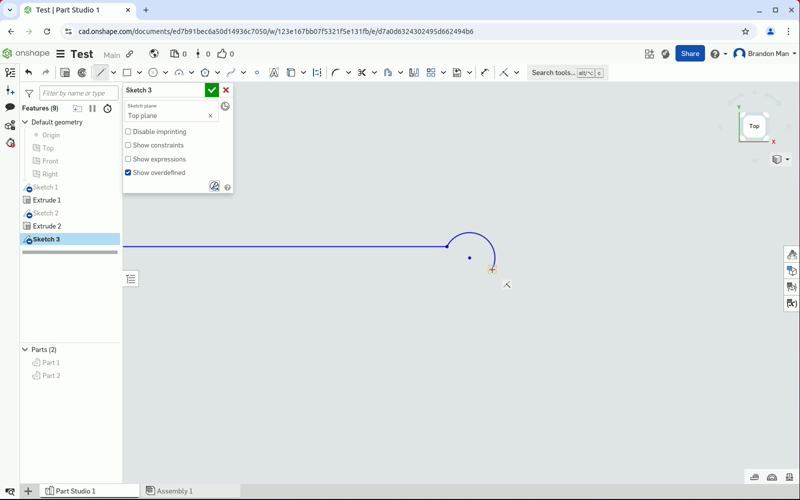
scroll(-6)
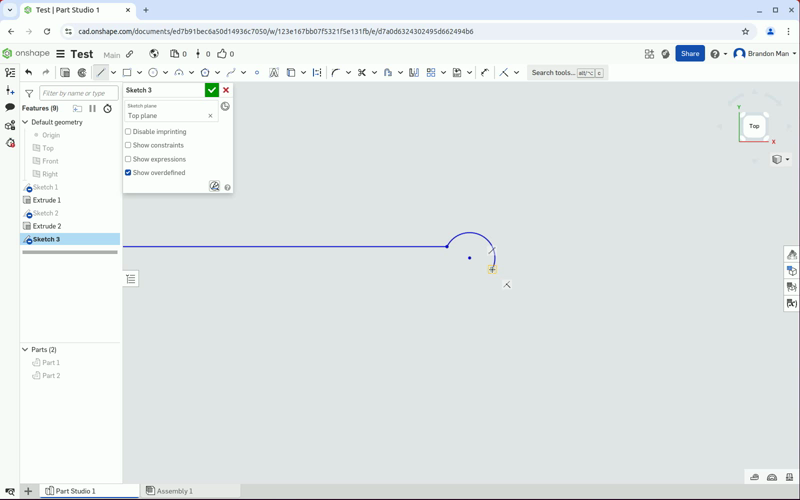
scroll(-6)
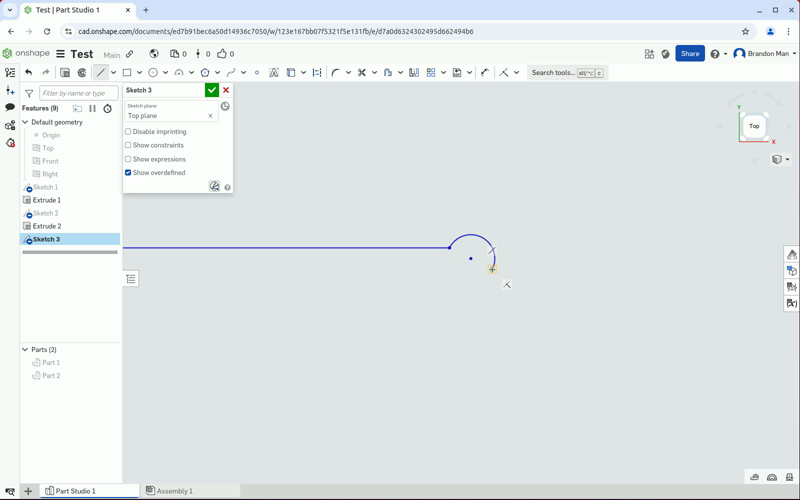
scroll(-6)
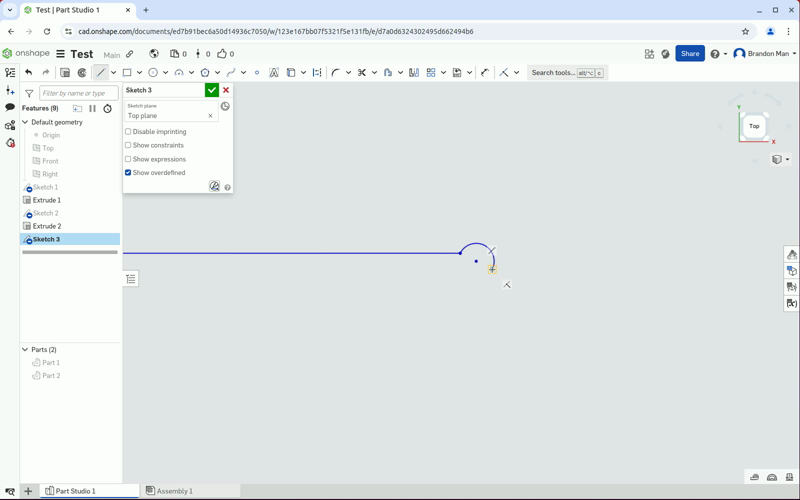
scroll(-6)
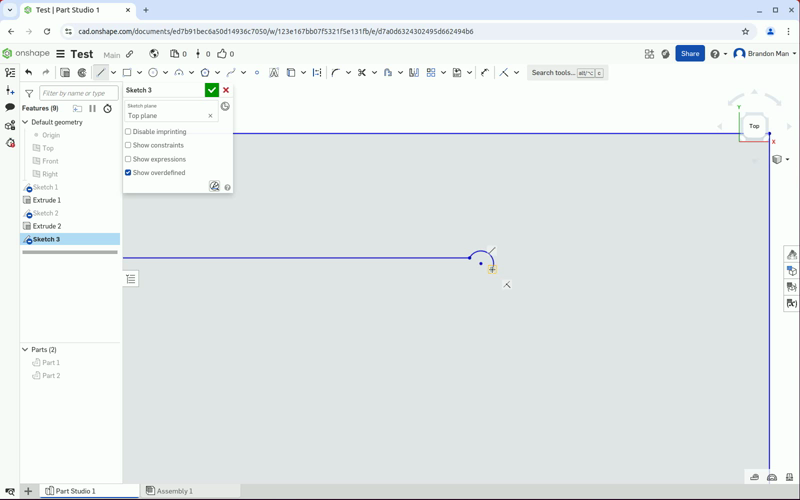
scroll(-6)
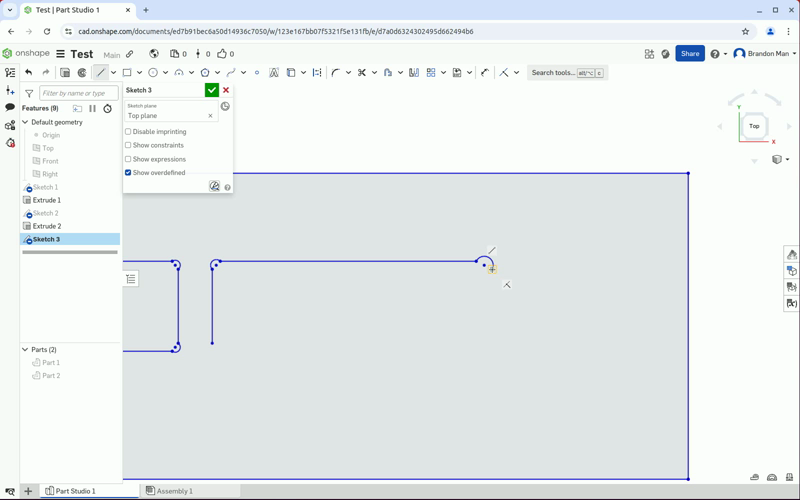
scroll(-6)
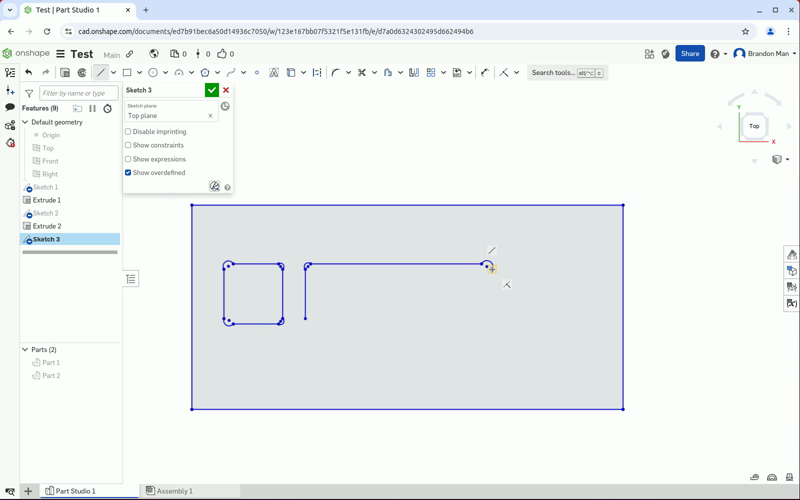
scroll(-6)
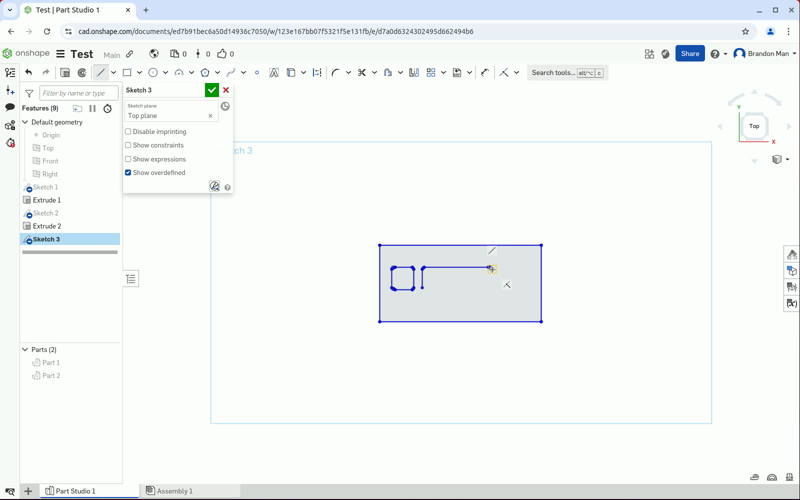
key_down(shift)
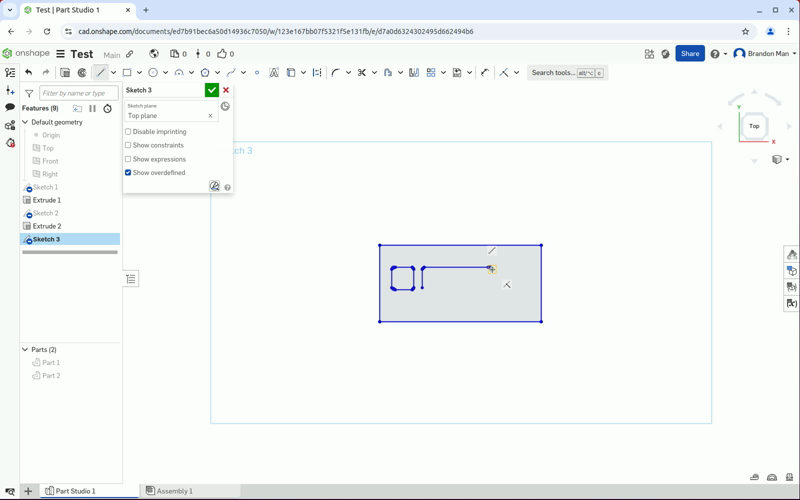
mouse_move(522, 269)
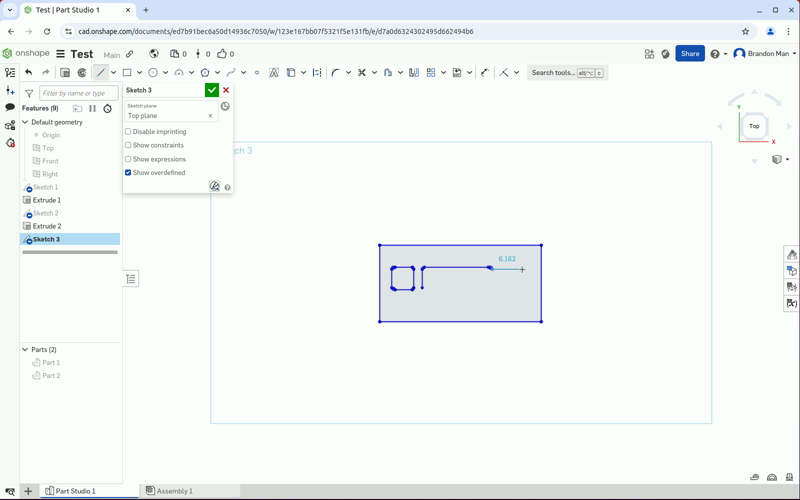
mouse_move(492, 287)
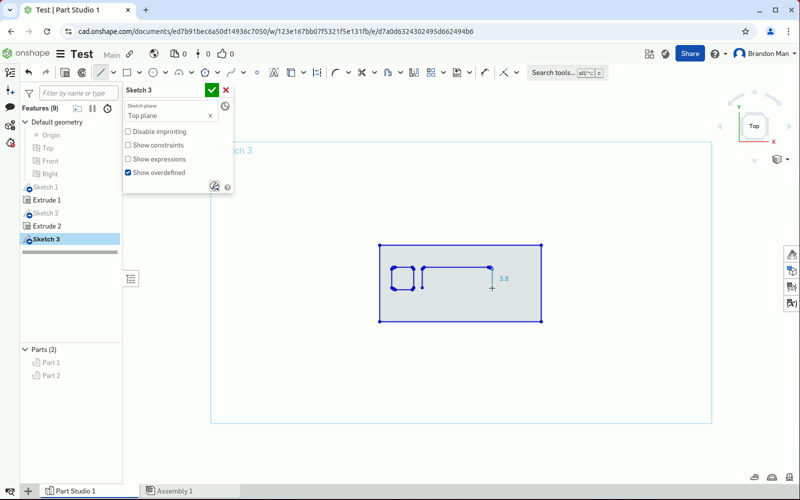
click(492, 287)
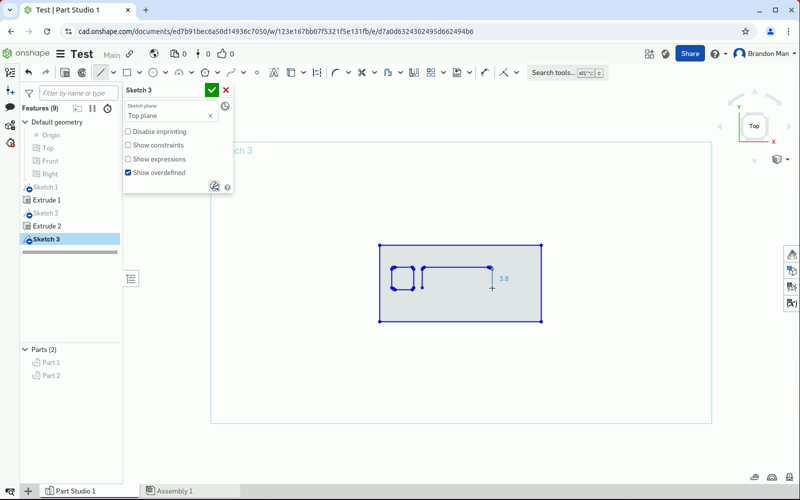
key_up(shift)
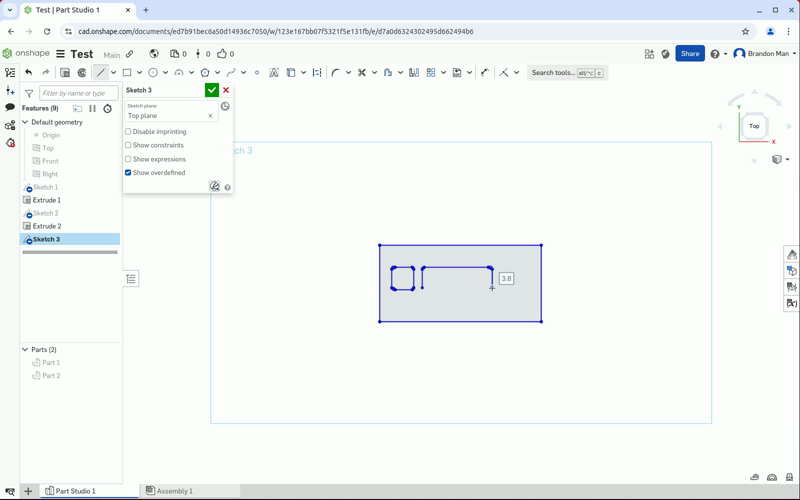
key(esc)
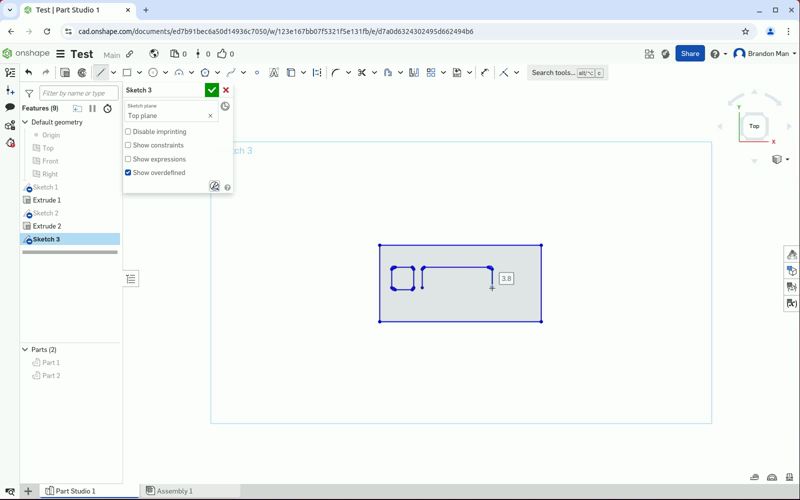
key(a)
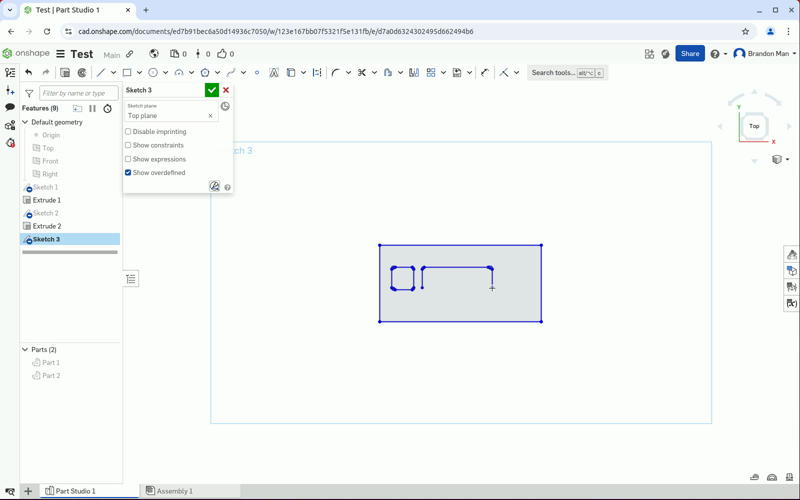
mouse_move(492, 287)
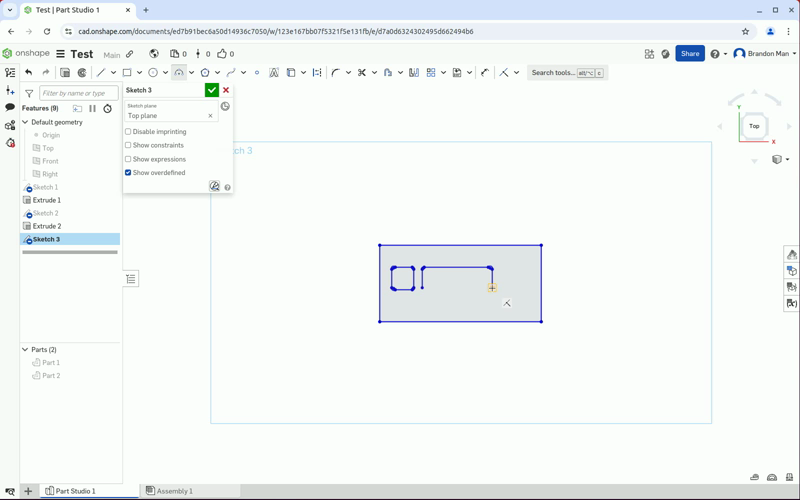
click(492, 287)
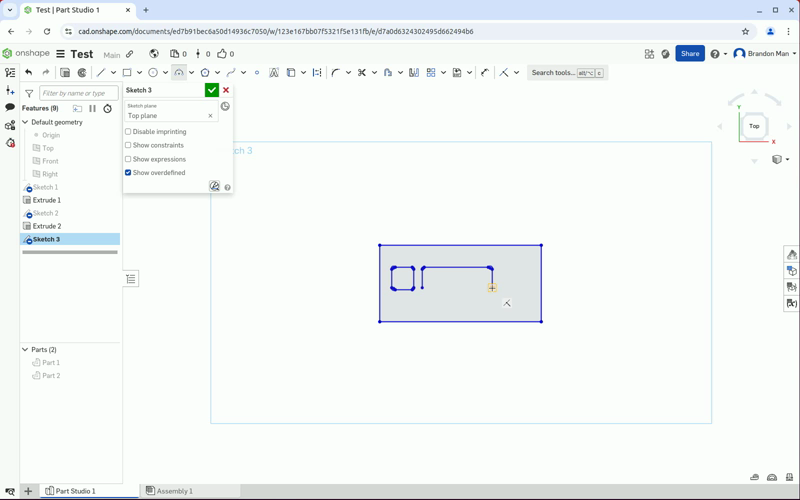
key_down(shift)
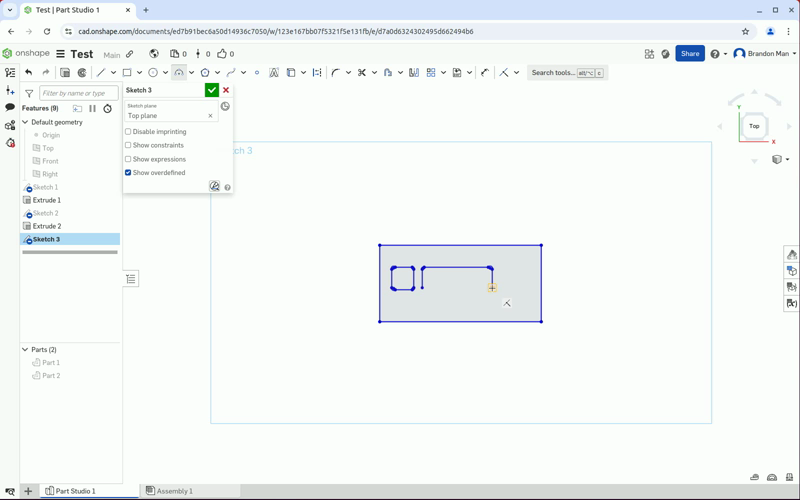
mouse_move(488, 289)
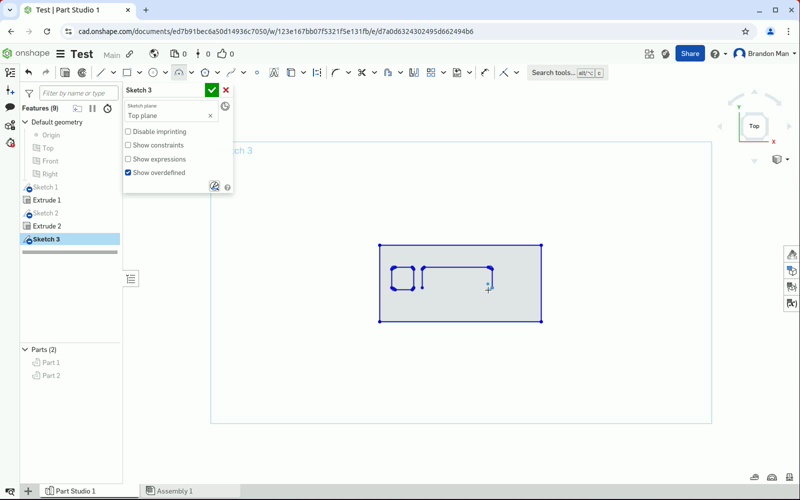
scroll(6)
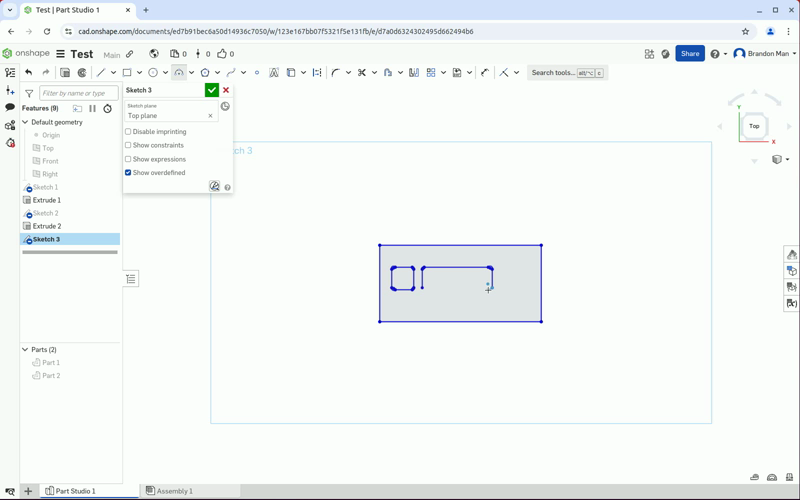
scroll(6)
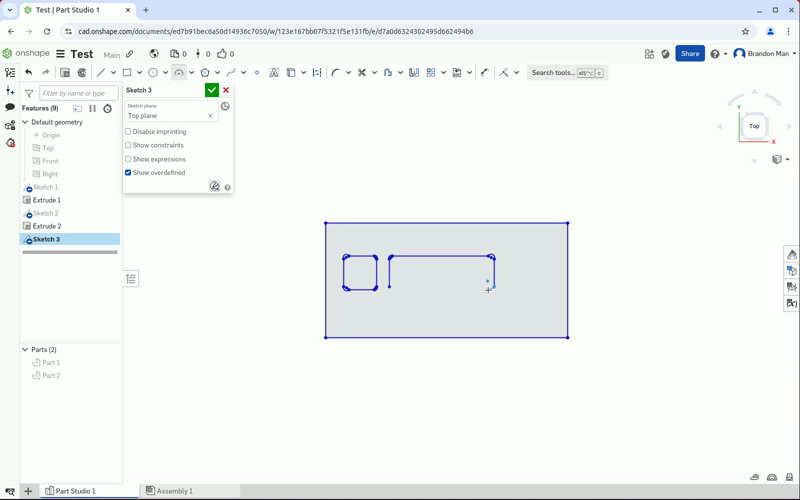
scroll(6)
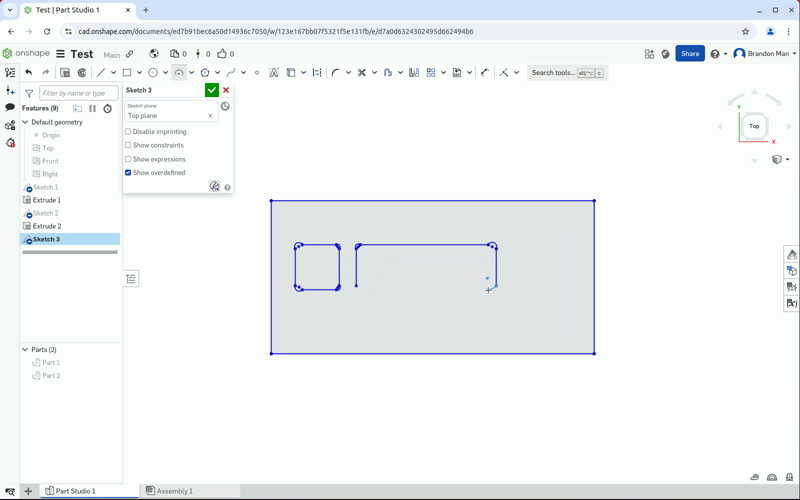
scroll(6)
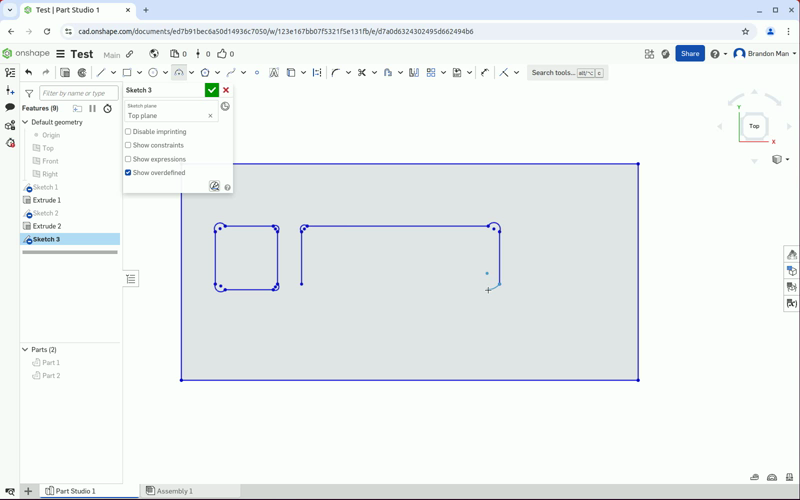
scroll(6)
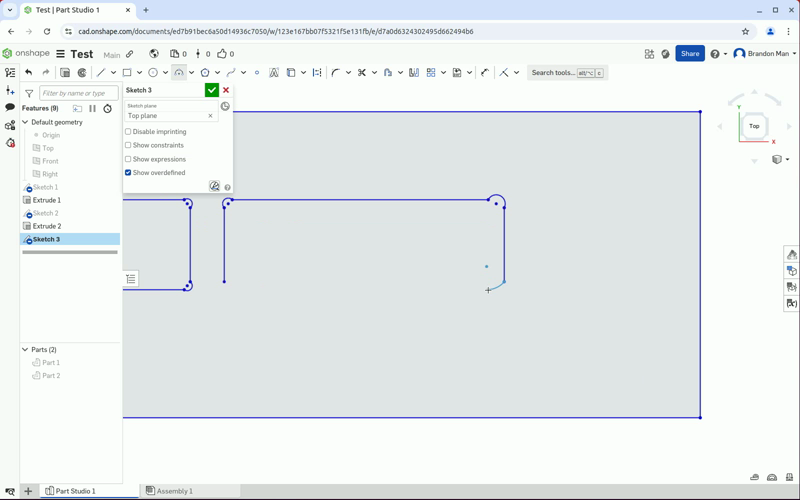
scroll(6)
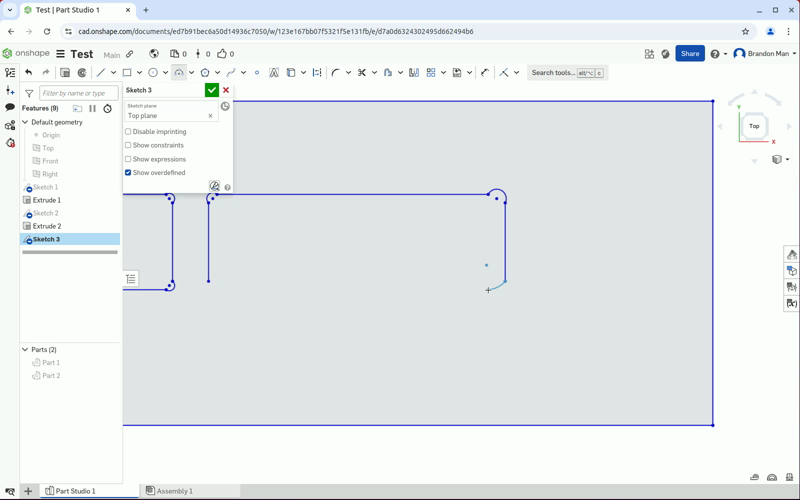
scroll(6)
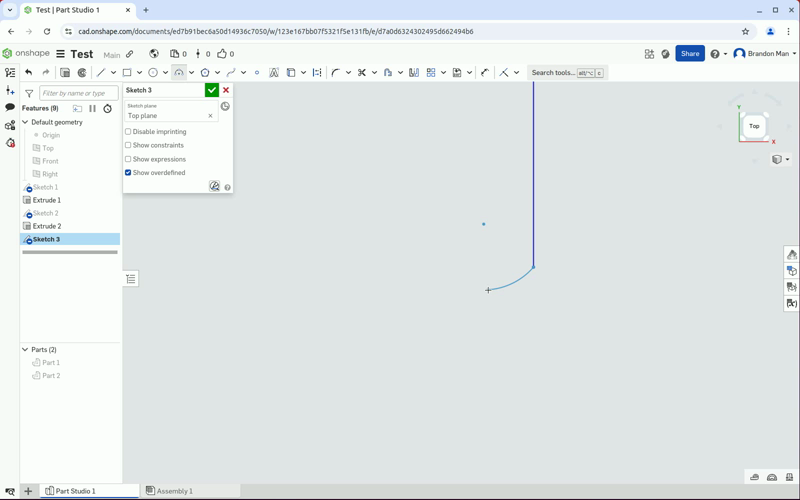
click(488, 289)
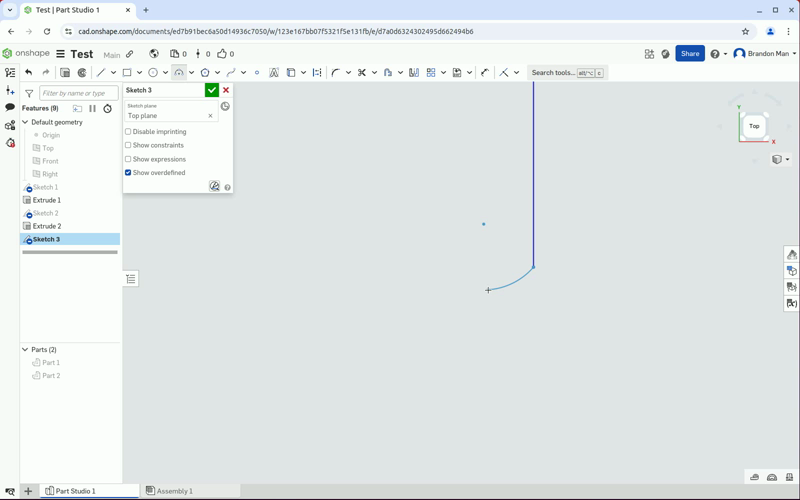
scroll(-6)
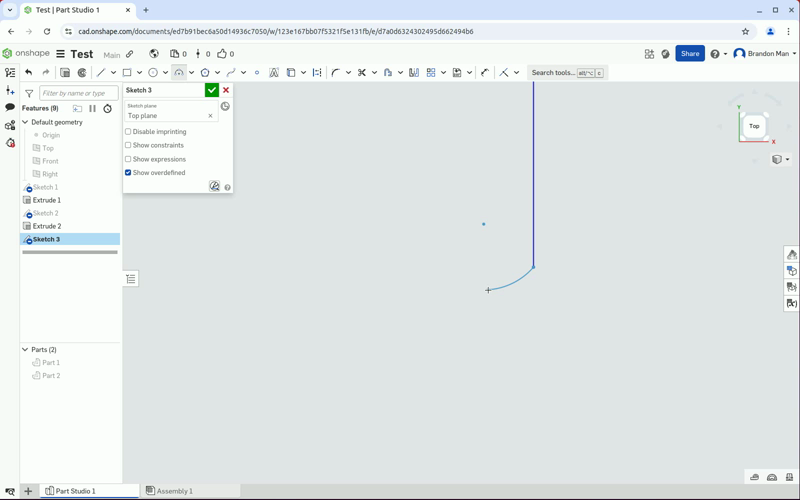
scroll(-6)
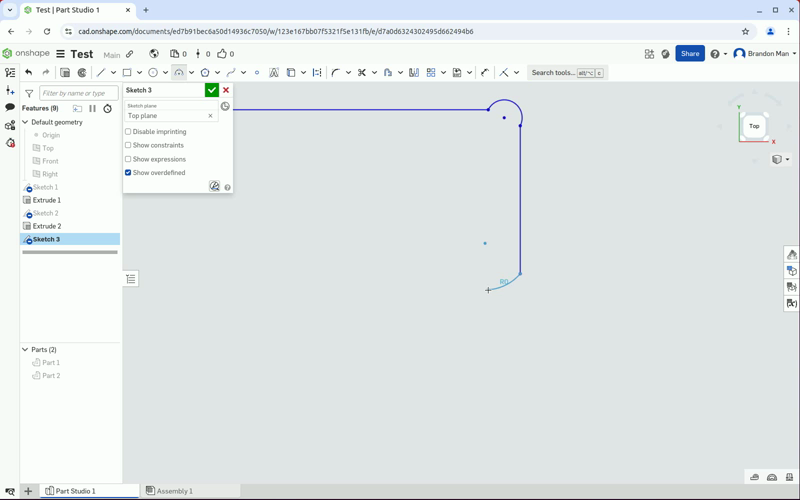
scroll(-6)
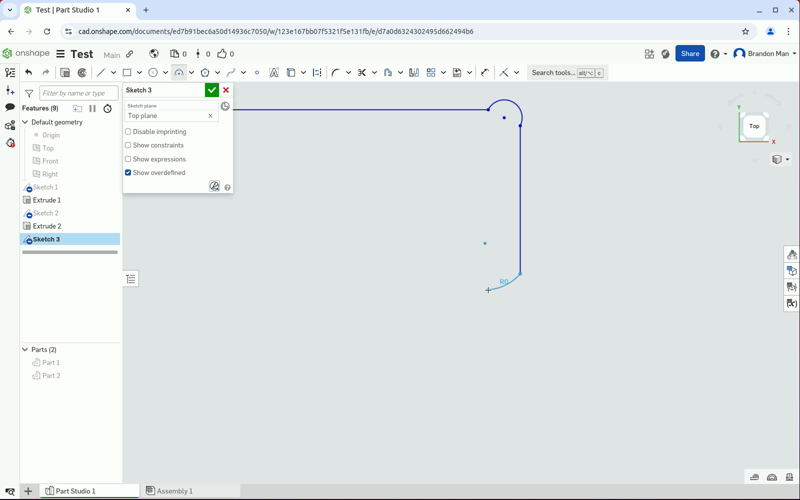
scroll(-6)
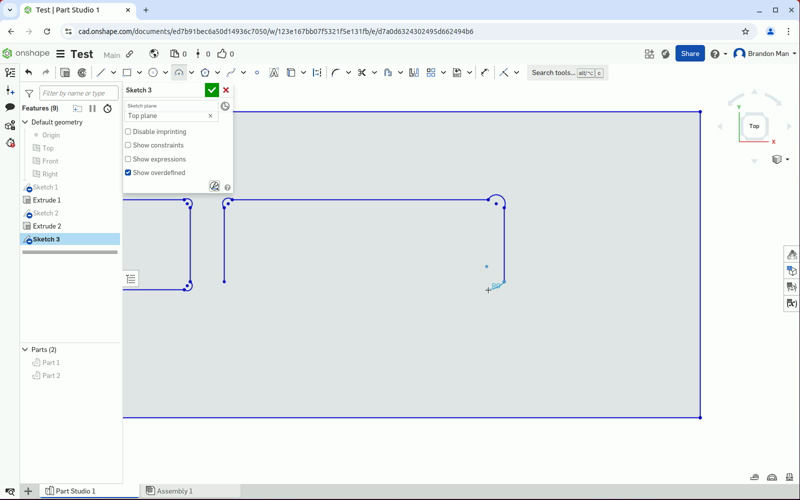
scroll(-6)
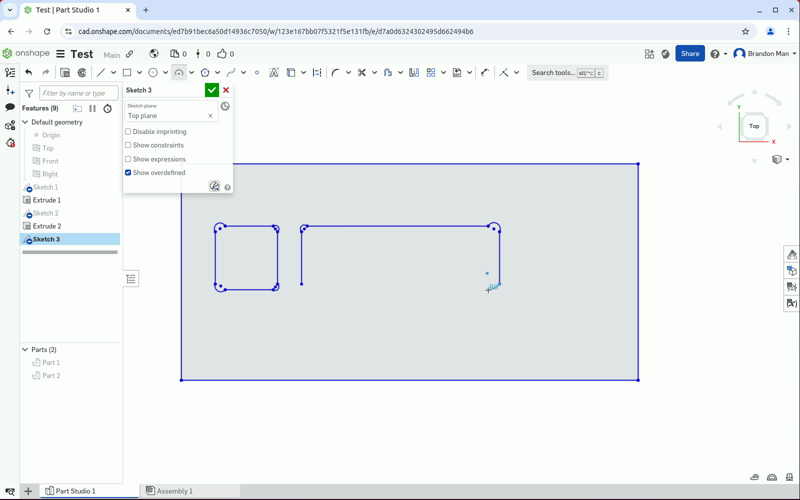
scroll(-6)
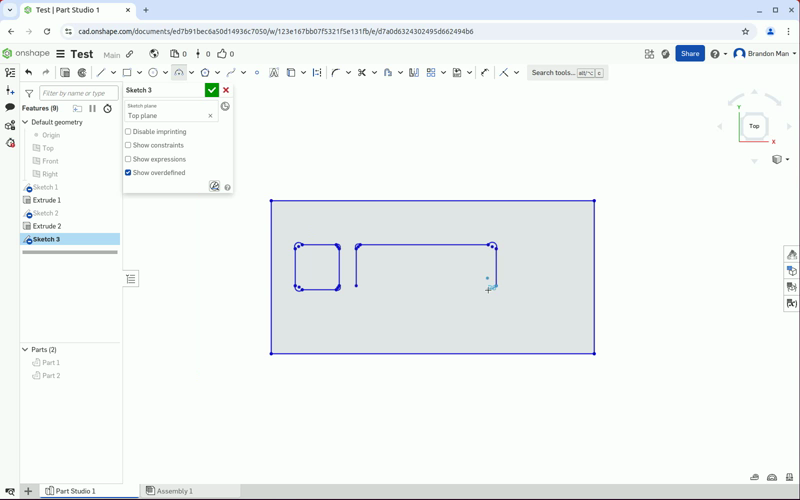
scroll(-6)
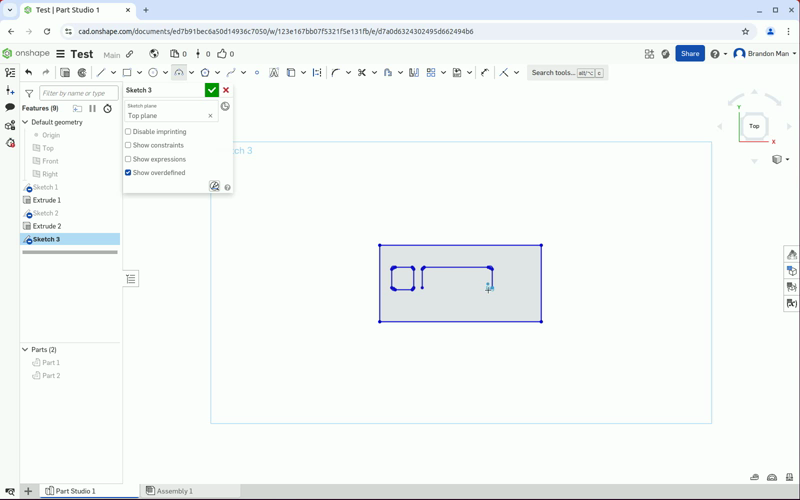
mouse_move(491, 290)
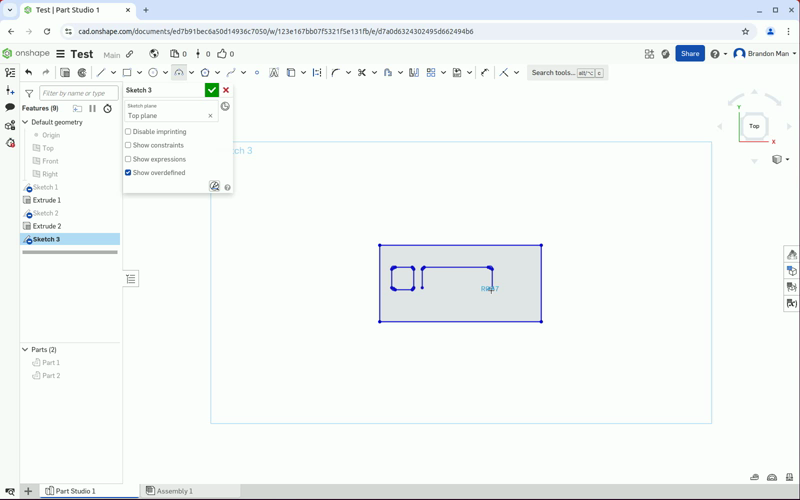
scroll(6)
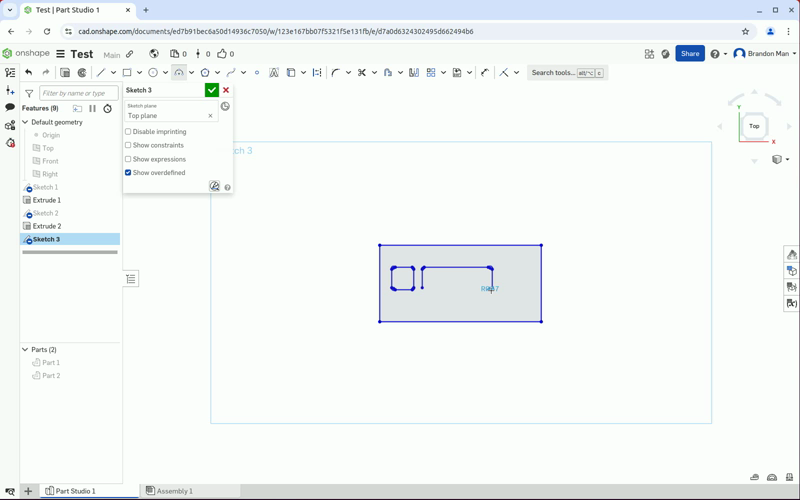
scroll(6)
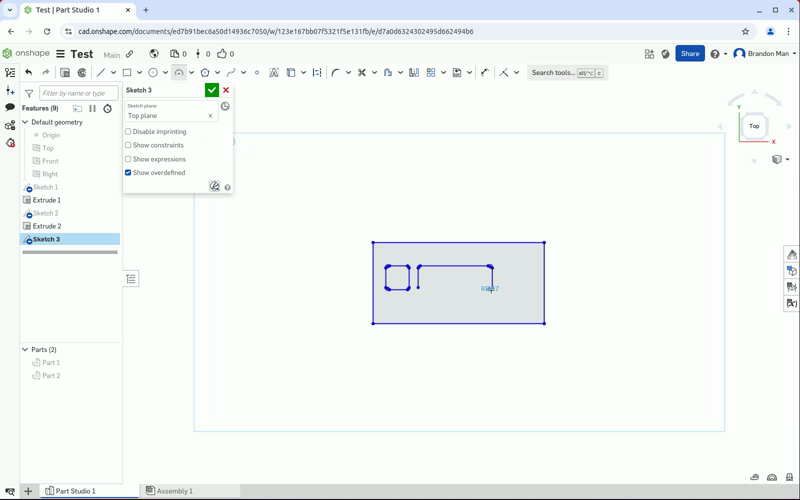
scroll(6)
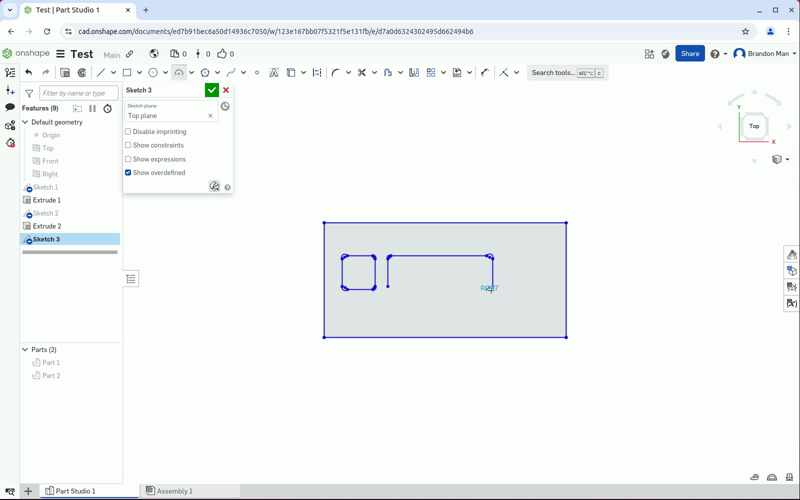
scroll(6)
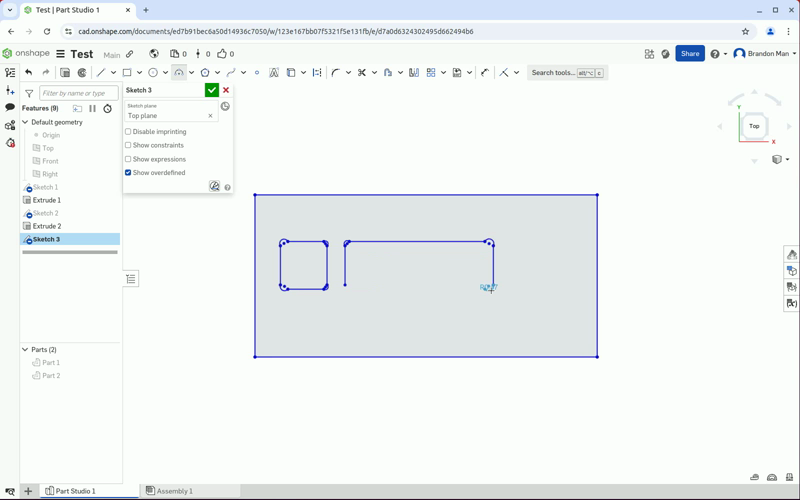
scroll(6)
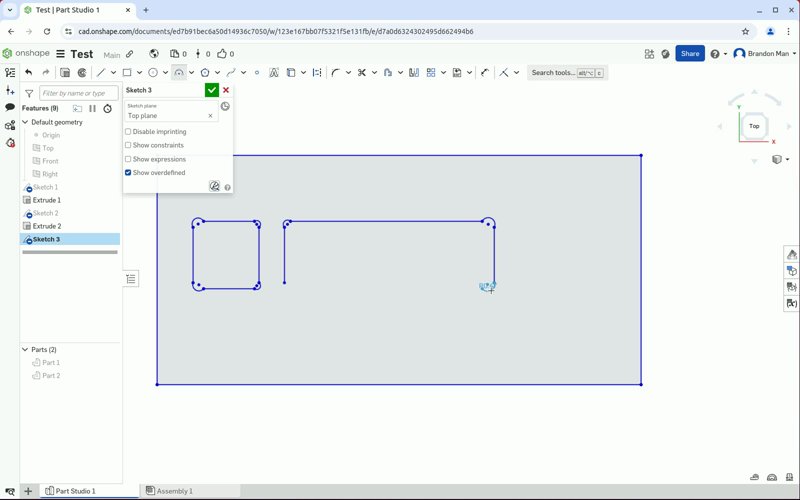
scroll(6)
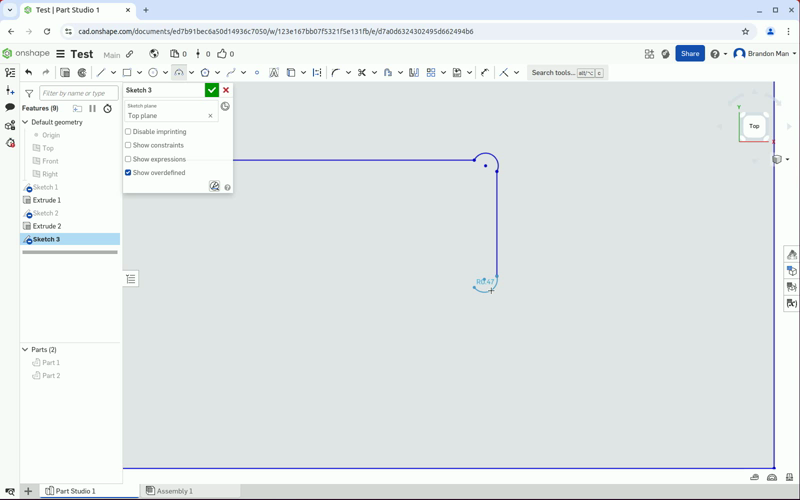
scroll(6)
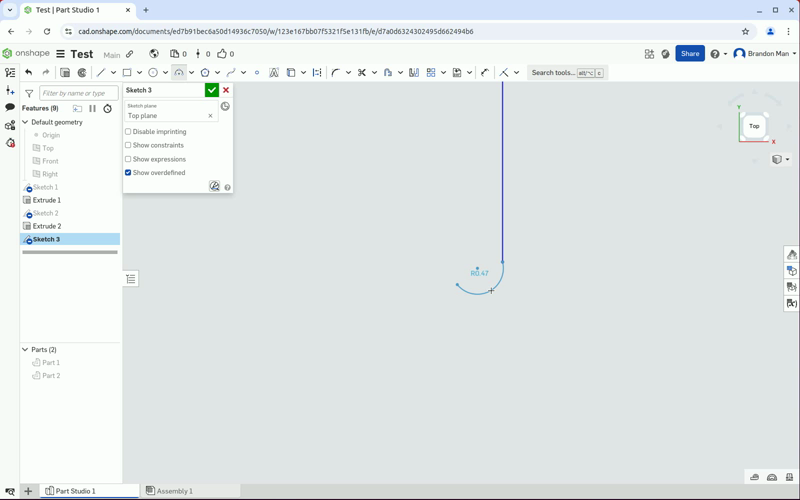
click(491, 290)
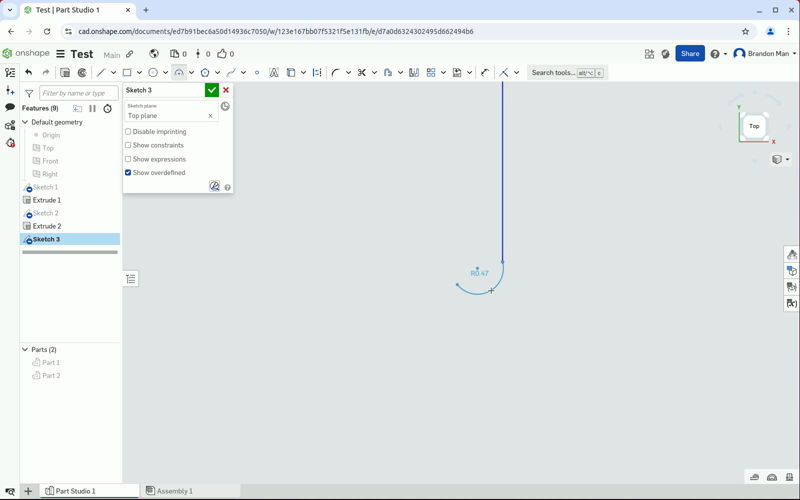
scroll(-6)
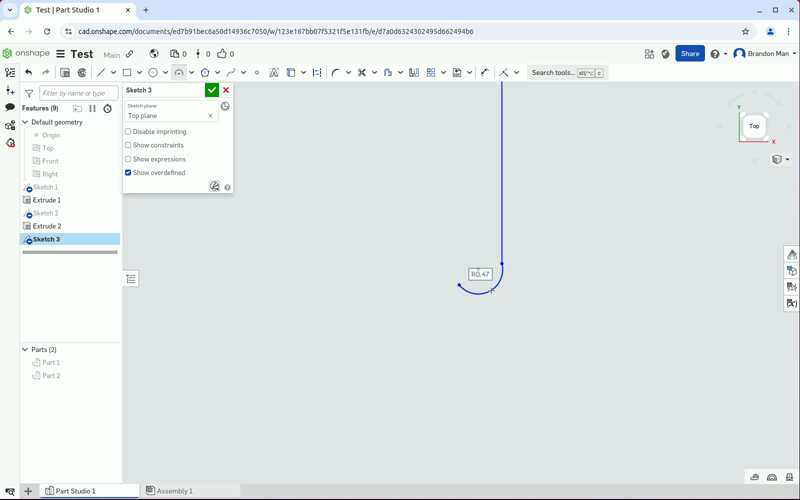
scroll(-6)
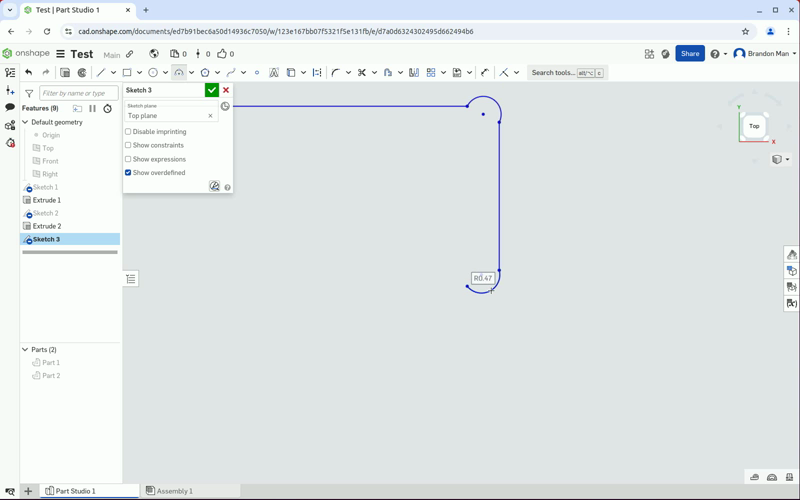
scroll(-6)
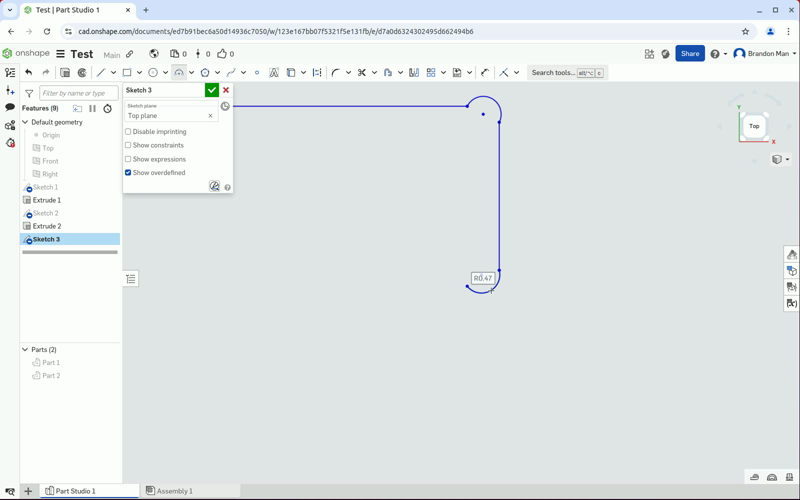
scroll(-6)
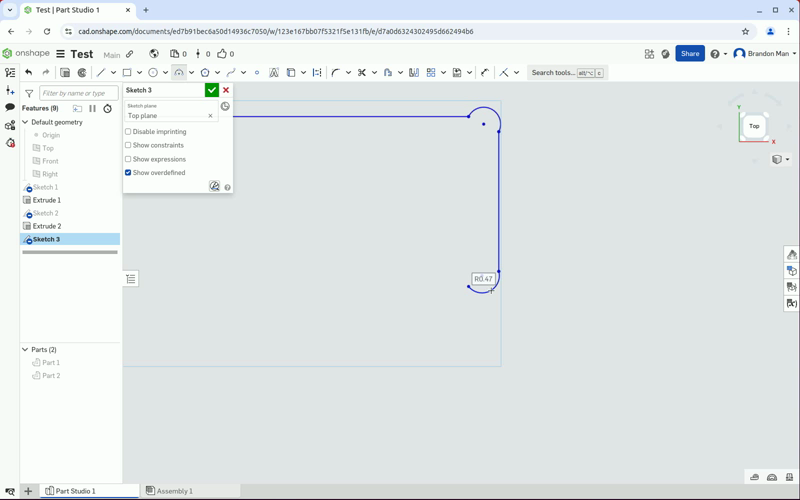
scroll(-6)
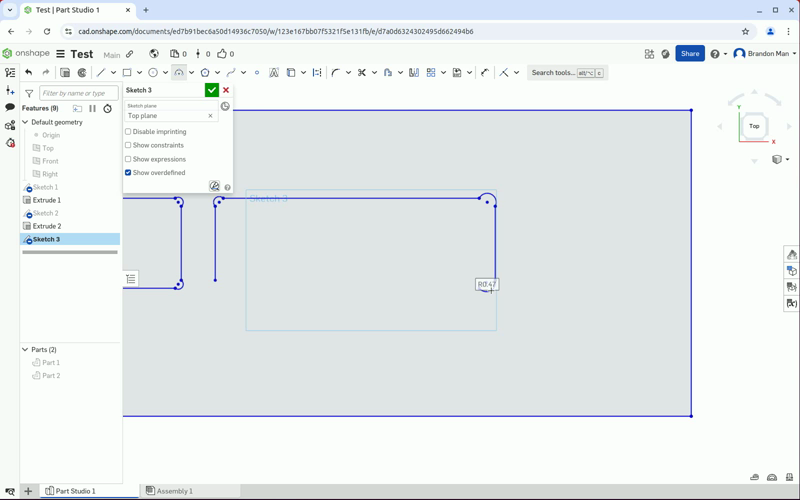
scroll(-6)
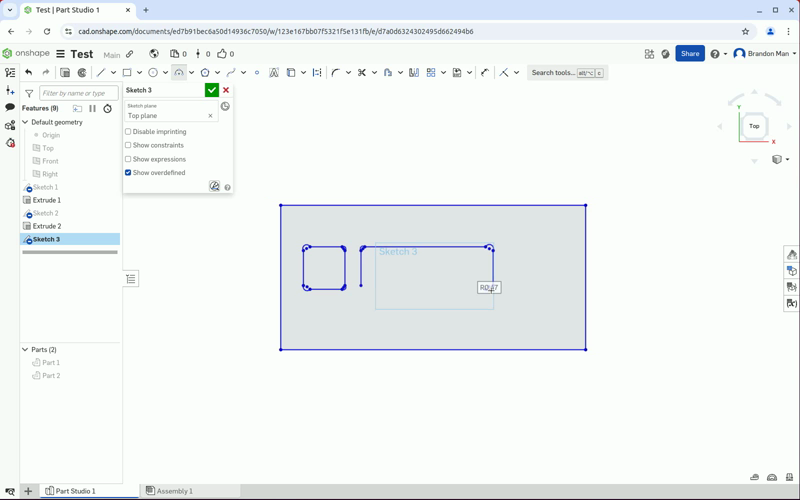
scroll(-6)
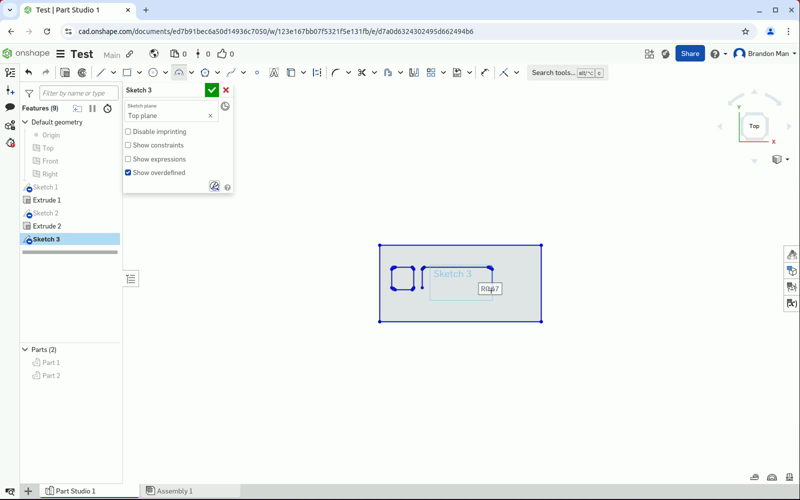
key_up(shift)
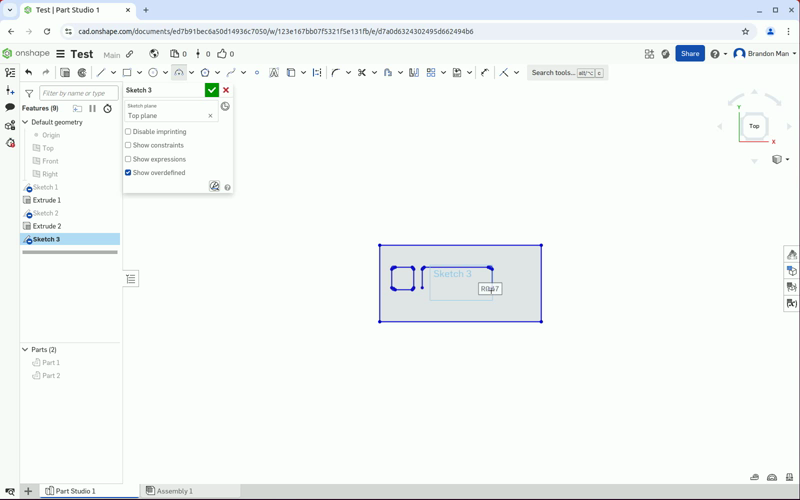
key(esc)
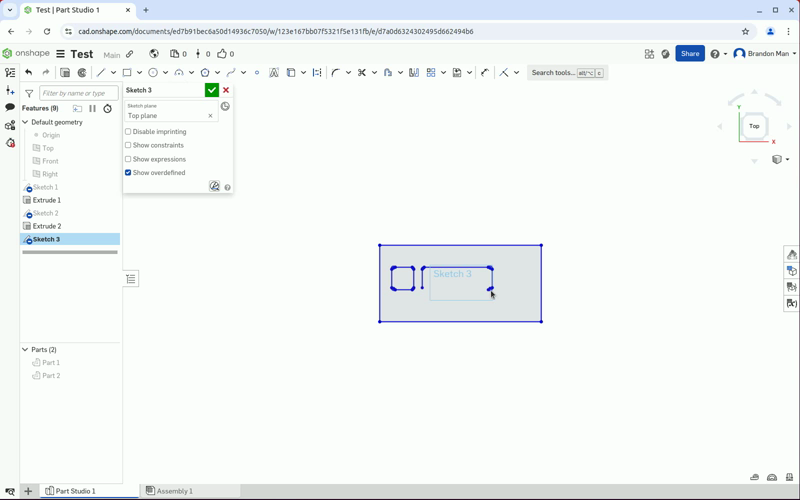
key(l)
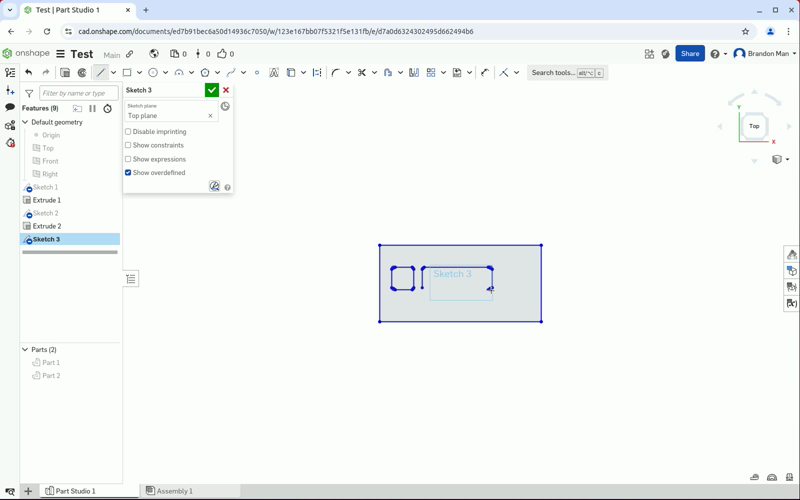
mouse_move(488, 289)
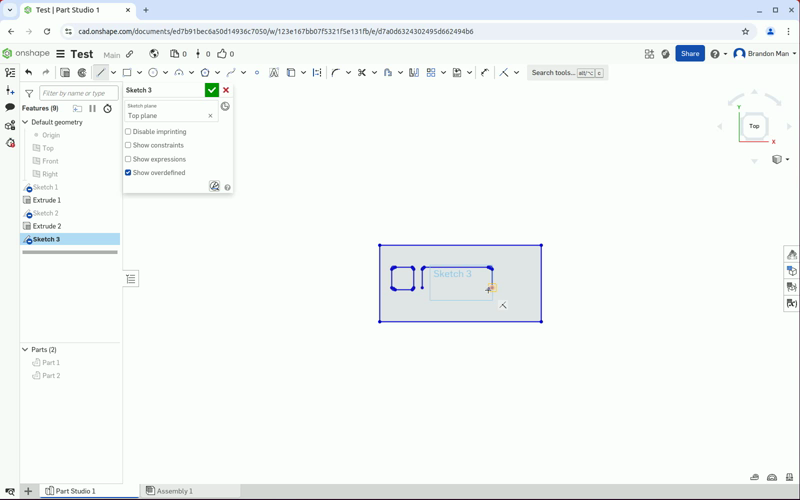
scroll(6)
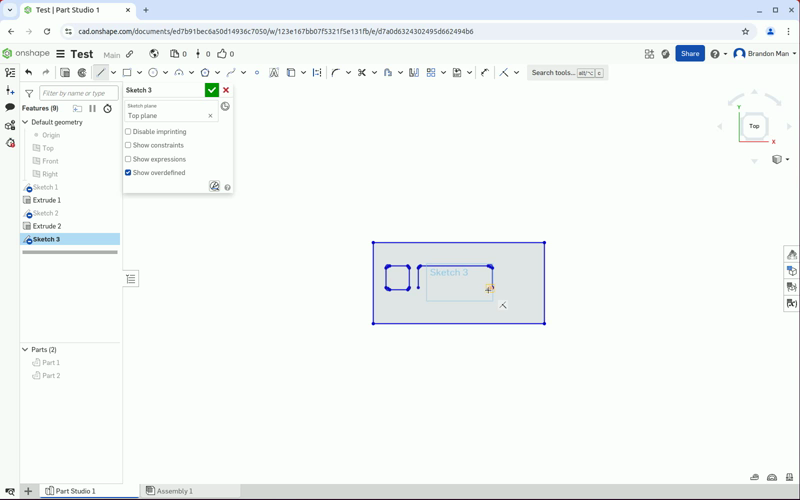
scroll(6)
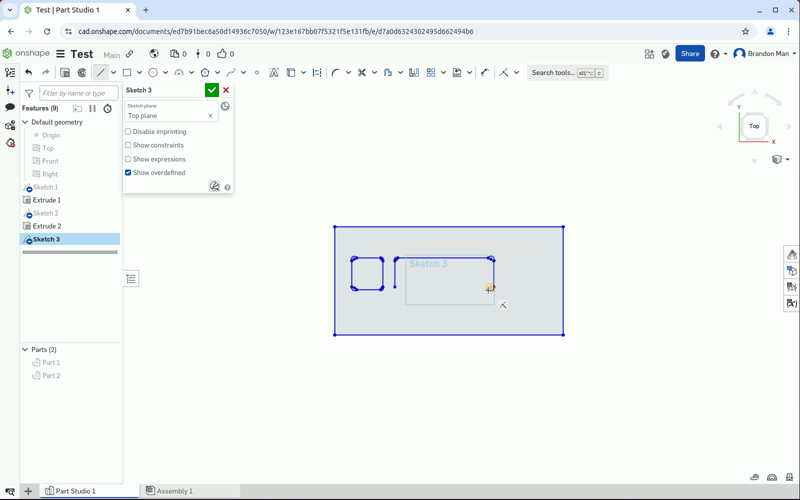
scroll(6)
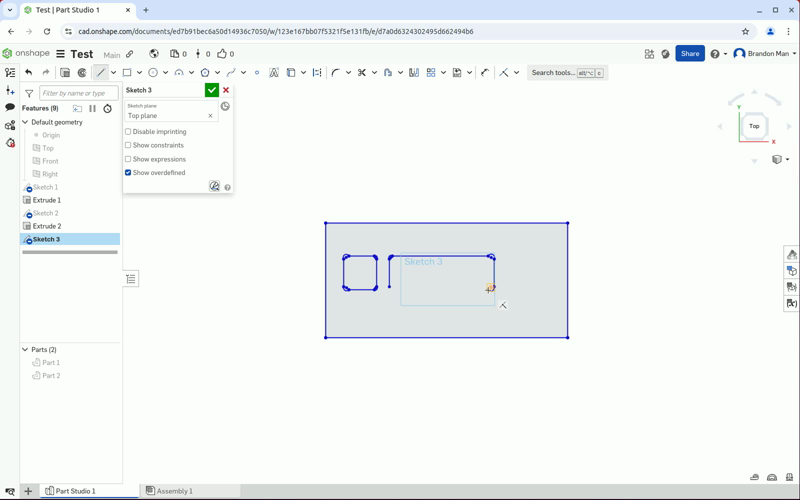
scroll(6)
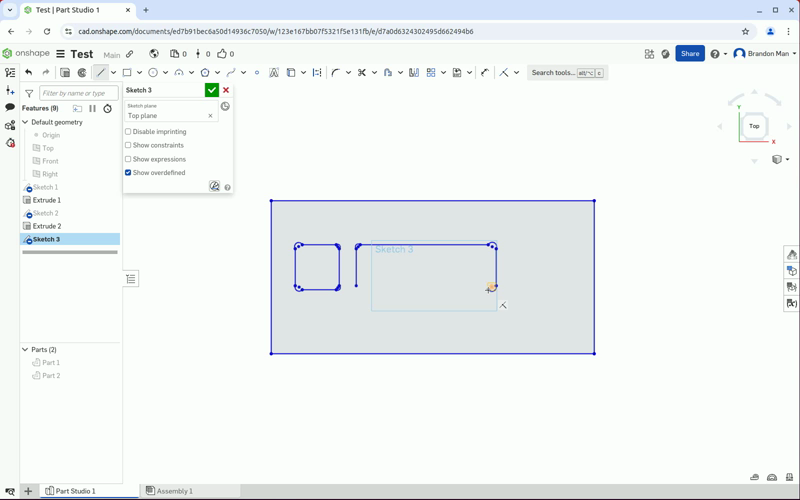
scroll(6)
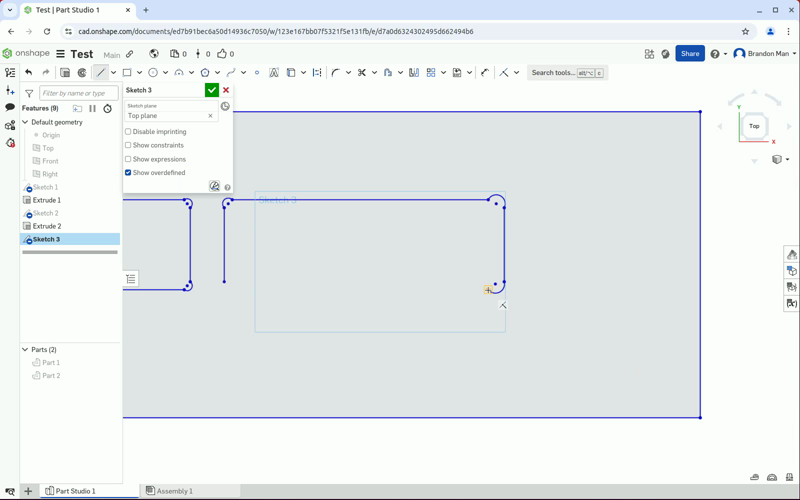
scroll(6)
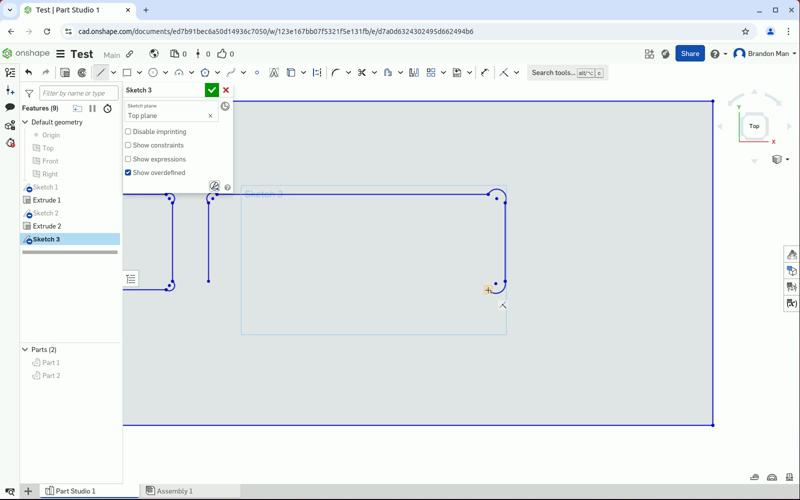
scroll(6)
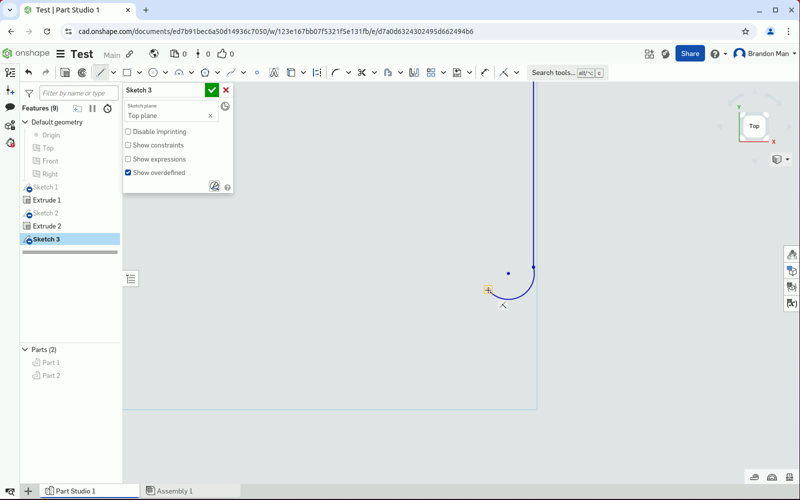
click(488, 289)
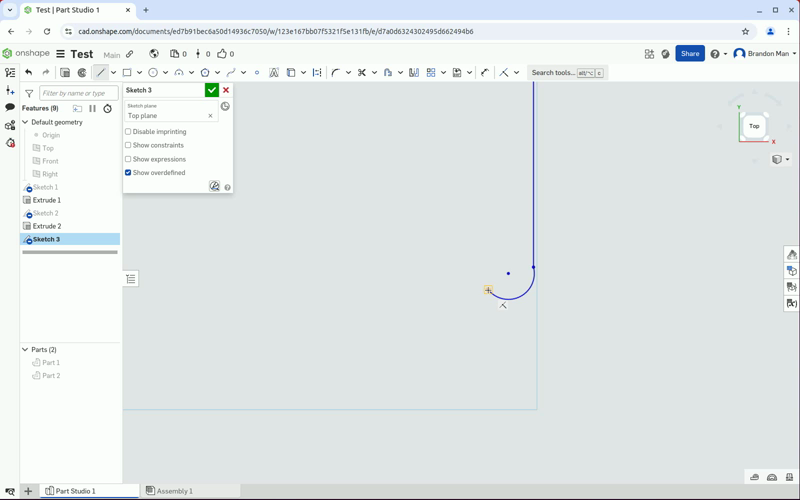
scroll(-6)
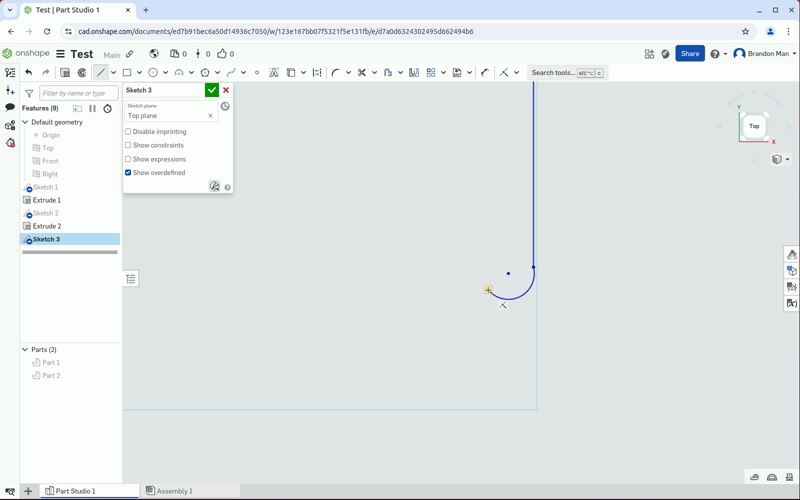
scroll(-6)
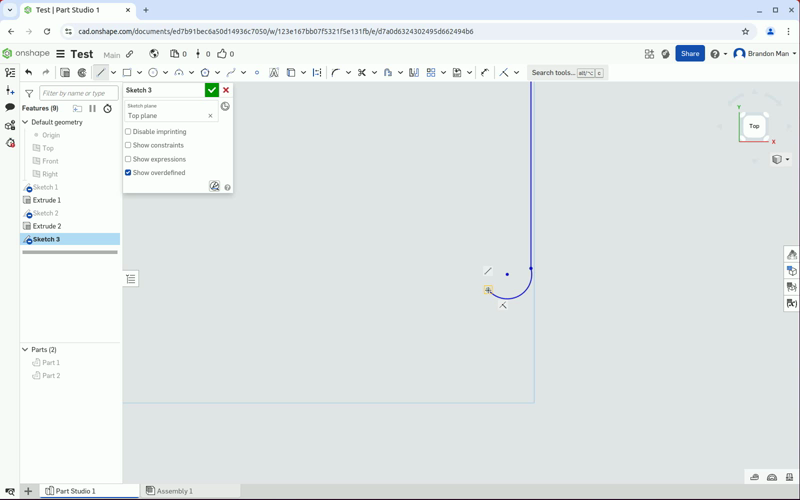
scroll(-6)
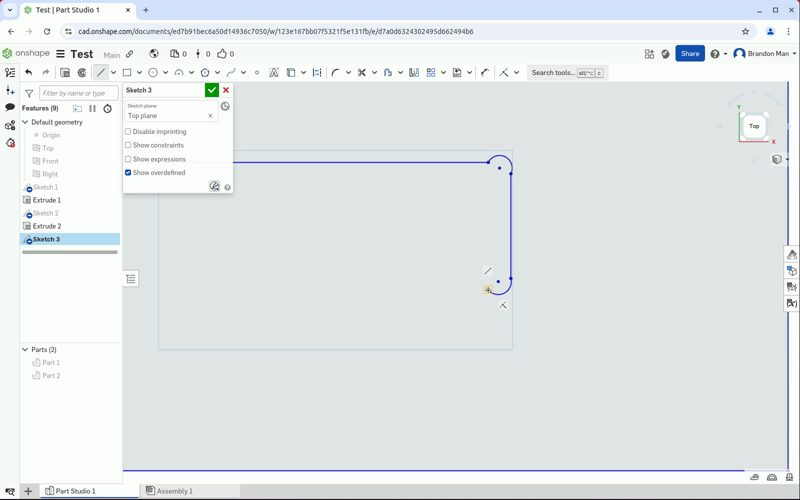
scroll(-6)
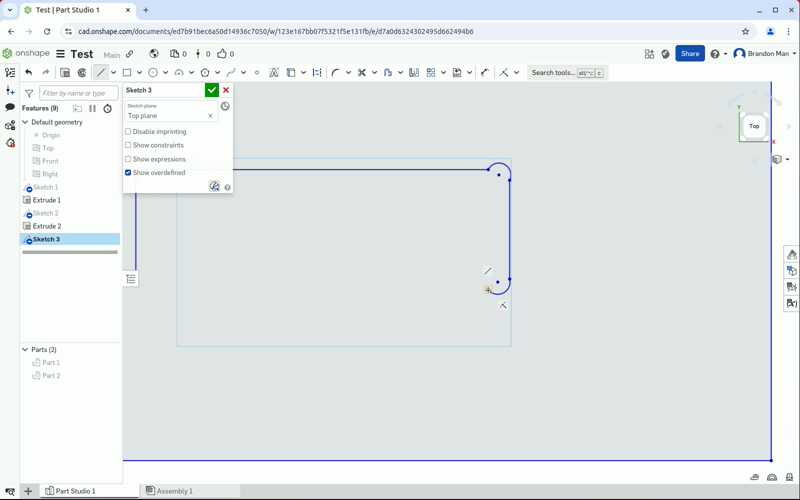
scroll(-6)
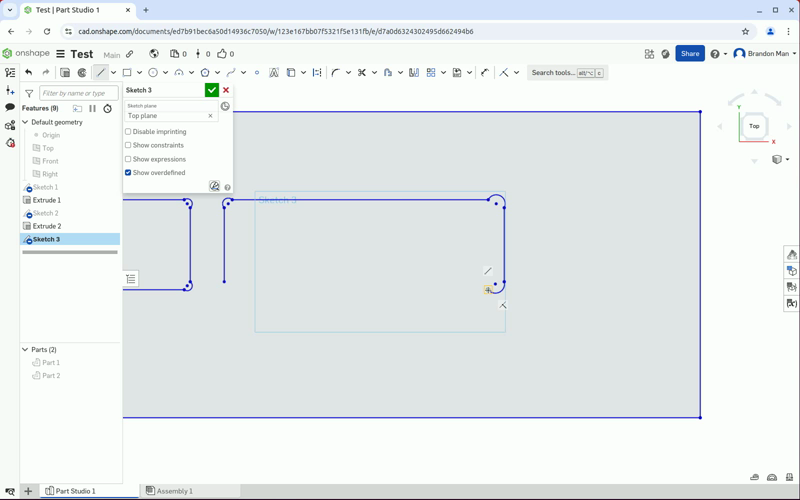
scroll(-6)
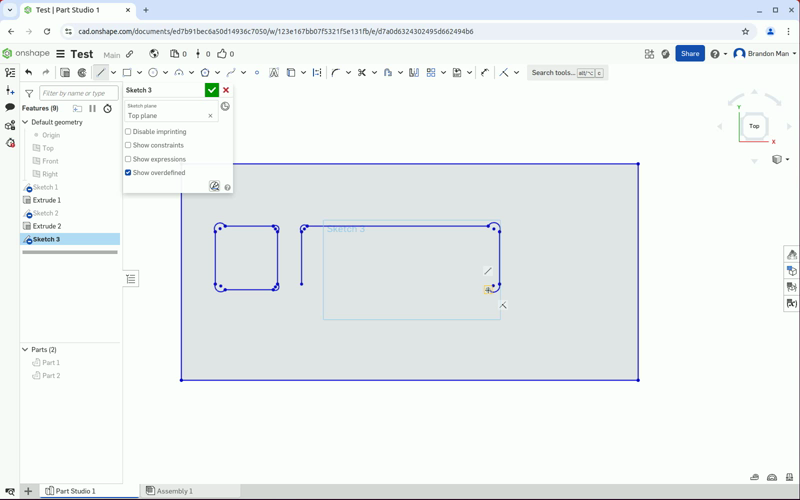
scroll(-6)
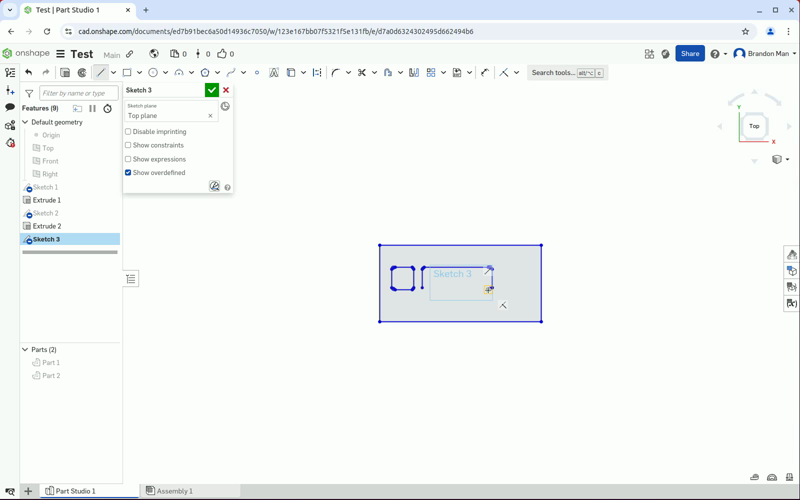
key_down(shift)
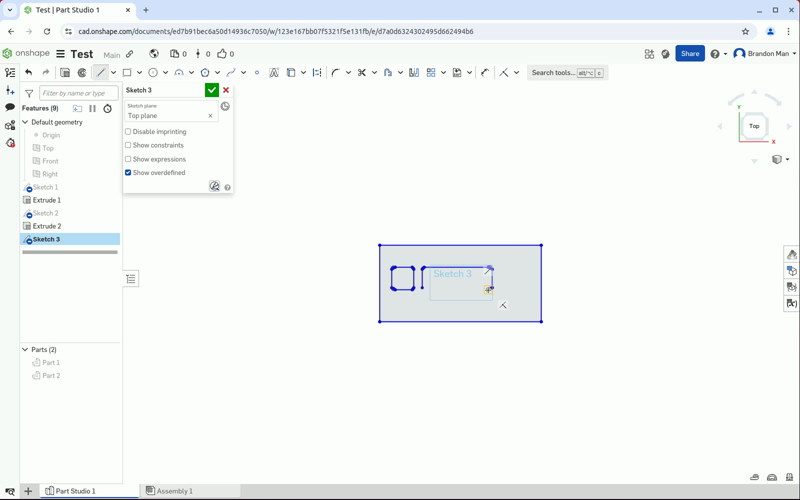
mouse_move(424, 289)
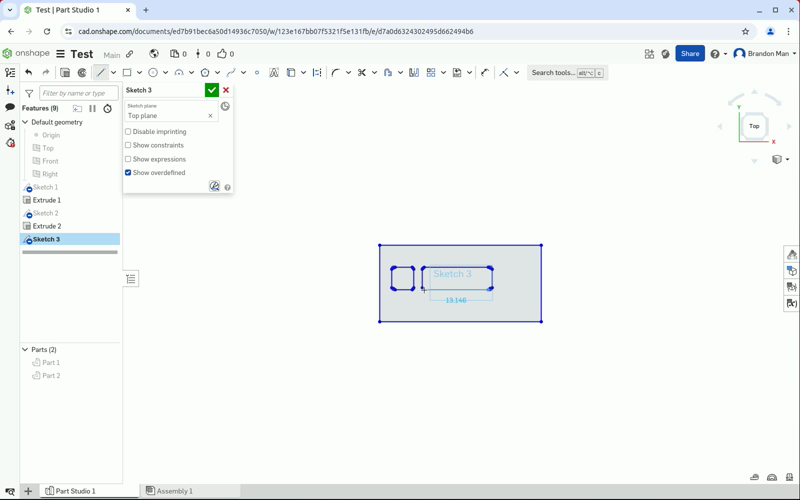
scroll(6)
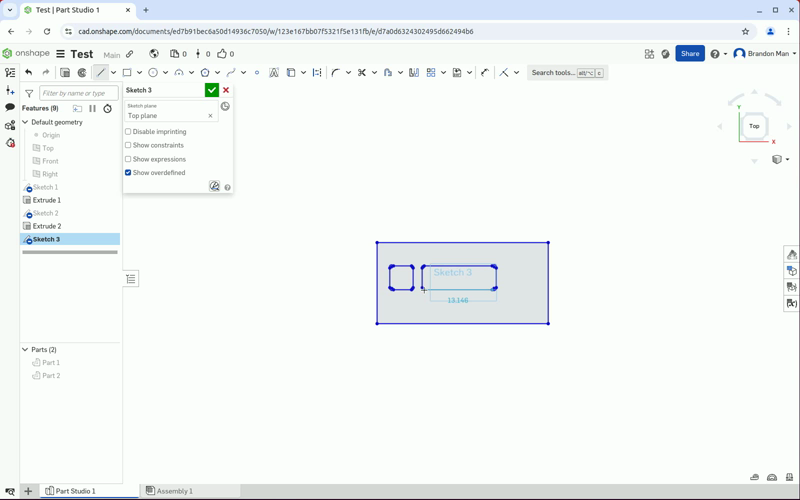
scroll(6)
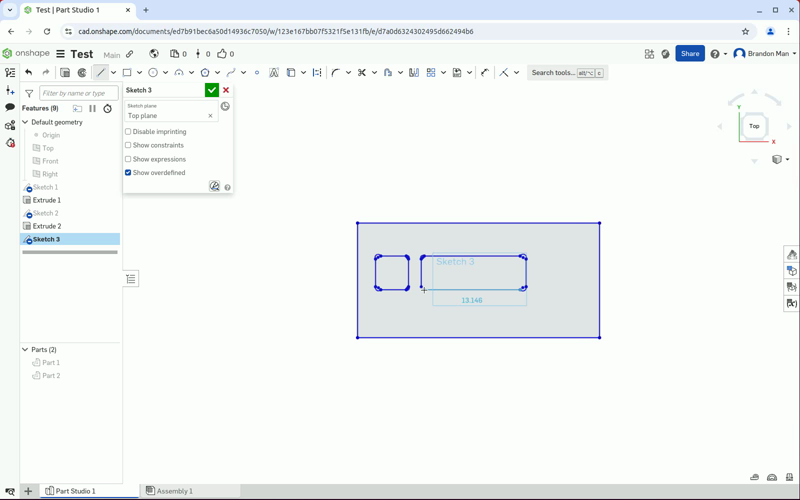
scroll(6)
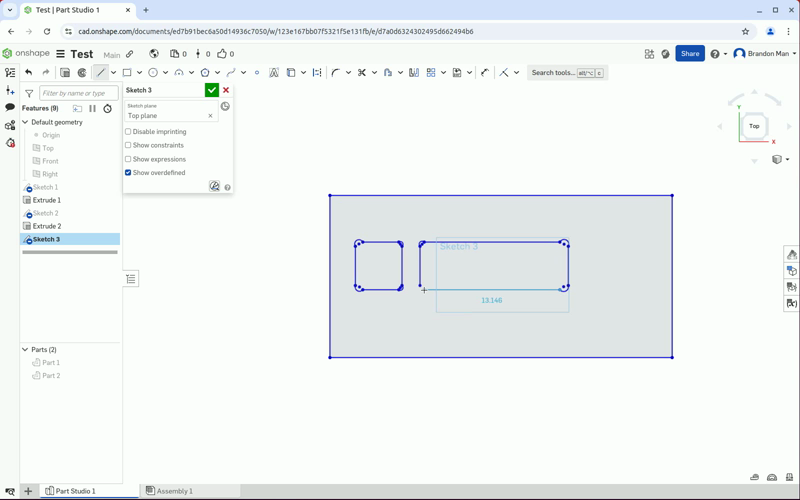
scroll(6)
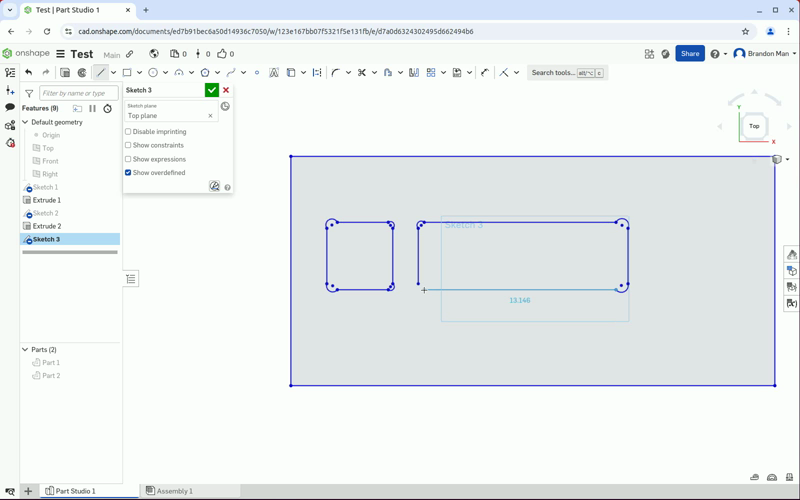
scroll(6)
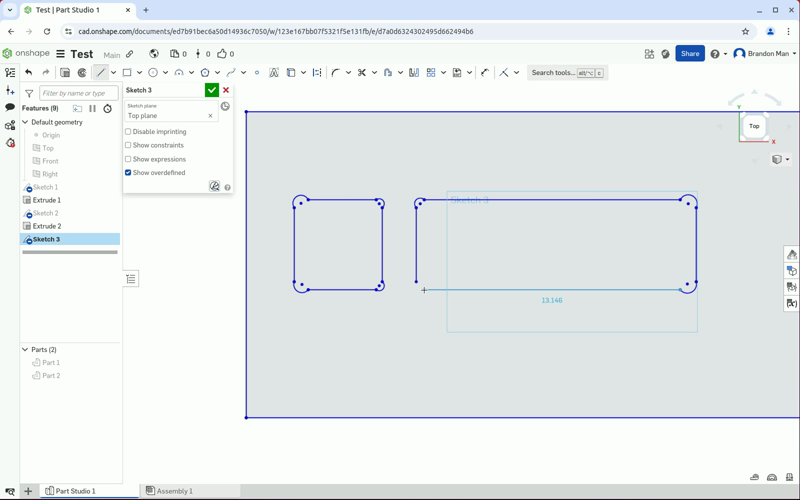
scroll(6)
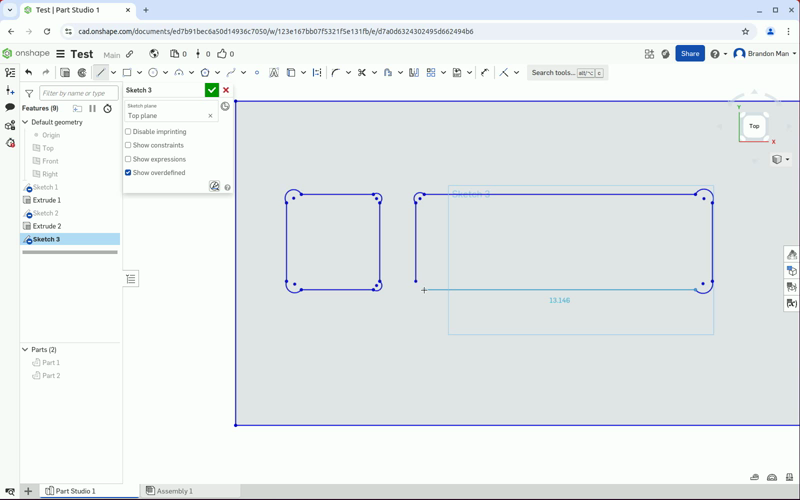
scroll(6)
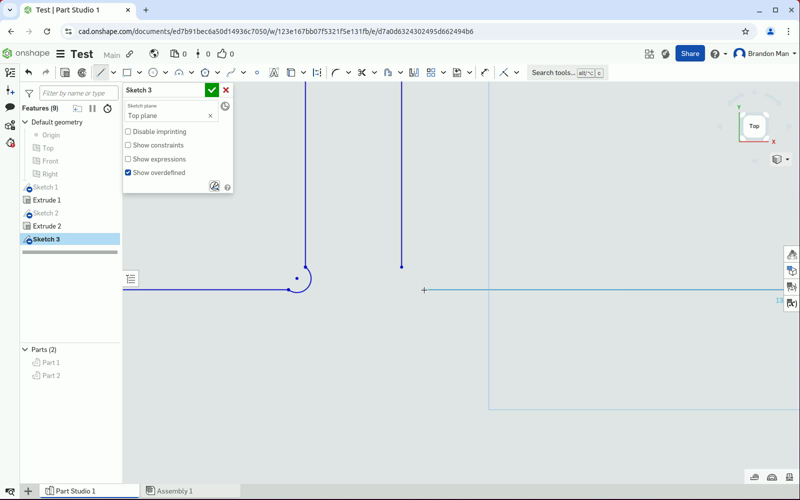
click(424, 289)
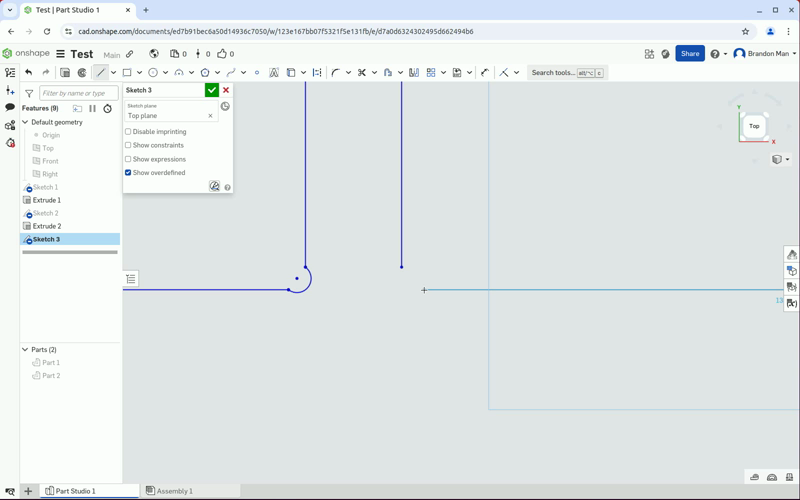
scroll(-6)
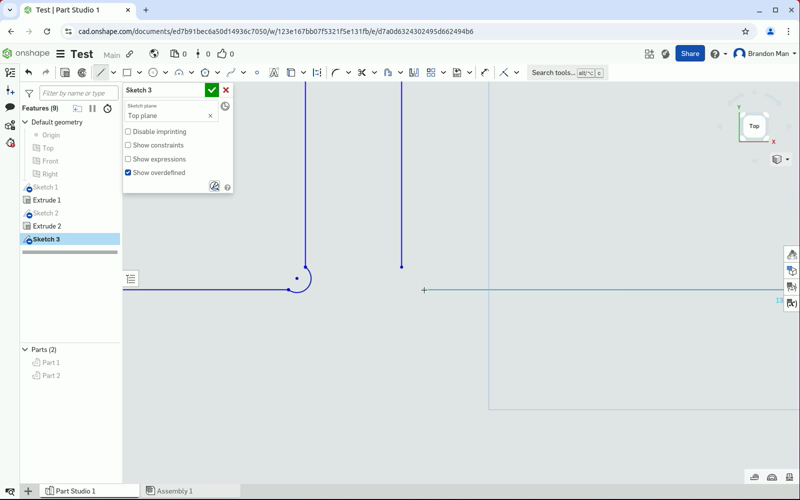
scroll(-6)
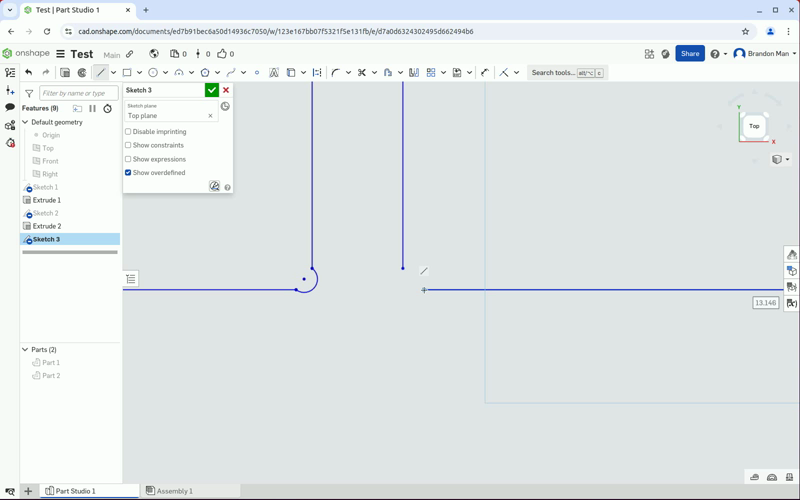
scroll(-6)
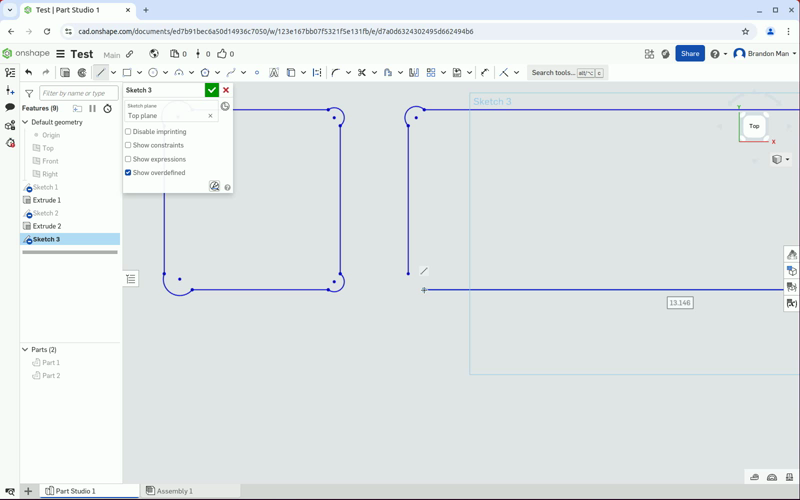
scroll(-6)
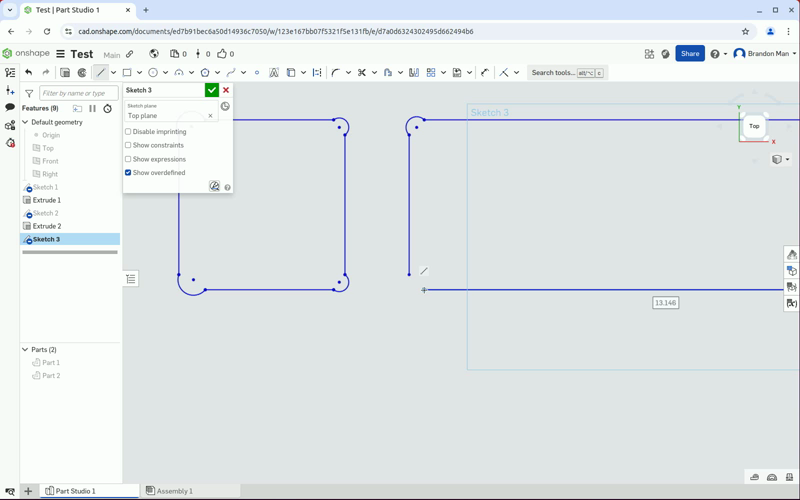
scroll(-6)
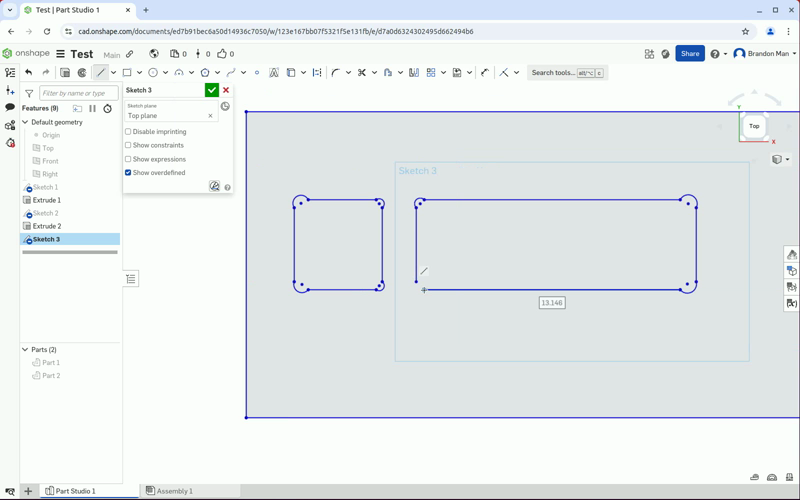
scroll(-6)
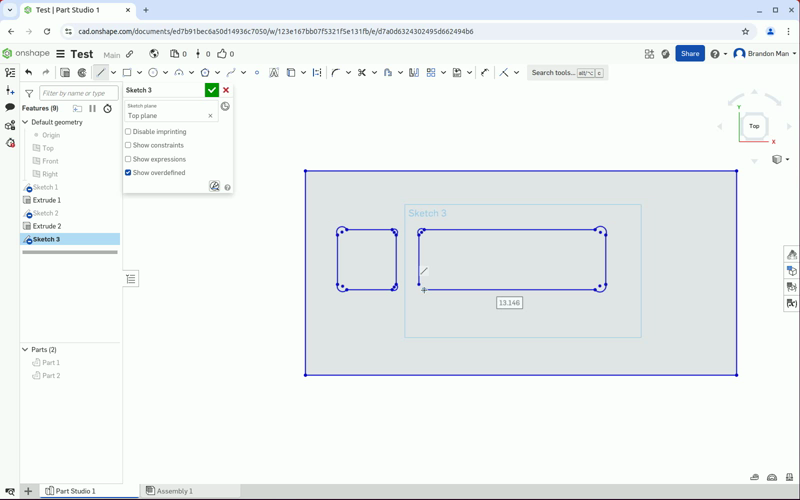
scroll(-6)
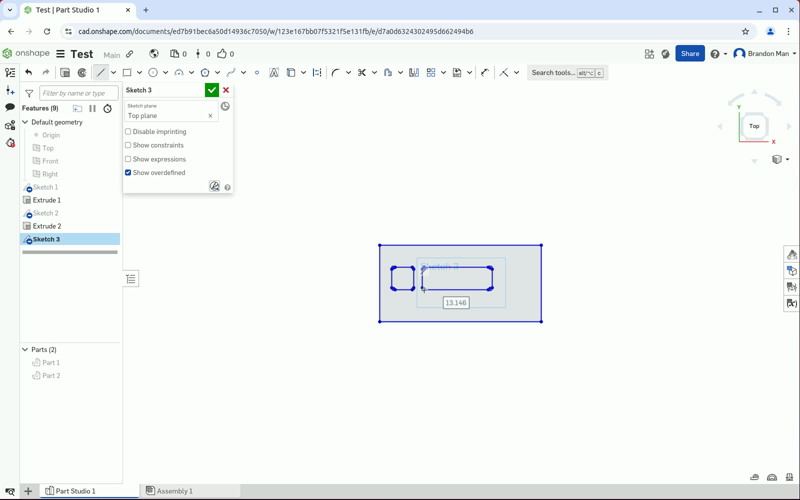
key_up(shift)
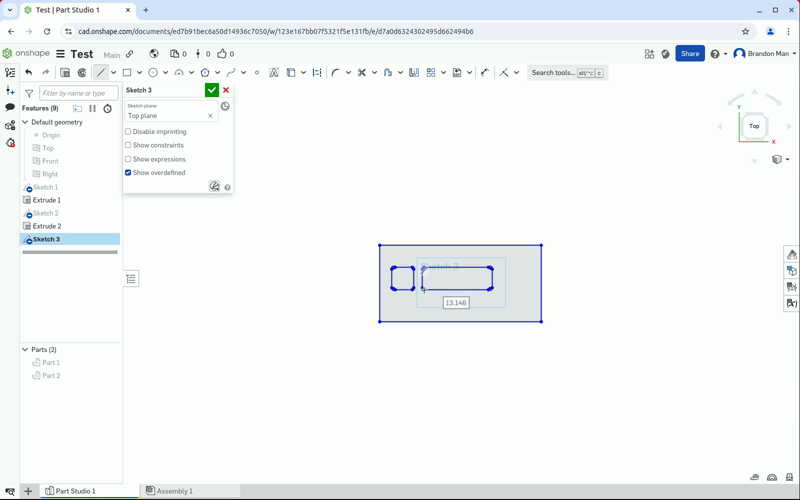
key(esc)
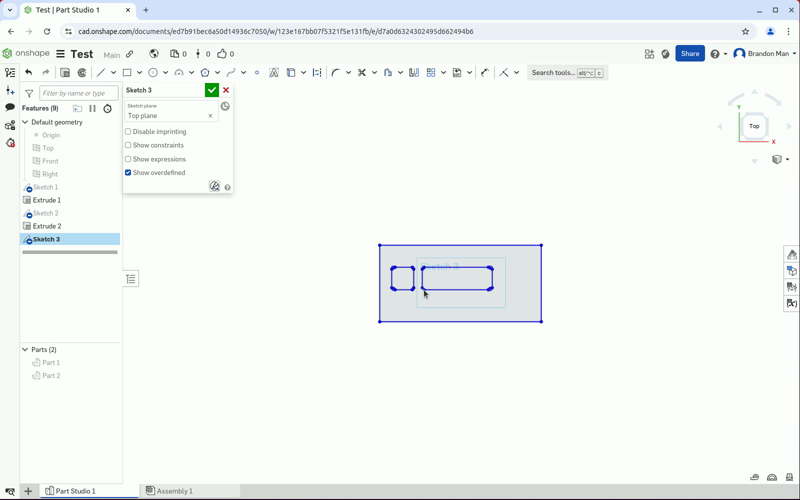
key(a)
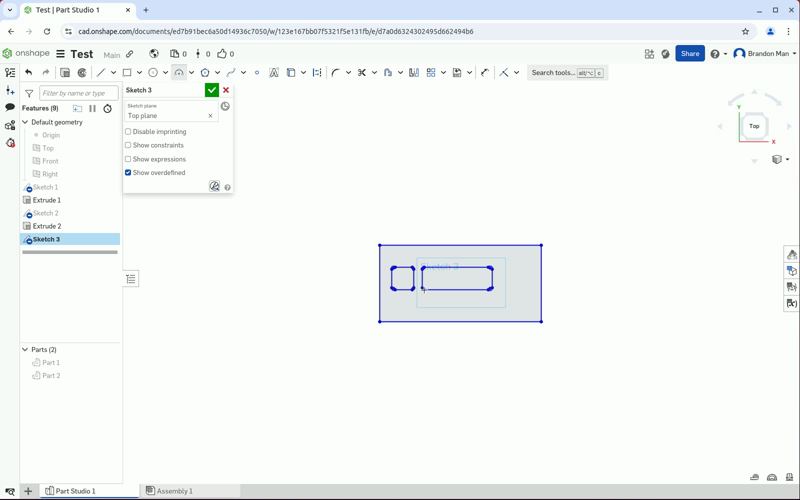
mouse_move(424, 289)
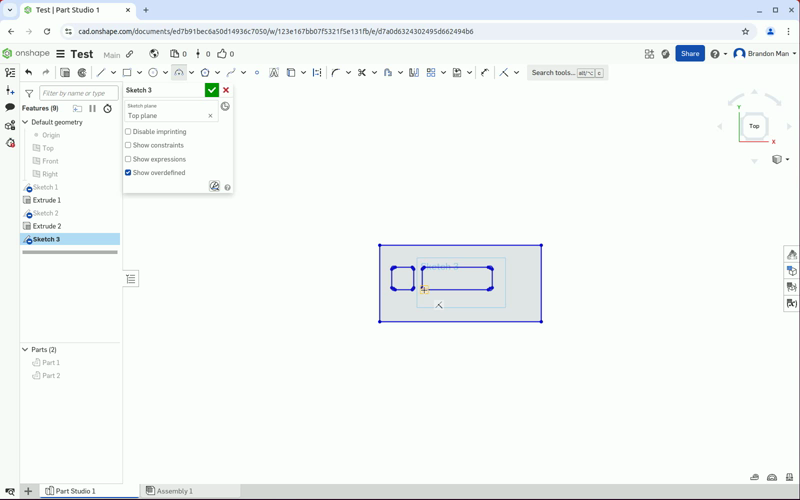
scroll(6)
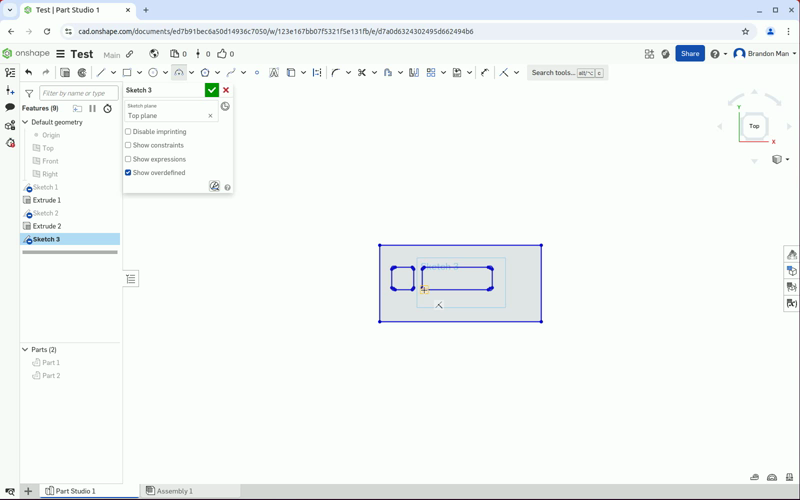
scroll(6)
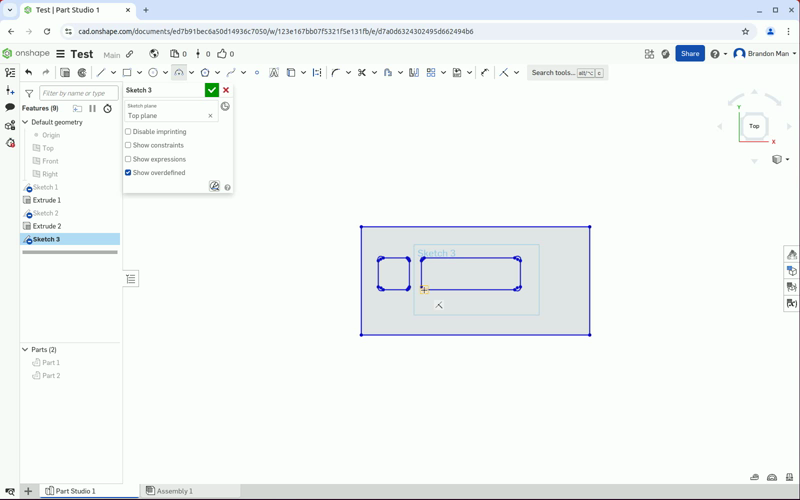
scroll(6)
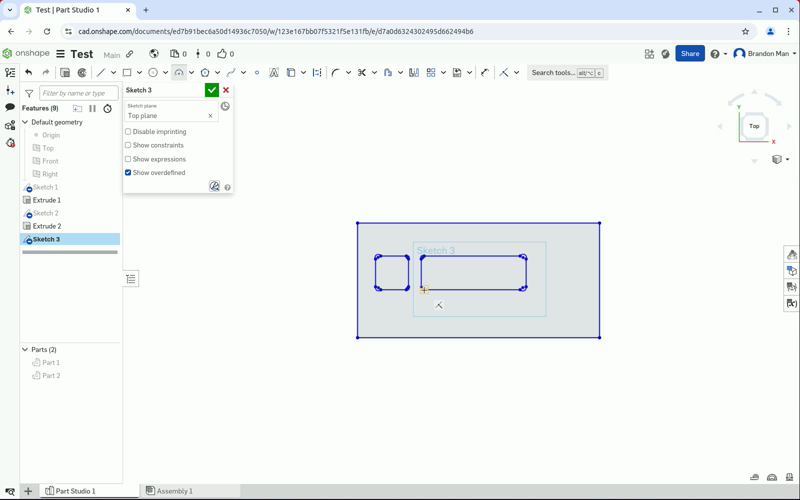
scroll(6)
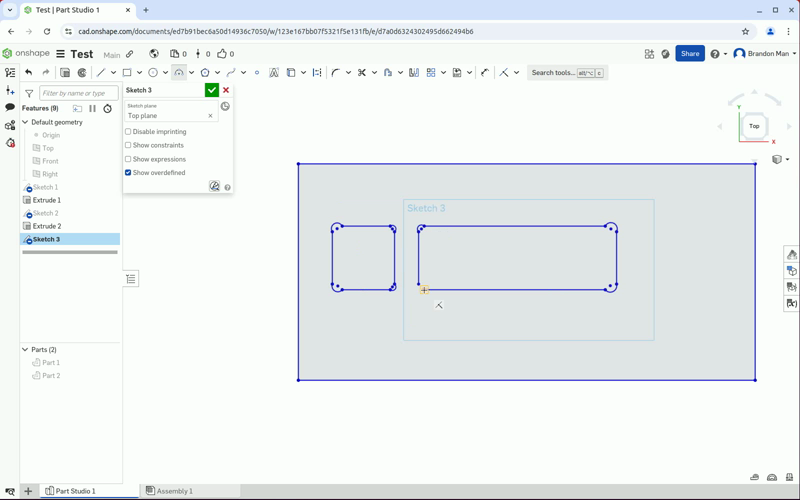
scroll(6)
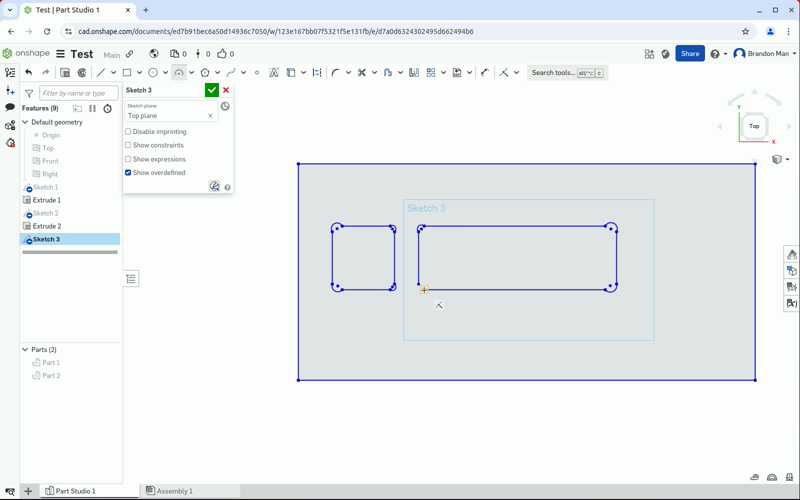
scroll(6)
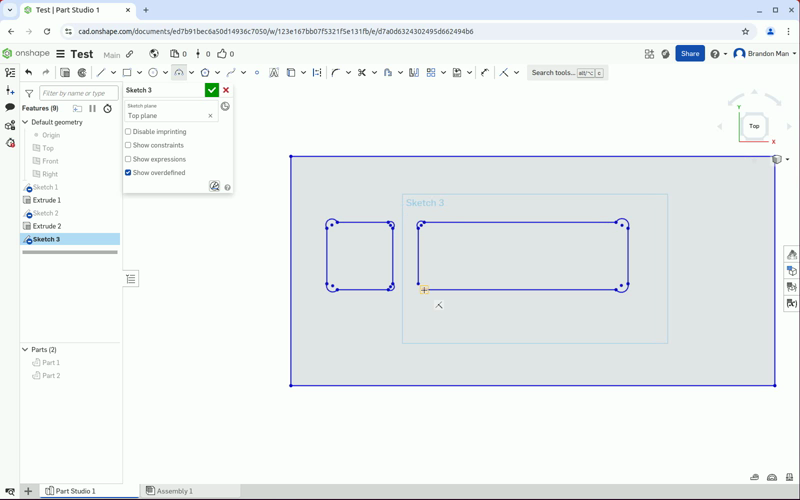
scroll(6)
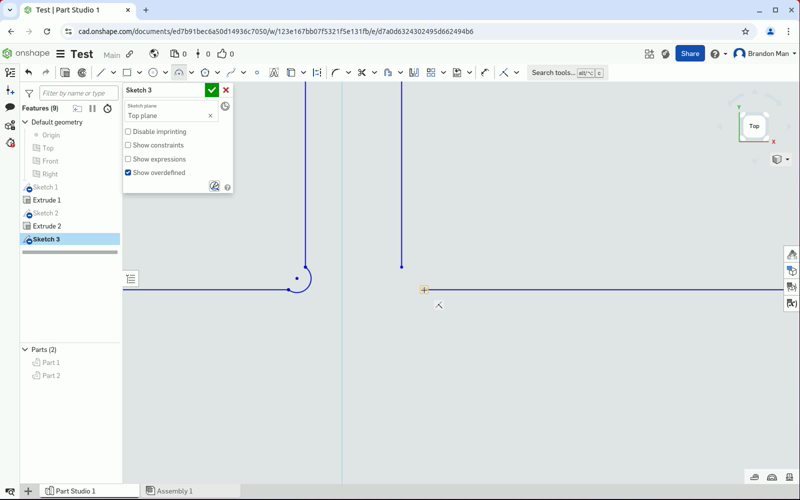
click(424, 289)
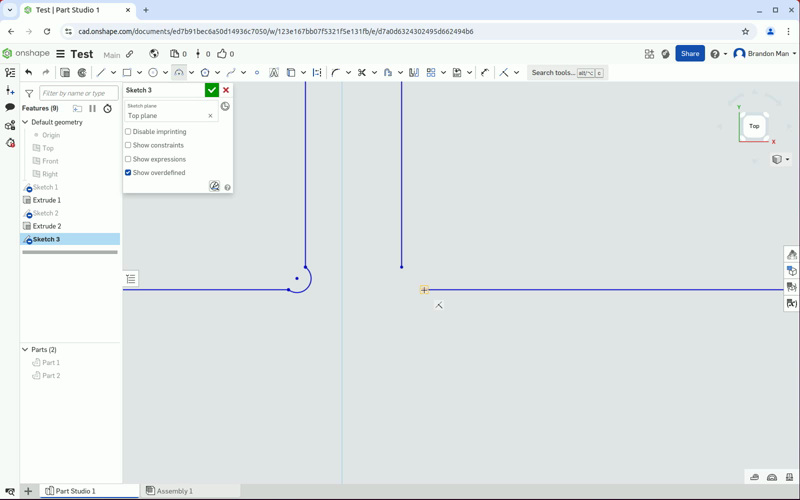
scroll(-6)
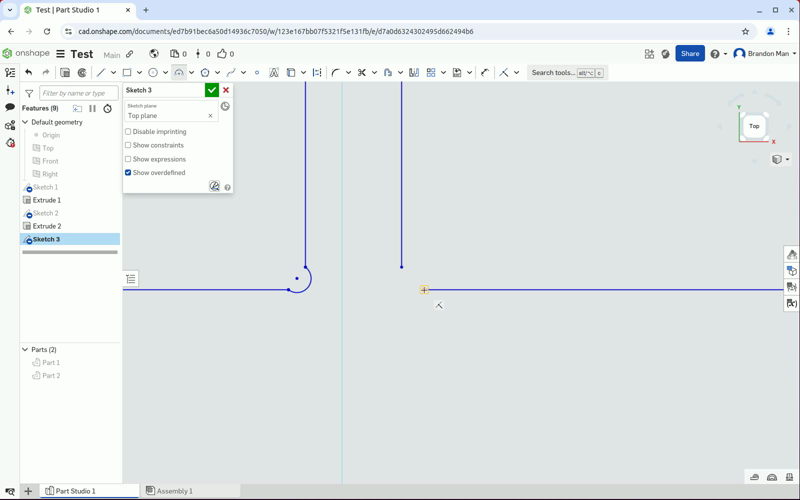
scroll(-6)
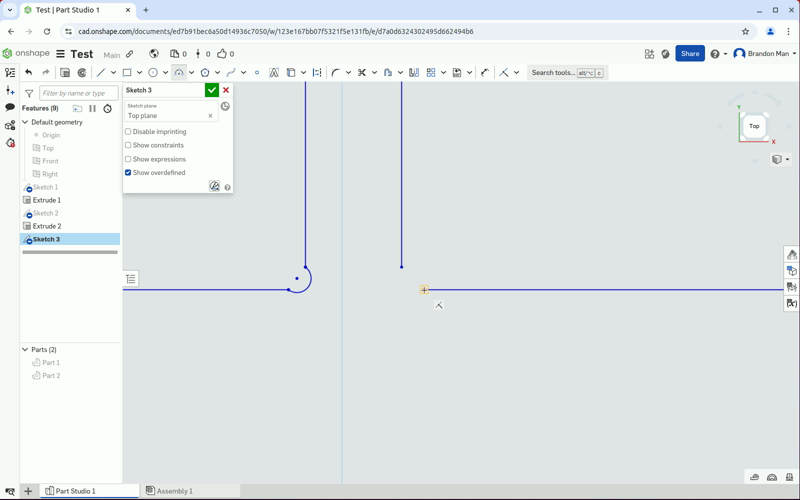
scroll(-6)
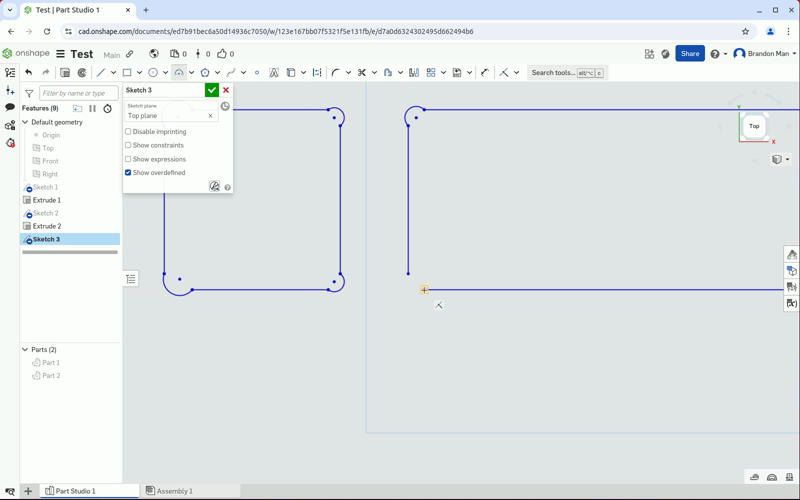
scroll(-6)
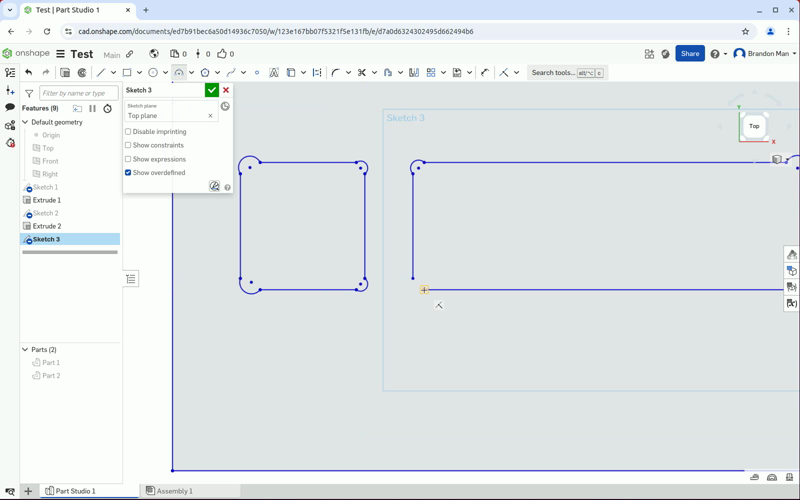
scroll(-6)
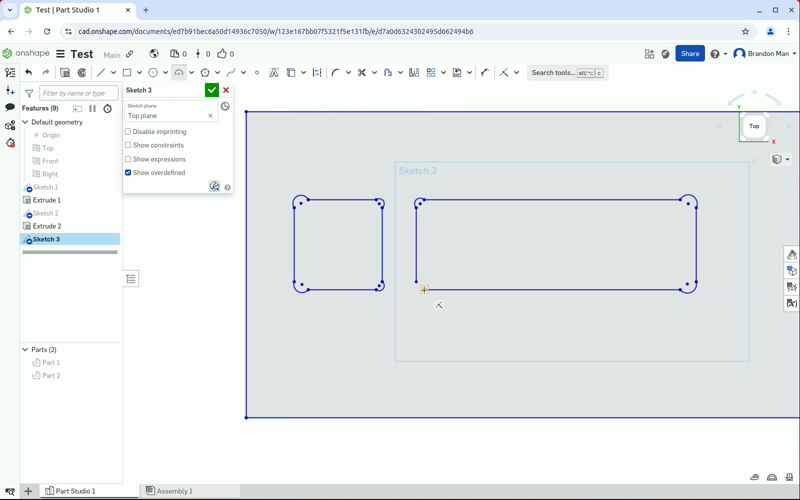
scroll(-6)
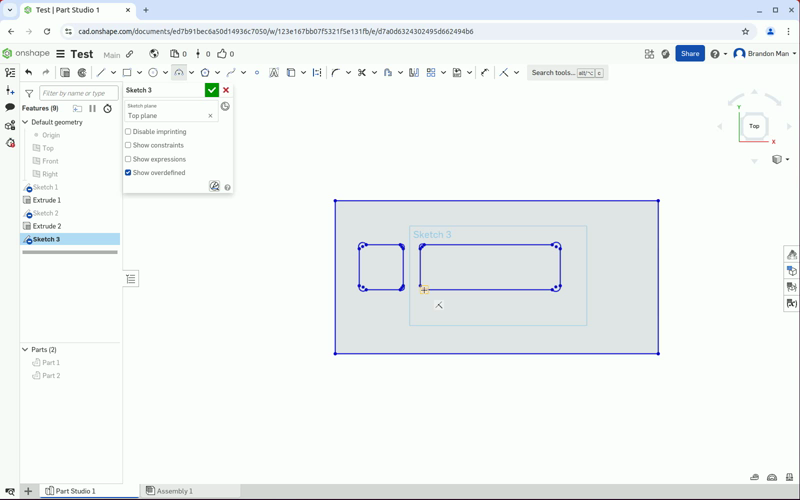
scroll(-6)
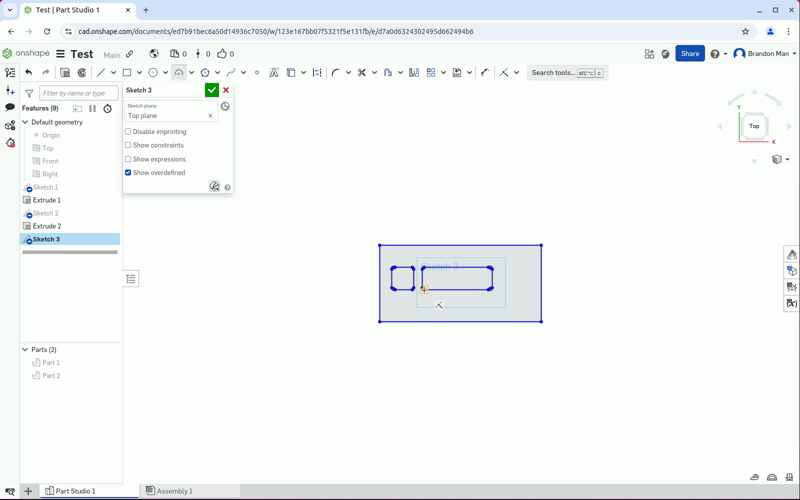
mouse_move(422, 287)
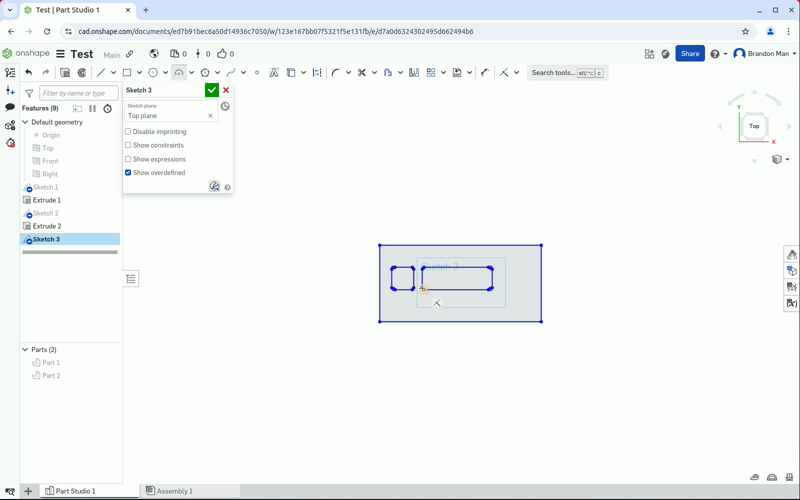
scroll(6)
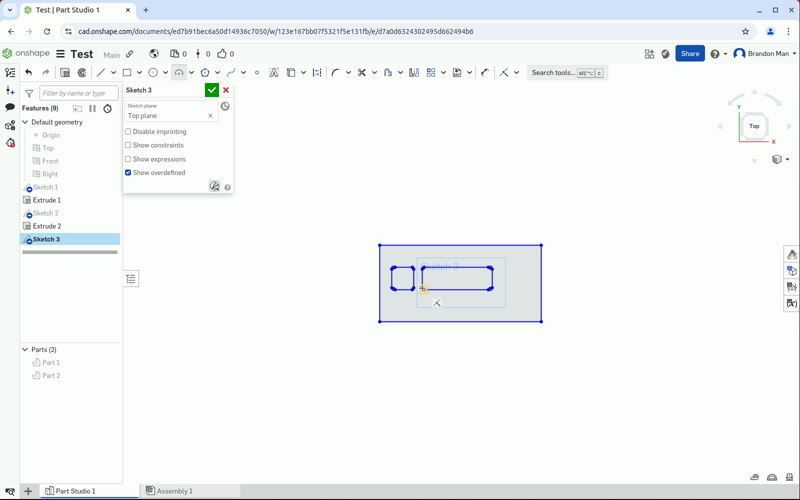
scroll(6)
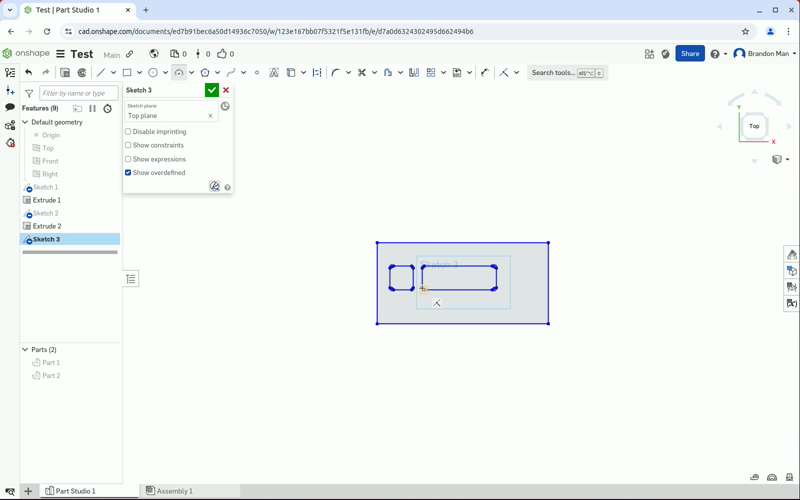
scroll(6)
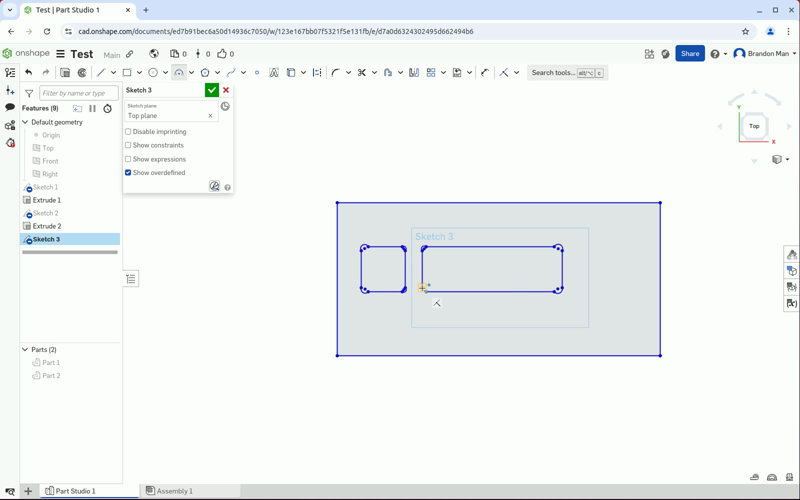
scroll(6)
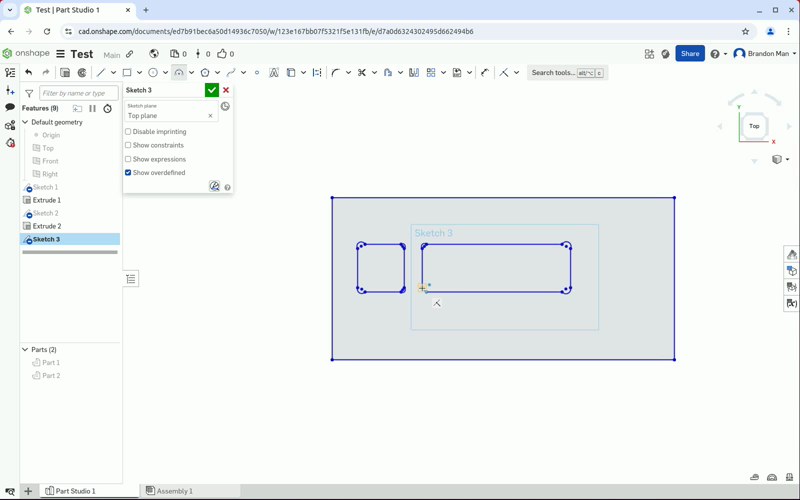
scroll(6)
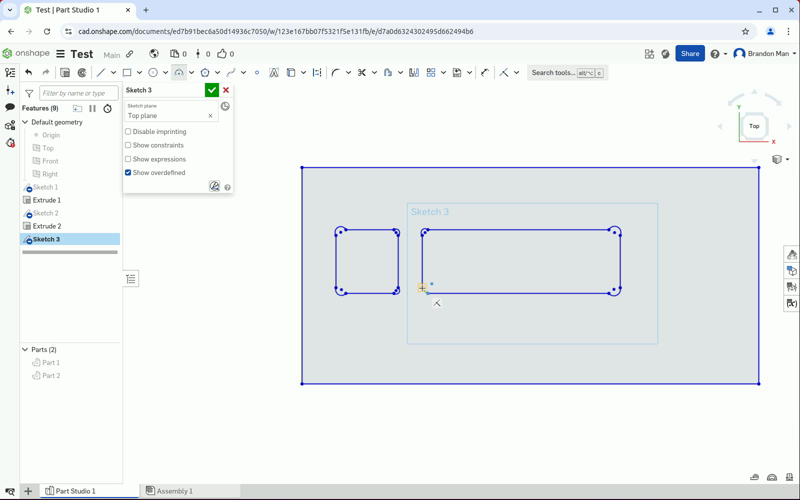
scroll(6)
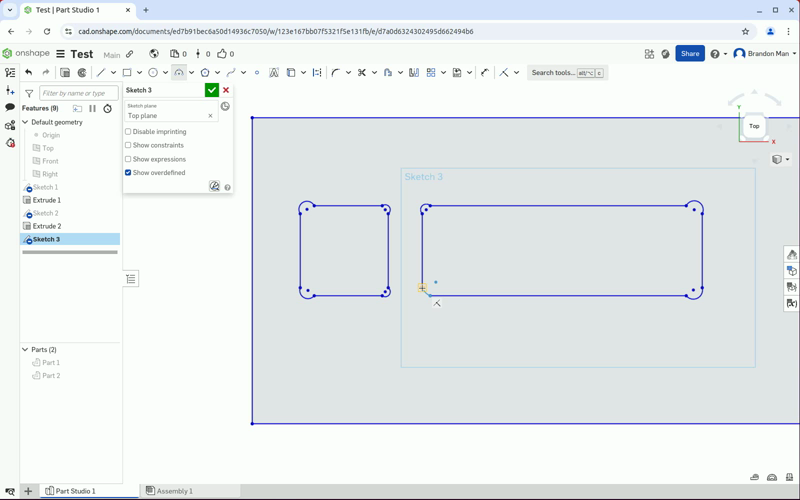
scroll(6)
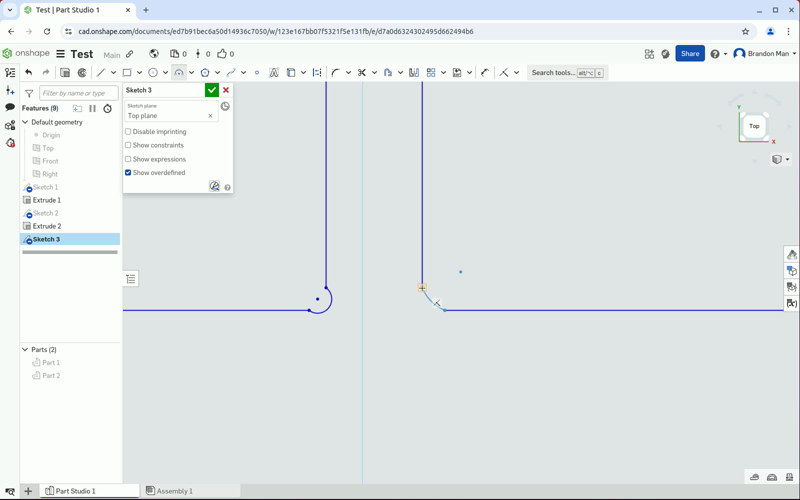
click(422, 287)
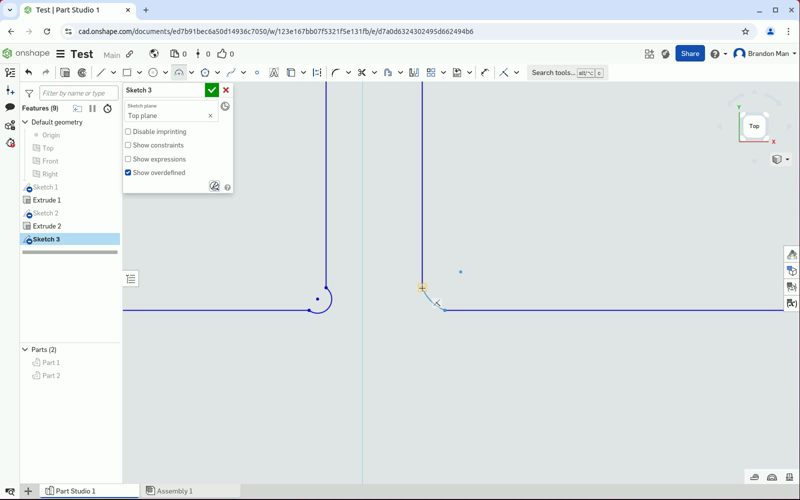
scroll(-6)
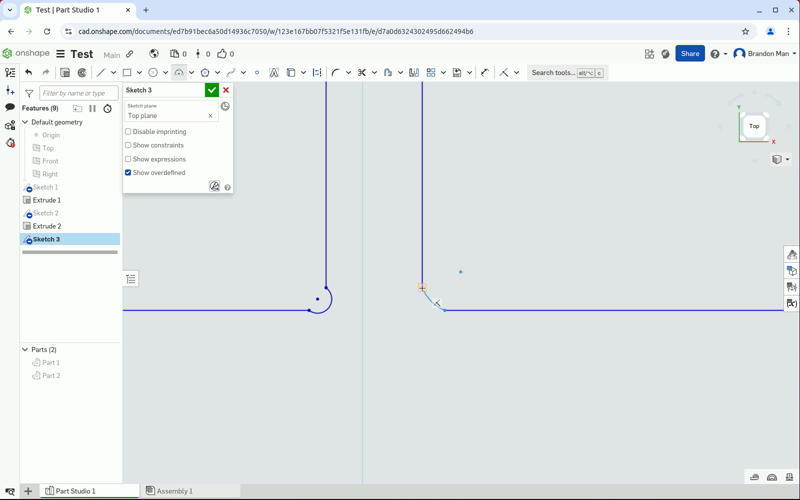
scroll(-6)
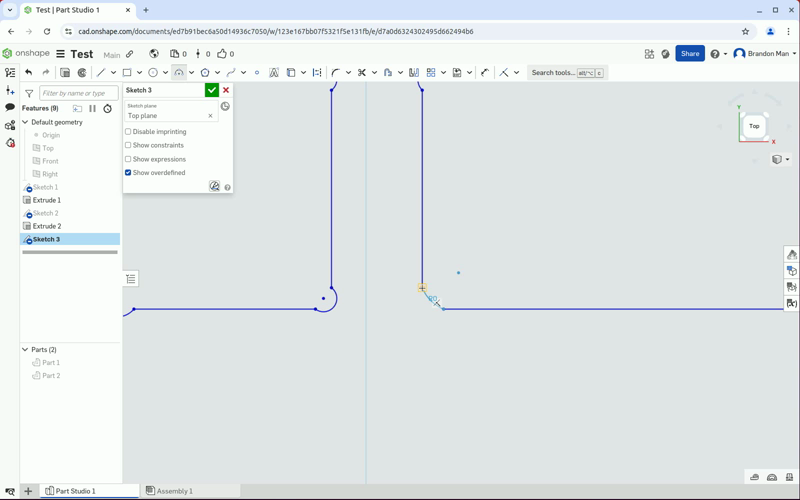
scroll(-6)
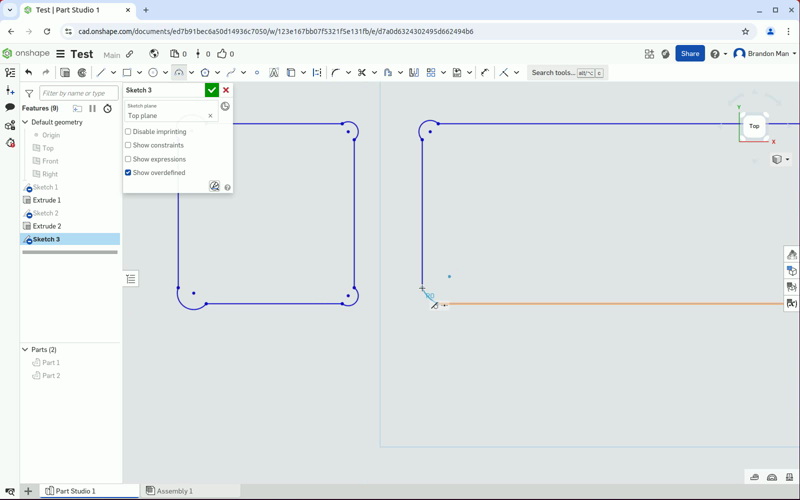
scroll(-6)
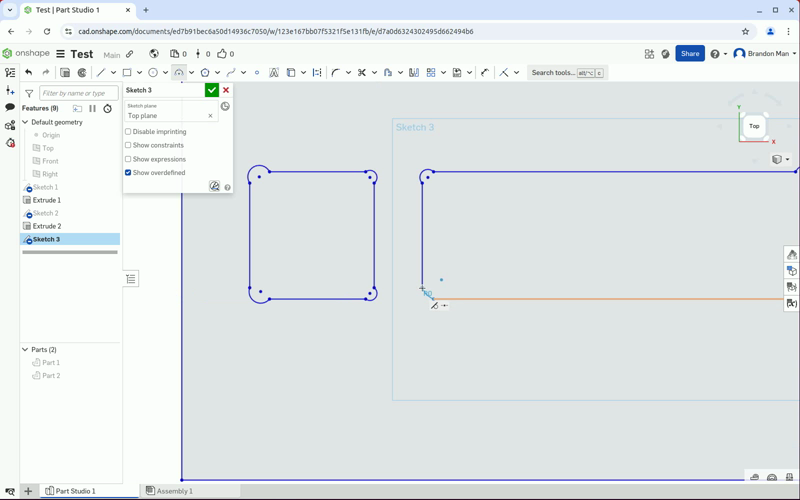
scroll(-6)
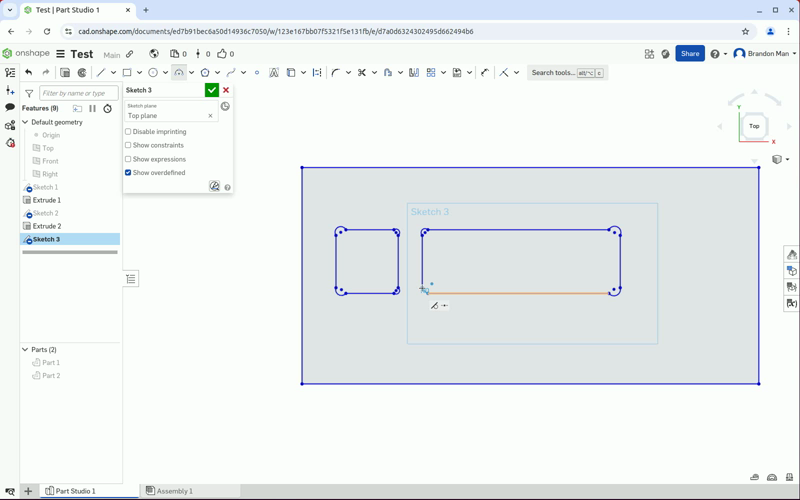
scroll(-6)
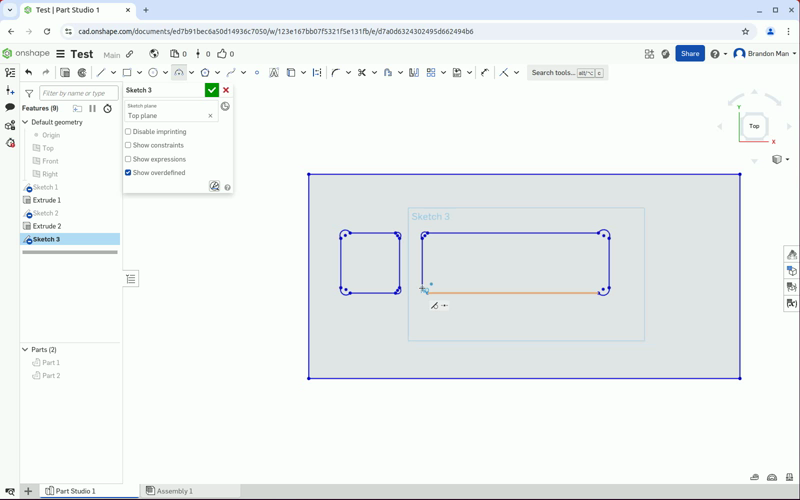
scroll(-6)
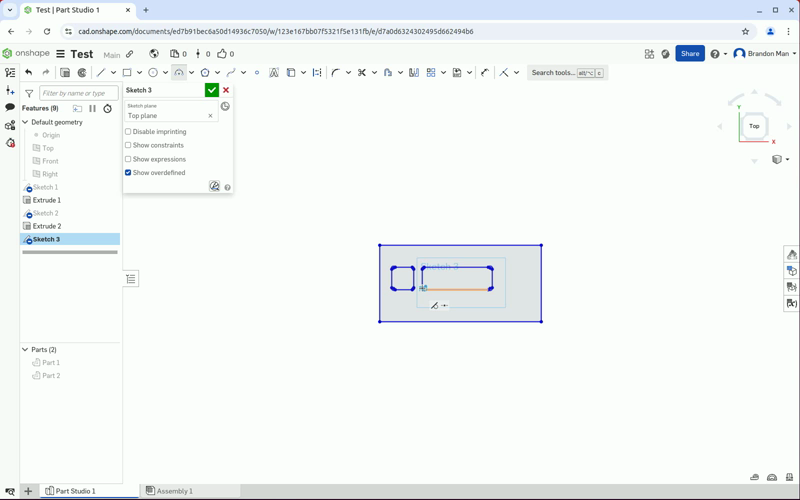
key_down(shift)
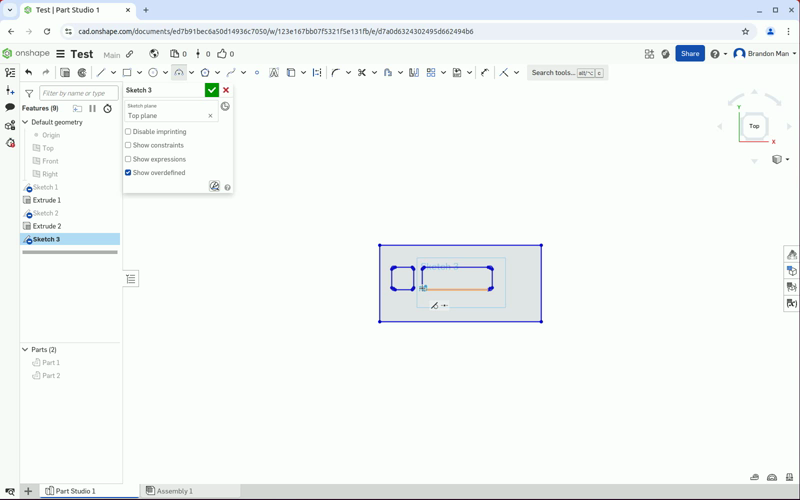
mouse_move(422, 289)
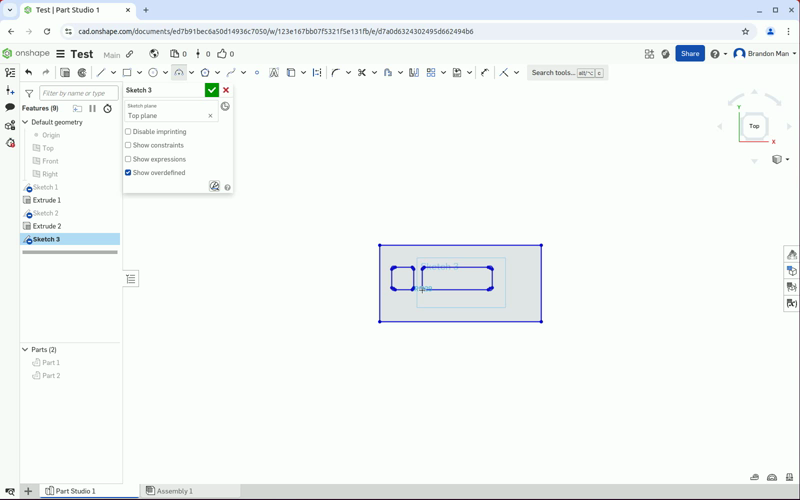
scroll(6)
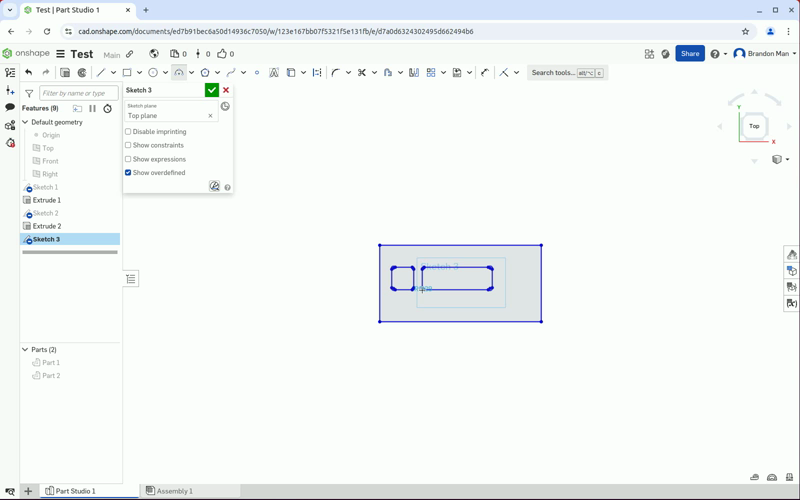
scroll(6)
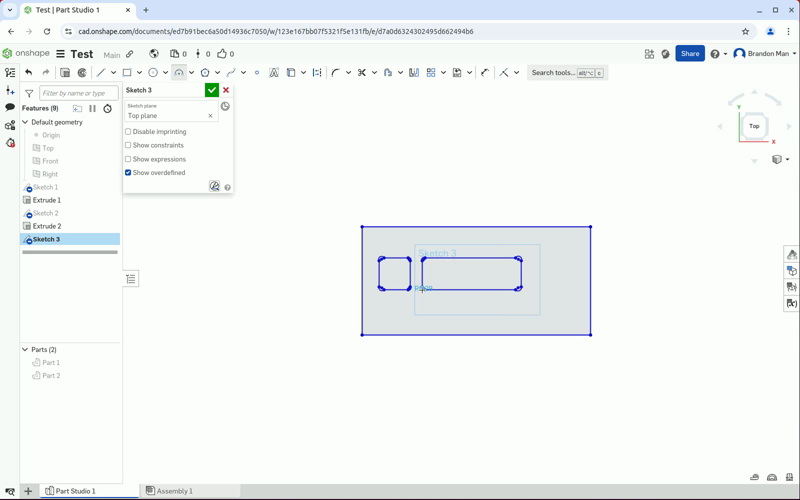
scroll(6)
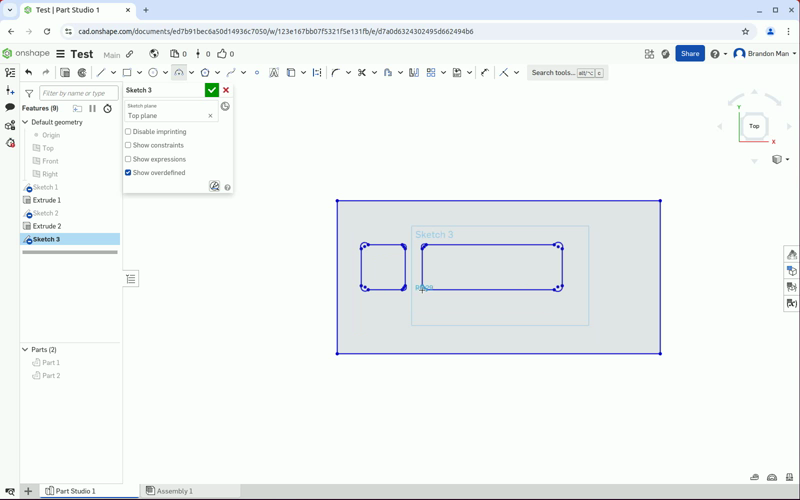
scroll(6)
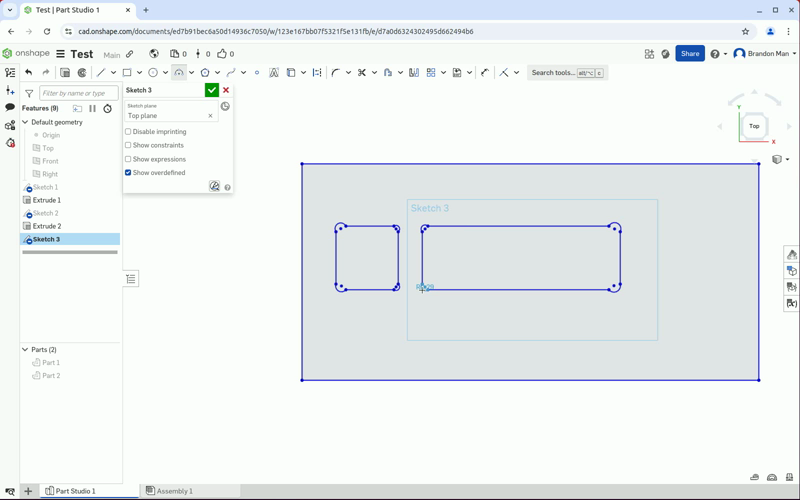
scroll(6)
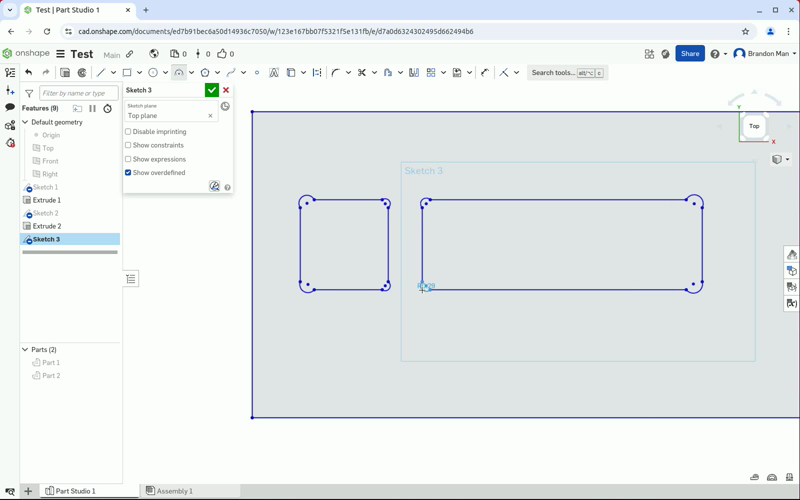
scroll(6)
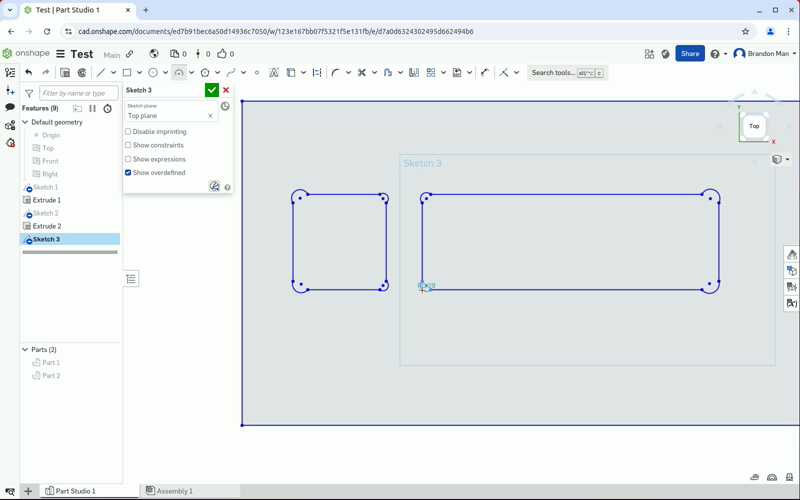
scroll(6)
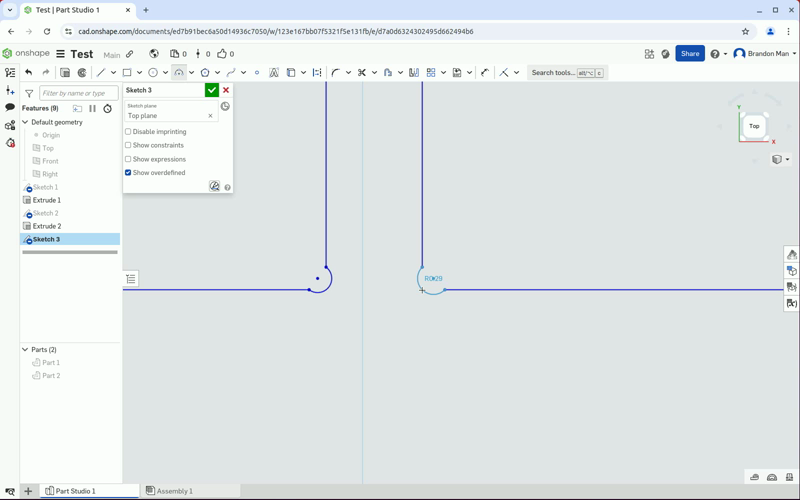
click(422, 289)
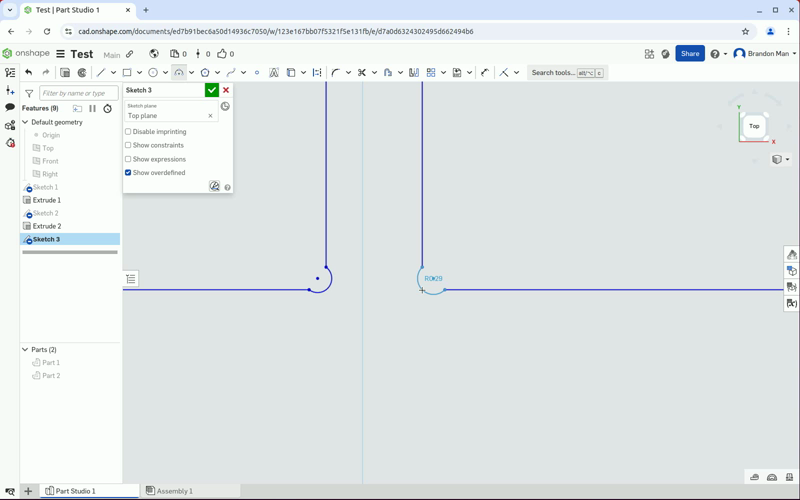
scroll(-6)
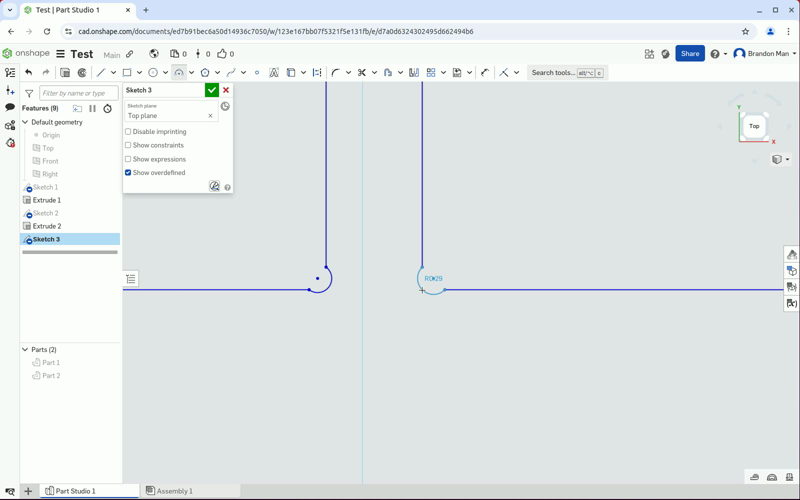
scroll(-6)
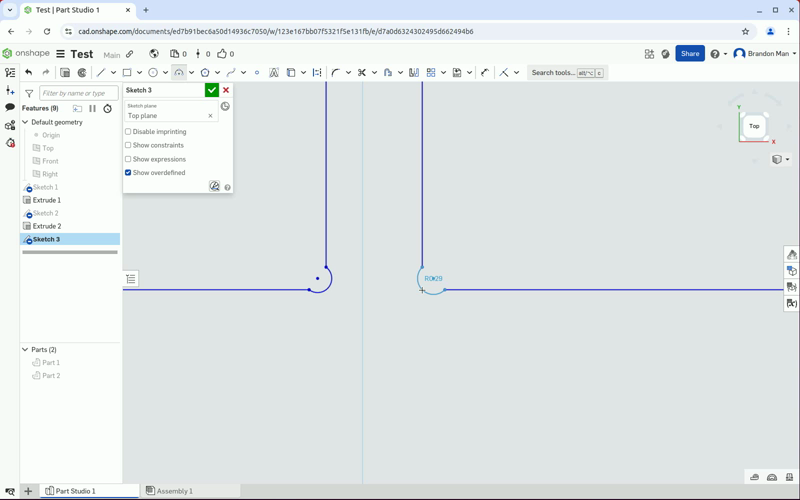
scroll(-6)
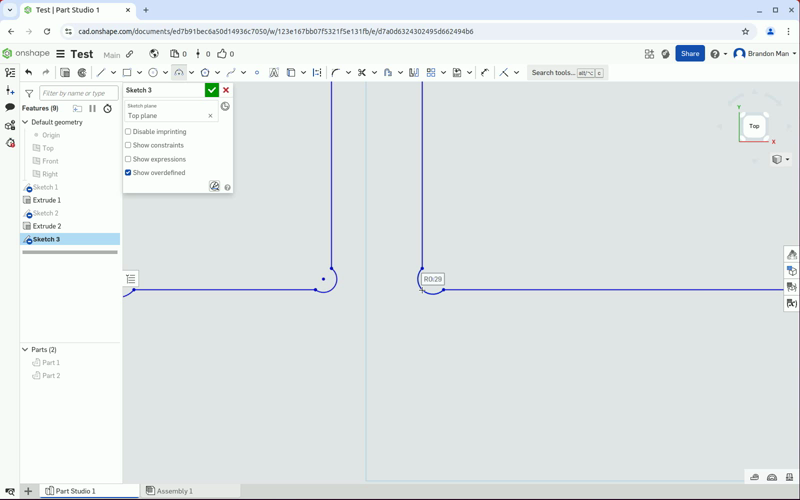
scroll(-6)
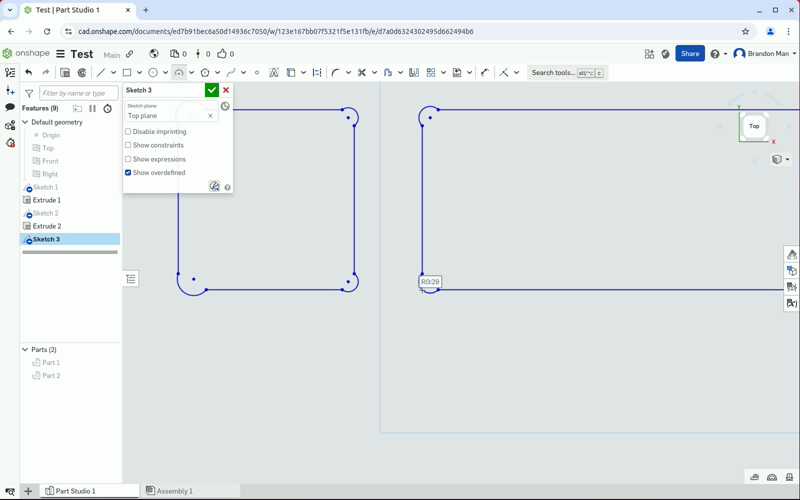
scroll(-6)
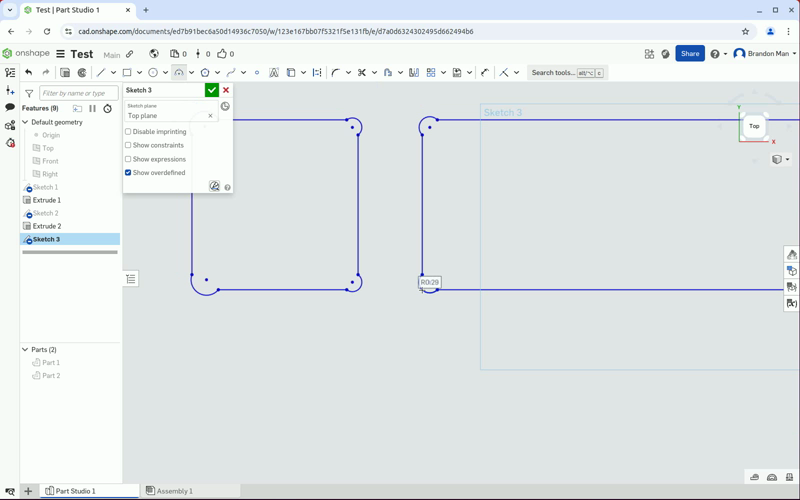
scroll(-6)
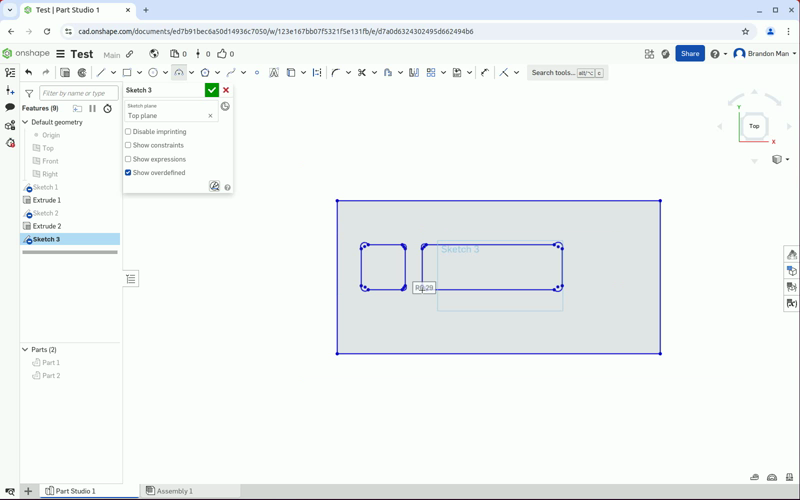
scroll(-6)
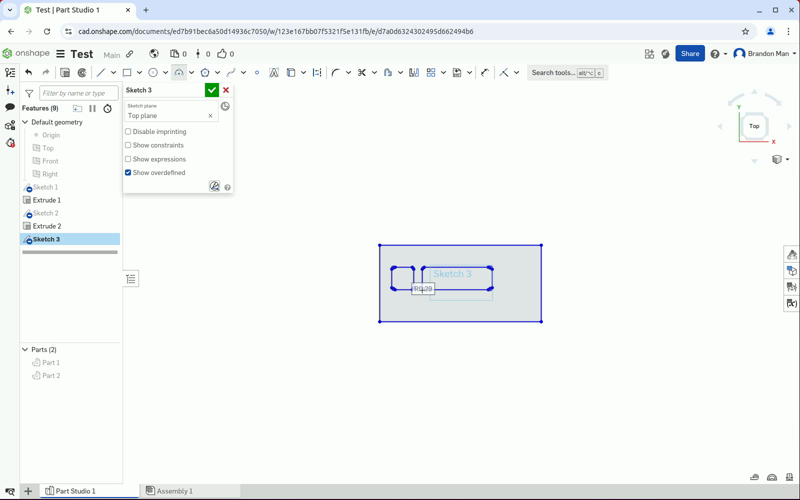
key_up(shift)
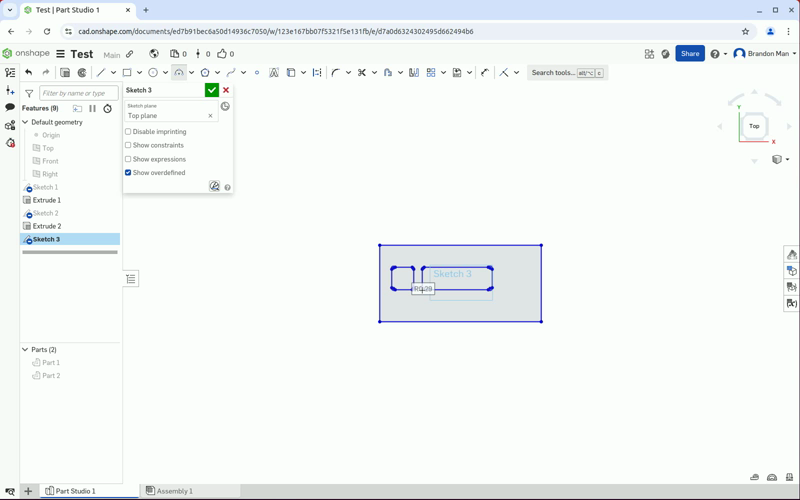
key(esc)
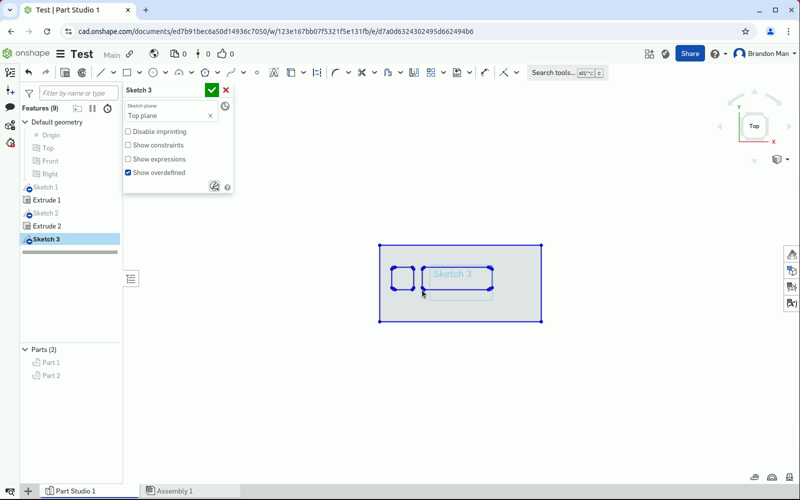
key(c)
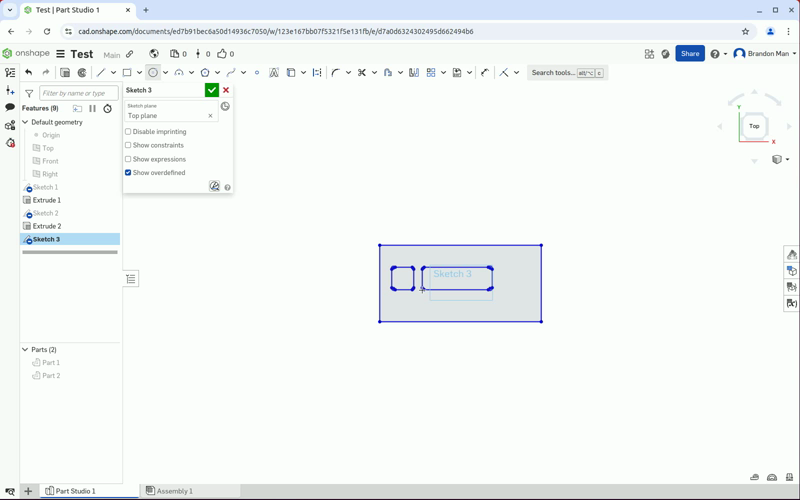
key_down(shift)
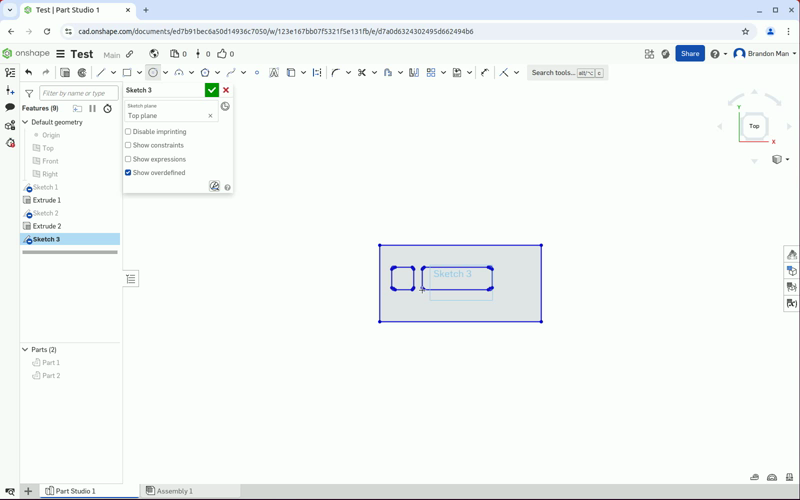
mouse_move(513, 282)
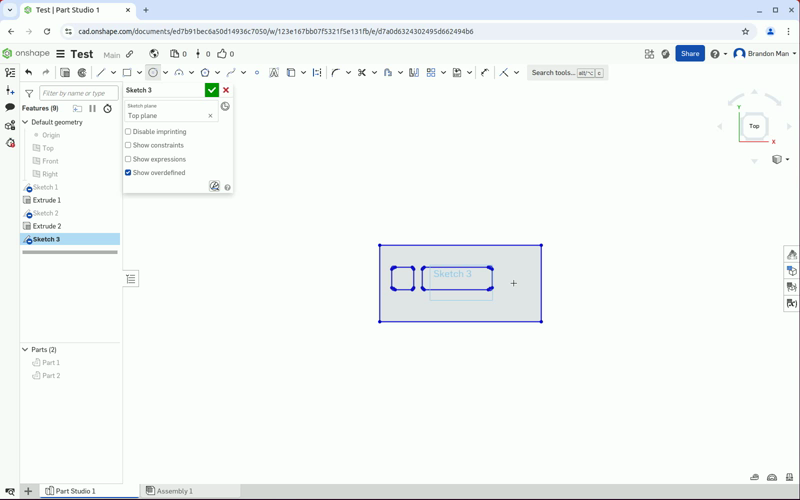
click(513, 282)
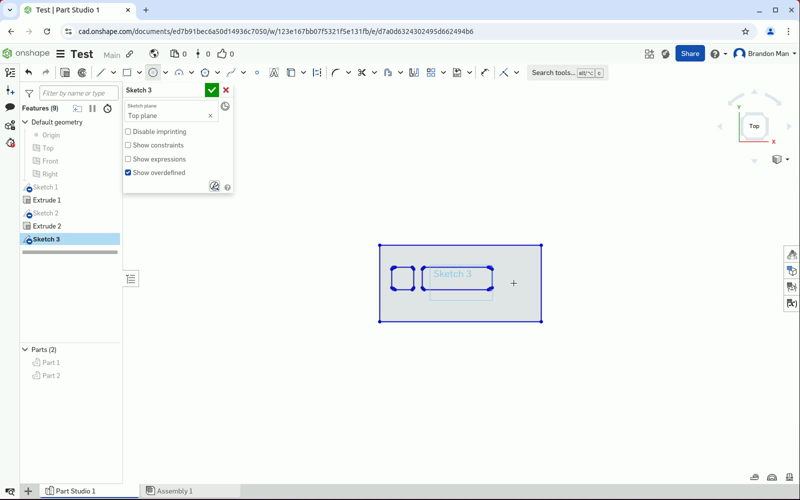
key_up(shift)
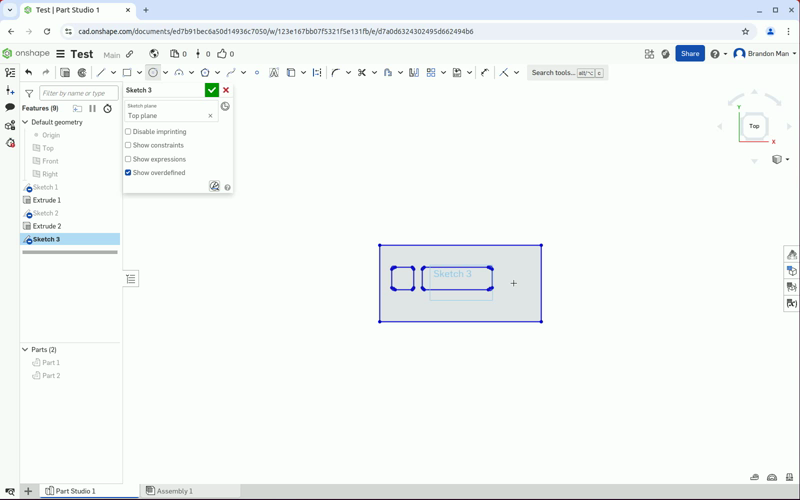
mouse_move(527, 282)
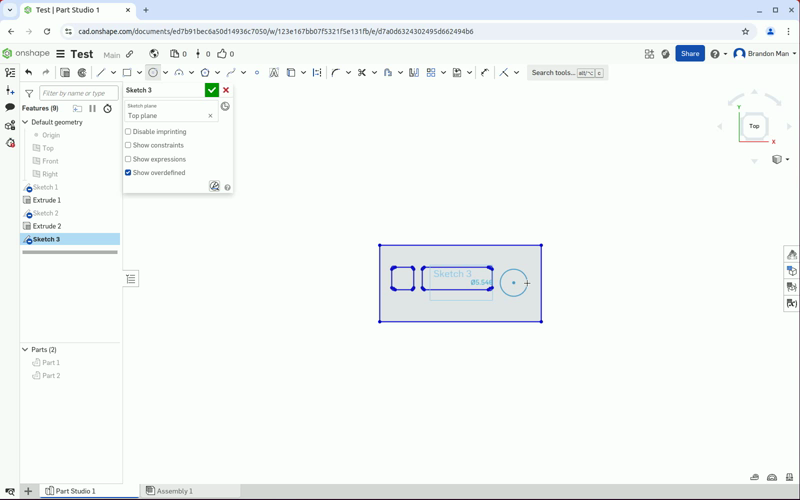
click(527, 282)
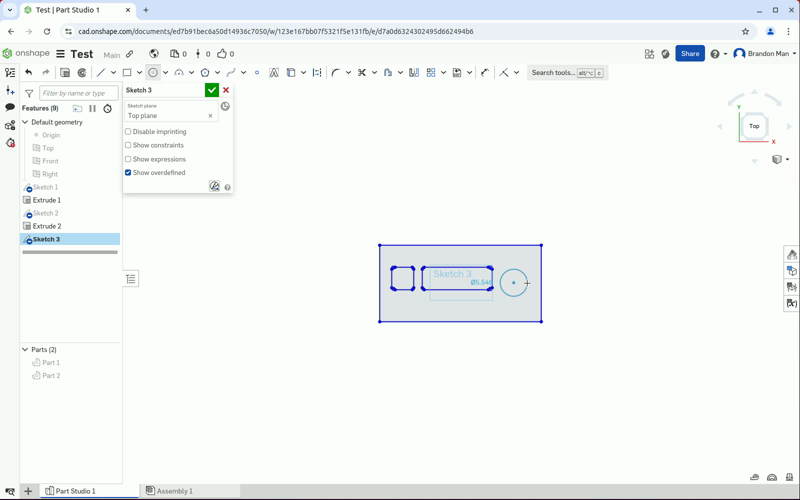
key(esc)
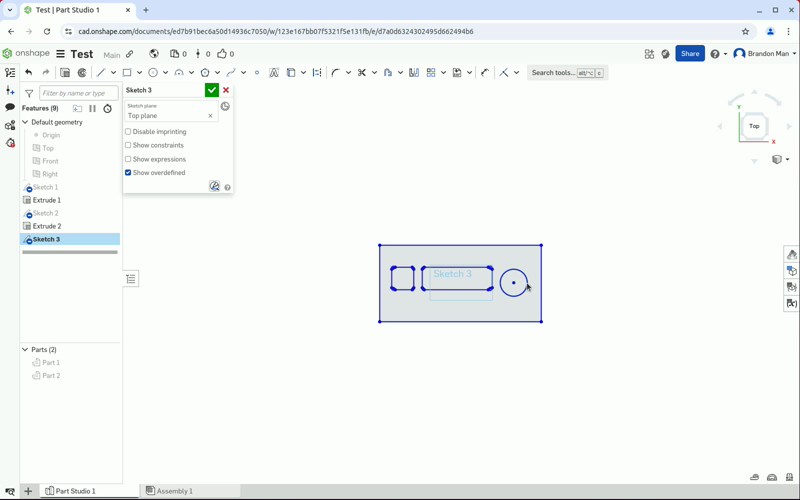
mouse_move(499, 301)
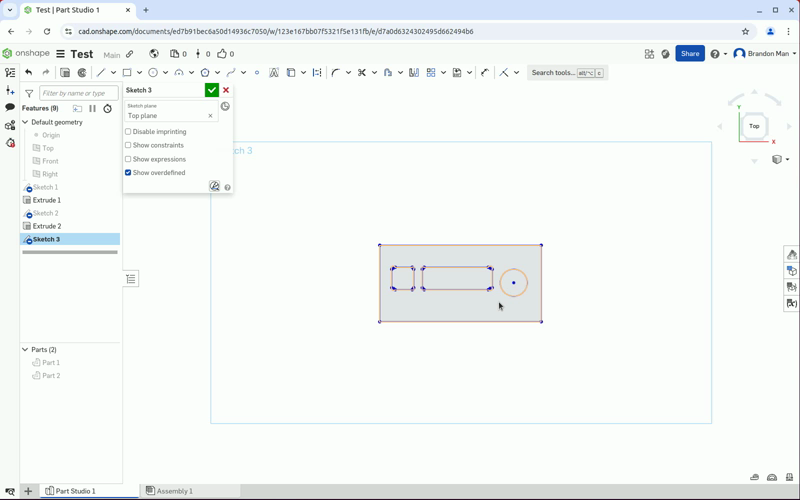
click(499, 301)
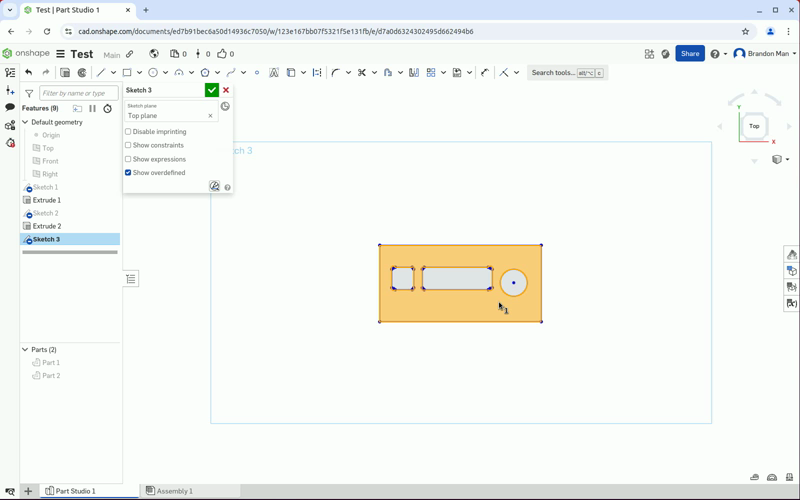
mouse_move(73, 352)
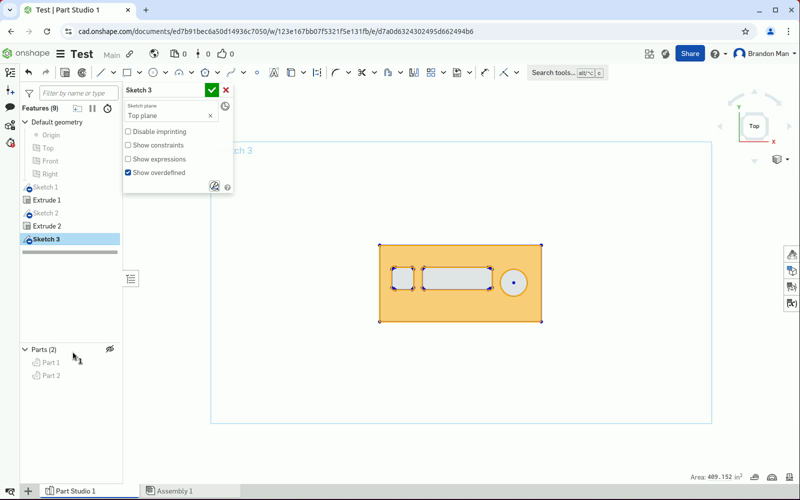
key(shift+y)
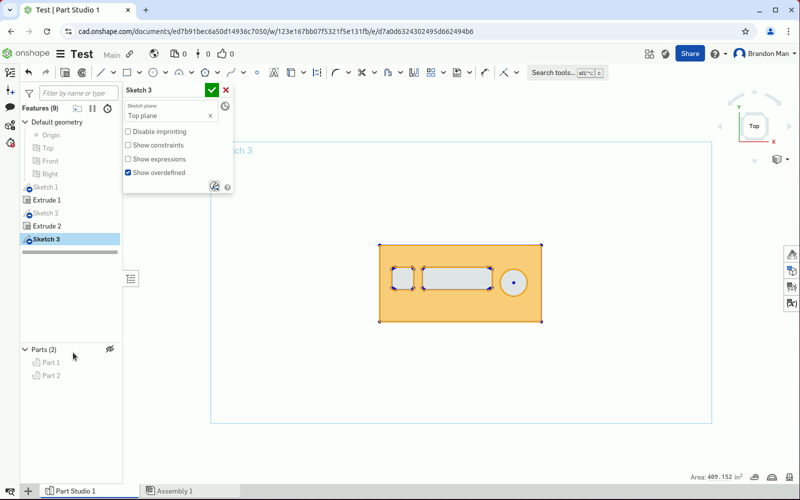
key(shift+e)
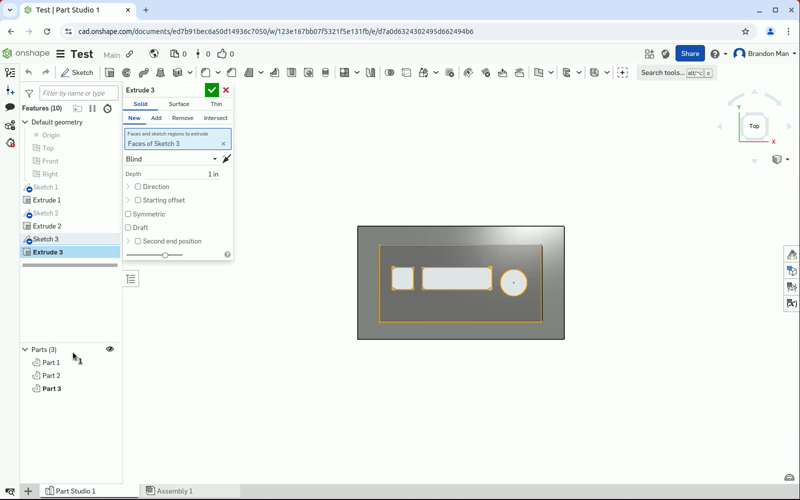
mouse_move(143, 106)
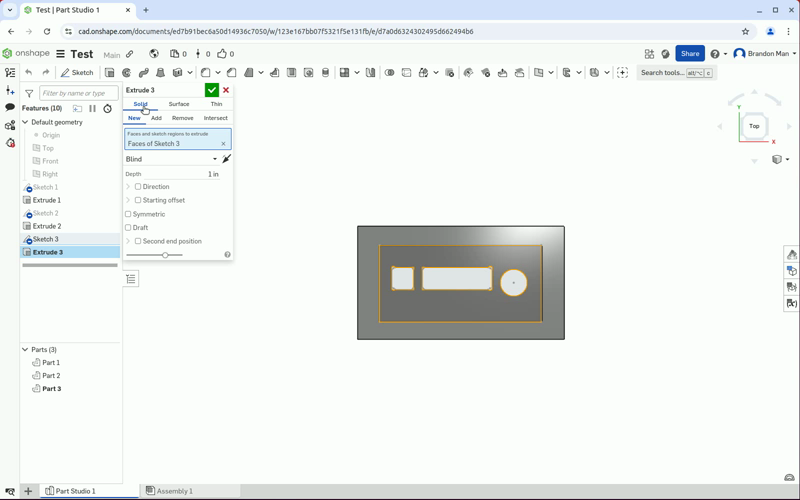
click(143, 106)
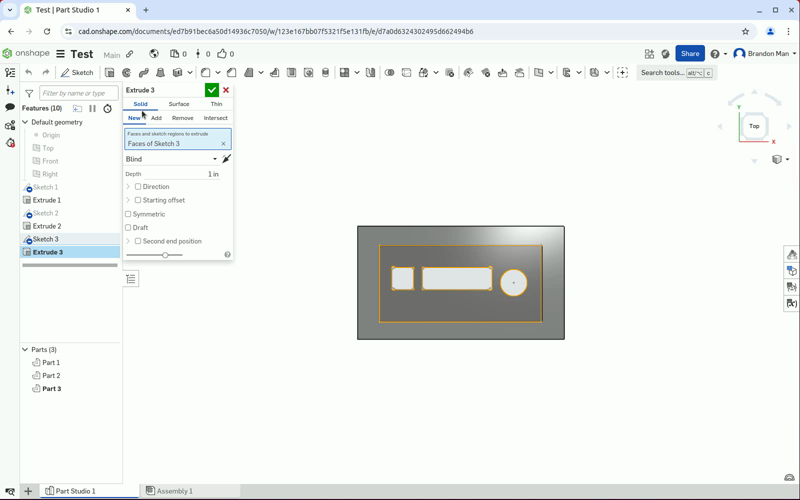
mouse_move(137, 120)
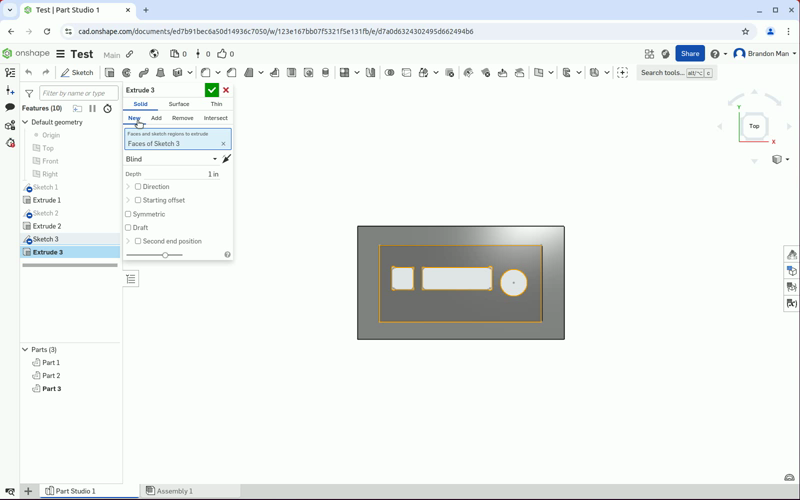
click(137, 120)
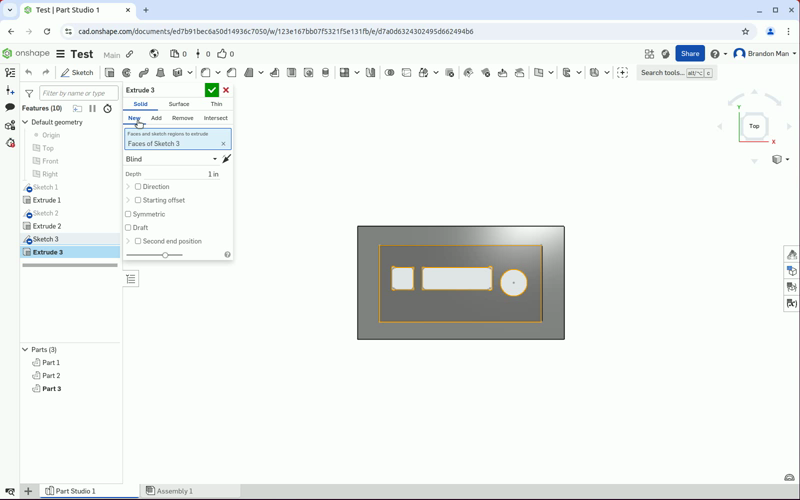
key(tab, 4)
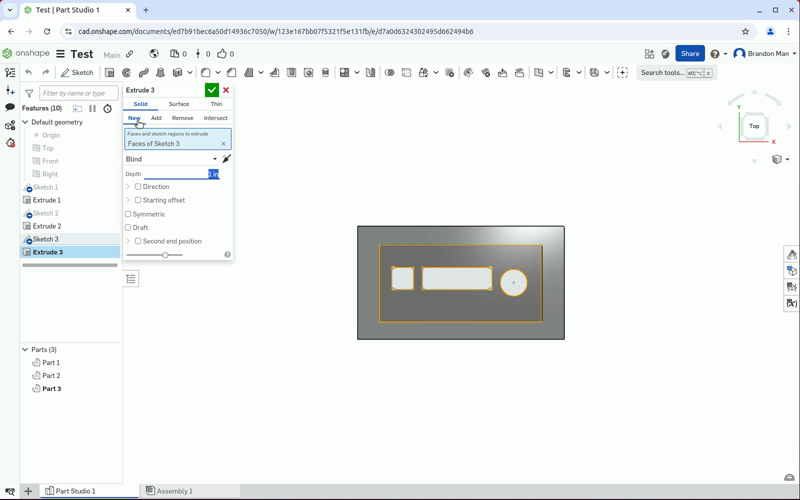
text(0.722)
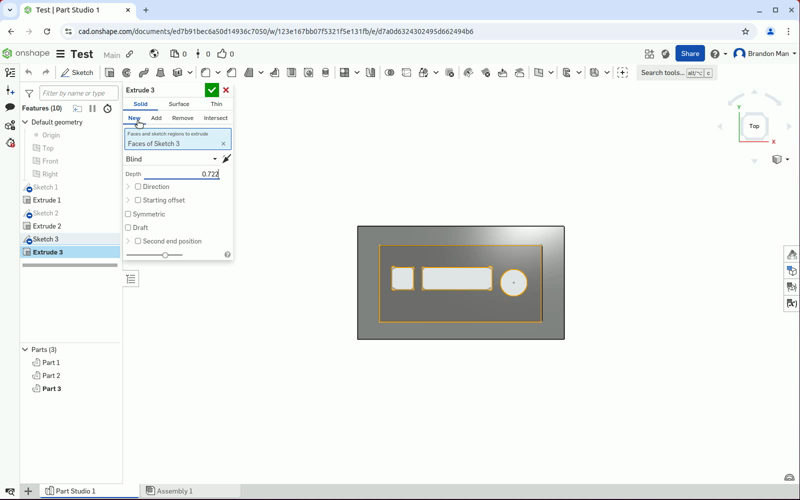
key(enter)
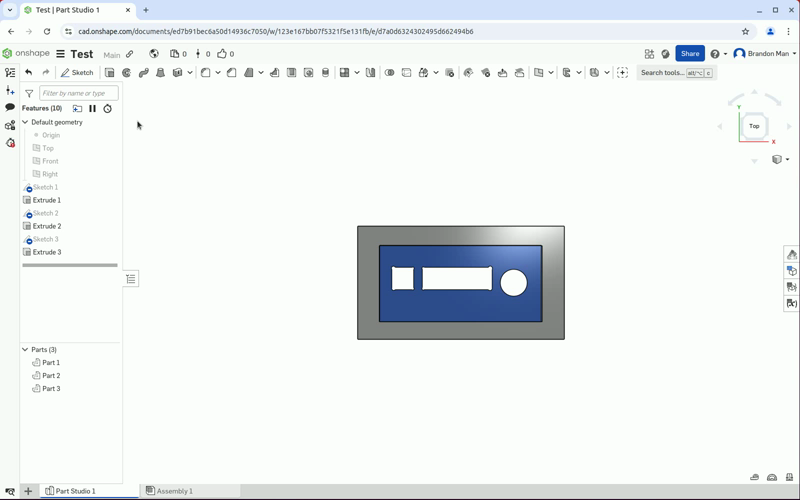
key(shift+h)
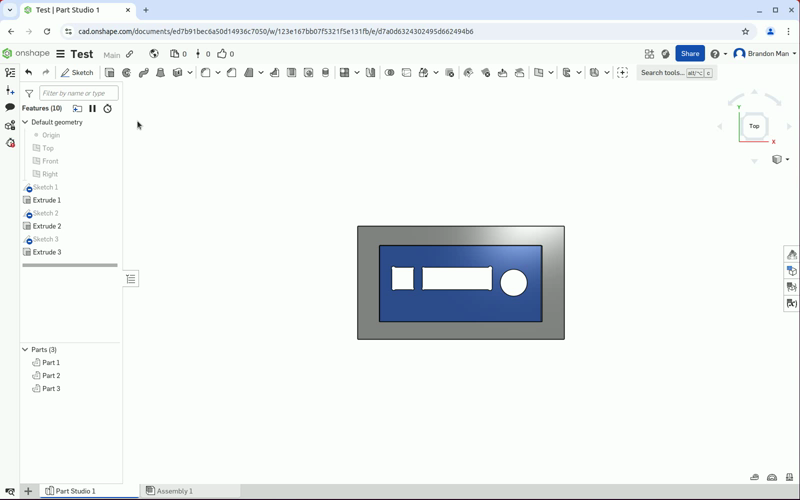
key(shift+h)
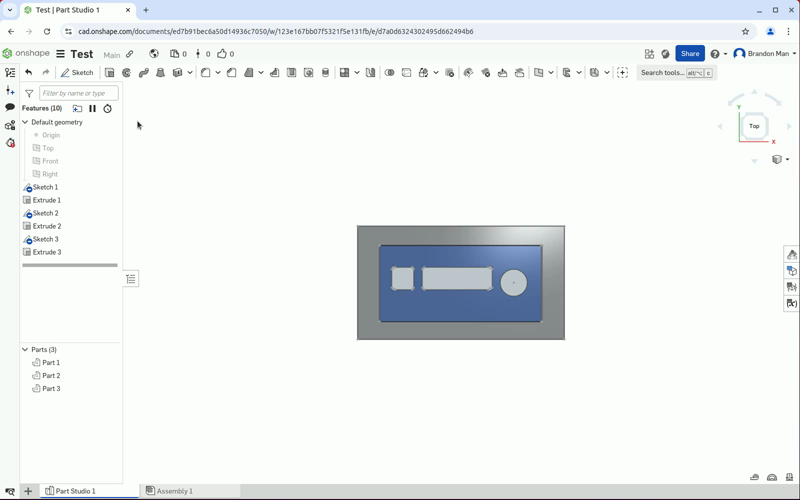
key(shift+7)
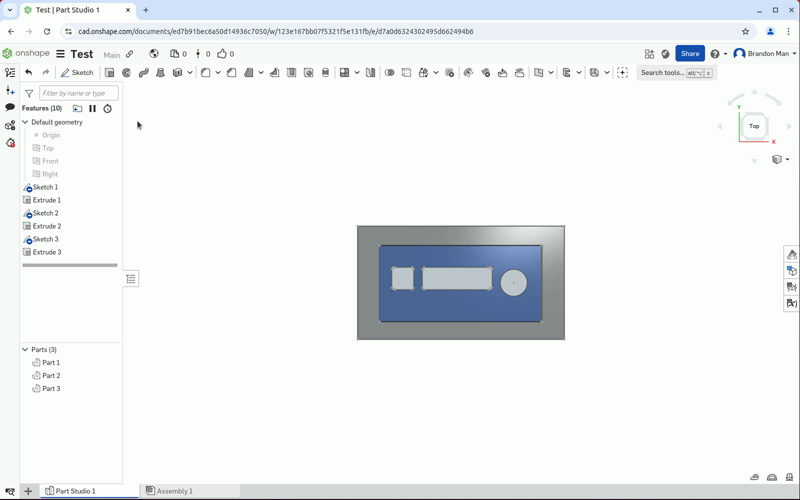
key(up, 3)
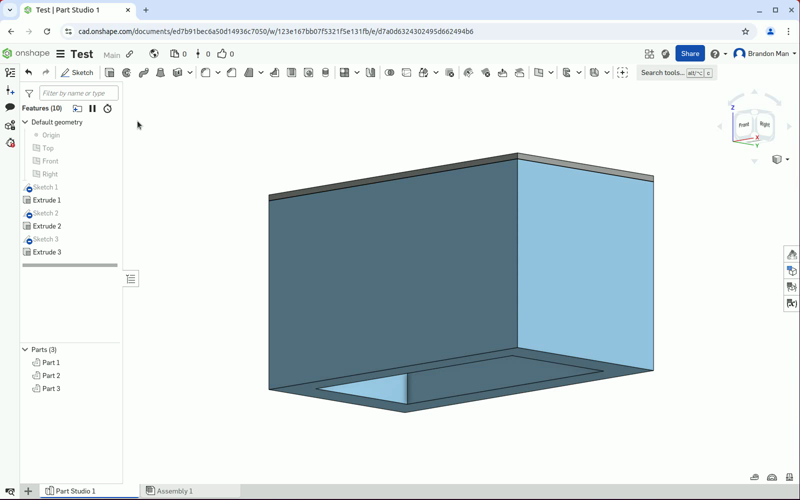
key(left, 3)
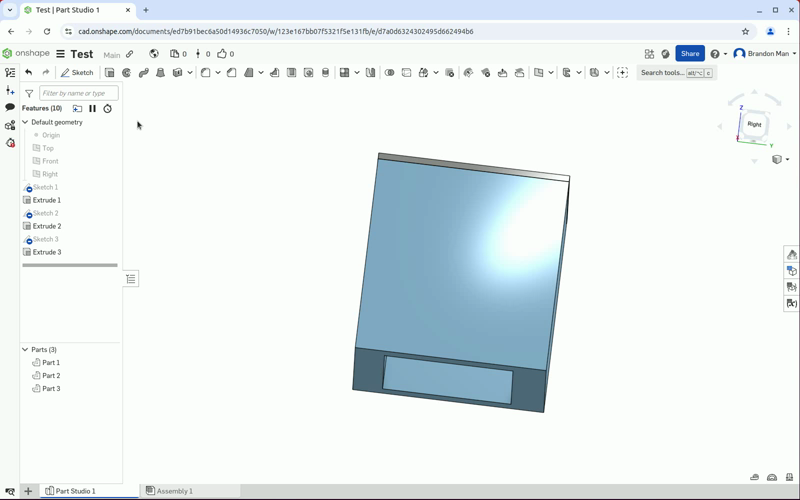
key(right, 3)
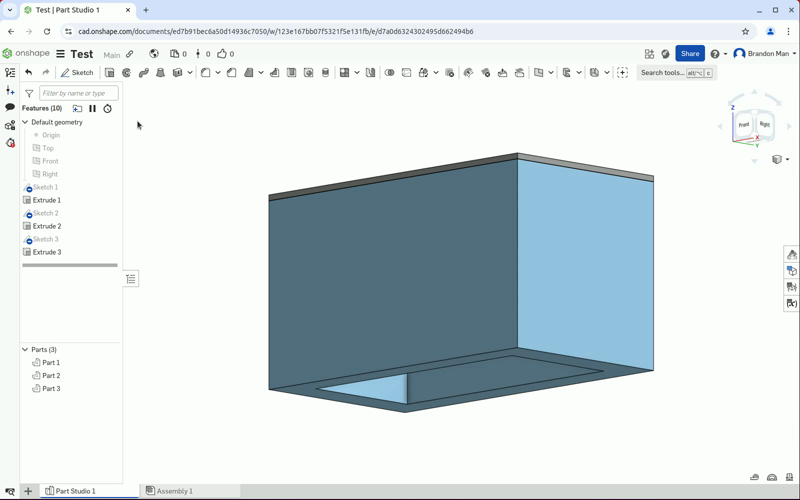
key(down, 3)
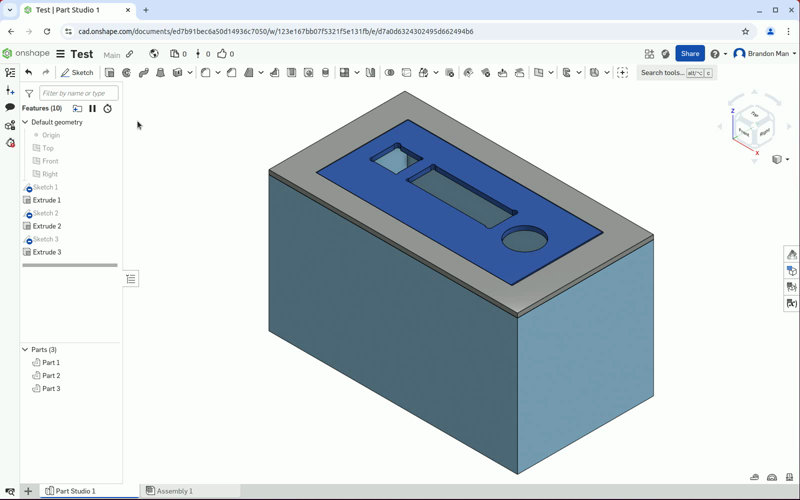
mouse_move(73, 189)
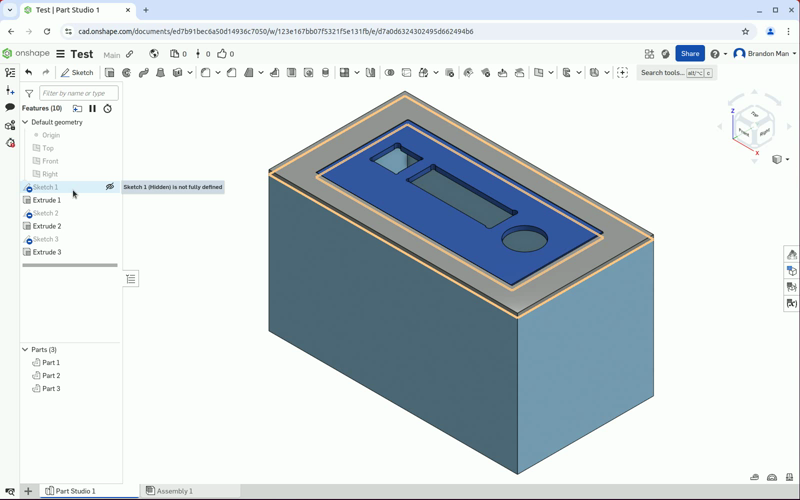
click(73, 189)